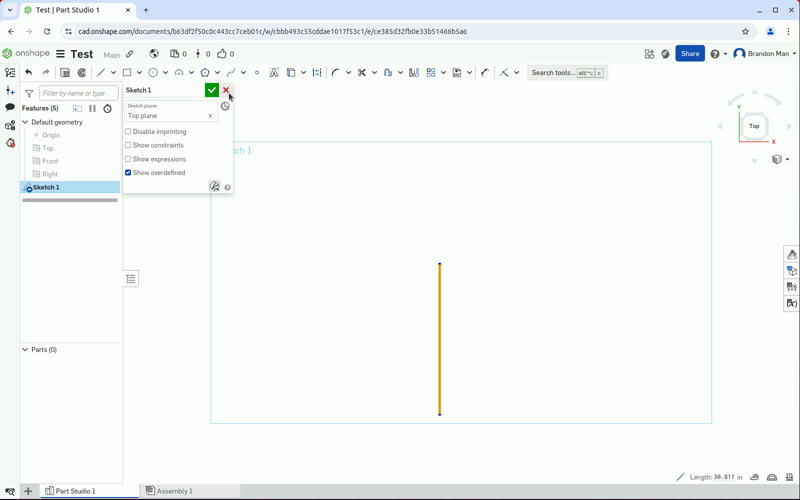
key(shift+h)
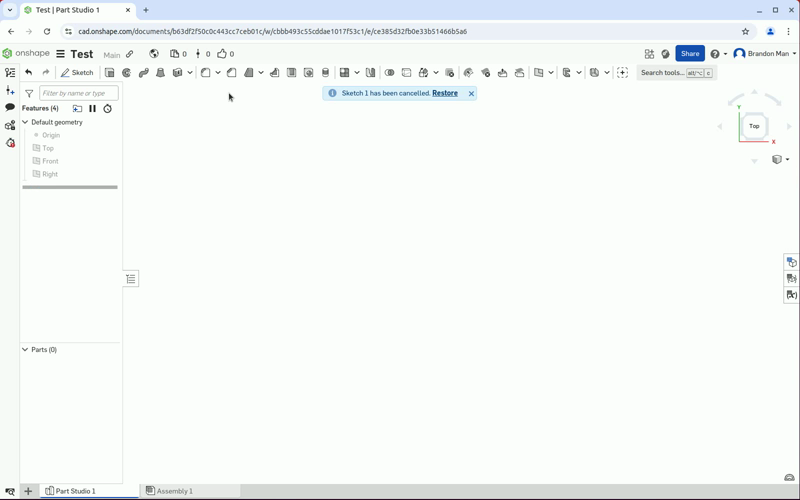
mouse_move(73, 352)
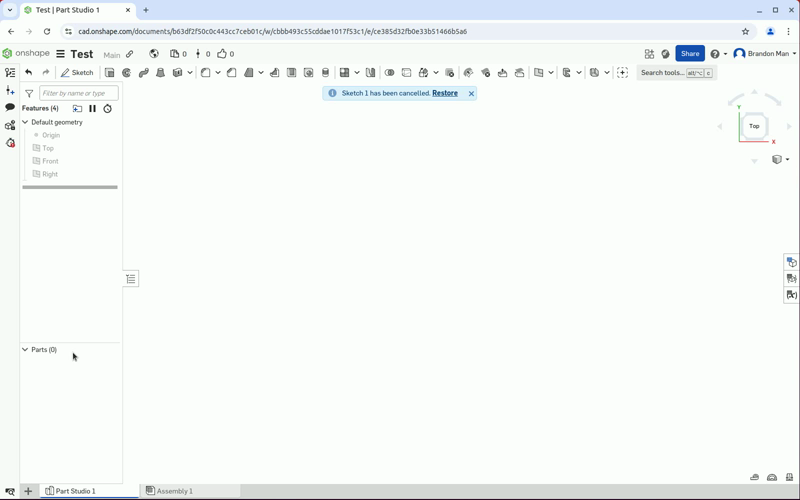
key(y)
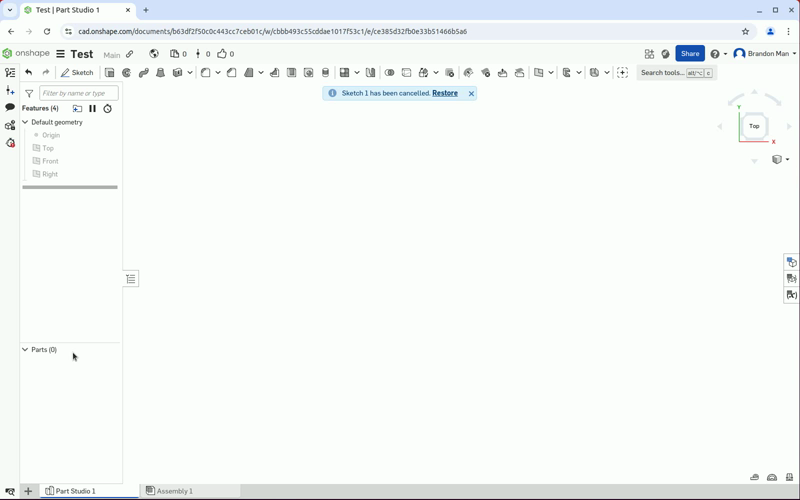
key(shift+p)
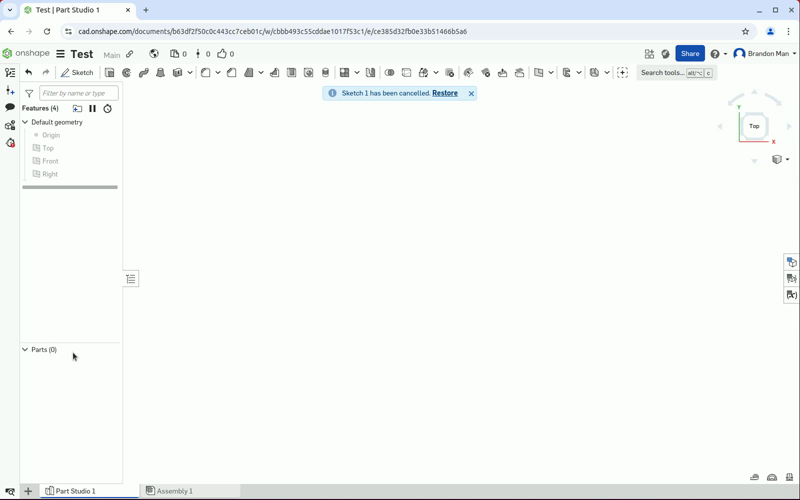
key(space)
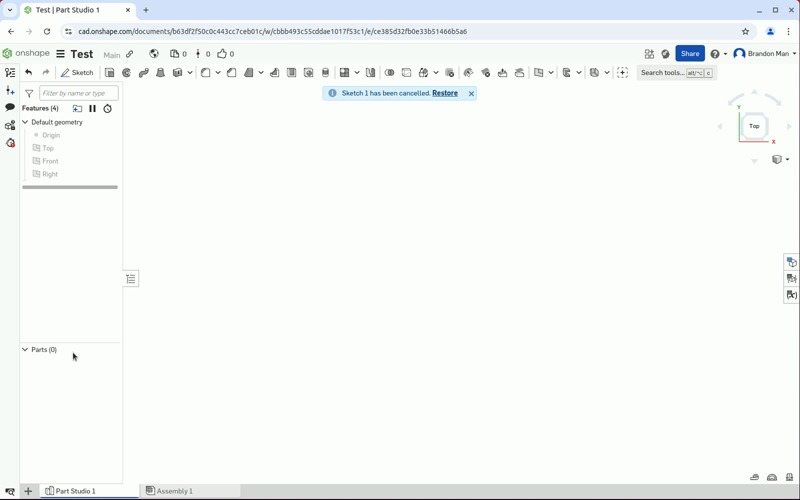
key_down(shift)
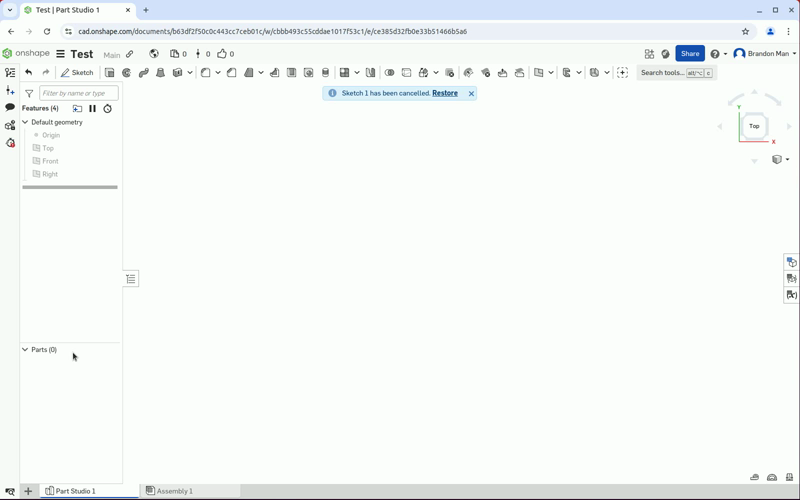
key(up)
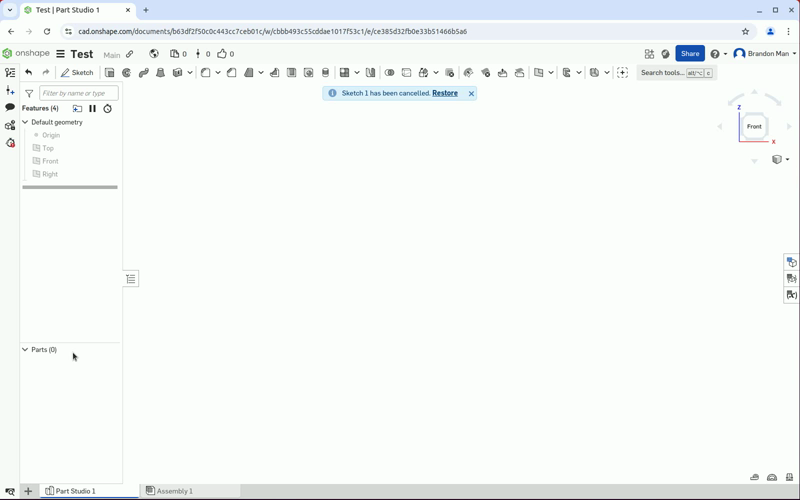
key_up(shift)
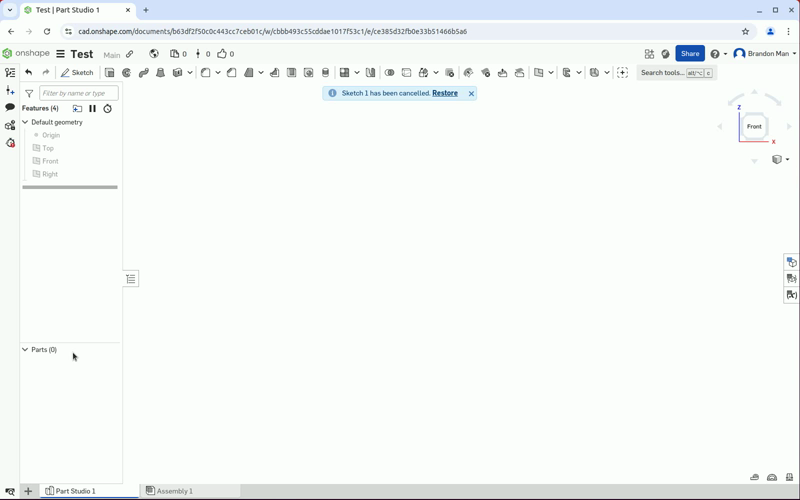
mouse_move(73, 352)
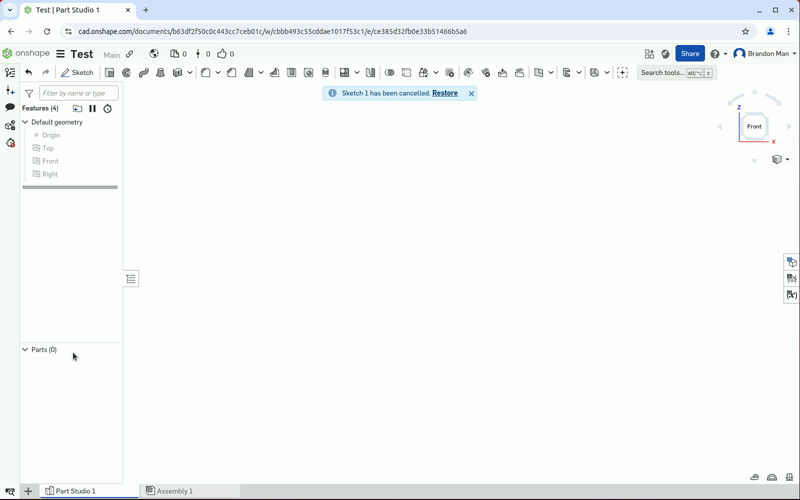
key(shift+y)
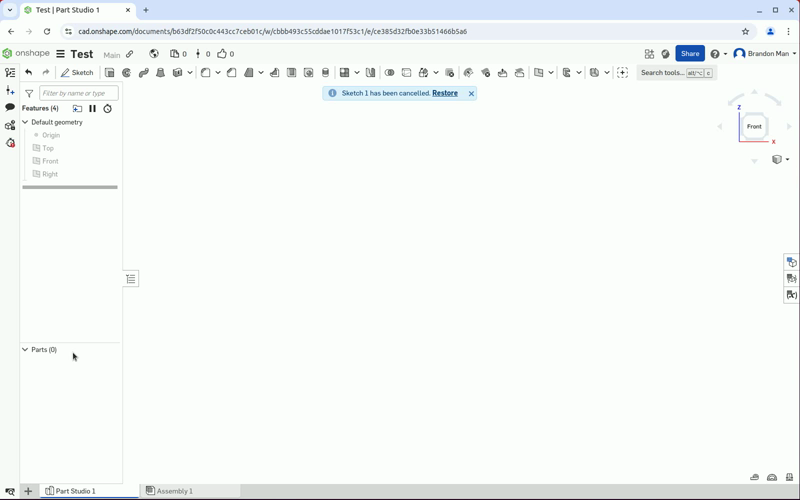
key(shift+s)
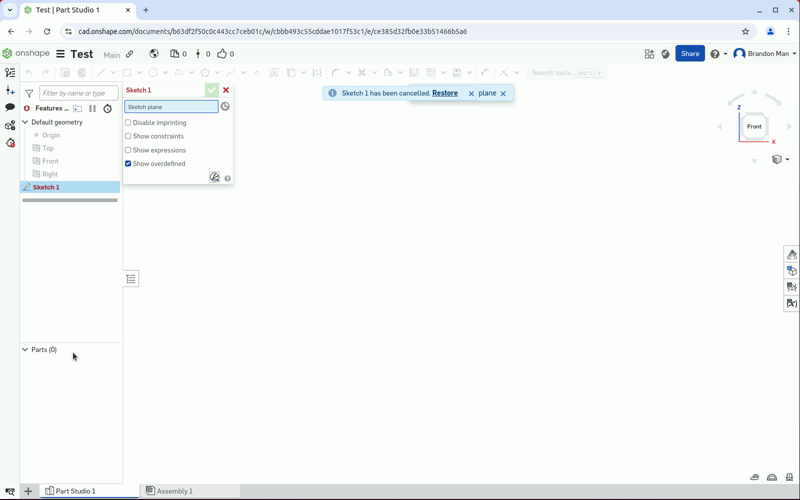
mouse_move(73, 163)
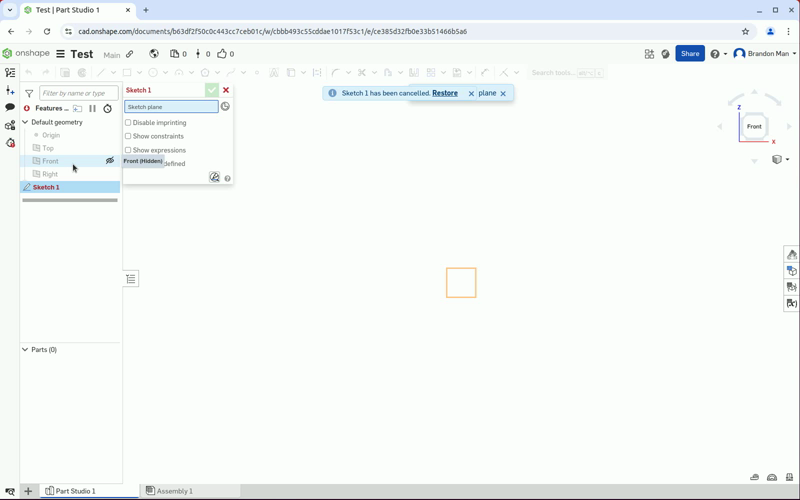
click(73, 163)
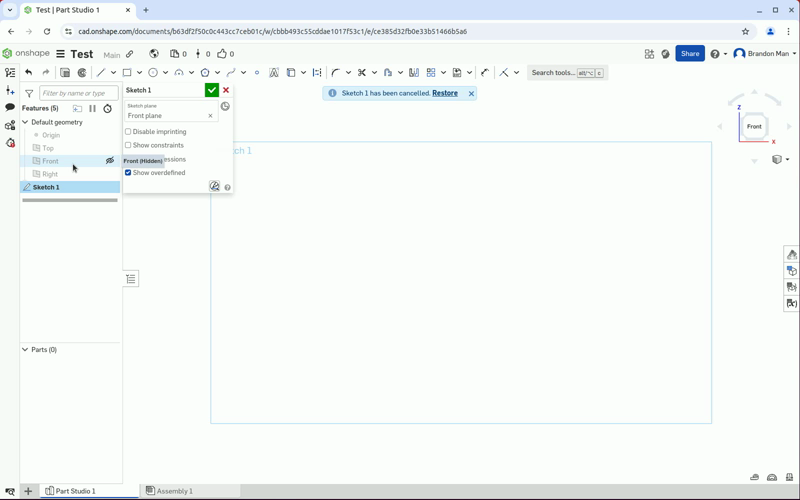
mouse_move(73, 352)
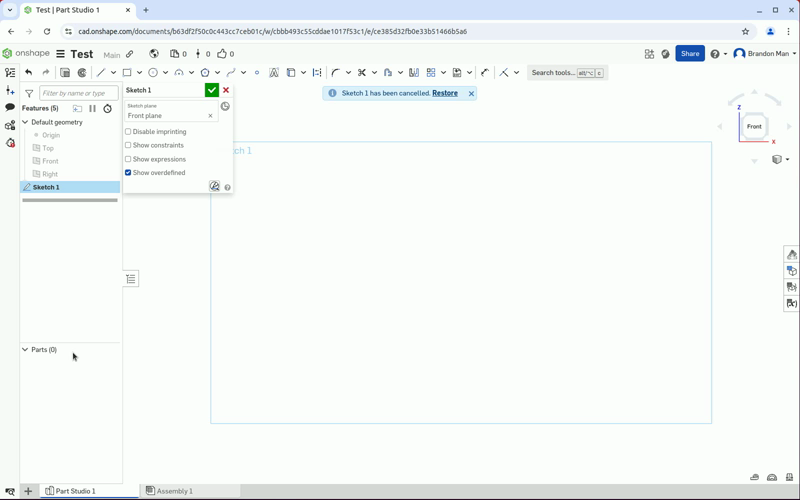
key(y)
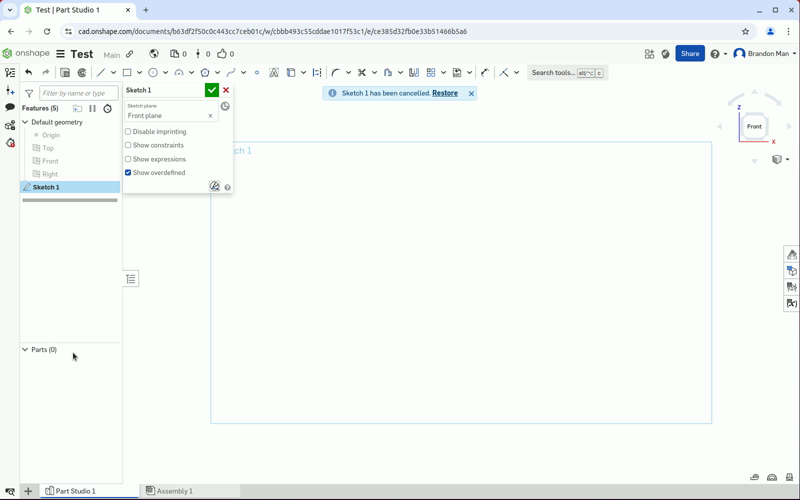
key(a)
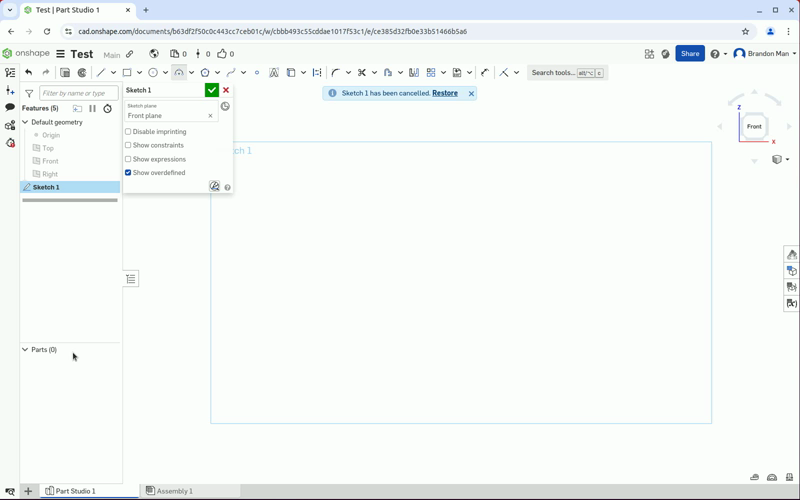
key_down(shift)
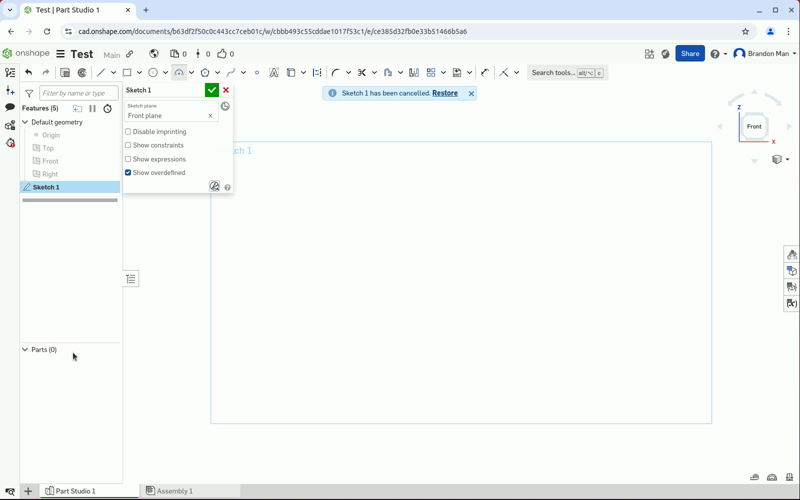
mouse_move(457, 282)
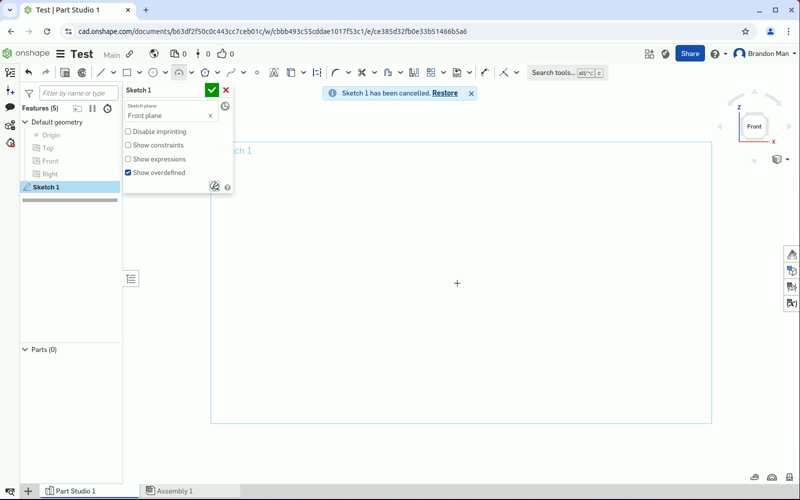
click(457, 282)
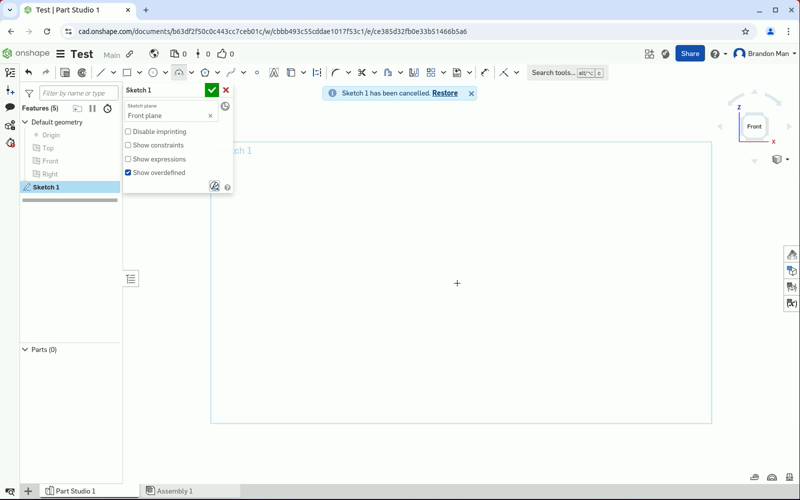
key_up(shift)
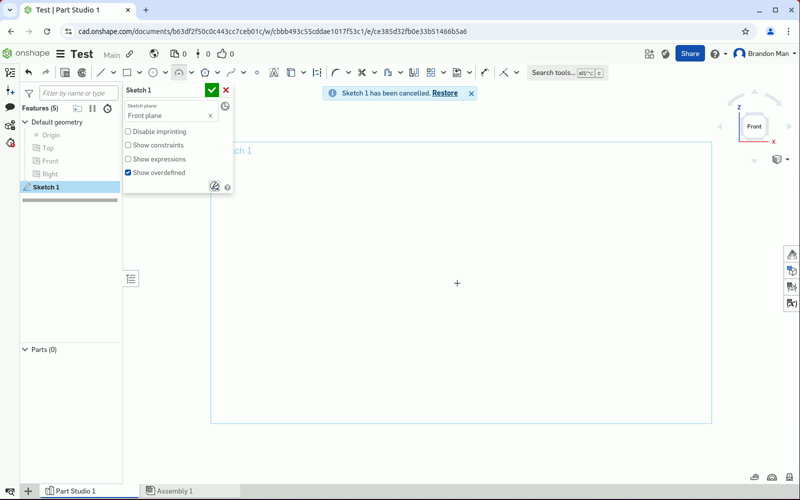
key_down(shift)
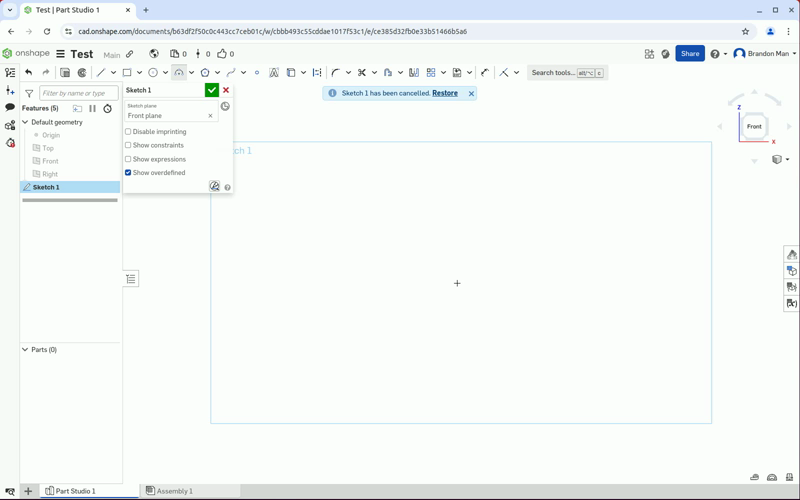
mouse_move(459, 285)
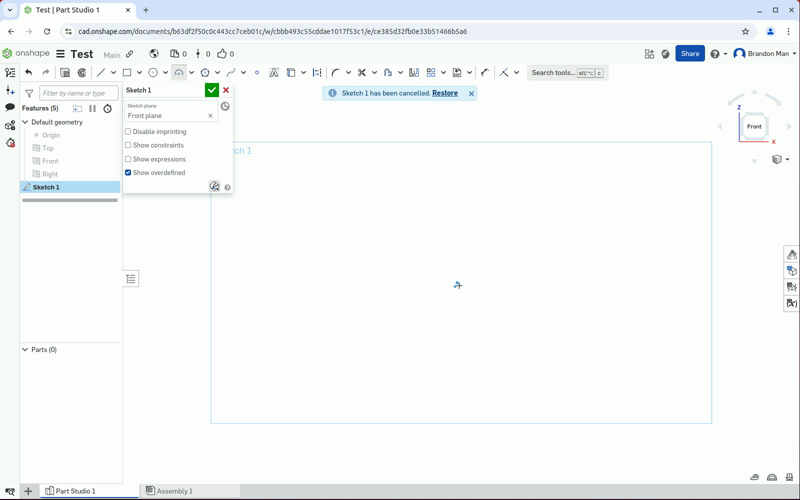
scroll(6)
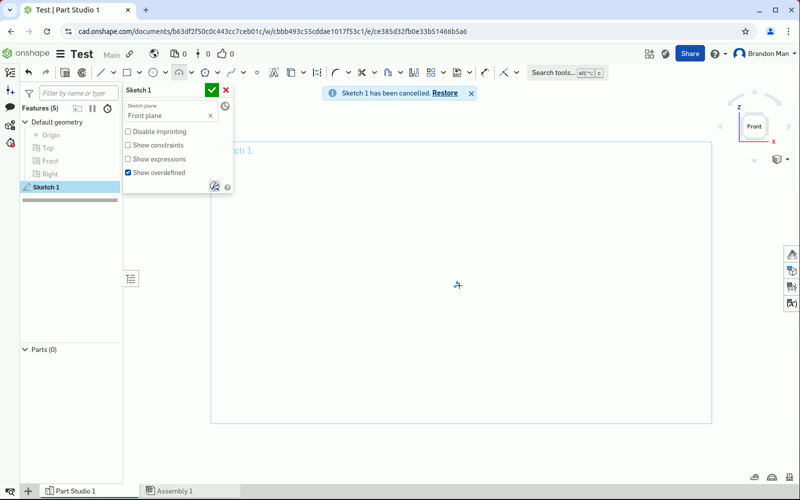
scroll(6)
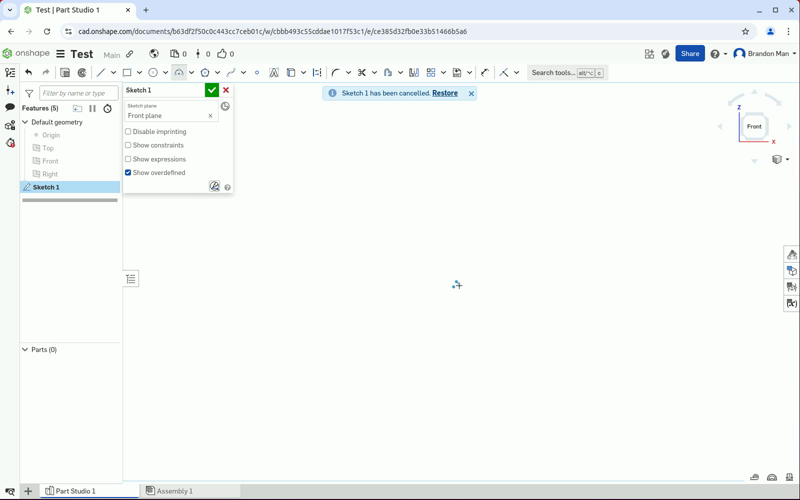
scroll(6)
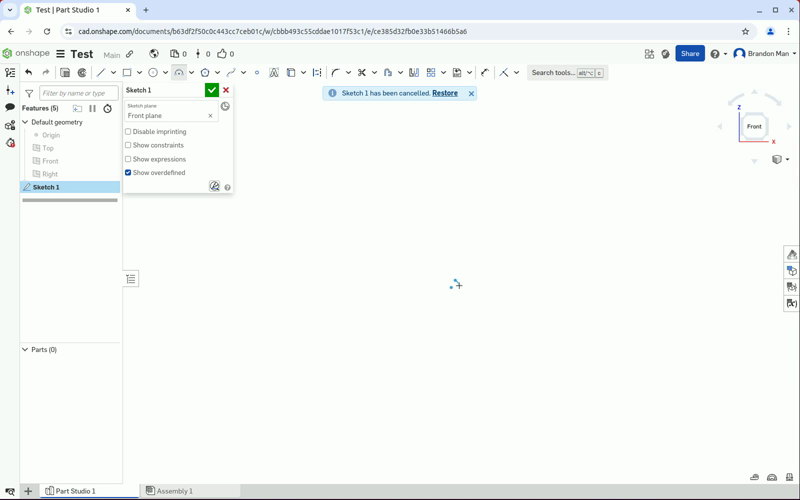
scroll(6)
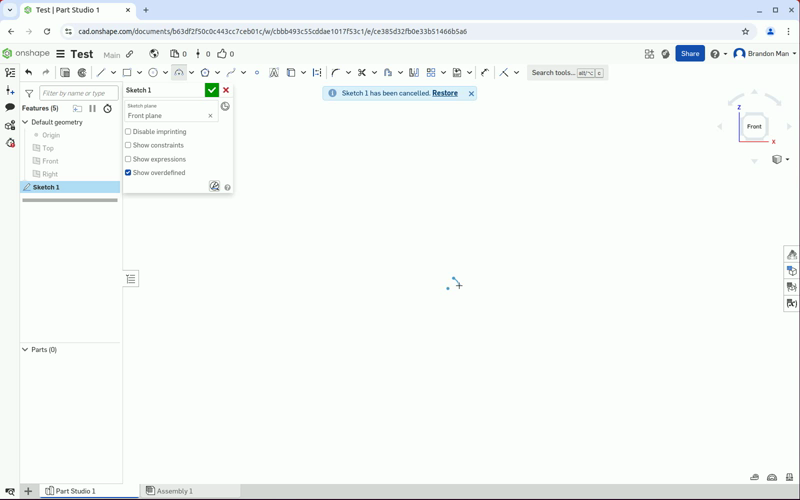
scroll(6)
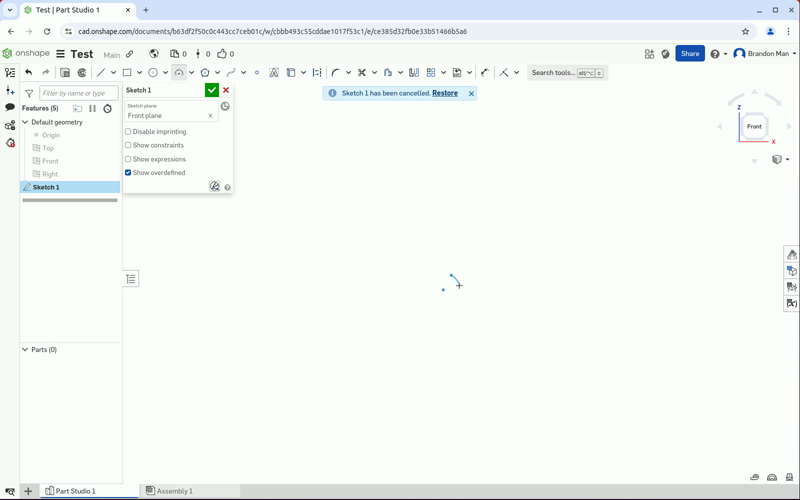
scroll(6)
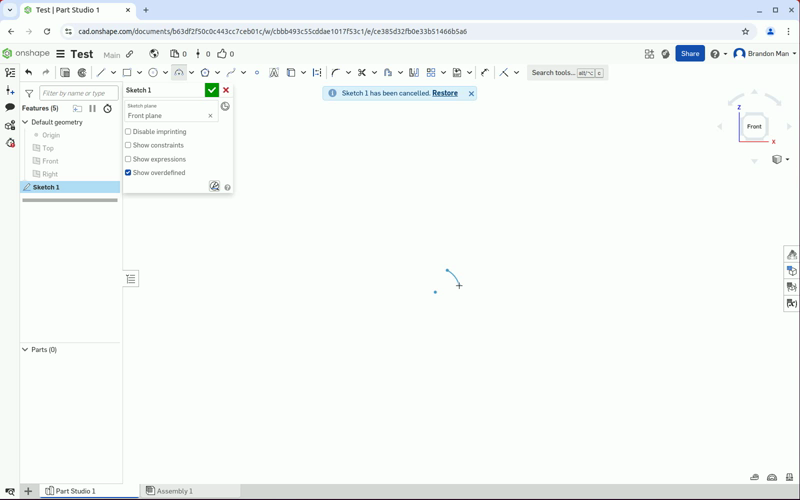
scroll(6)
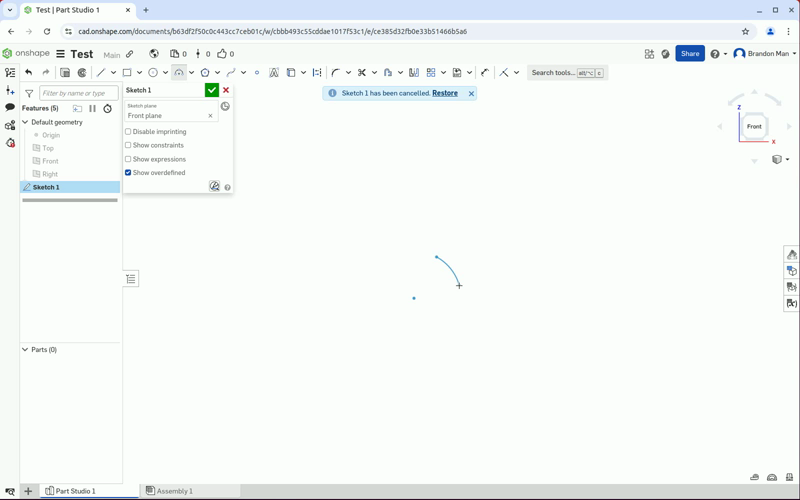
click(459, 285)
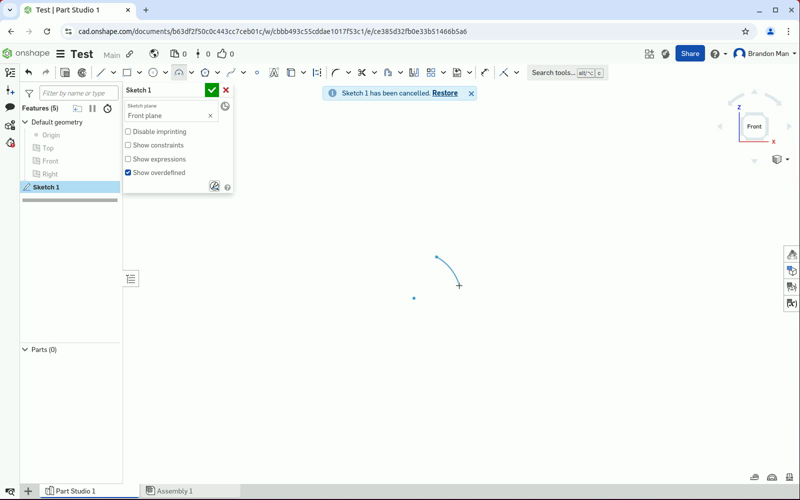
scroll(-6)
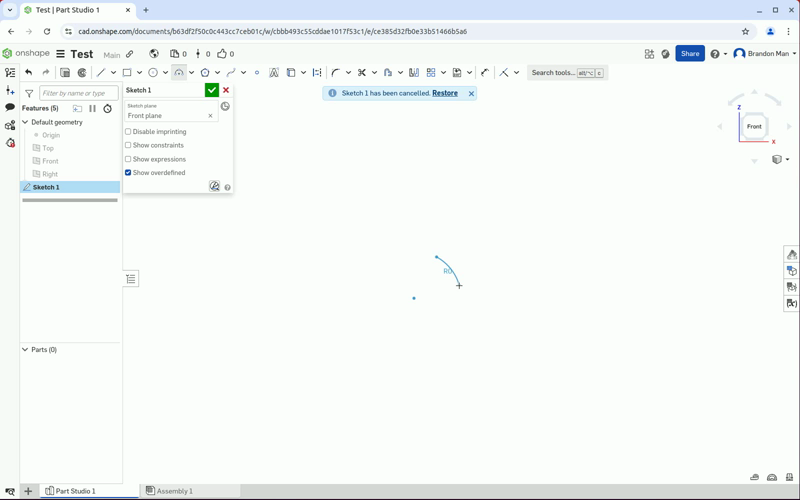
scroll(-6)
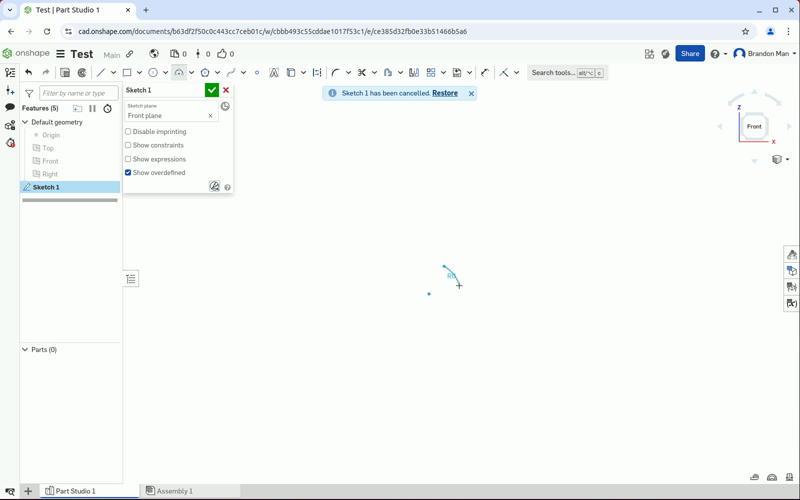
scroll(-6)
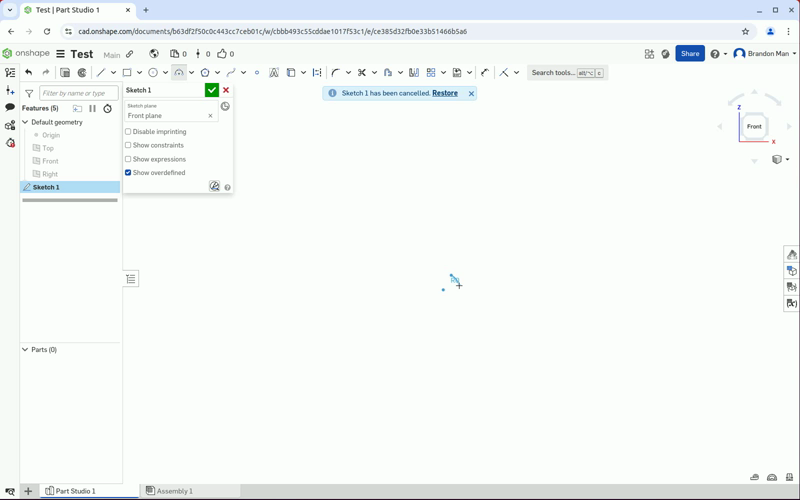
scroll(-6)
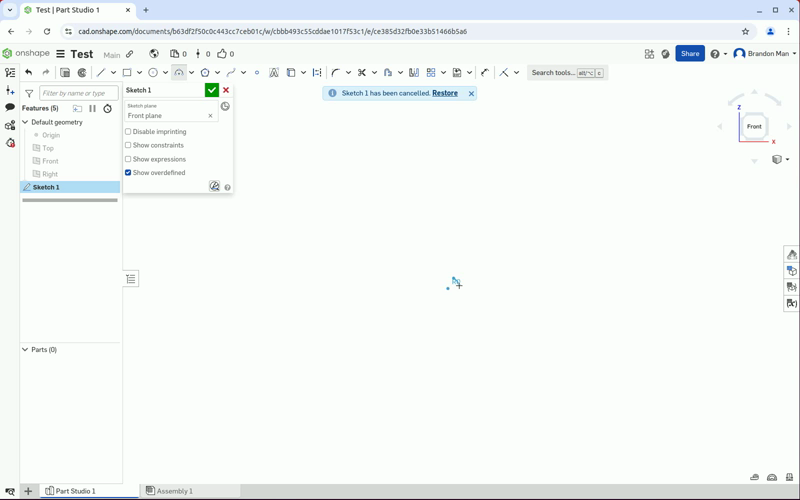
scroll(-6)
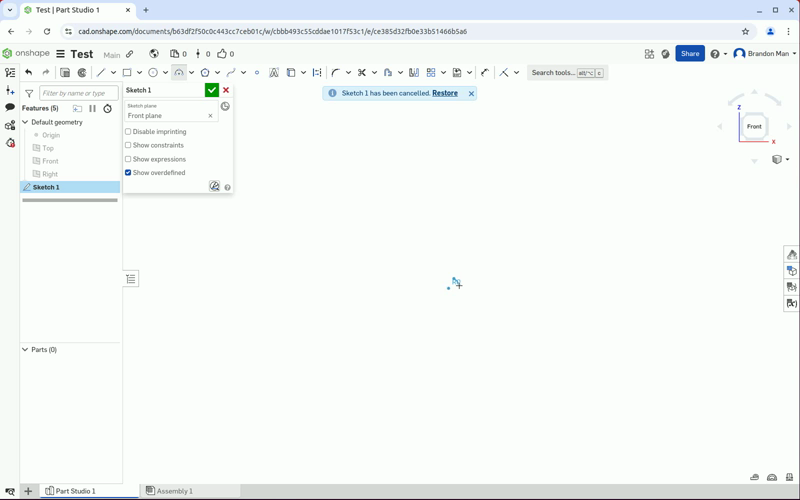
scroll(-6)
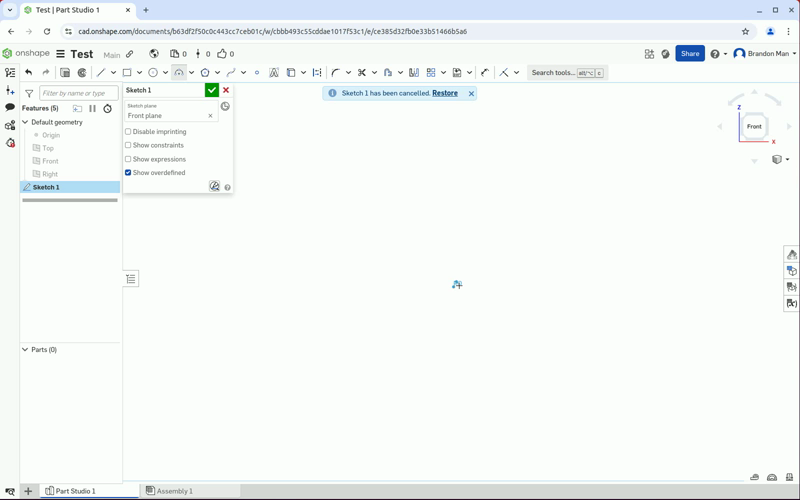
scroll(-6)
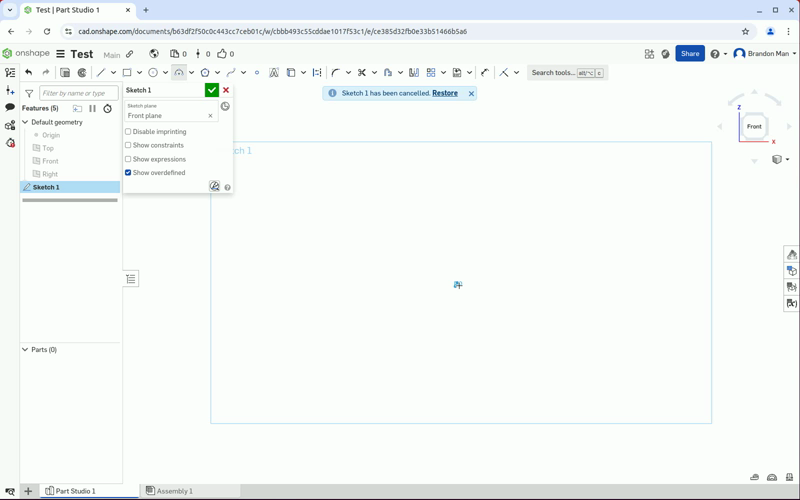
mouse_move(458, 284)
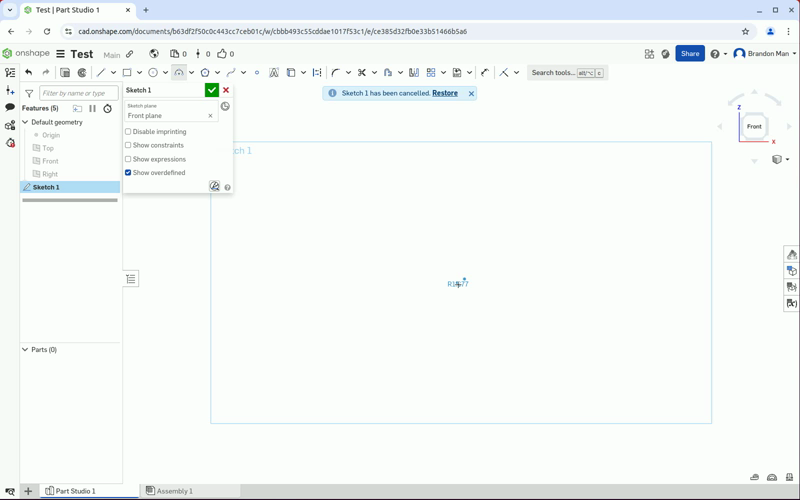
scroll(6)
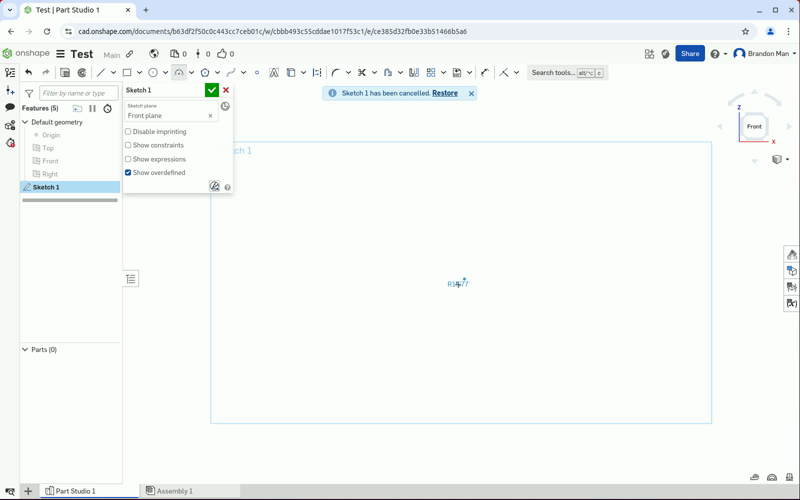
scroll(6)
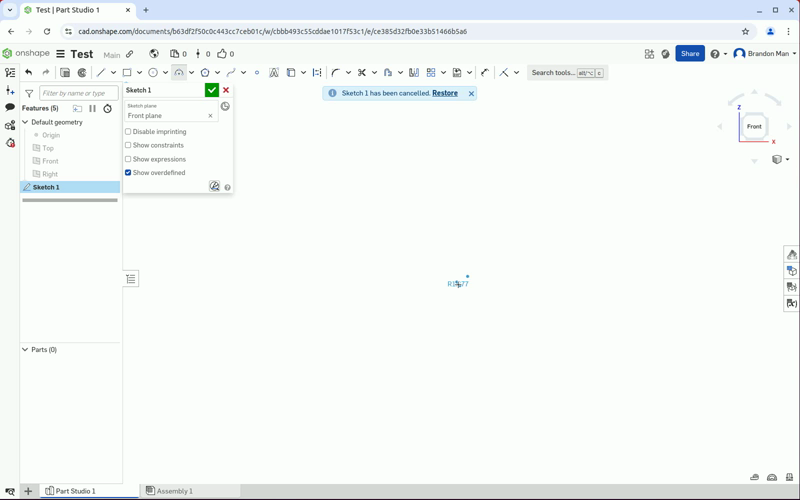
scroll(6)
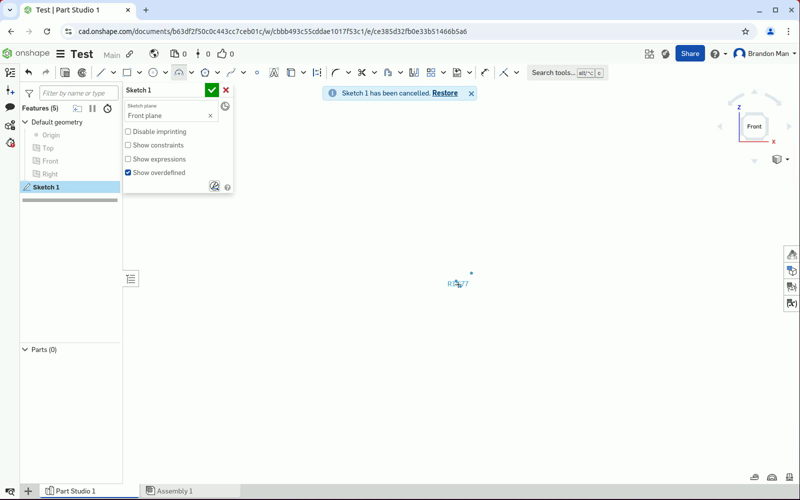
scroll(6)
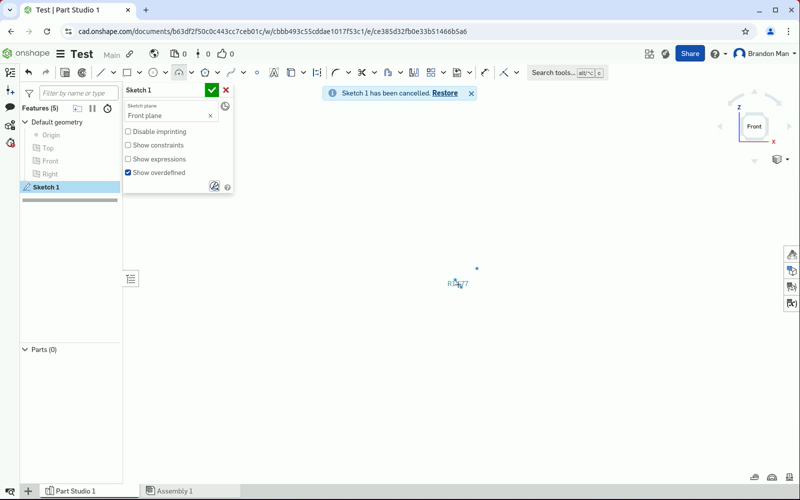
scroll(6)
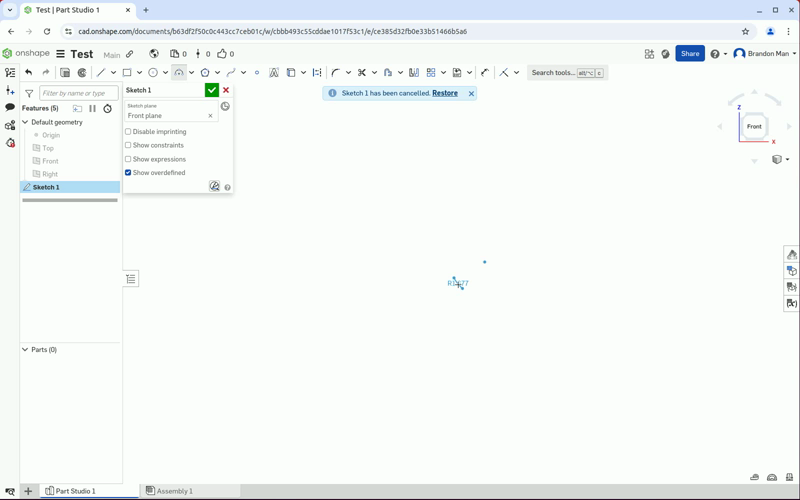
scroll(6)
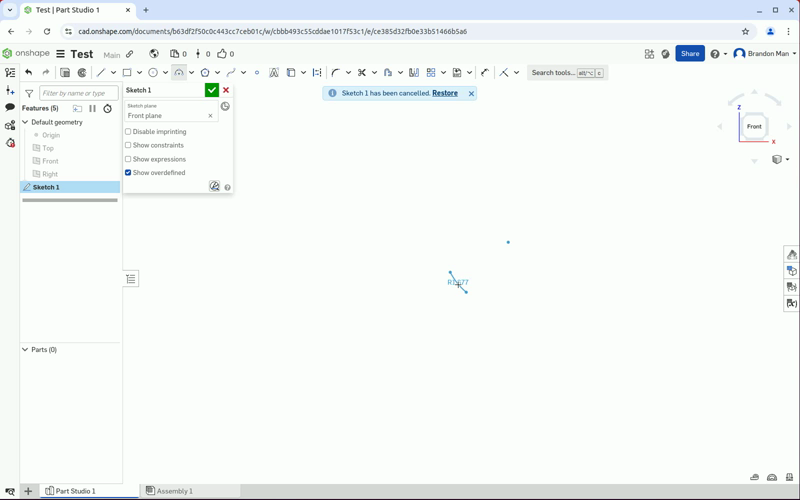
scroll(6)
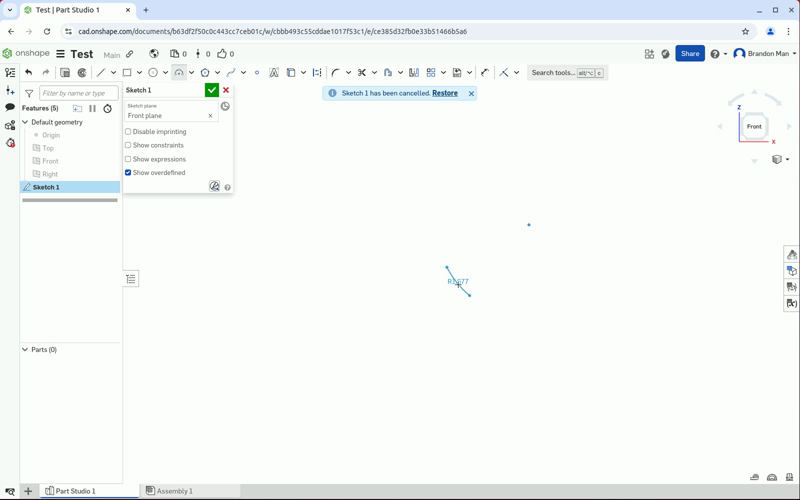
click(458, 284)
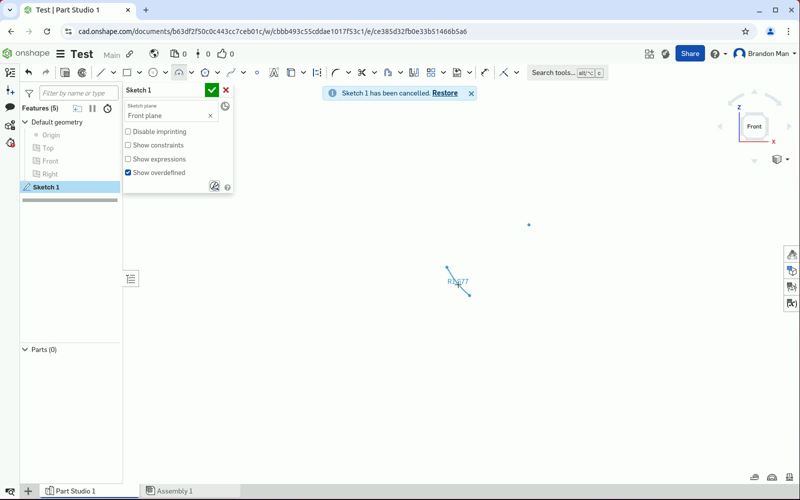
scroll(-6)
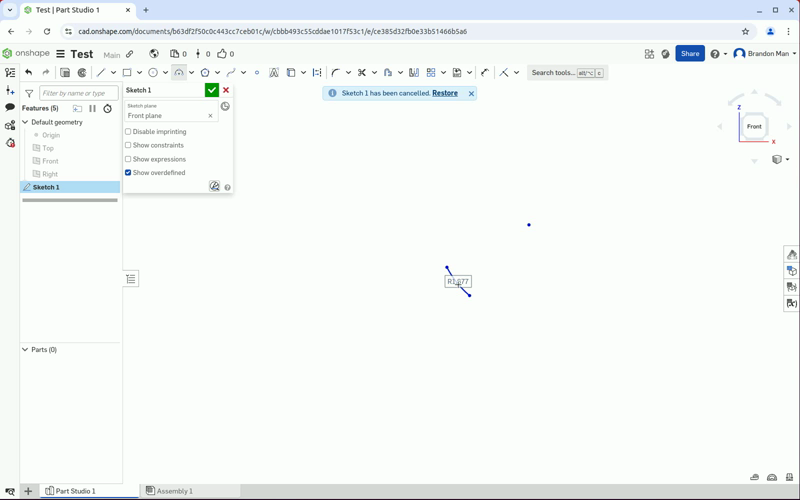
scroll(-6)
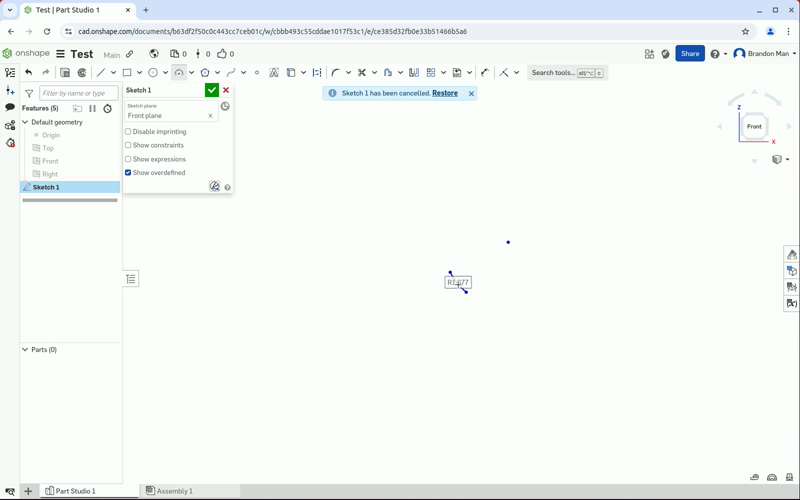
scroll(-6)
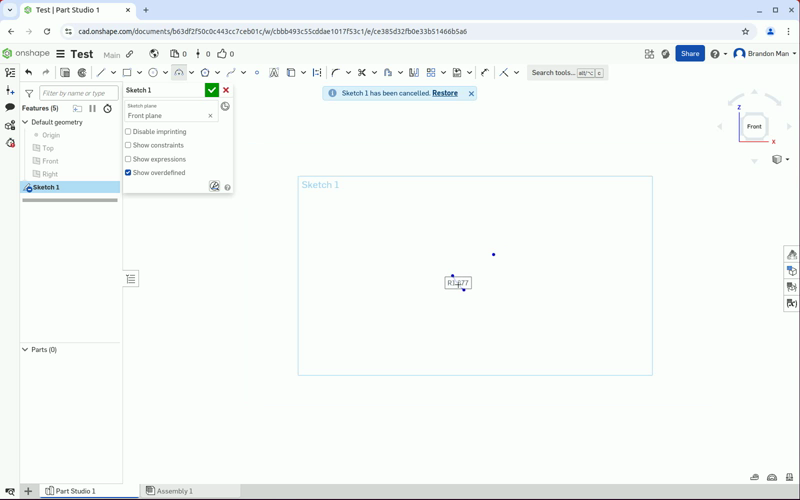
scroll(-6)
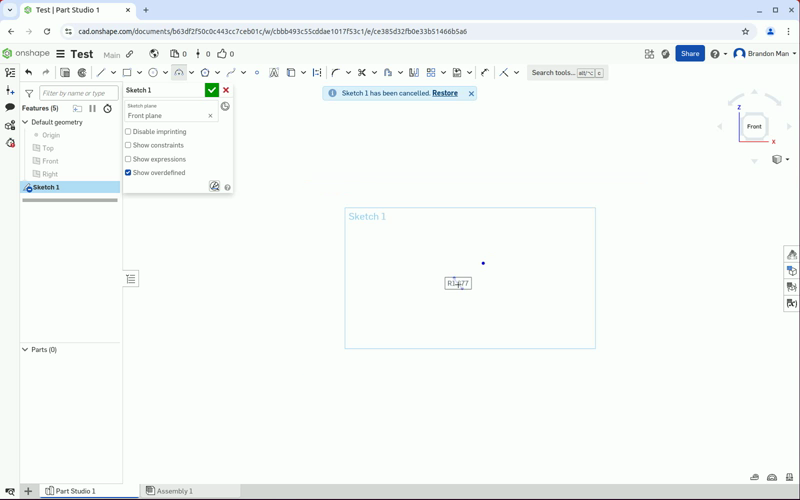
scroll(-6)
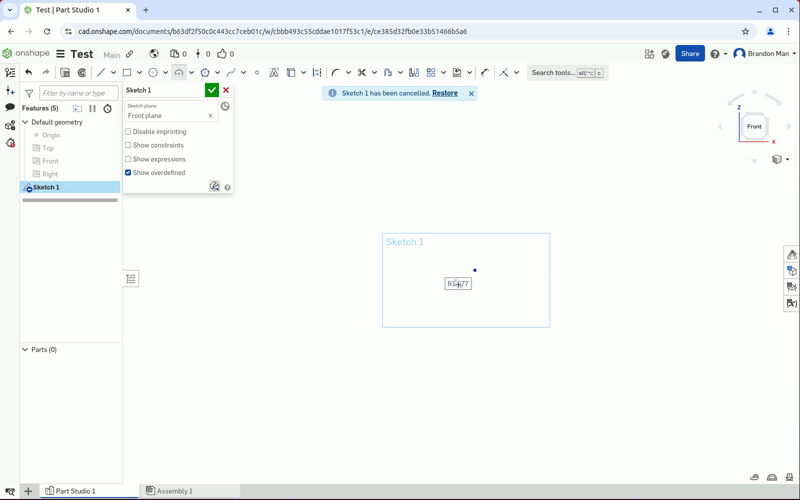
scroll(-6)
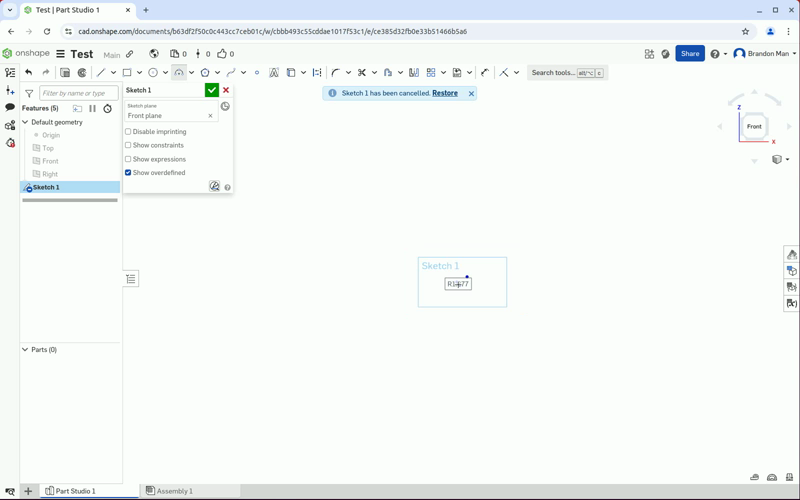
scroll(-6)
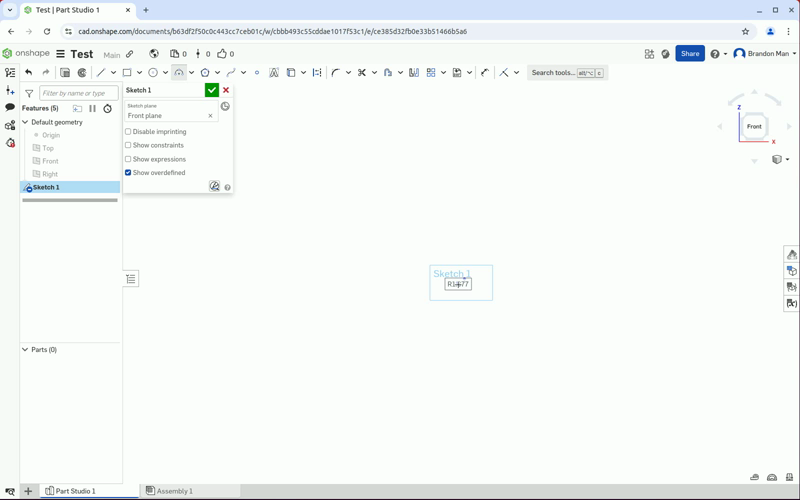
key_up(shift)
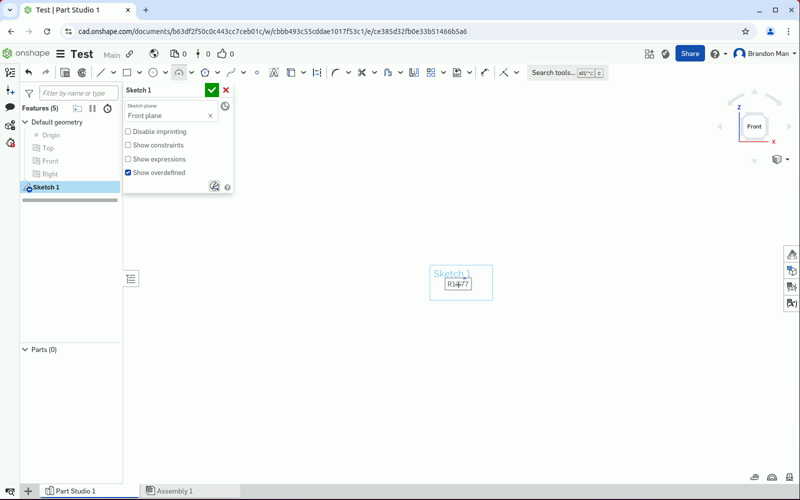
key(esc)
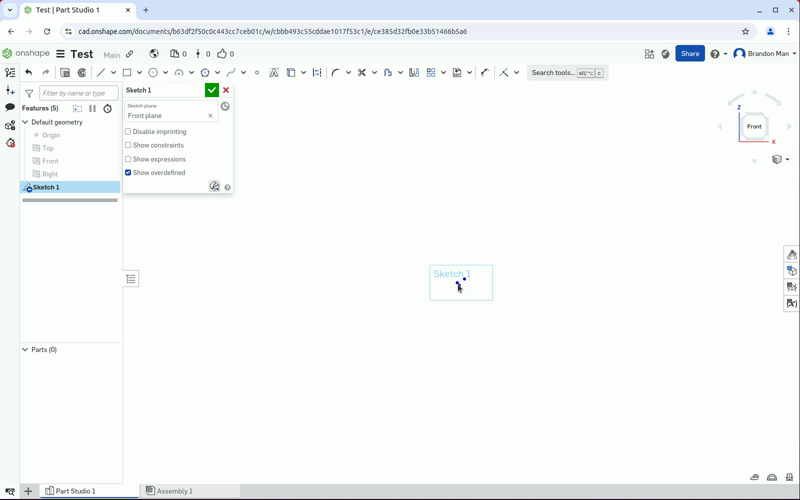
key(l)
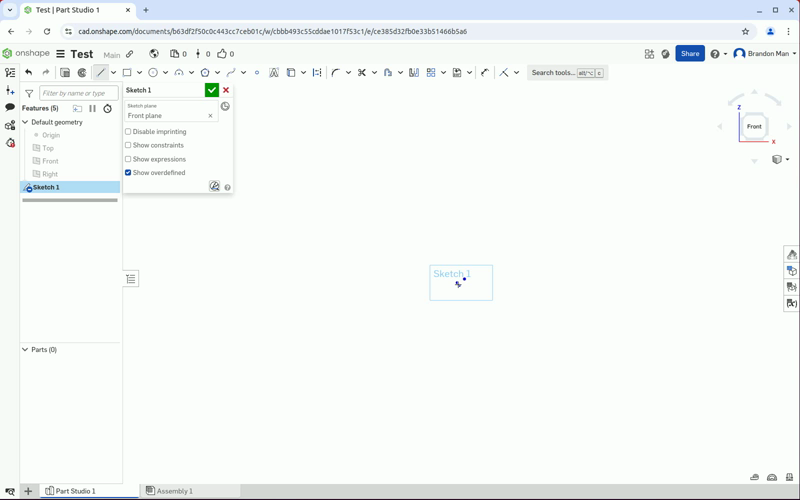
mouse_move(459, 285)
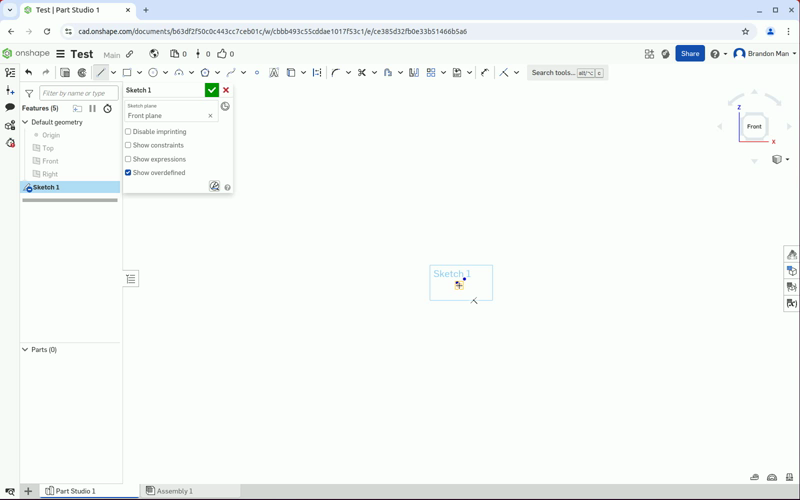
scroll(6)
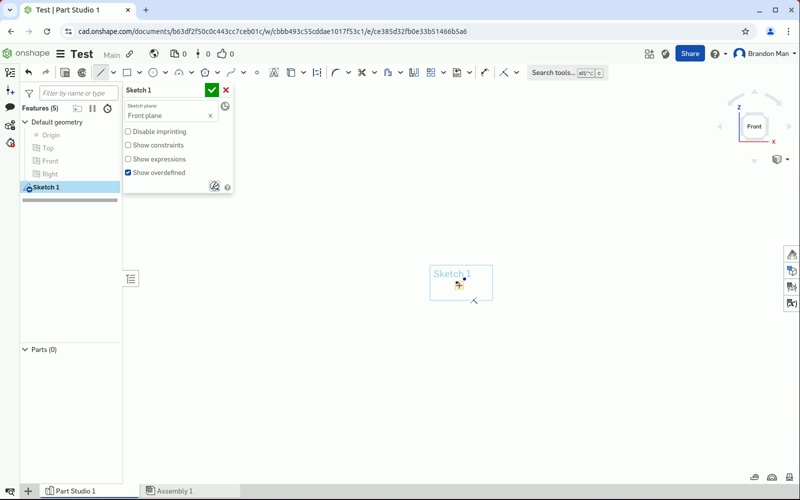
scroll(6)
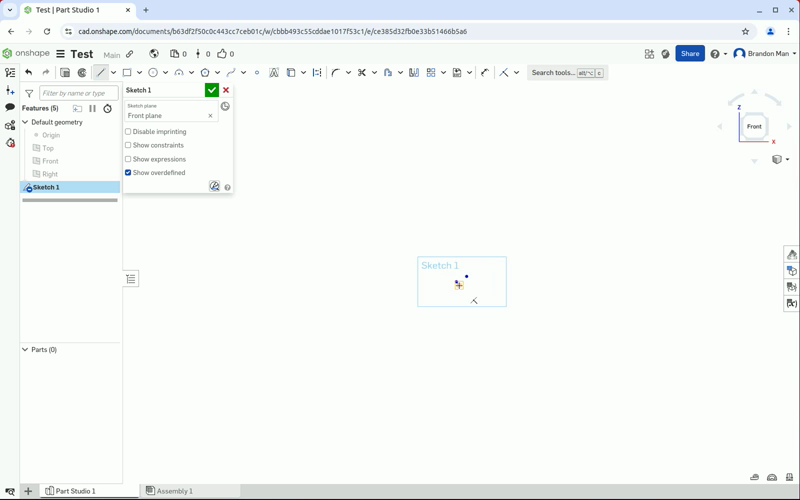
scroll(6)
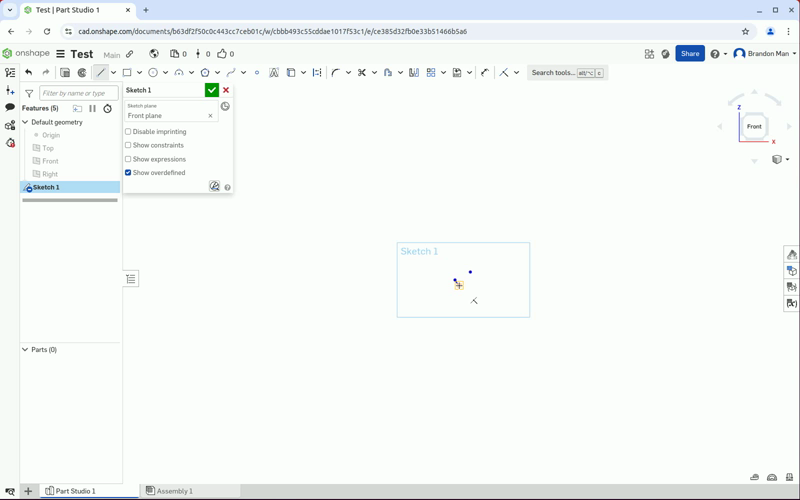
scroll(6)
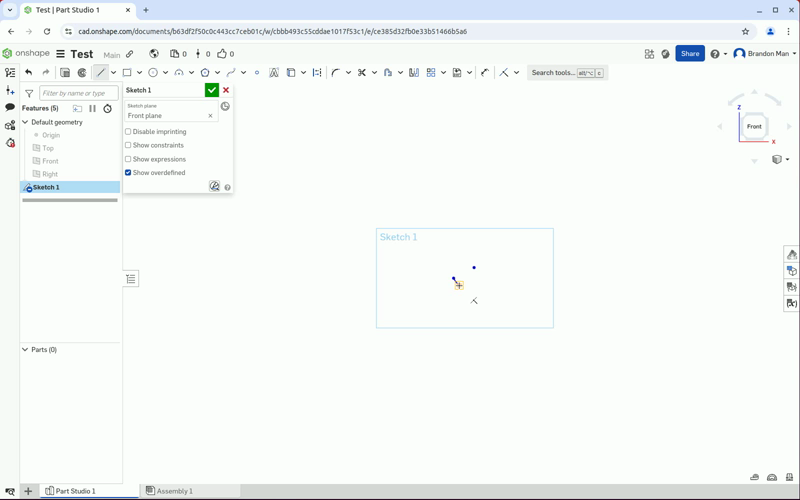
scroll(6)
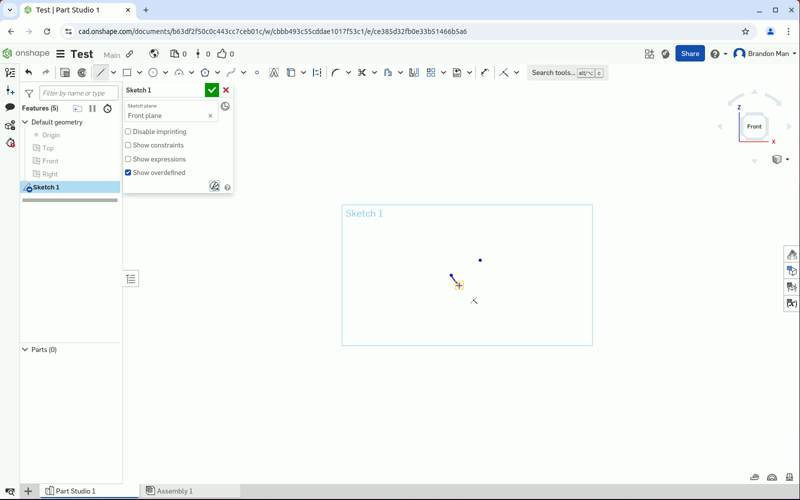
scroll(6)
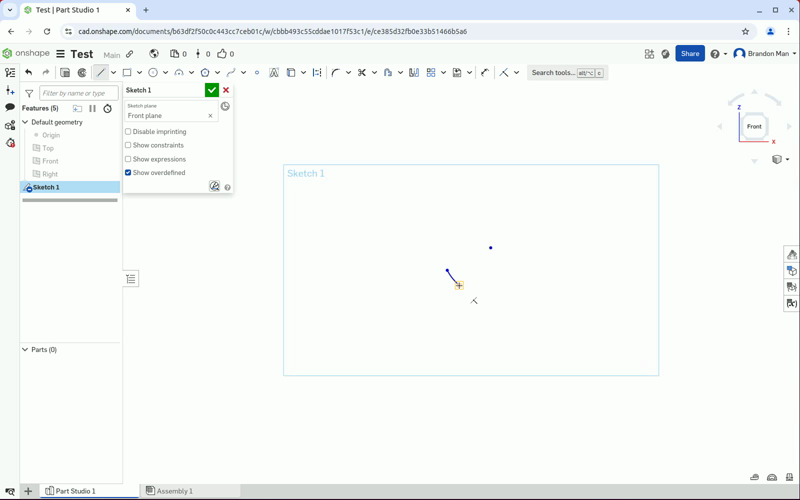
scroll(6)
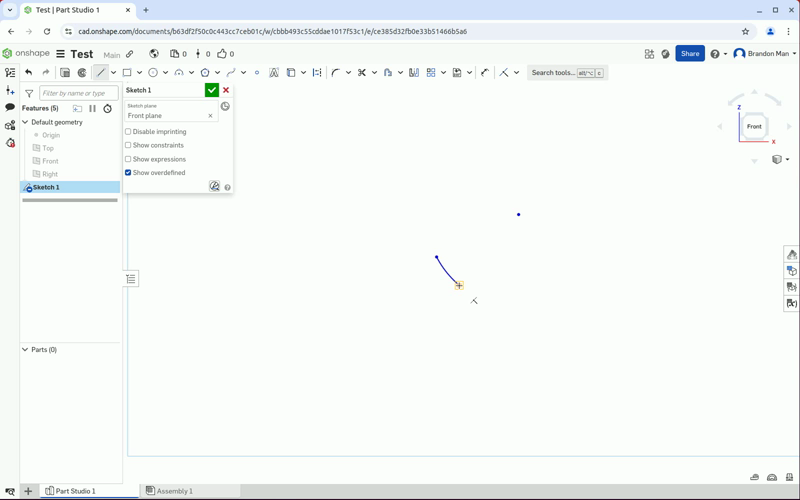
click(459, 285)
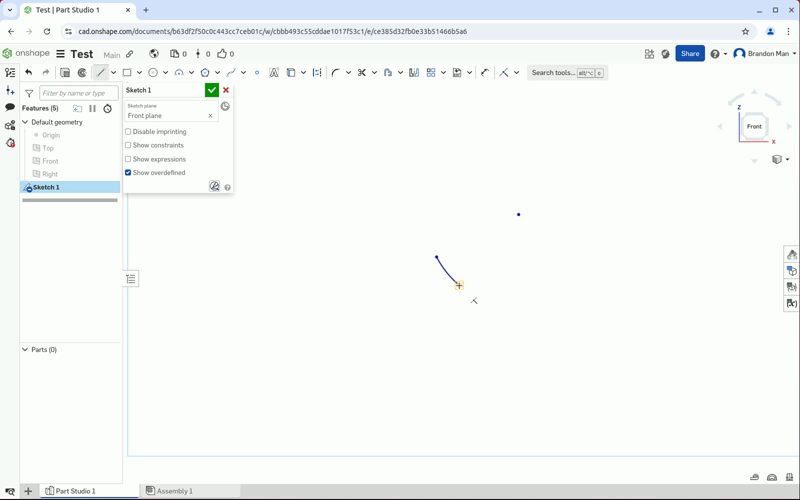
scroll(-6)
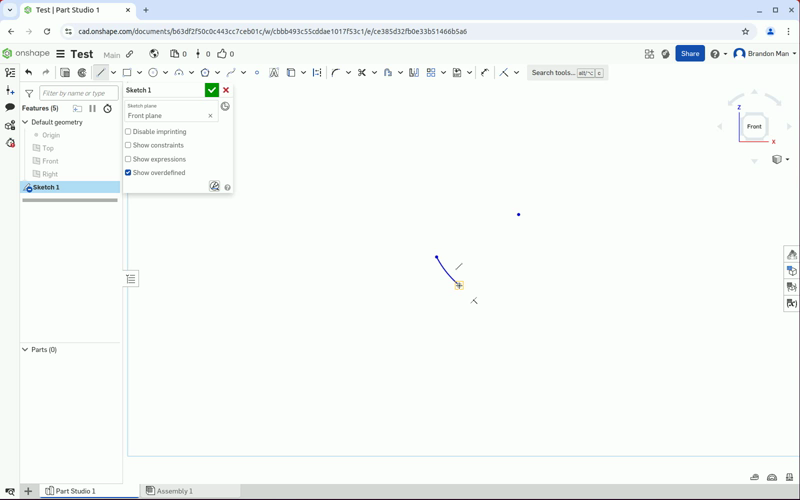
scroll(-6)
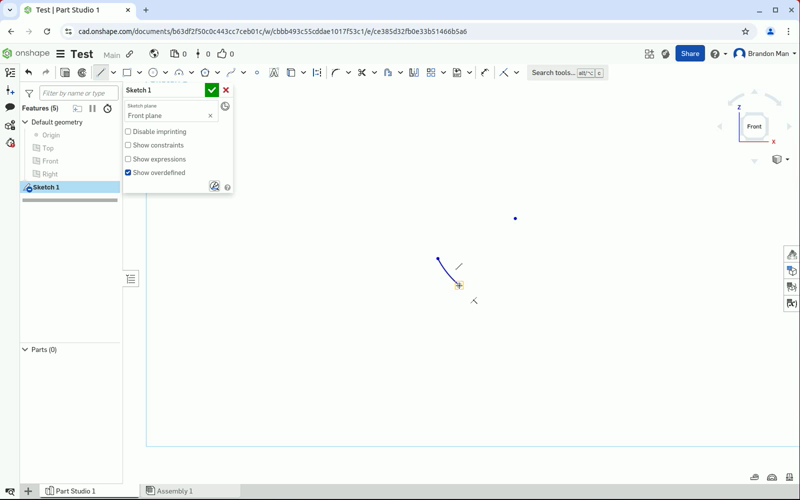
scroll(-6)
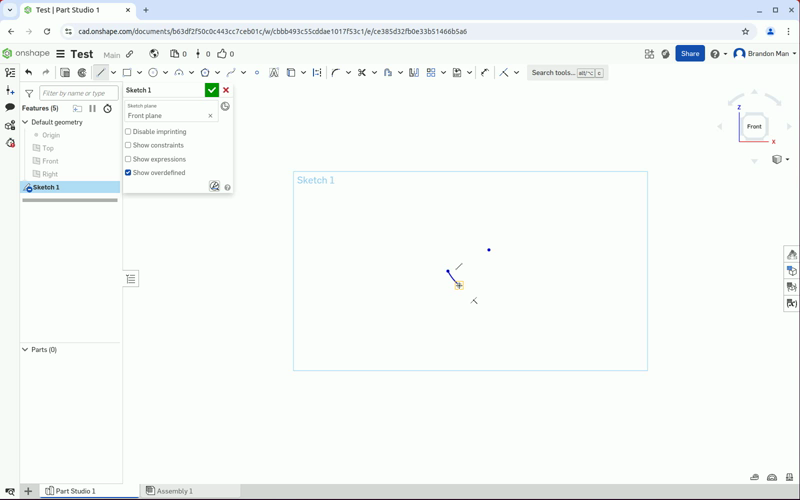
scroll(-6)
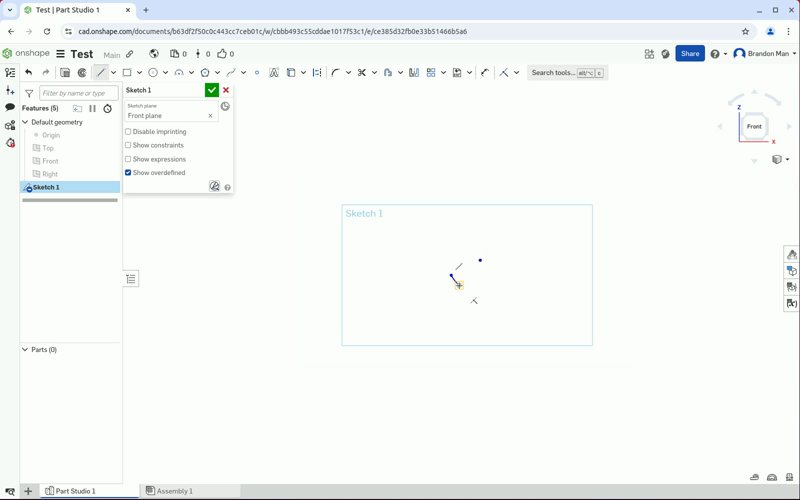
scroll(-6)
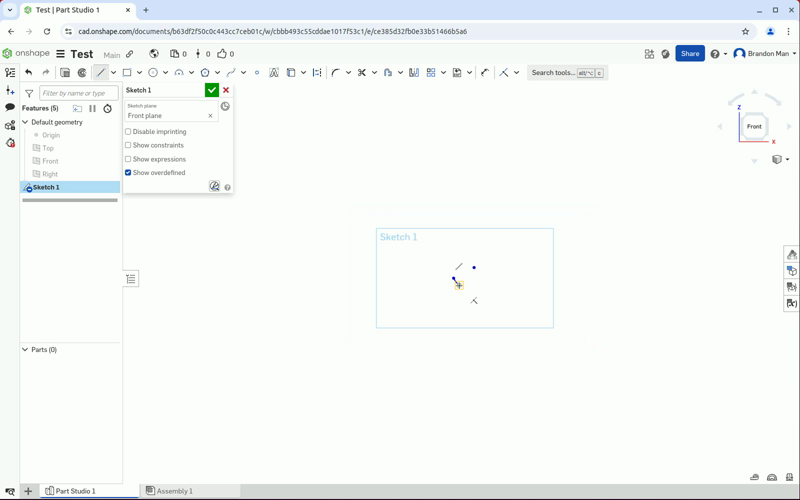
scroll(-6)
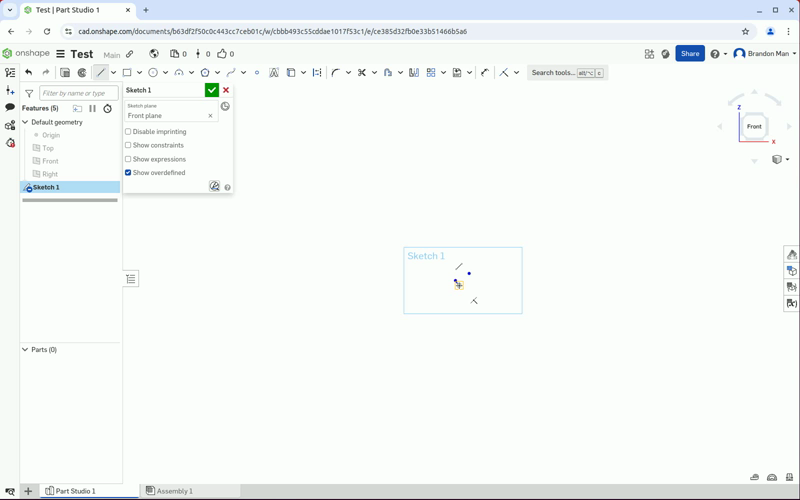
scroll(-6)
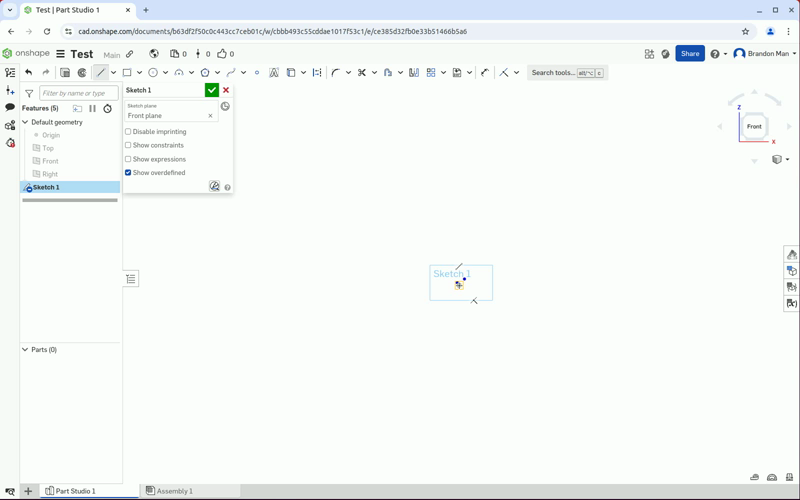
key_down(shift)
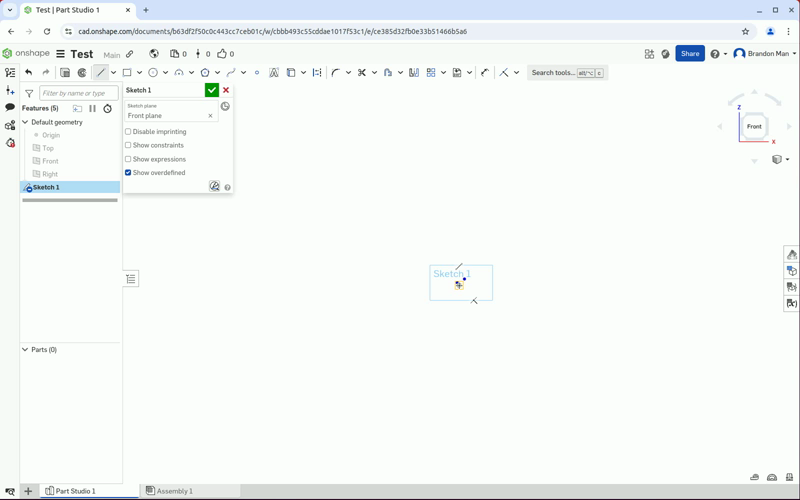
mouse_move(489, 285)
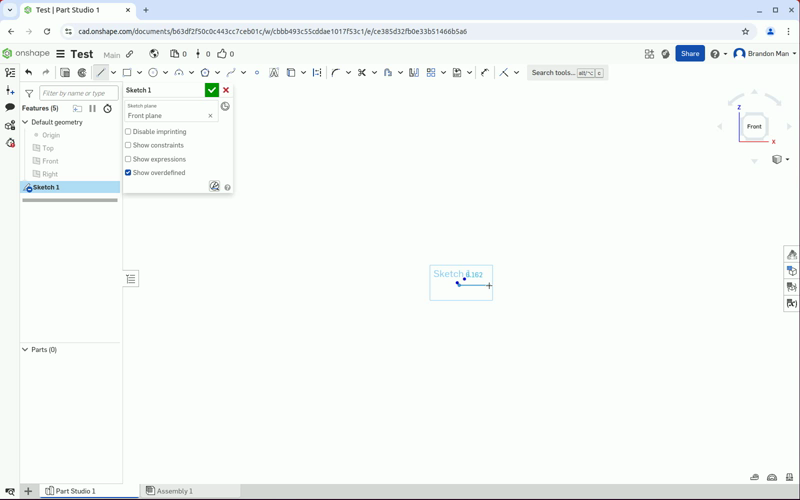
mouse_move(463, 285)
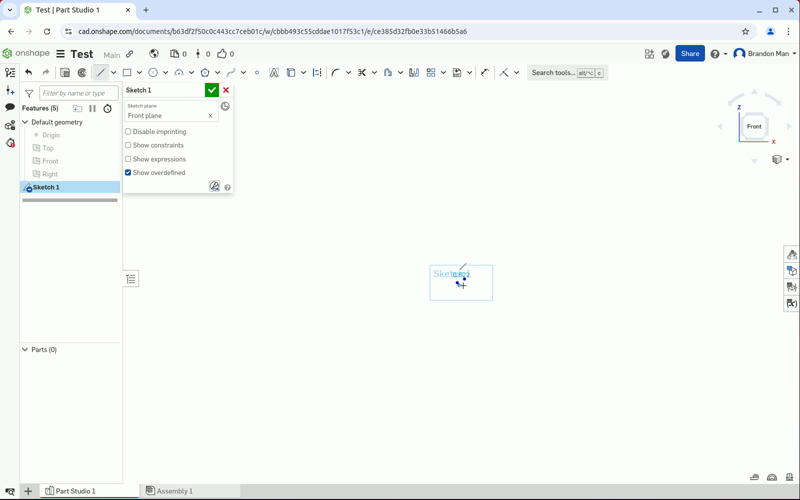
scroll(6)
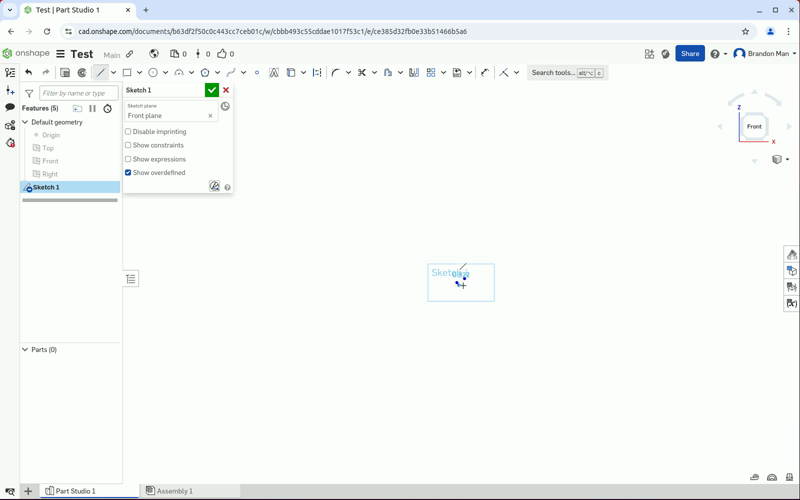
scroll(6)
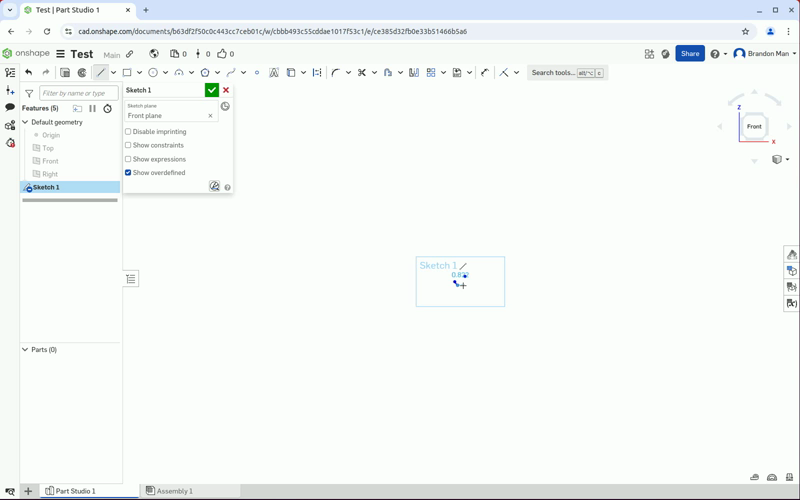
scroll(6)
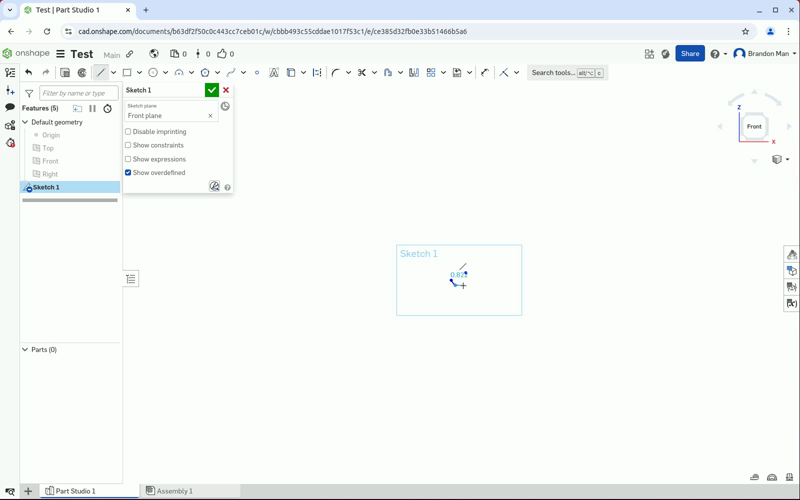
scroll(6)
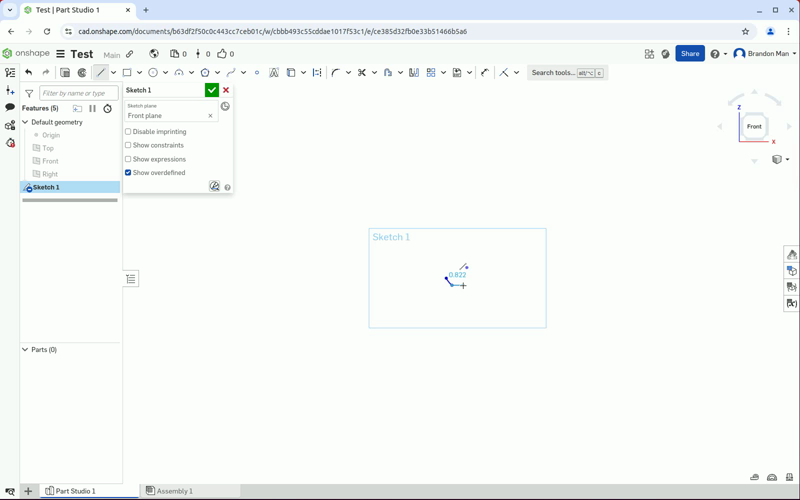
scroll(6)
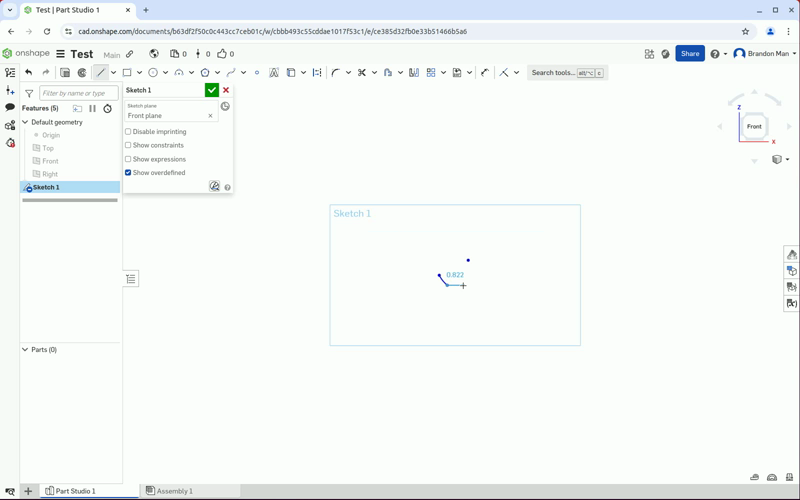
scroll(6)
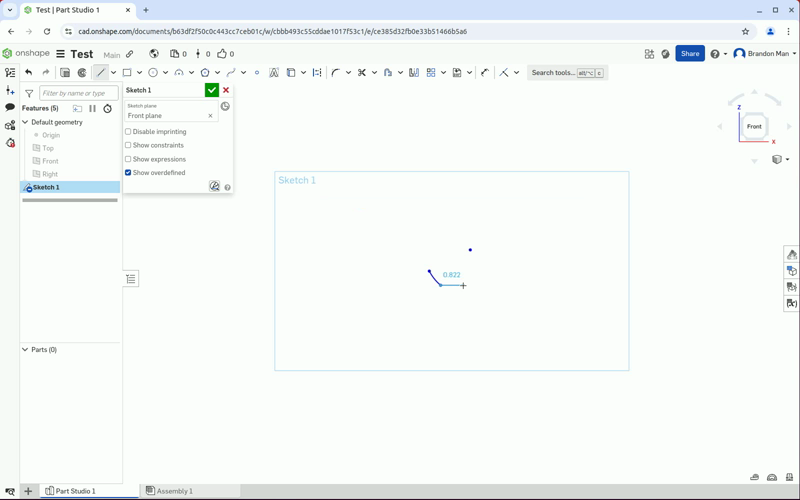
scroll(6)
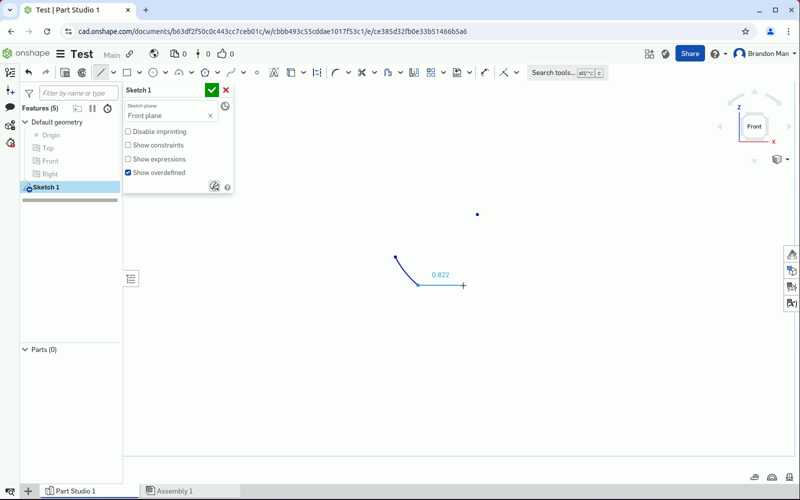
click(463, 285)
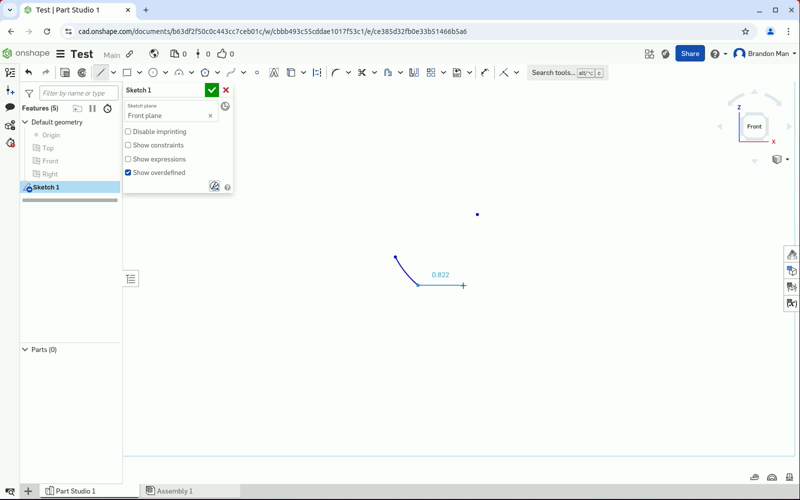
scroll(-6)
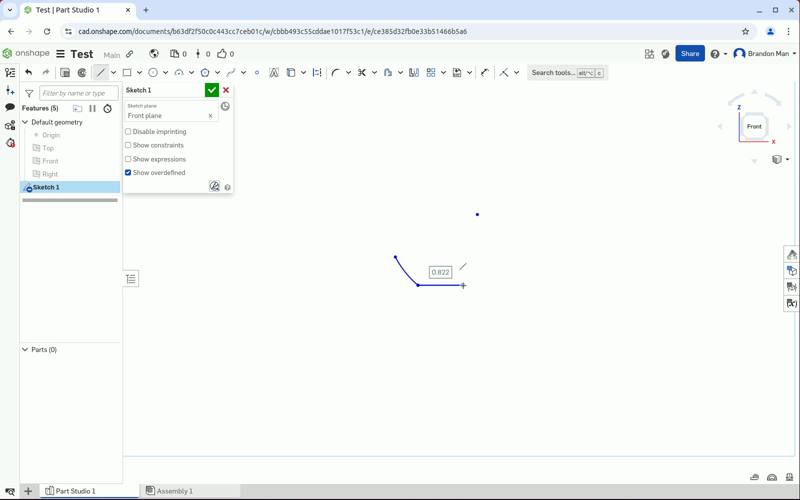
scroll(-6)
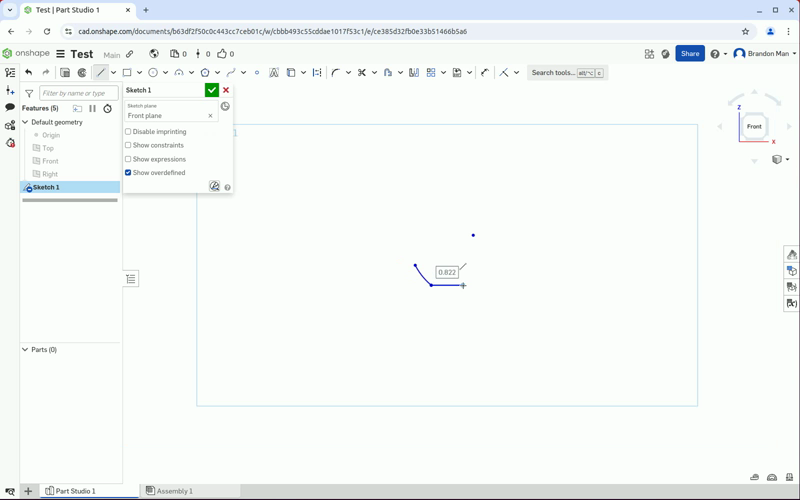
scroll(-6)
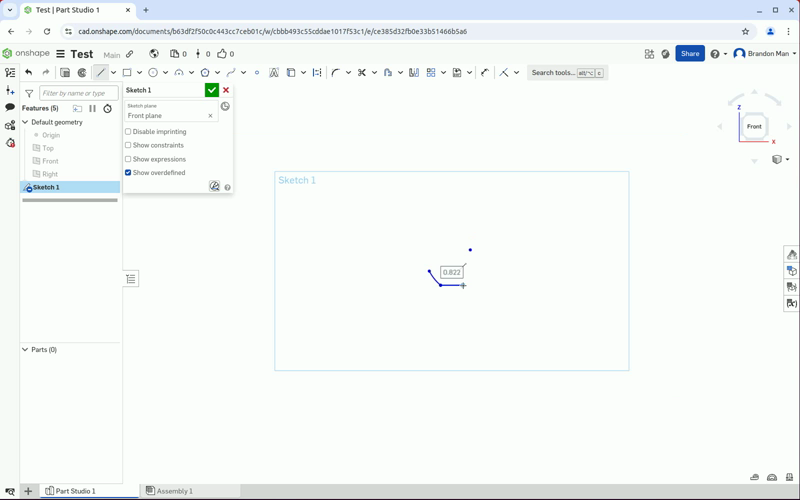
scroll(-6)
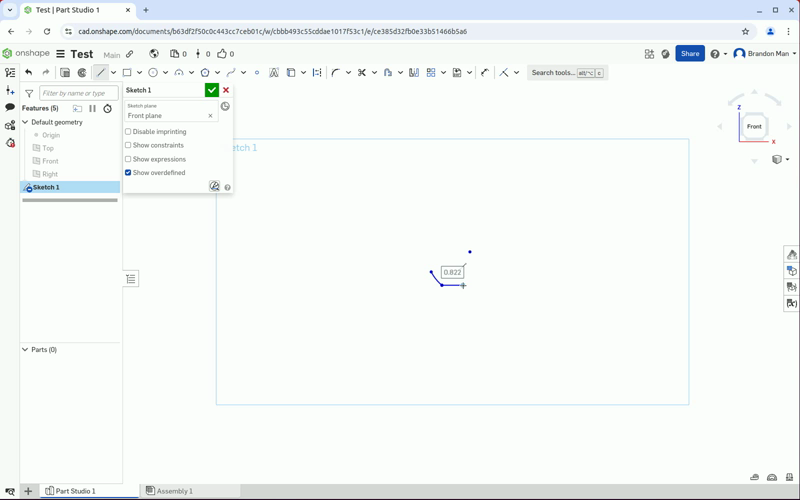
scroll(-6)
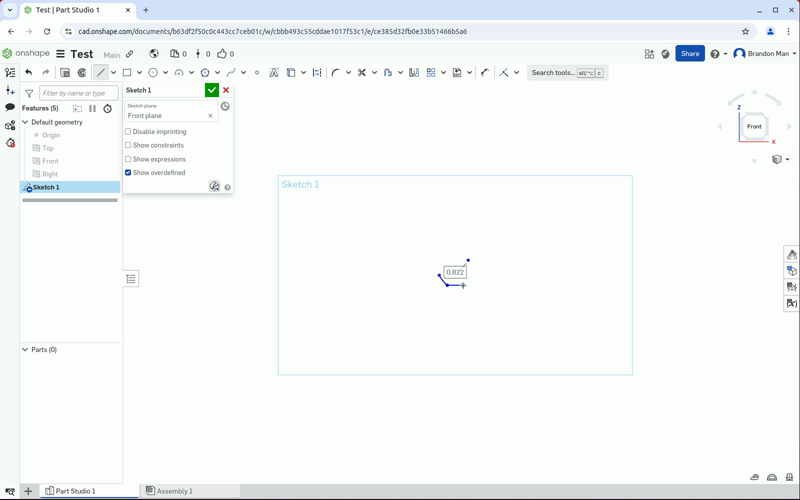
scroll(-6)
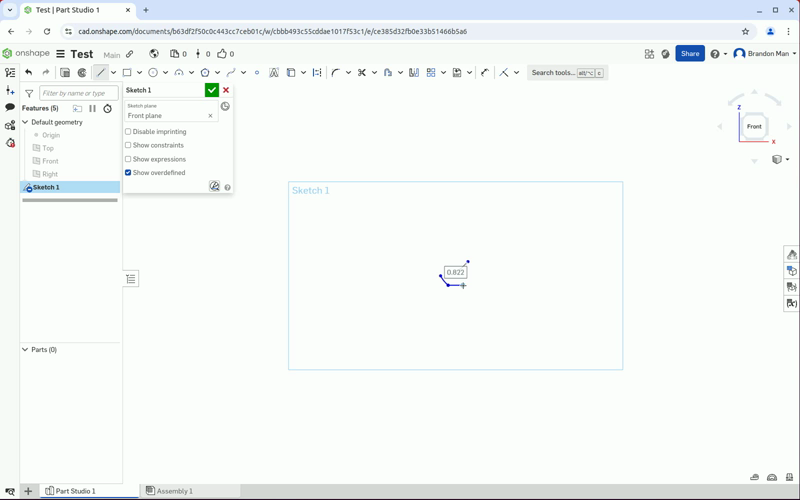
scroll(-6)
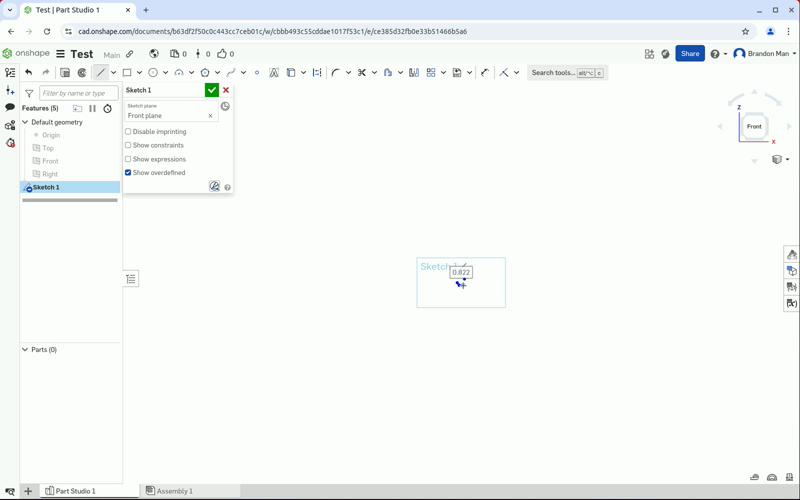
key_up(shift)
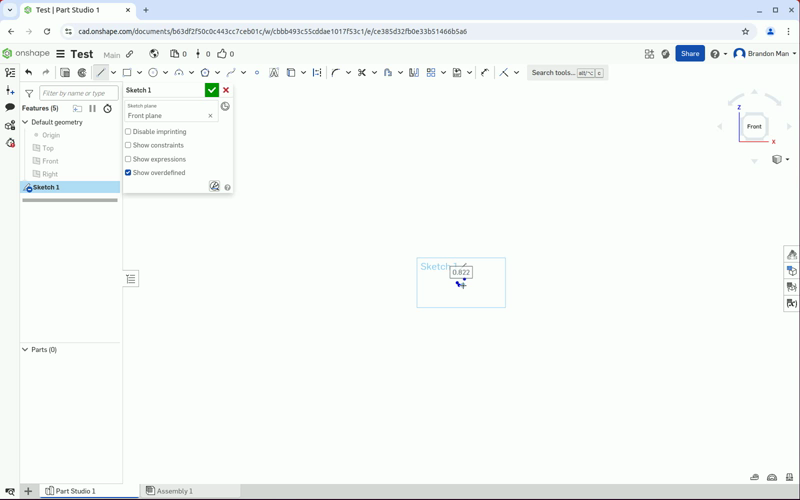
key(esc)
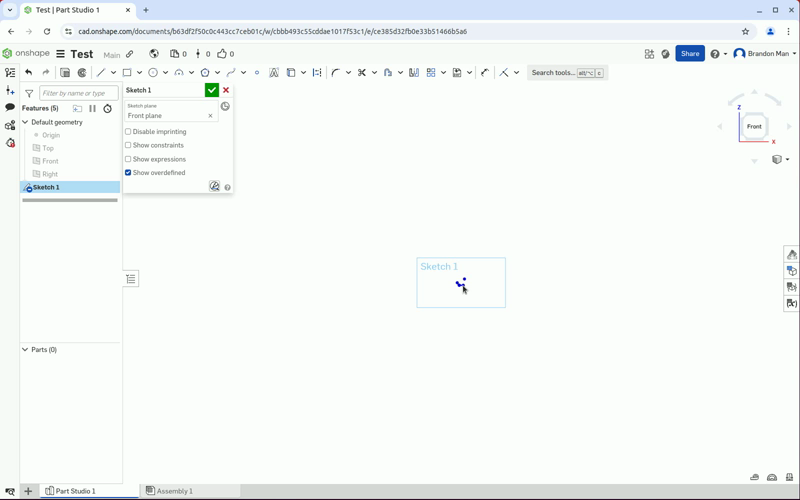
key(a)
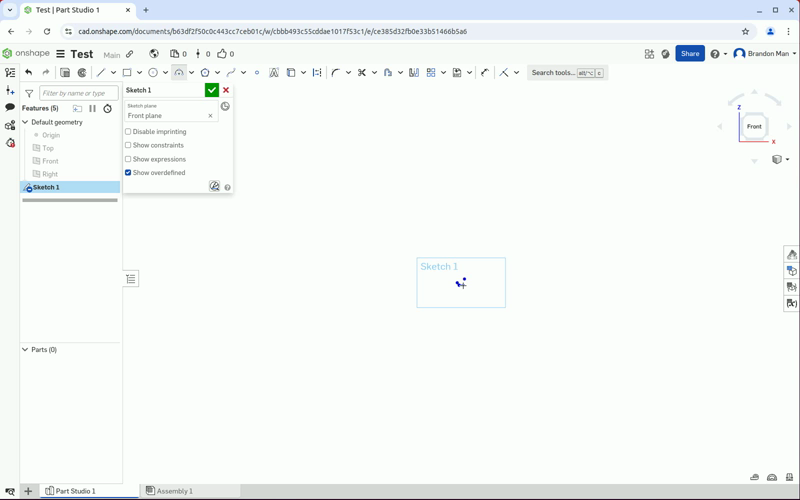
mouse_move(463, 285)
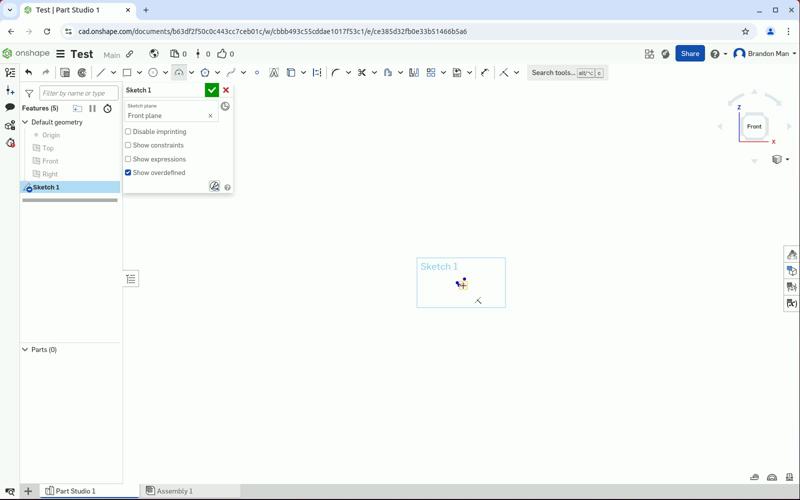
scroll(6)
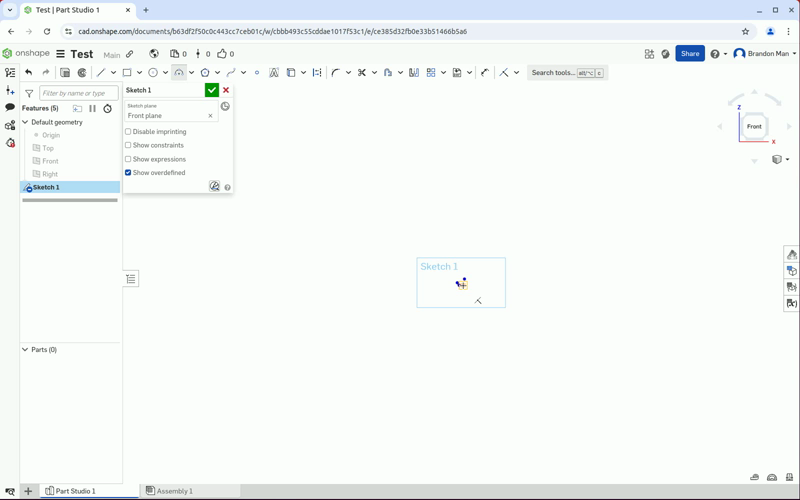
scroll(6)
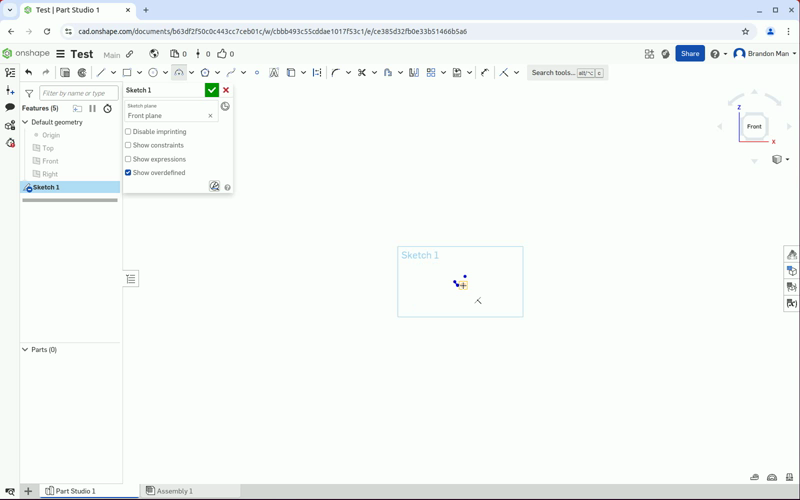
scroll(6)
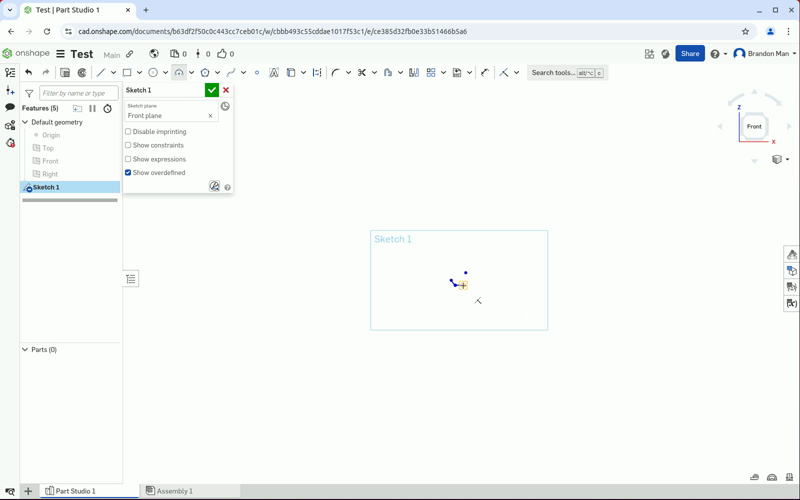
scroll(6)
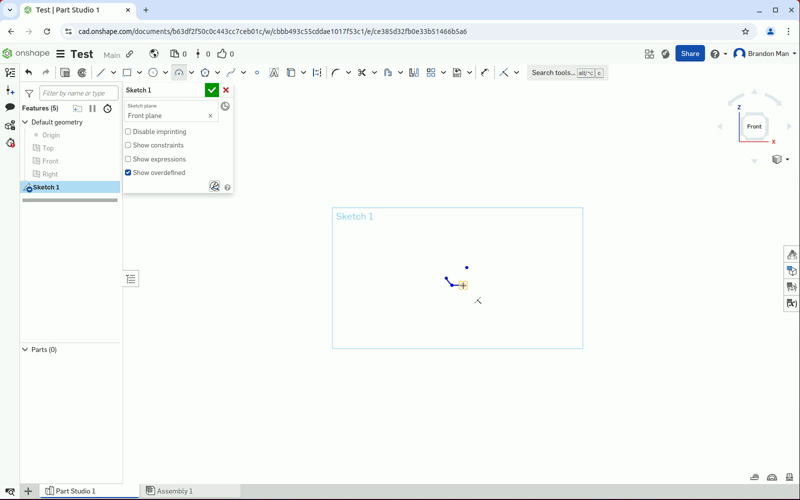
scroll(6)
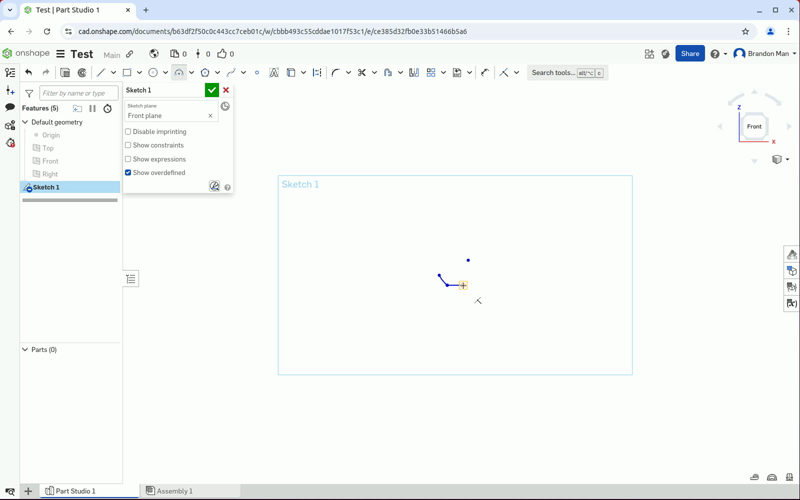
scroll(6)
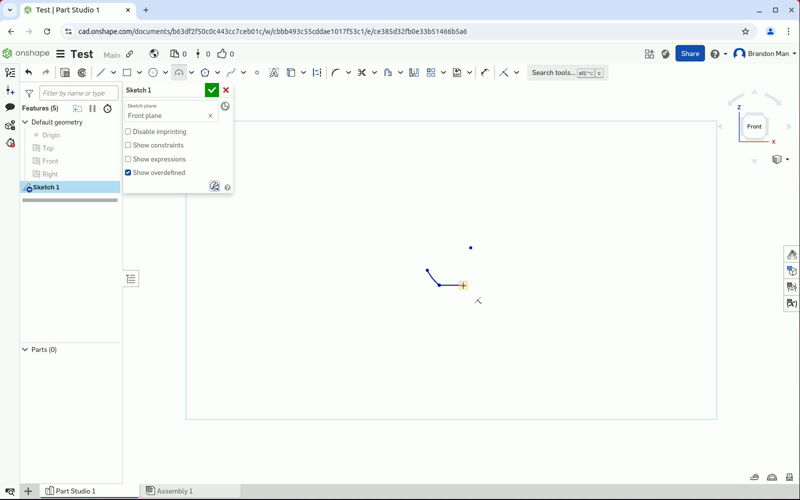
scroll(6)
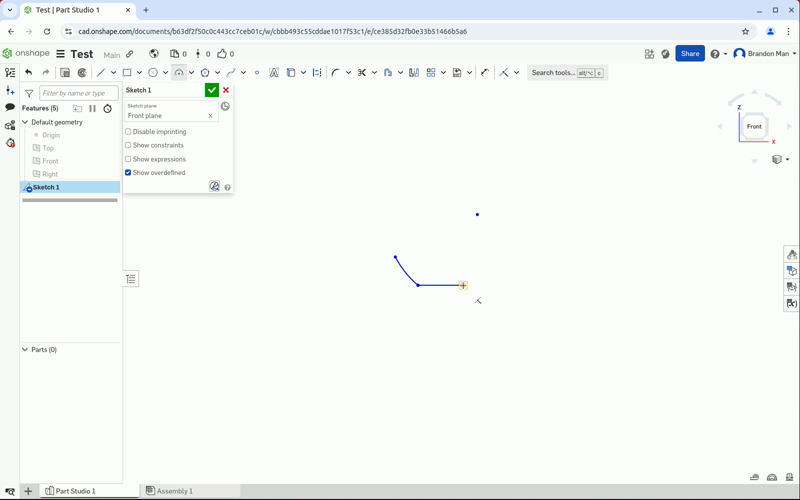
click(463, 285)
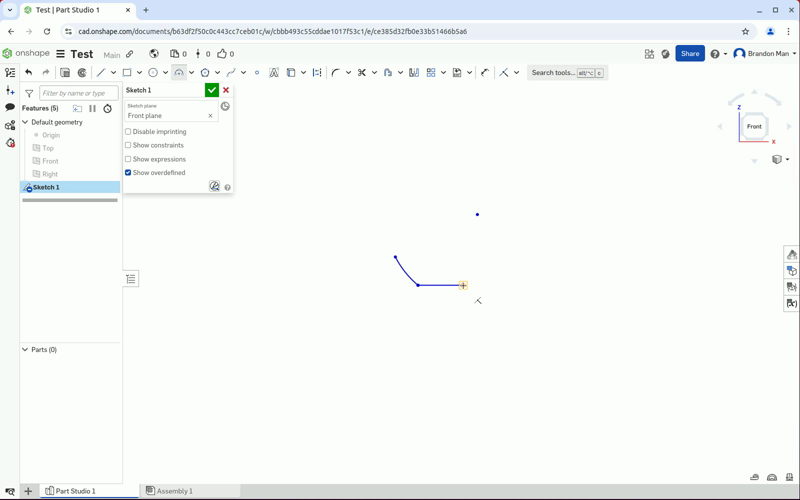
scroll(-6)
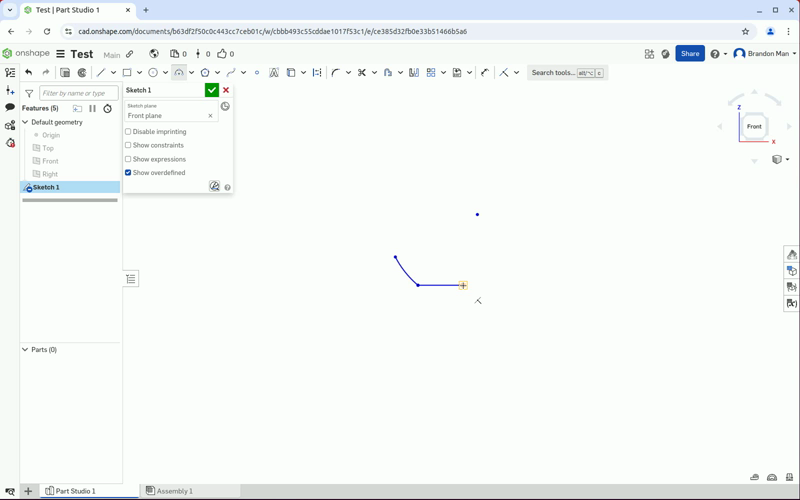
scroll(-6)
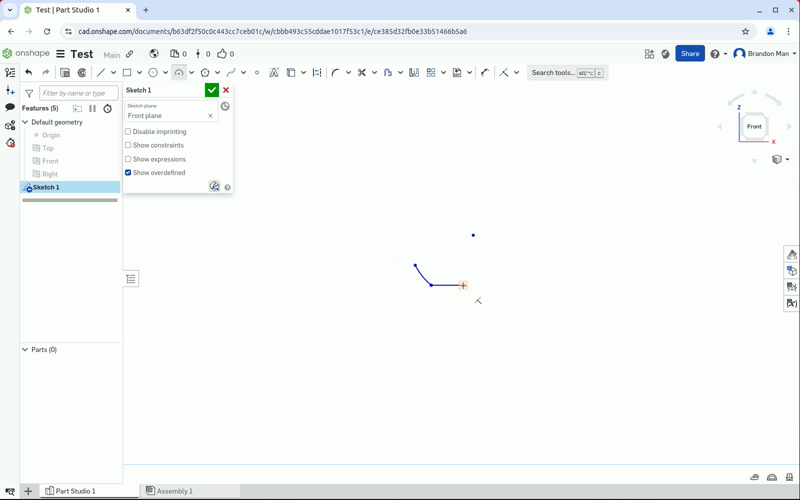
scroll(-6)
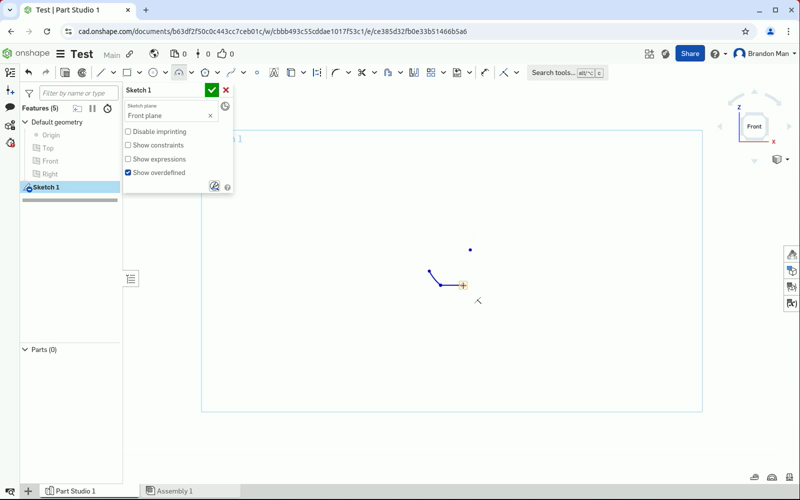
scroll(-6)
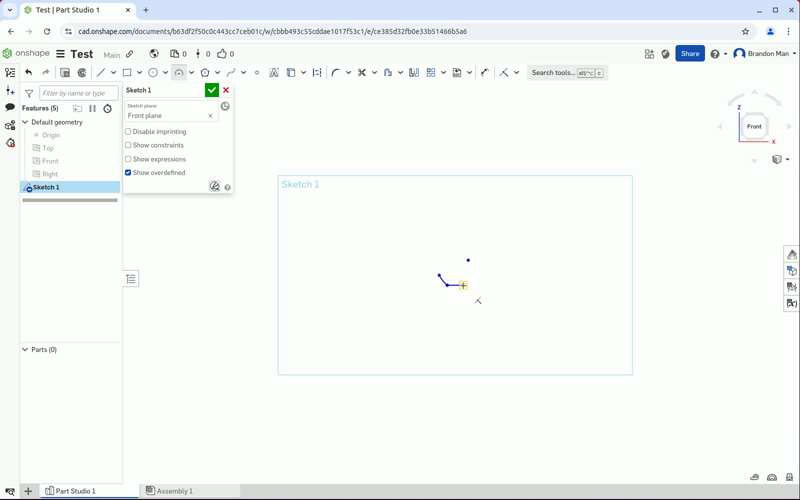
scroll(-6)
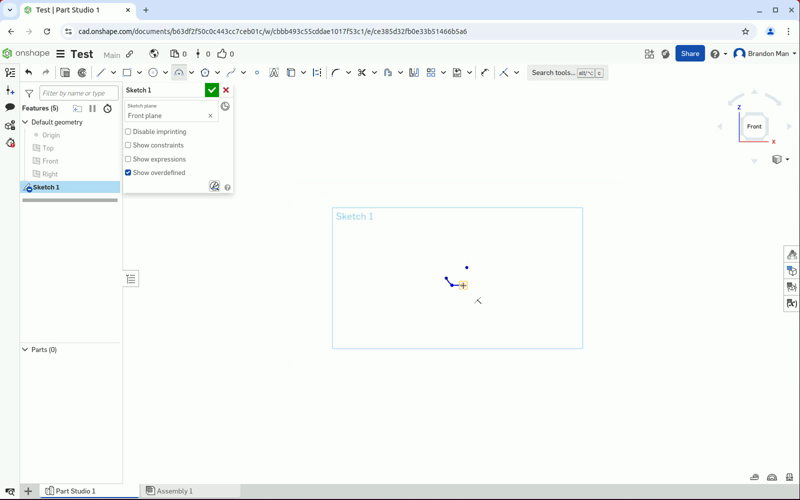
scroll(-6)
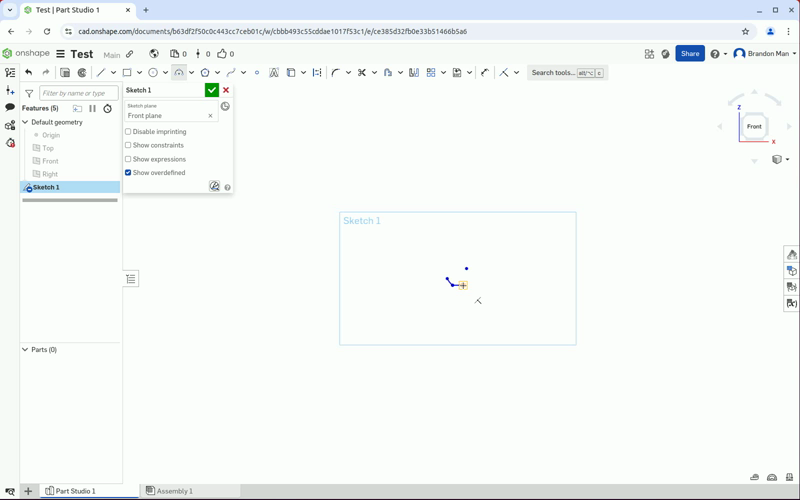
scroll(-6)
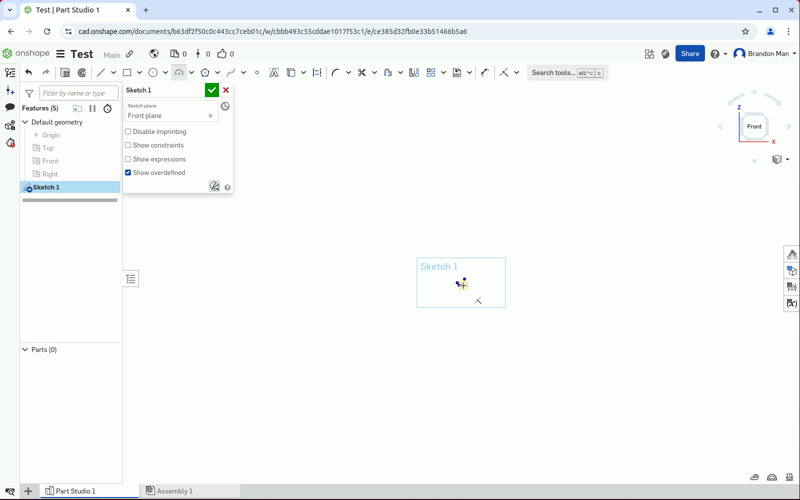
key_down(shift)
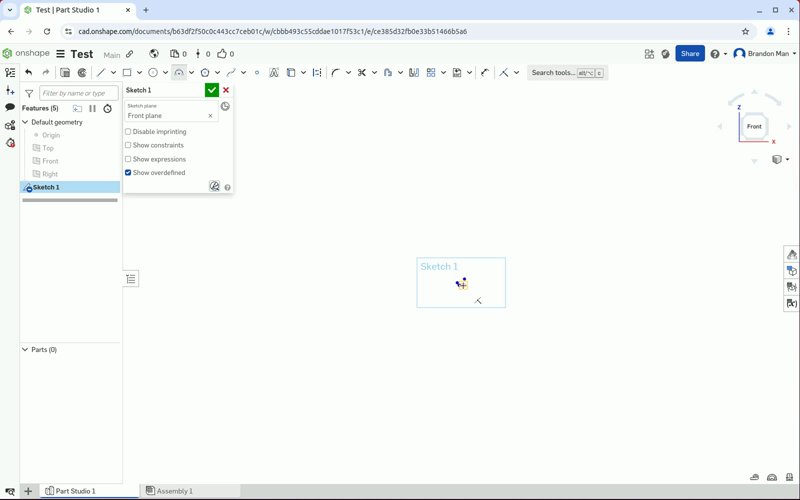
mouse_move(464, 285)
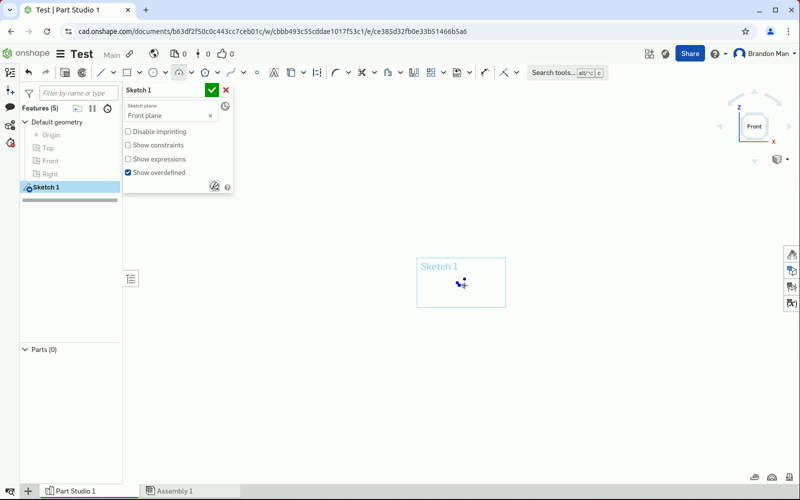
scroll(6)
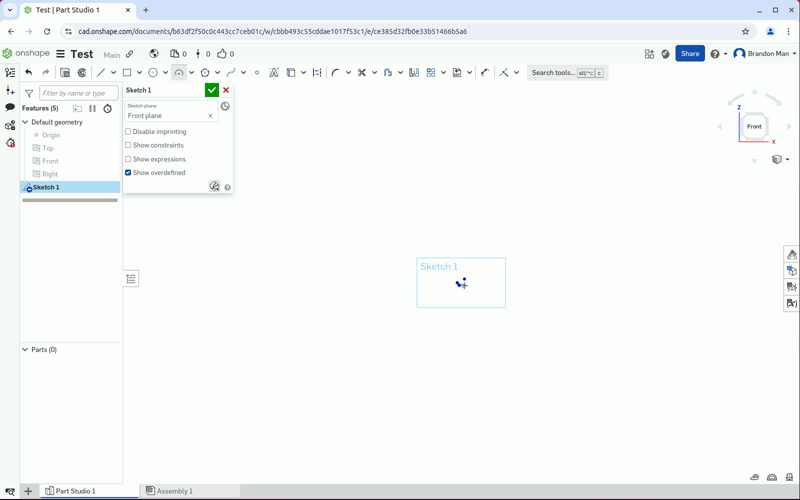
scroll(6)
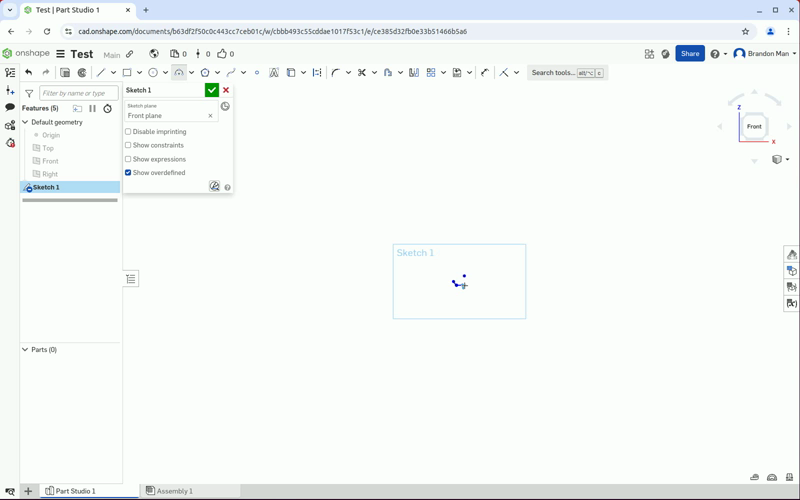
scroll(6)
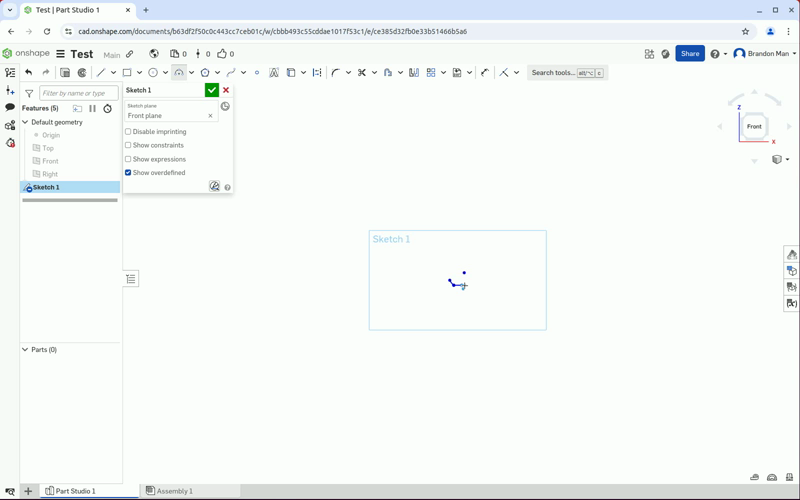
scroll(6)
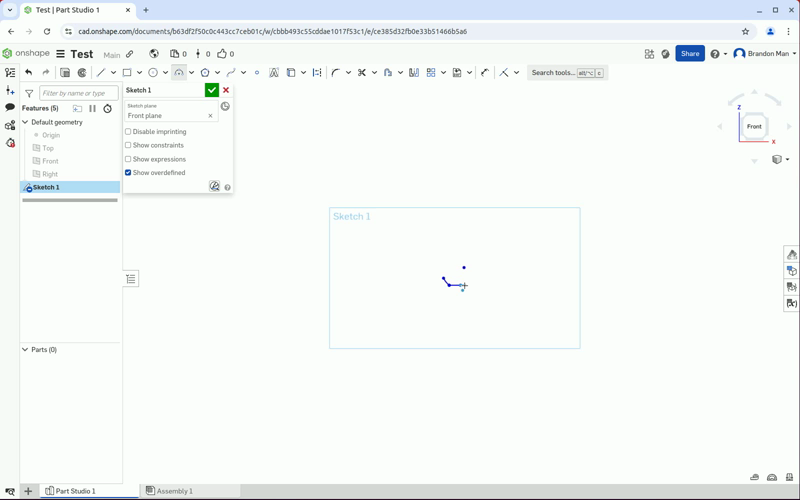
scroll(6)
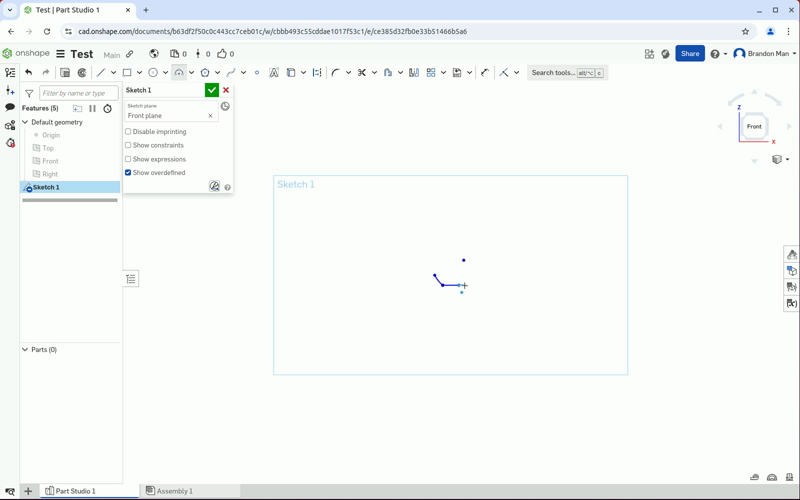
scroll(6)
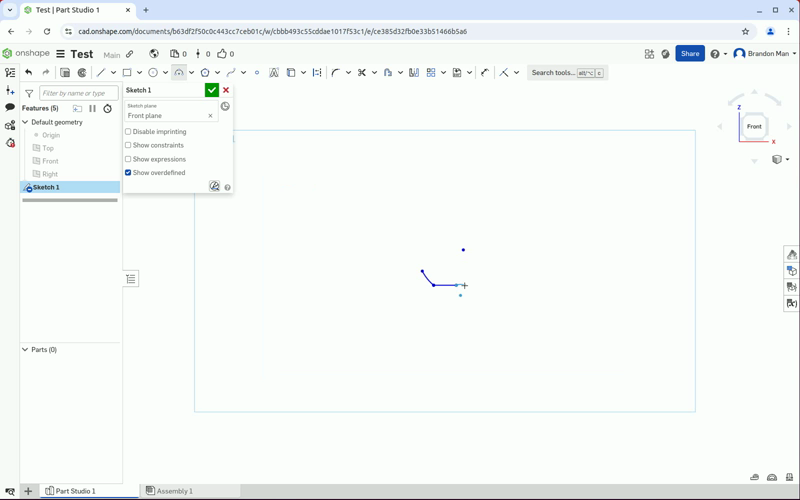
scroll(6)
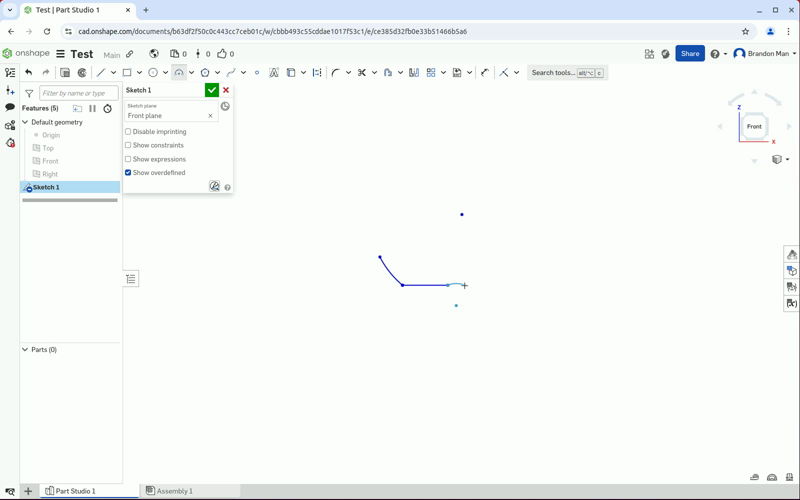
click(464, 285)
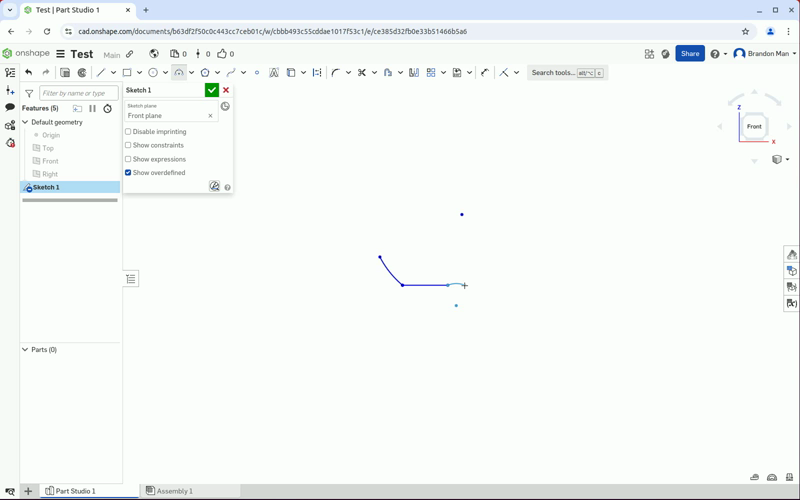
scroll(-6)
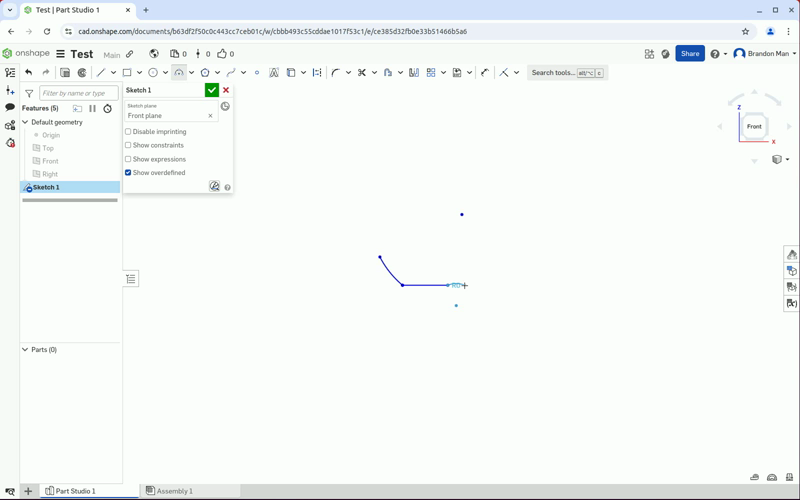
scroll(-6)
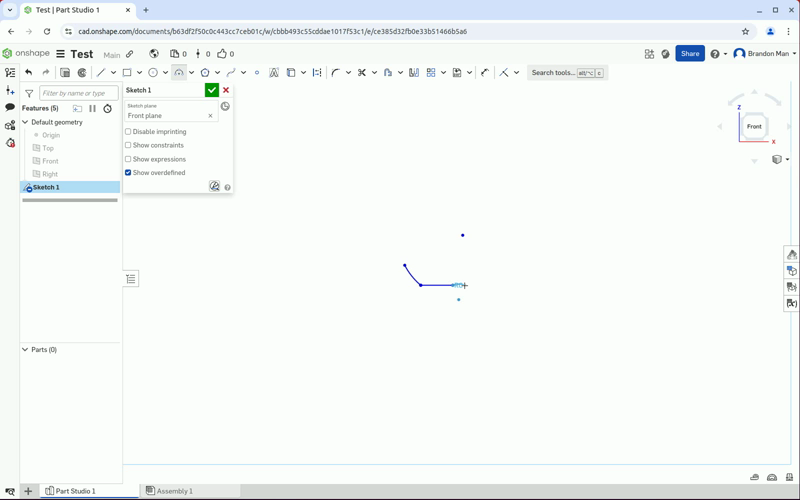
scroll(-6)
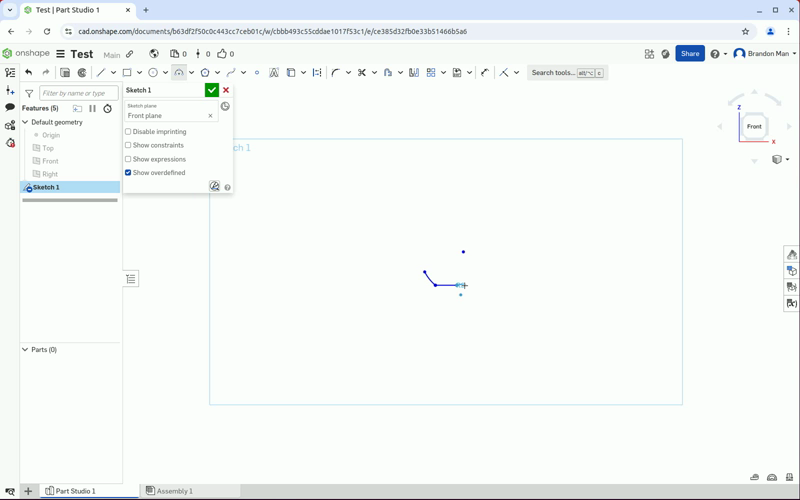
scroll(-6)
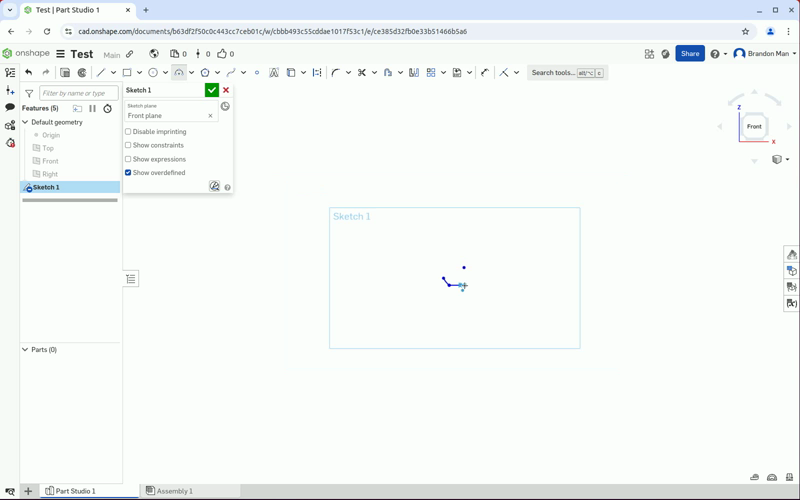
scroll(-6)
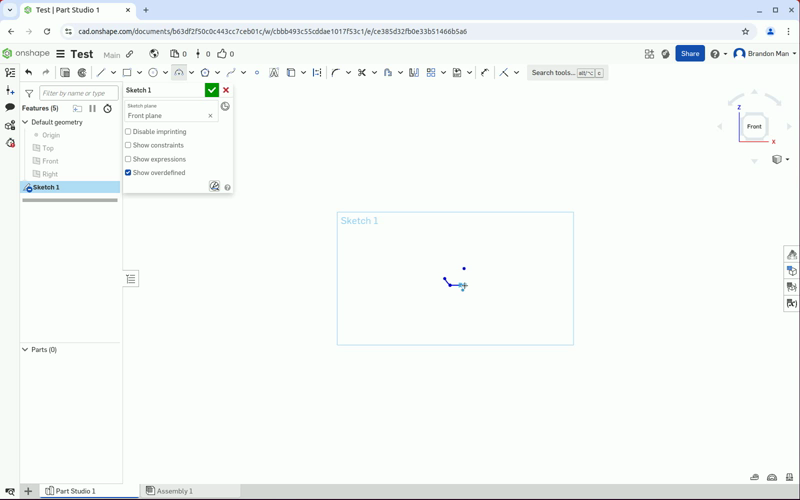
scroll(-6)
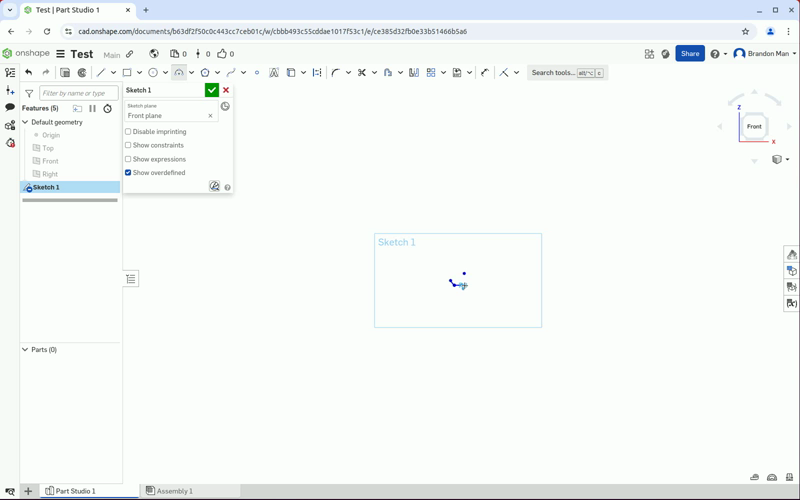
scroll(-6)
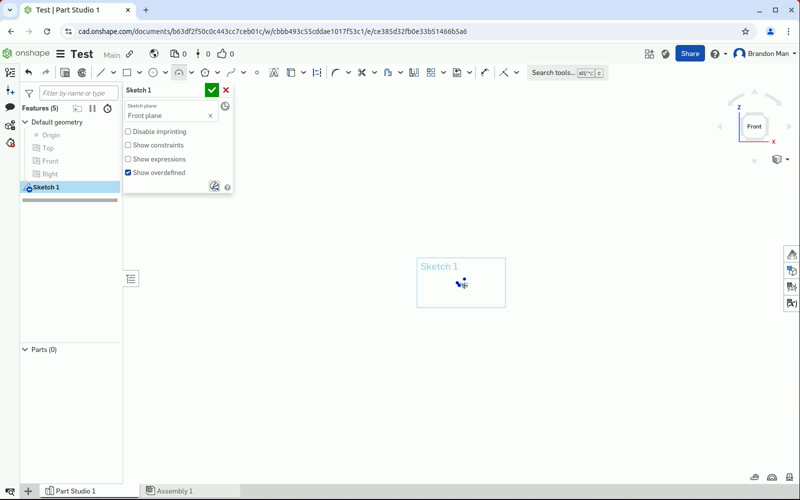
mouse_move(464, 285)
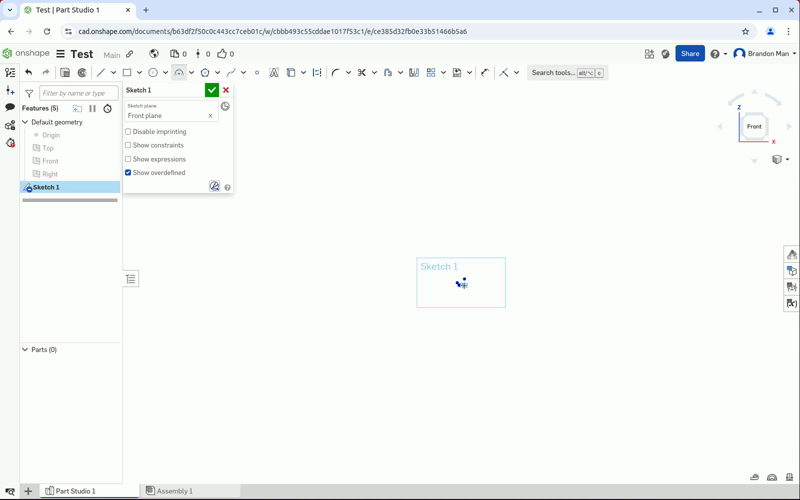
scroll(6)
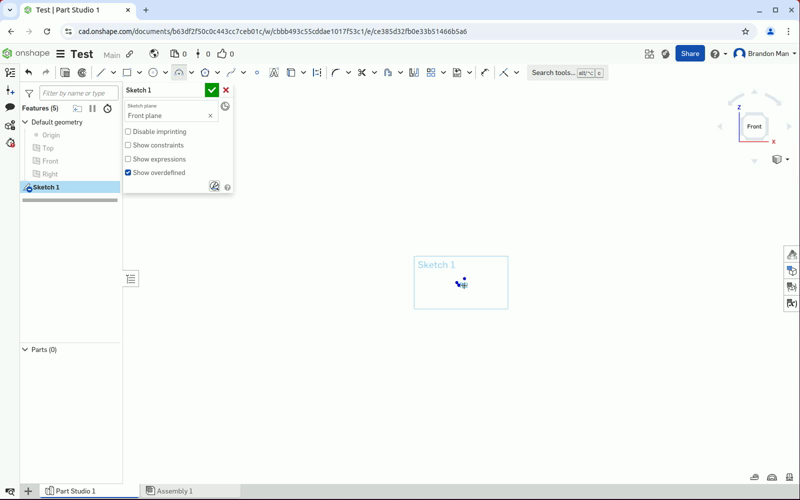
scroll(6)
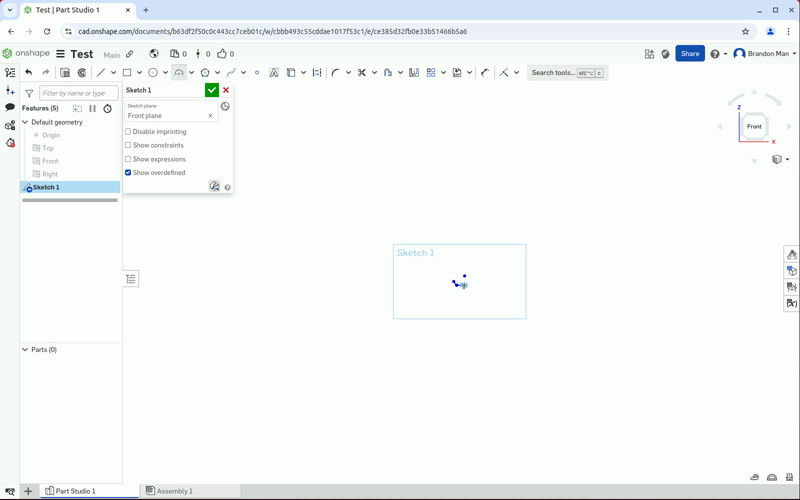
scroll(6)
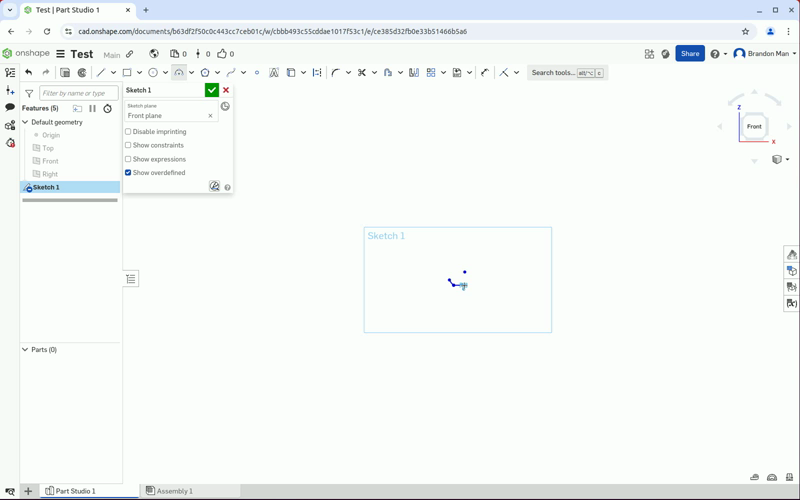
scroll(6)
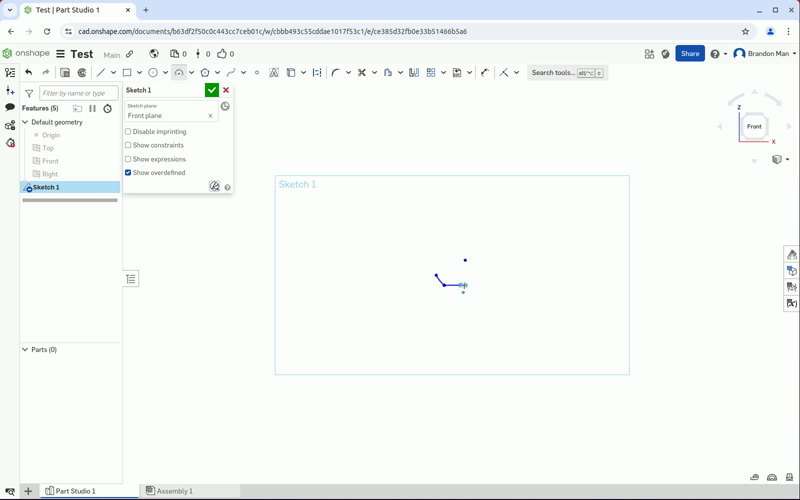
scroll(6)
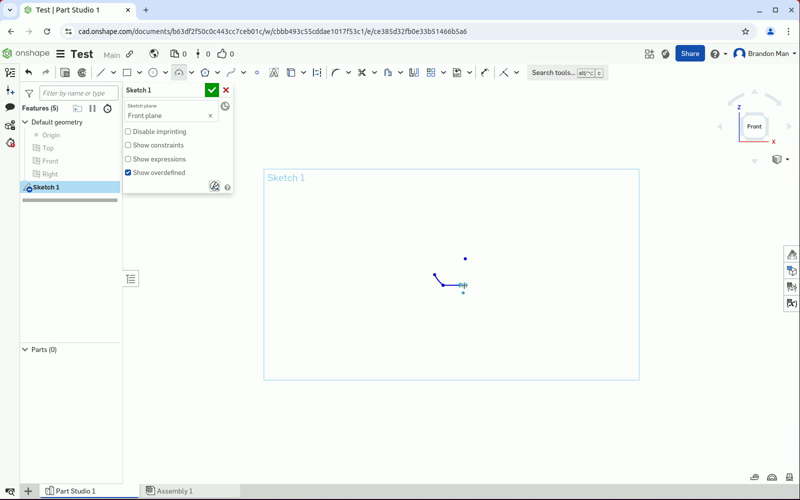
scroll(6)
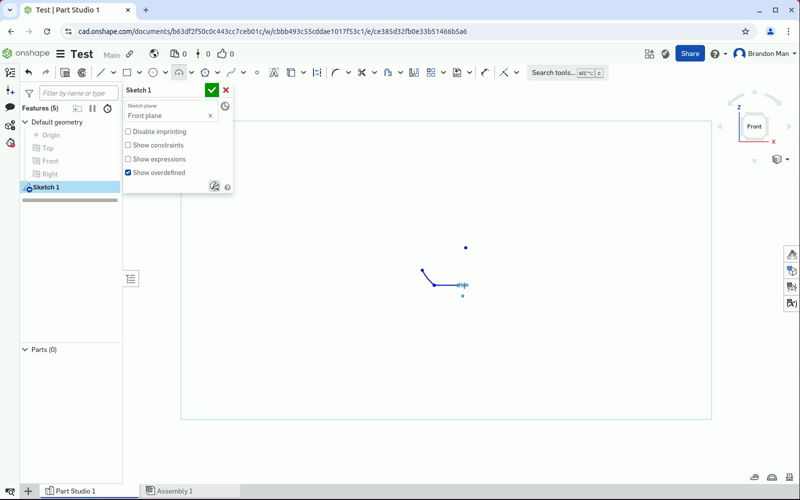
scroll(6)
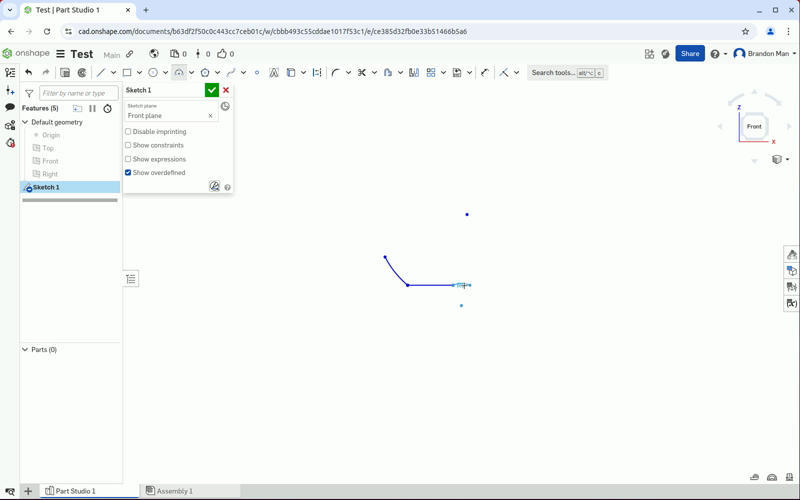
click(464, 285)
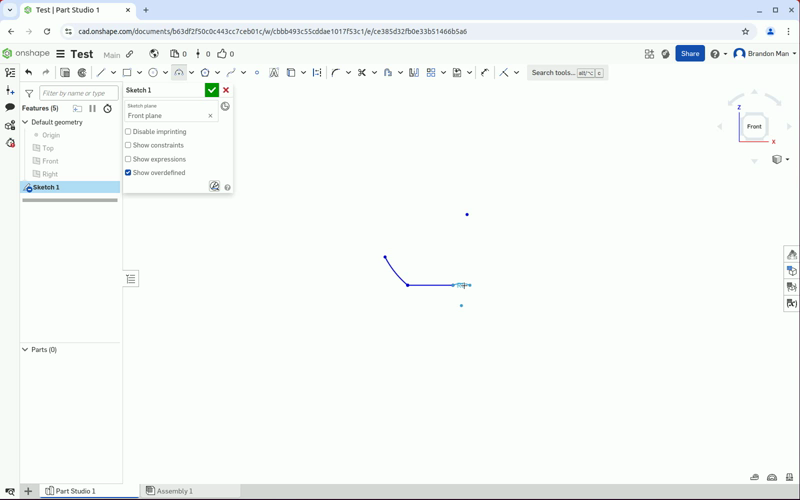
scroll(-6)
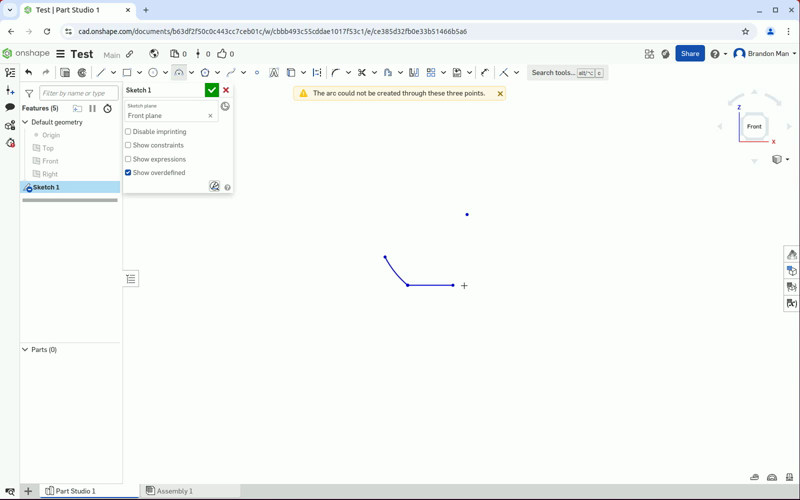
scroll(-6)
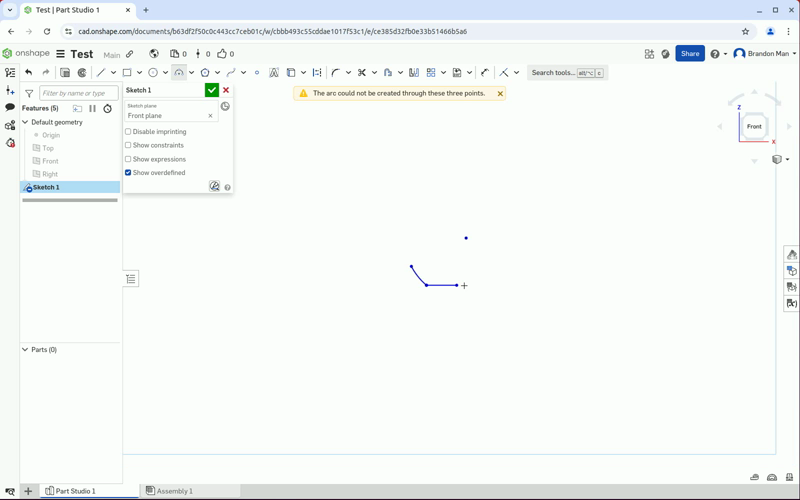
scroll(-6)
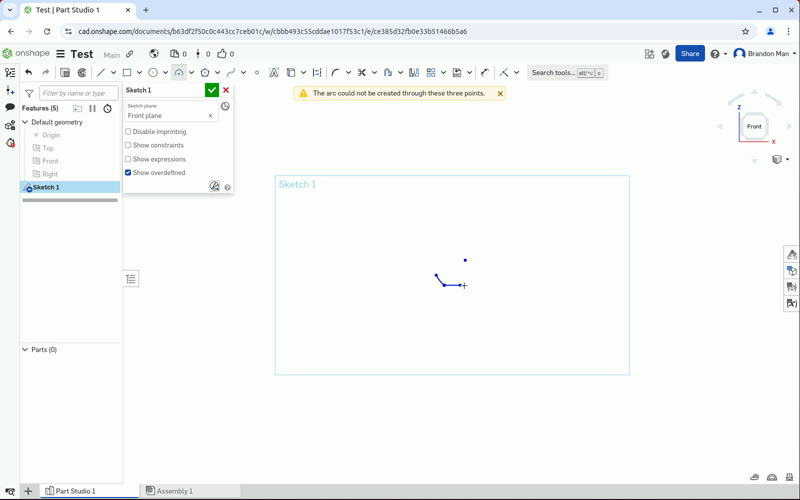
scroll(-6)
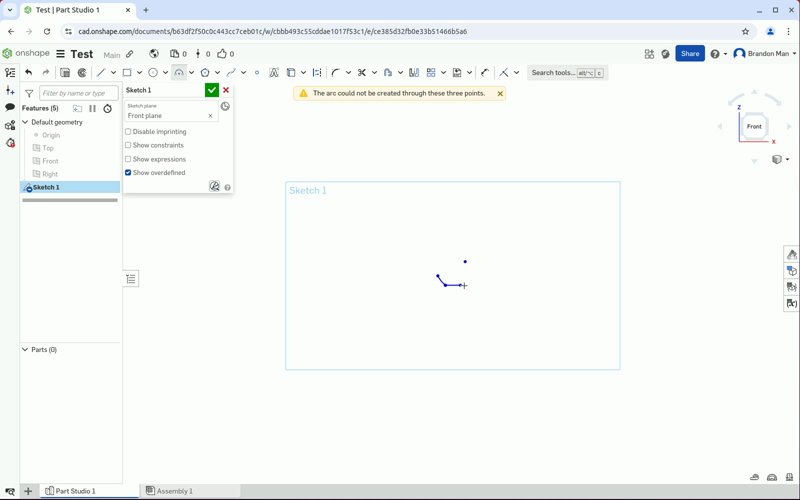
scroll(-6)
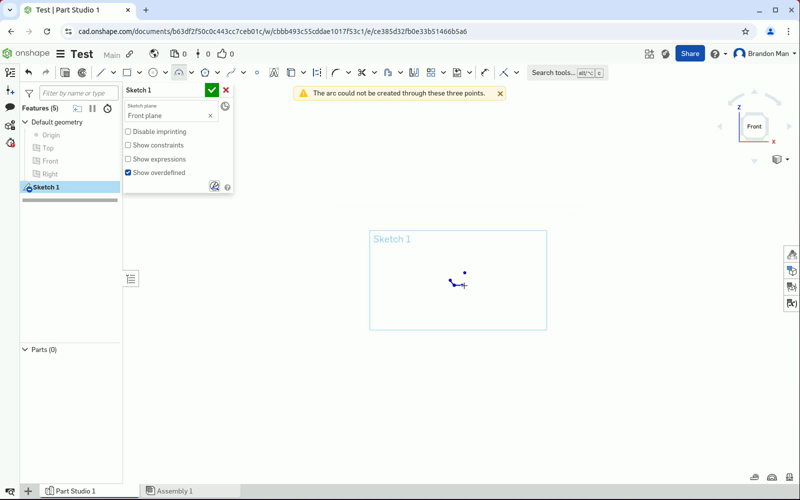
scroll(-6)
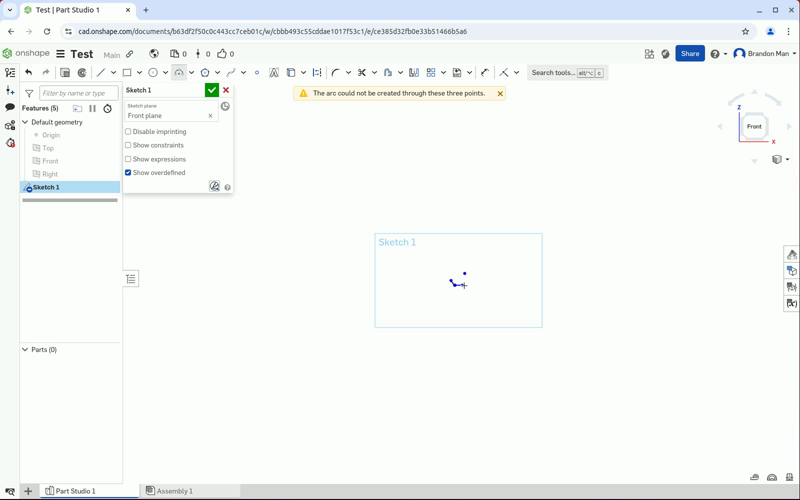
scroll(-6)
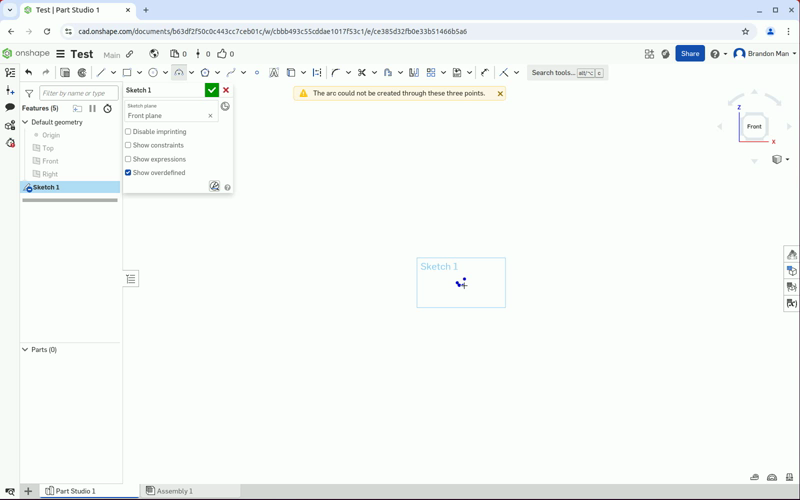
key_up(shift)
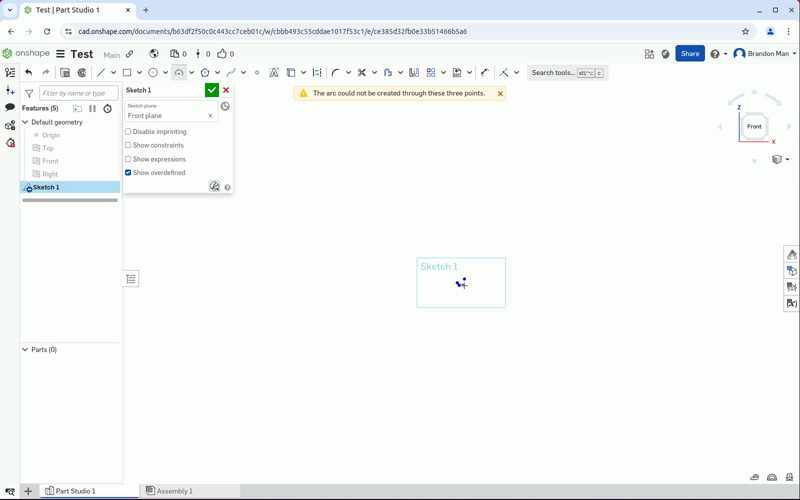
key(esc)
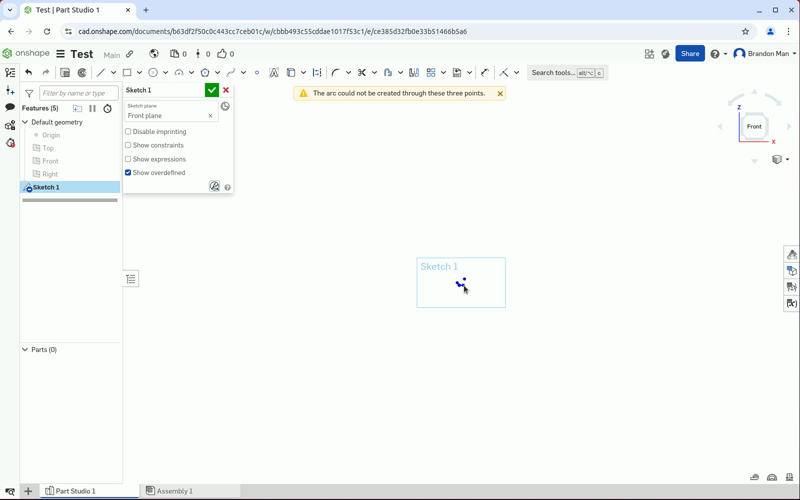
key(l)
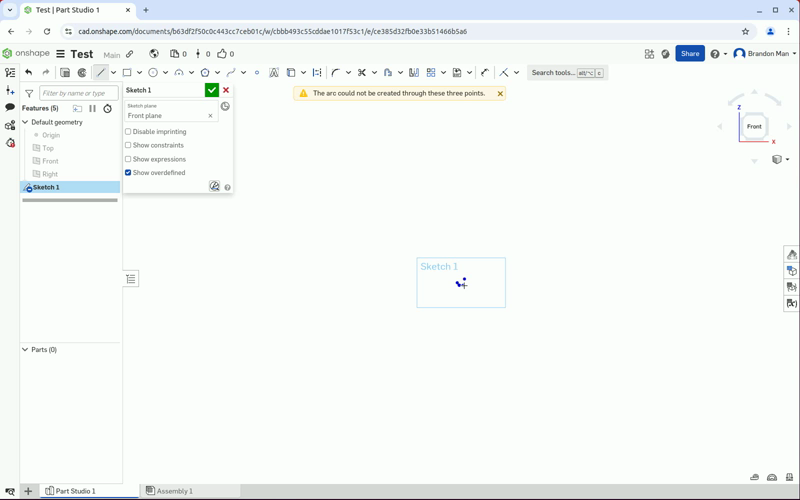
mouse_move(464, 285)
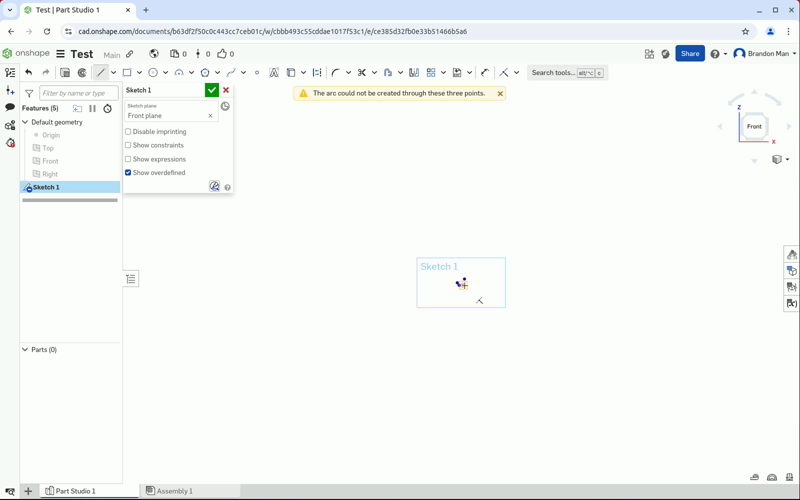
scroll(6)
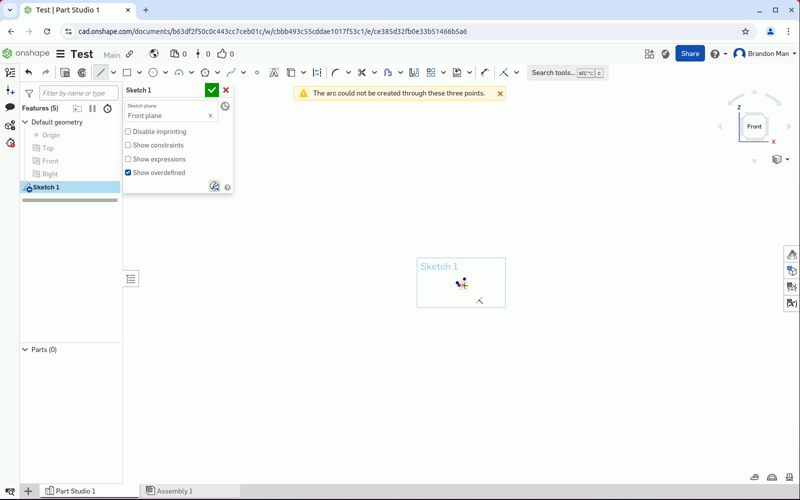
scroll(6)
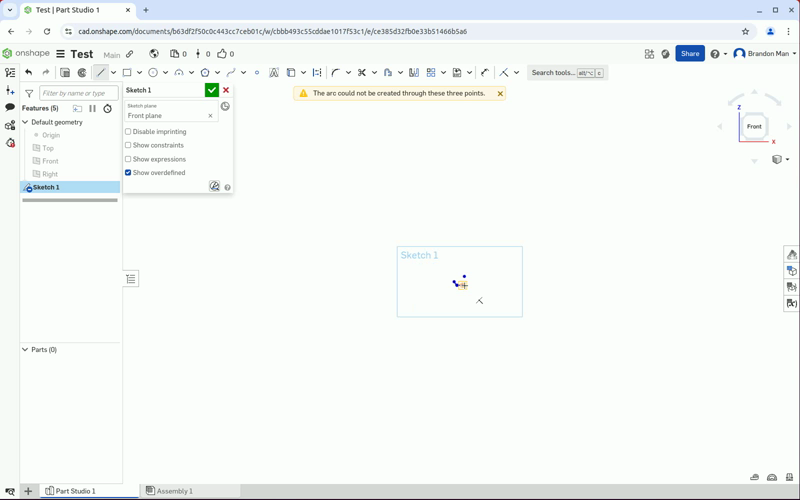
scroll(6)
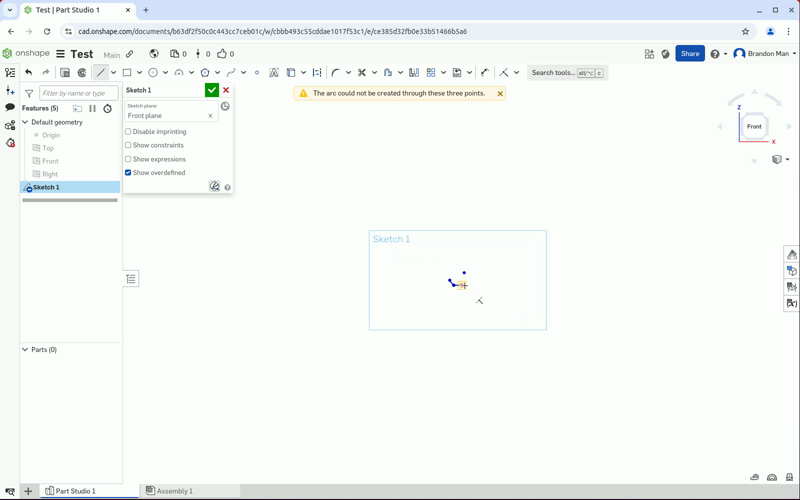
scroll(6)
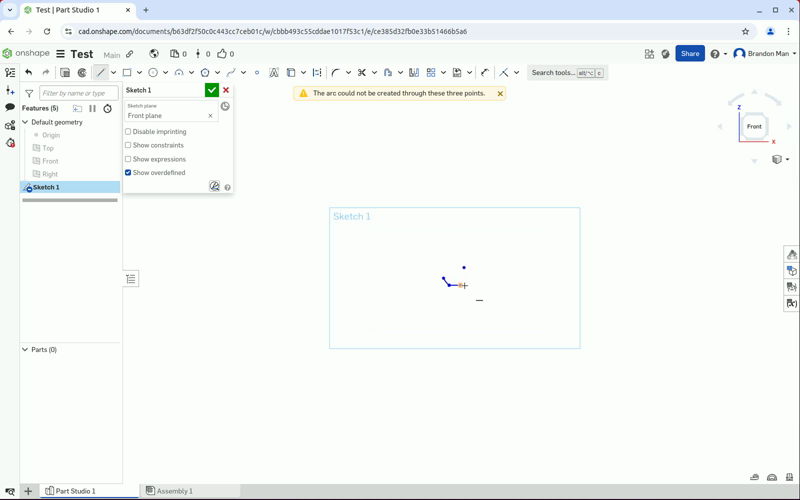
scroll(6)
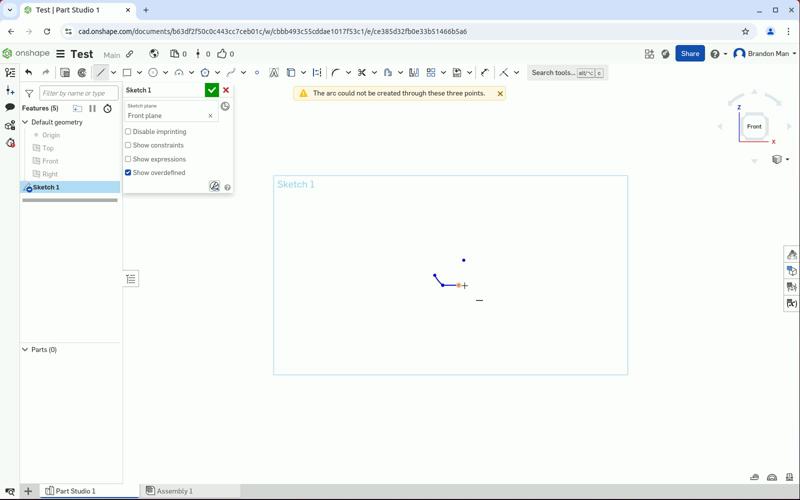
scroll(6)
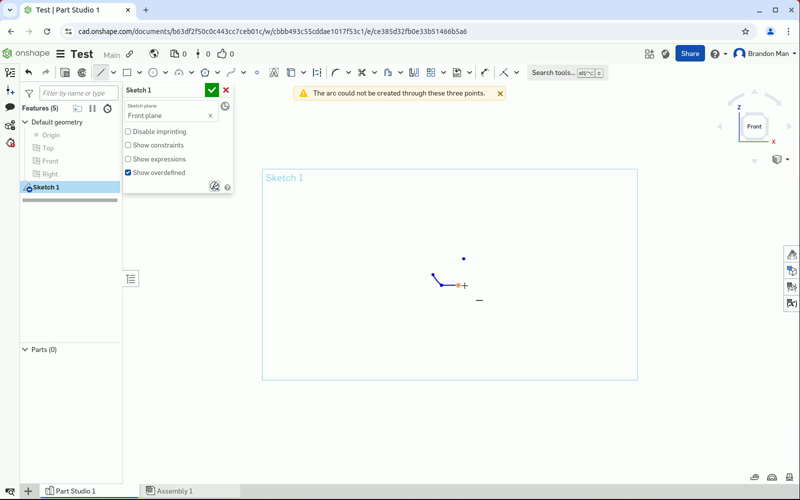
scroll(6)
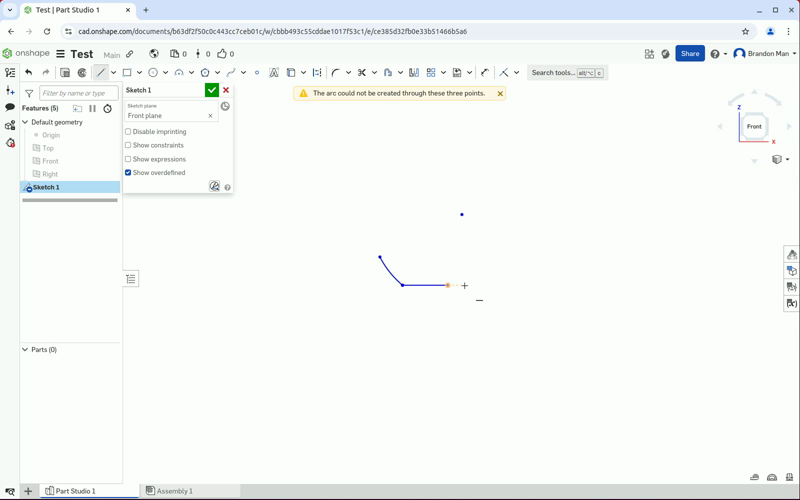
click(464, 285)
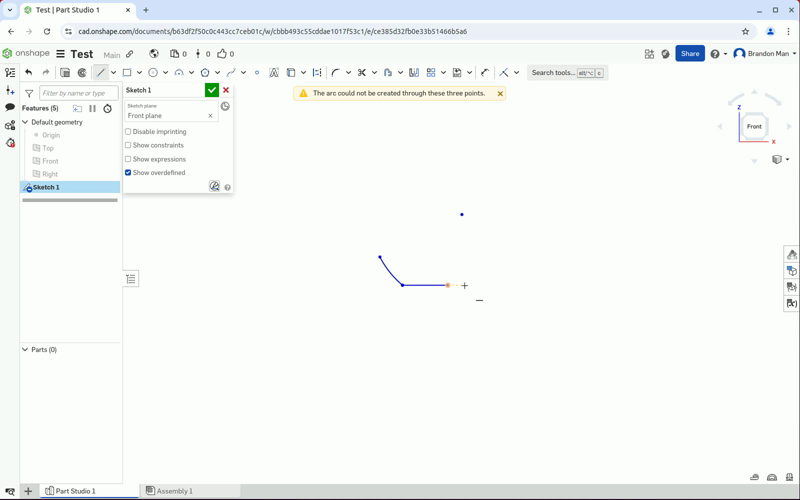
scroll(-6)
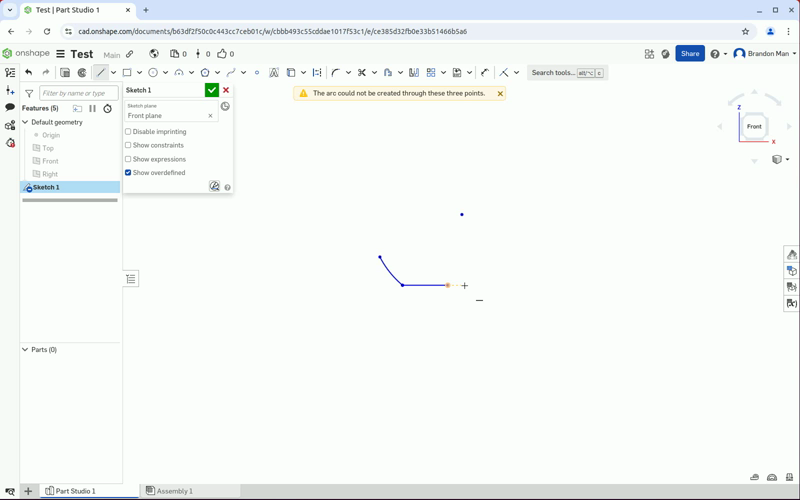
scroll(-6)
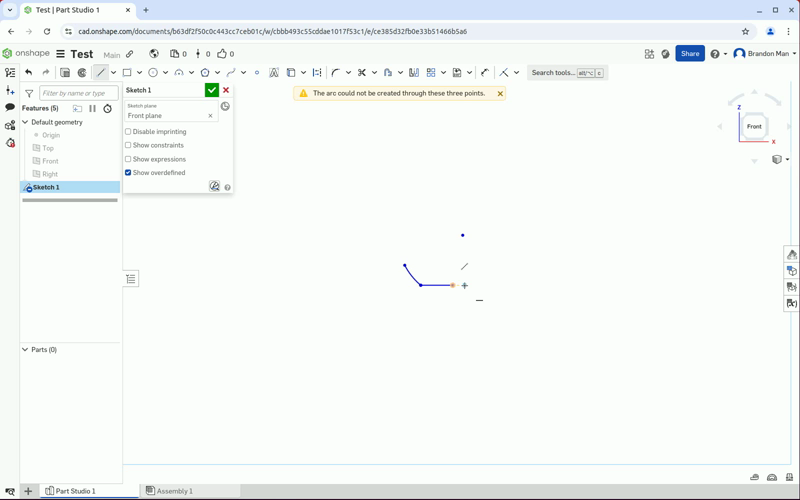
scroll(-6)
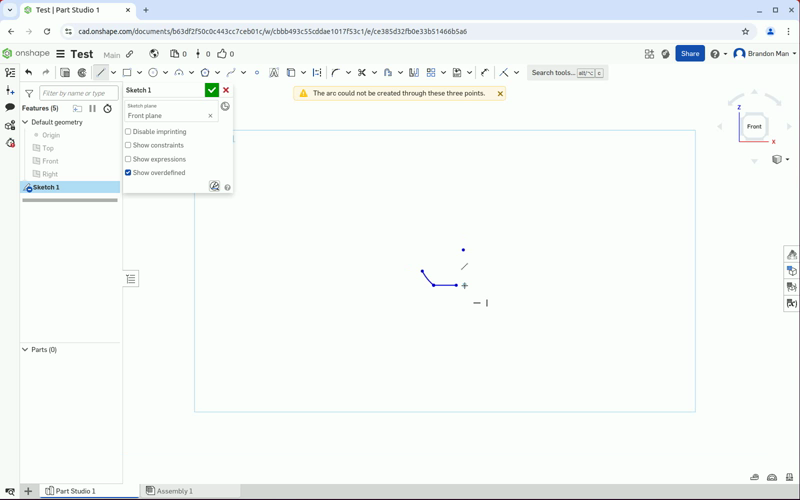
scroll(-6)
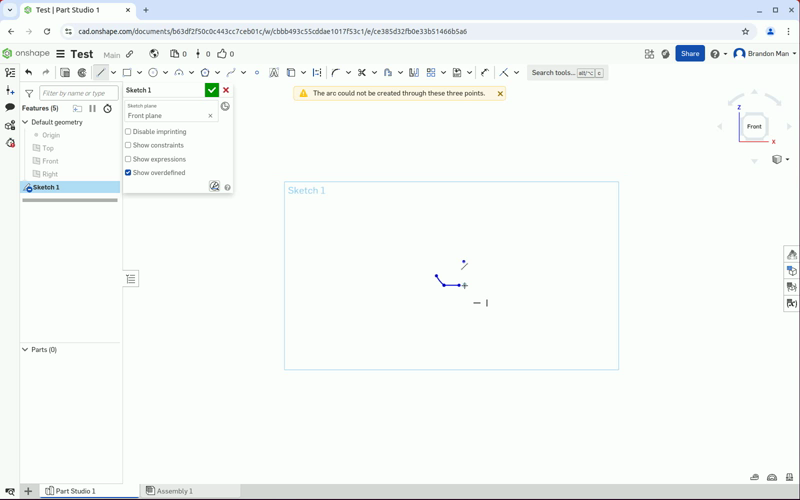
scroll(-6)
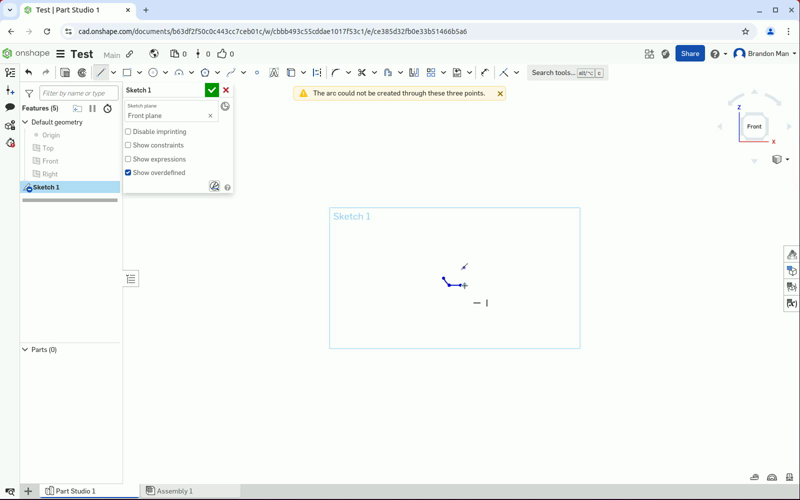
scroll(-6)
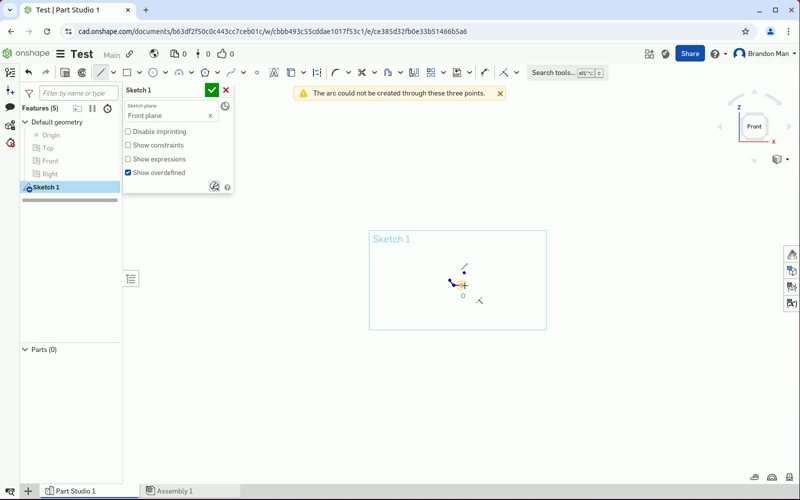
scroll(-6)
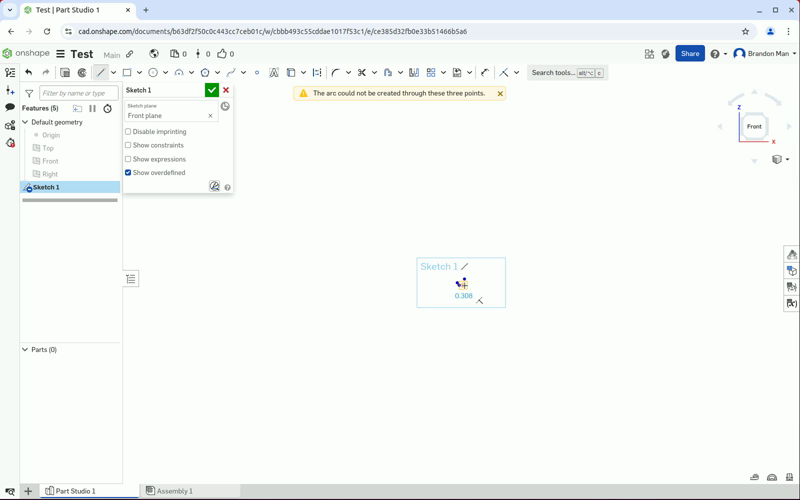
key_down(shift)
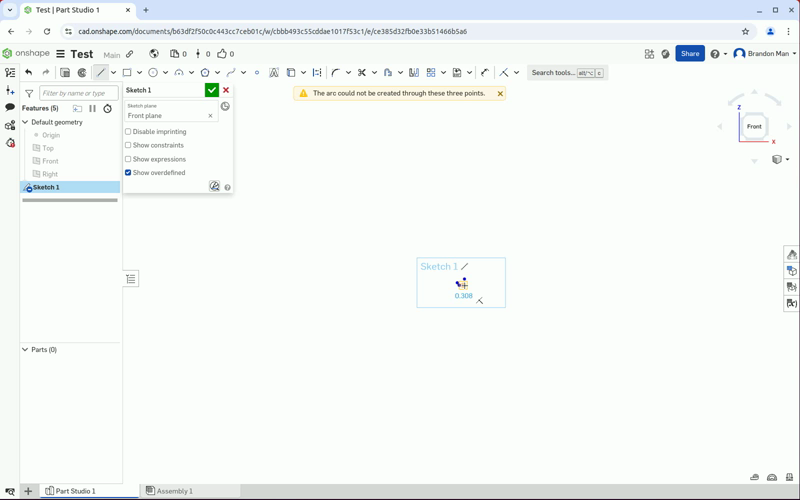
mouse_move(494, 285)
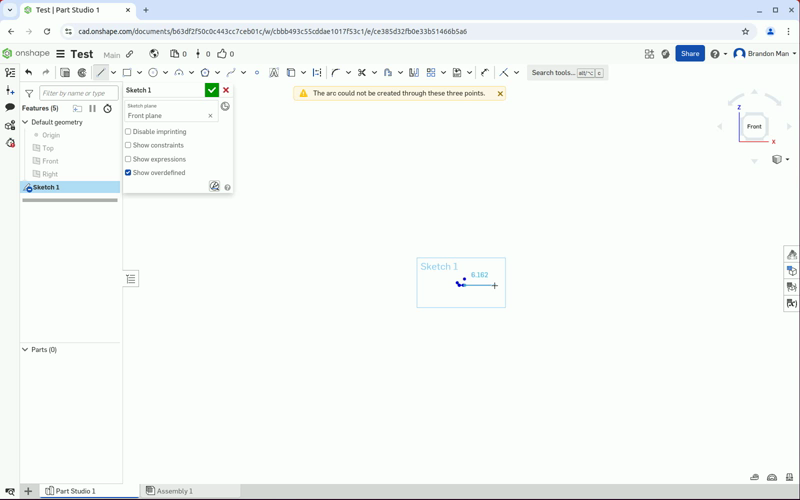
mouse_move(474, 294)
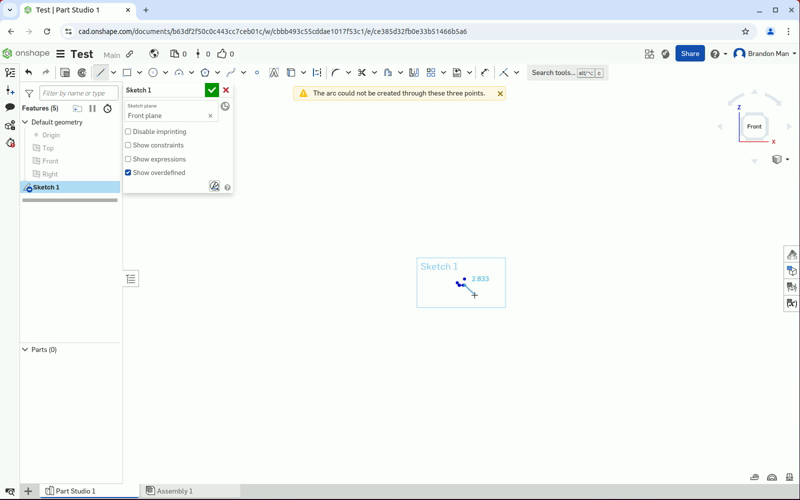
click(474, 294)
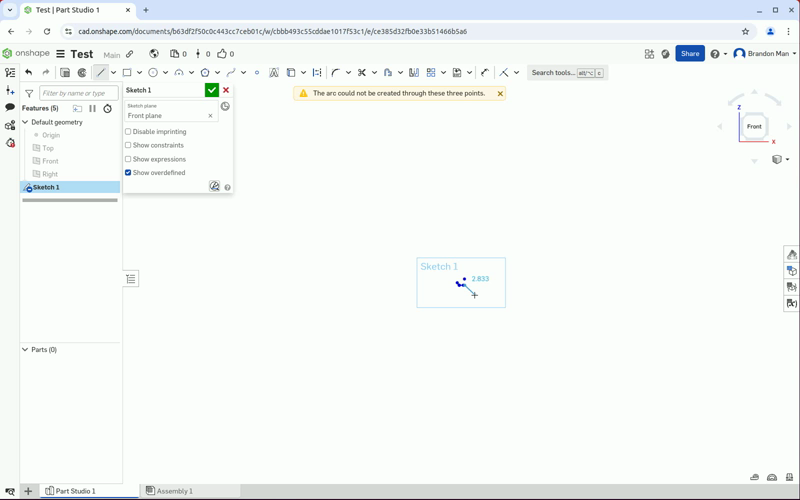
key_up(shift)
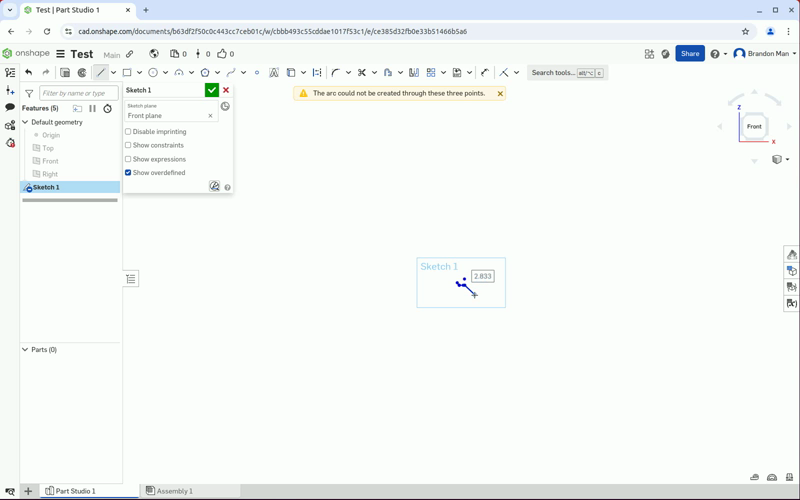
key(esc)
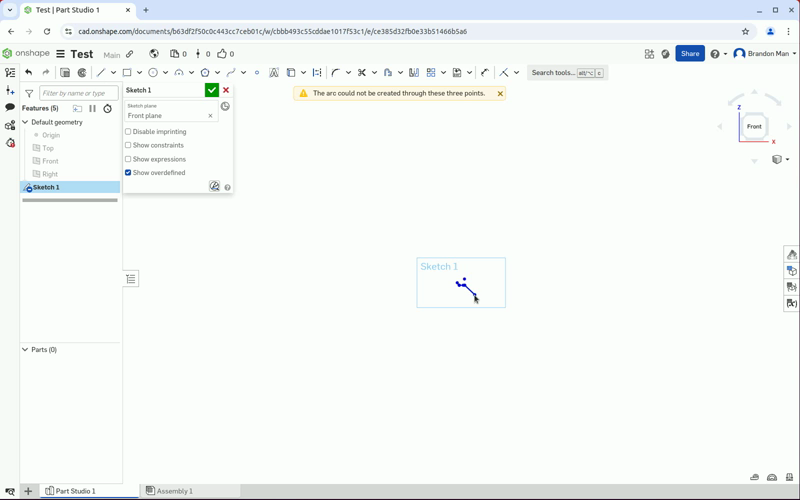
key(a)
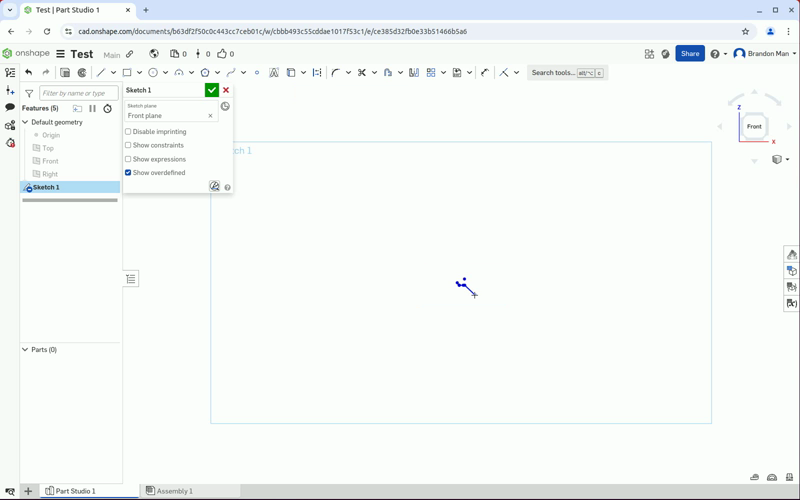
mouse_move(474, 294)
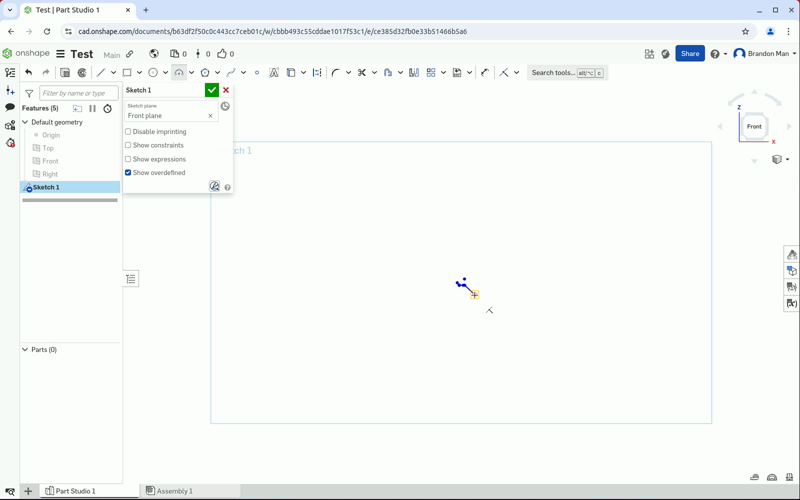
click(474, 294)
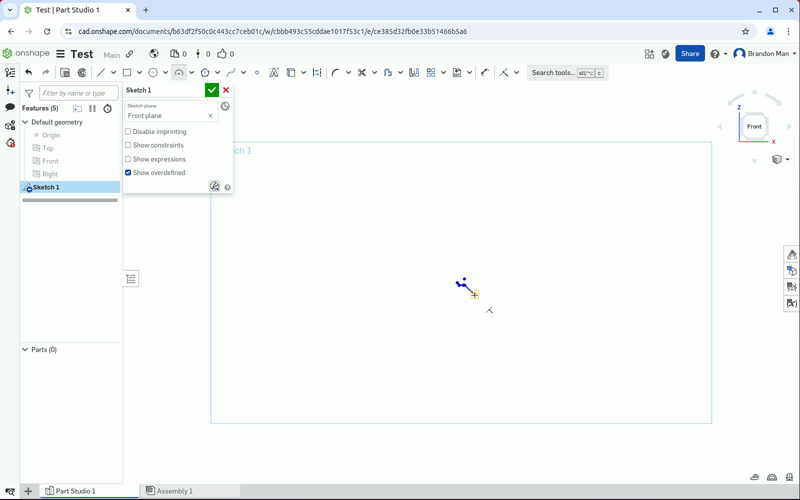
key_down(shift)
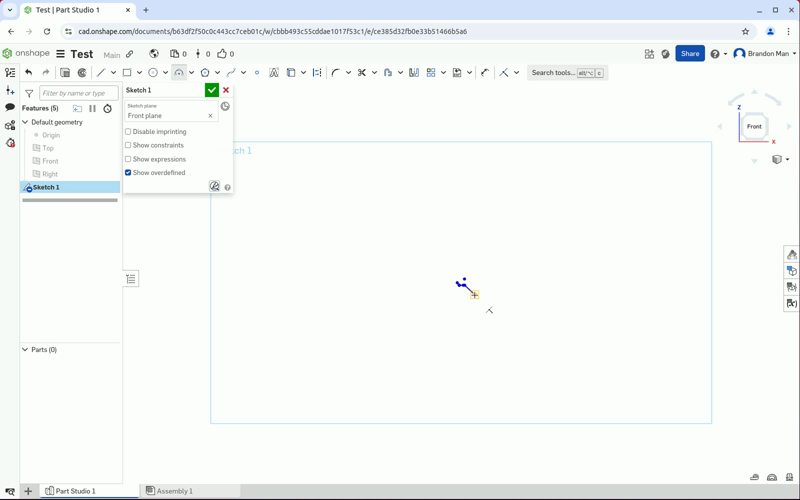
mouse_move(476, 292)
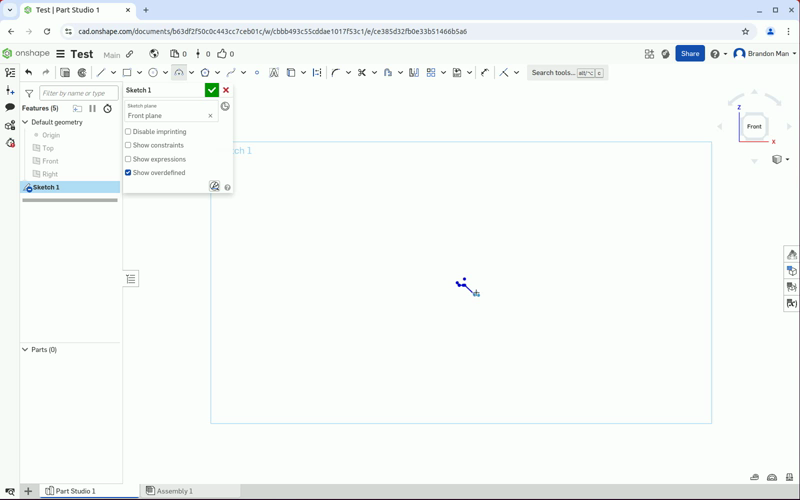
scroll(6)
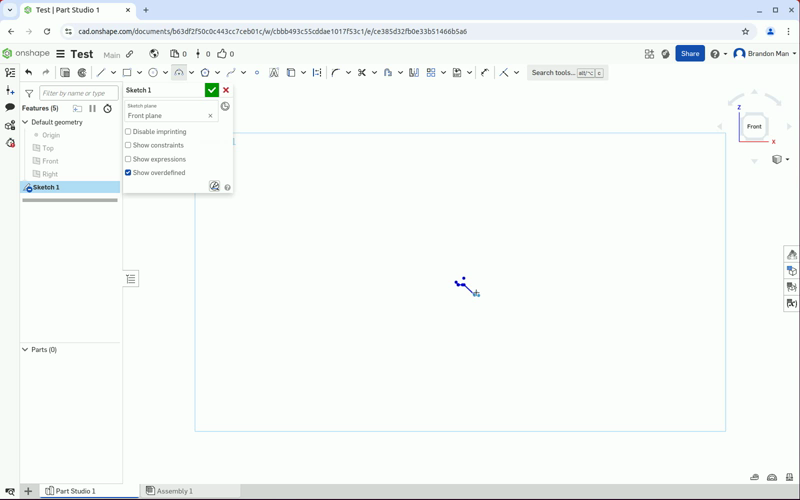
scroll(6)
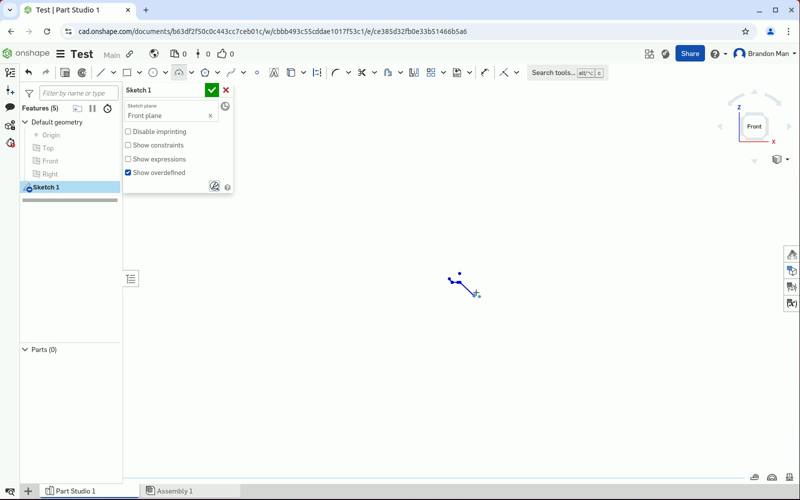
scroll(6)
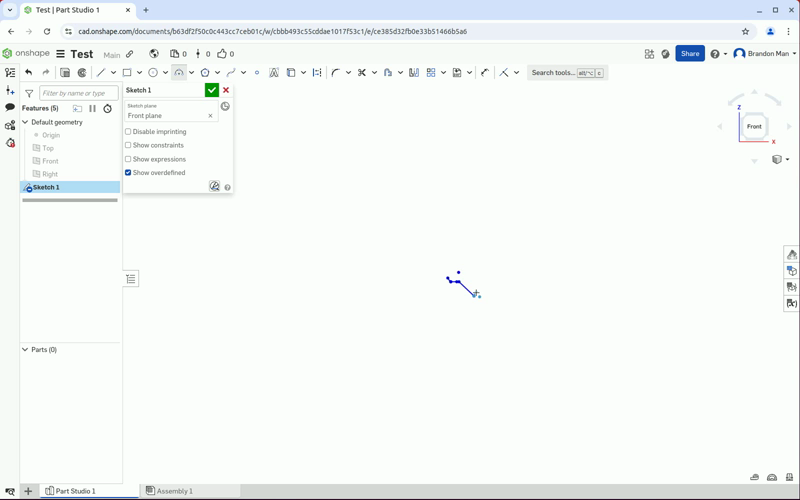
scroll(6)
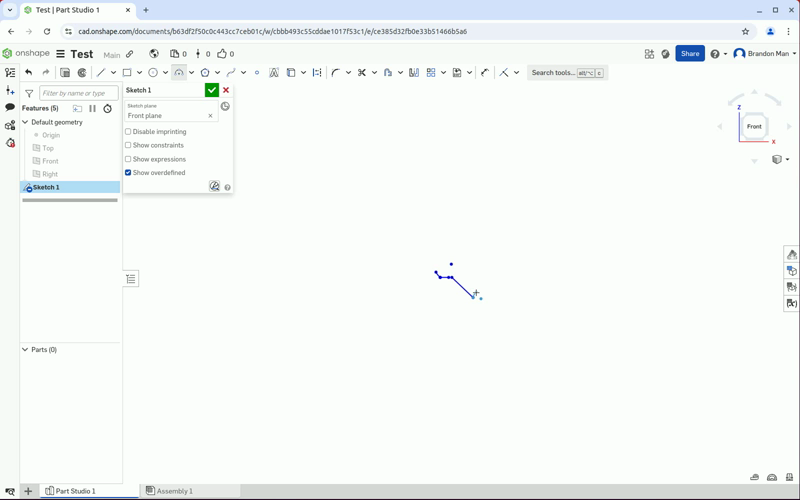
scroll(6)
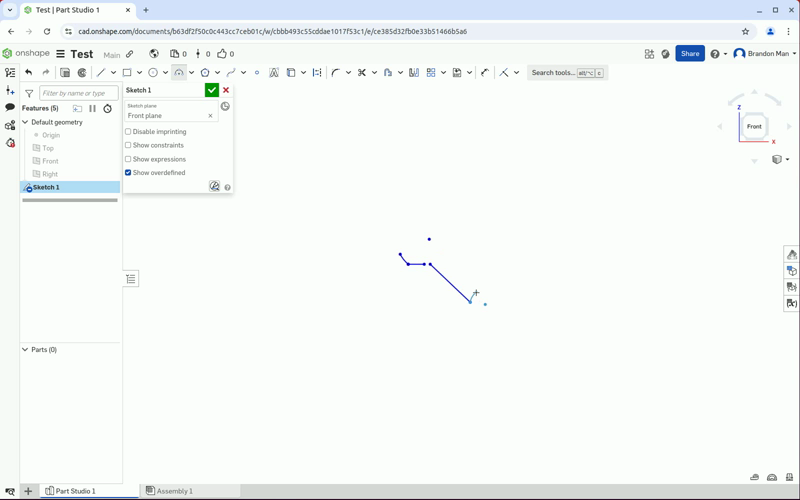
scroll(6)
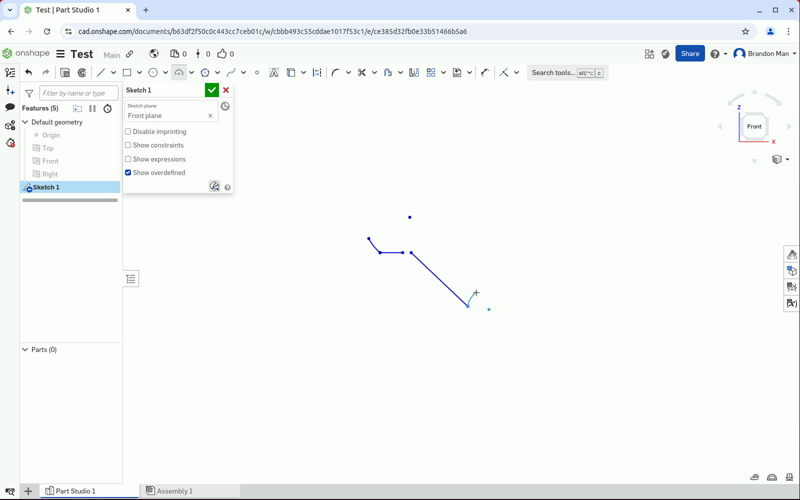
scroll(6)
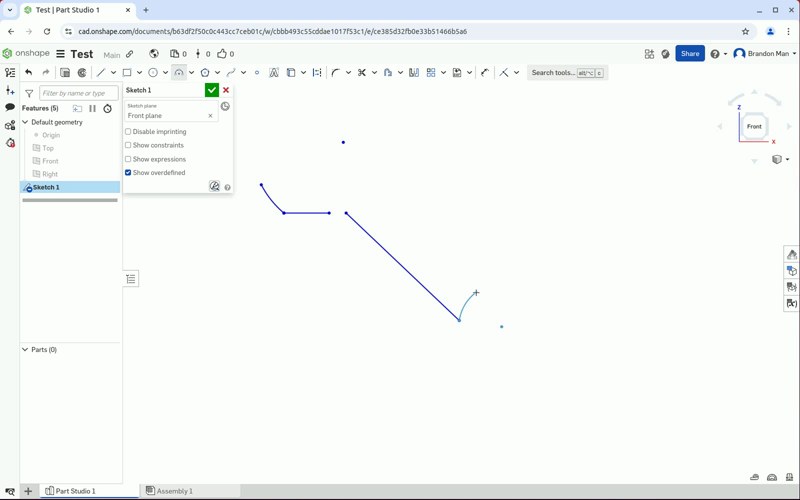
click(476, 292)
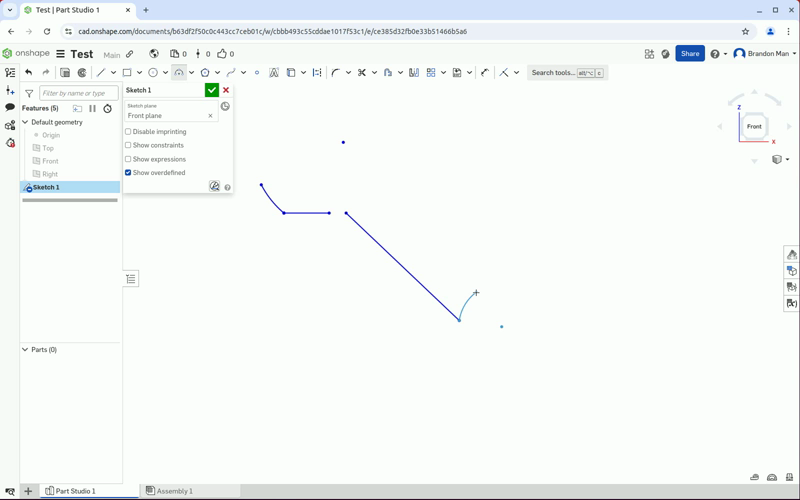
scroll(-6)
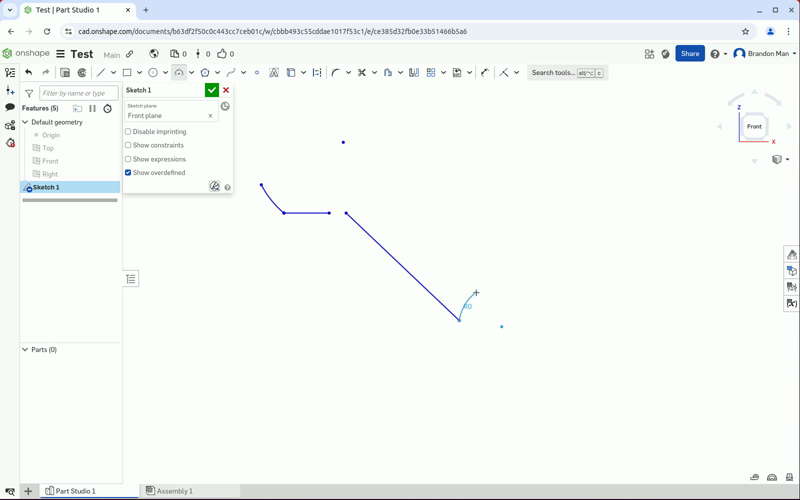
scroll(-6)
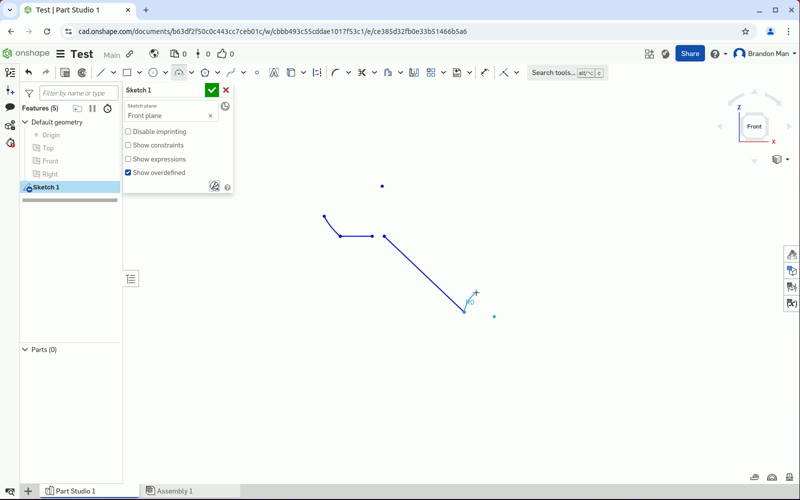
scroll(-6)
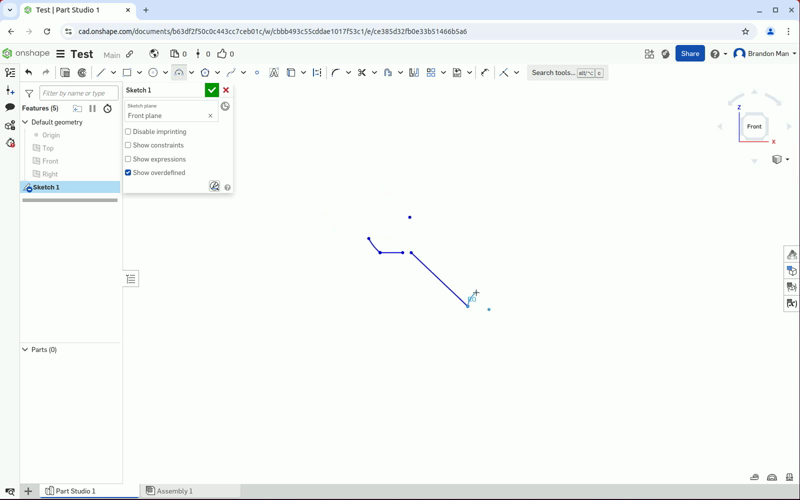
scroll(-6)
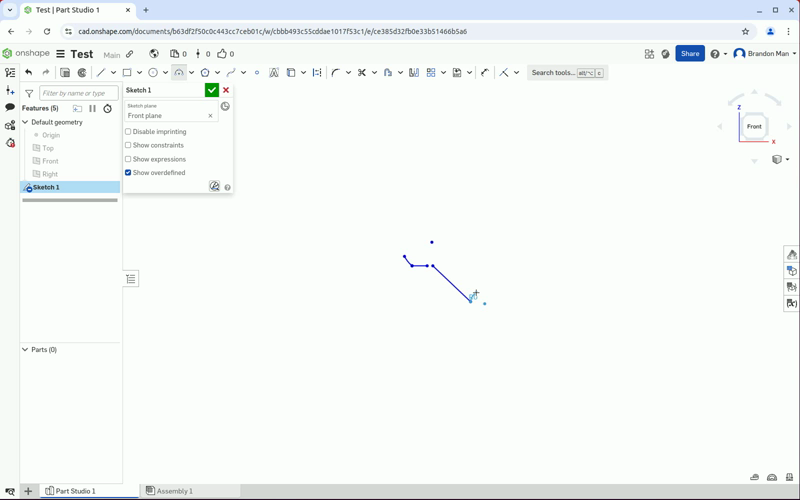
scroll(-6)
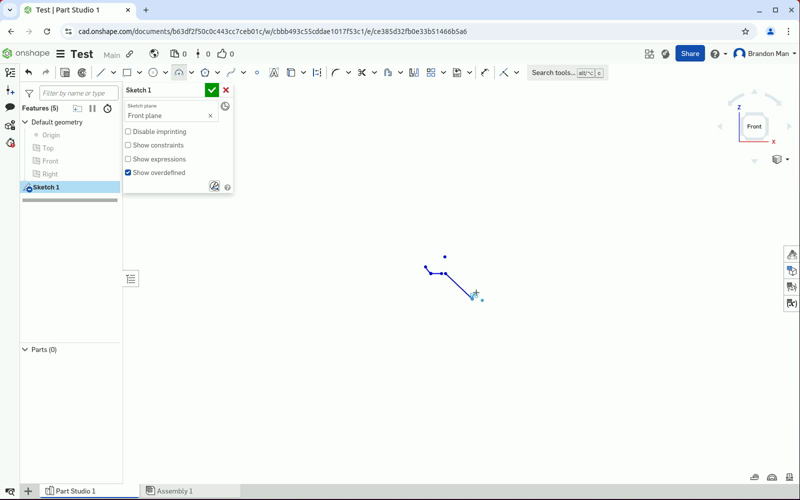
scroll(-6)
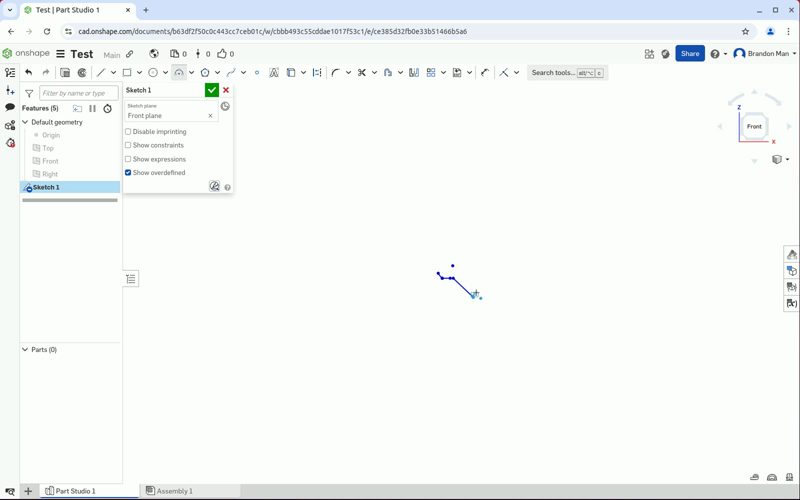
scroll(-6)
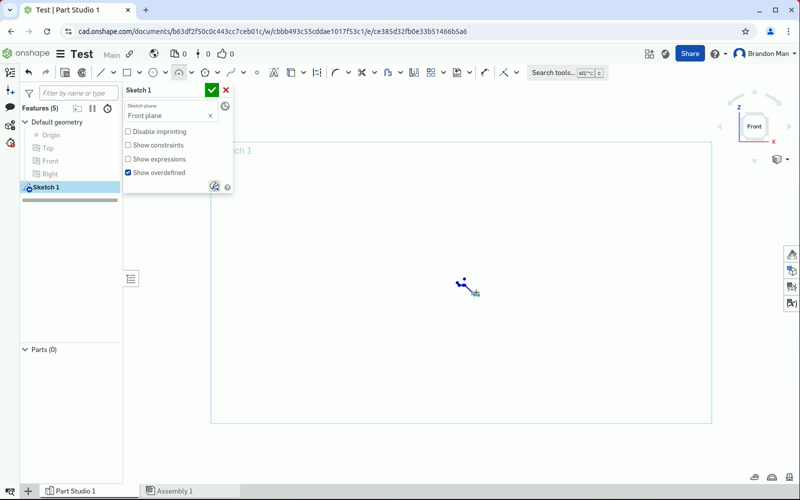
mouse_move(476, 294)
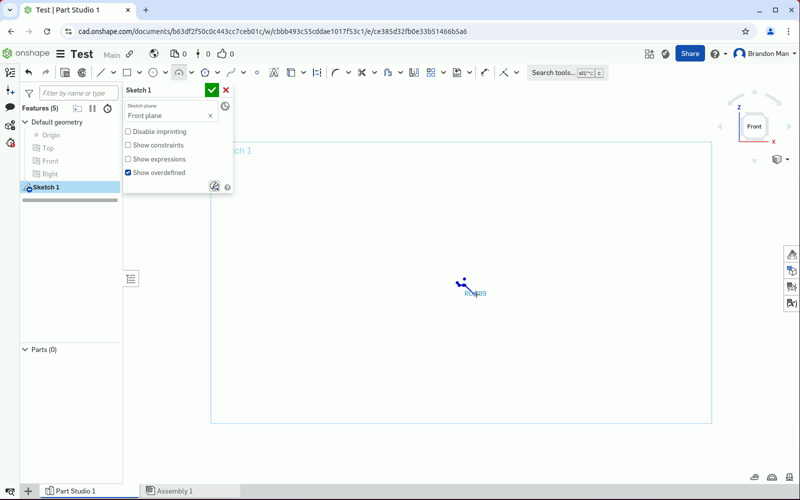
scroll(6)
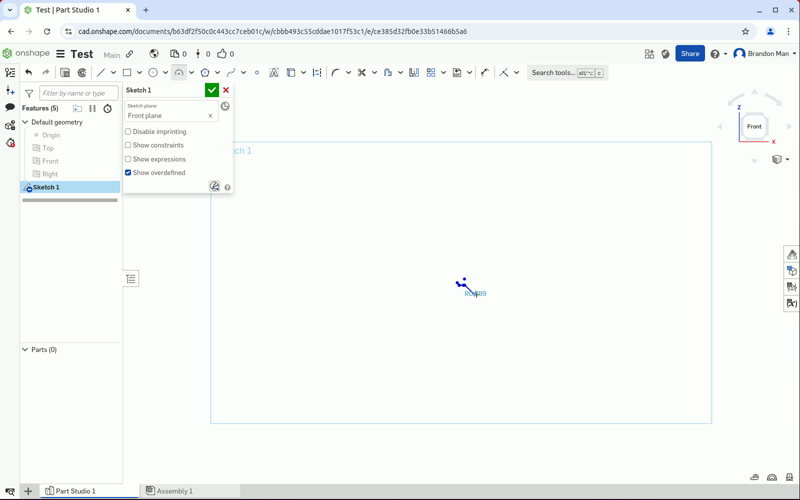
scroll(6)
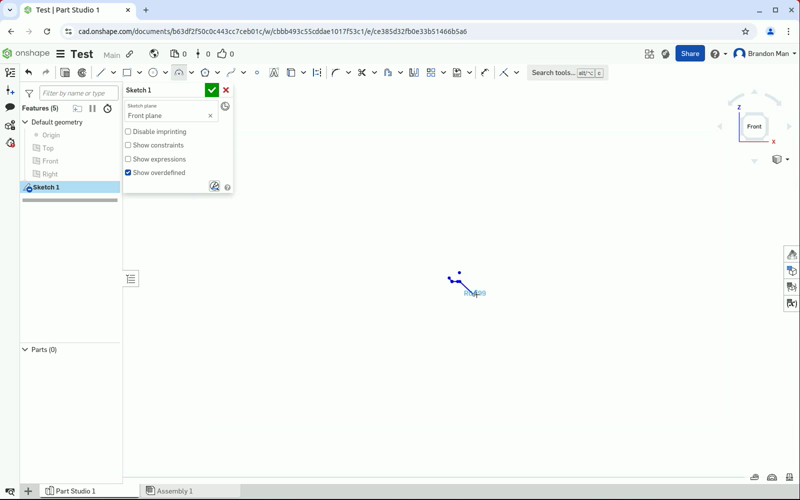
scroll(6)
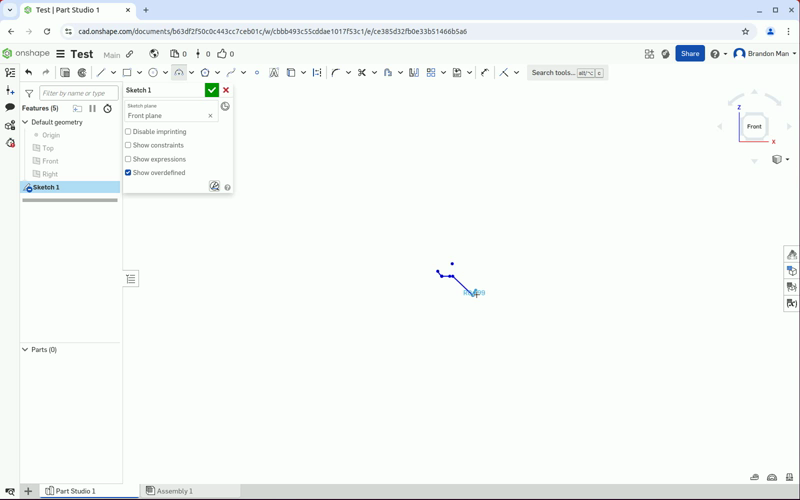
scroll(6)
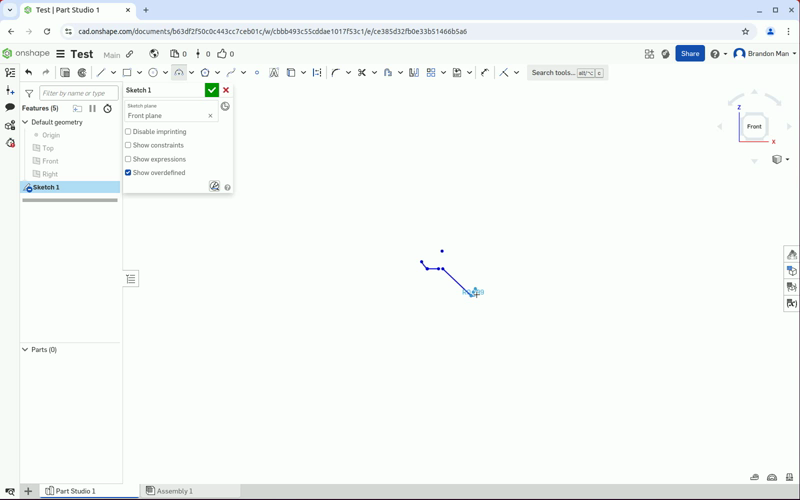
scroll(6)
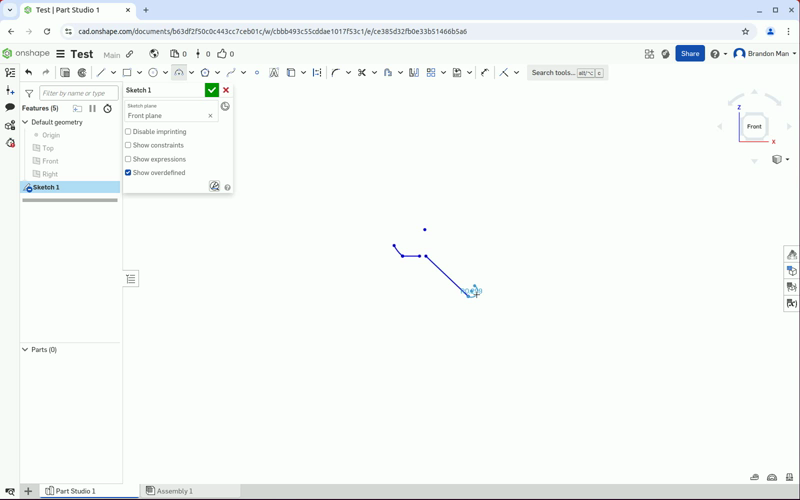
scroll(6)
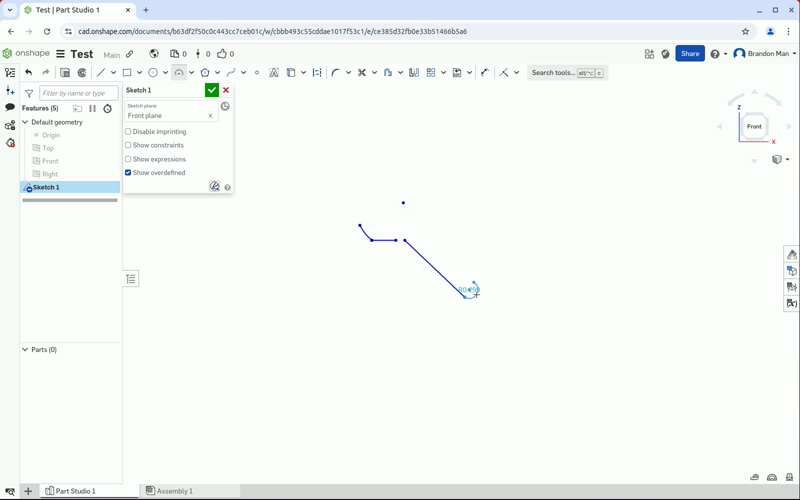
scroll(6)
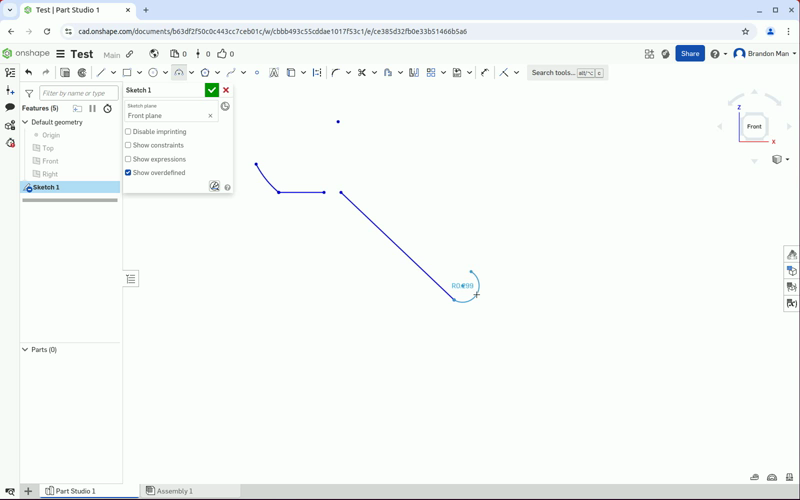
click(476, 294)
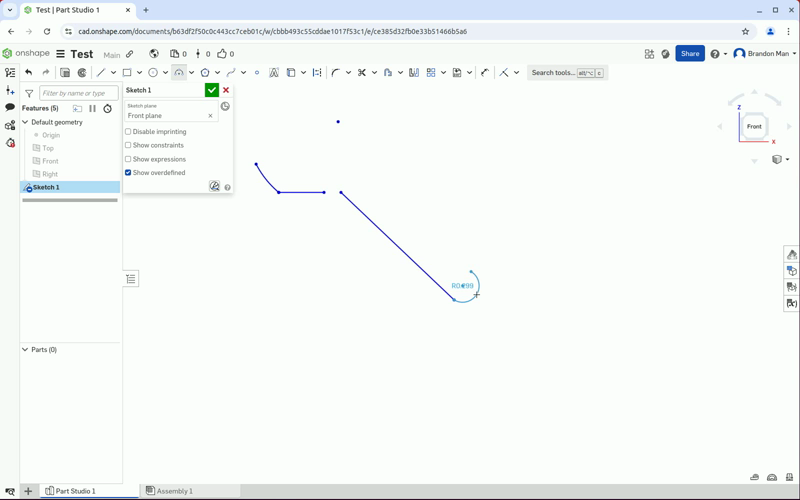
scroll(-6)
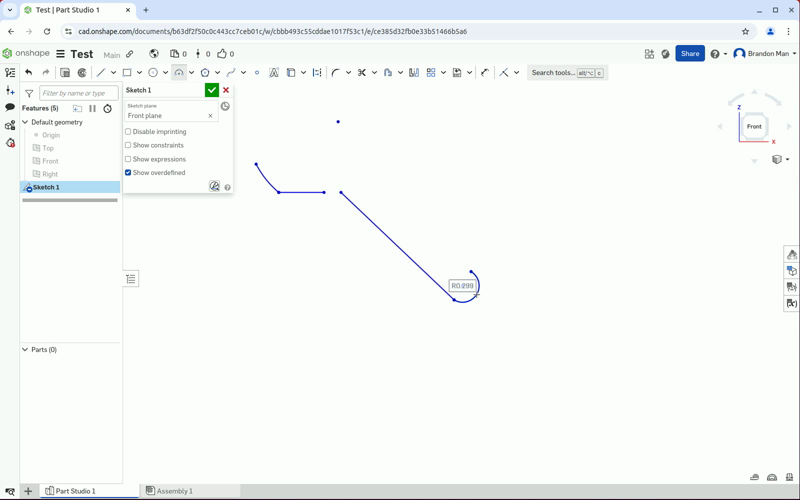
scroll(-6)
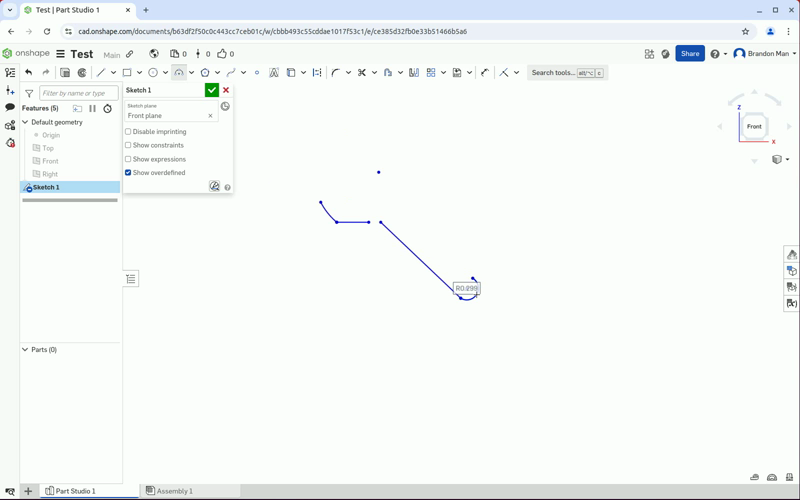
scroll(-6)
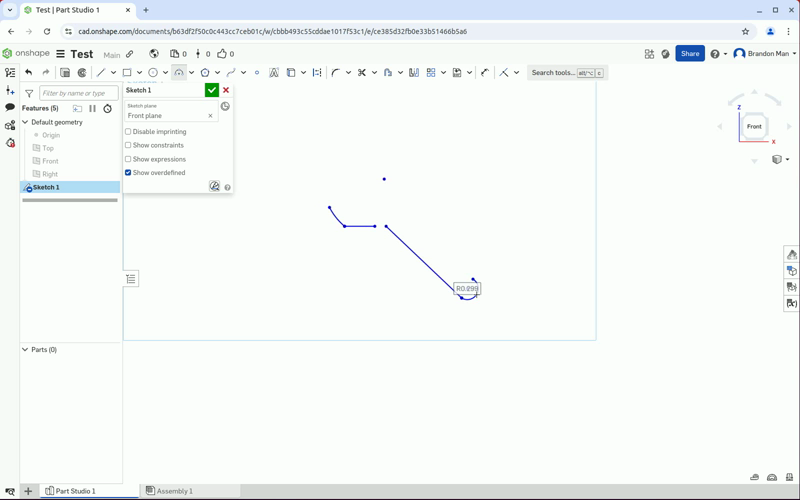
scroll(-6)
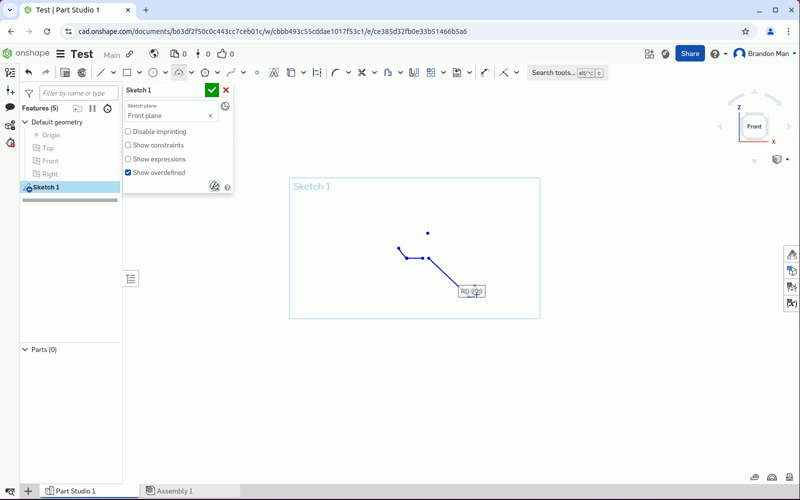
scroll(-6)
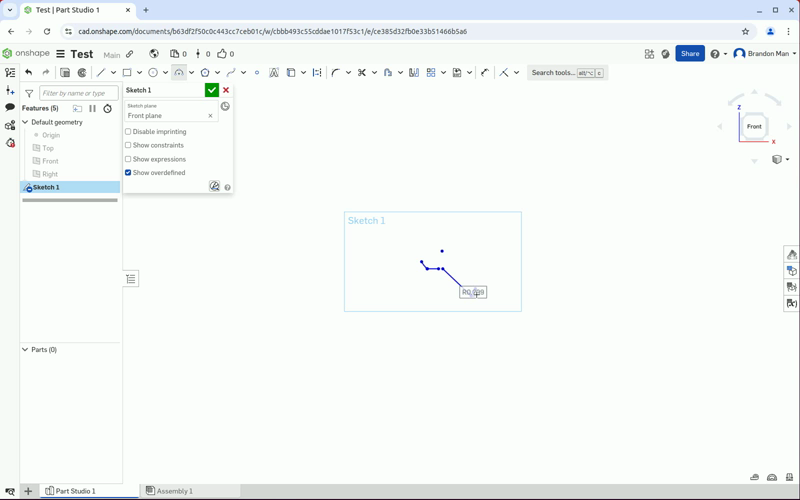
scroll(-6)
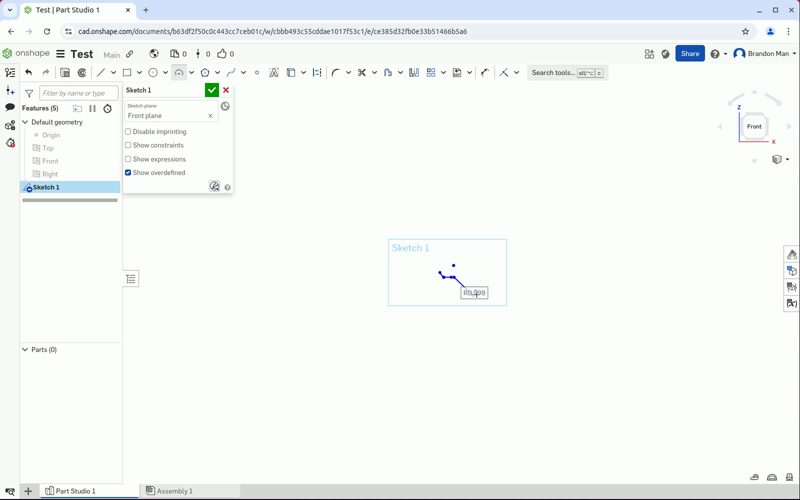
scroll(-6)
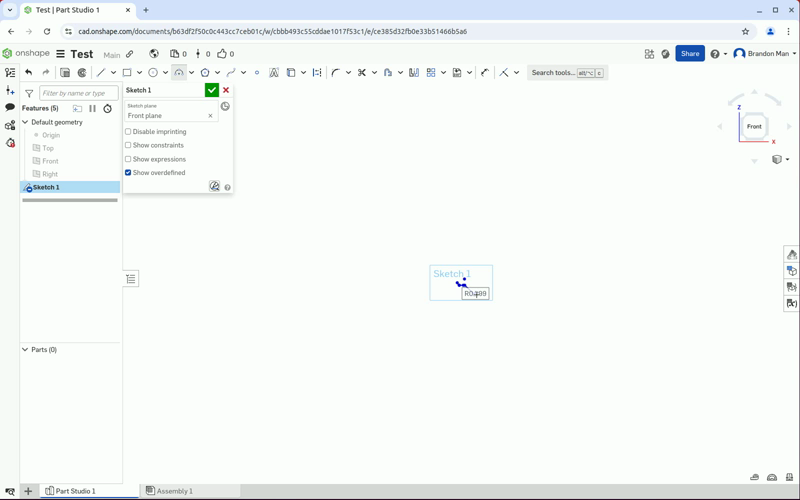
key_up(shift)
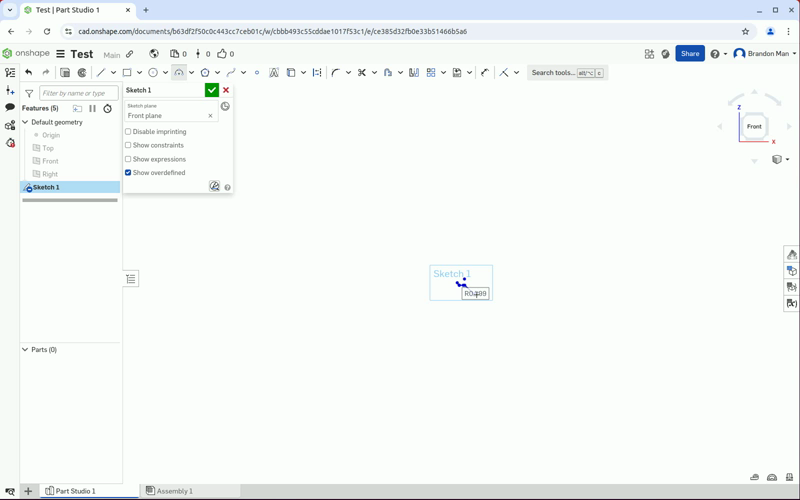
key(esc)
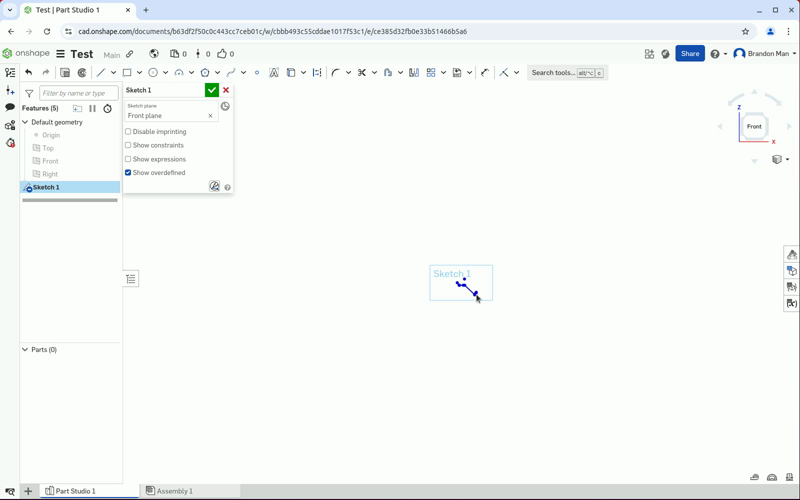
key(l)
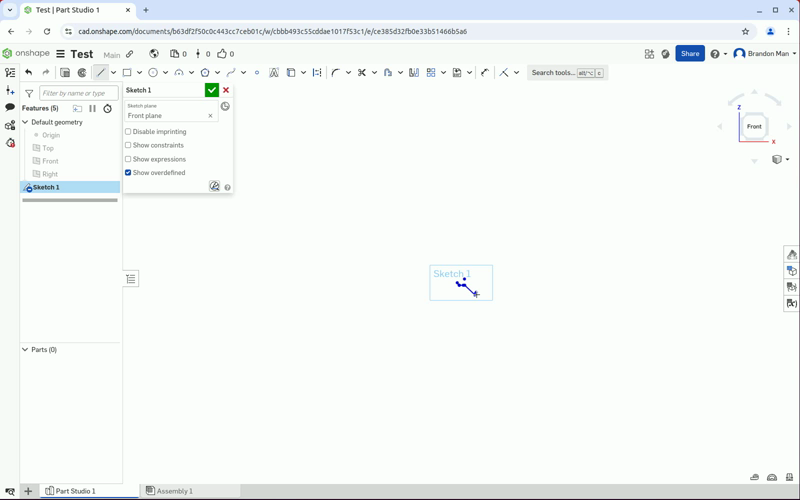
mouse_move(476, 292)
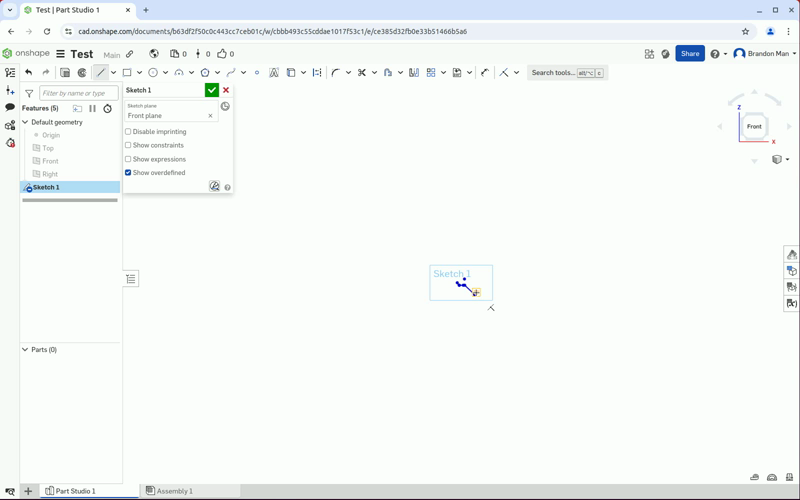
scroll(6)
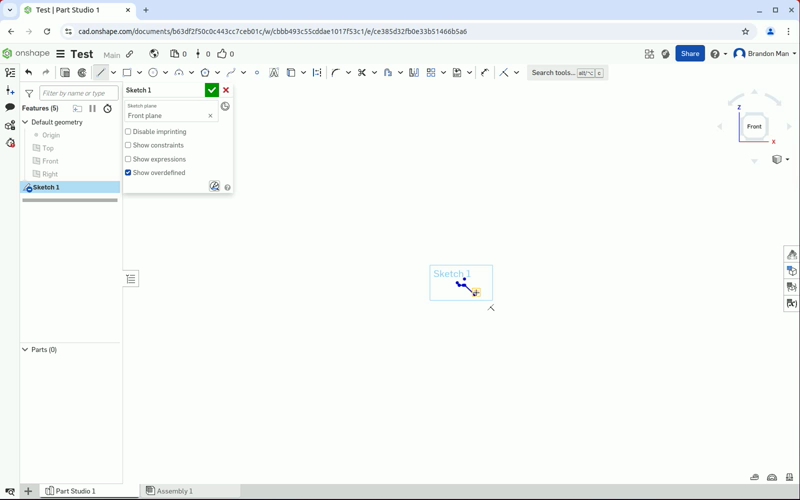
scroll(6)
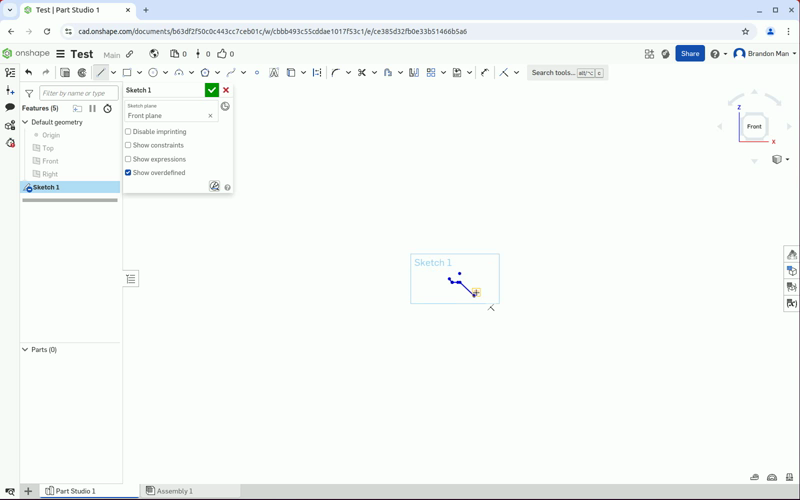
scroll(6)
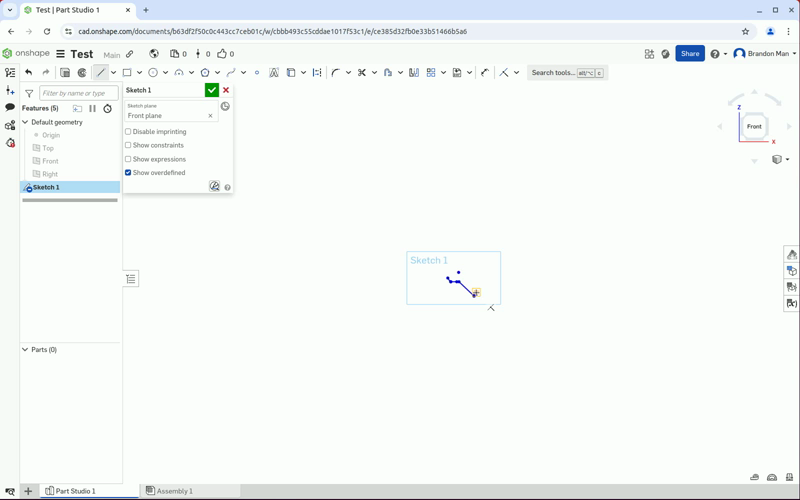
scroll(6)
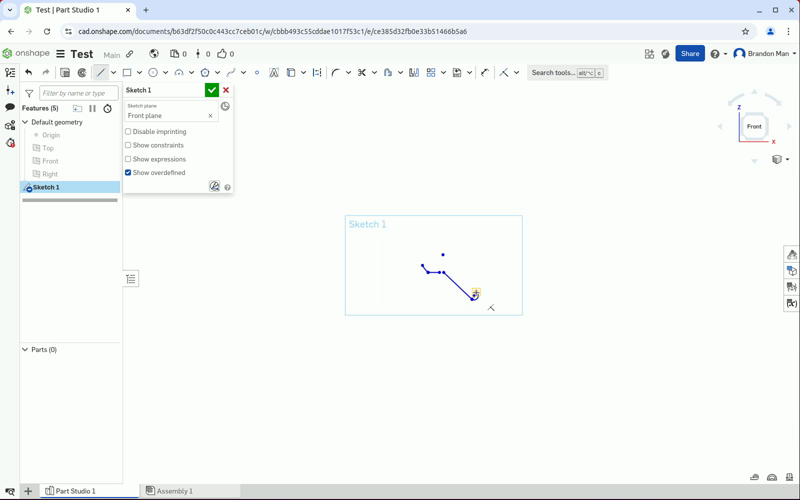
scroll(6)
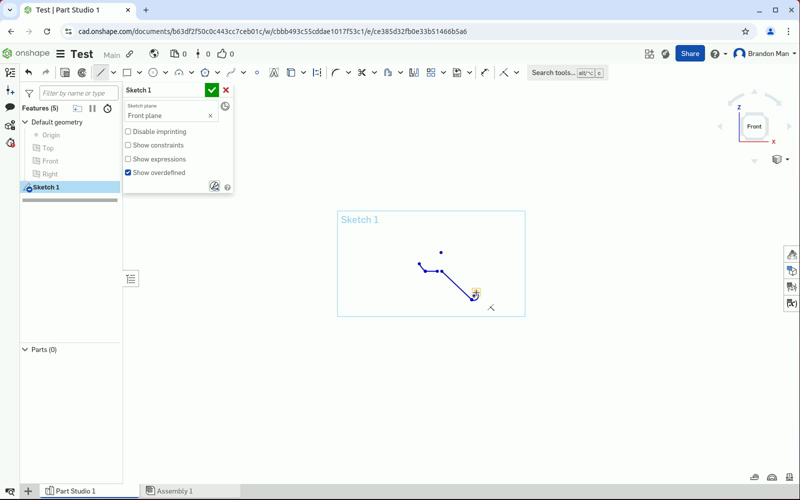
scroll(6)
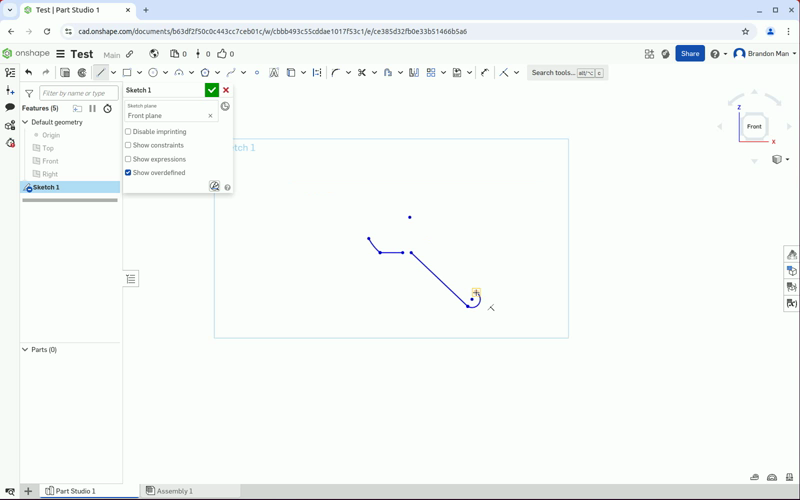
scroll(6)
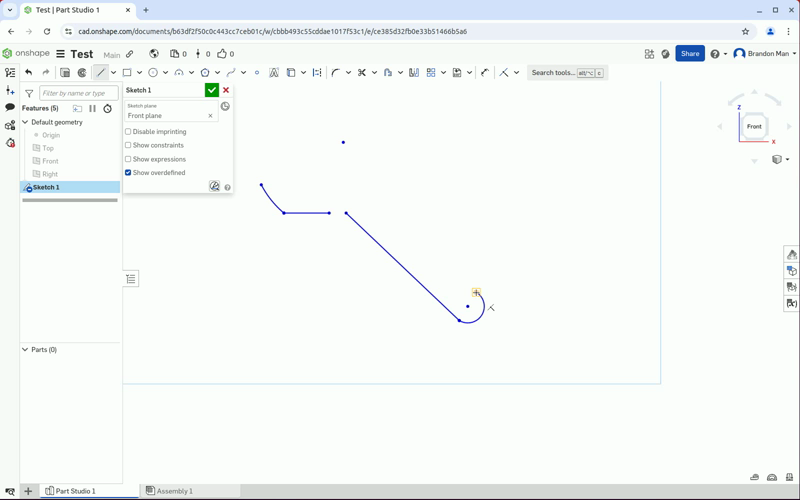
click(476, 292)
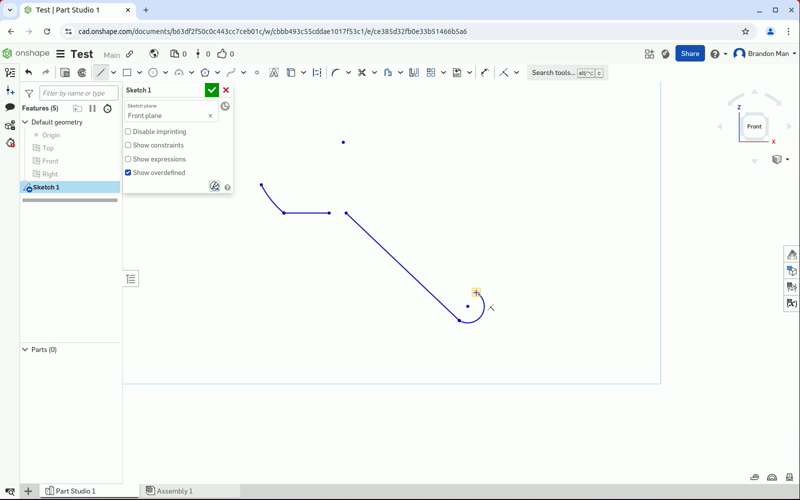
scroll(-6)
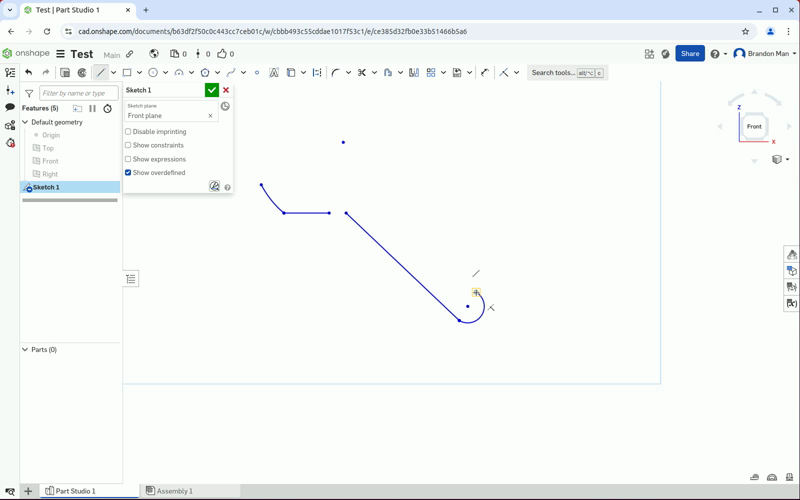
scroll(-6)
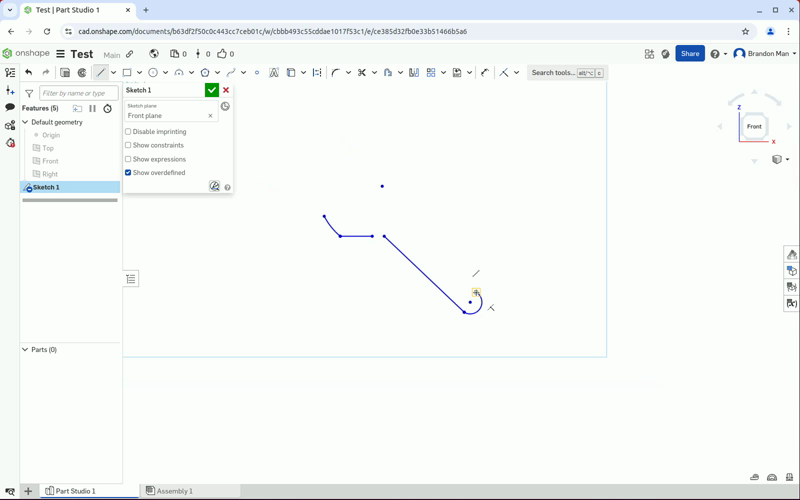
scroll(-6)
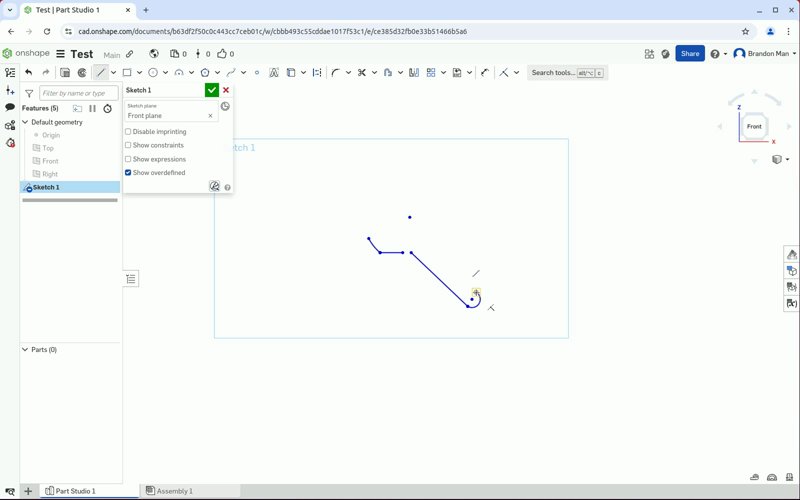
scroll(-6)
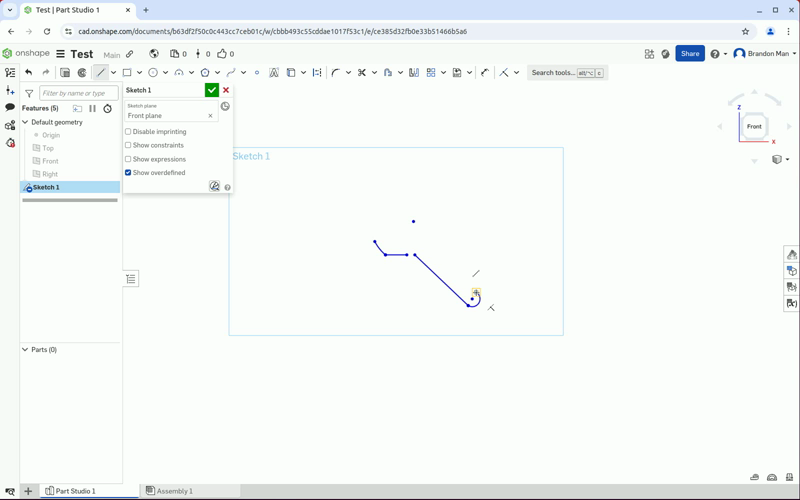
scroll(-6)
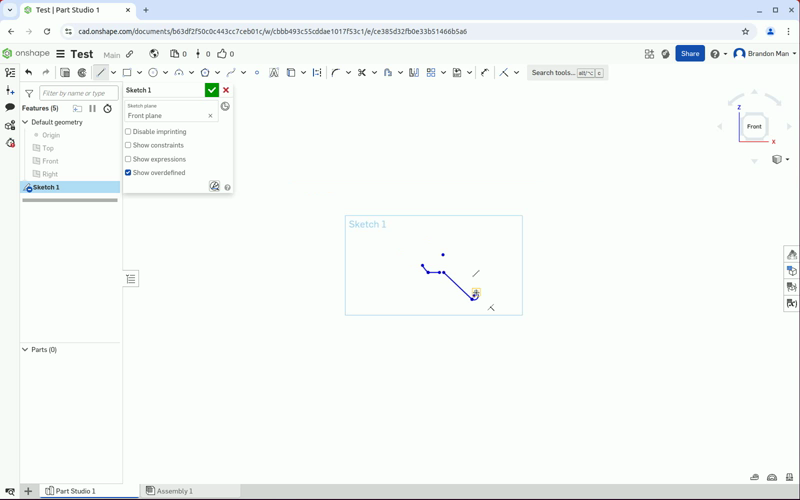
scroll(-6)
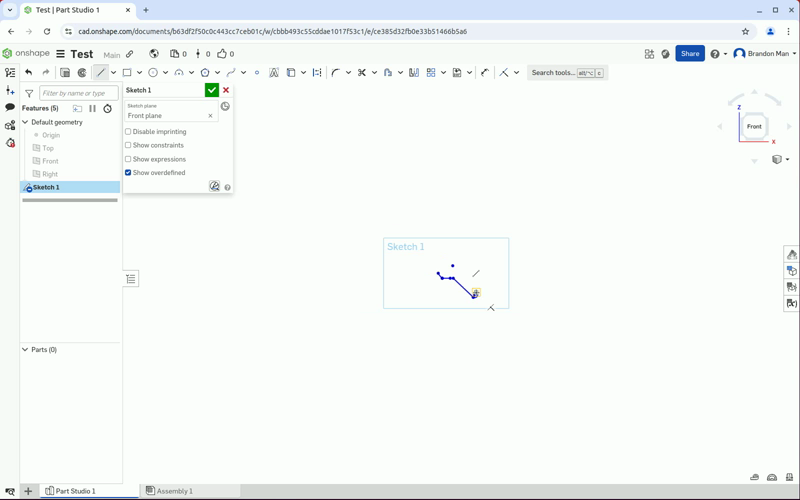
scroll(-6)
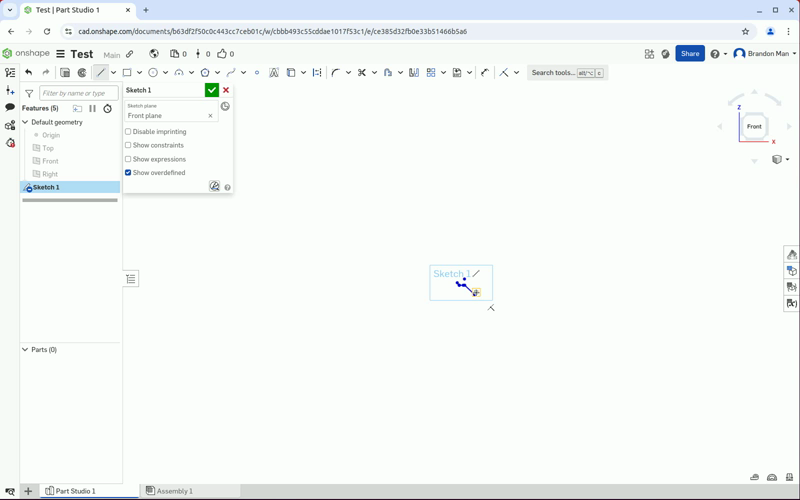
key_down(shift)
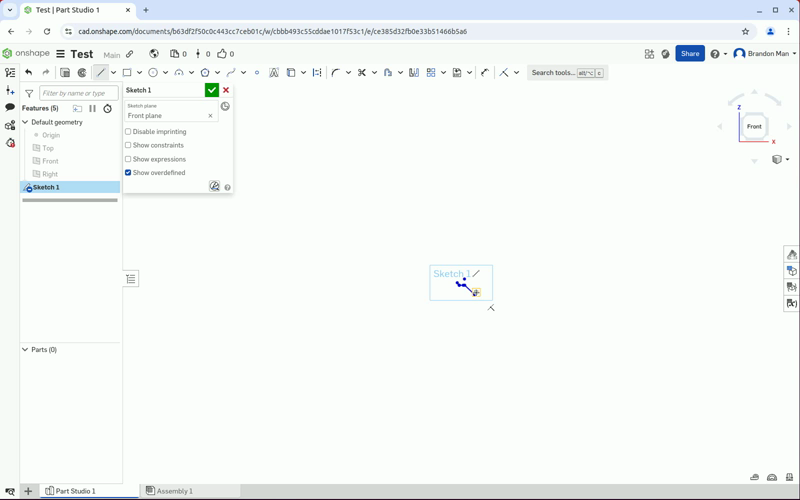
mouse_move(506, 292)
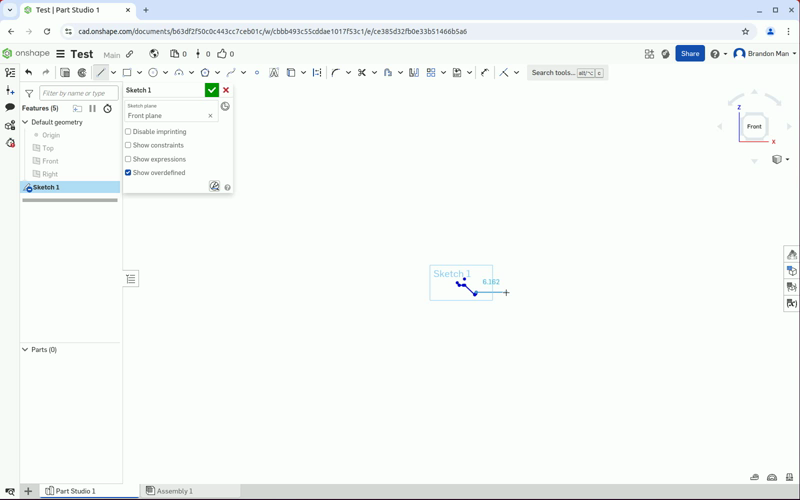
mouse_move(466, 282)
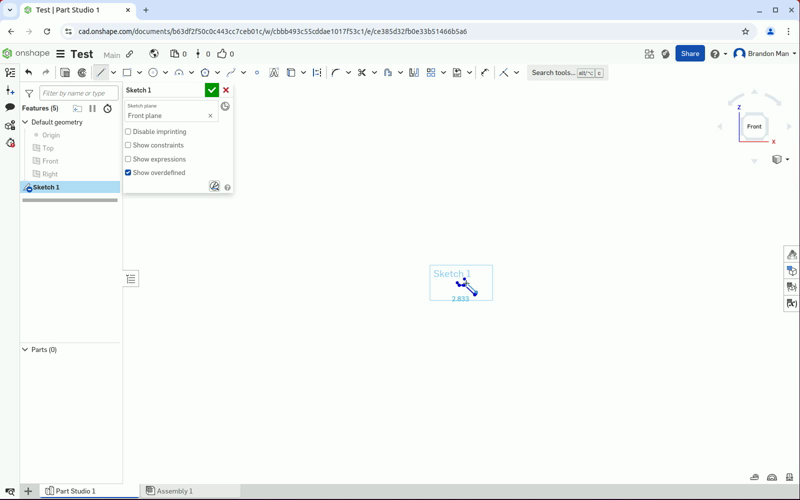
scroll(6)
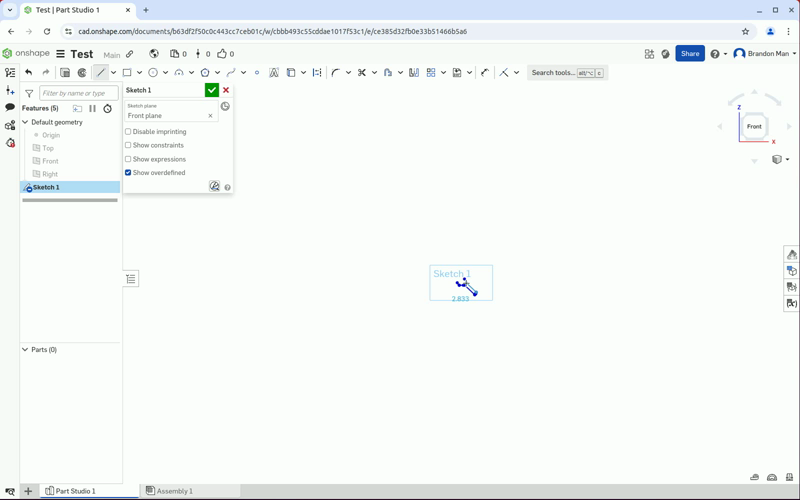
scroll(6)
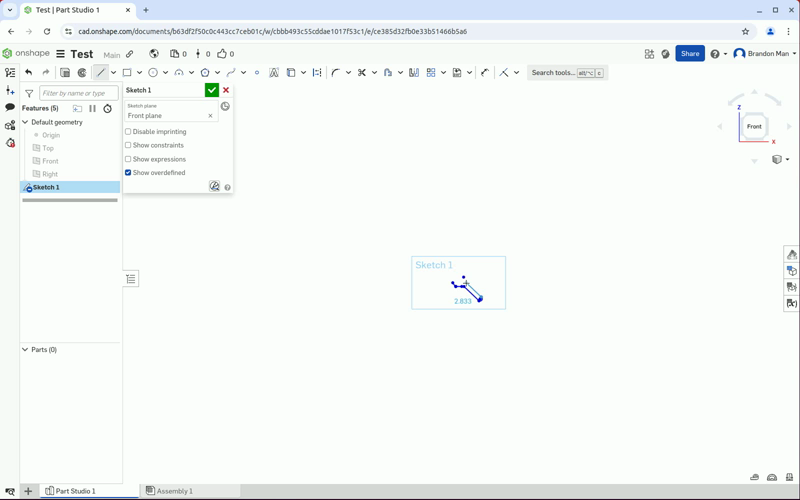
scroll(6)
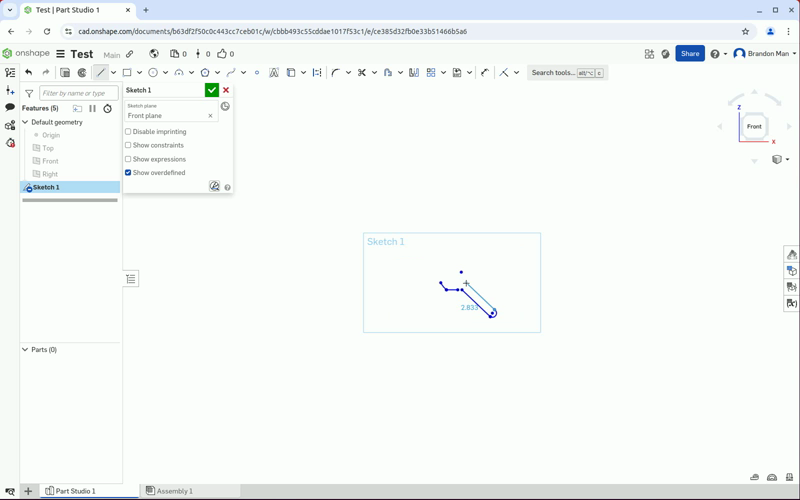
scroll(6)
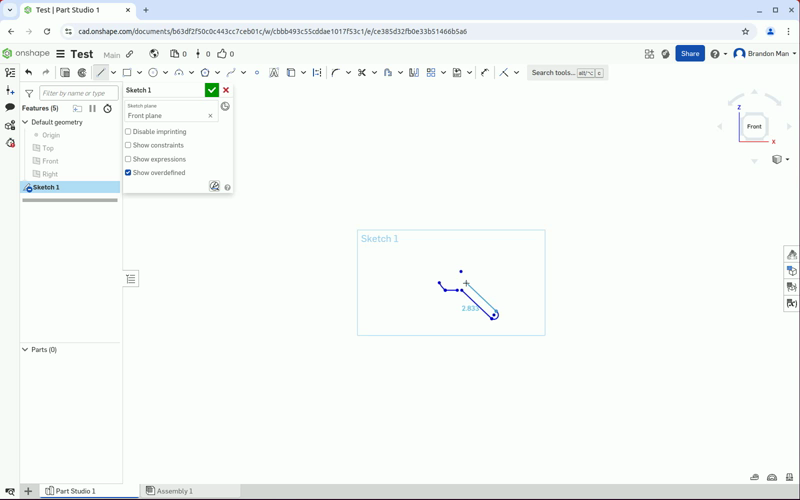
scroll(6)
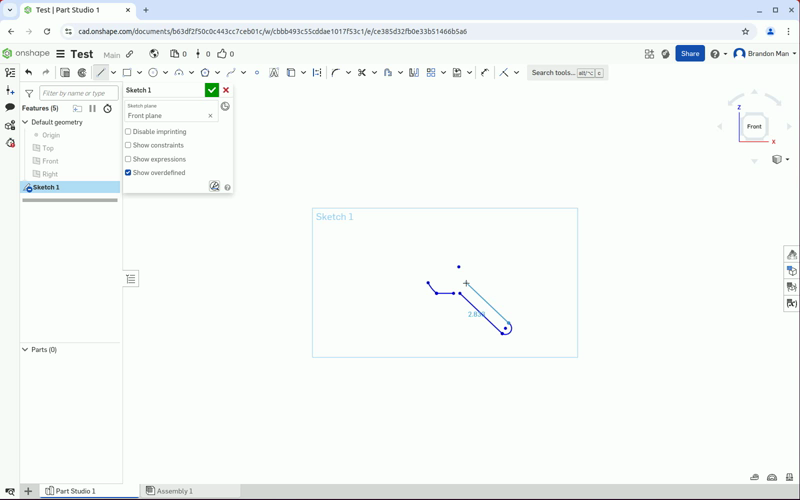
scroll(6)
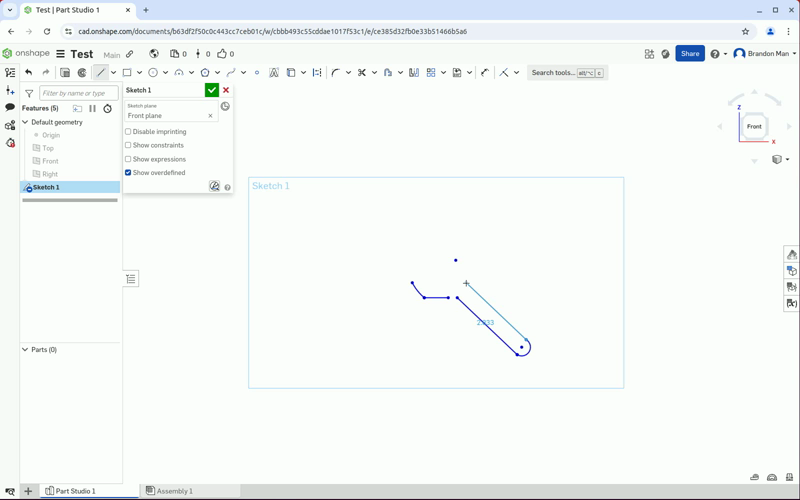
scroll(6)
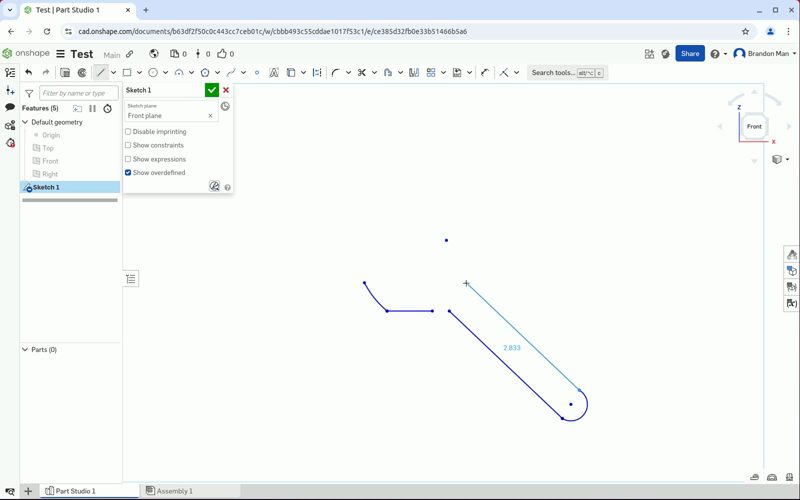
click(466, 282)
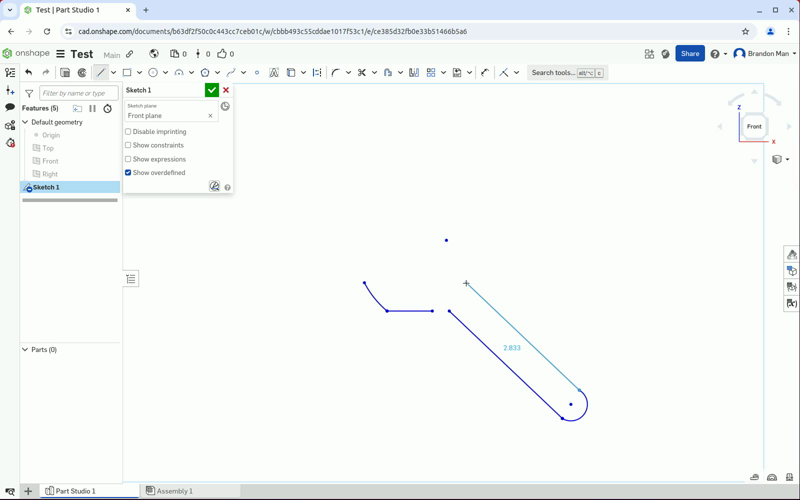
scroll(-6)
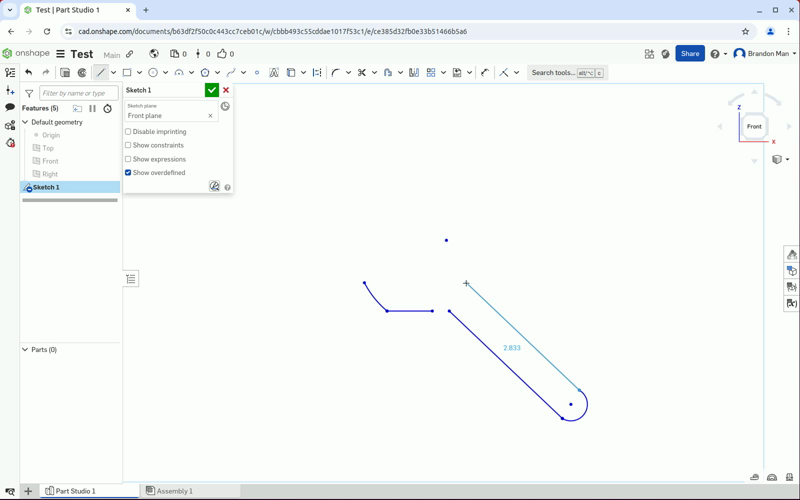
scroll(-6)
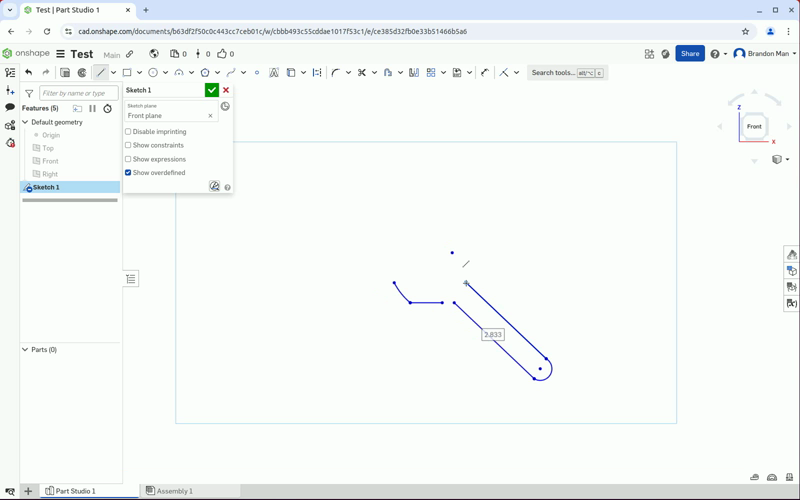
scroll(-6)
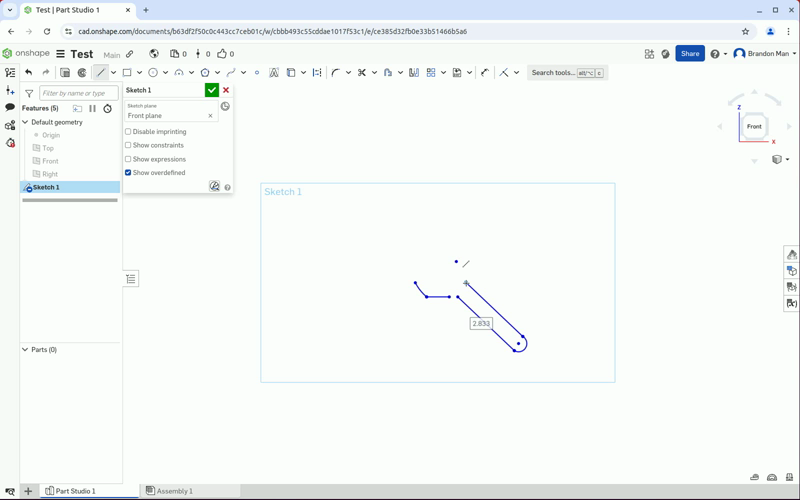
scroll(-6)
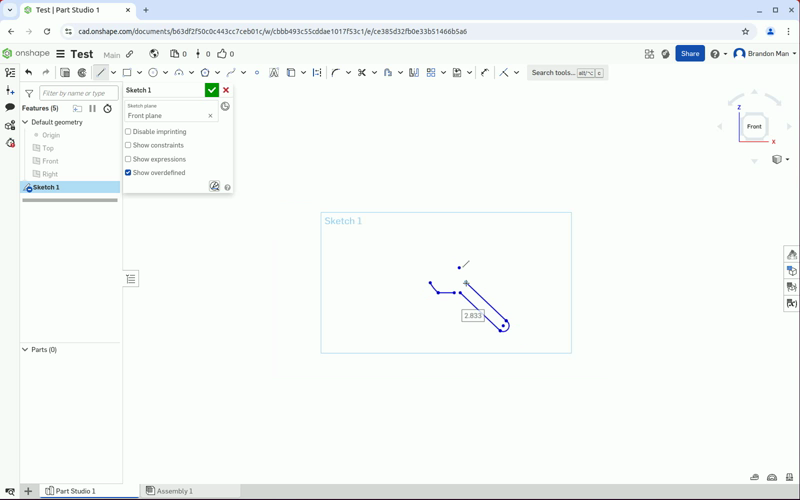
scroll(-6)
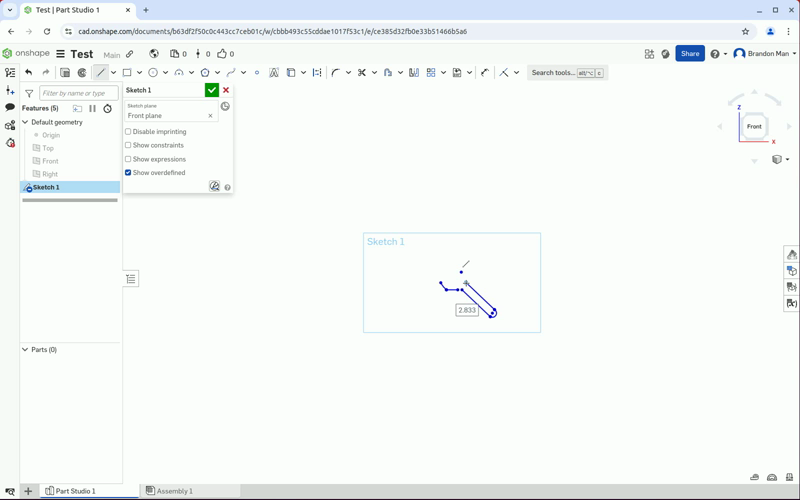
scroll(-6)
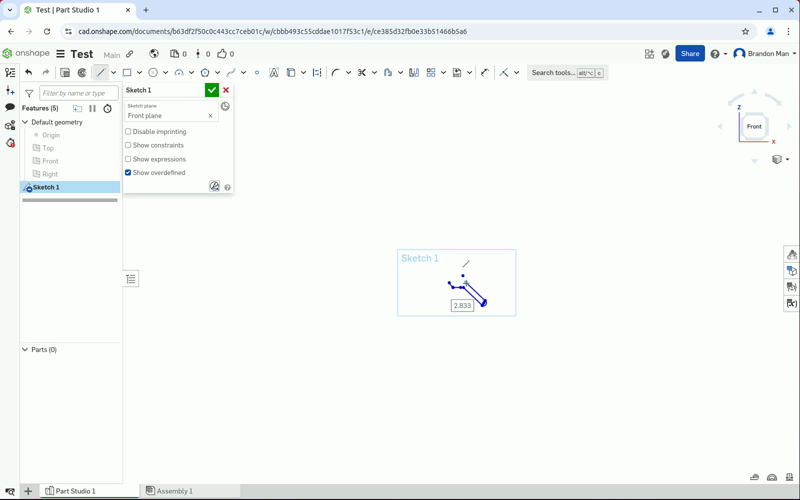
scroll(-6)
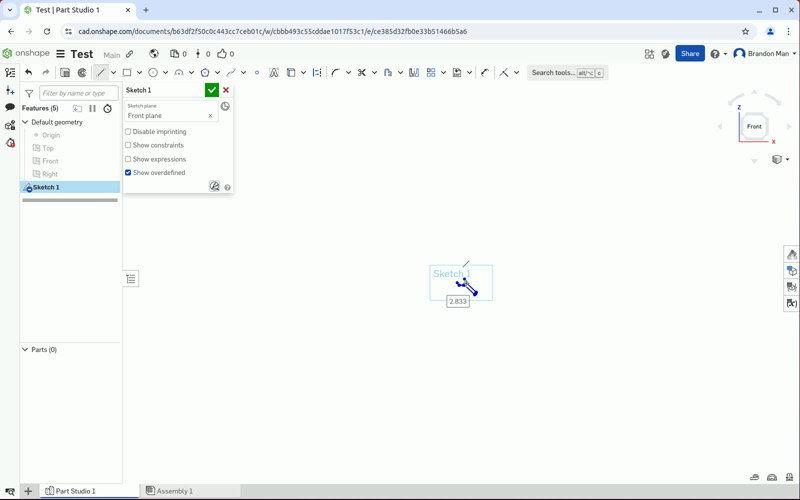
key_up(shift)
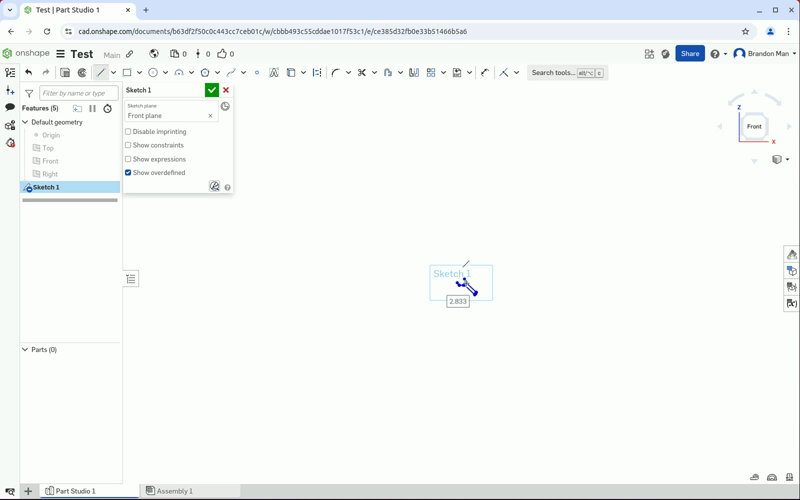
key(esc)
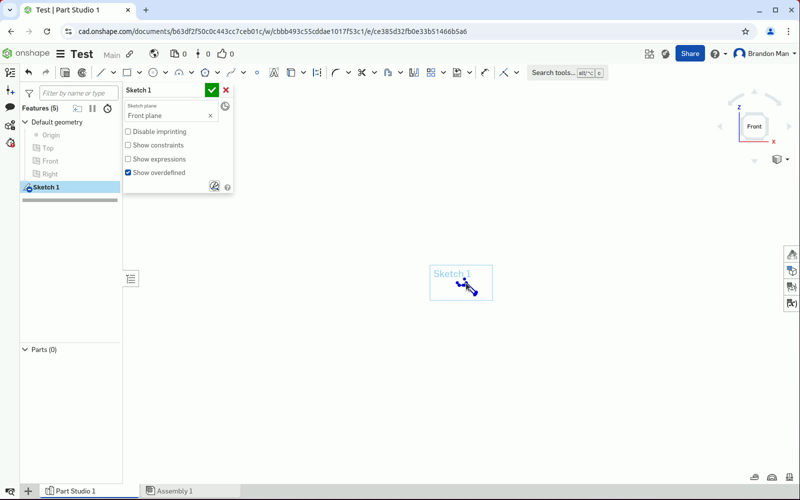
key(a)
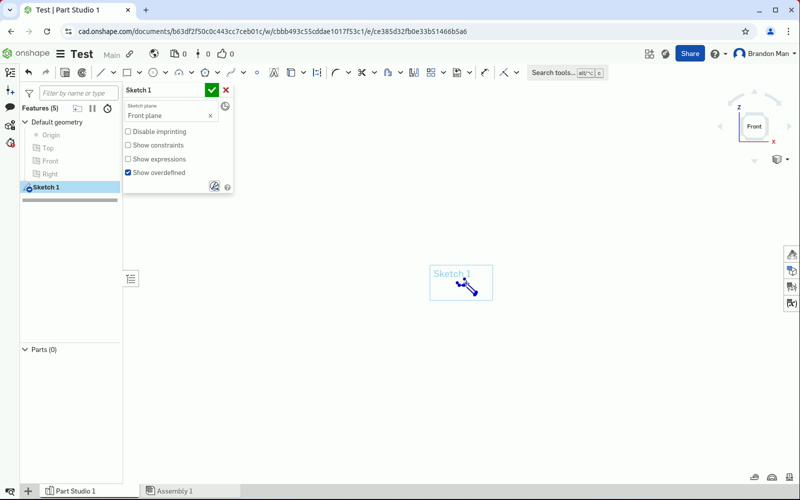
mouse_move(466, 282)
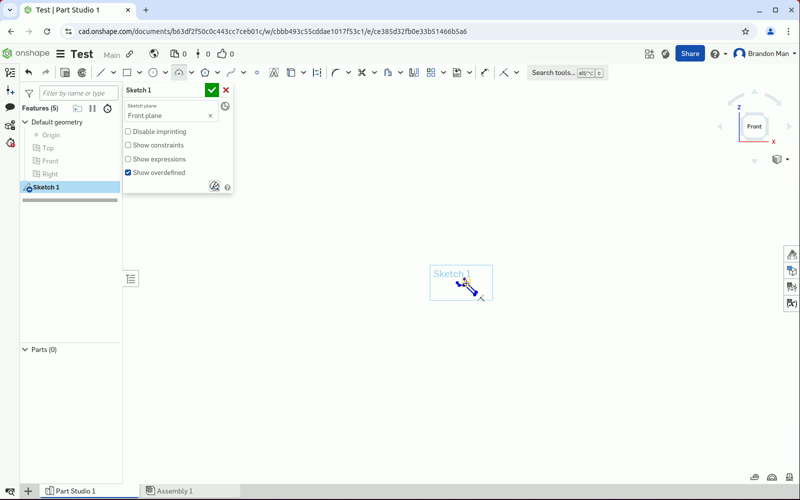
scroll(6)
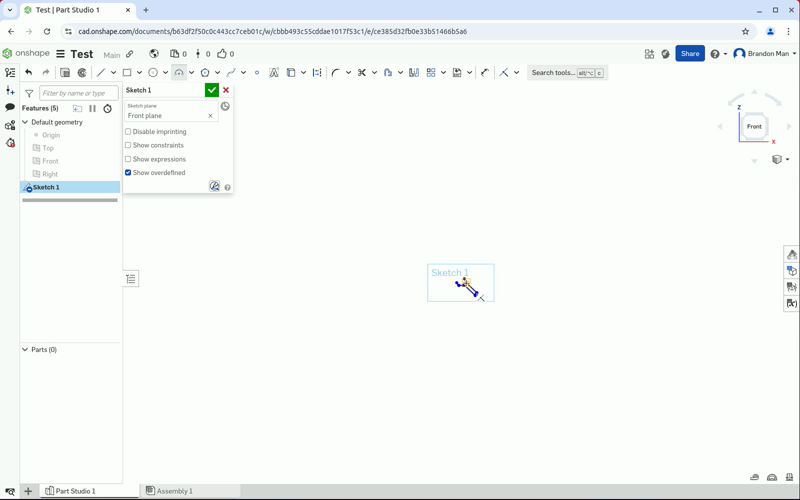
scroll(6)
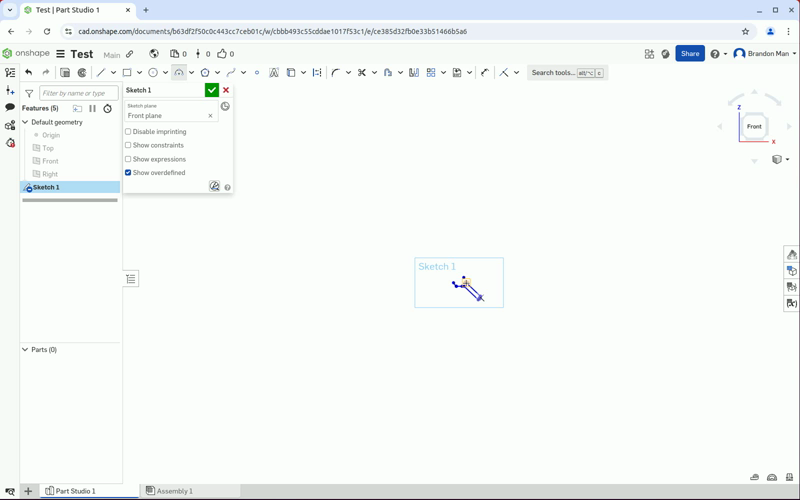
scroll(6)
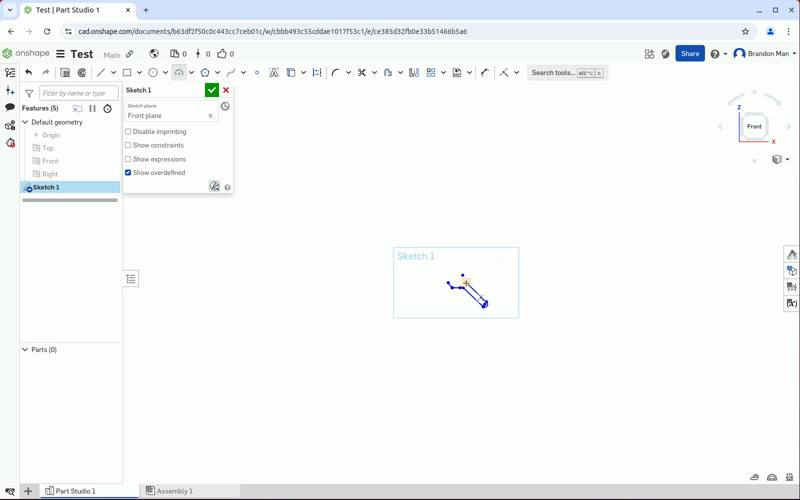
scroll(6)
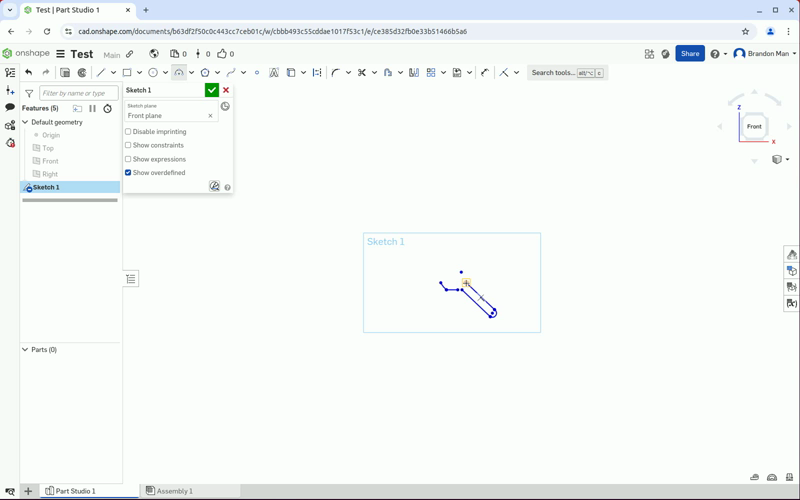
scroll(6)
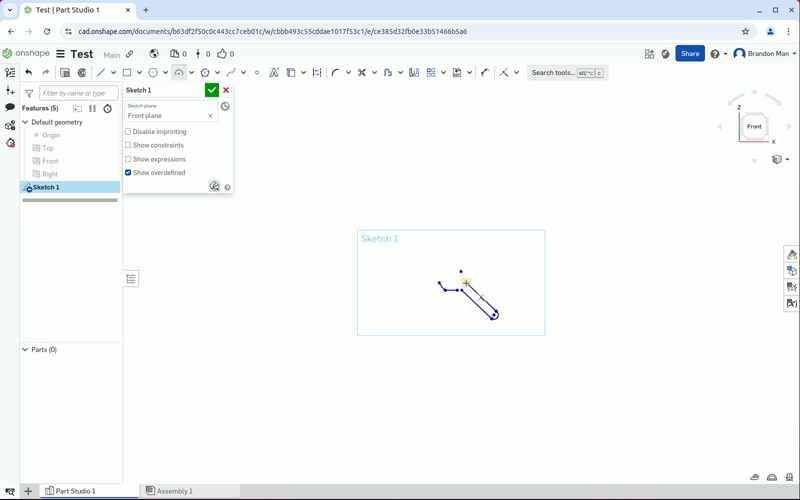
scroll(6)
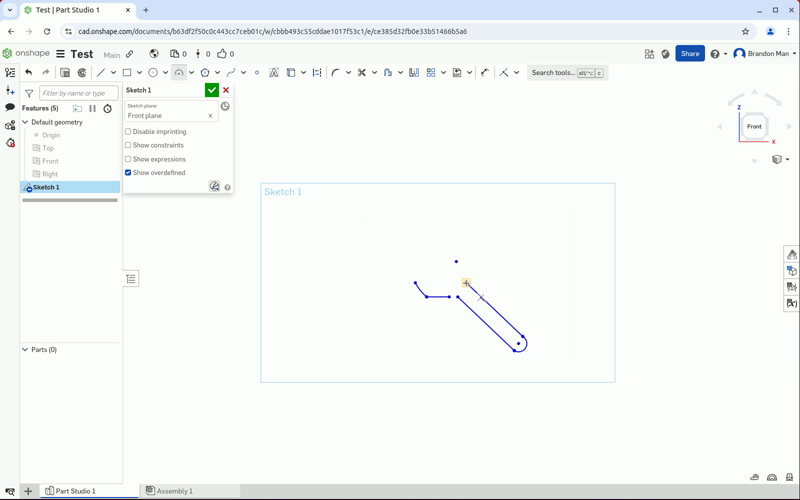
scroll(6)
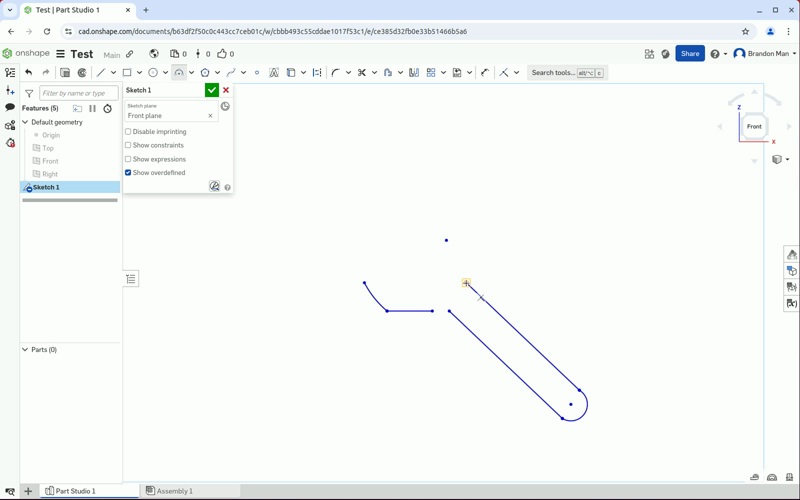
click(466, 282)
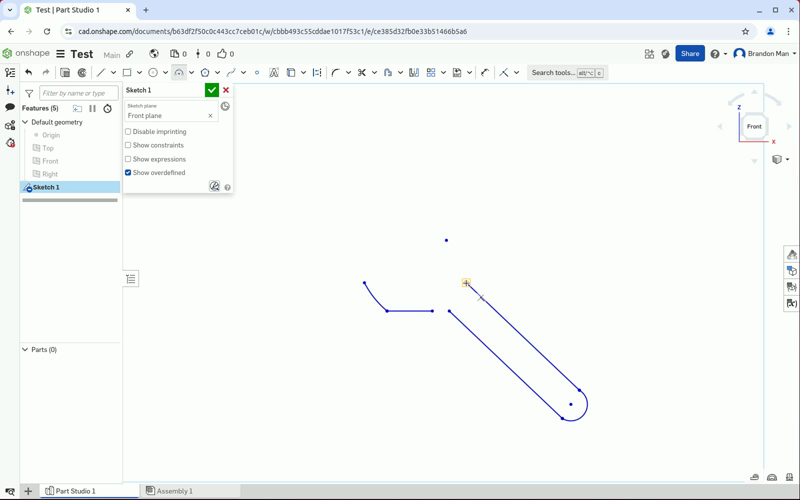
scroll(-6)
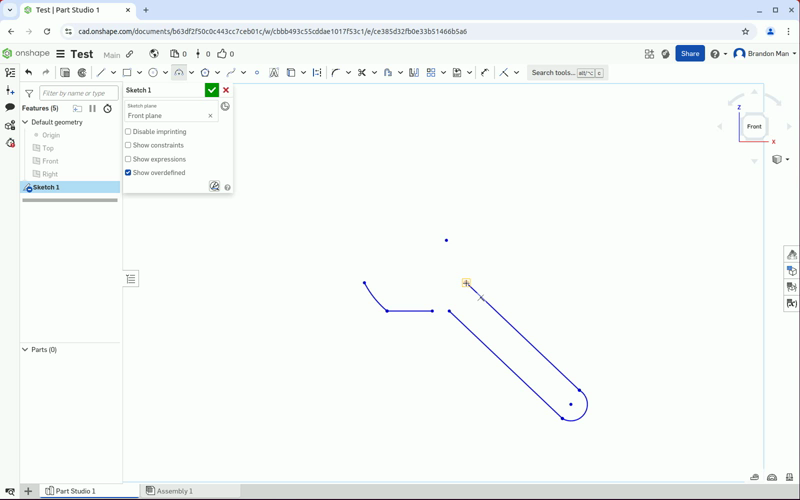
scroll(-6)
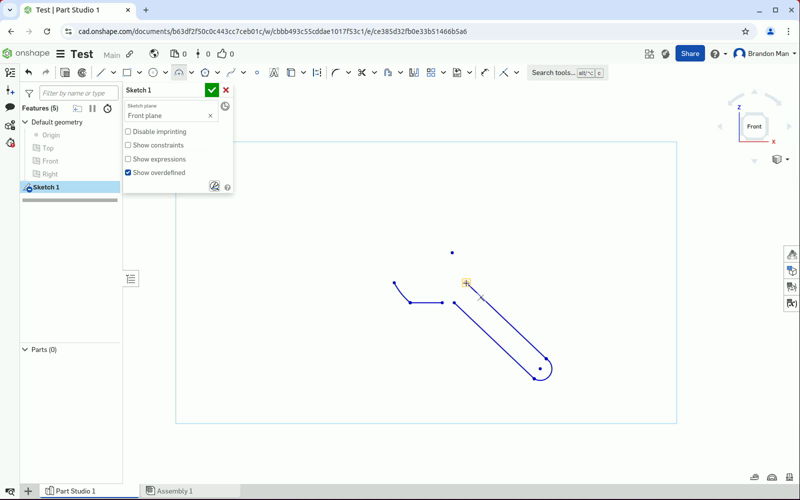
scroll(-6)
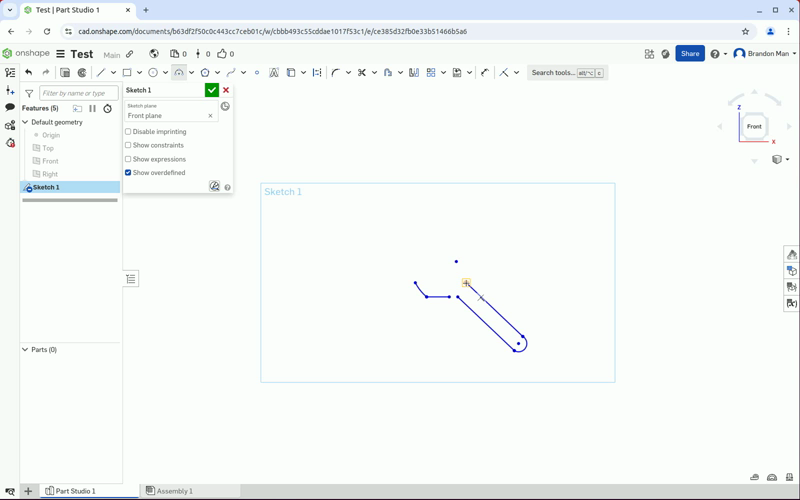
scroll(-6)
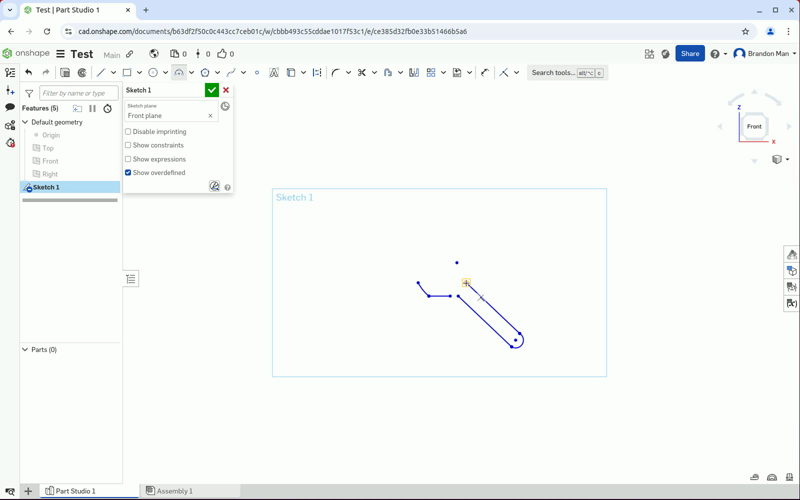
scroll(-6)
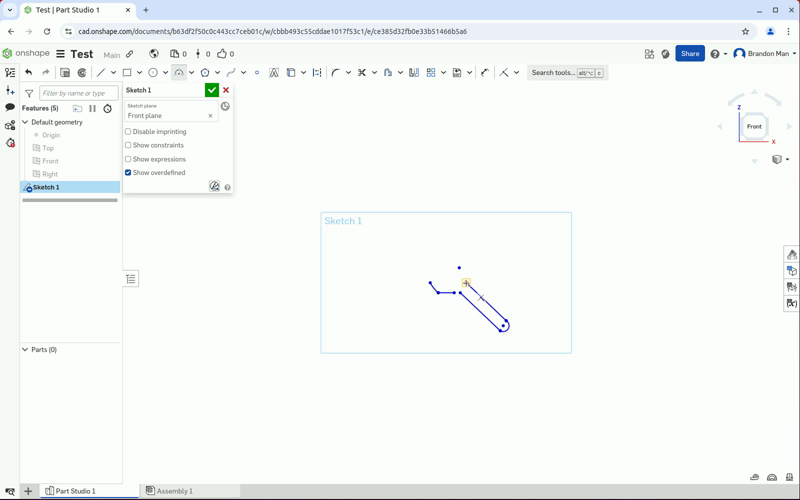
scroll(-6)
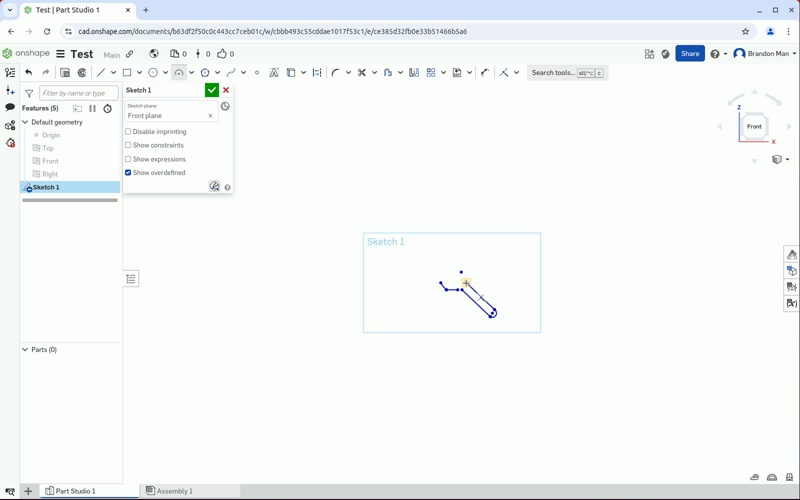
scroll(-6)
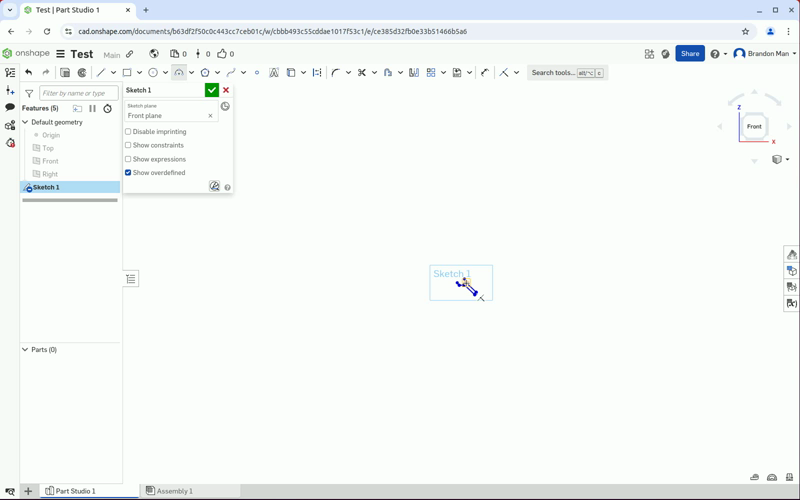
key_down(shift)
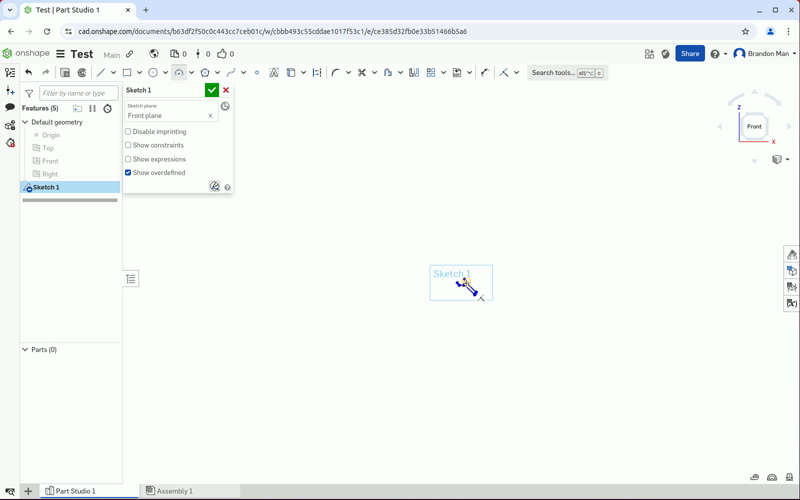
mouse_move(465, 281)
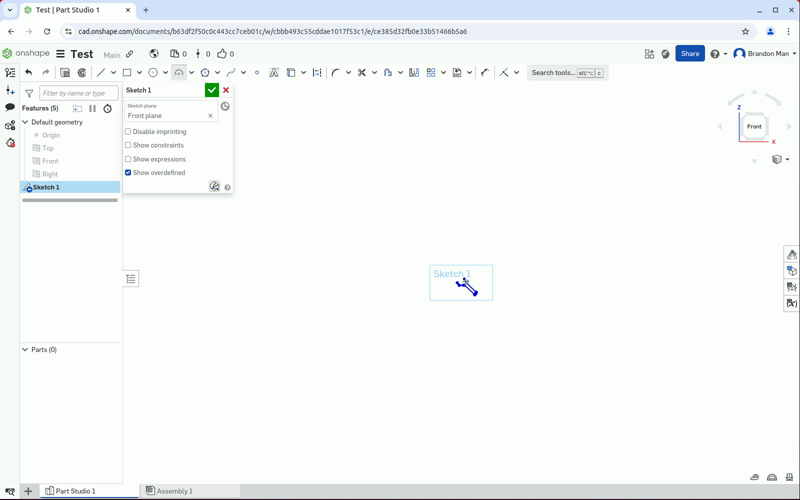
scroll(6)
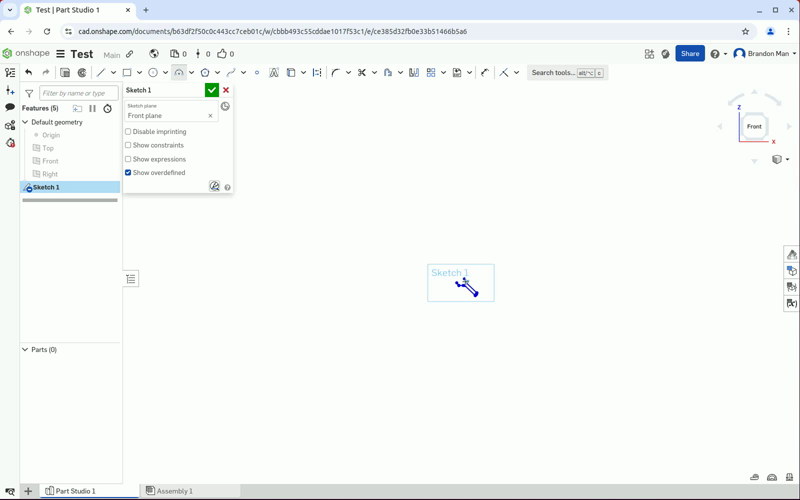
scroll(6)
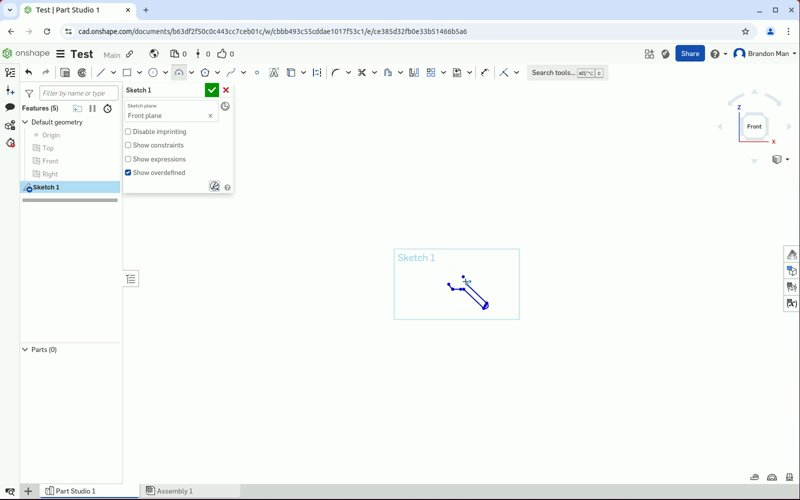
scroll(6)
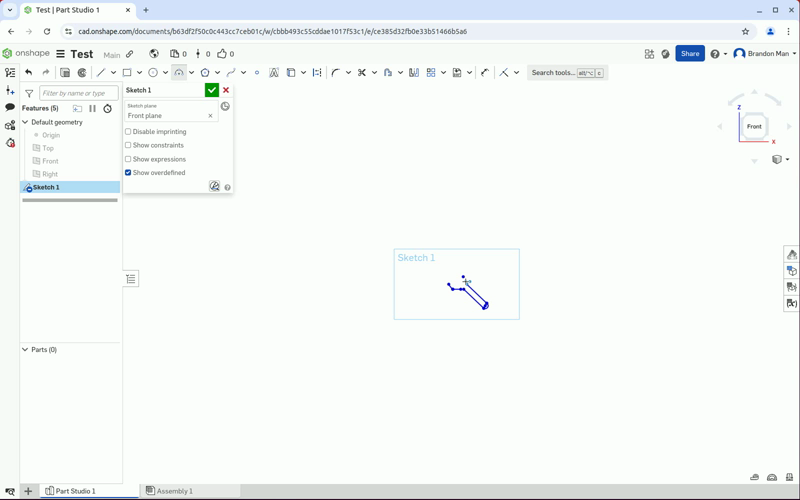
scroll(6)
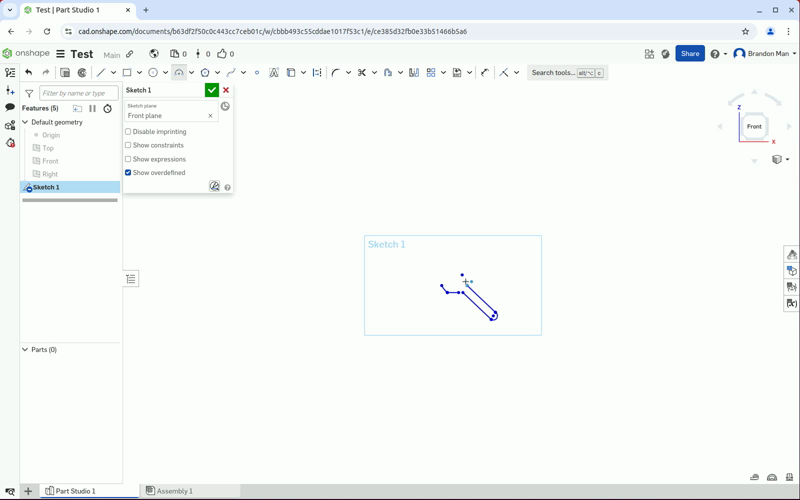
scroll(6)
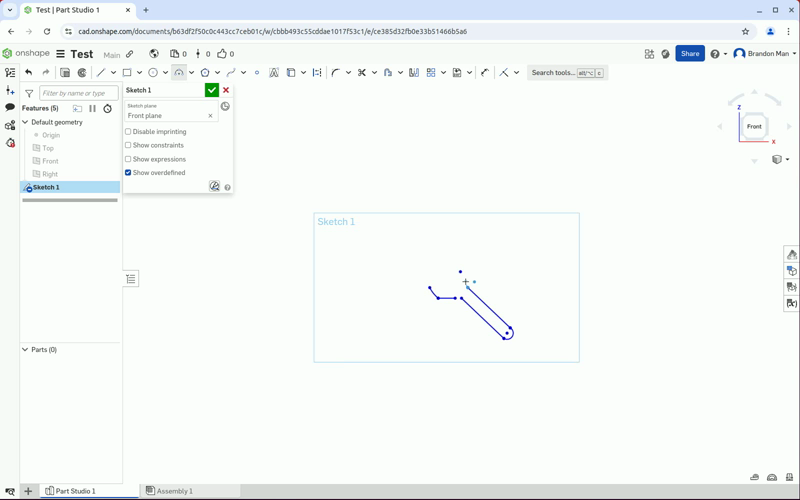
scroll(6)
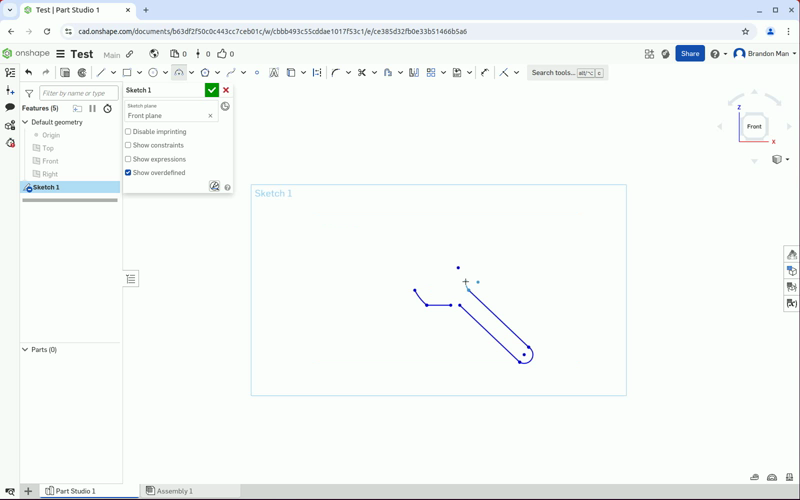
scroll(6)
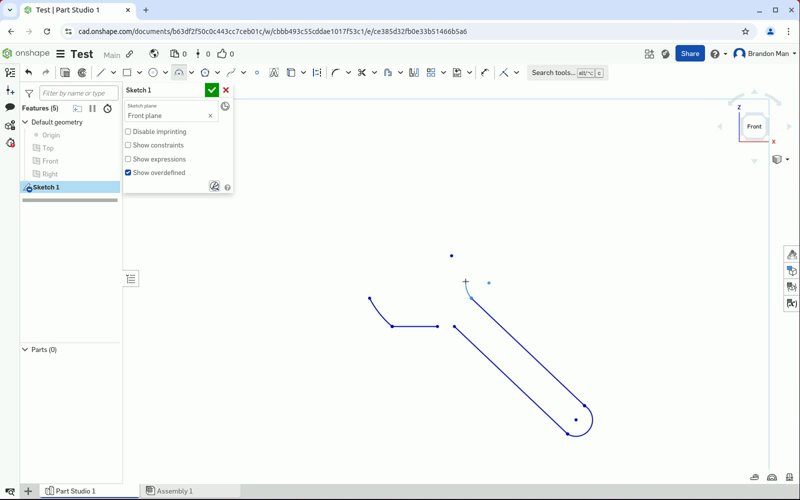
click(465, 281)
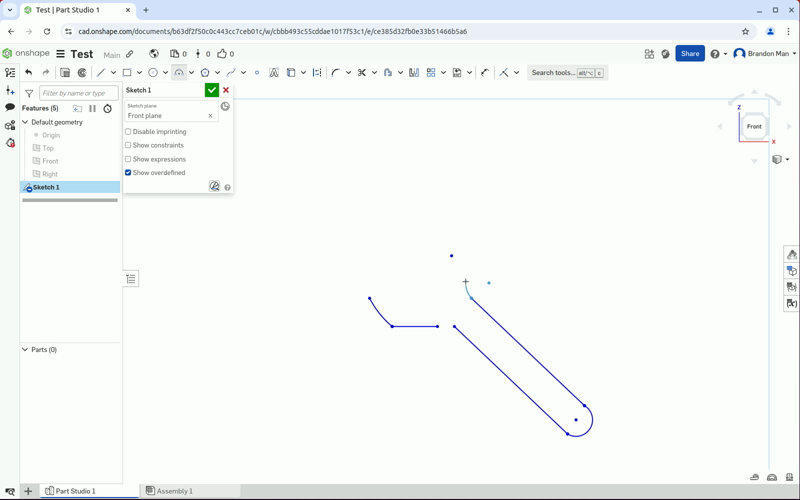
scroll(-6)
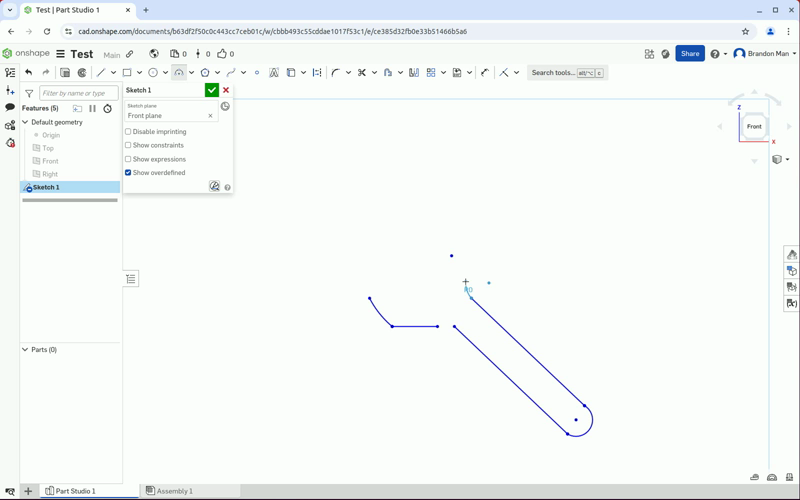
scroll(-6)
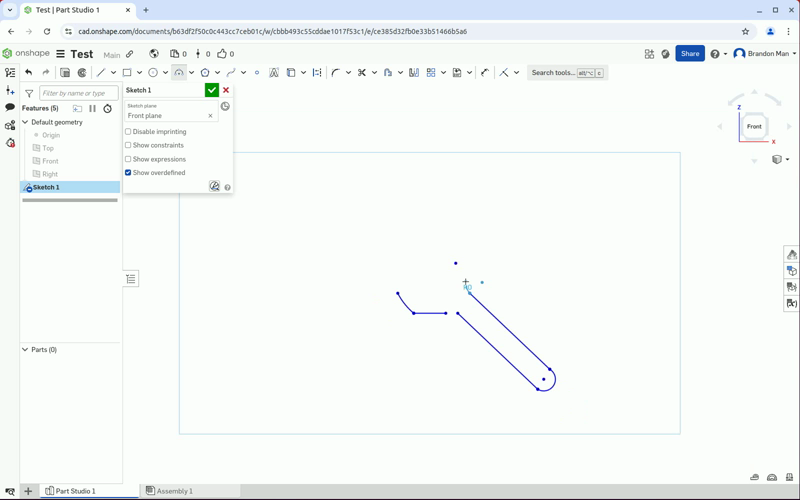
scroll(-6)
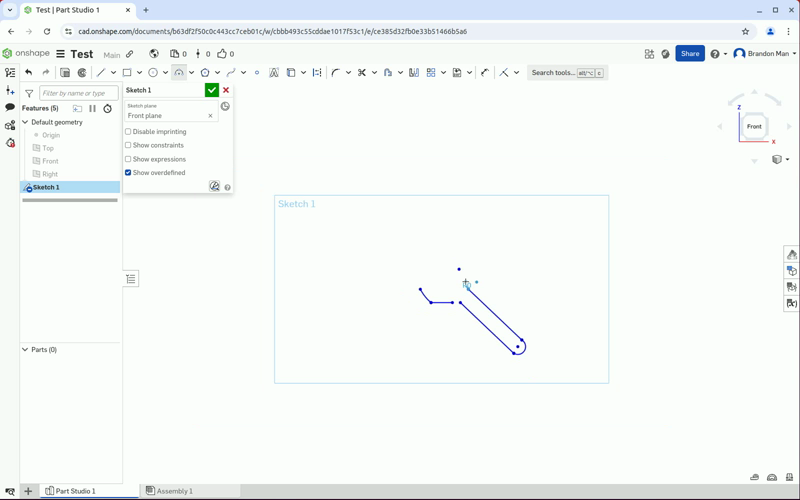
scroll(-6)
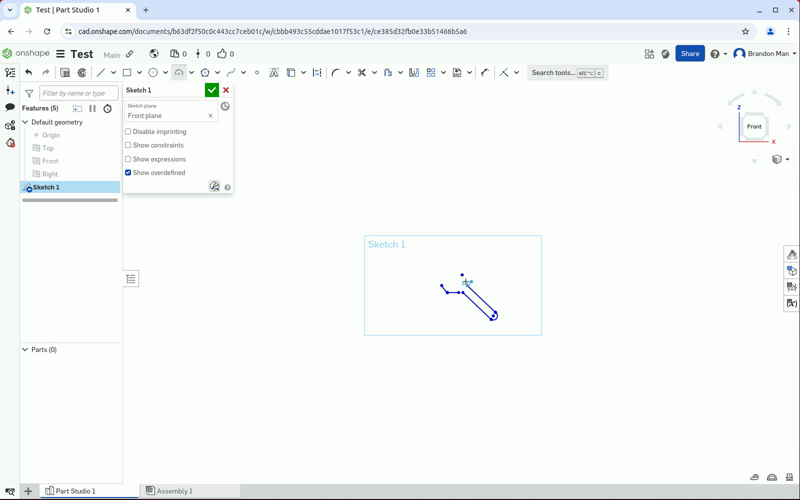
scroll(-6)
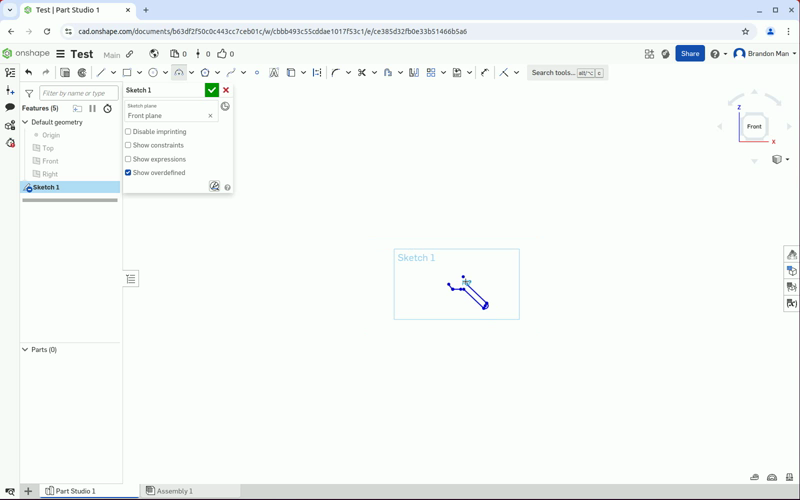
scroll(-6)
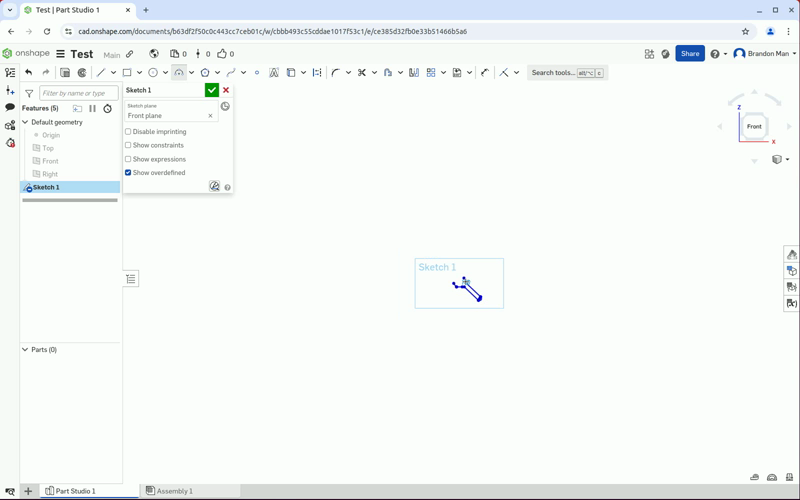
scroll(-6)
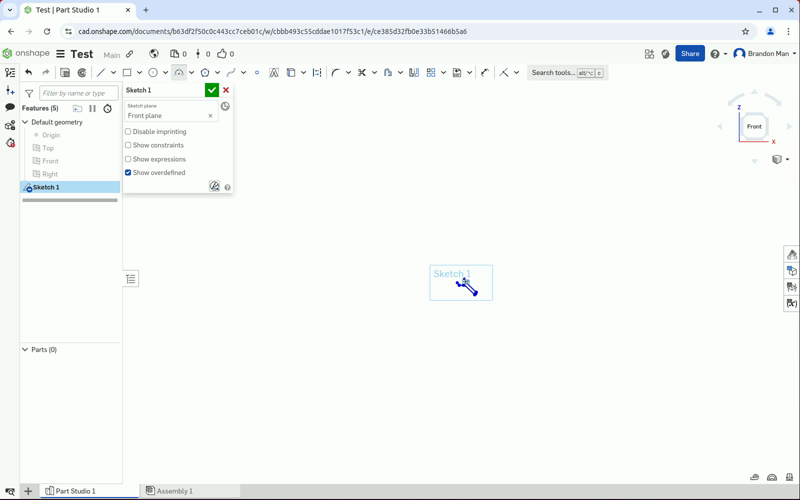
mouse_move(465, 282)
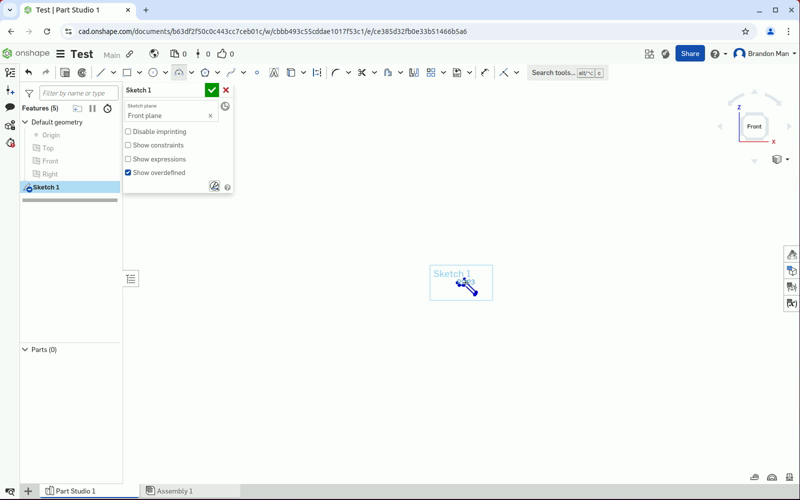
scroll(6)
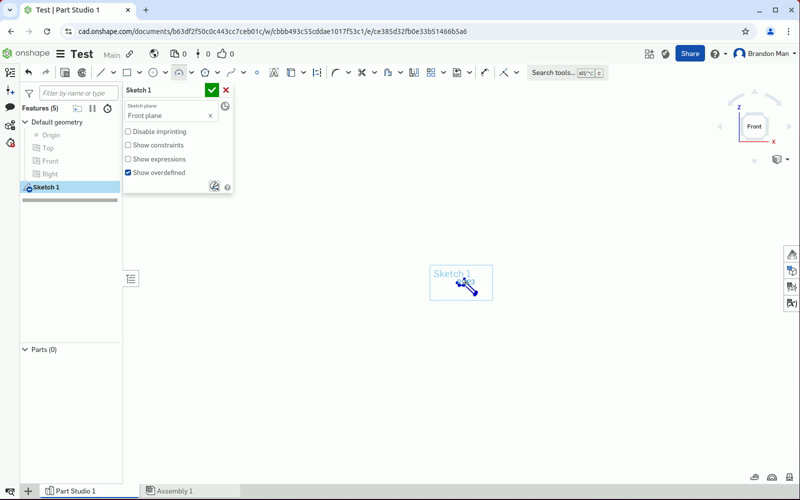
scroll(6)
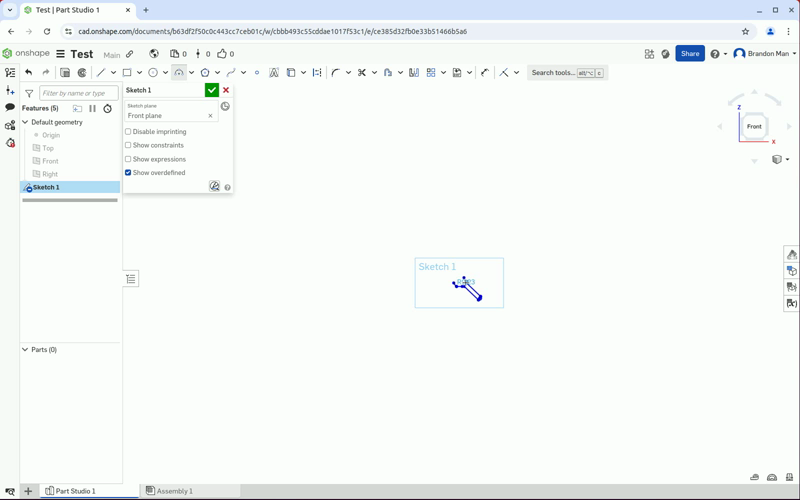
scroll(6)
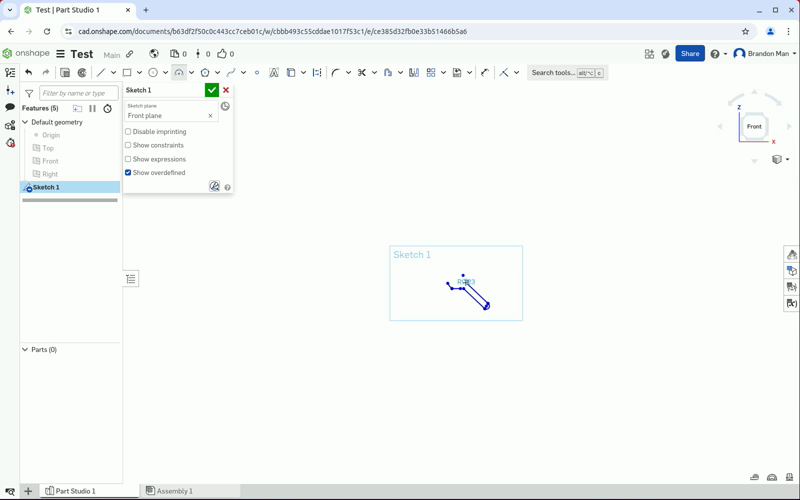
scroll(6)
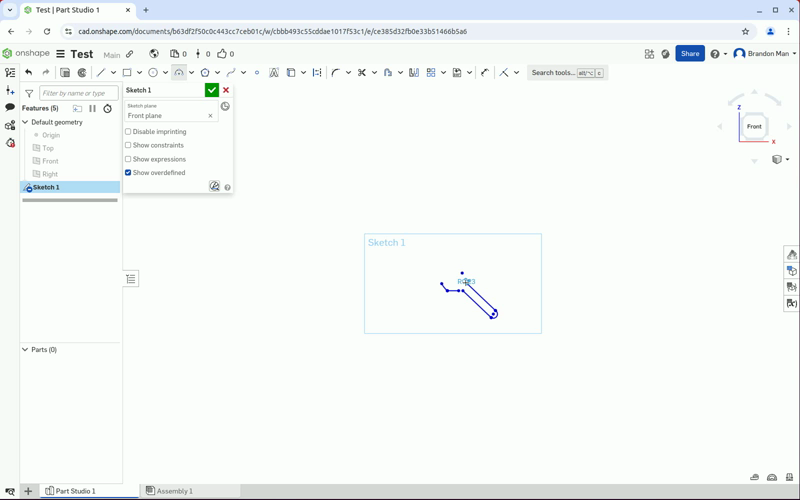
scroll(6)
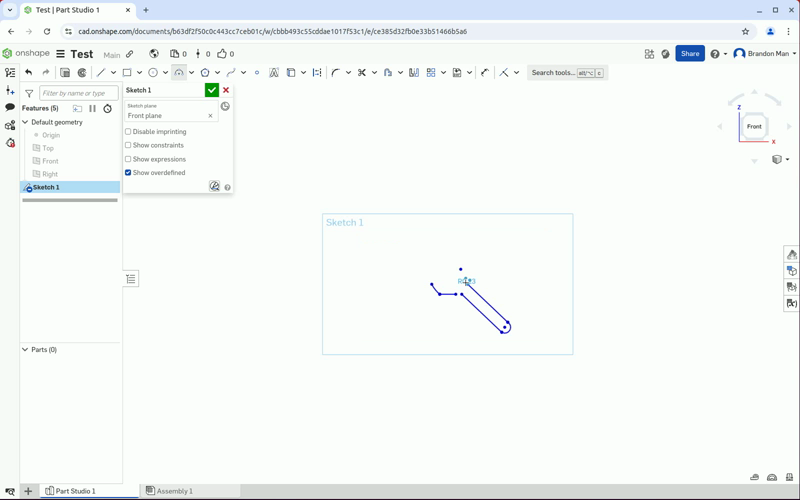
scroll(6)
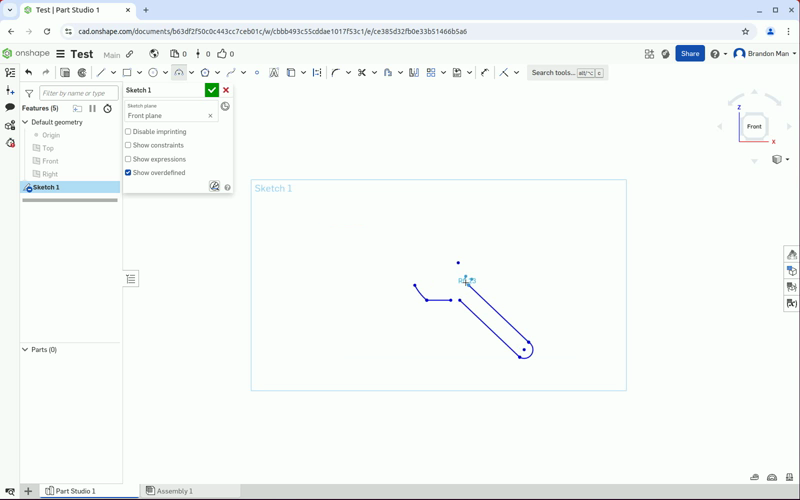
scroll(6)
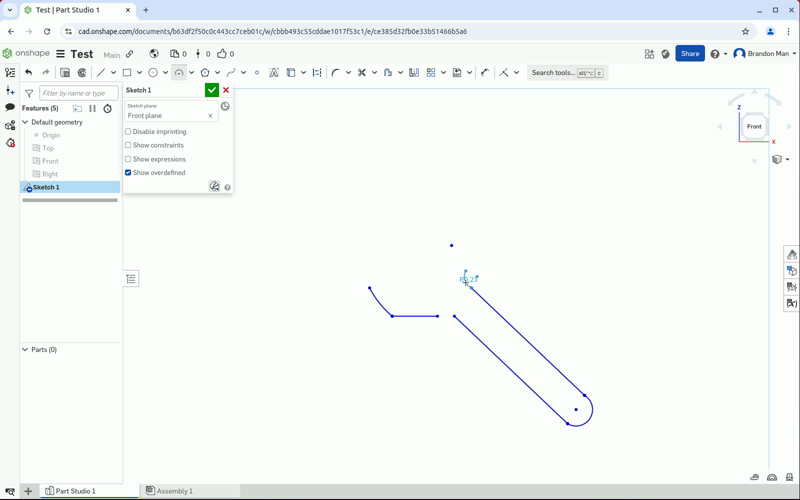
click(465, 282)
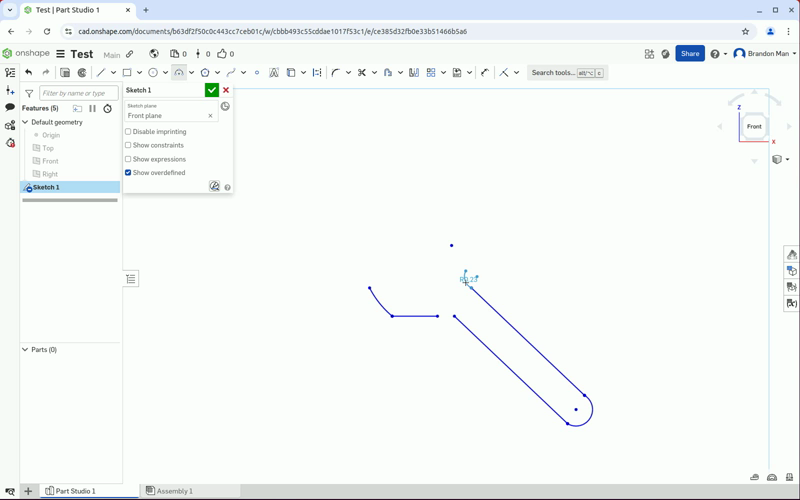
scroll(-6)
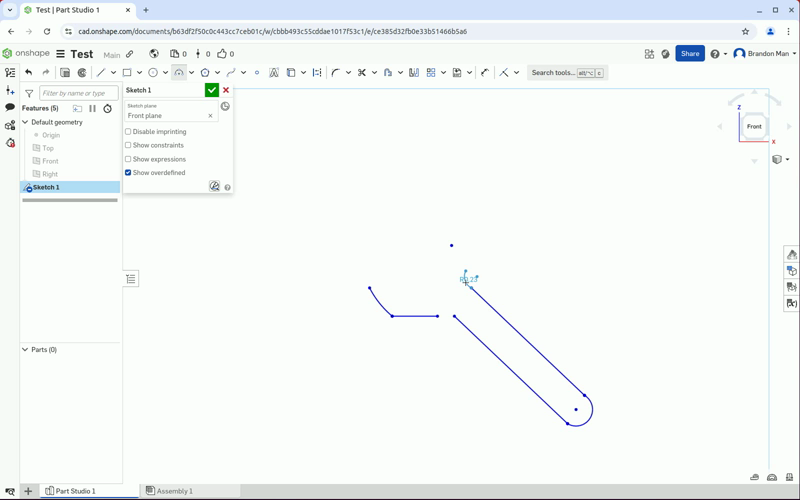
scroll(-6)
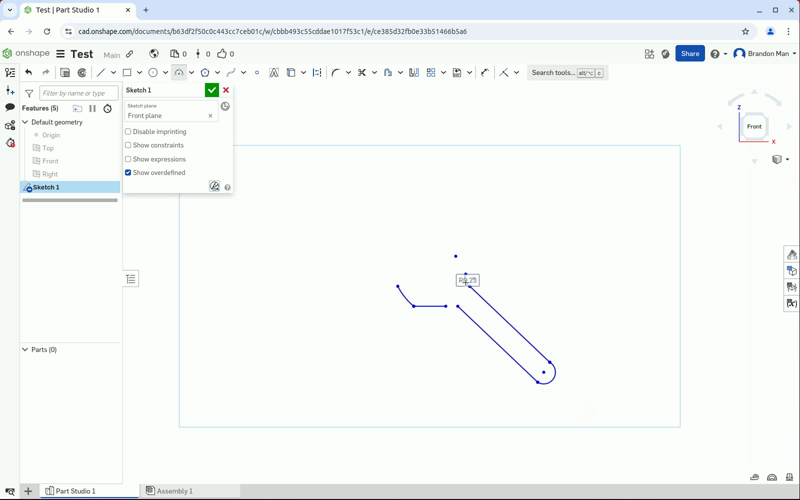
scroll(-6)
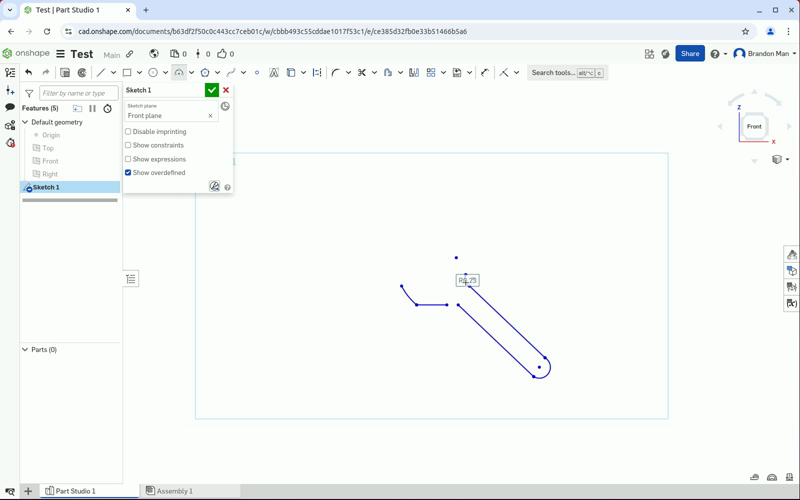
scroll(-6)
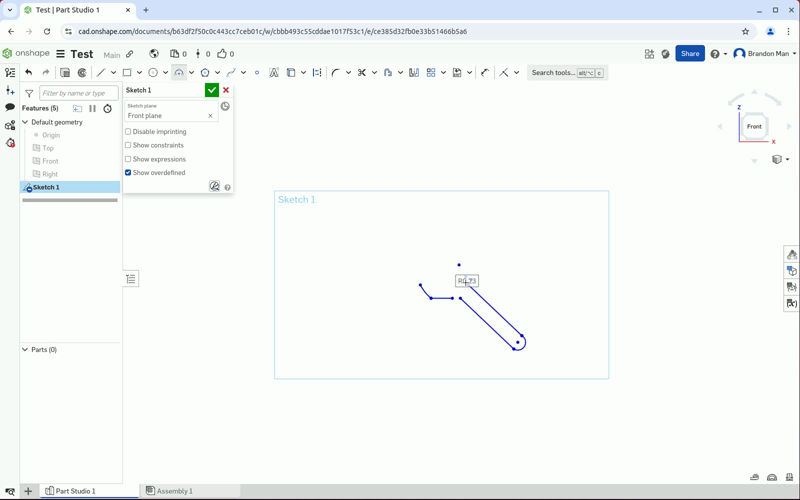
scroll(-6)
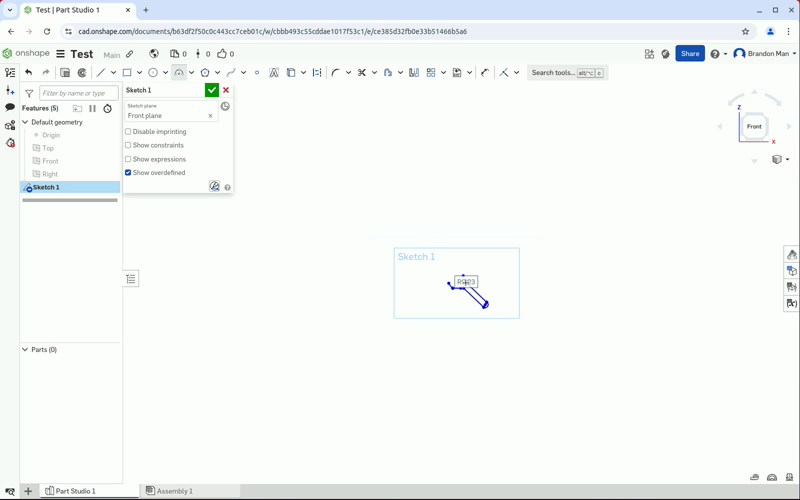
scroll(-6)
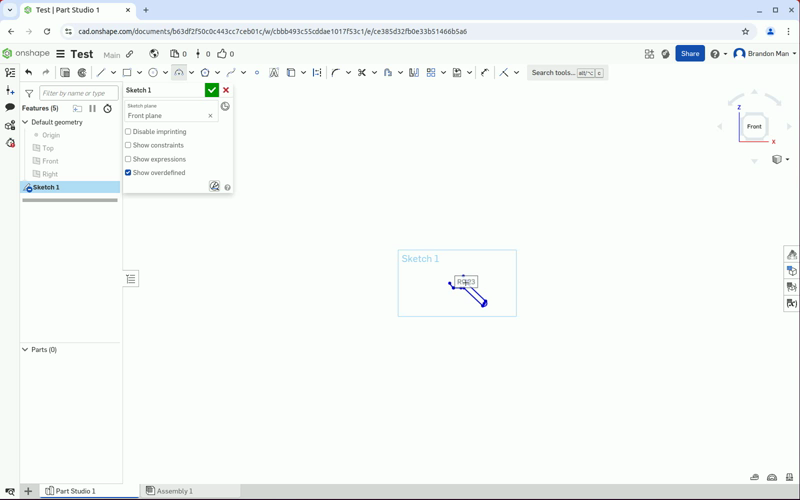
scroll(-6)
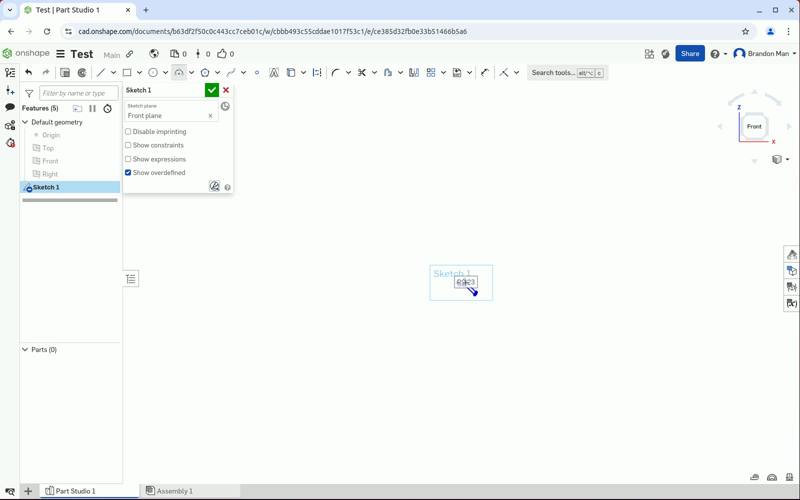
key_up(shift)
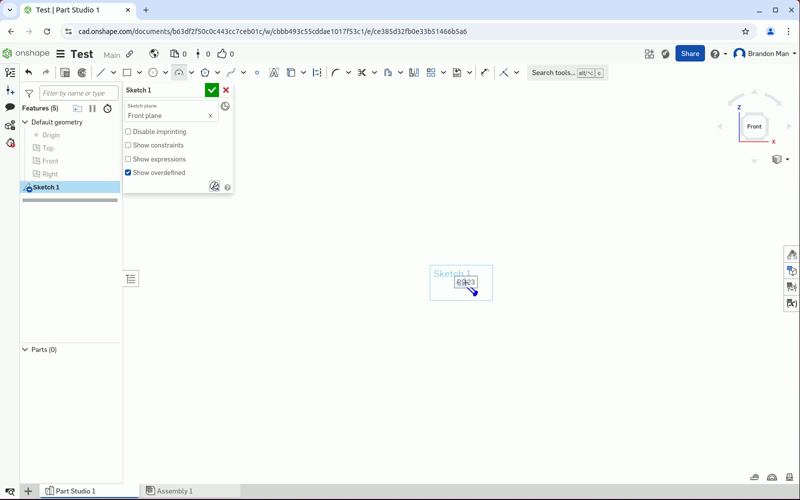
key(esc)
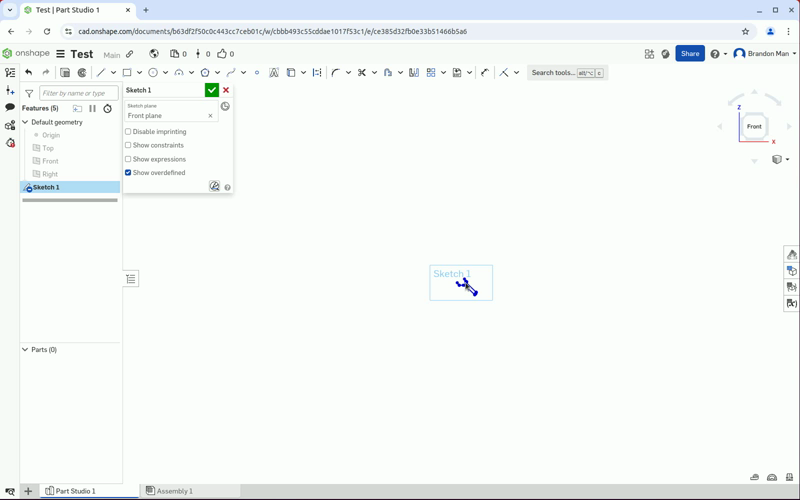
key(l)
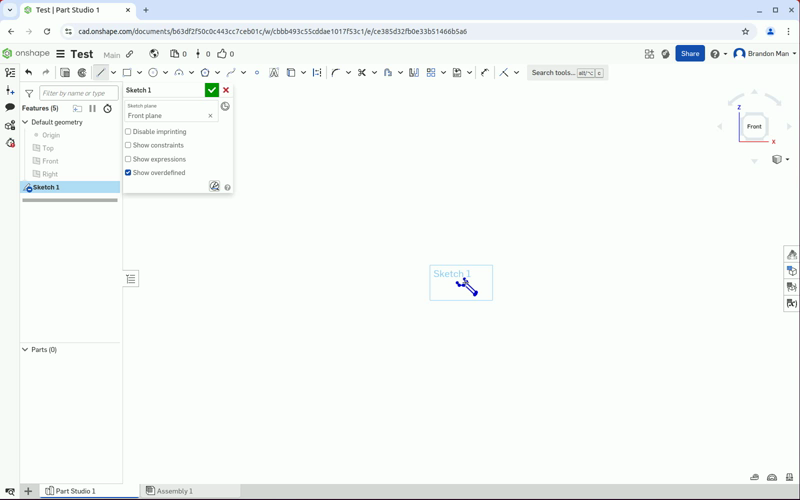
mouse_move(465, 281)
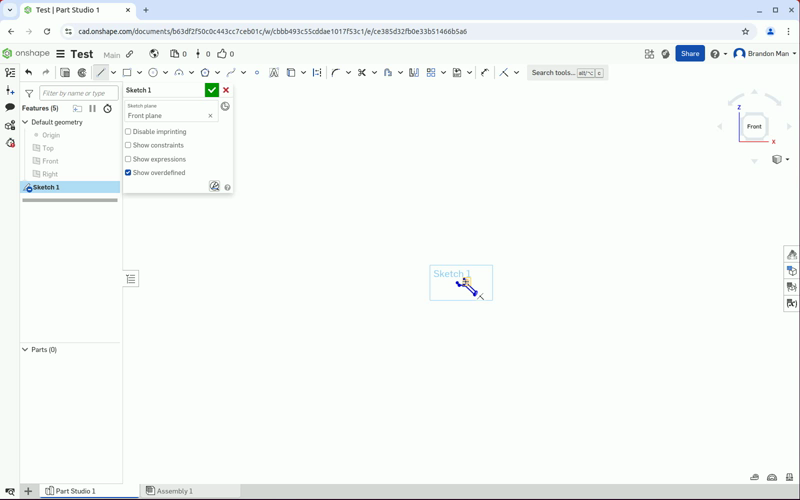
scroll(6)
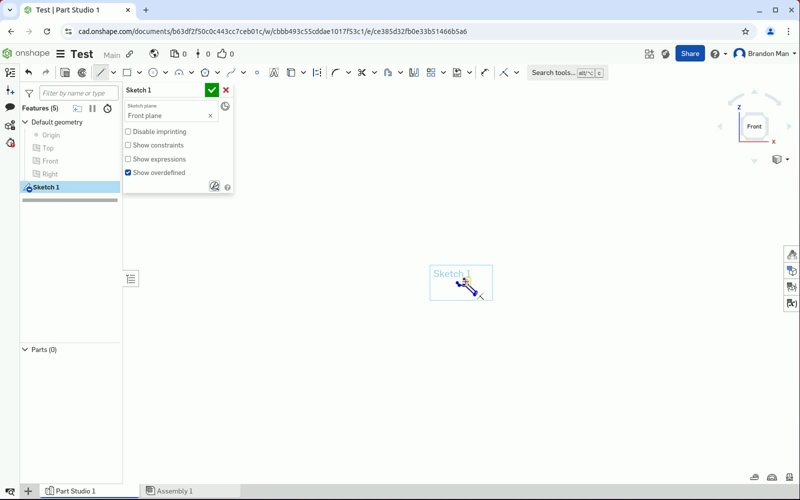
scroll(6)
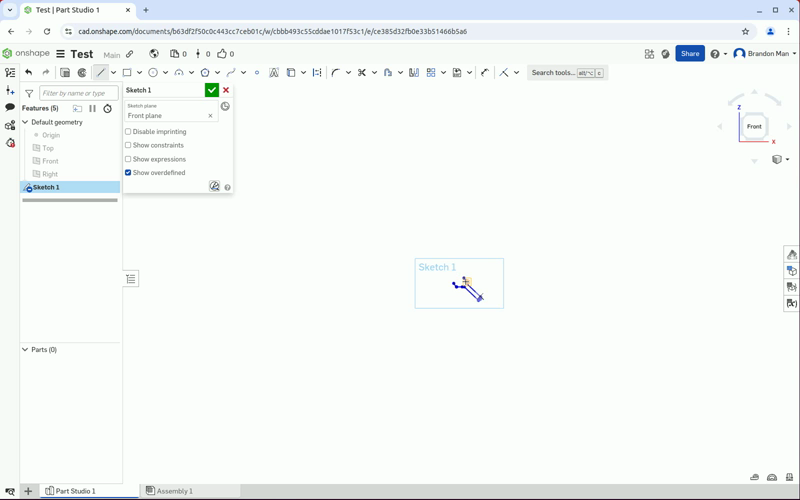
scroll(6)
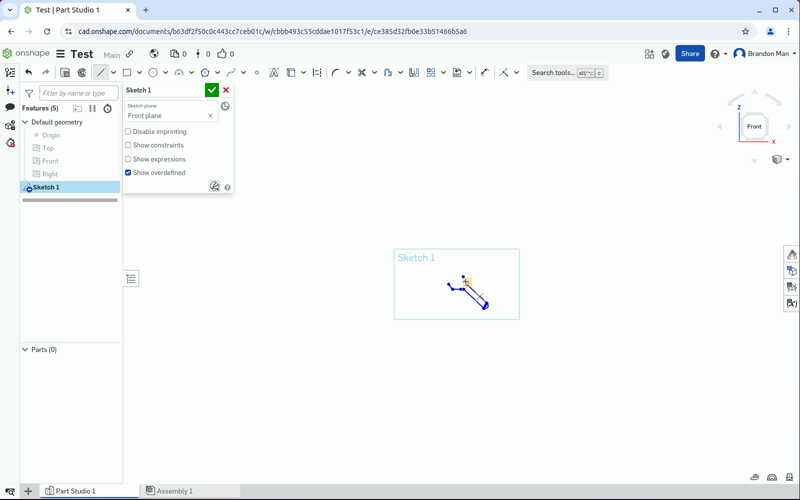
scroll(6)
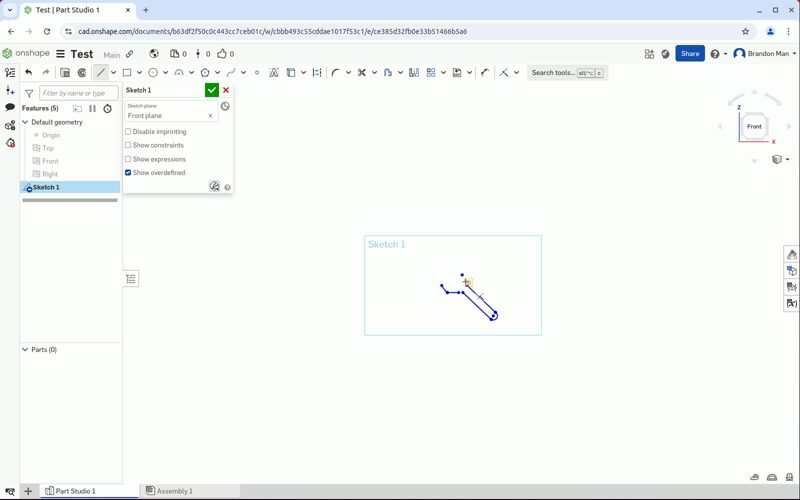
scroll(6)
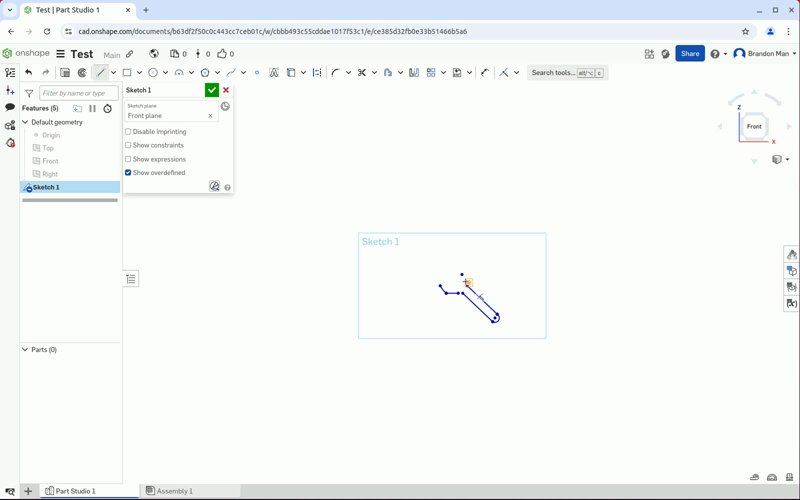
scroll(6)
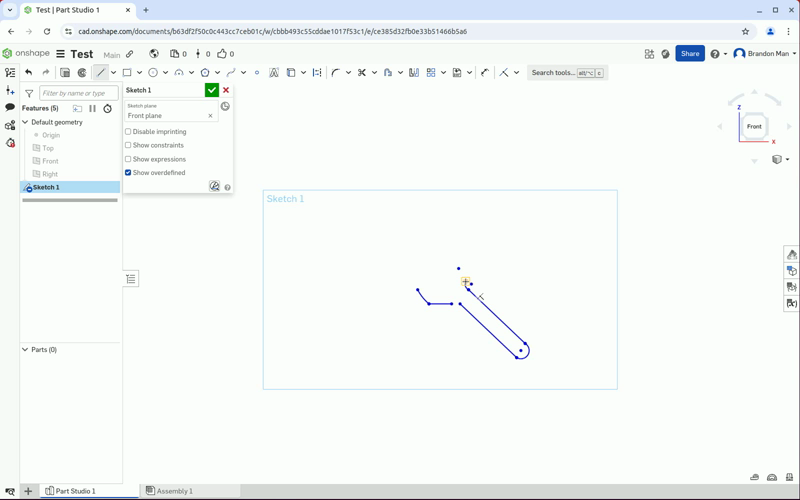
scroll(6)
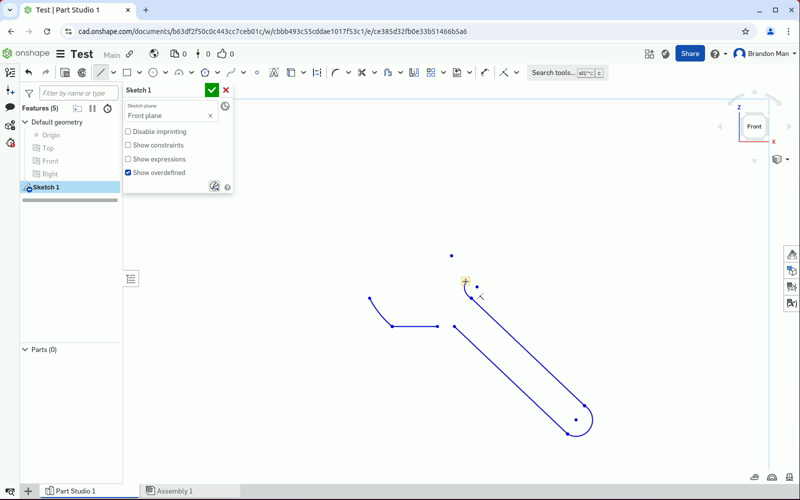
click(465, 281)
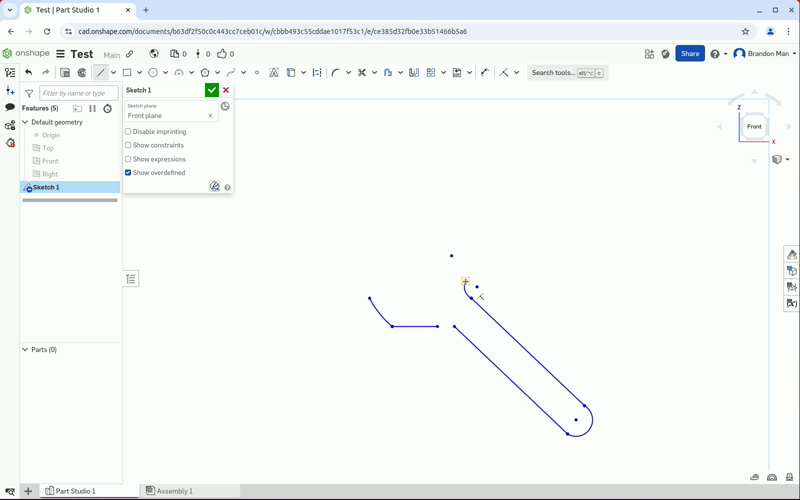
scroll(-6)
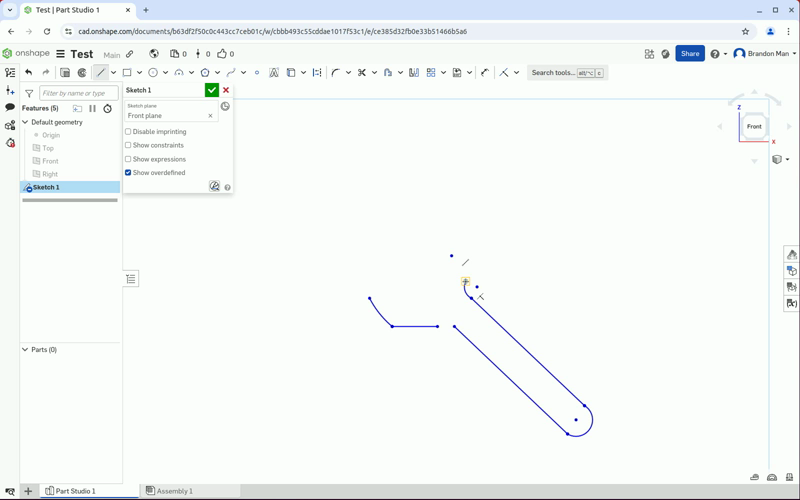
scroll(-6)
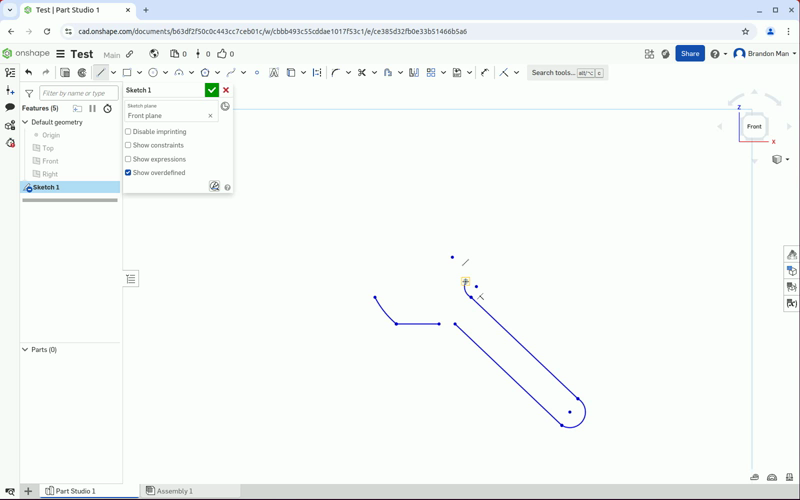
scroll(-6)
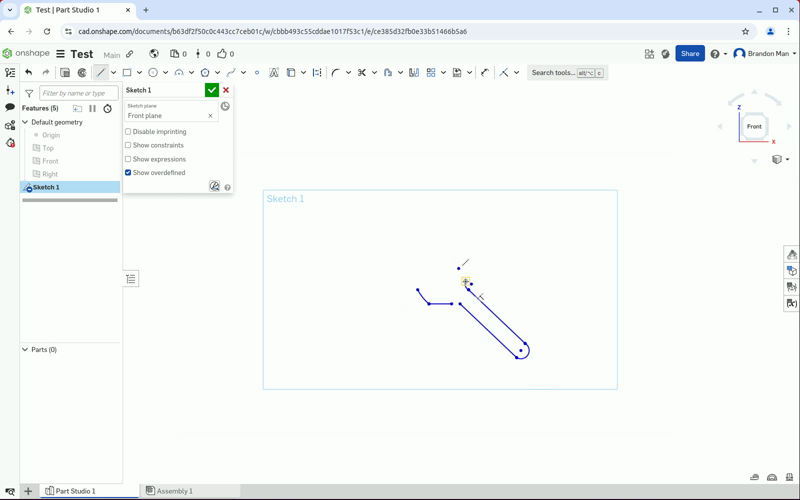
scroll(-6)
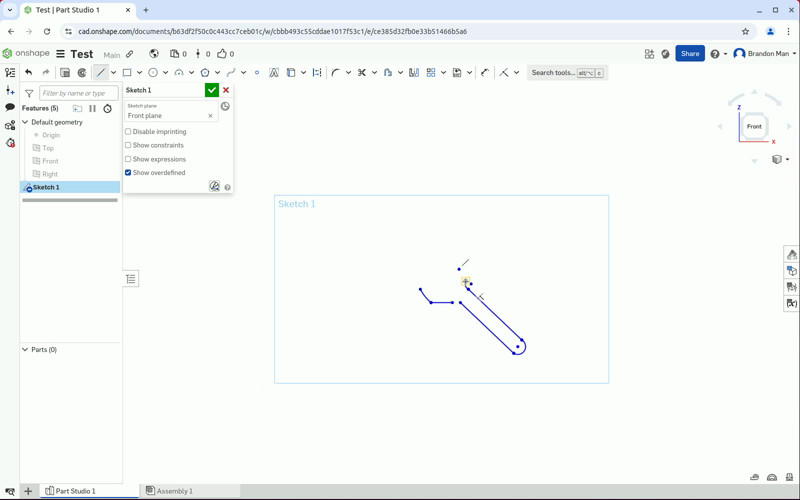
scroll(-6)
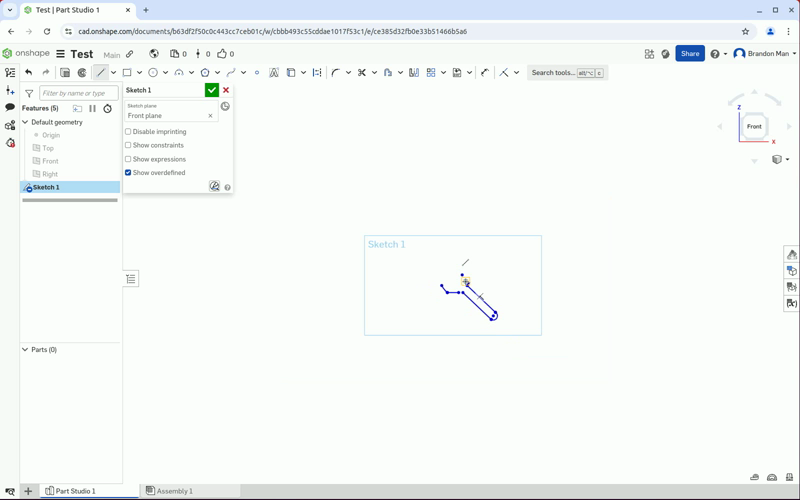
scroll(-6)
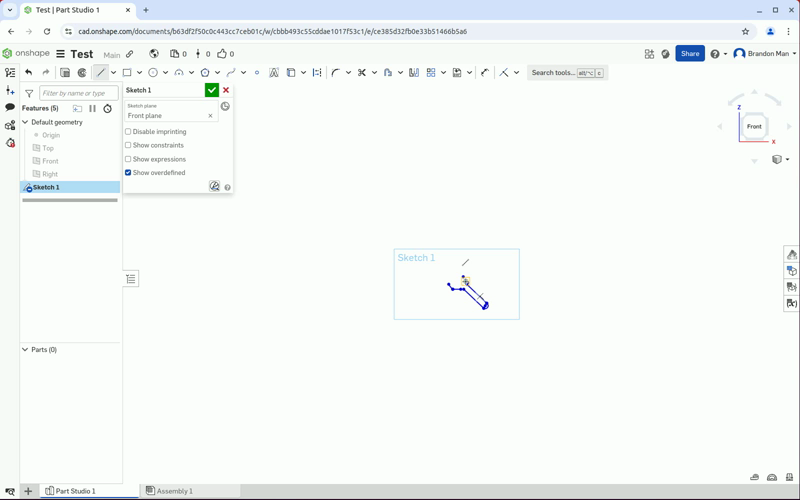
scroll(-6)
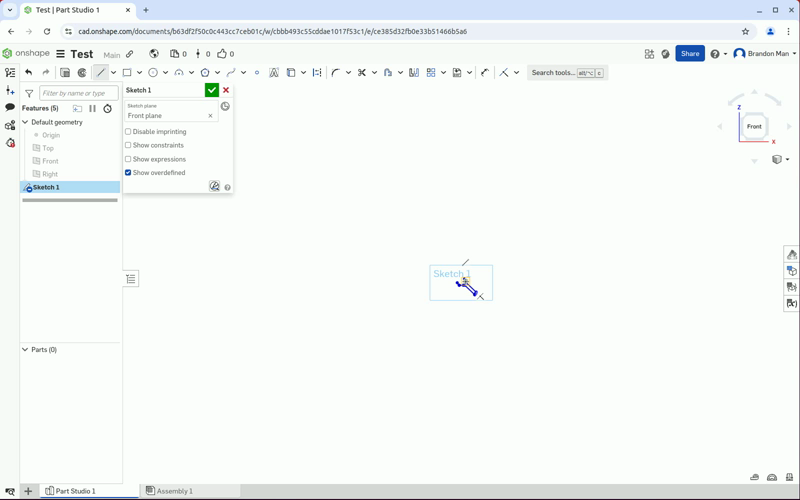
key_down(shift)
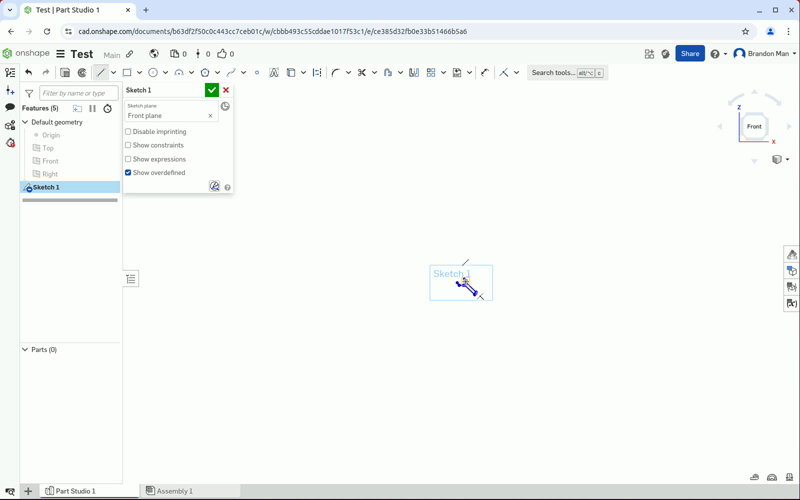
mouse_move(495, 281)
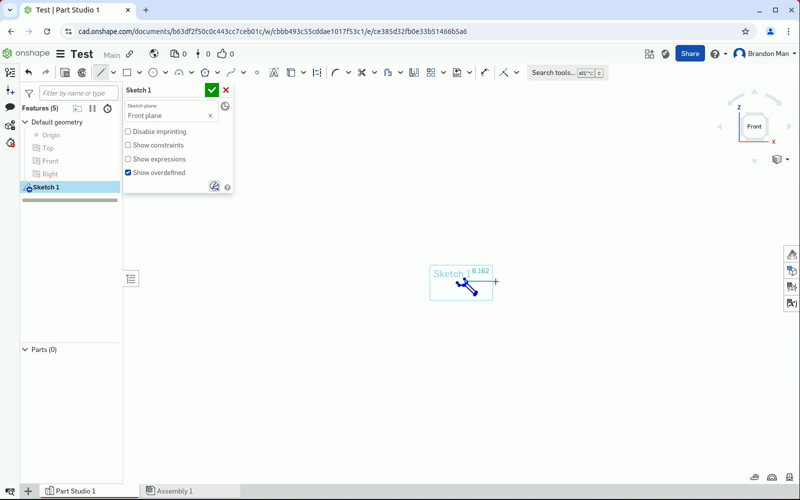
mouse_move(465, 277)
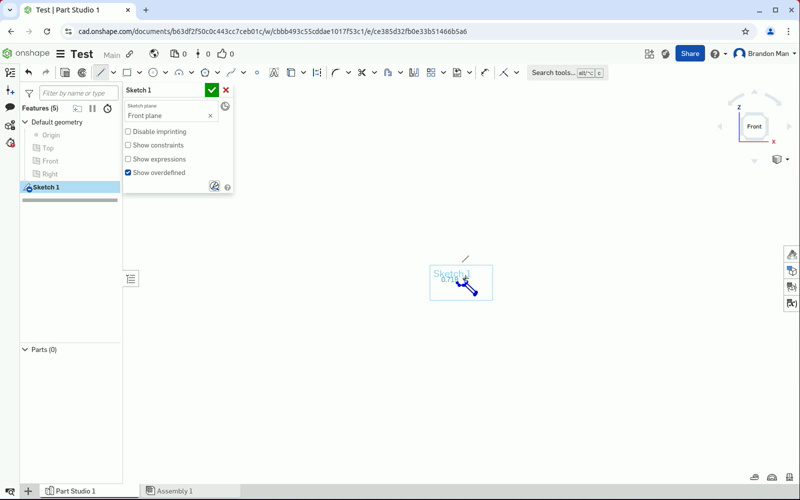
scroll(6)
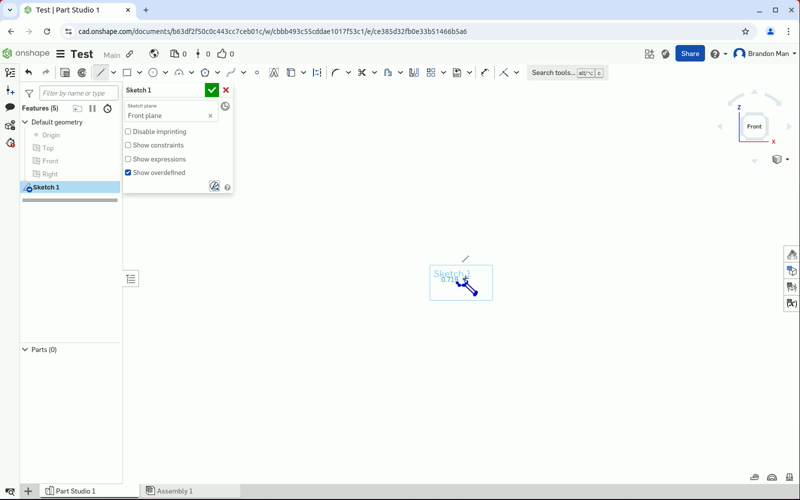
scroll(6)
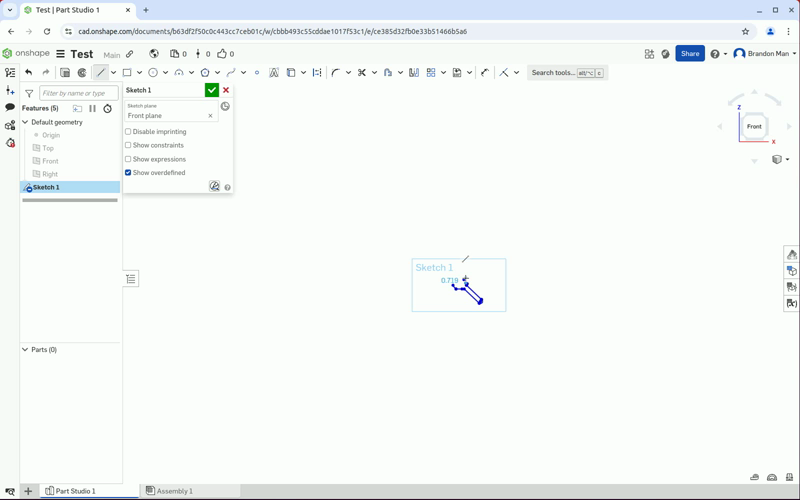
scroll(6)
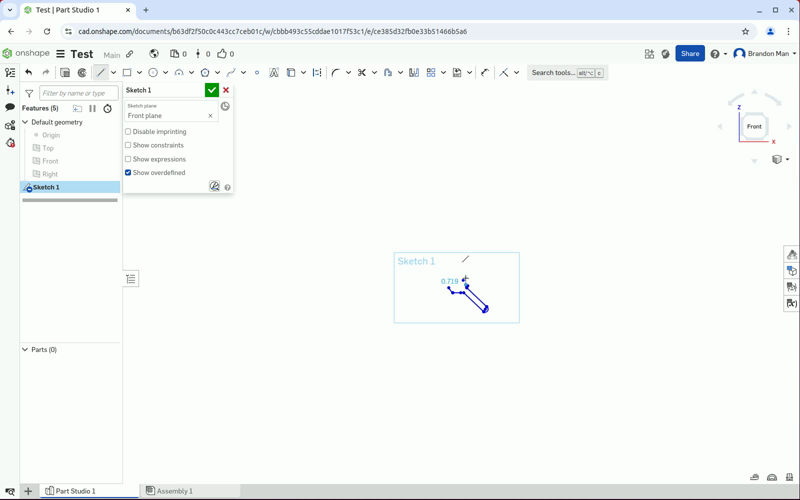
scroll(6)
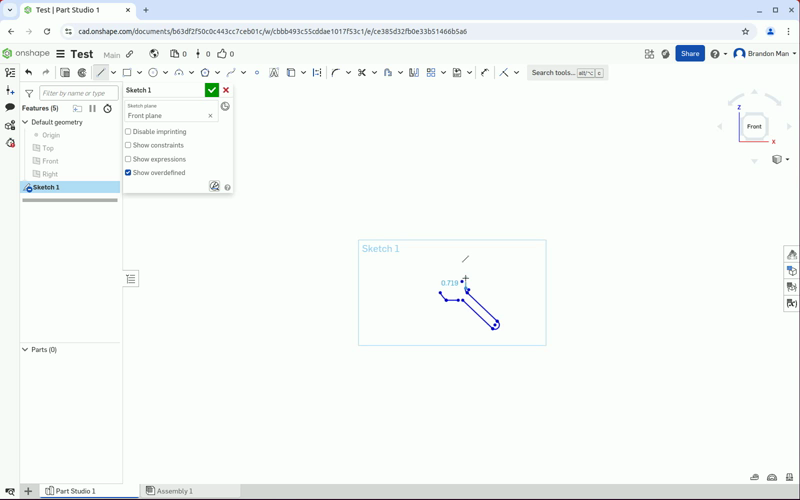
scroll(6)
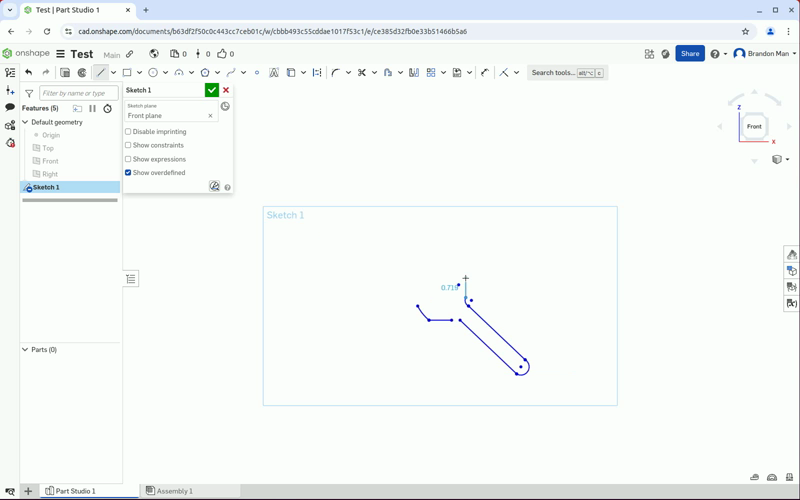
scroll(6)
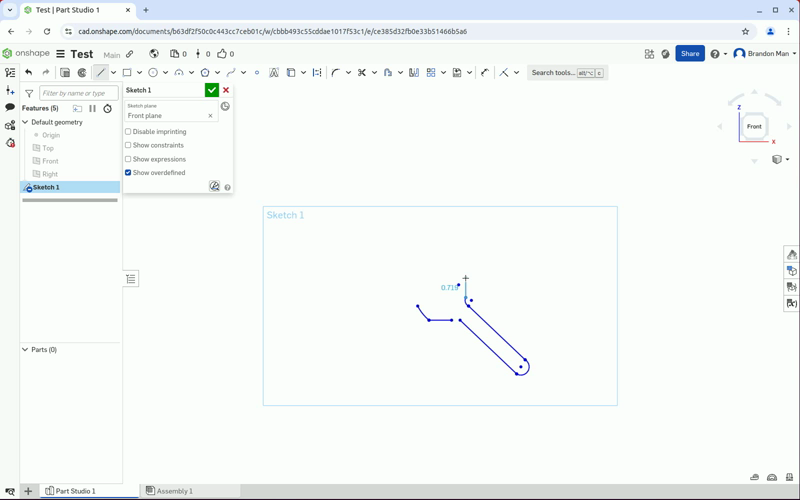
scroll(6)
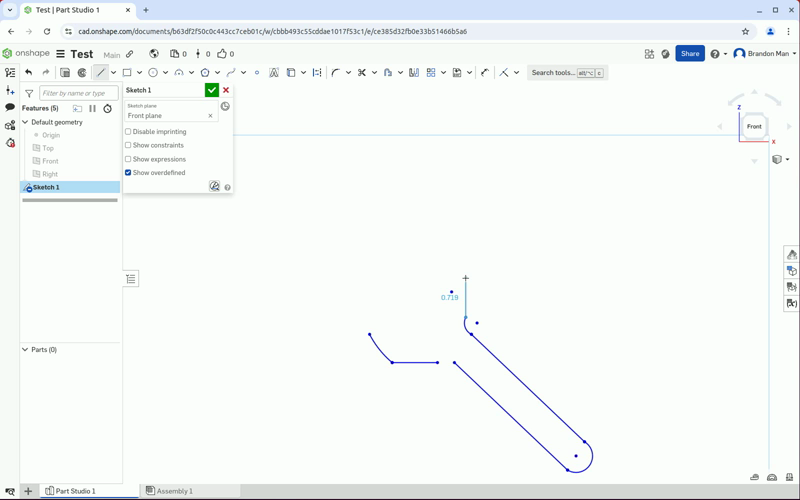
click(465, 277)
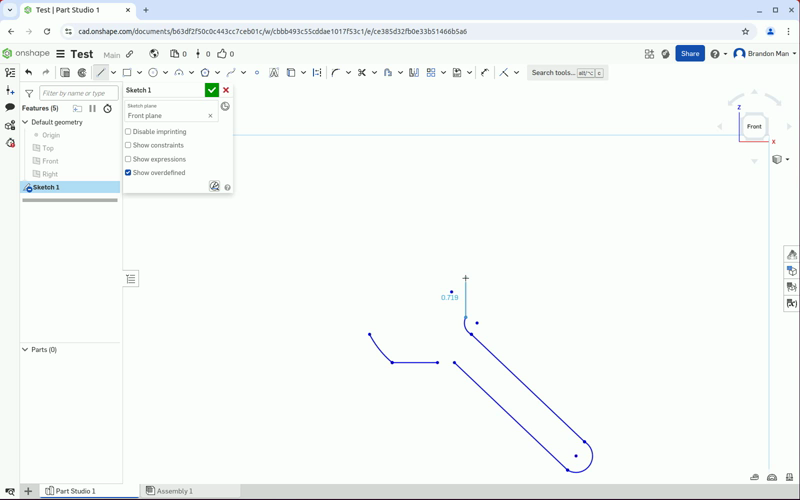
scroll(-6)
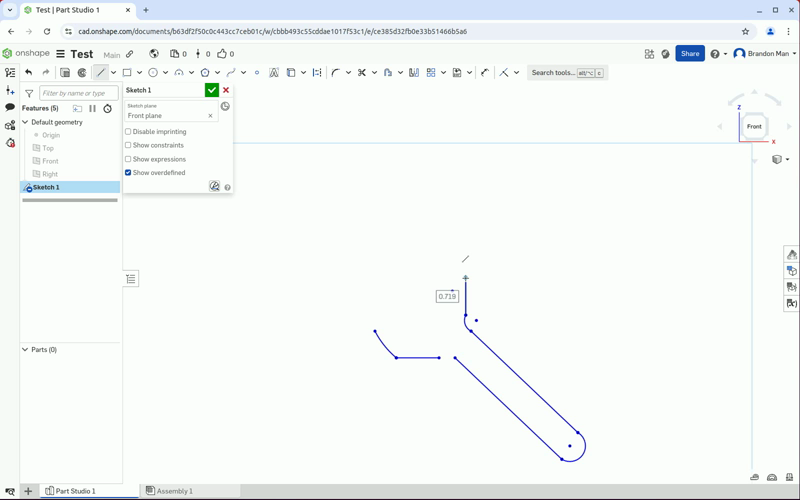
scroll(-6)
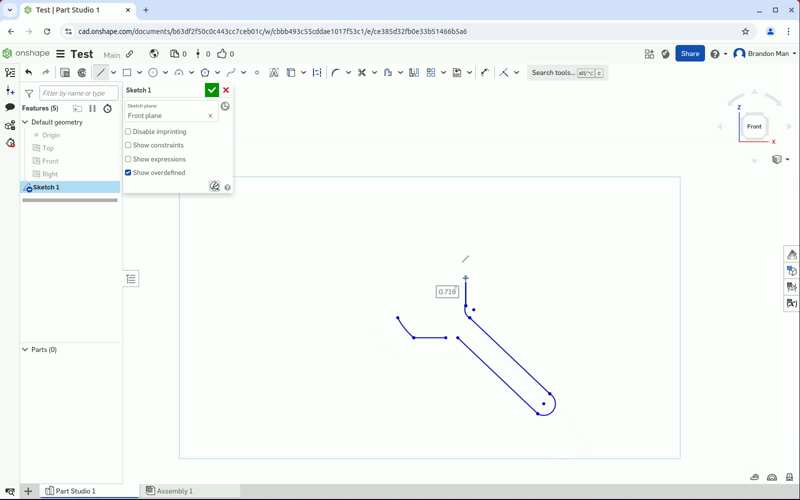
scroll(-6)
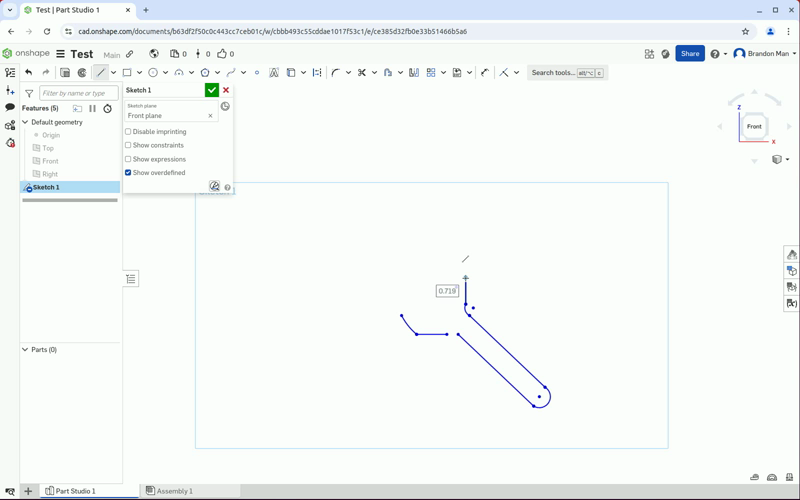
scroll(-6)
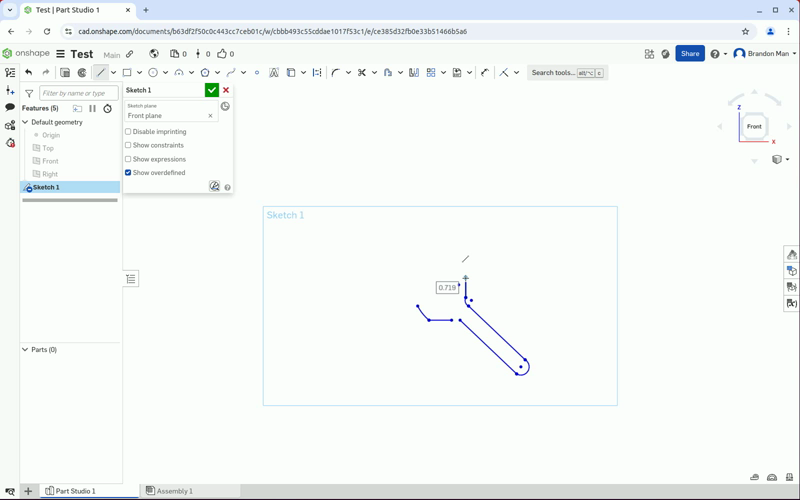
scroll(-6)
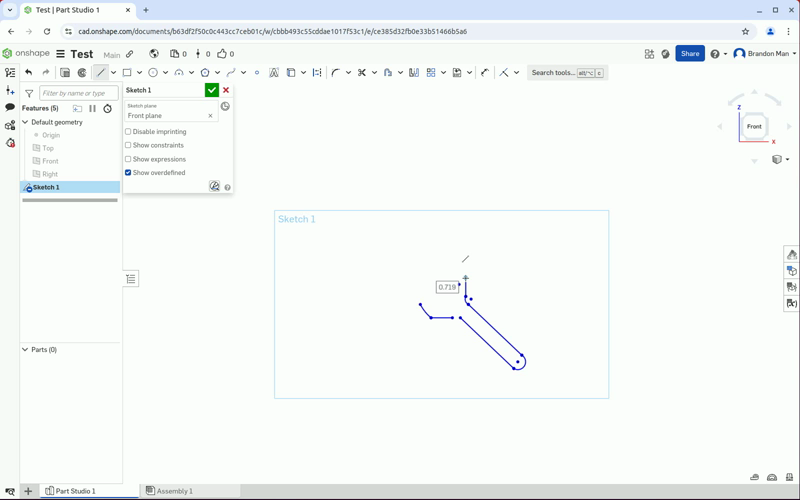
scroll(-6)
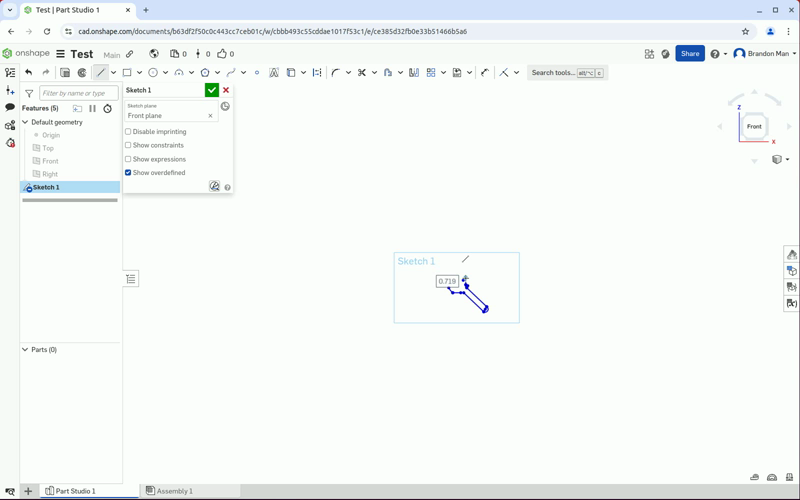
scroll(-6)
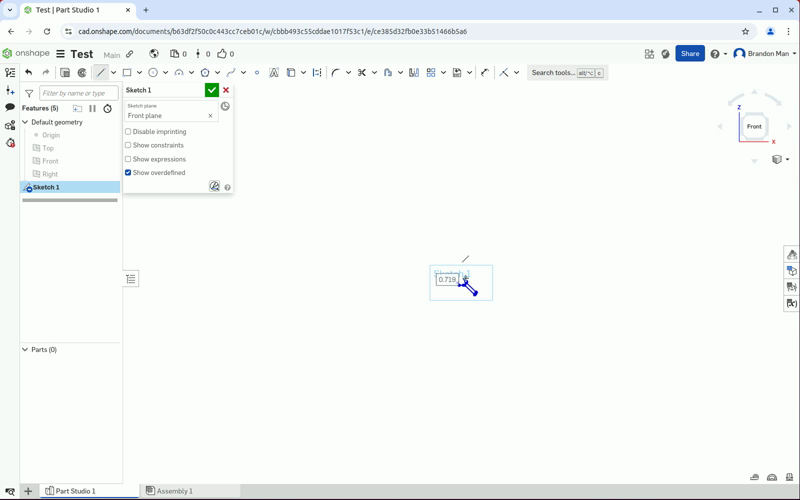
key_up(shift)
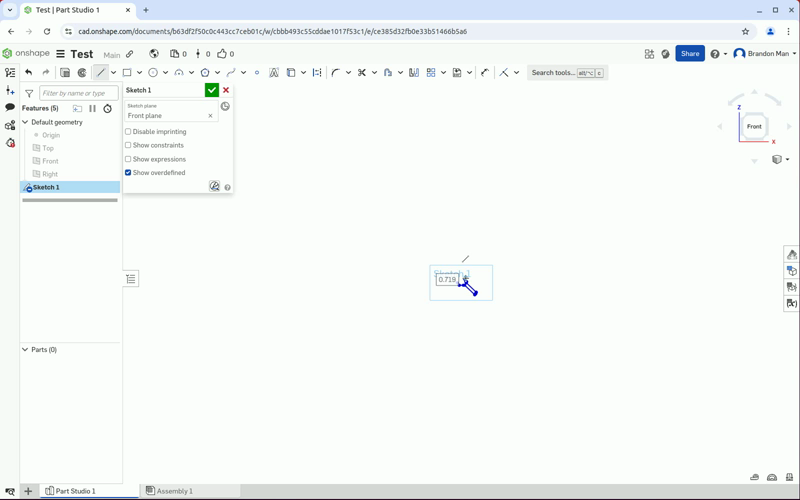
key(esc)
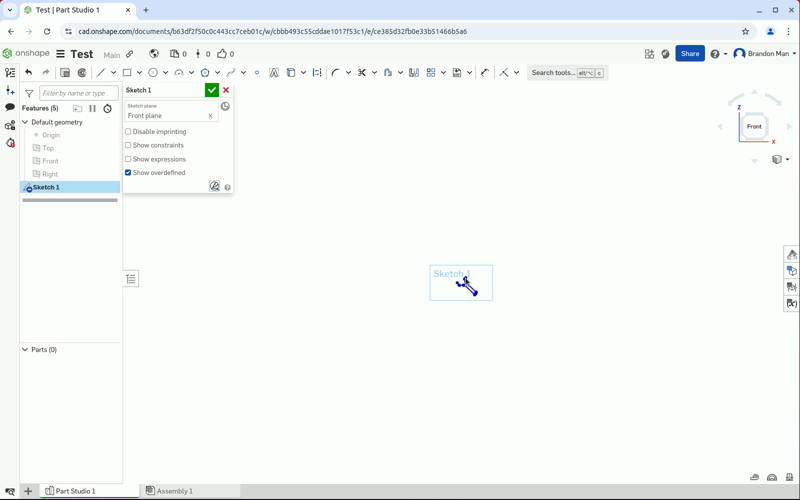
key(a)
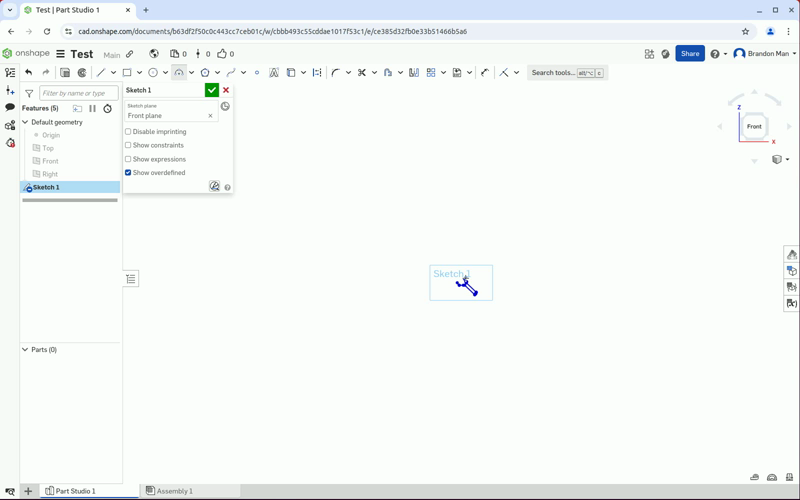
mouse_move(465, 277)
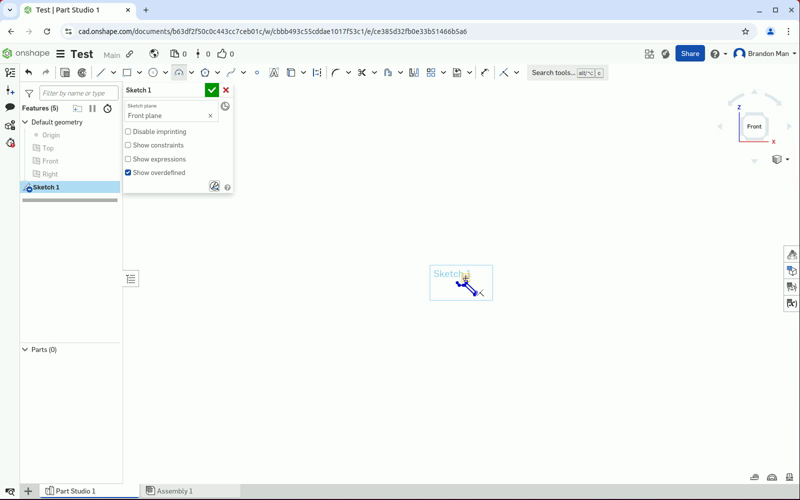
scroll(6)
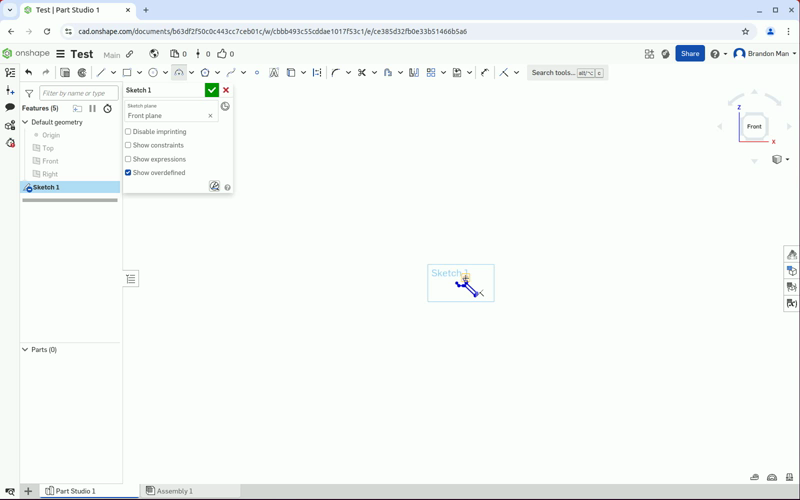
scroll(6)
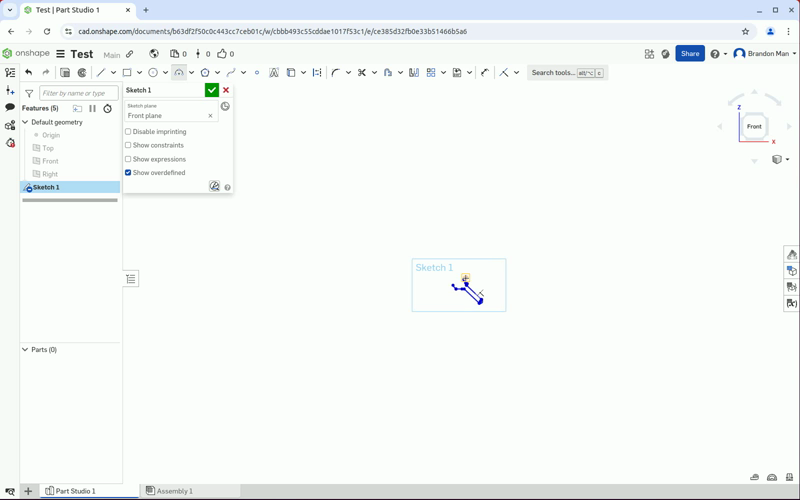
scroll(6)
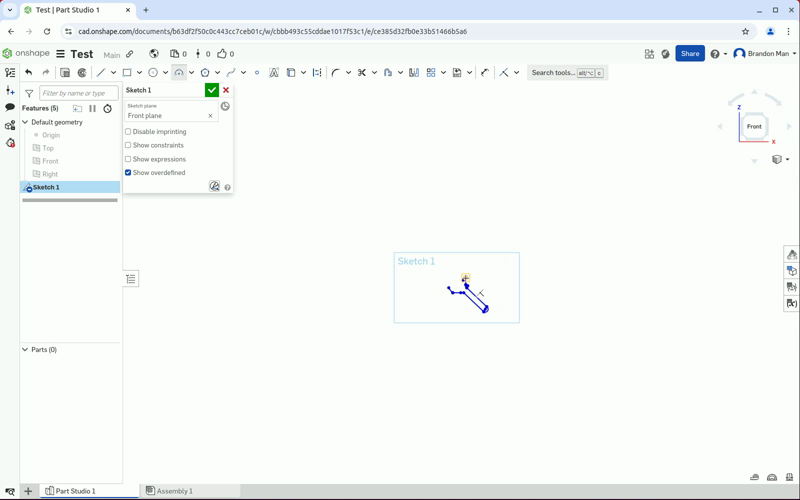
scroll(6)
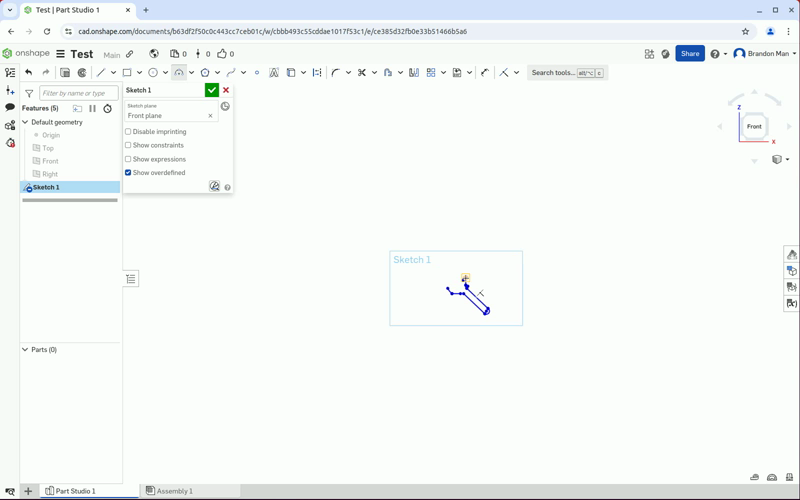
scroll(6)
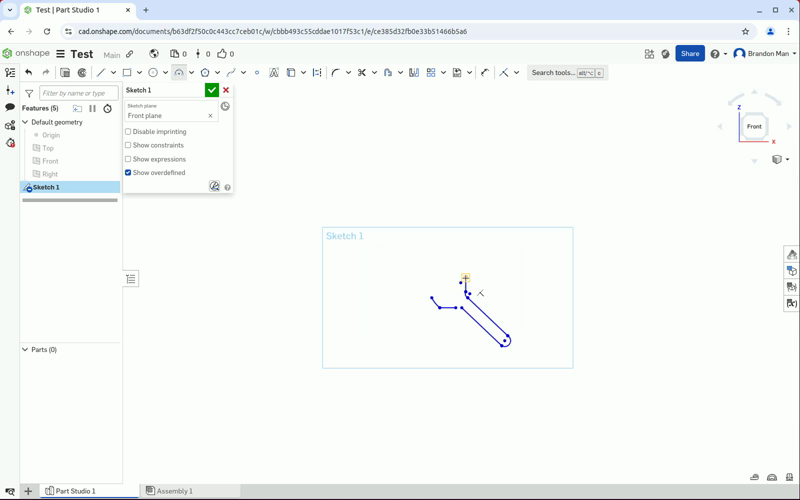
scroll(6)
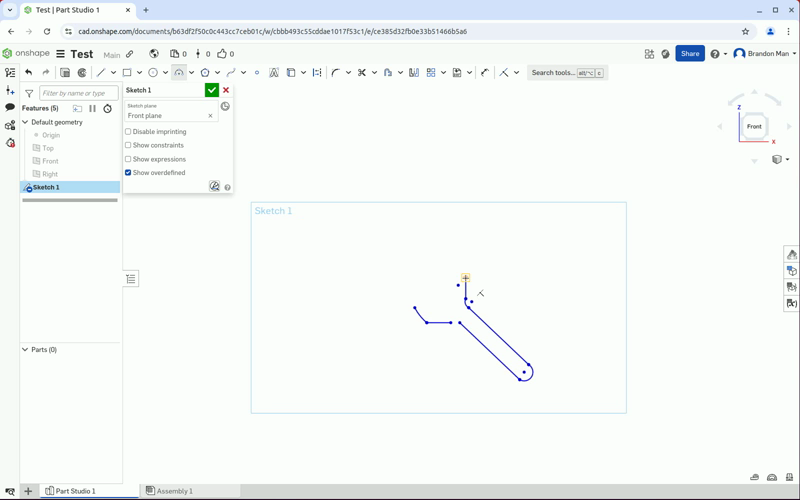
scroll(6)
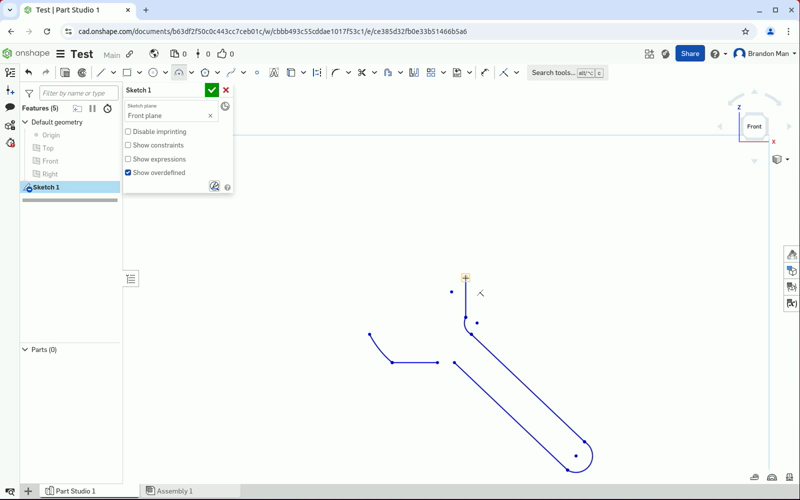
click(465, 277)
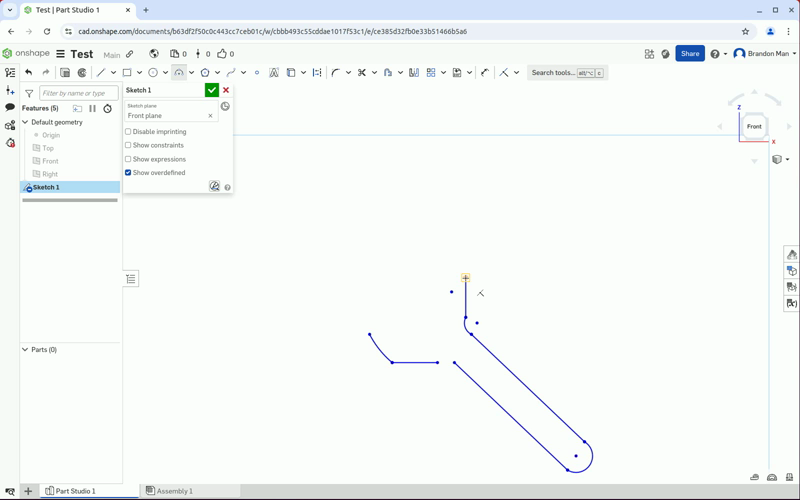
scroll(-6)
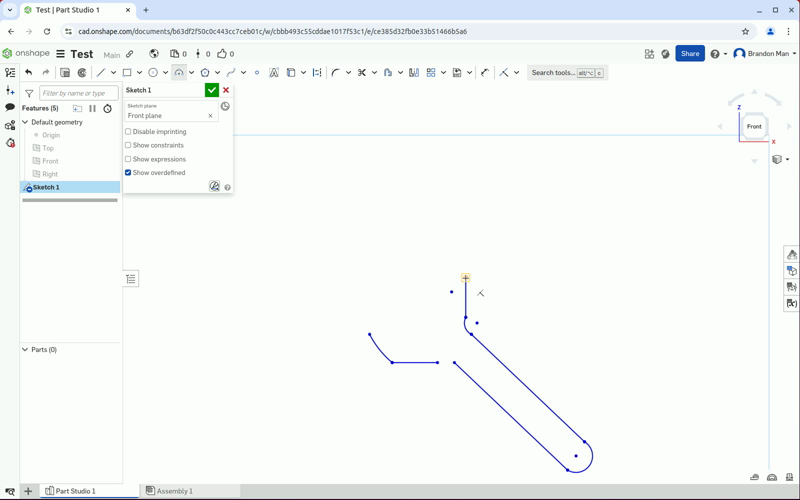
scroll(-6)
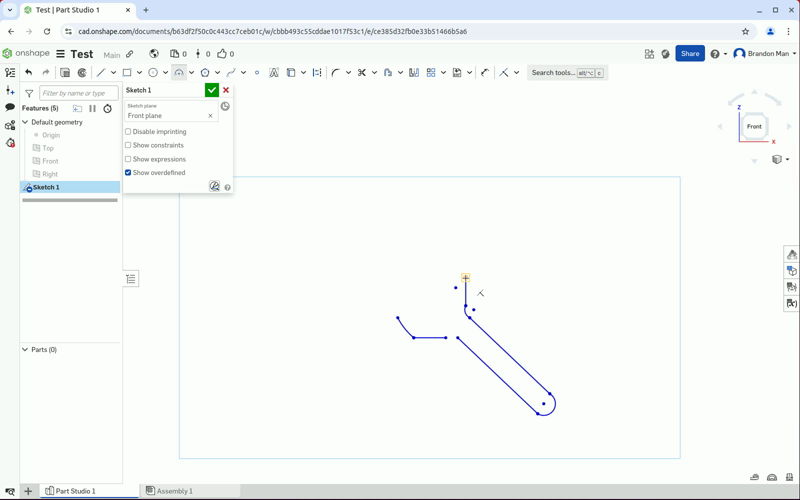
scroll(-6)
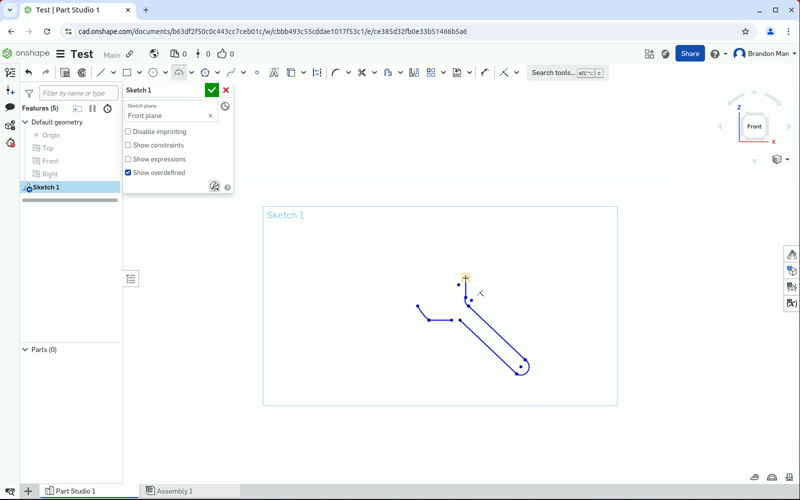
scroll(-6)
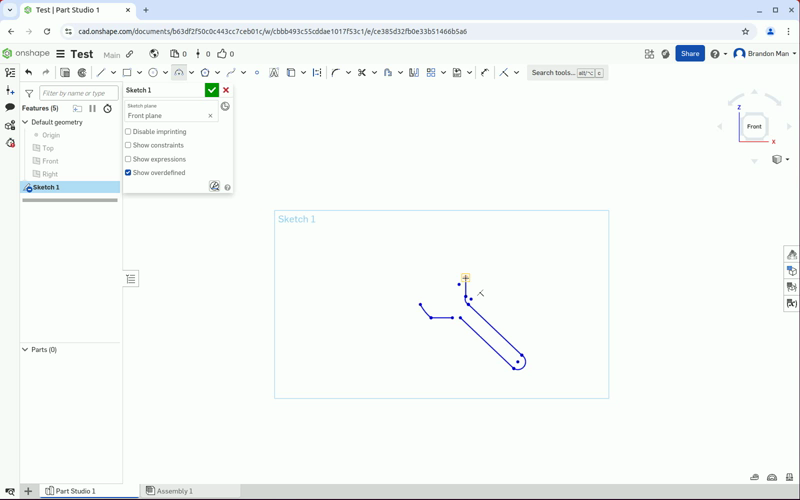
scroll(-6)
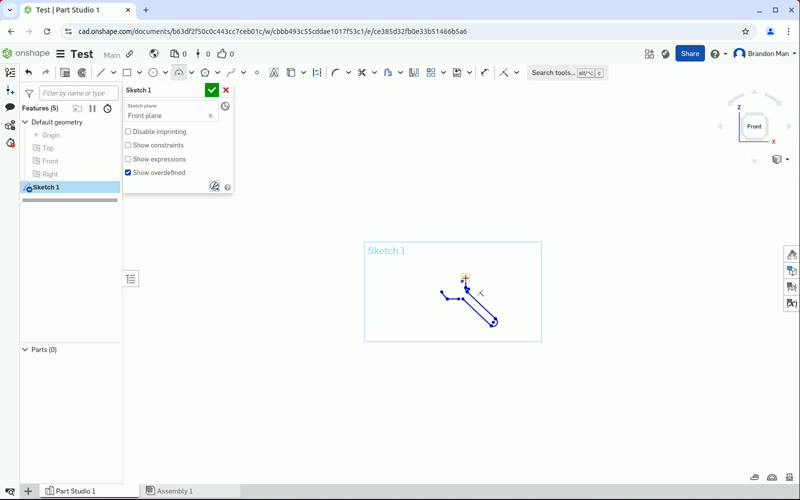
scroll(-6)
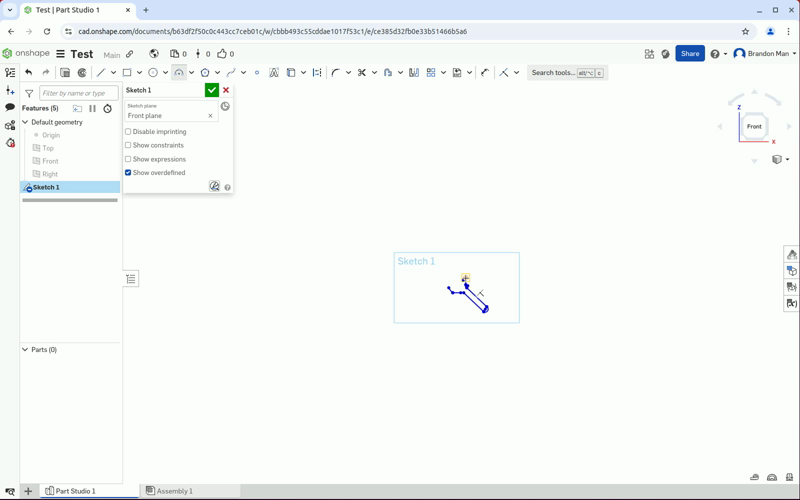
scroll(-6)
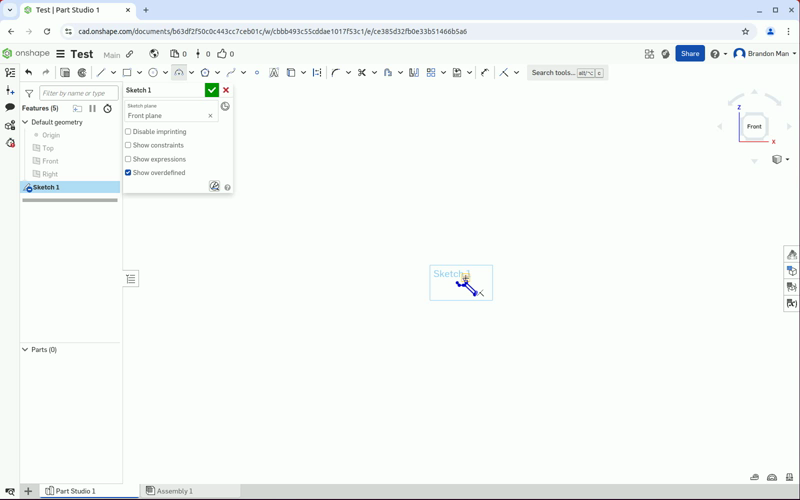
key_down(shift)
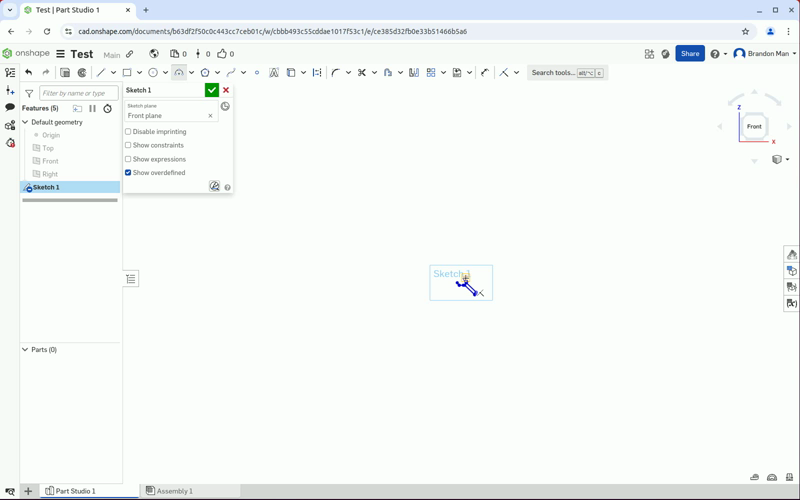
mouse_move(463, 275)
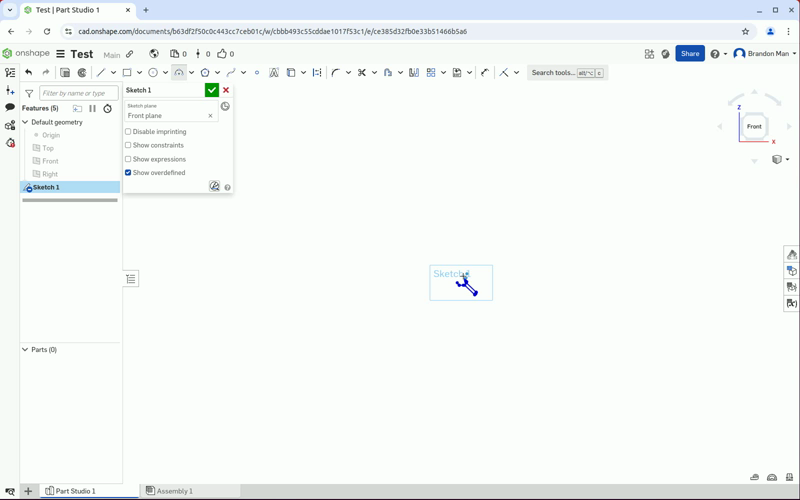
scroll(6)
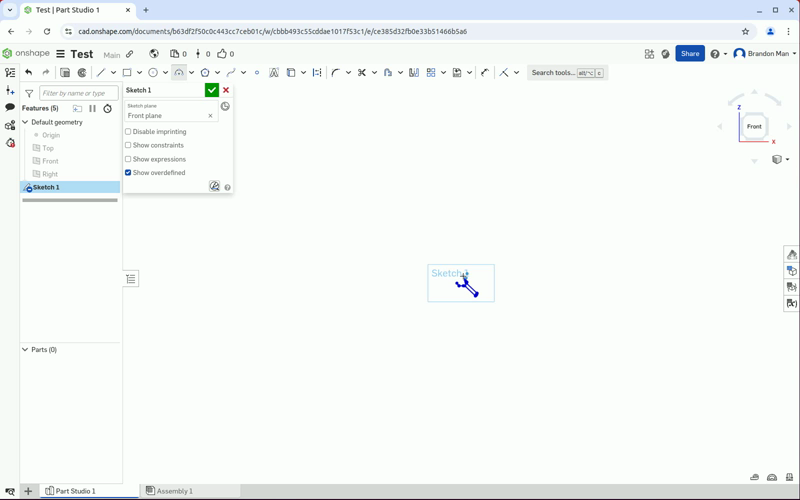
scroll(6)
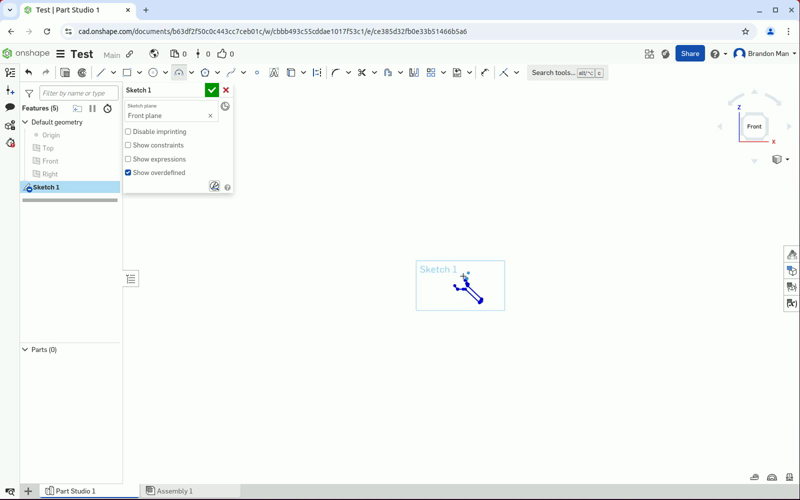
scroll(6)
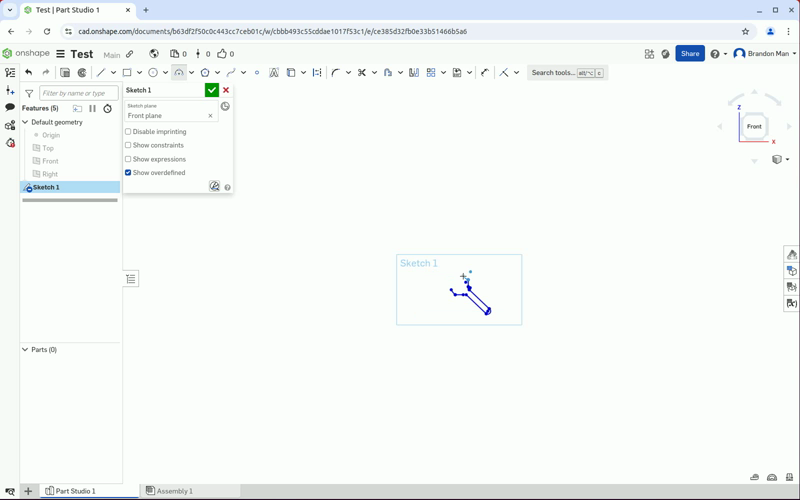
scroll(6)
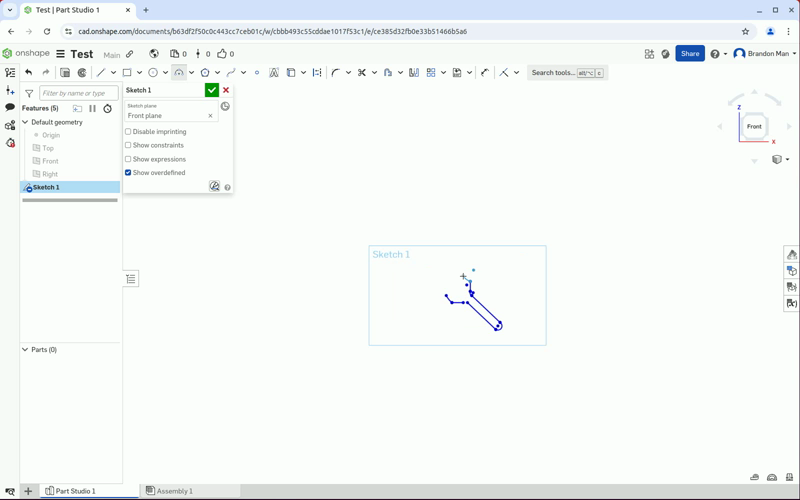
scroll(6)
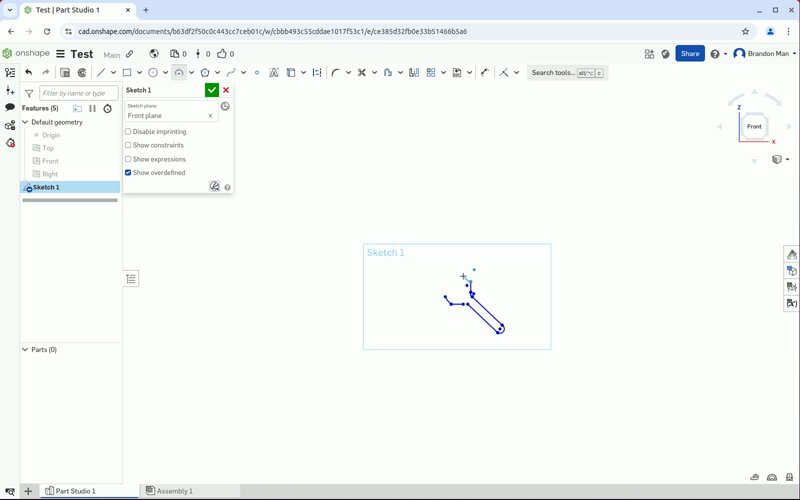
scroll(6)
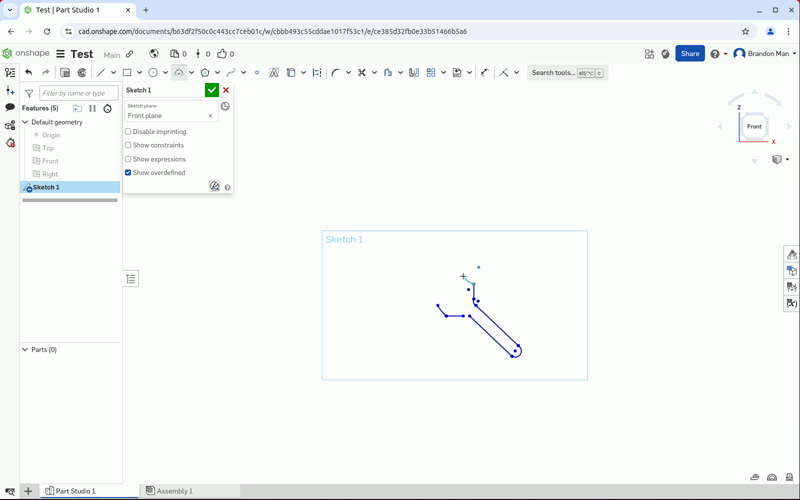
scroll(6)
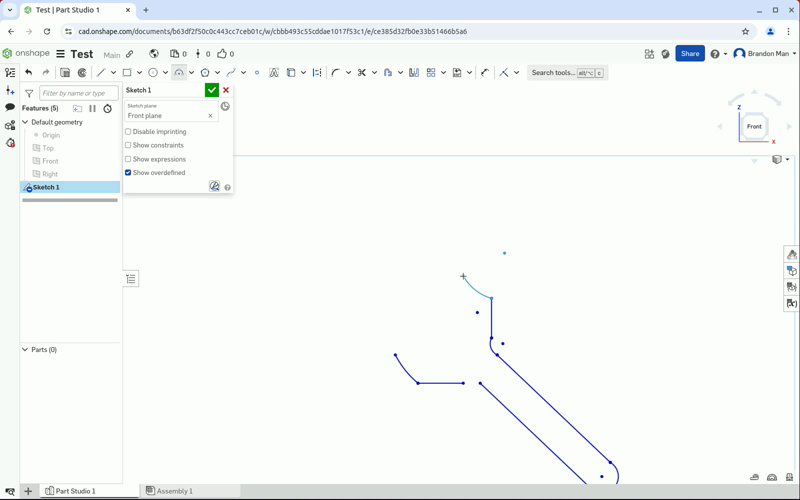
click(463, 275)
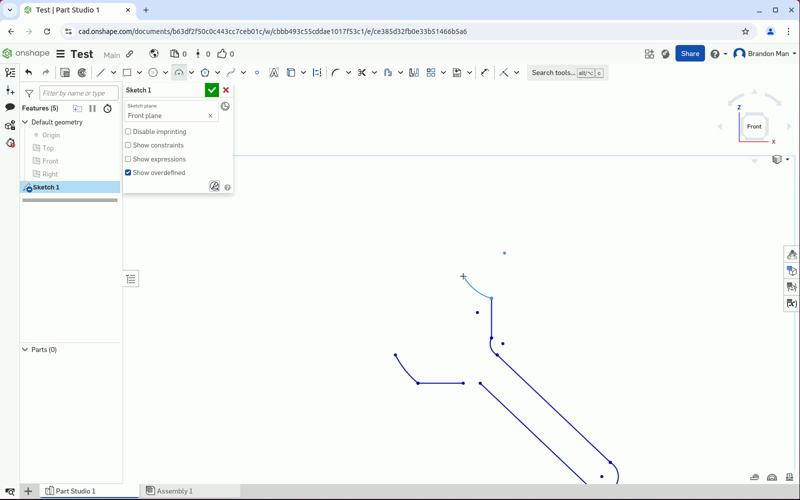
scroll(-6)
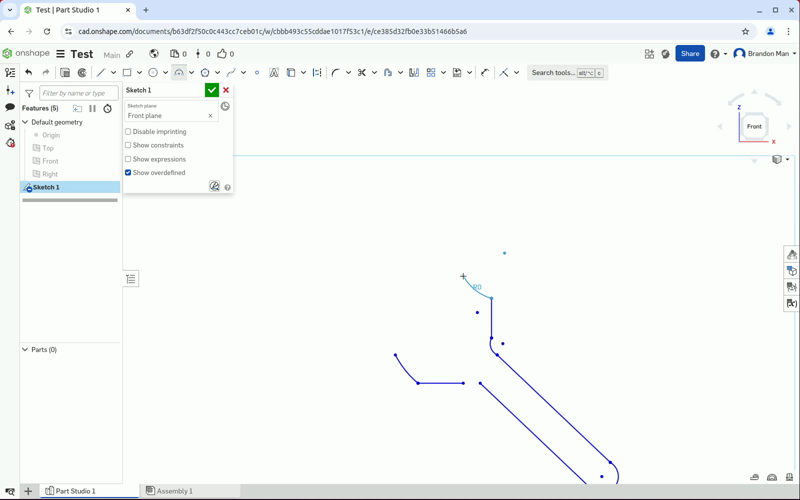
scroll(-6)
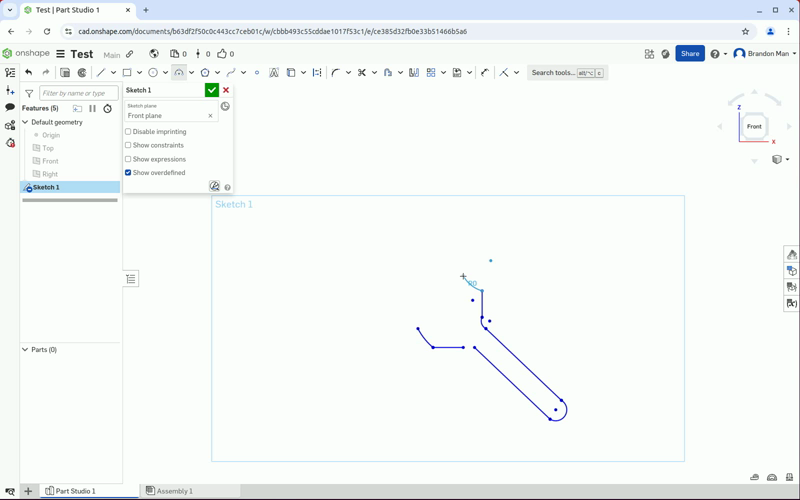
scroll(-6)
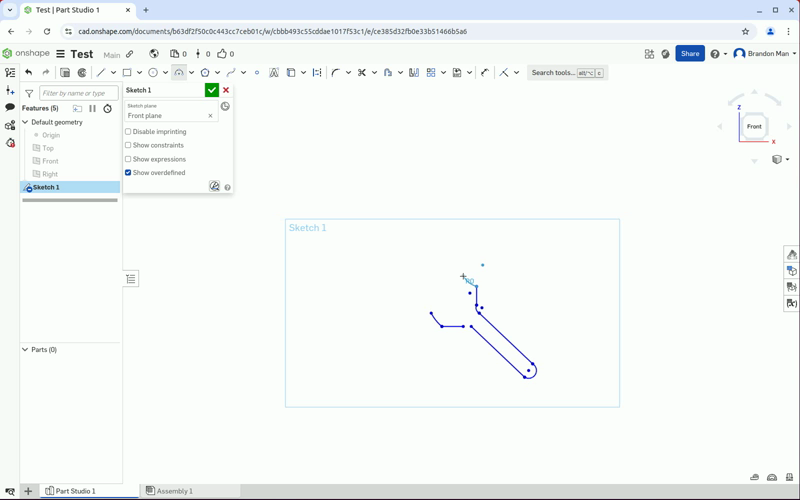
scroll(-6)
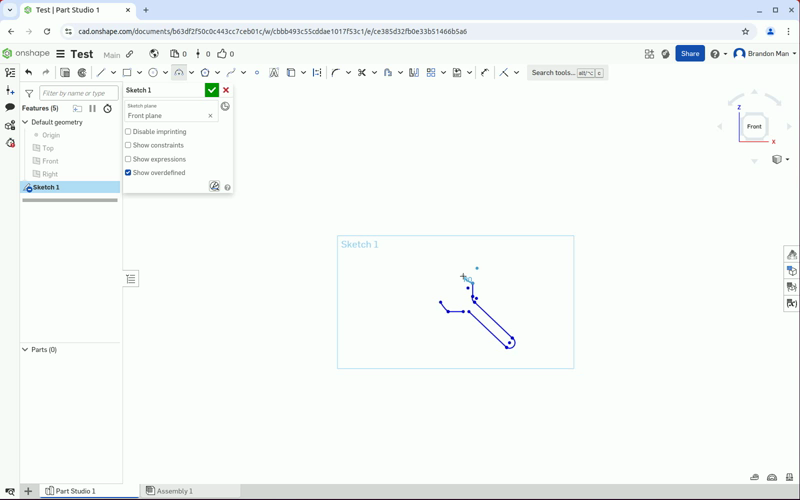
scroll(-6)
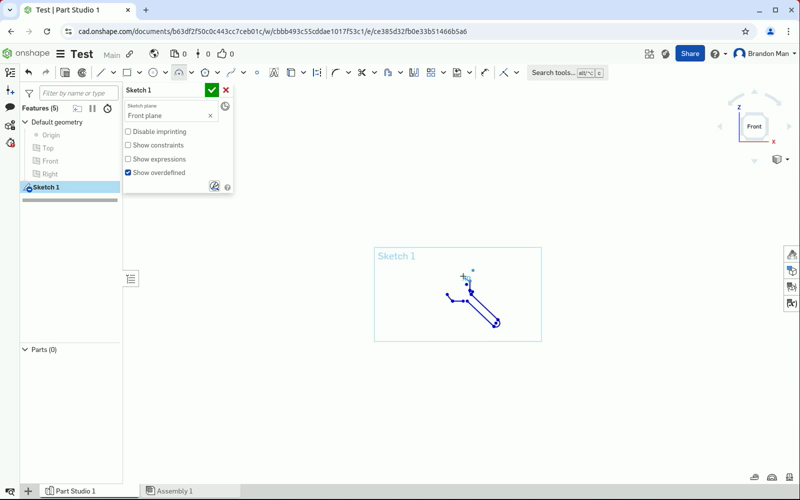
scroll(-6)
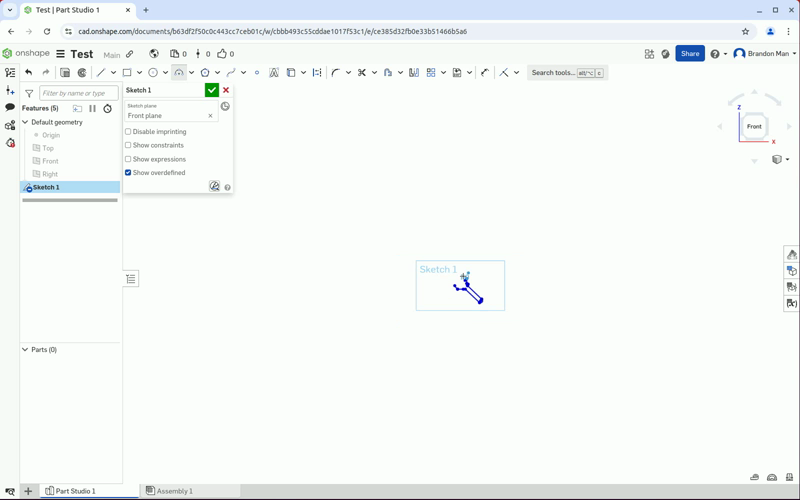
scroll(-6)
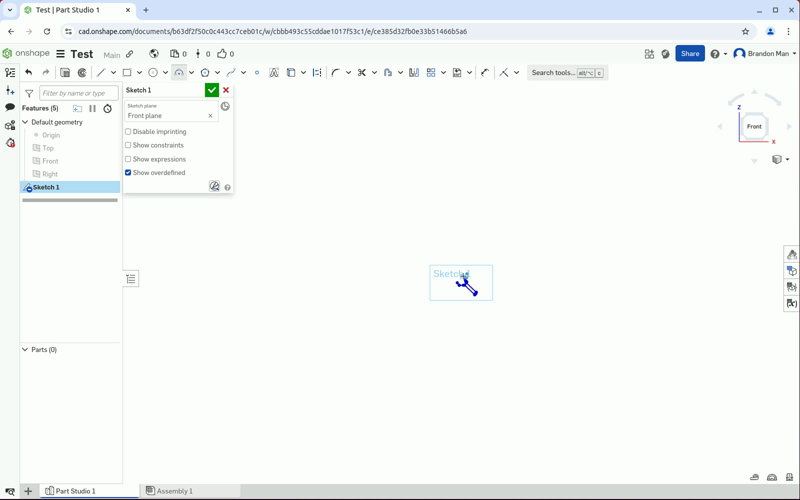
mouse_move(464, 276)
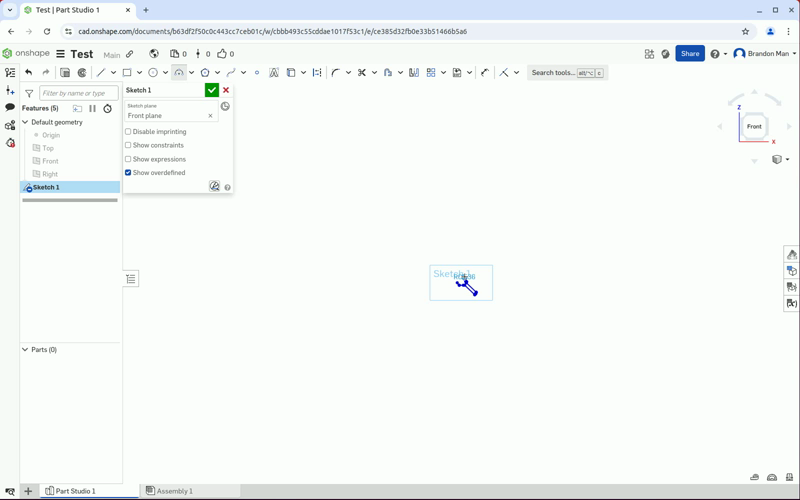
scroll(6)
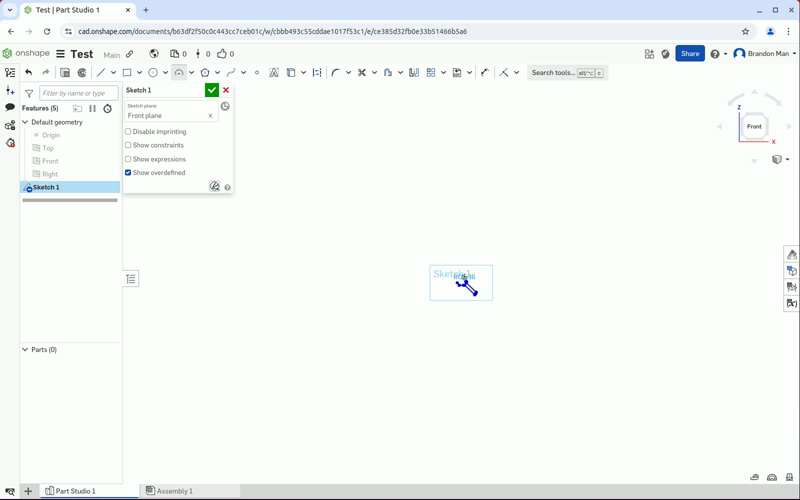
scroll(6)
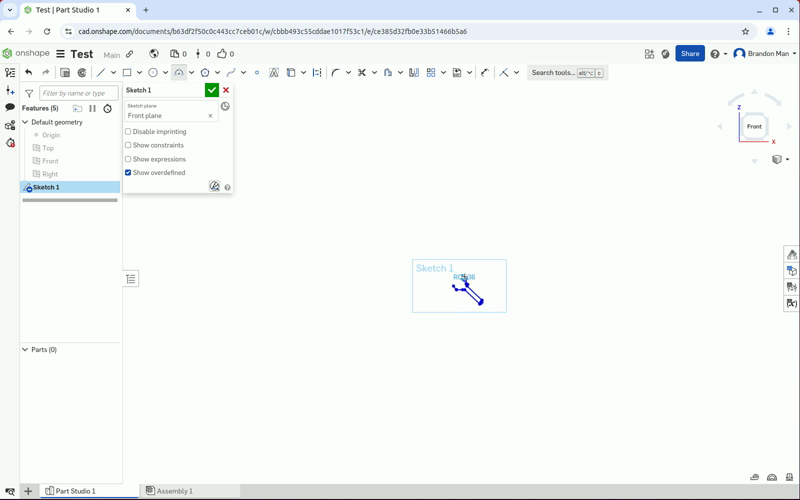
scroll(6)
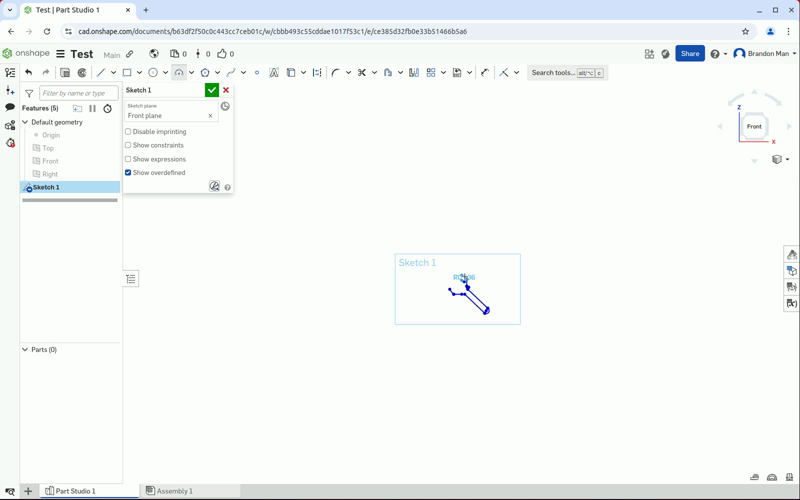
scroll(6)
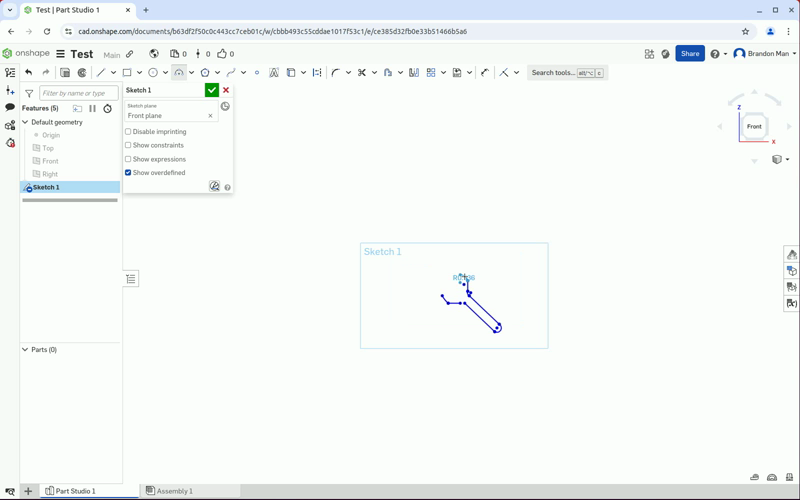
scroll(6)
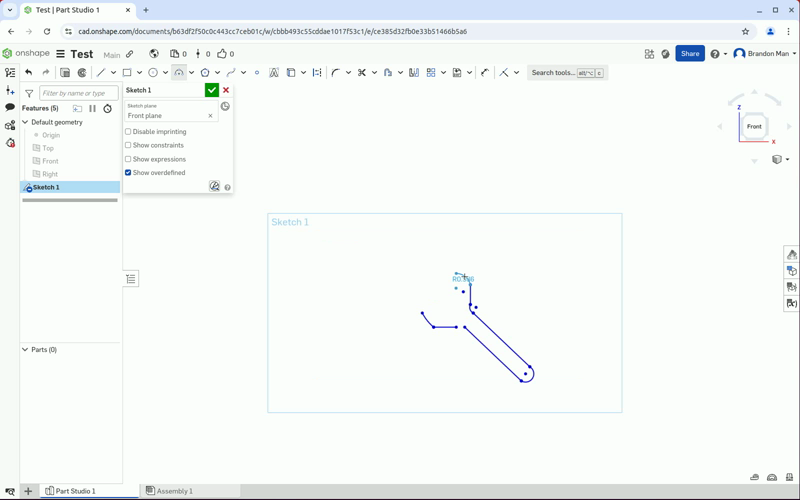
scroll(6)
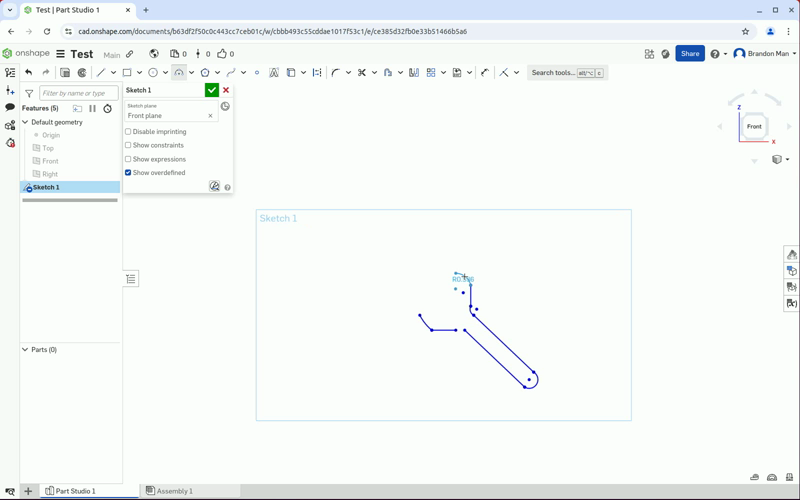
scroll(6)
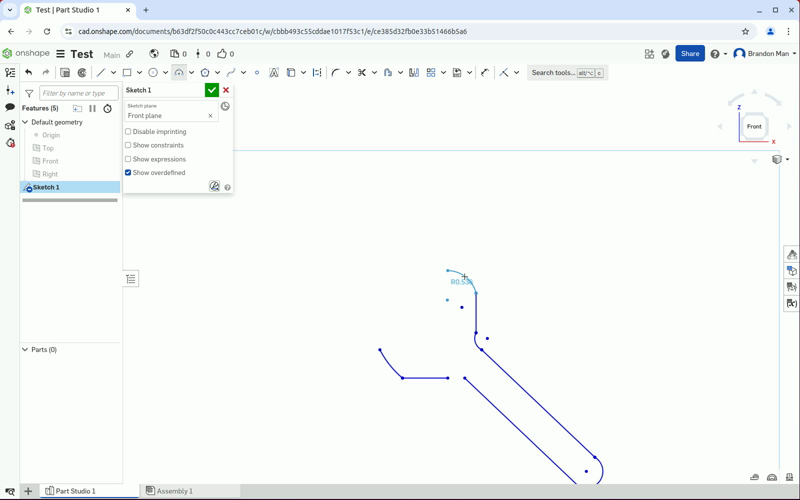
click(464, 276)
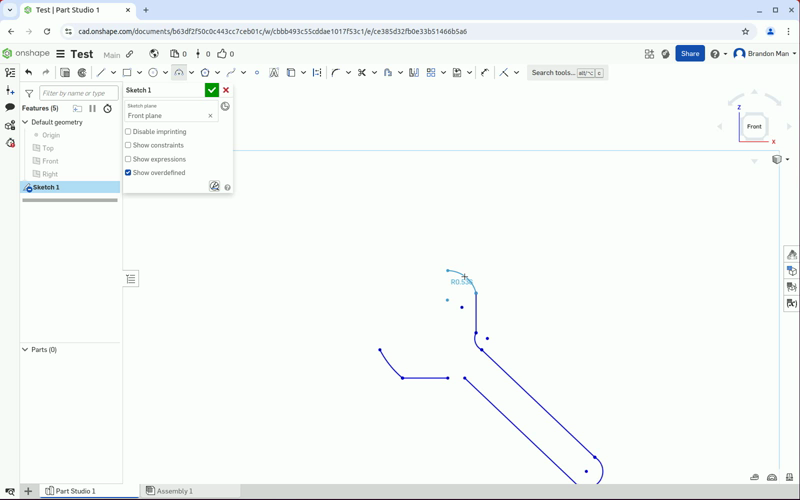
scroll(-6)
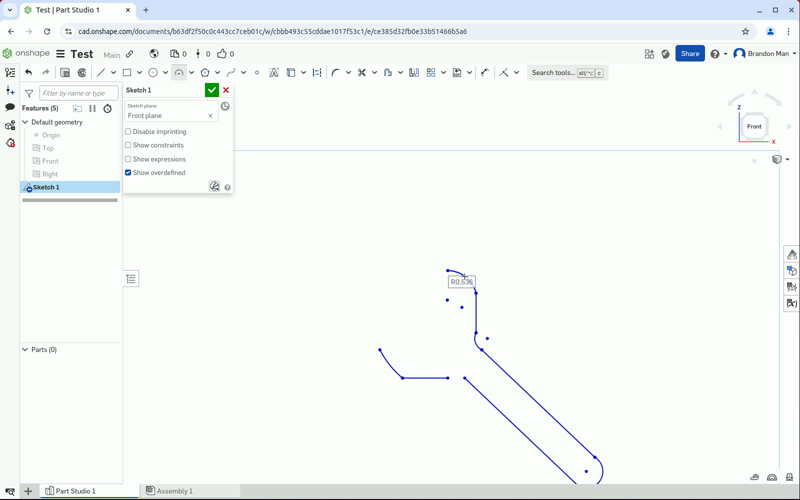
scroll(-6)
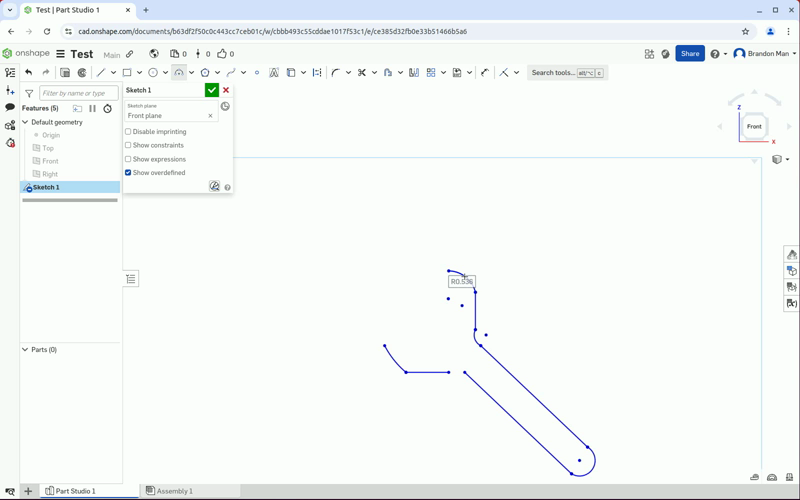
scroll(-6)
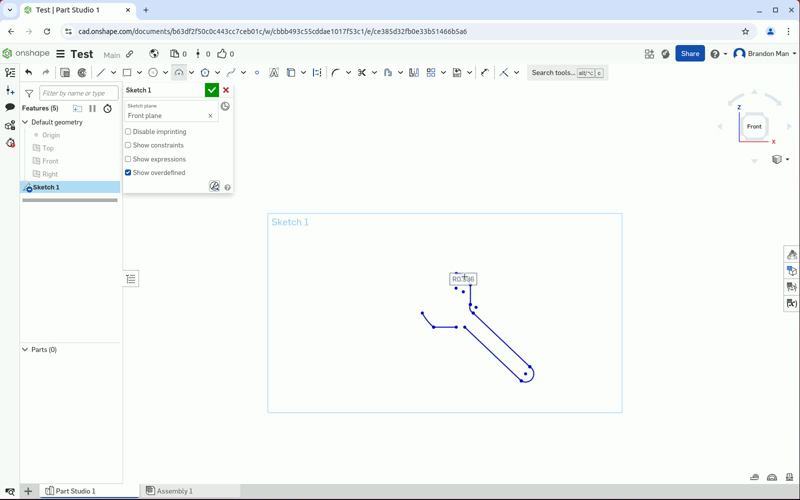
scroll(-6)
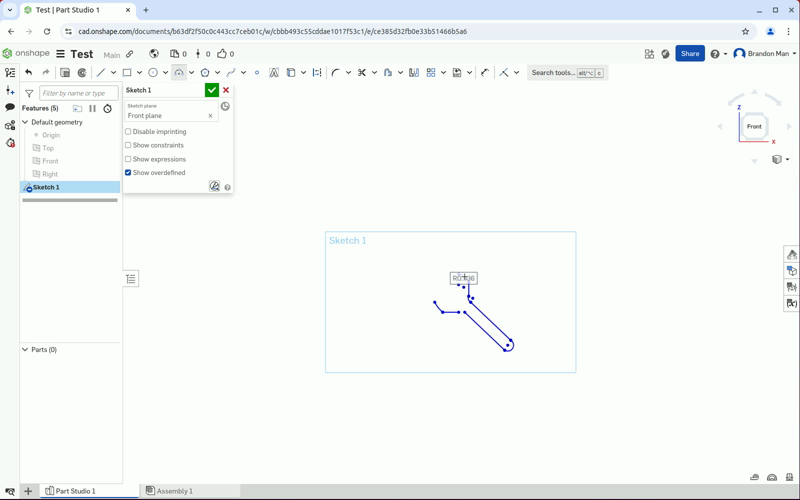
scroll(-6)
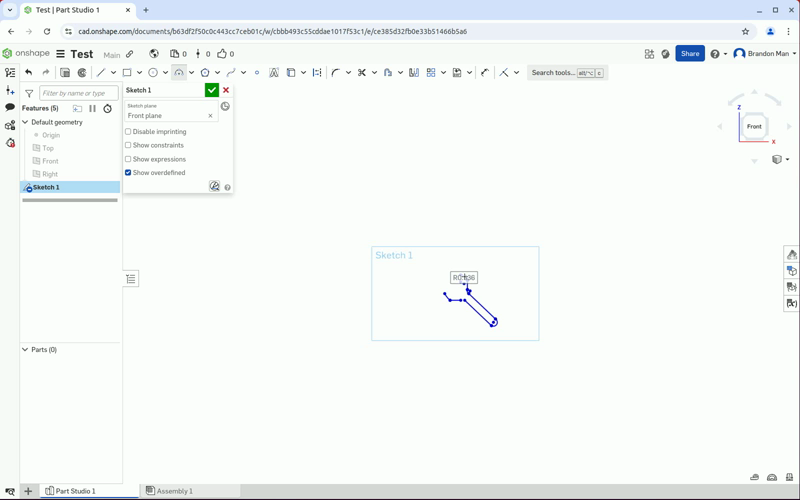
scroll(-6)
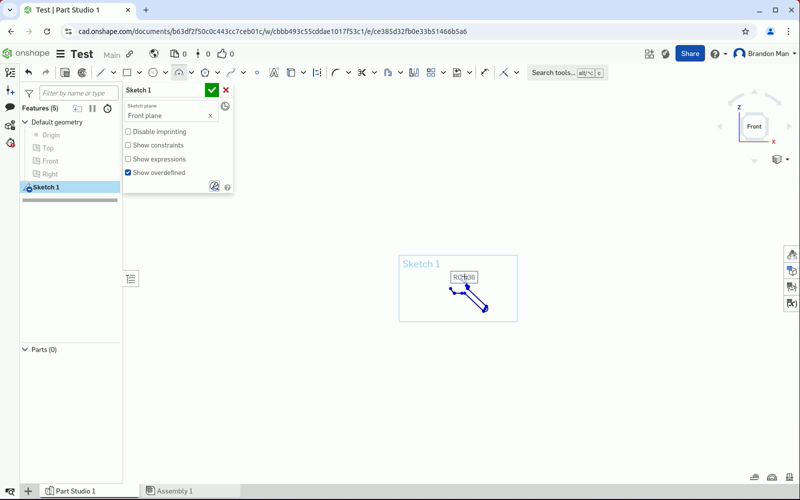
scroll(-6)
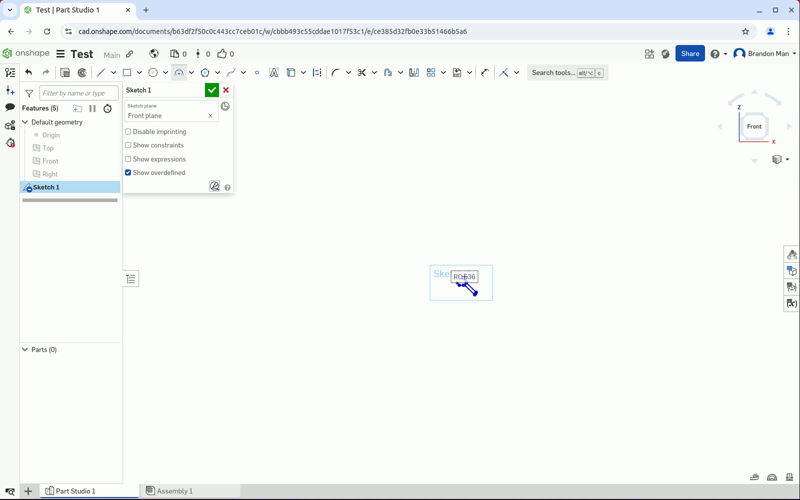
key_up(shift)
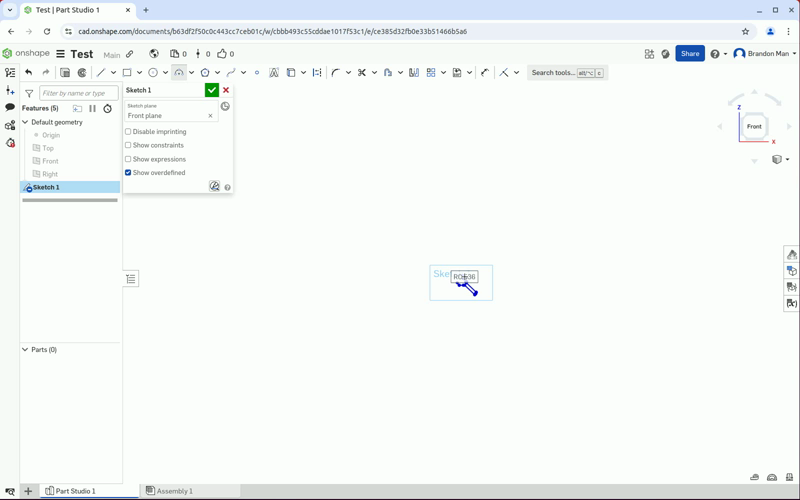
key(esc)
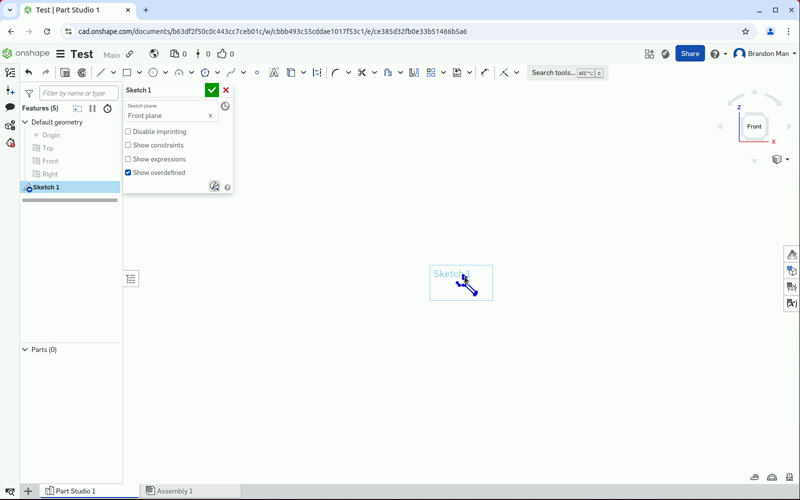
key(l)
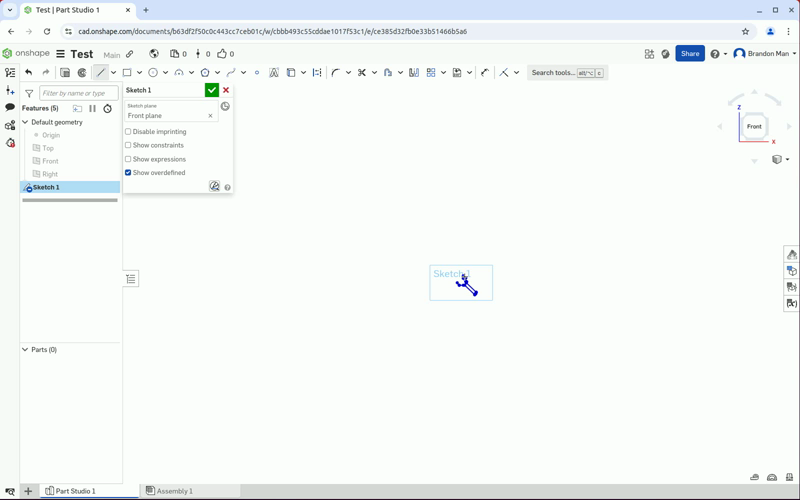
mouse_move(463, 275)
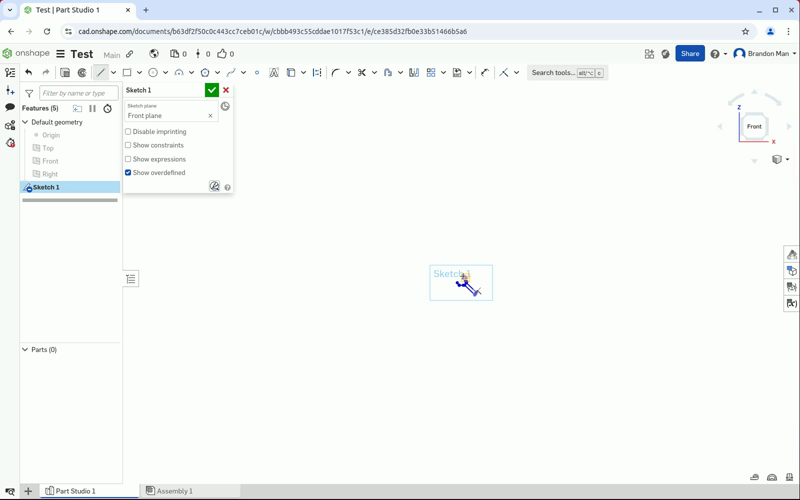
scroll(6)
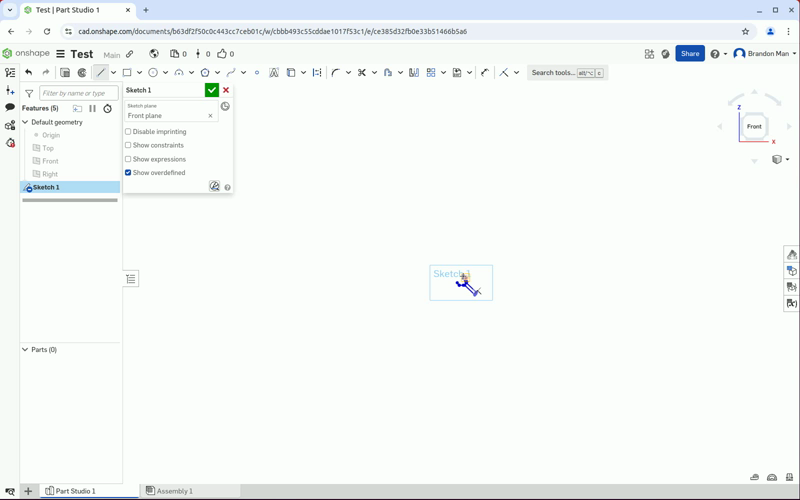
scroll(6)
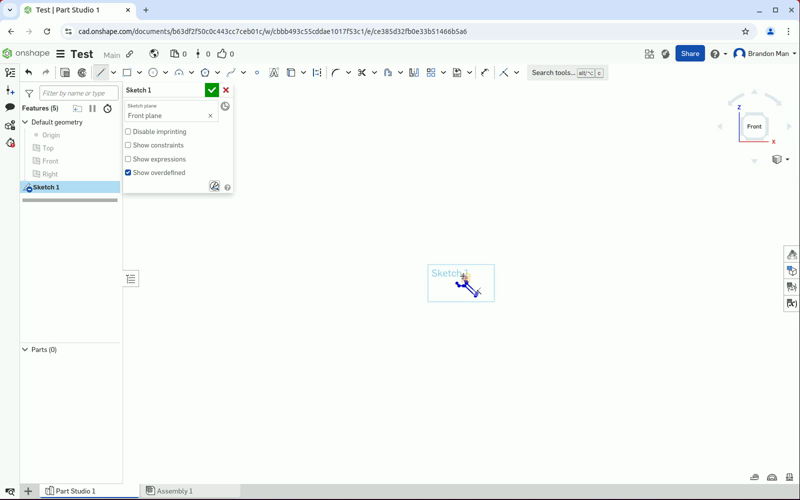
scroll(6)
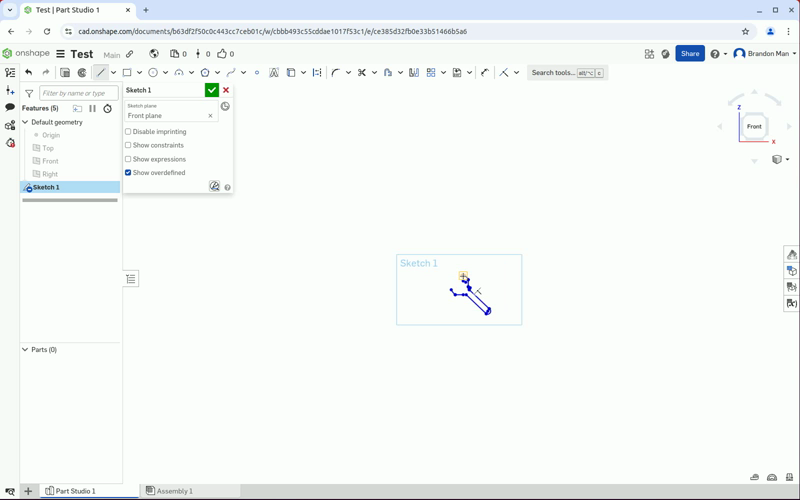
scroll(6)
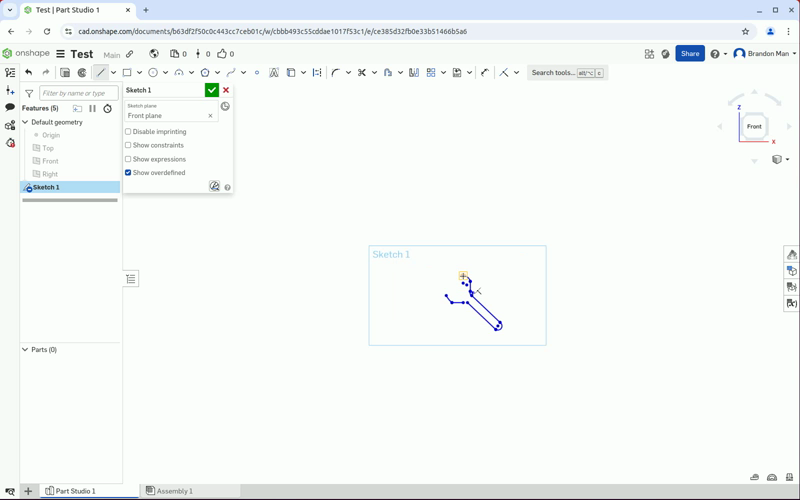
scroll(6)
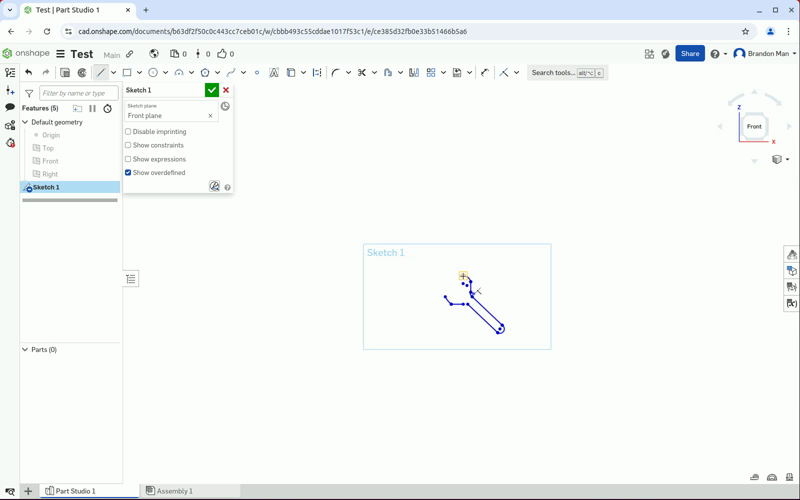
scroll(6)
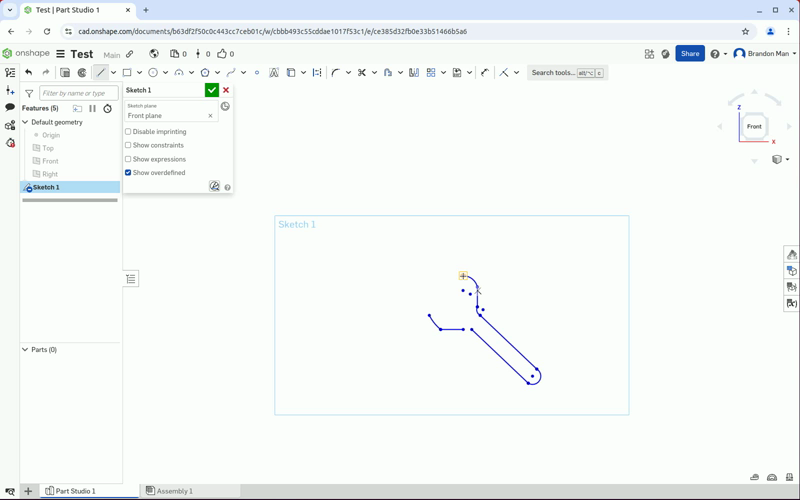
scroll(6)
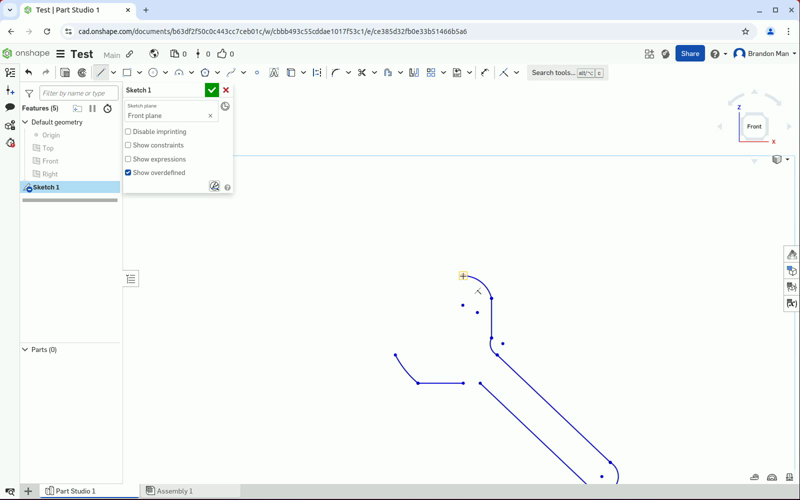
click(463, 275)
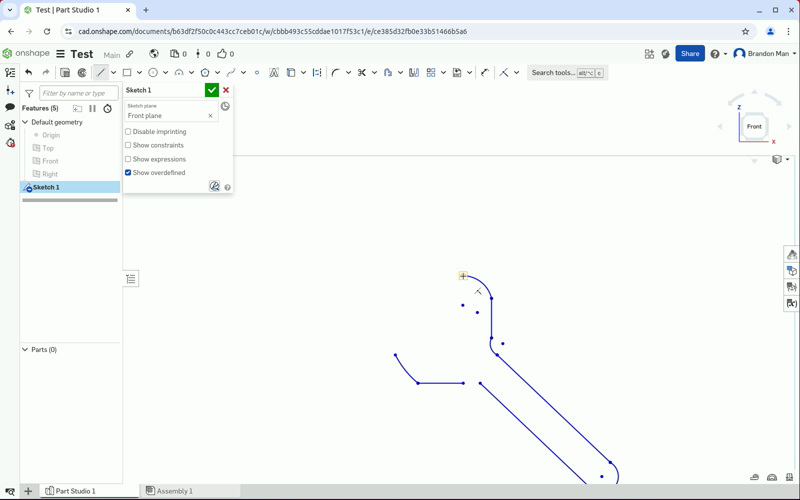
scroll(-6)
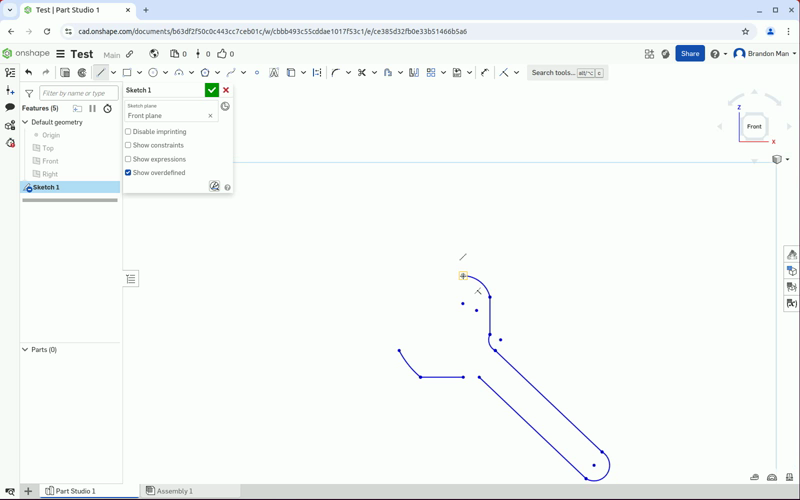
scroll(-6)
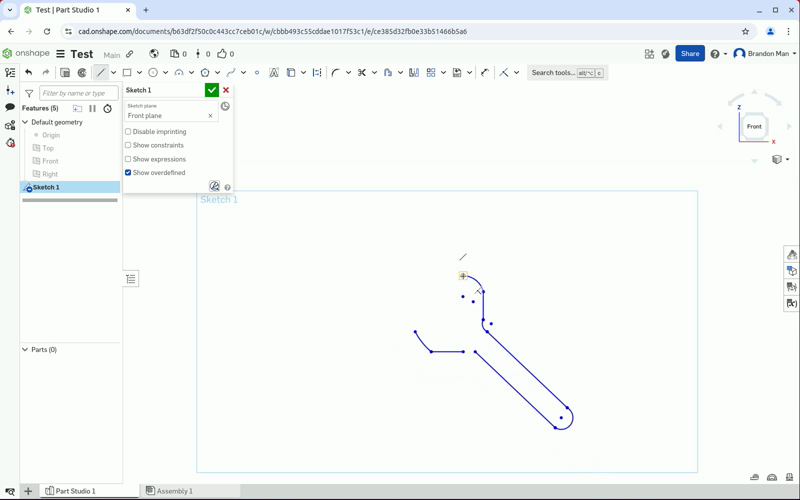
scroll(-6)
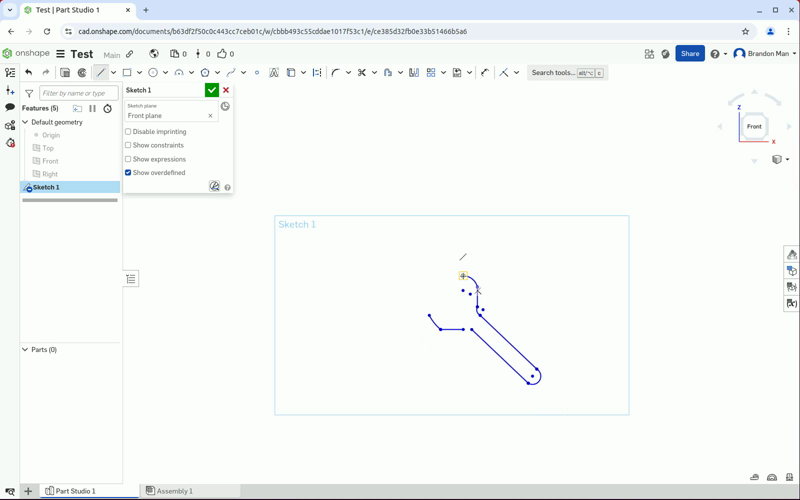
scroll(-6)
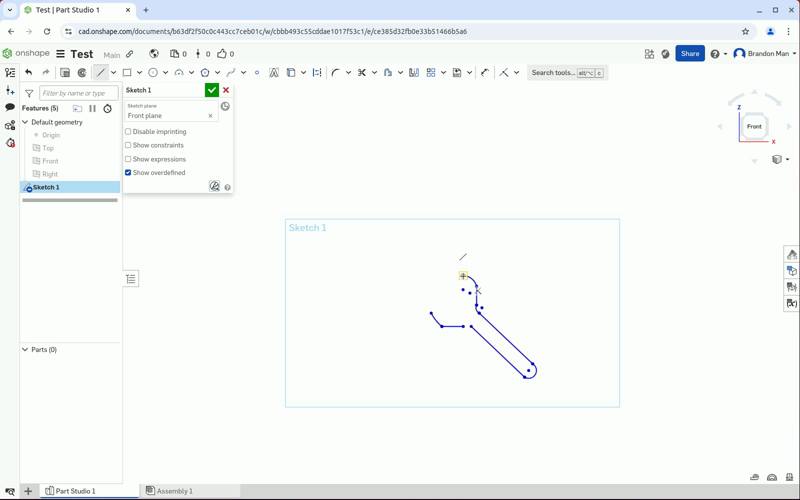
scroll(-6)
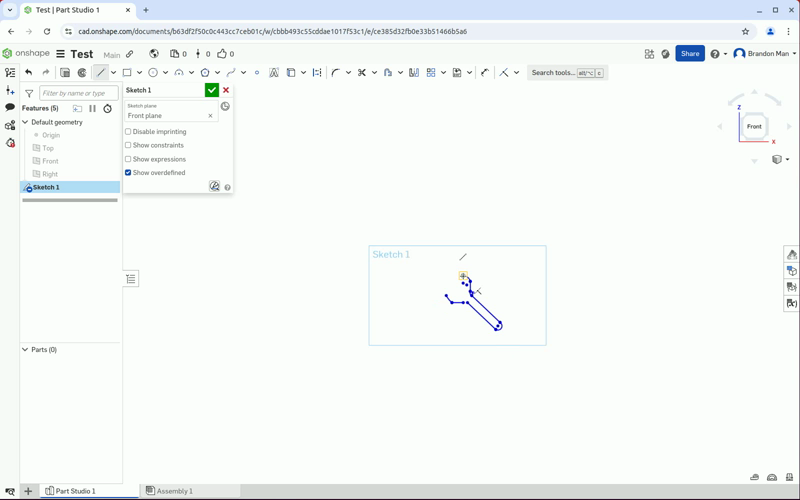
scroll(-6)
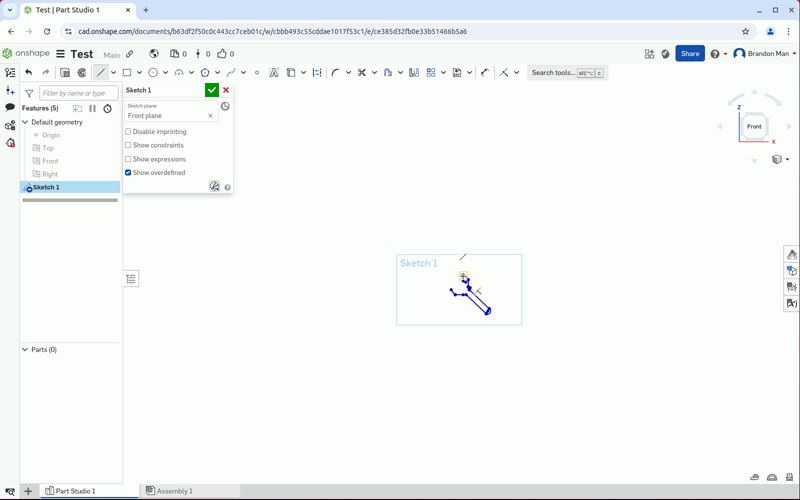
scroll(-6)
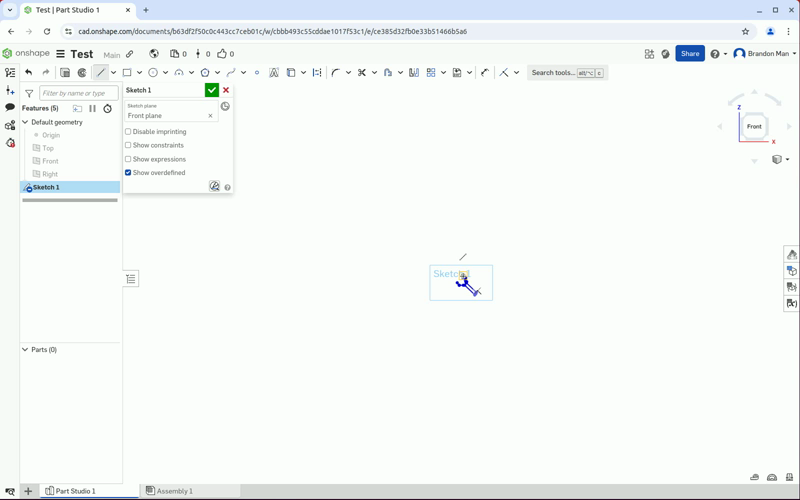
key_down(shift)
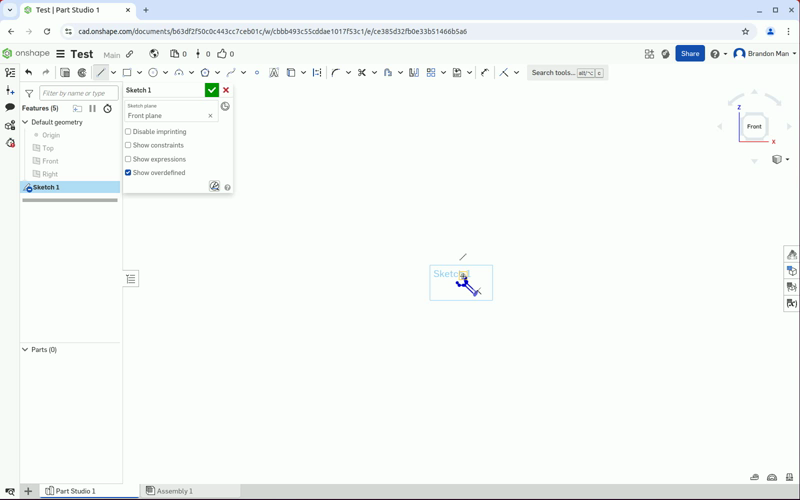
mouse_move(493, 275)
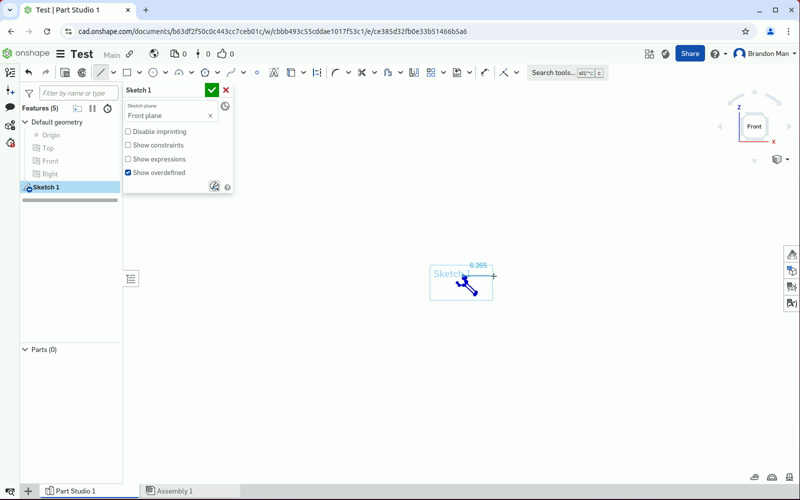
mouse_move(459, 275)
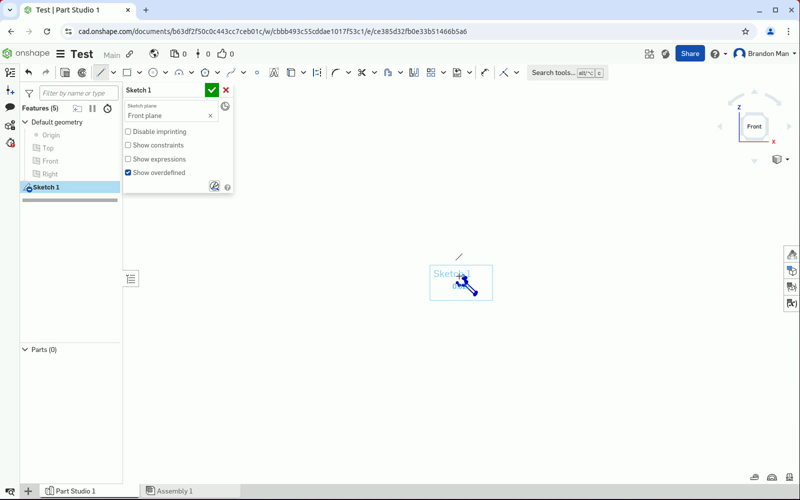
scroll(6)
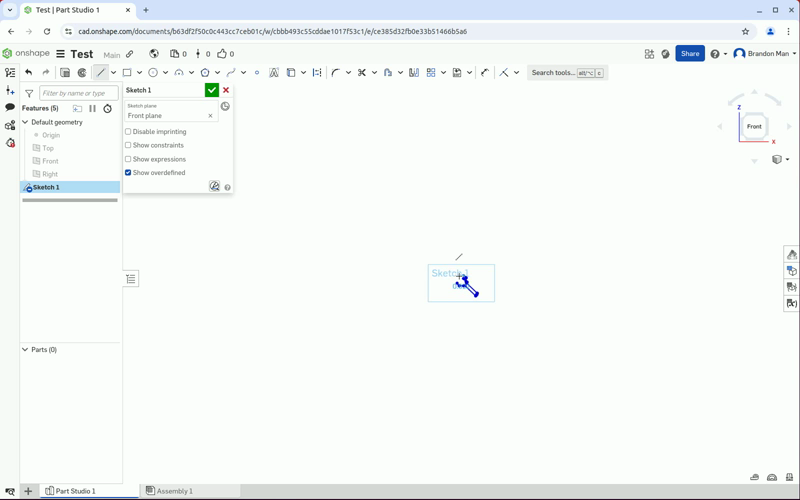
scroll(6)
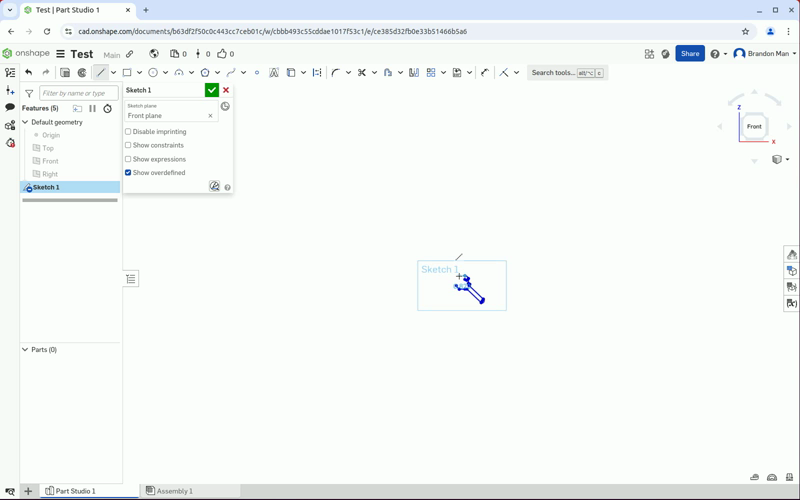
scroll(6)
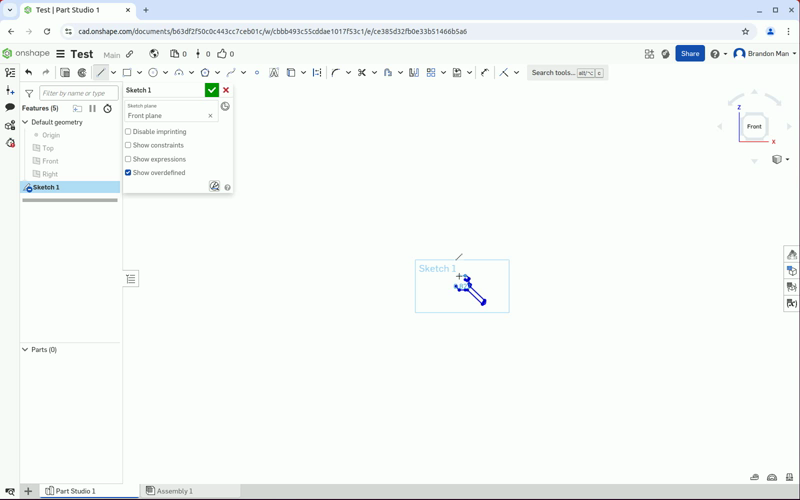
scroll(6)
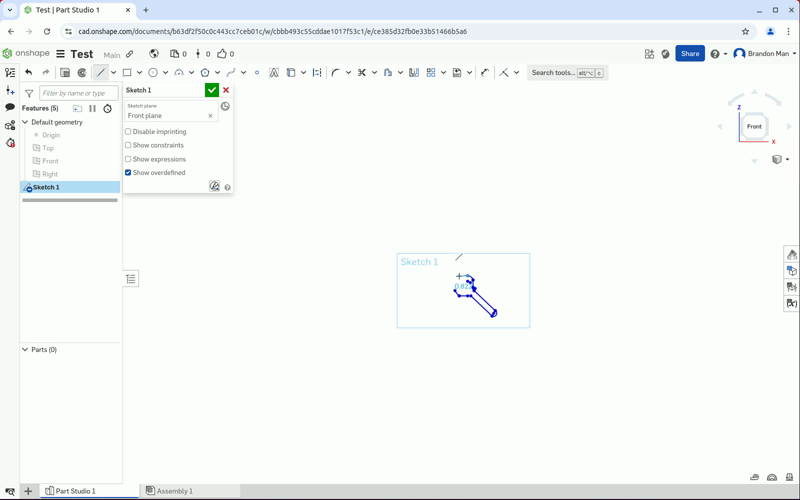
scroll(6)
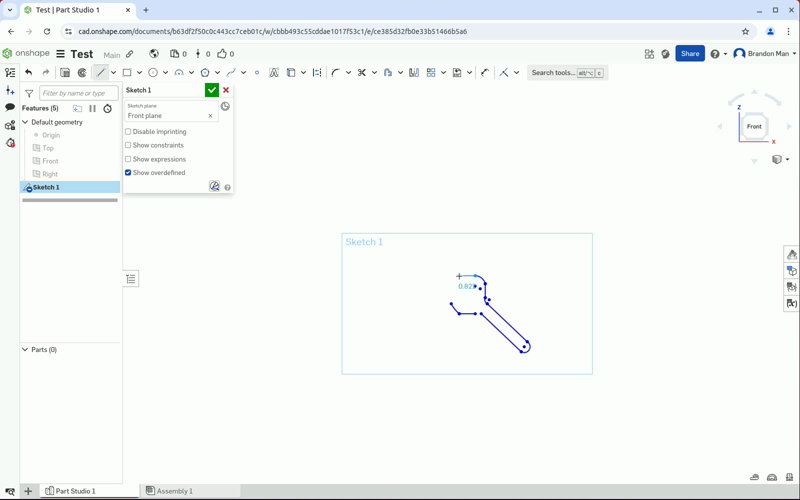
scroll(6)
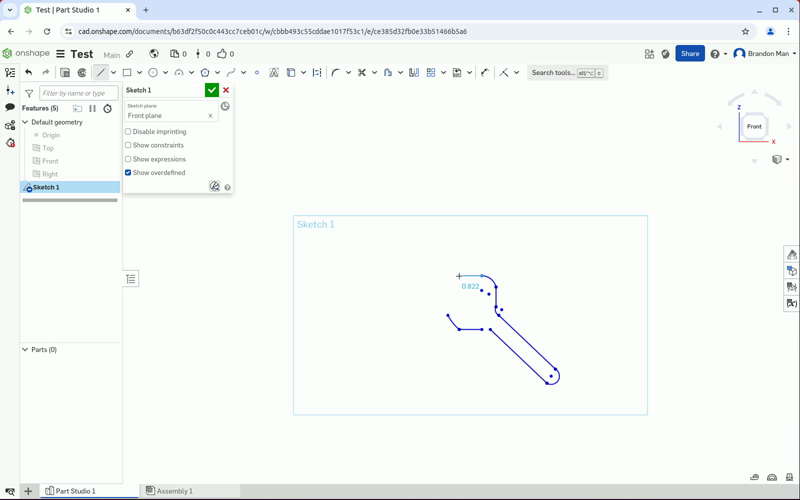
scroll(6)
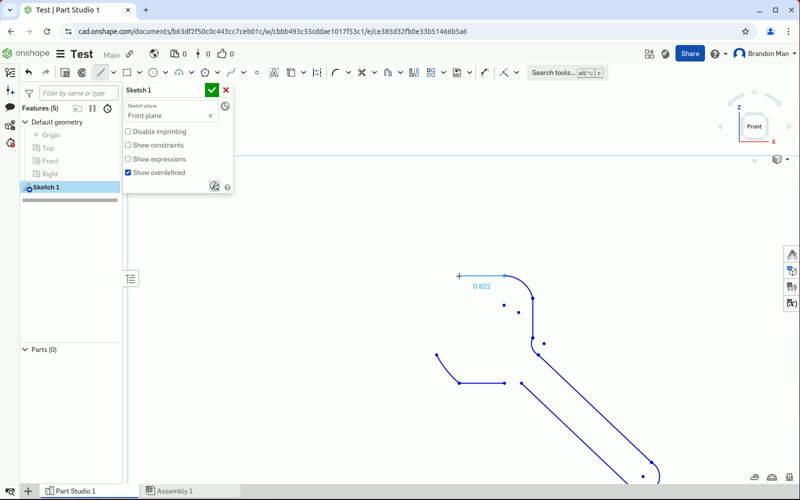
click(459, 275)
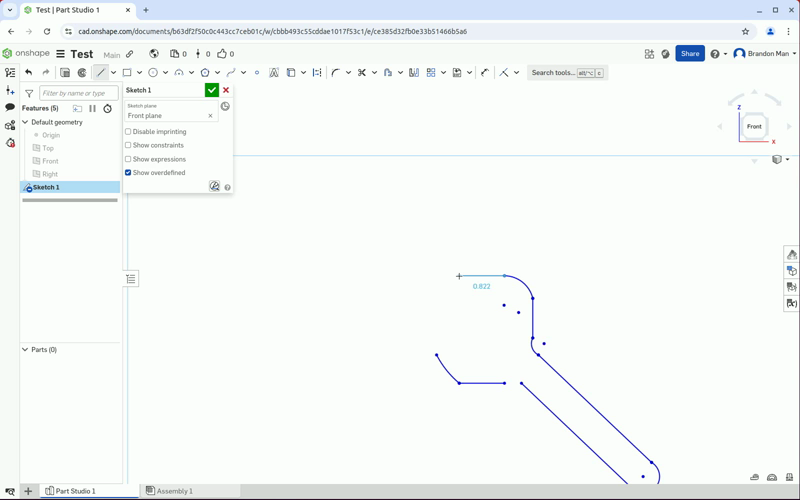
scroll(-6)
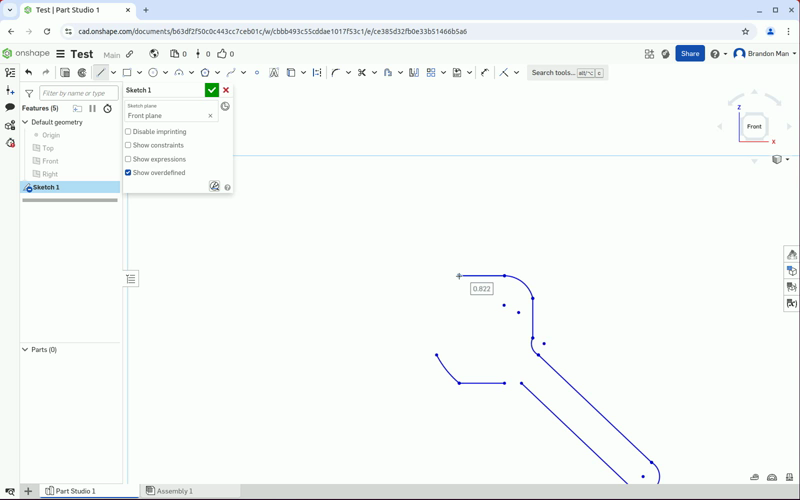
scroll(-6)
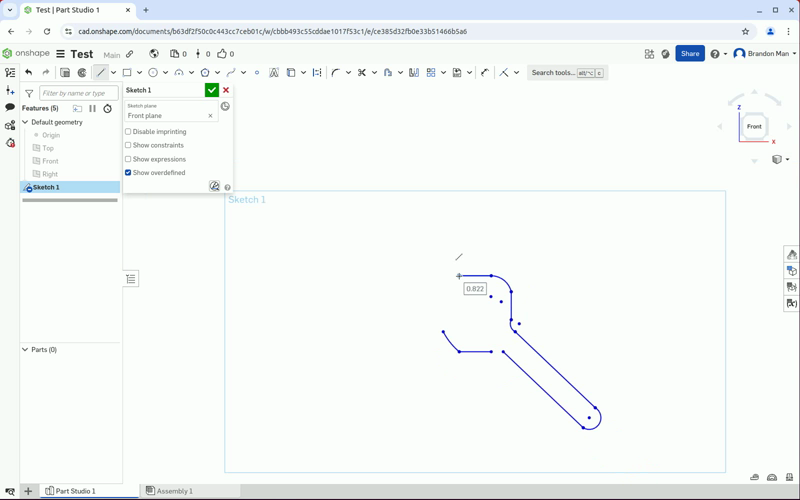
scroll(-6)
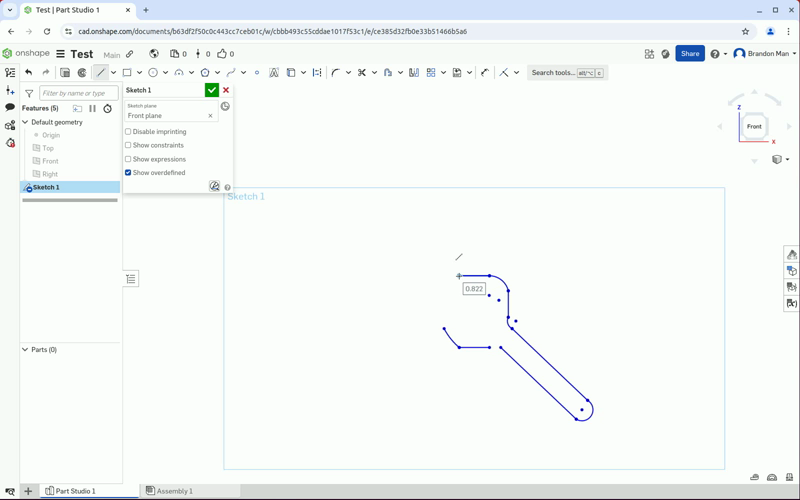
scroll(-6)
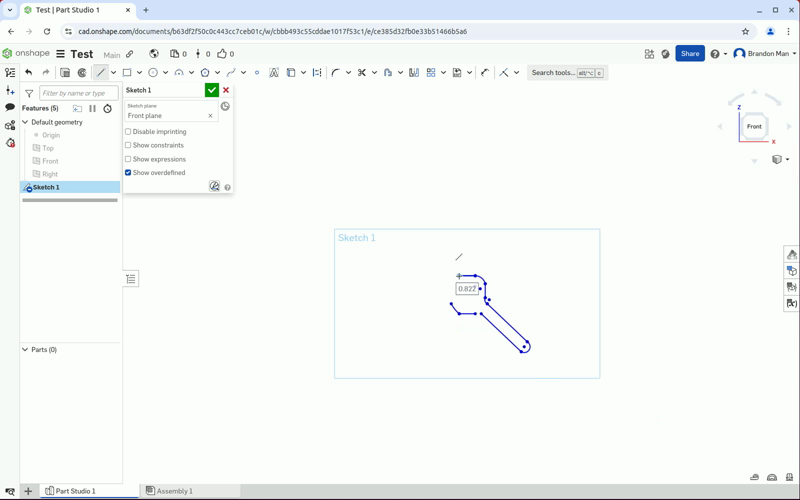
scroll(-6)
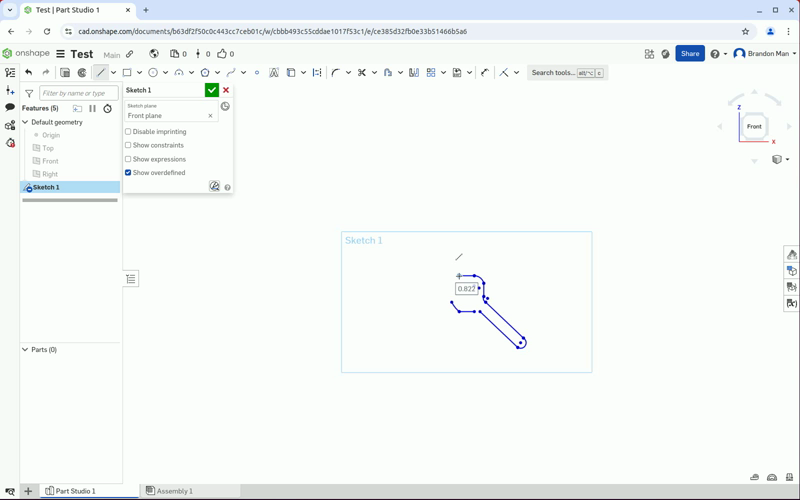
scroll(-6)
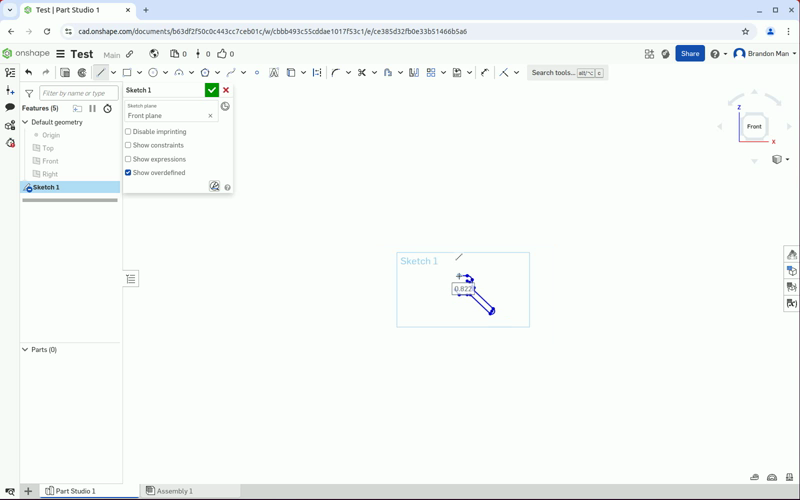
scroll(-6)
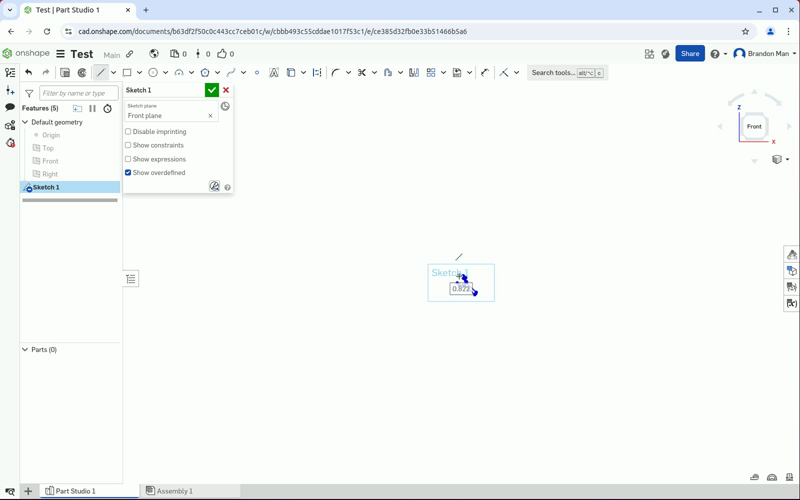
key_up(shift)
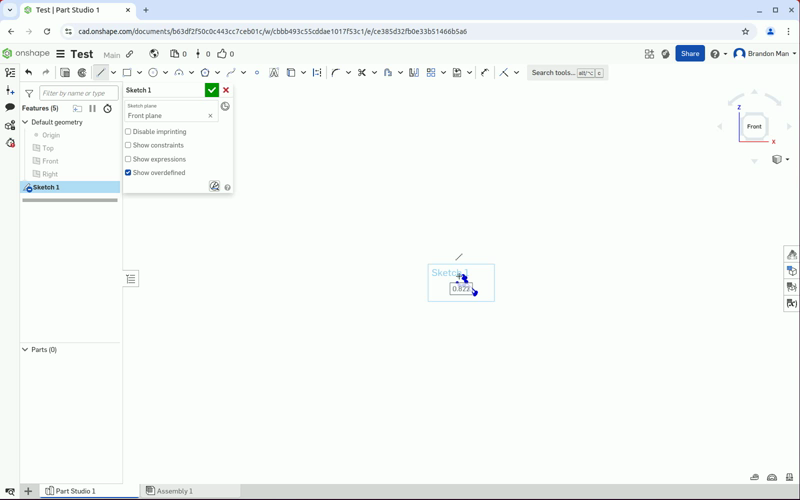
key(esc)
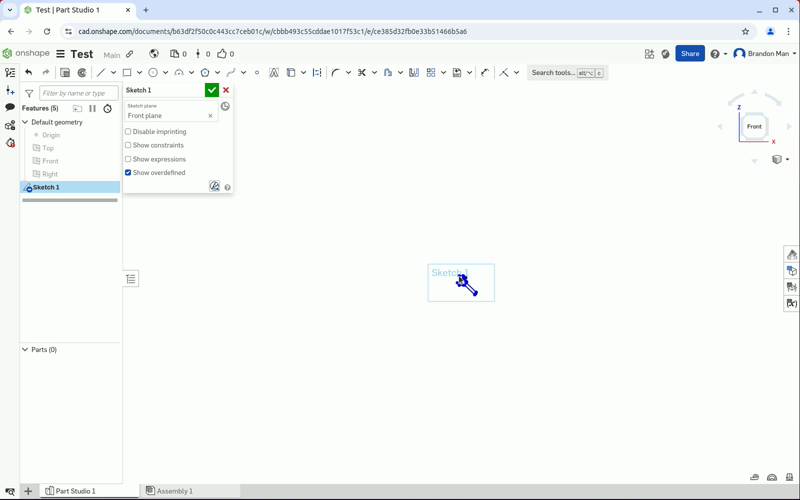
key(a)
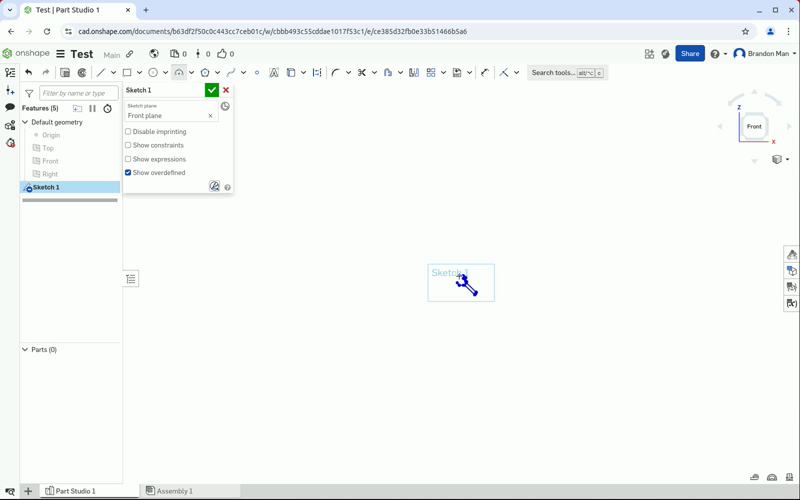
mouse_move(459, 275)
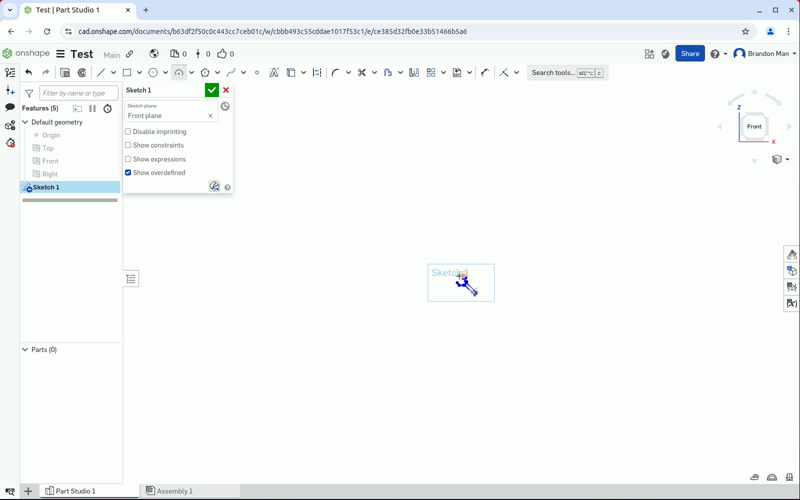
scroll(6)
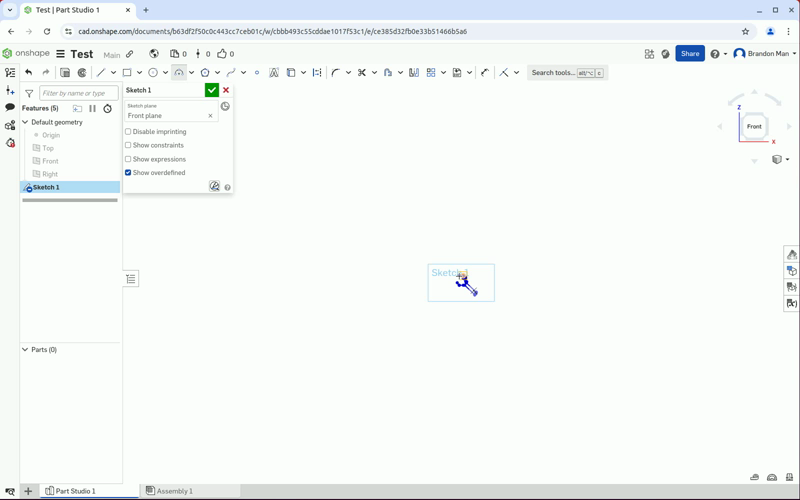
scroll(6)
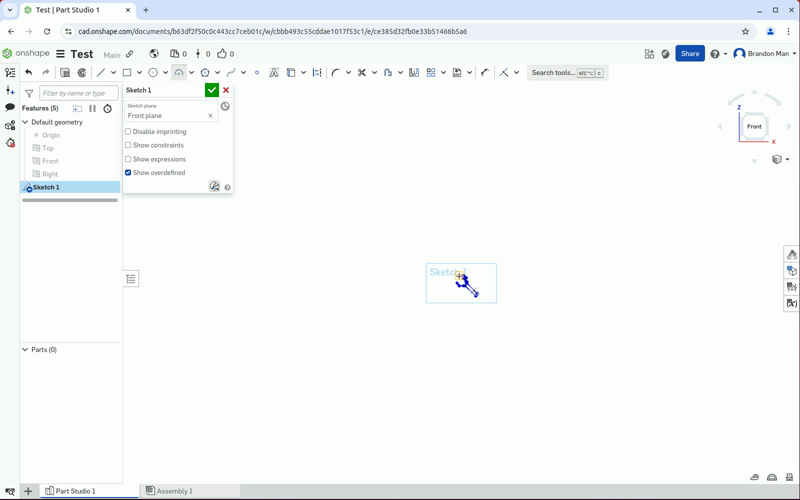
scroll(6)
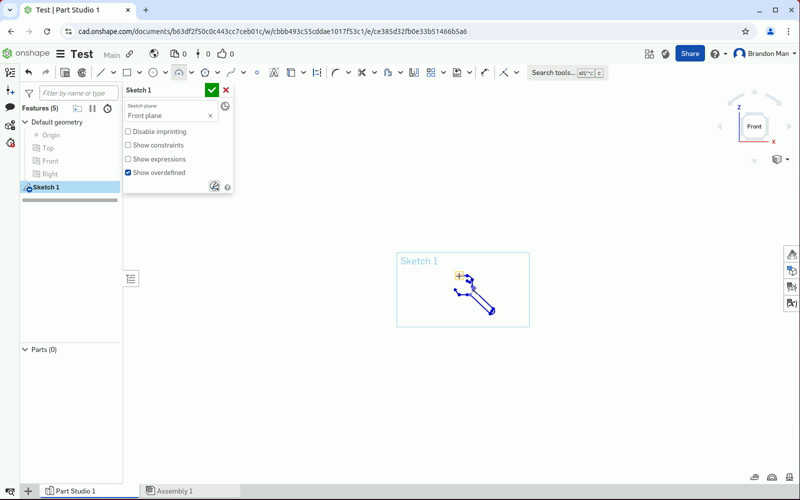
scroll(6)
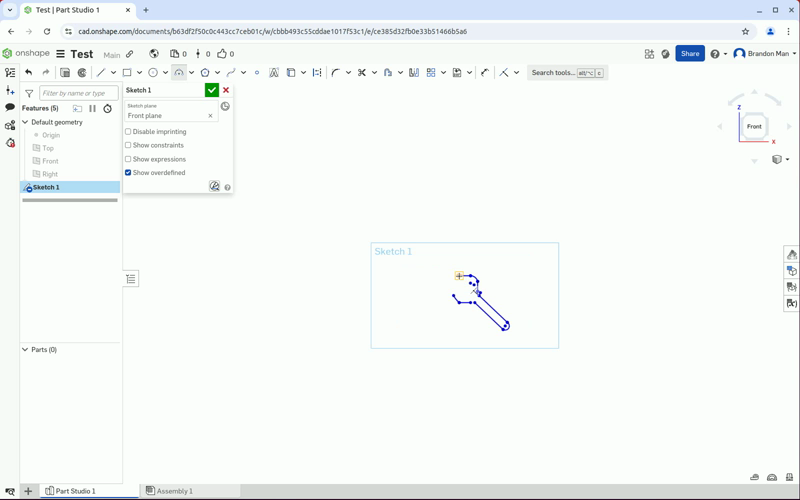
scroll(6)
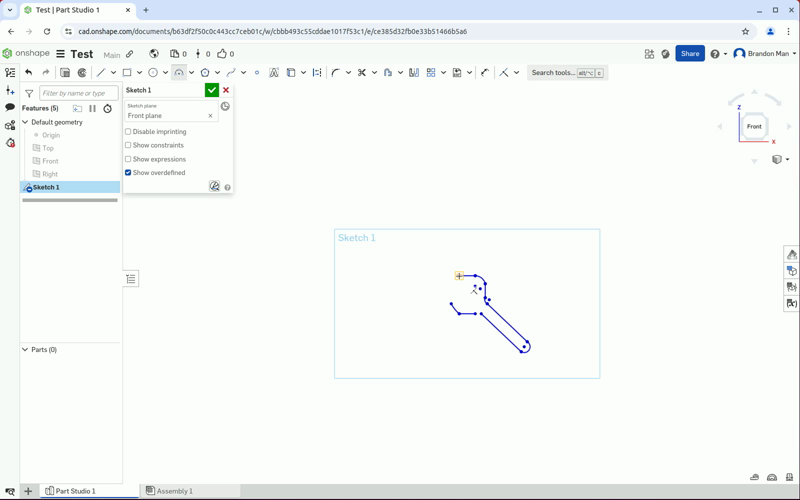
scroll(6)
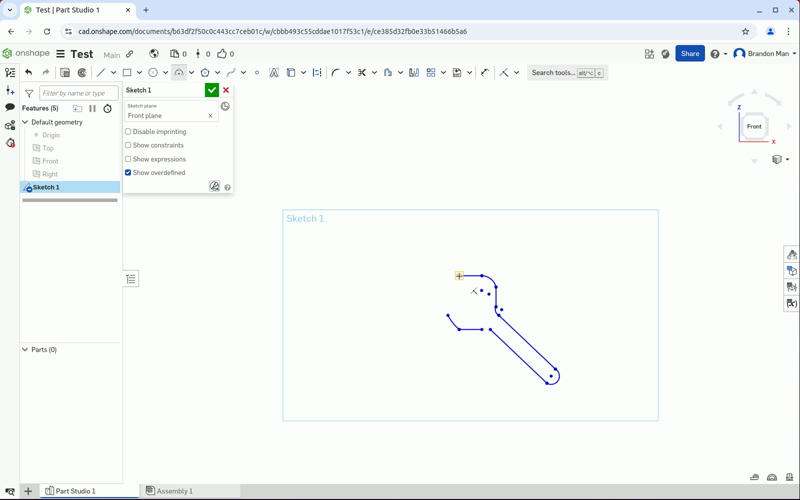
scroll(6)
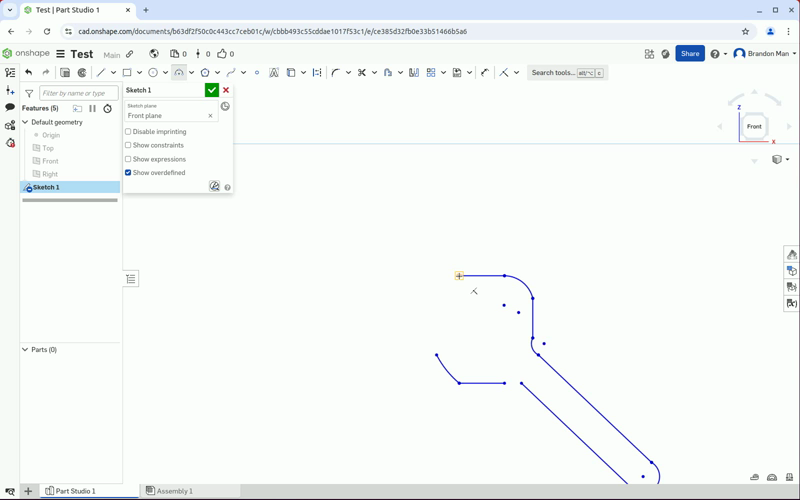
click(459, 275)
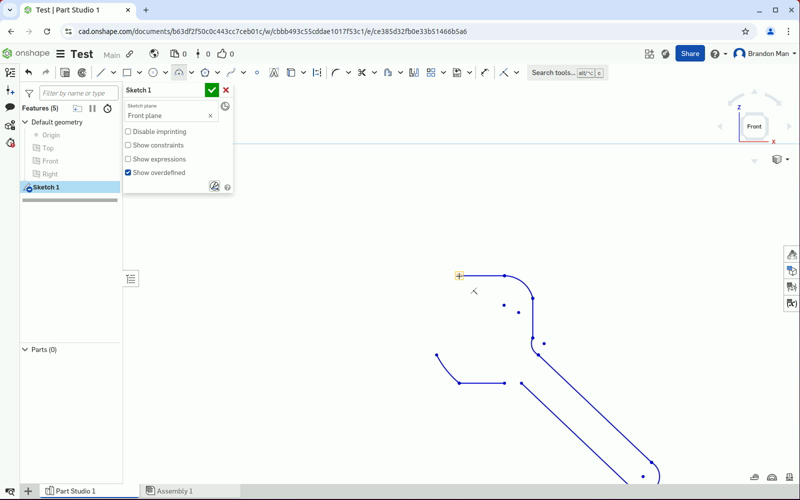
scroll(-6)
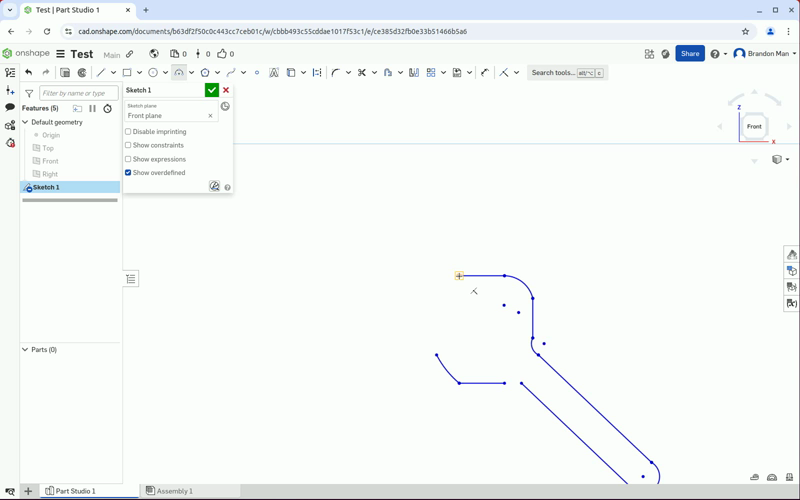
scroll(-6)
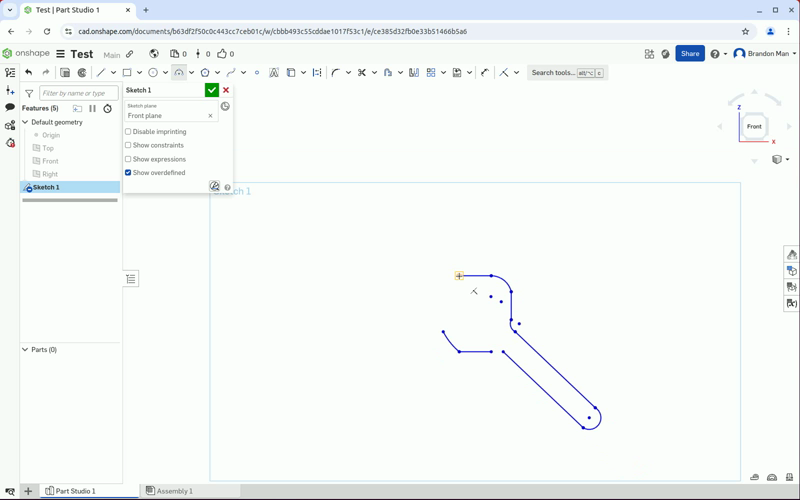
scroll(-6)
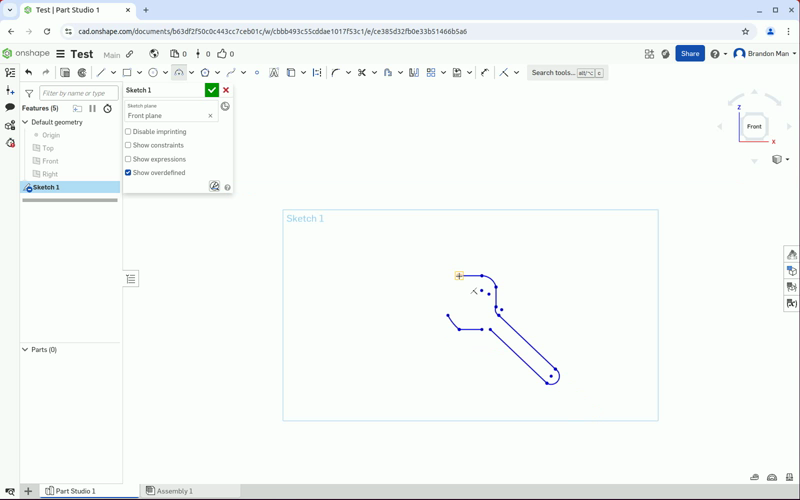
scroll(-6)
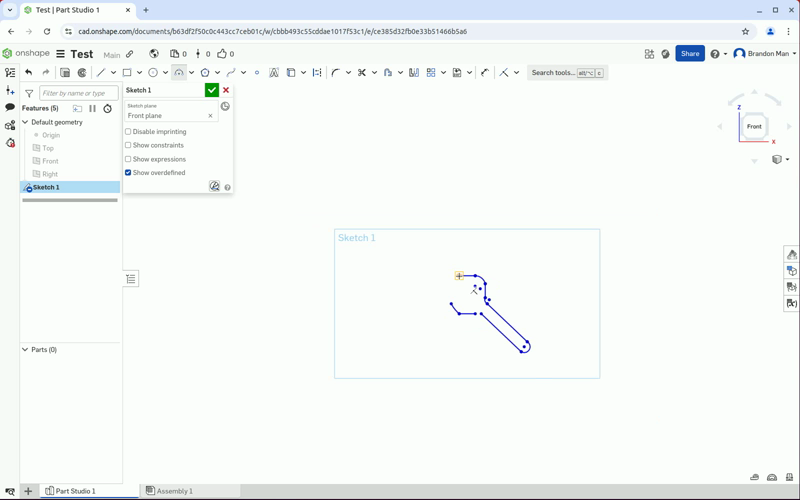
scroll(-6)
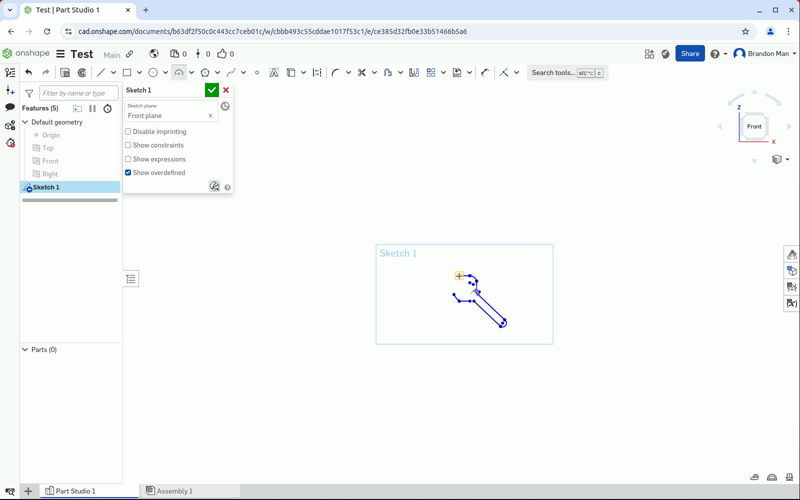
scroll(-6)
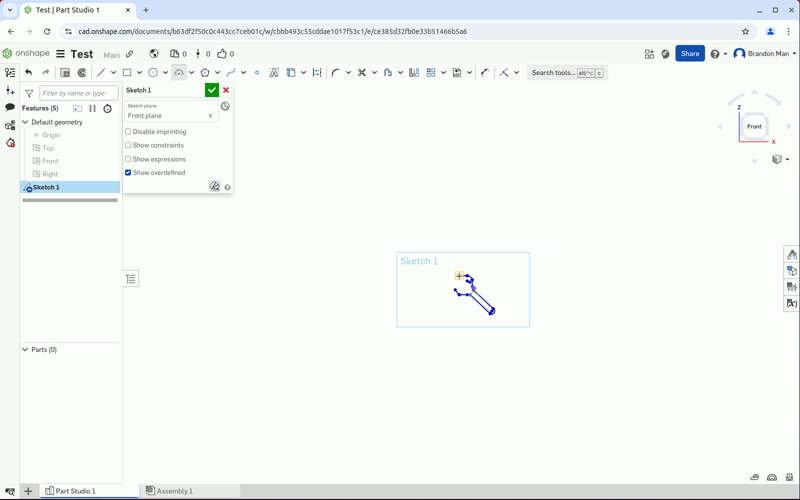
scroll(-6)
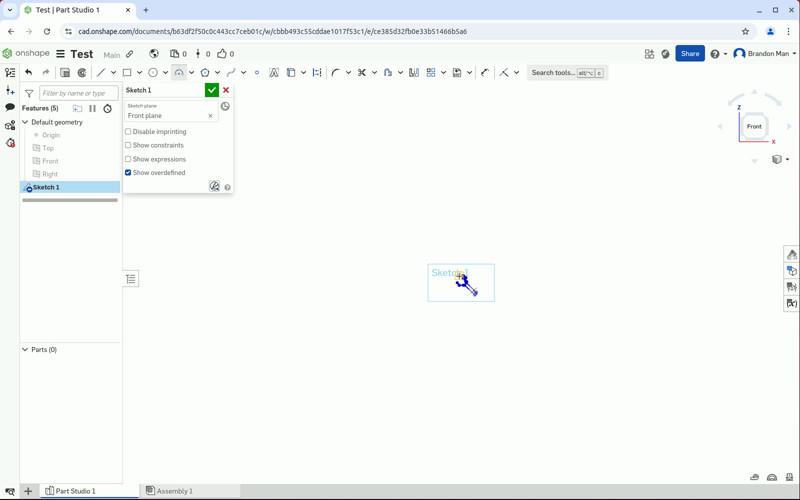
key_down(shift)
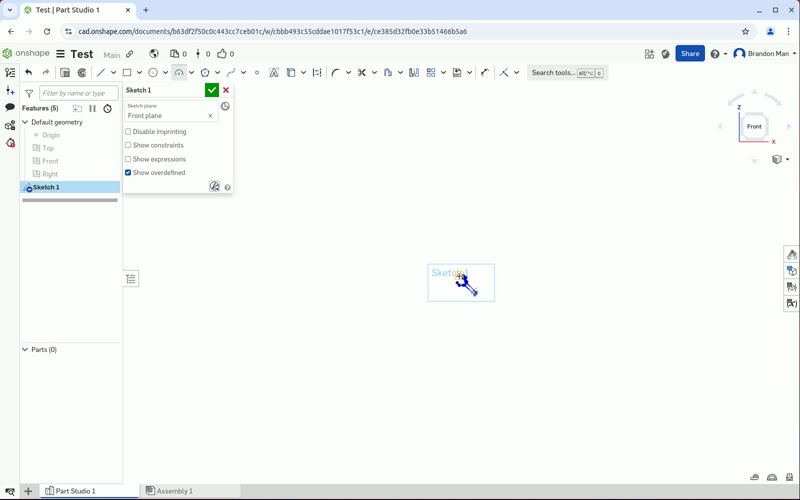
mouse_move(457, 277)
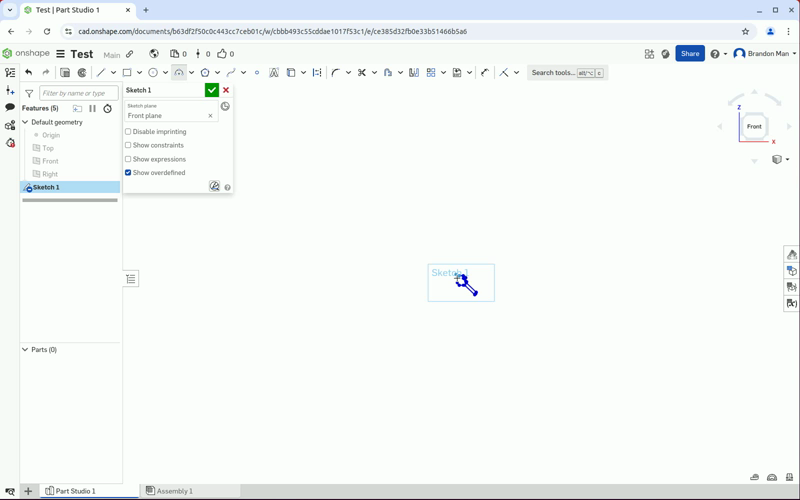
scroll(6)
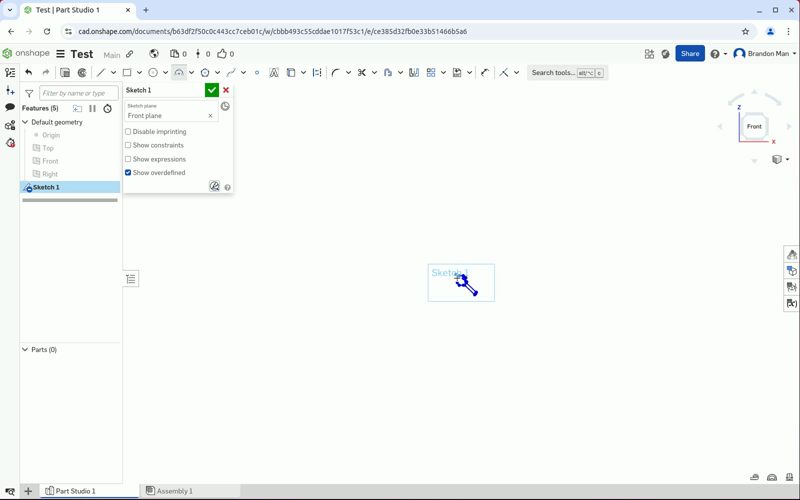
scroll(6)
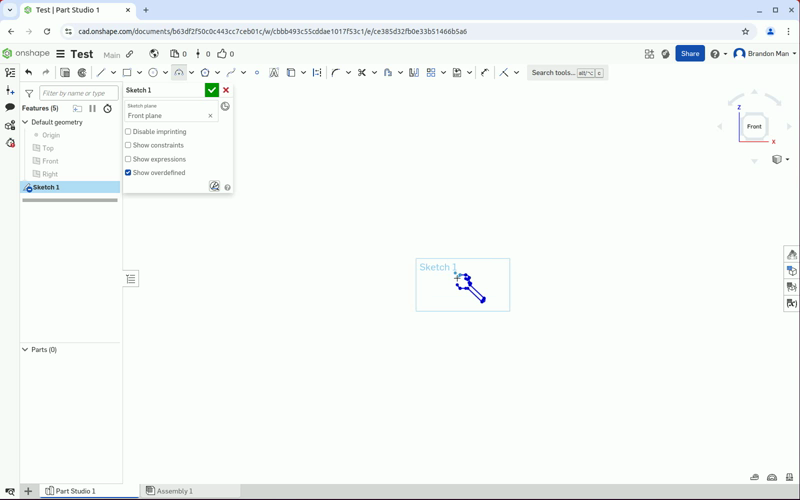
scroll(6)
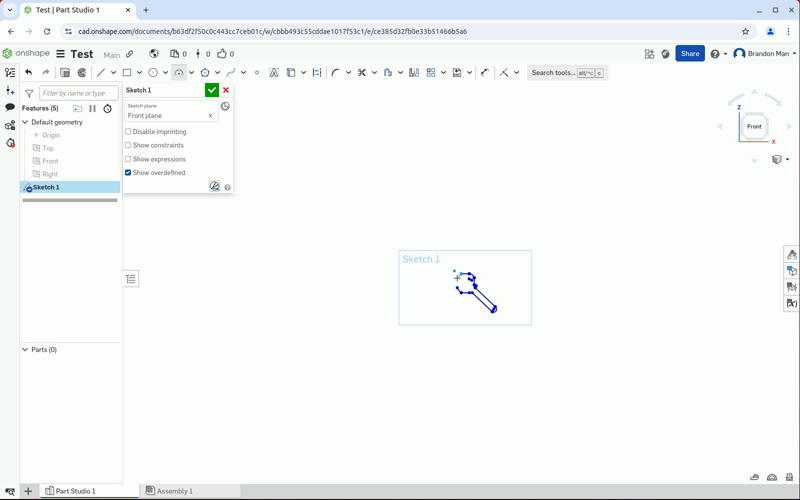
scroll(6)
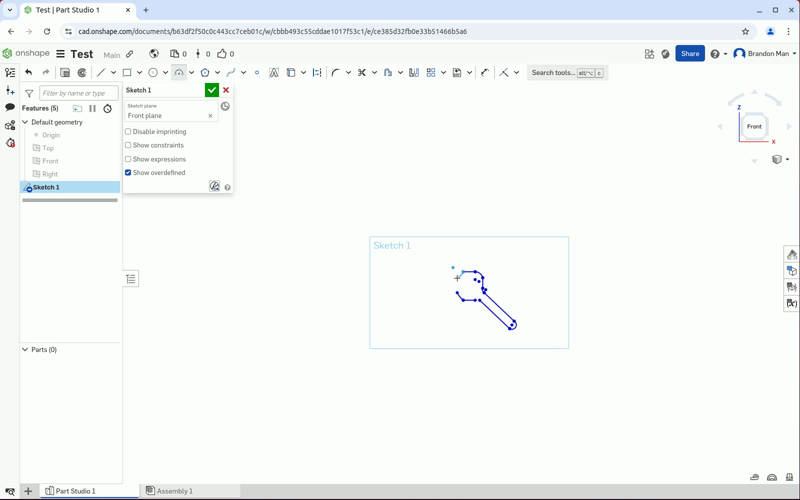
scroll(6)
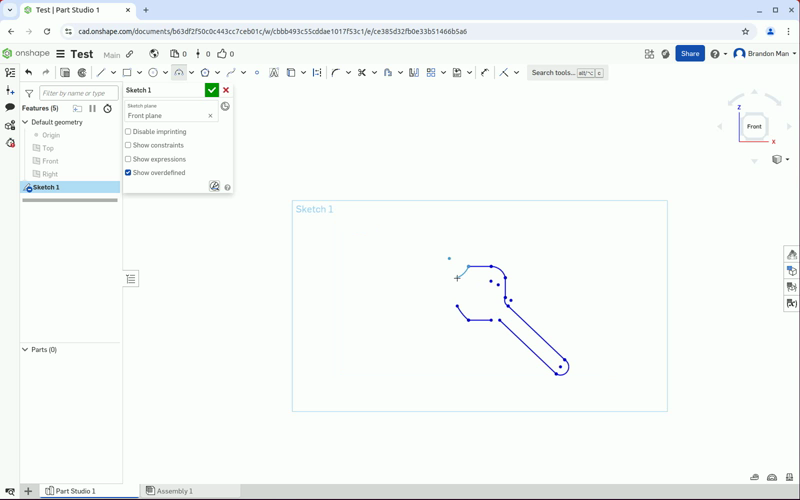
scroll(6)
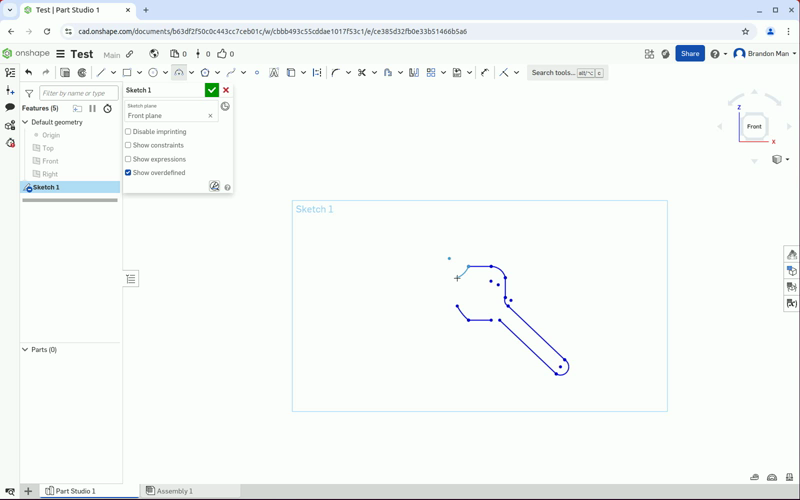
scroll(6)
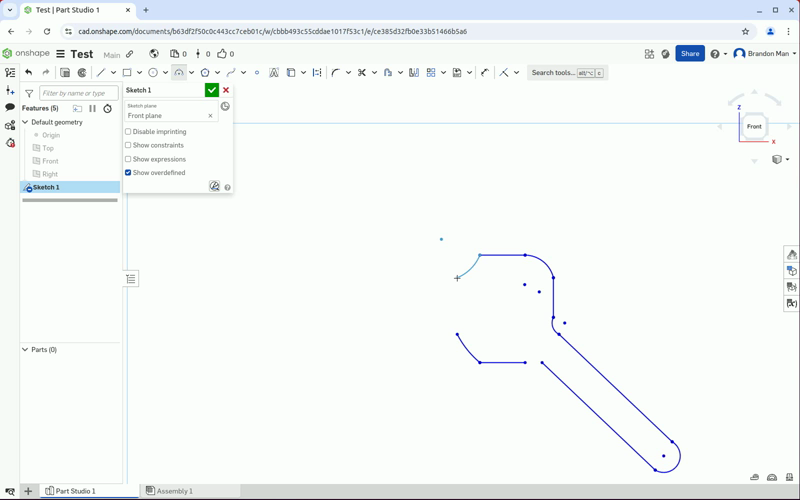
click(457, 277)
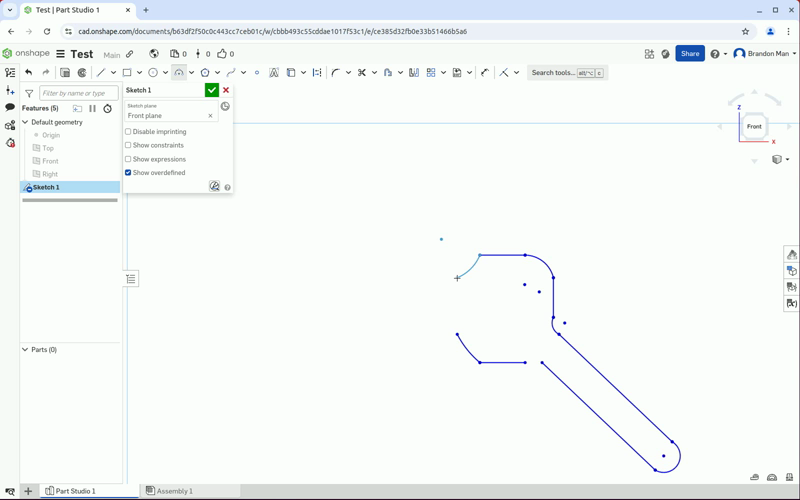
scroll(-6)
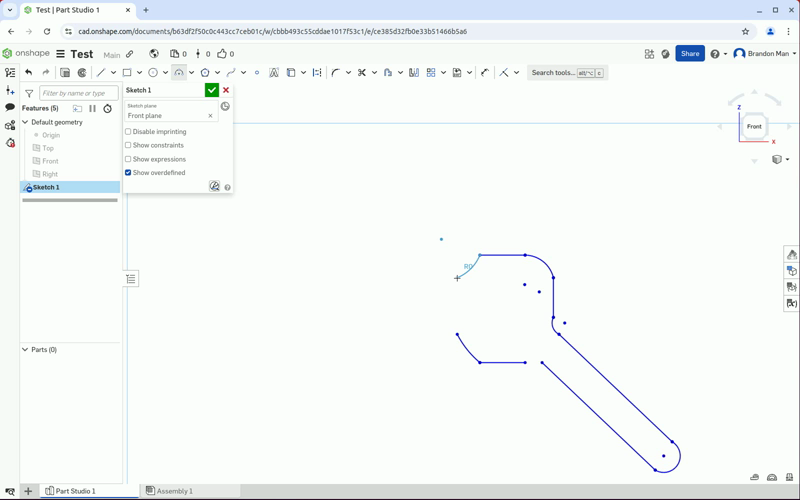
scroll(-6)
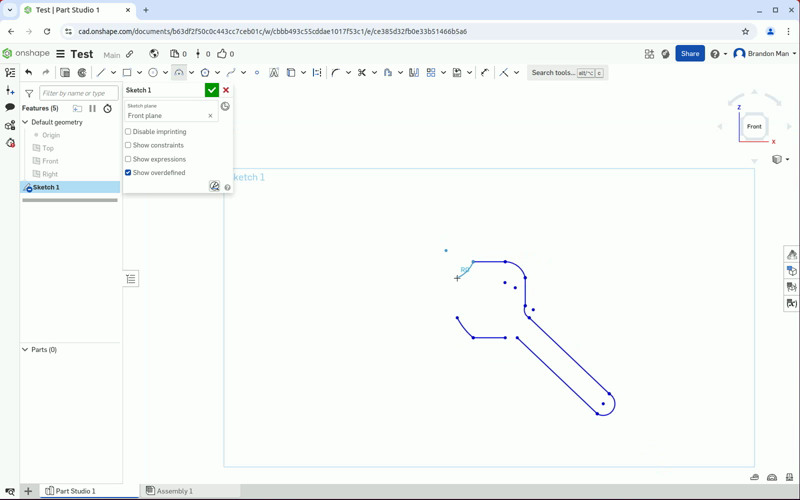
scroll(-6)
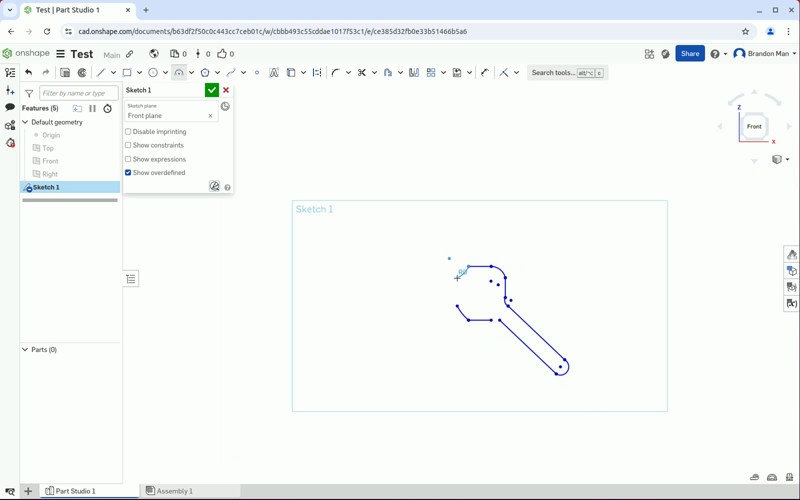
scroll(-6)
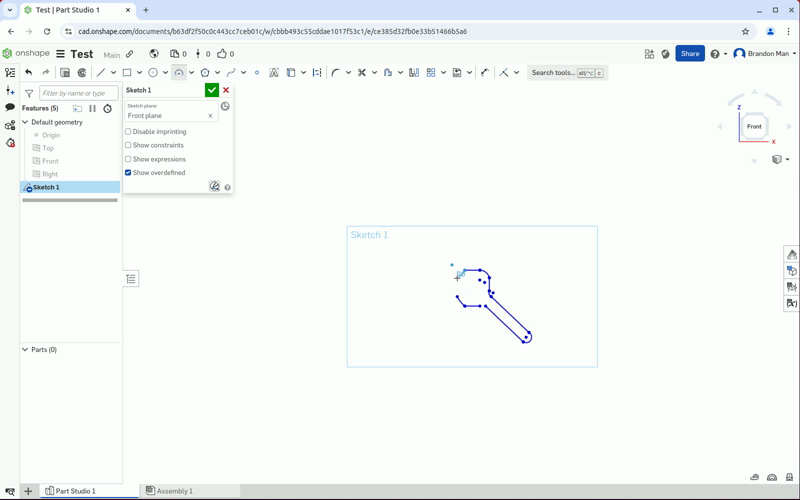
scroll(-6)
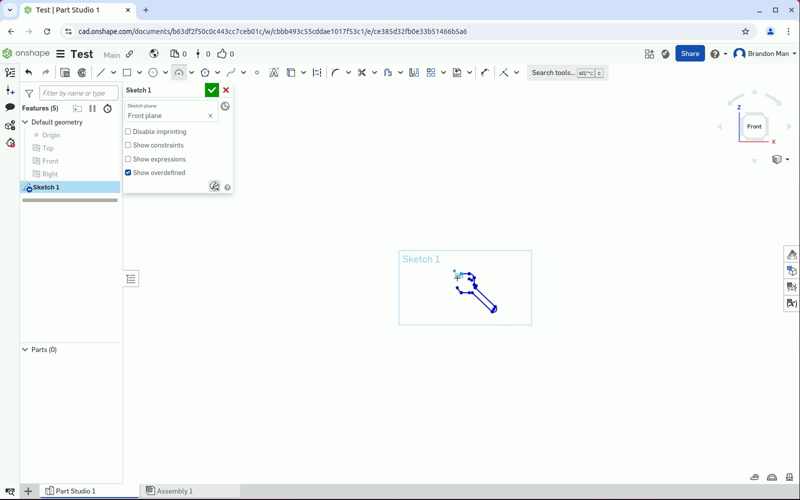
scroll(-6)
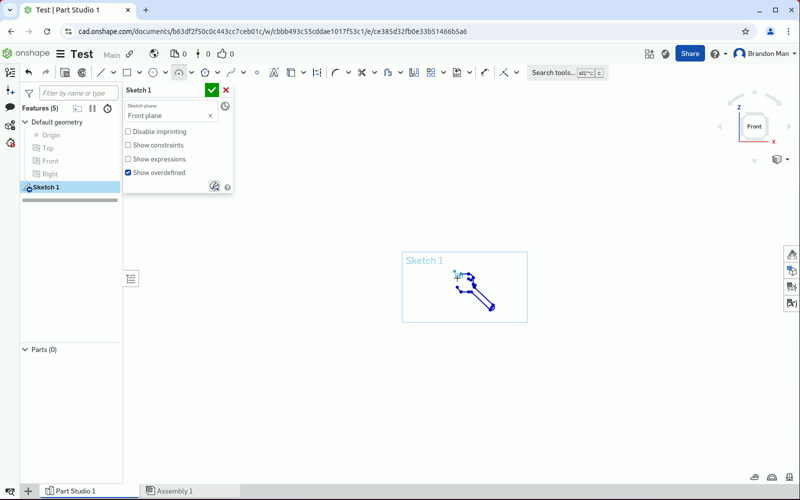
scroll(-6)
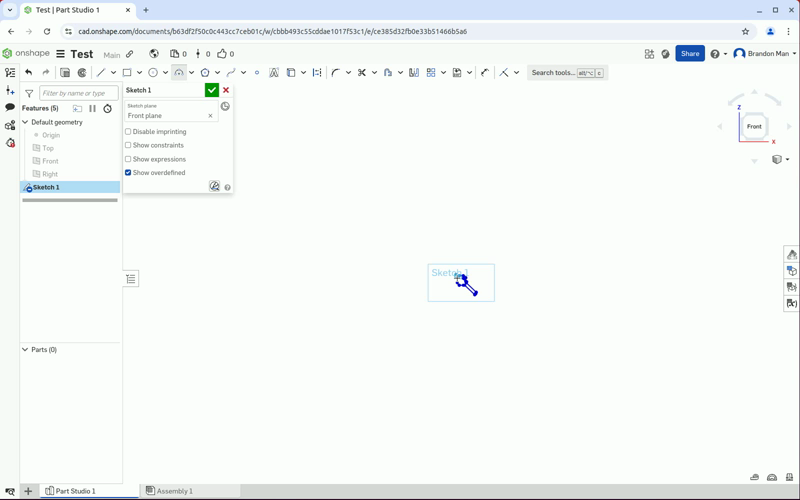
mouse_move(458, 276)
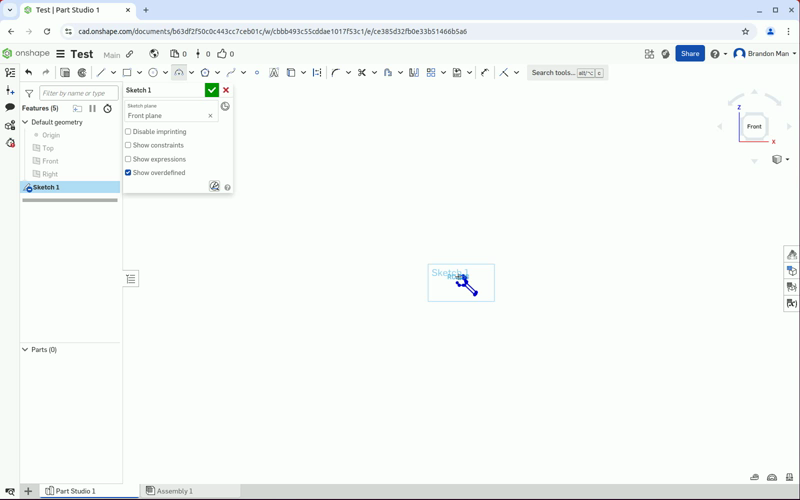
scroll(6)
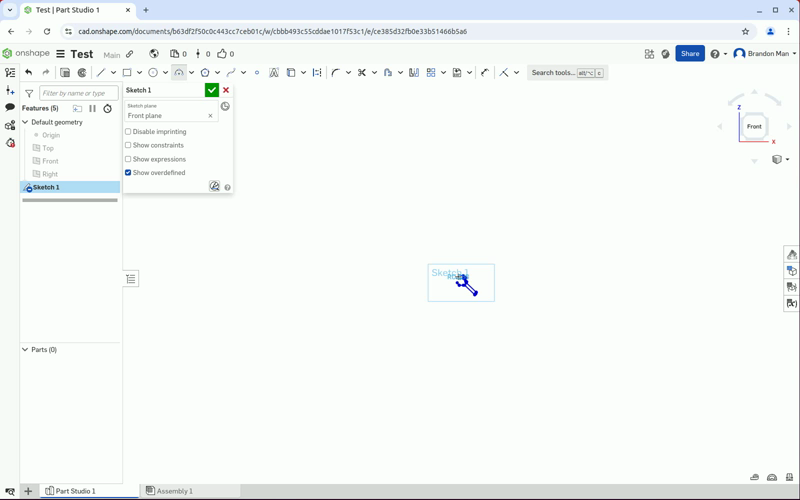
scroll(6)
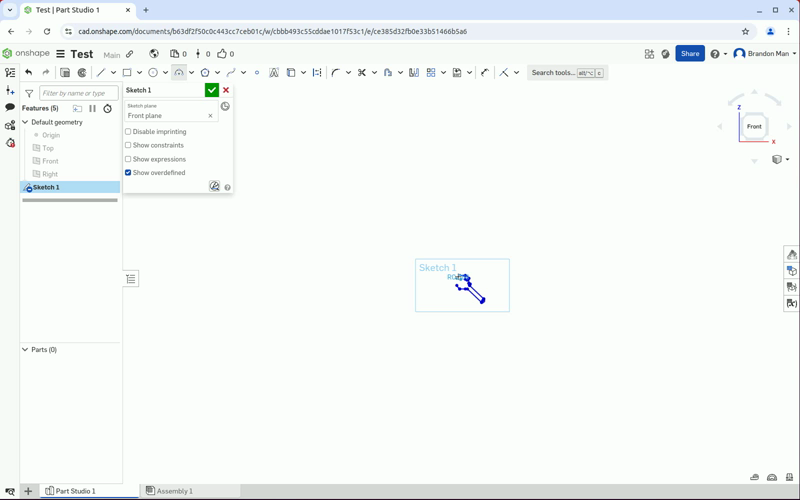
scroll(6)
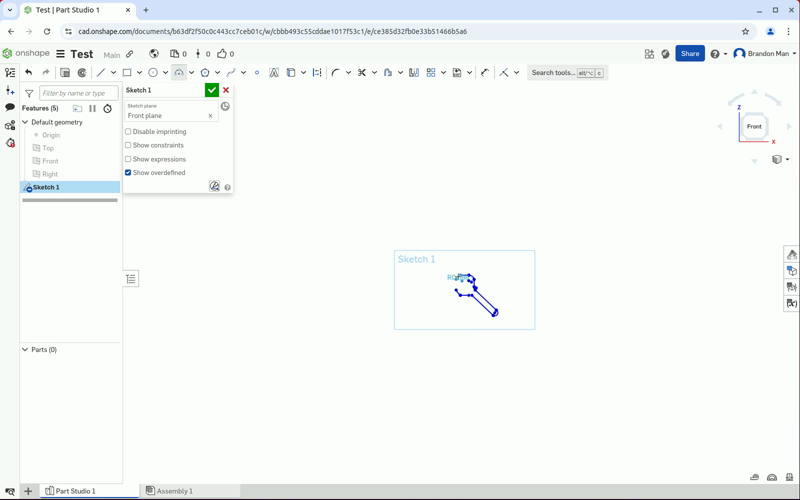
scroll(6)
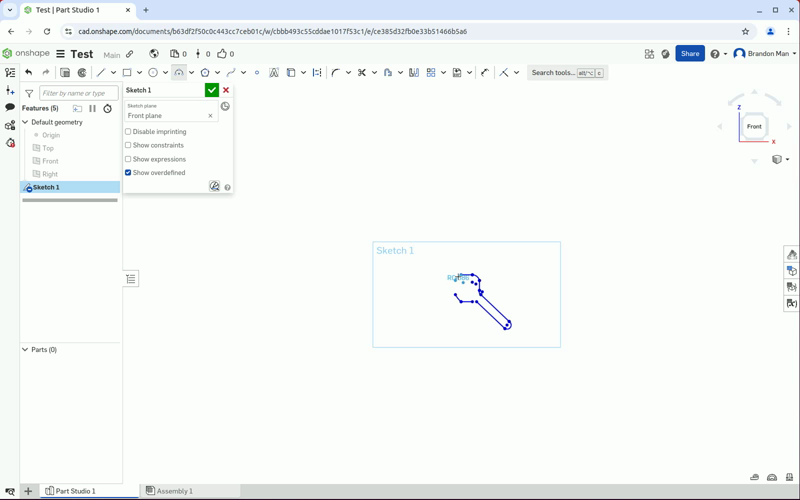
scroll(6)
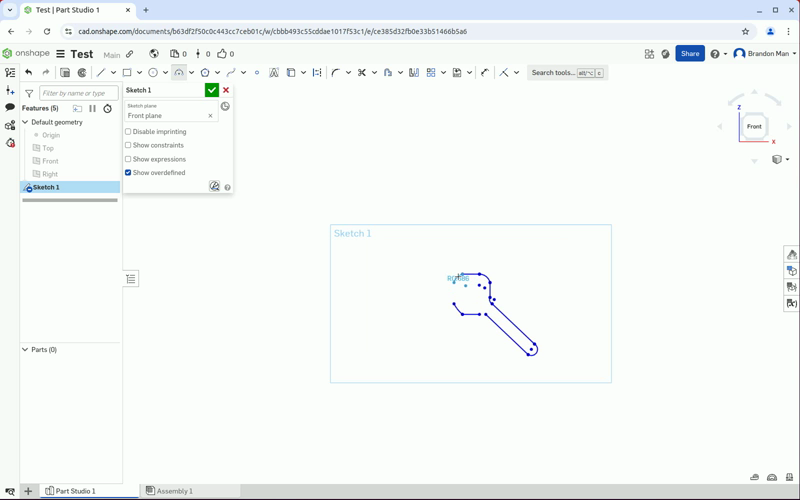
scroll(6)
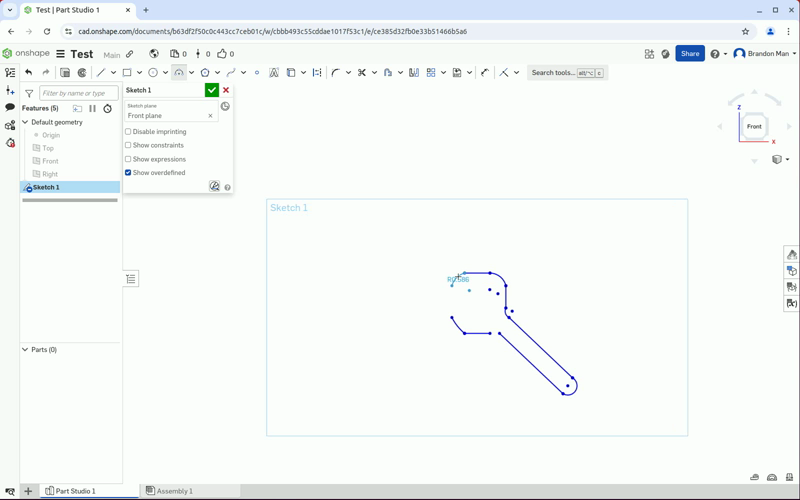
scroll(6)
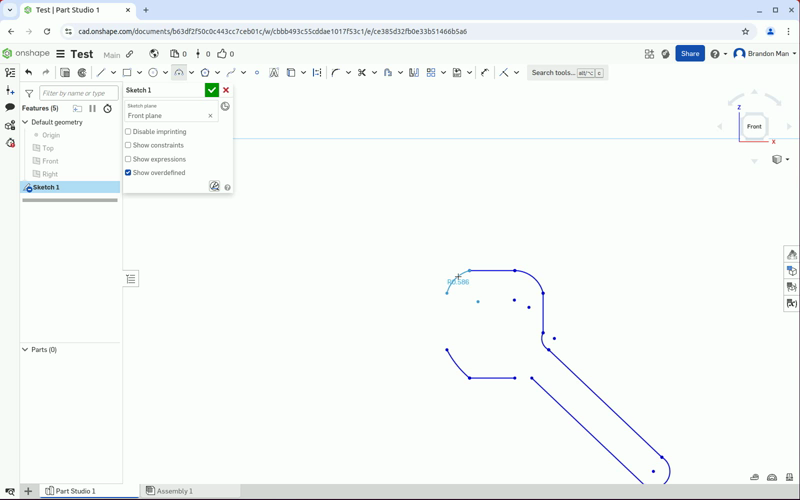
click(458, 276)
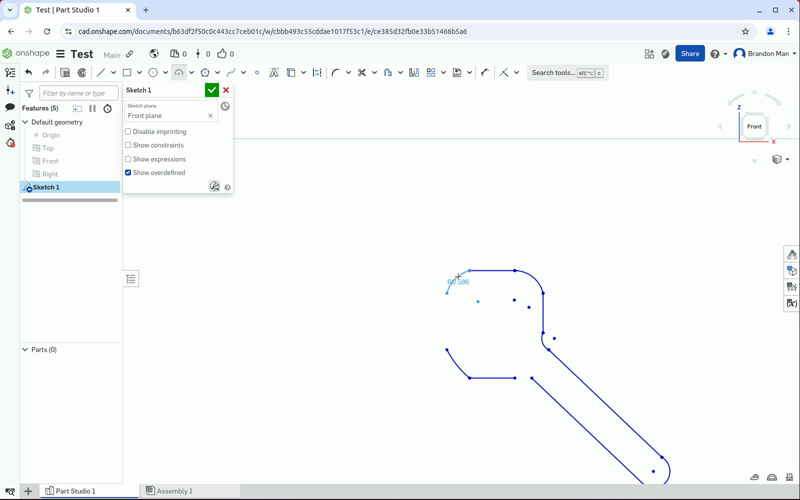
scroll(-6)
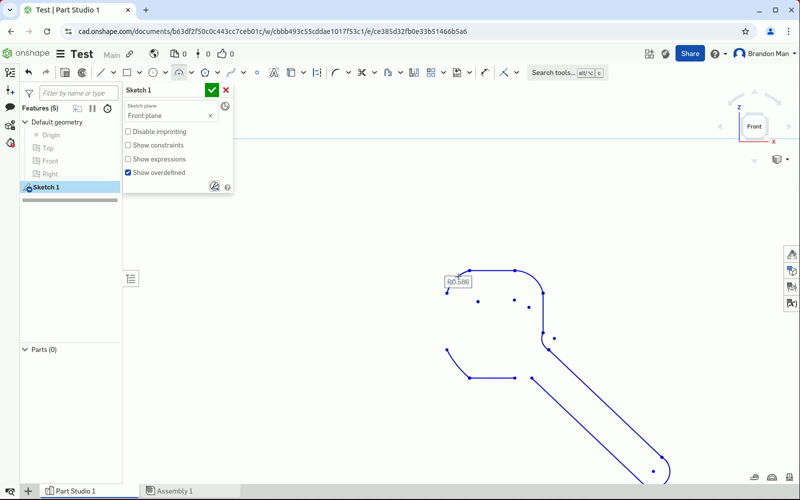
scroll(-6)
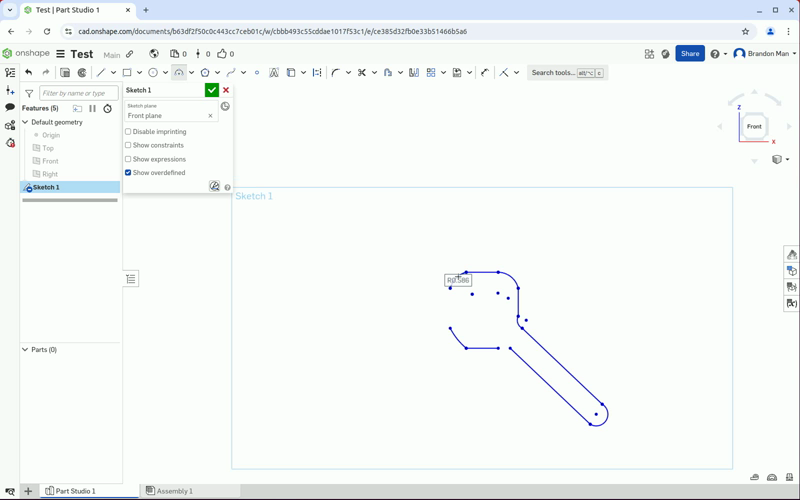
scroll(-6)
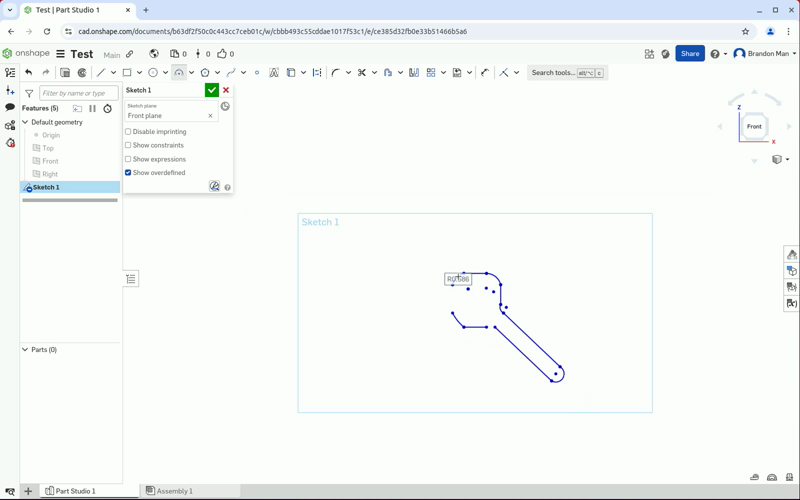
scroll(-6)
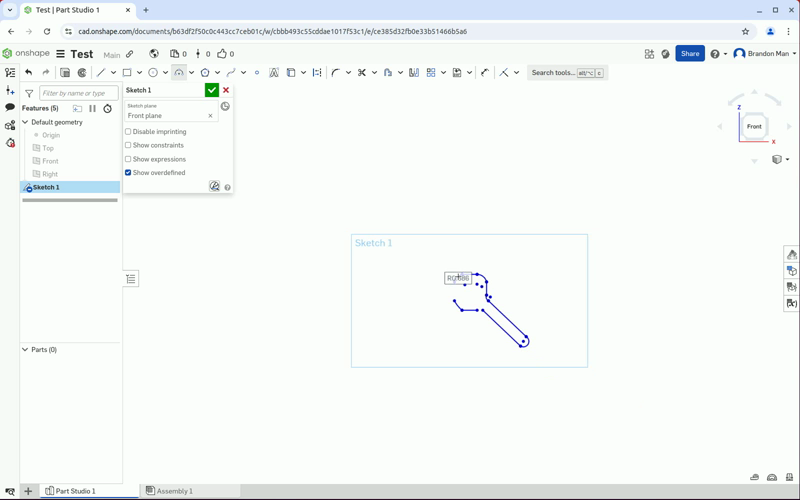
scroll(-6)
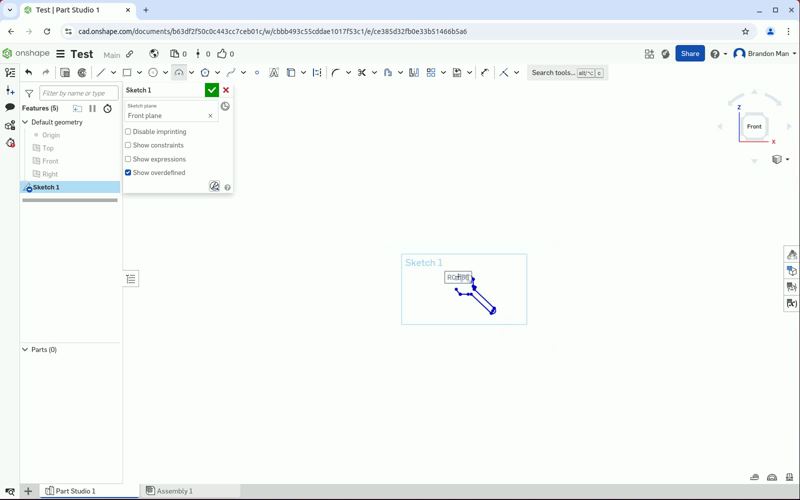
scroll(-6)
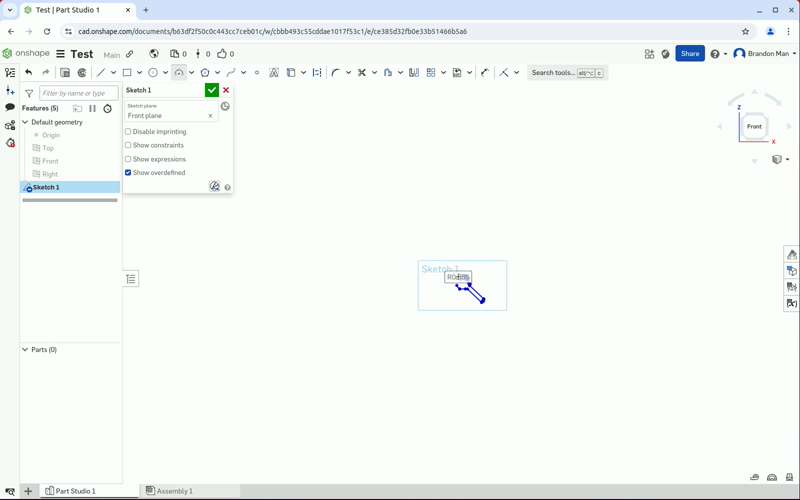
scroll(-6)
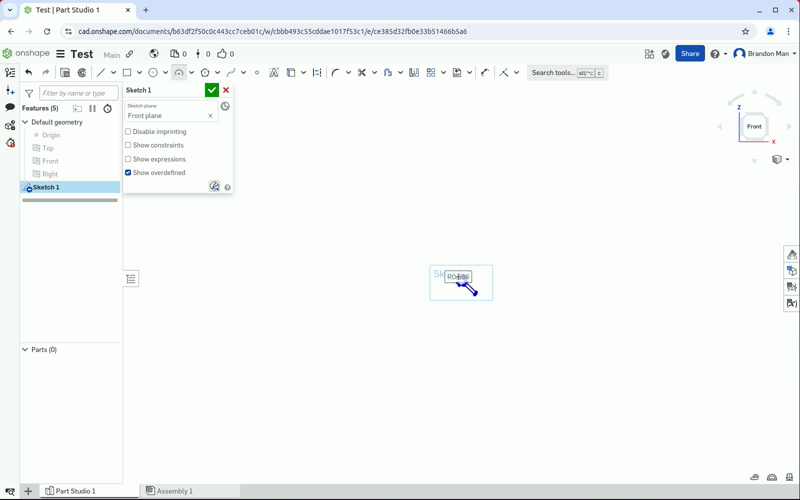
key_up(shift)
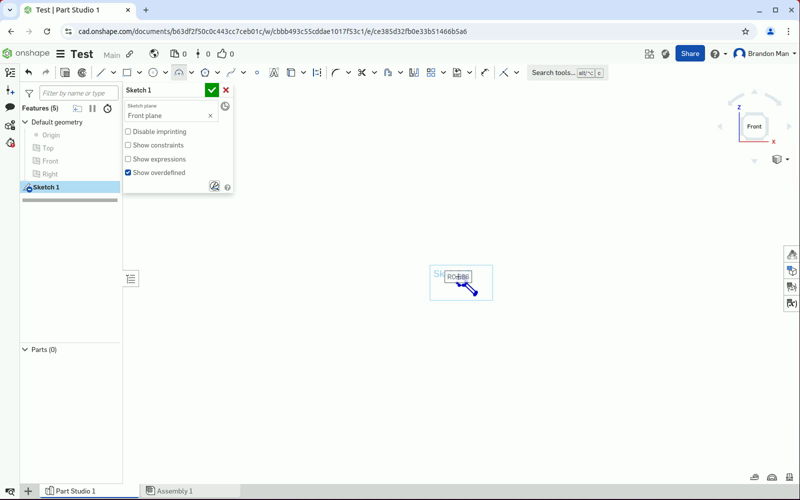
key(esc)
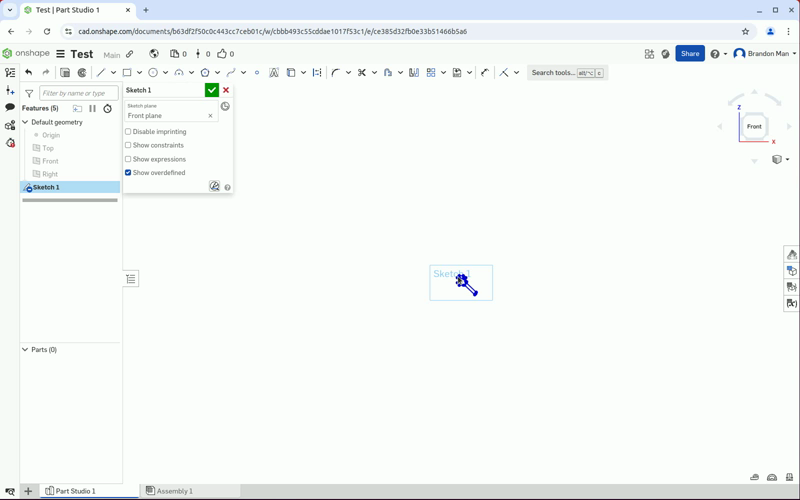
key(l)
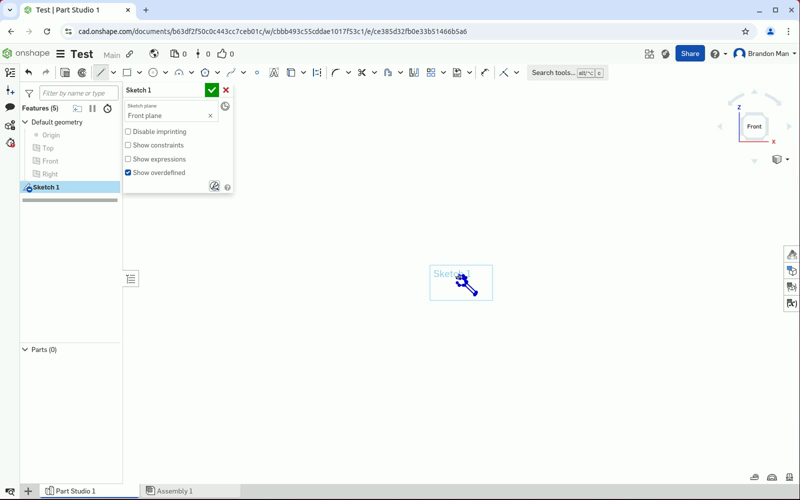
mouse_move(457, 277)
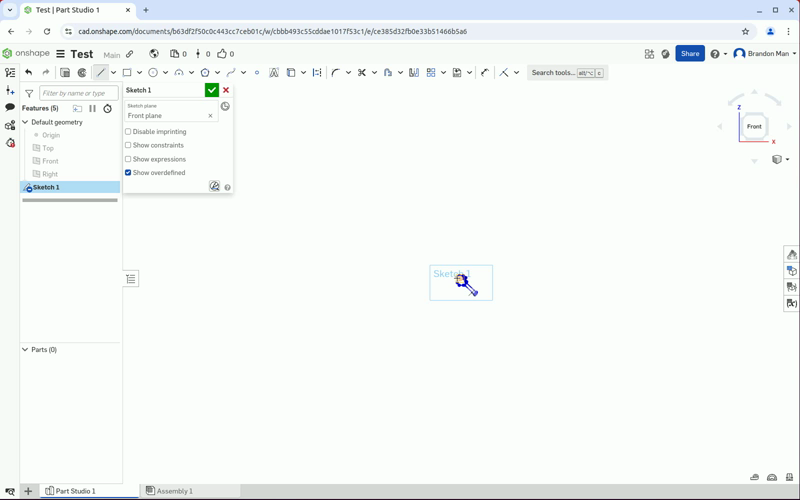
scroll(6)
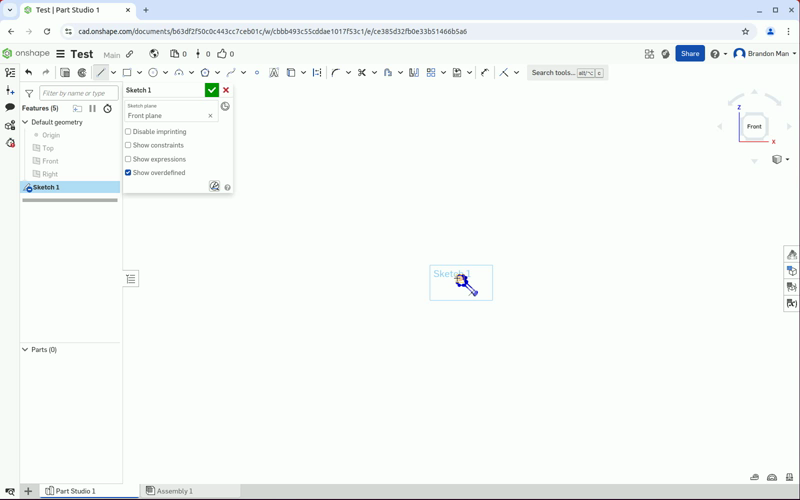
scroll(6)
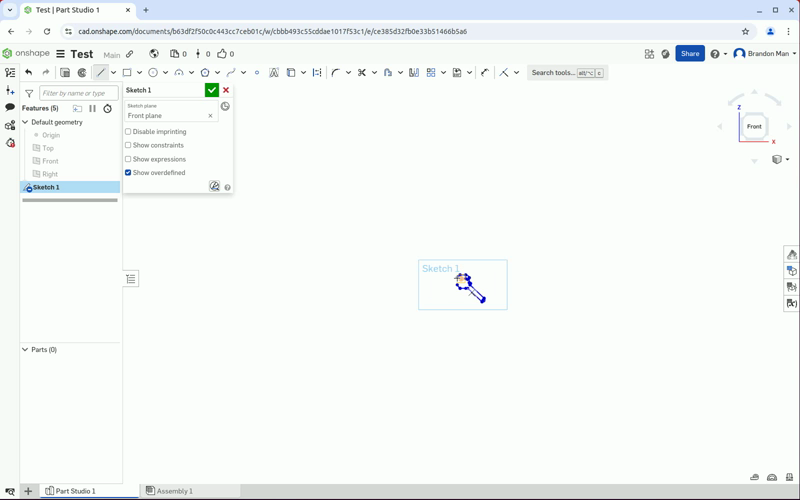
scroll(6)
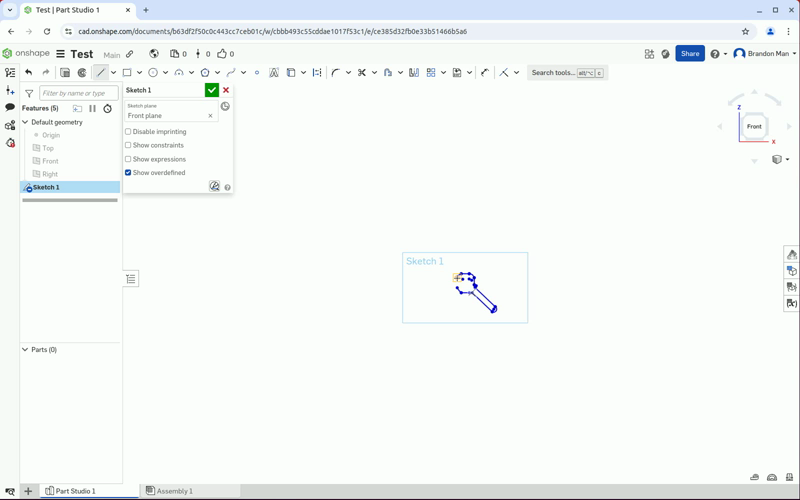
scroll(6)
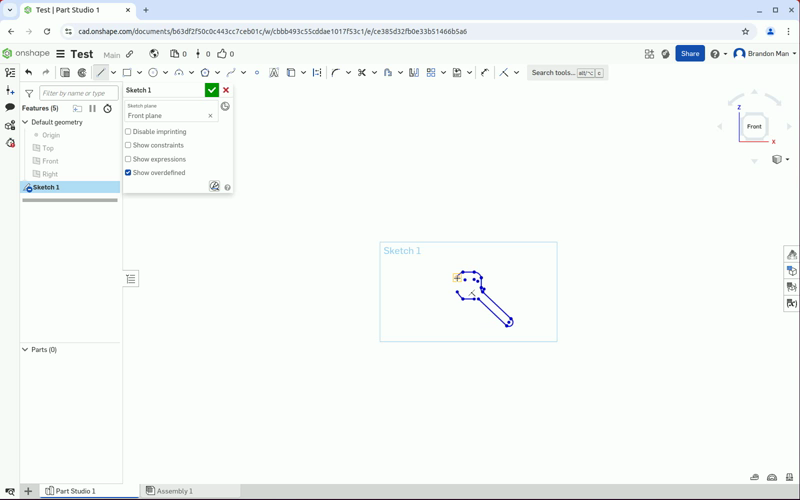
scroll(6)
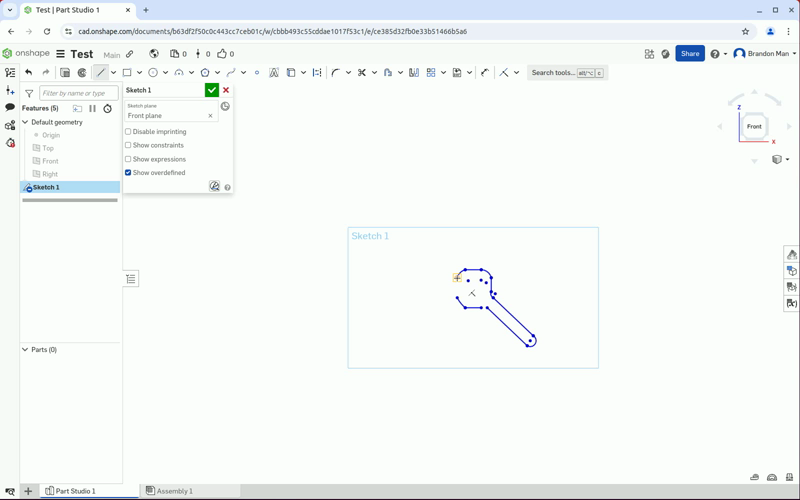
scroll(6)
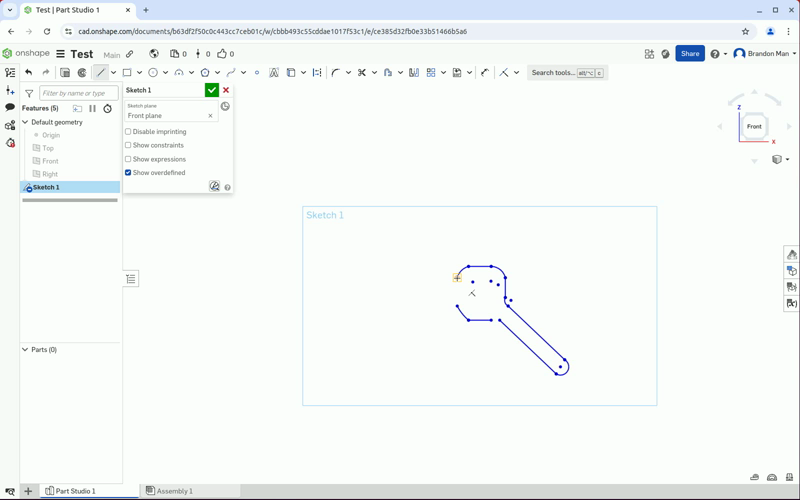
scroll(6)
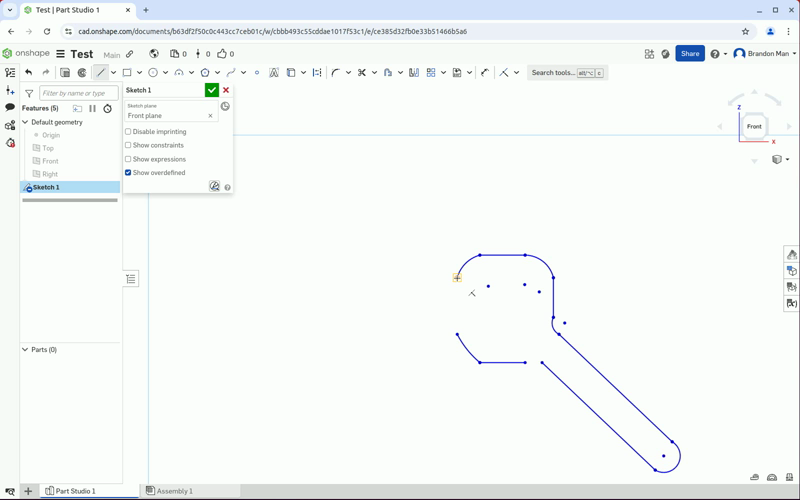
click(457, 277)
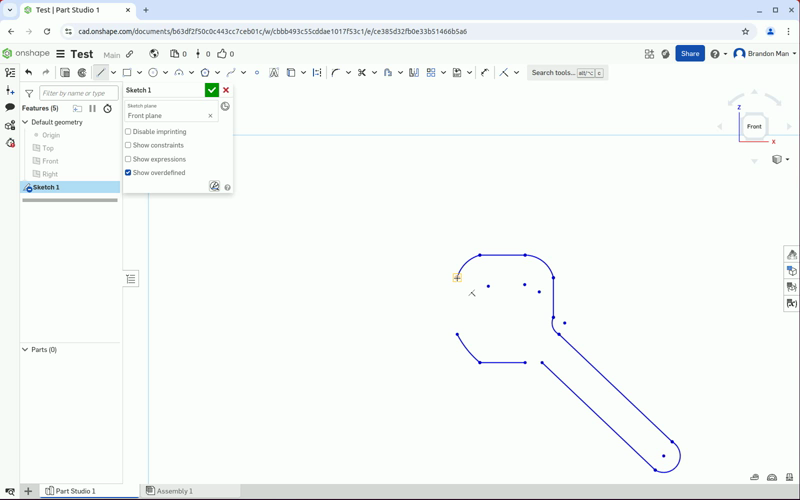
scroll(-6)
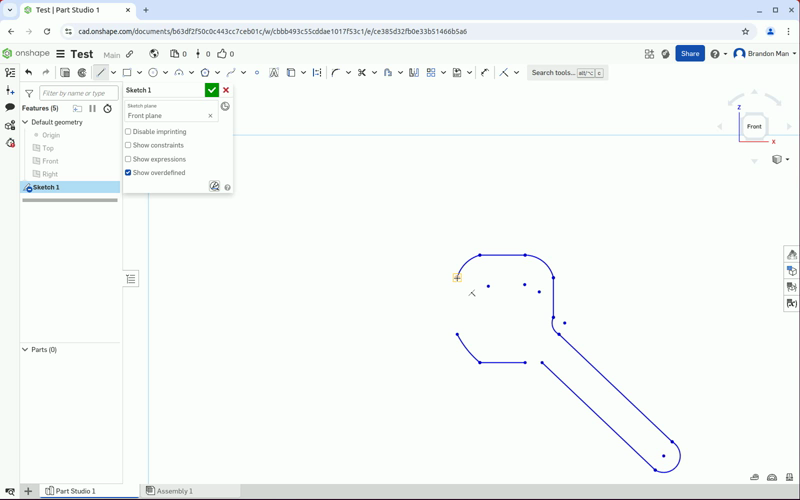
scroll(-6)
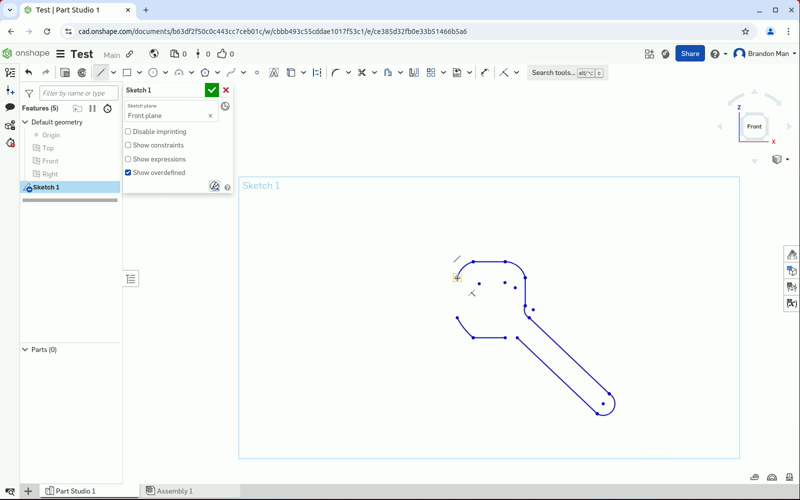
scroll(-6)
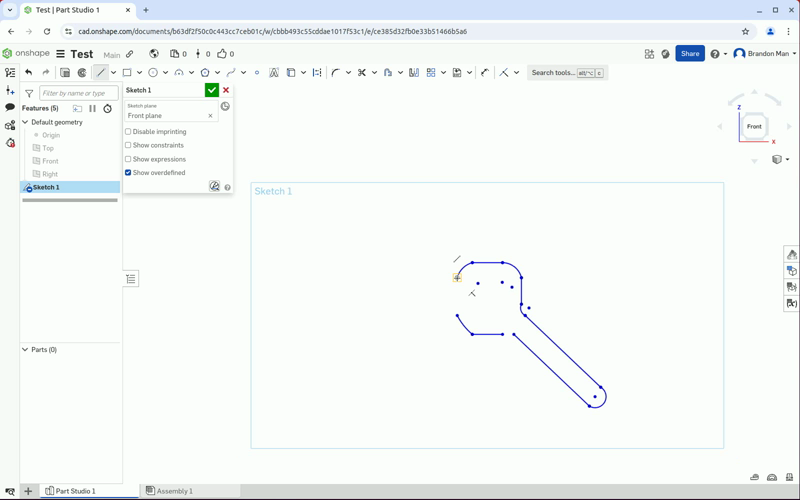
scroll(-6)
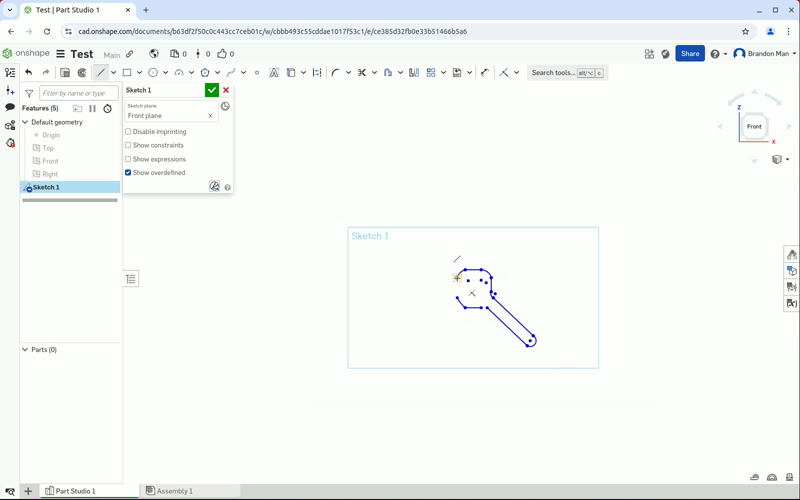
scroll(-6)
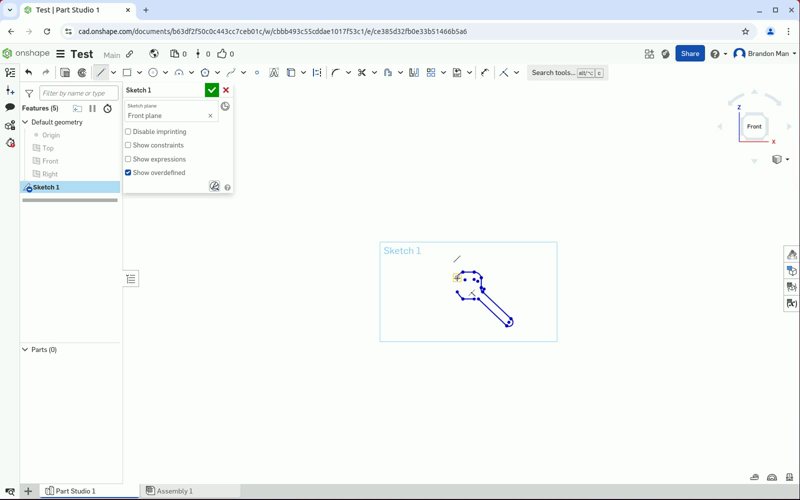
scroll(-6)
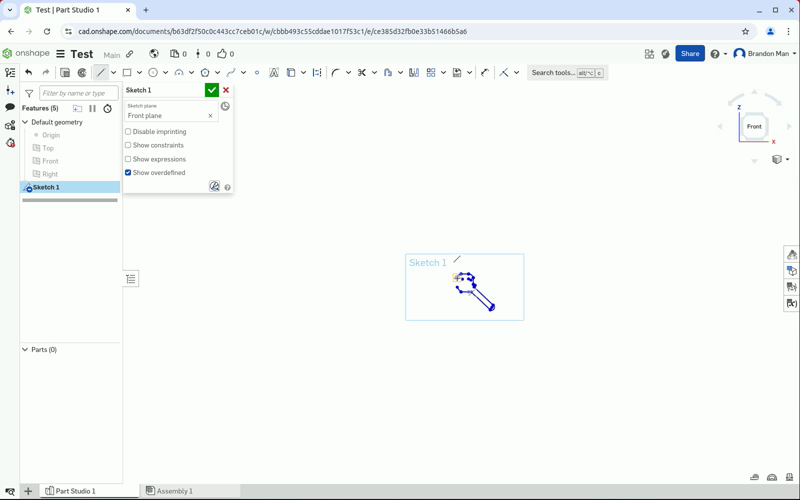
scroll(-6)
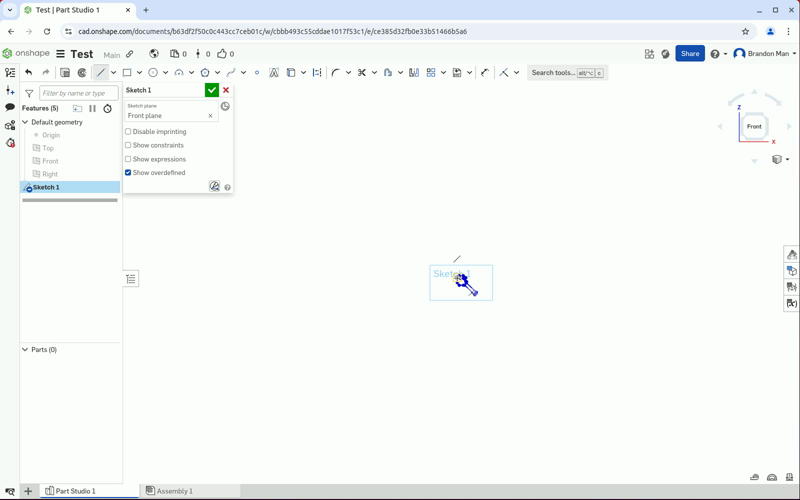
mouse_move(487, 277)
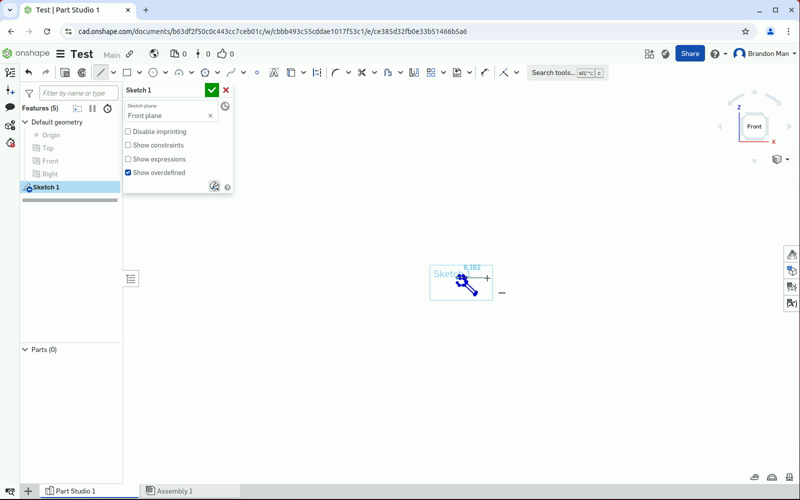
key_down(shift)
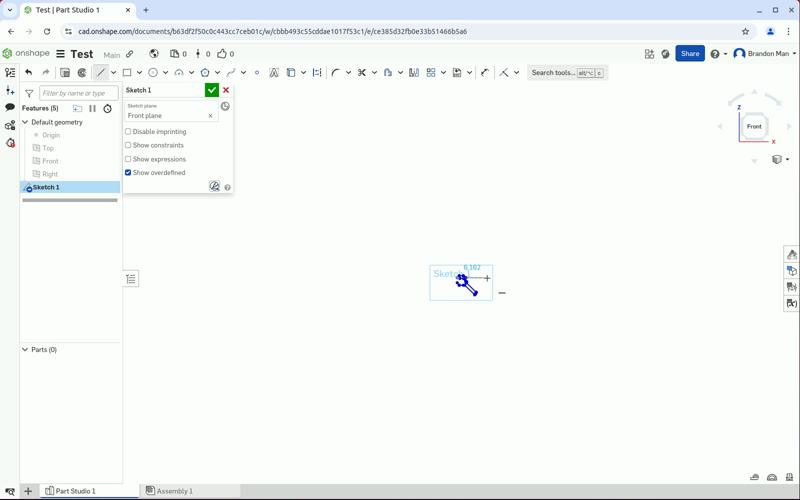
mouse_move(457, 282)
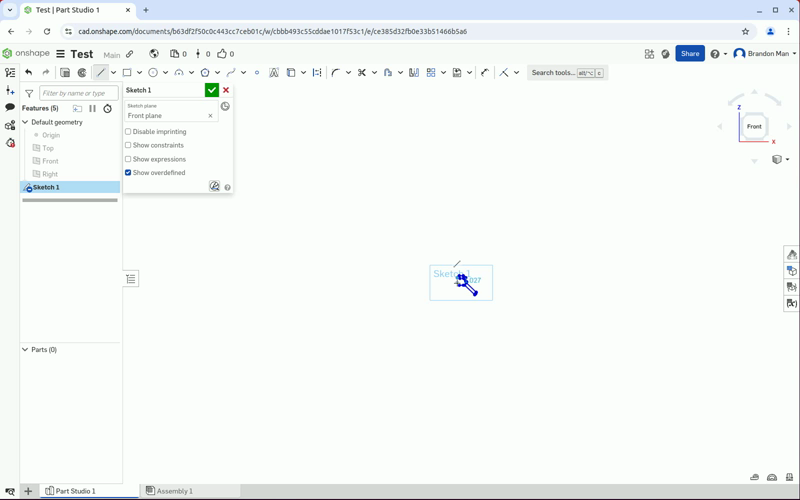
scroll(6)
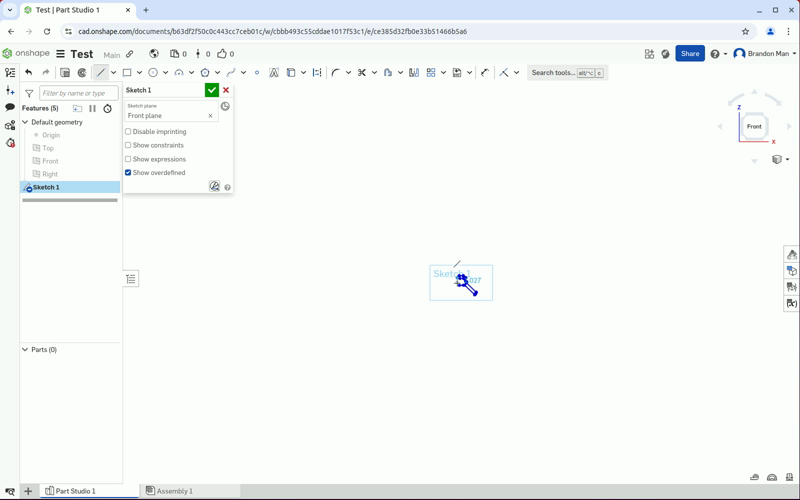
scroll(6)
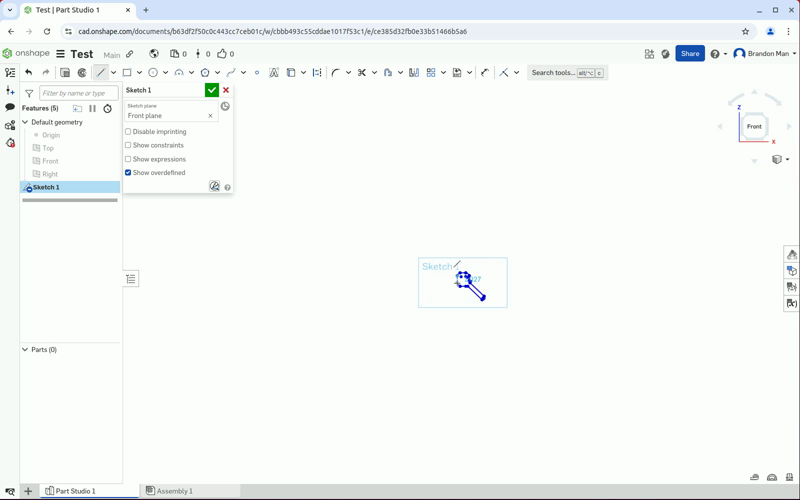
scroll(6)
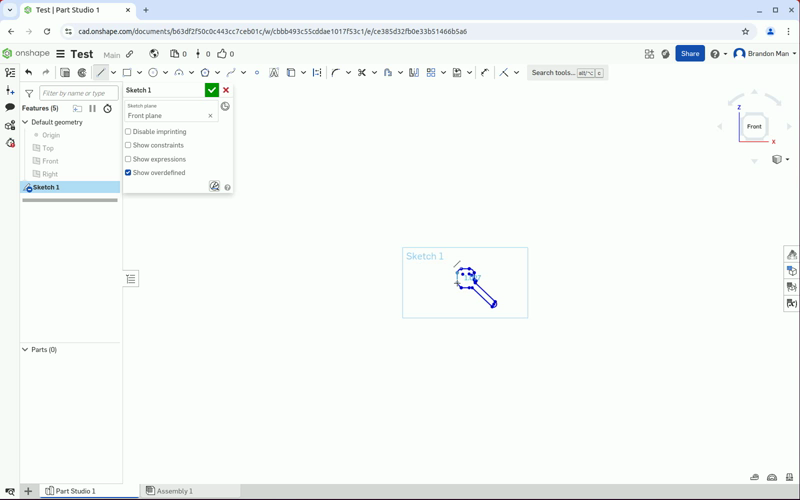
scroll(6)
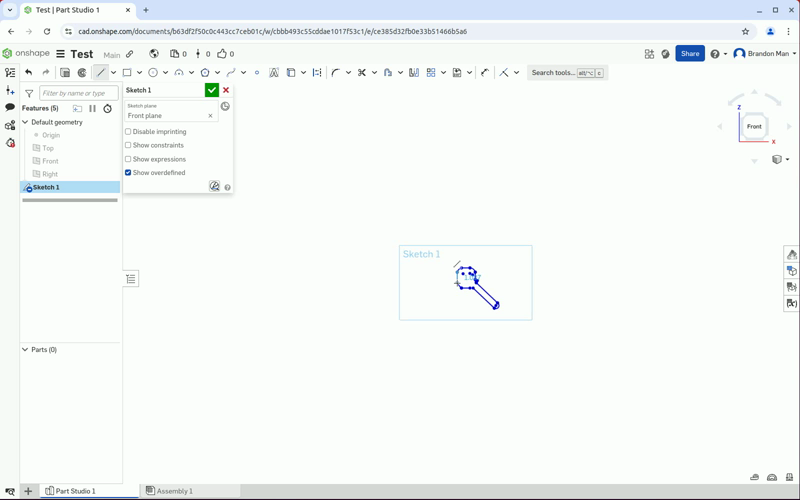
scroll(6)
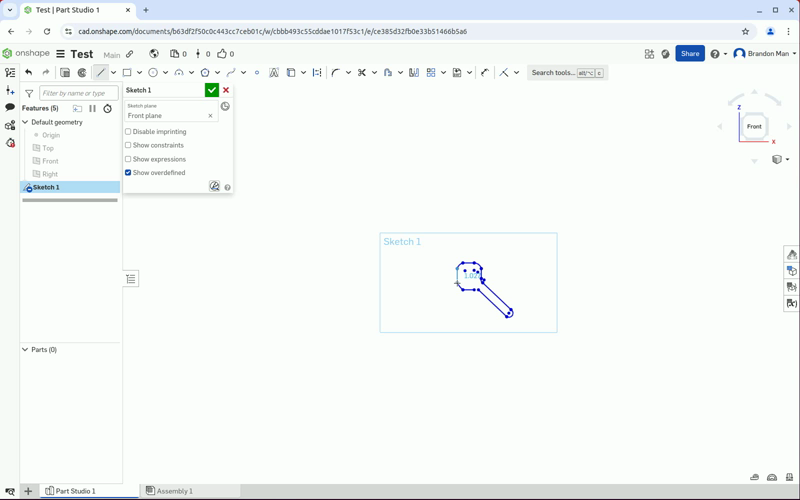
scroll(6)
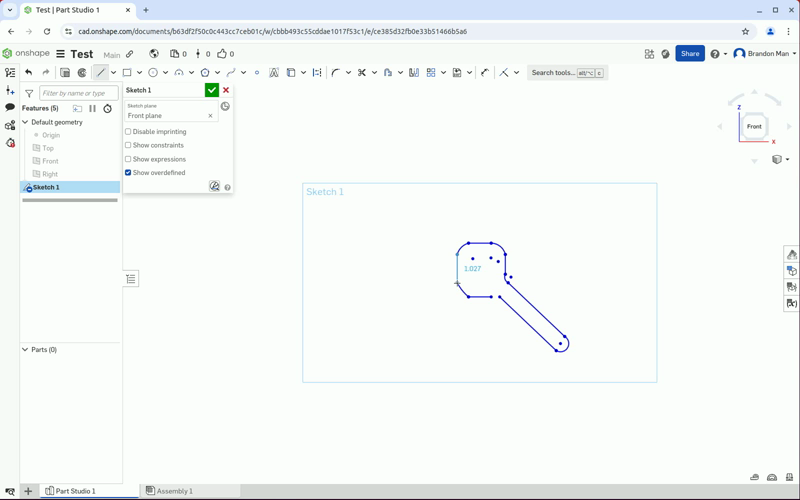
scroll(6)
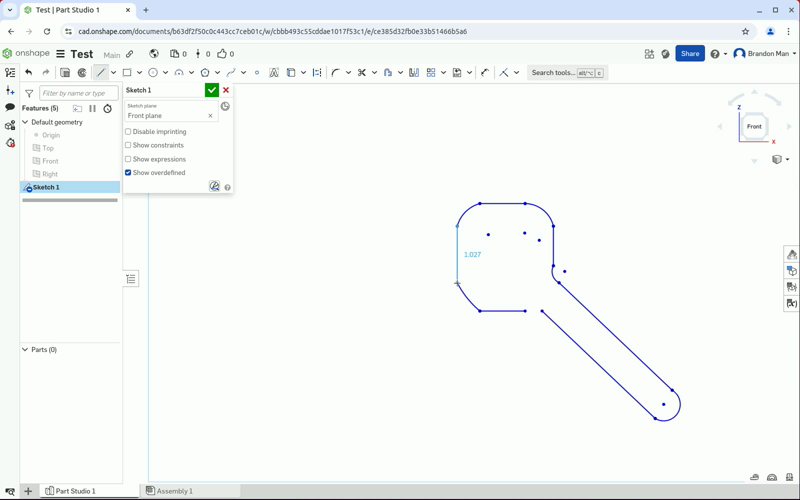
key_up(shift)
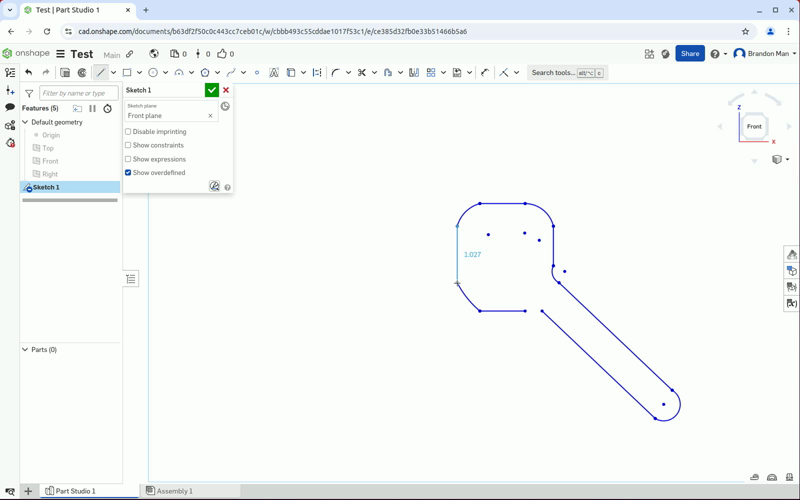
click(457, 282)
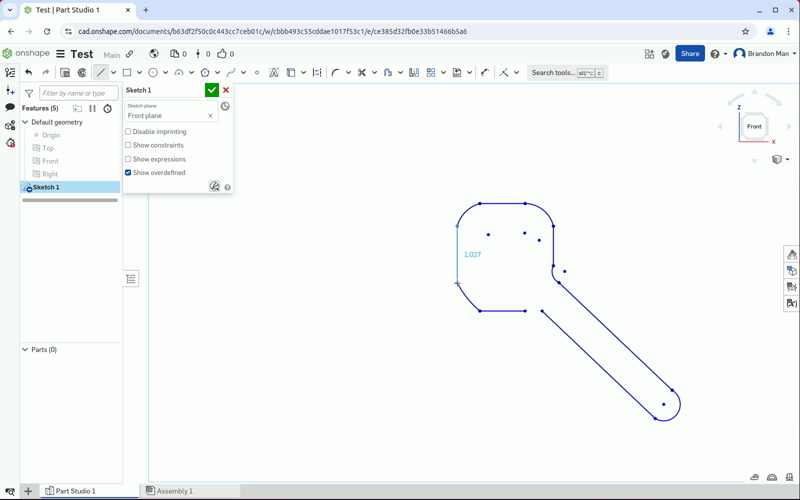
scroll(-6)
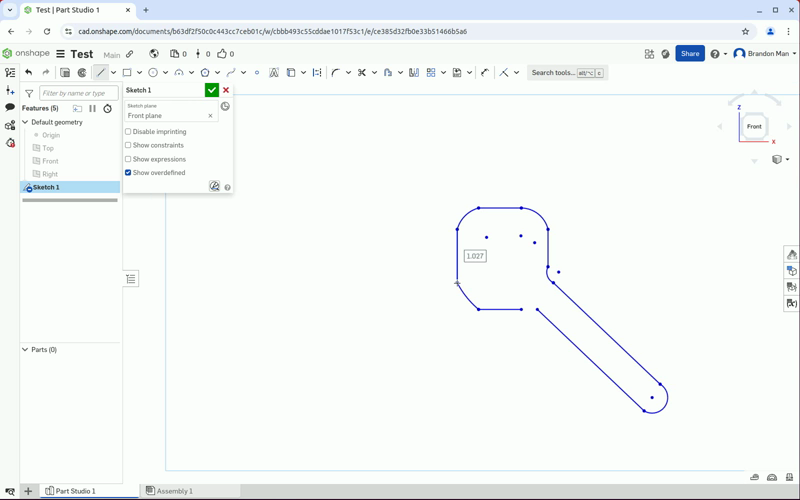
scroll(-6)
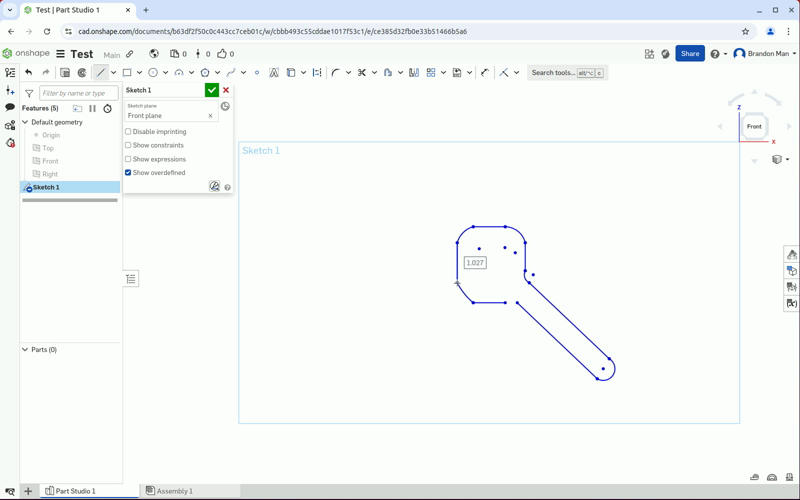
scroll(-6)
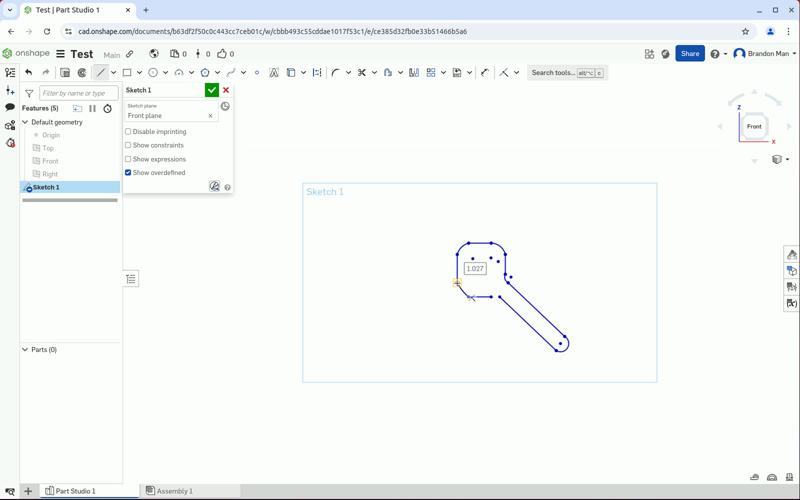
scroll(-6)
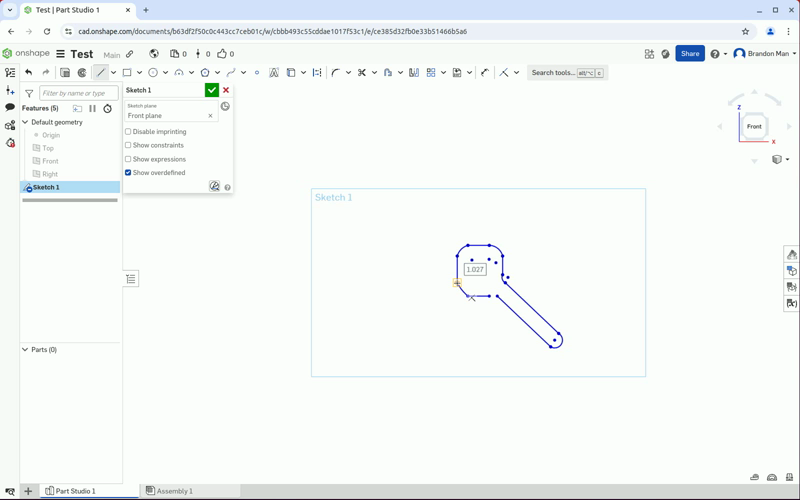
scroll(-6)
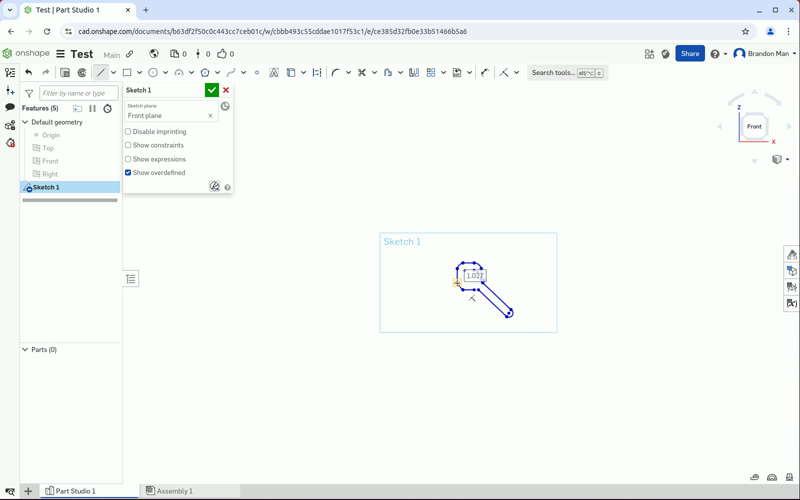
scroll(-6)
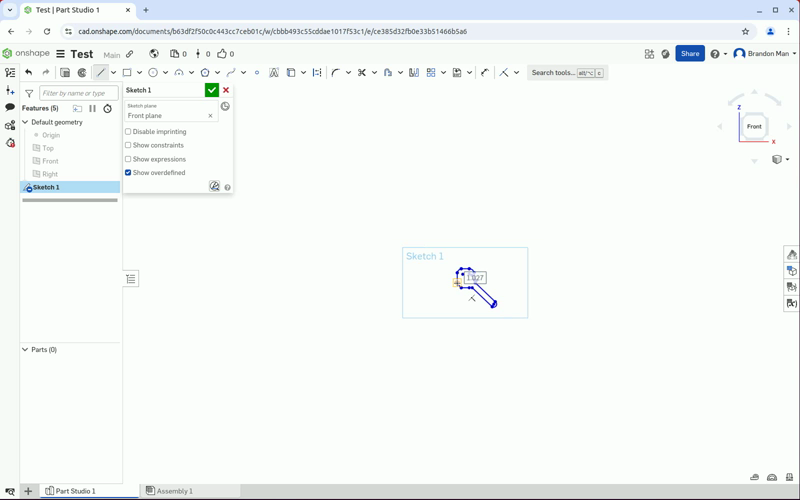
scroll(-6)
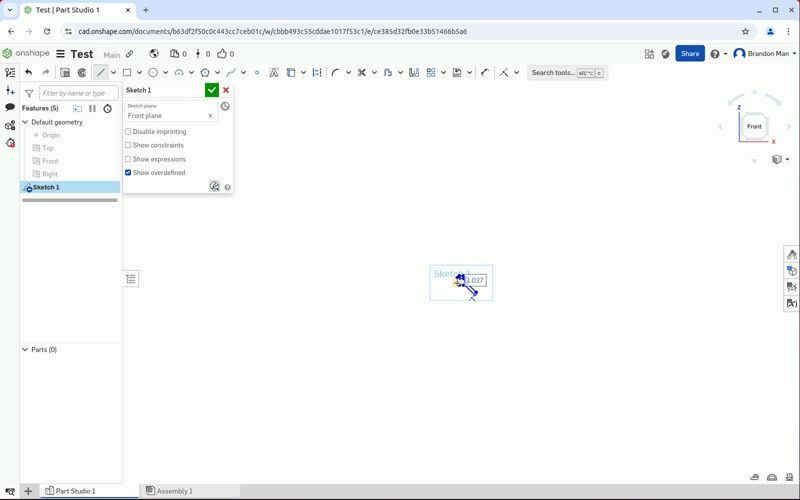
key(esc)
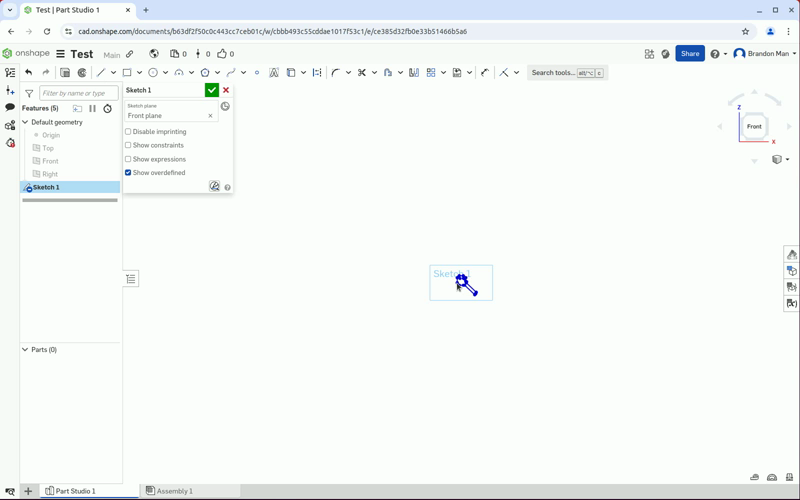
key(c)
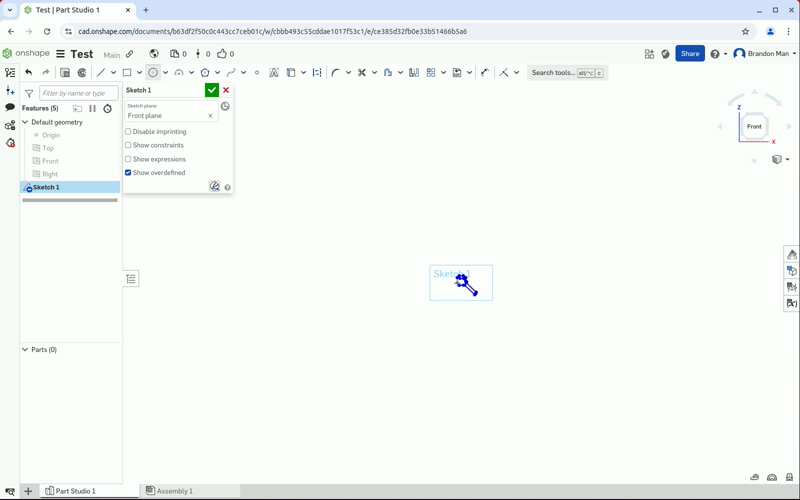
key_down(shift)
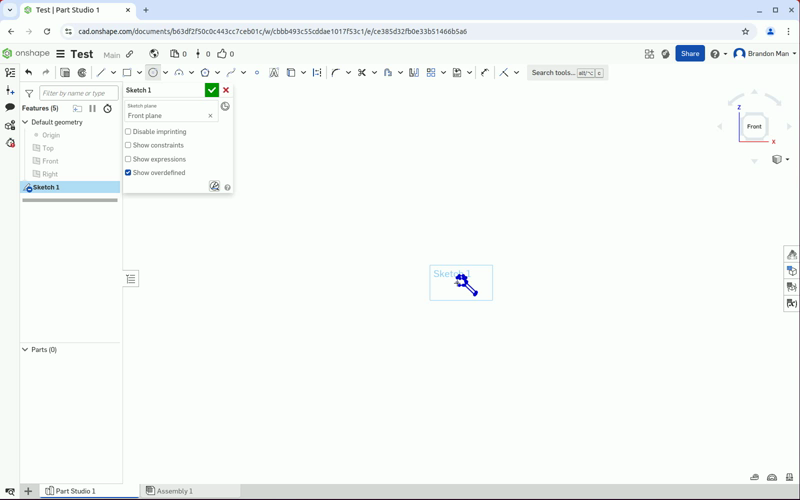
mouse_move(459, 282)
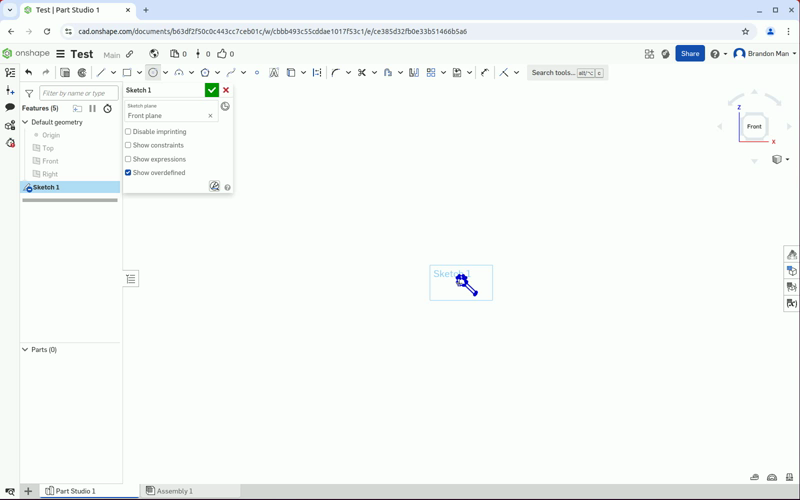
scroll(6)
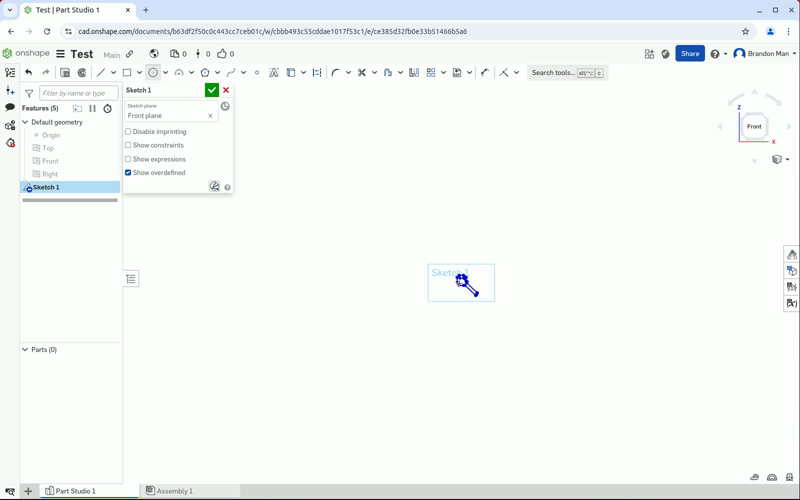
scroll(6)
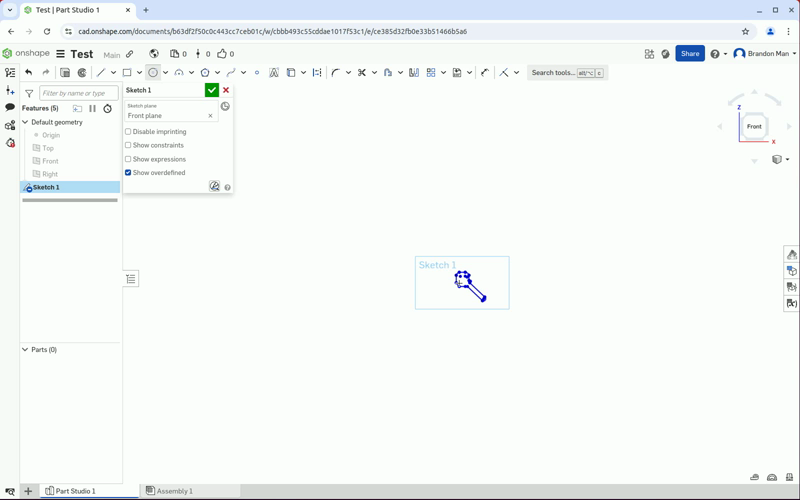
scroll(6)
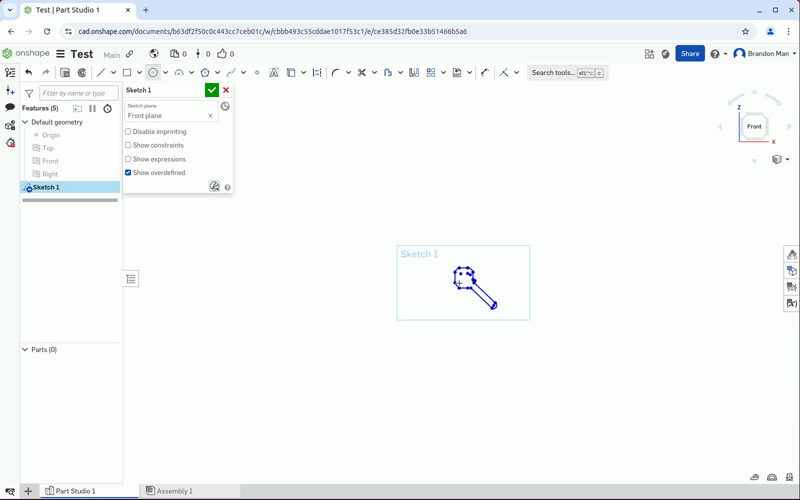
scroll(6)
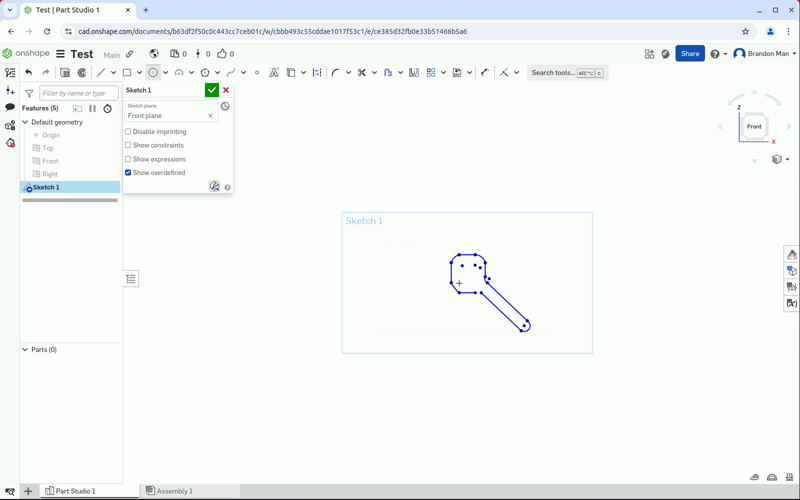
scroll(6)
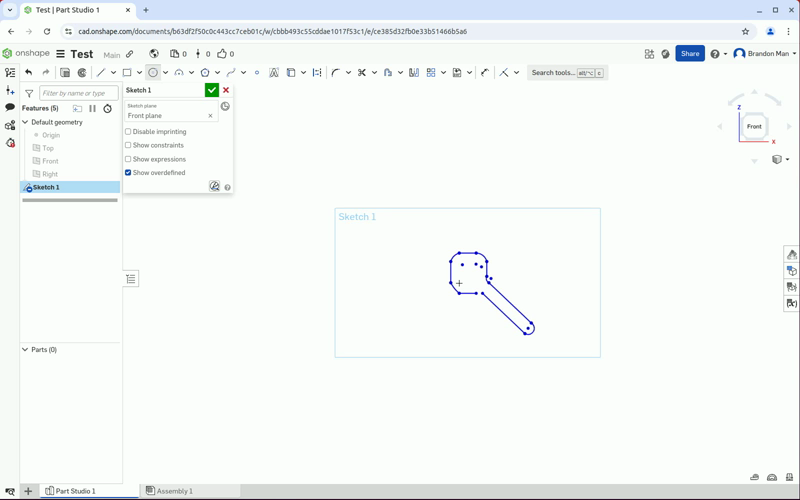
scroll(6)
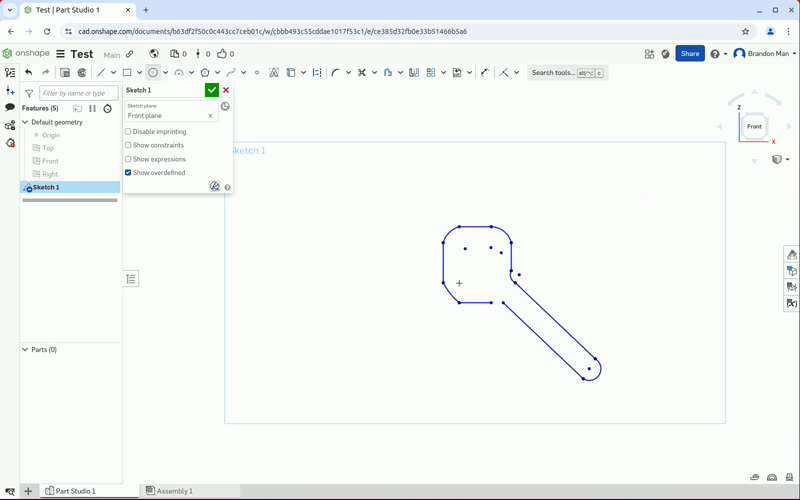
scroll(6)
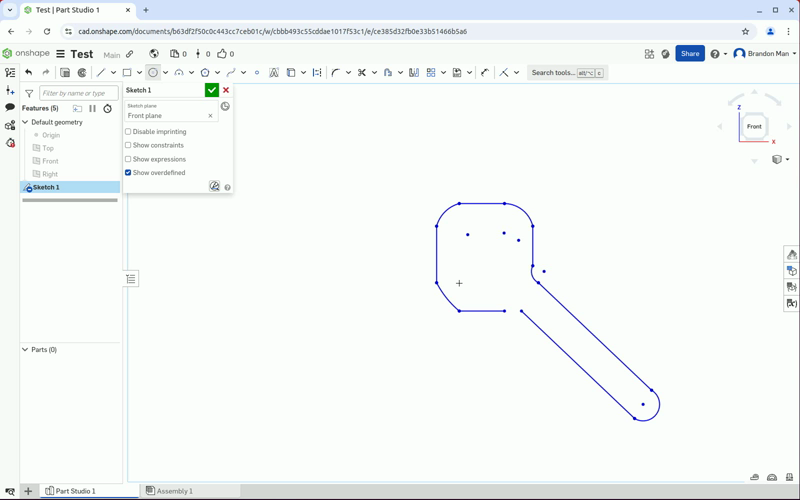
click(459, 282)
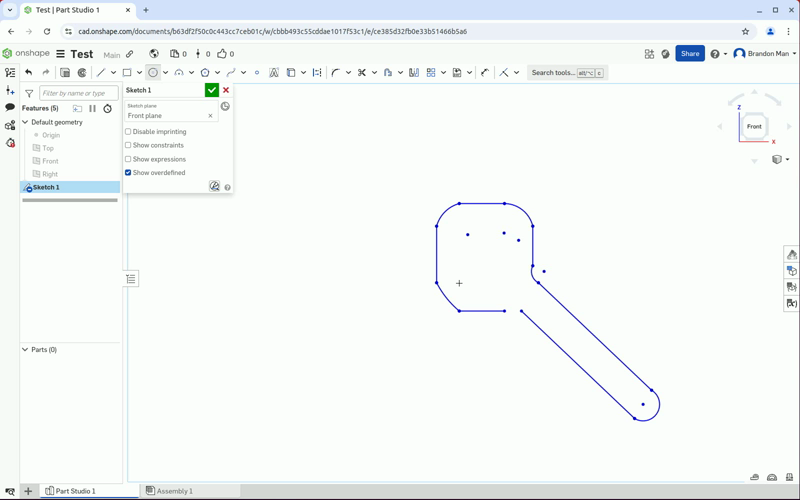
scroll(-6)
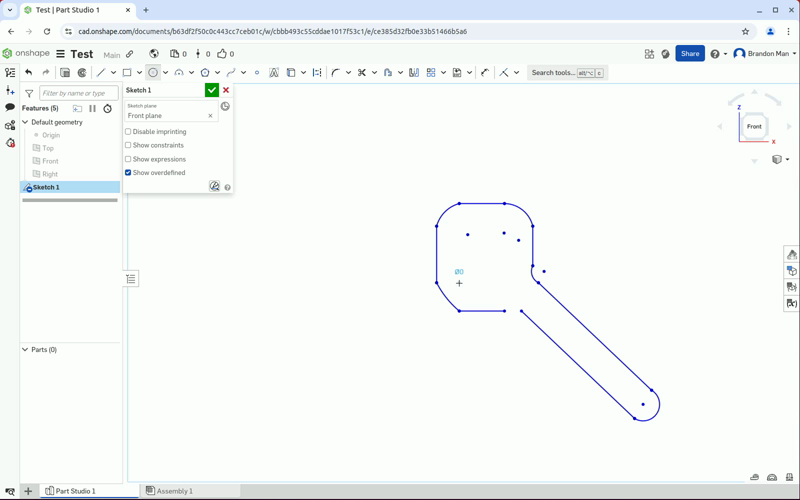
scroll(-6)
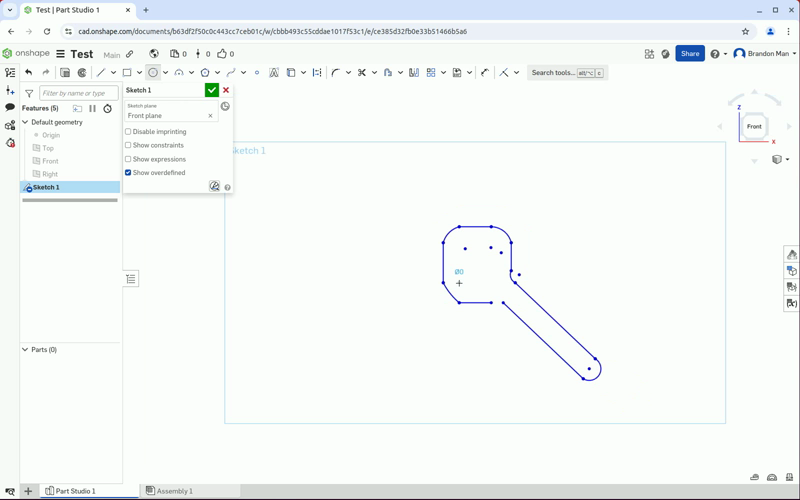
scroll(-6)
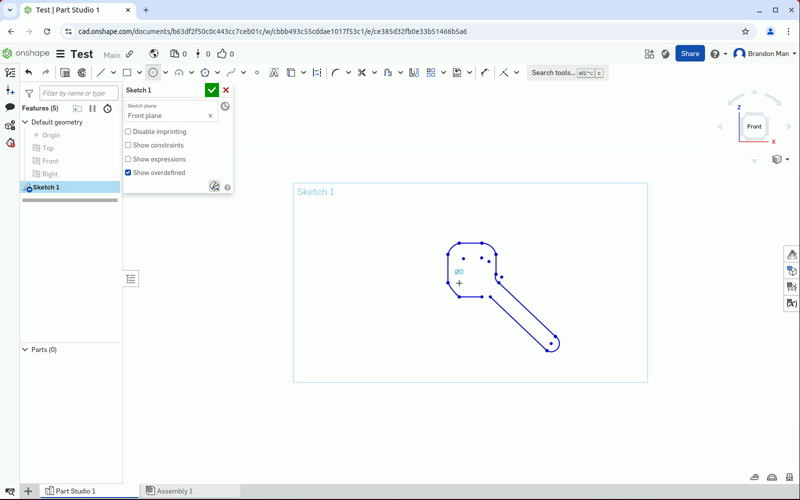
scroll(-6)
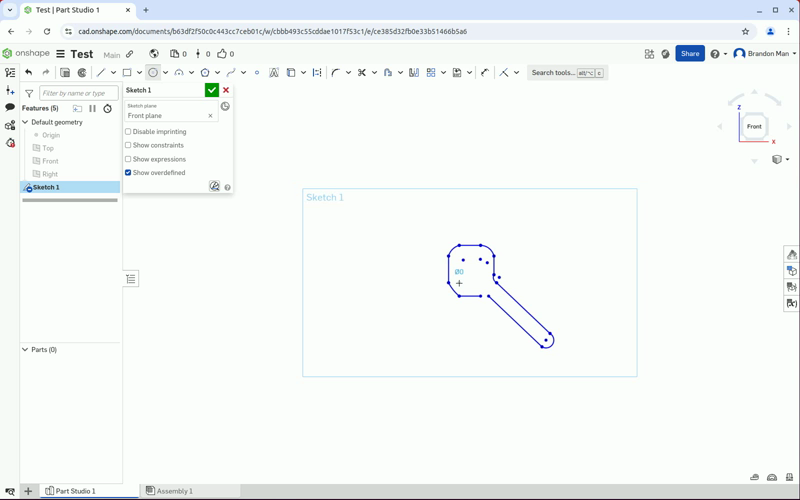
scroll(-6)
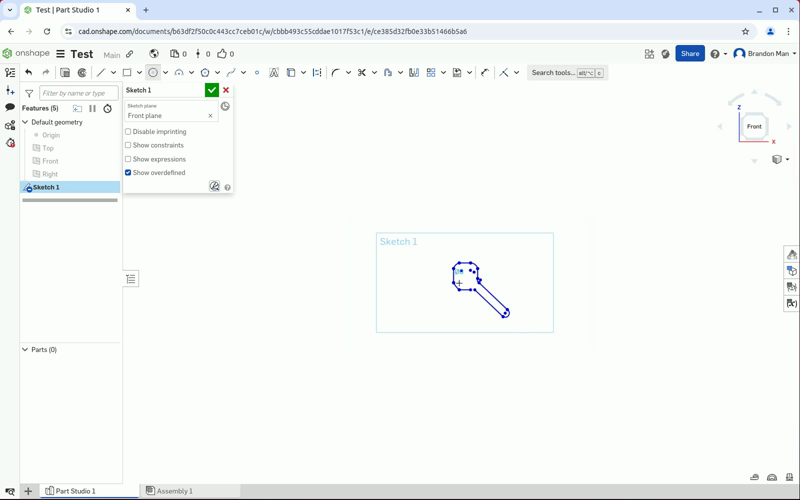
scroll(-6)
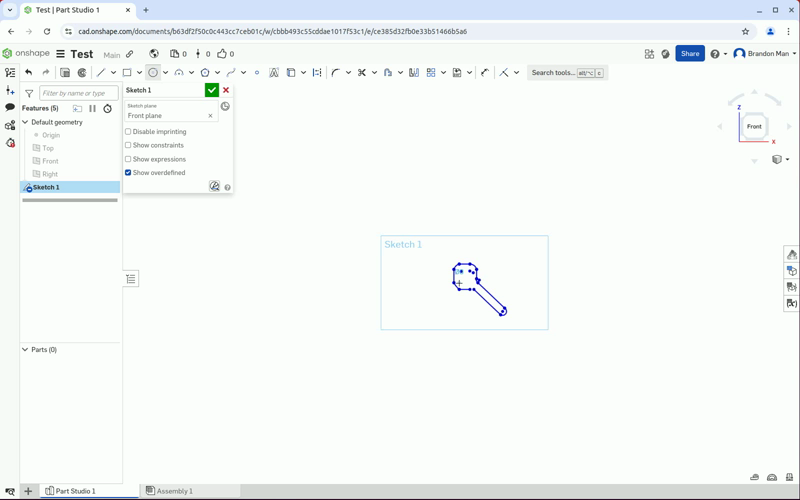
scroll(-6)
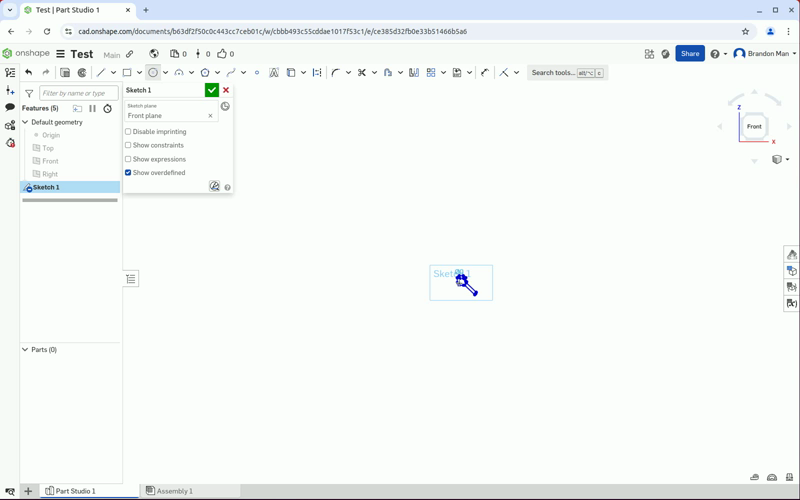
key_up(shift)
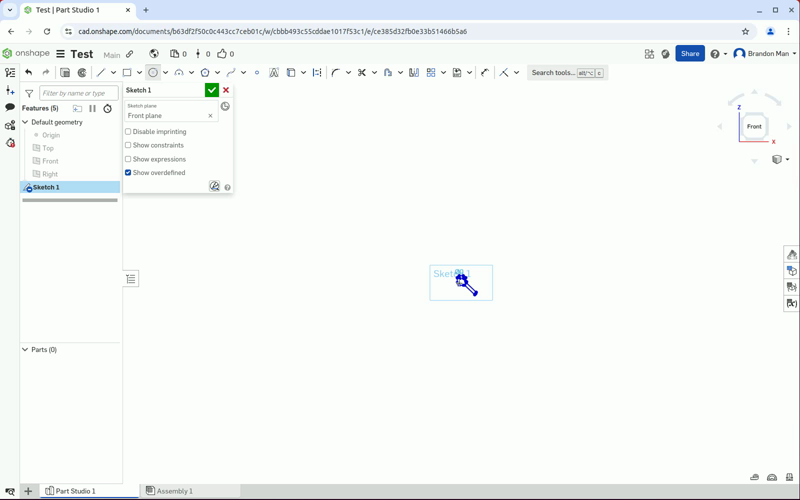
mouse_move(459, 282)
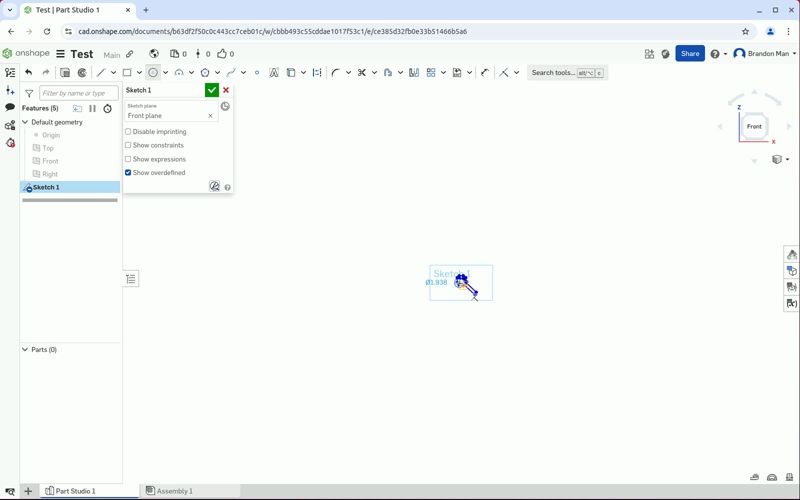
scroll(6)
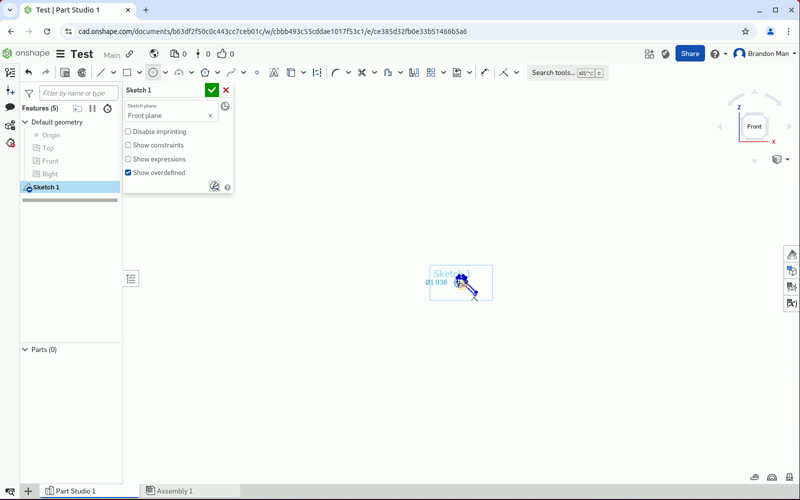
scroll(6)
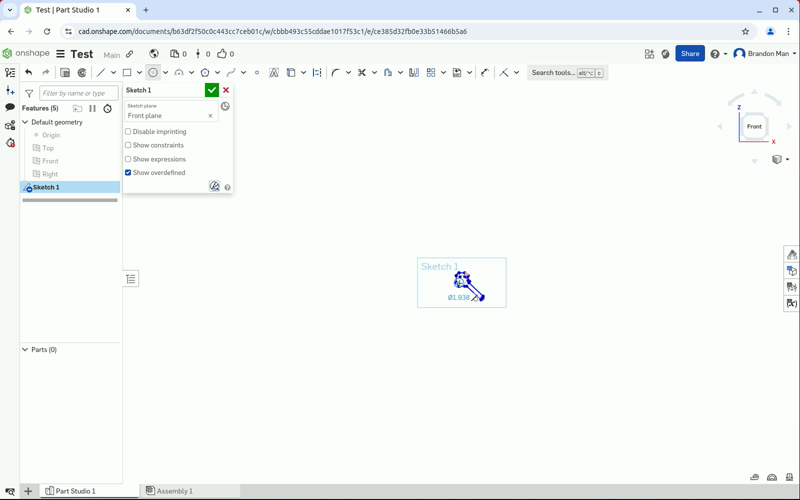
scroll(6)
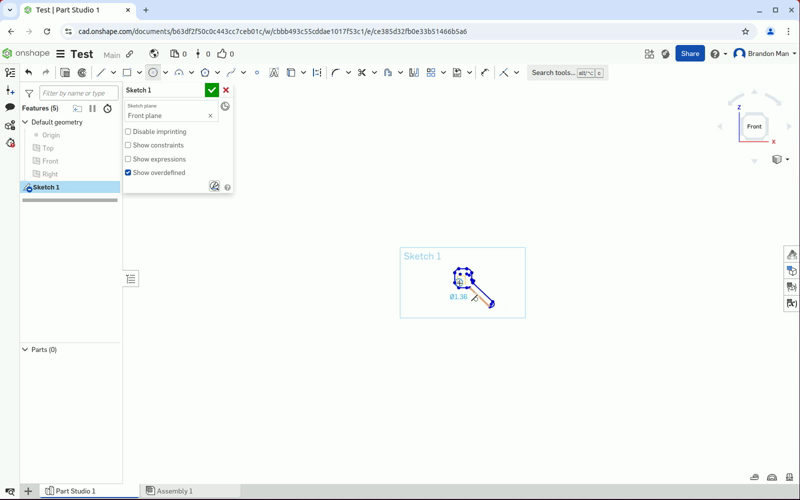
scroll(6)
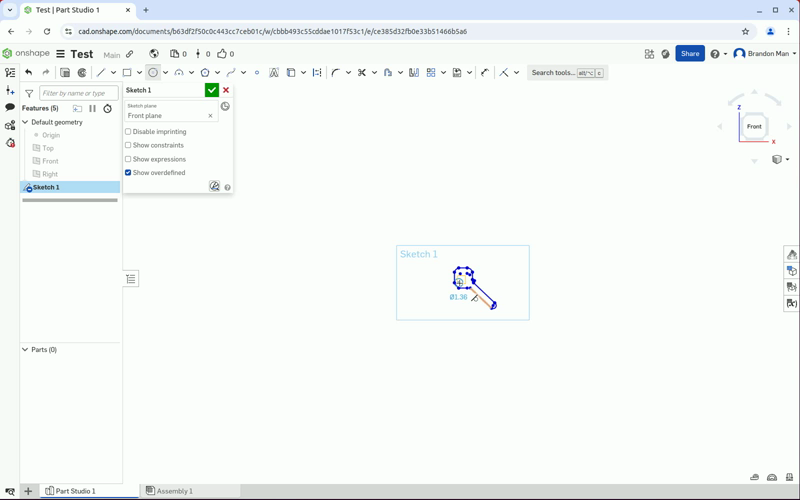
scroll(6)
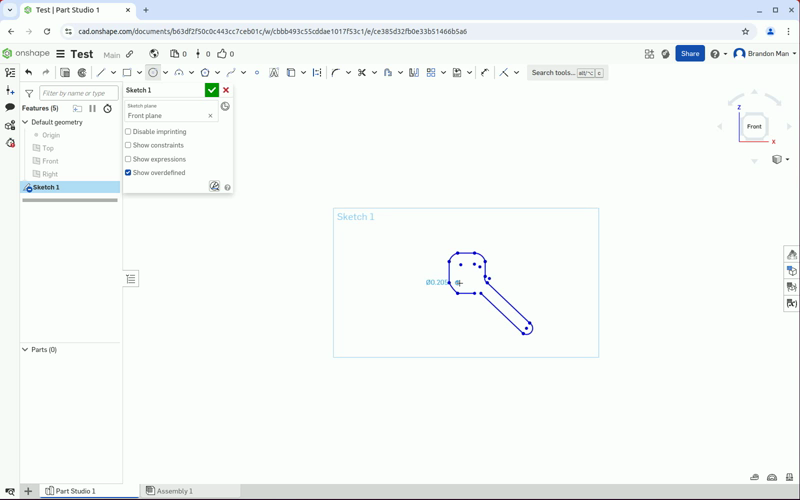
scroll(6)
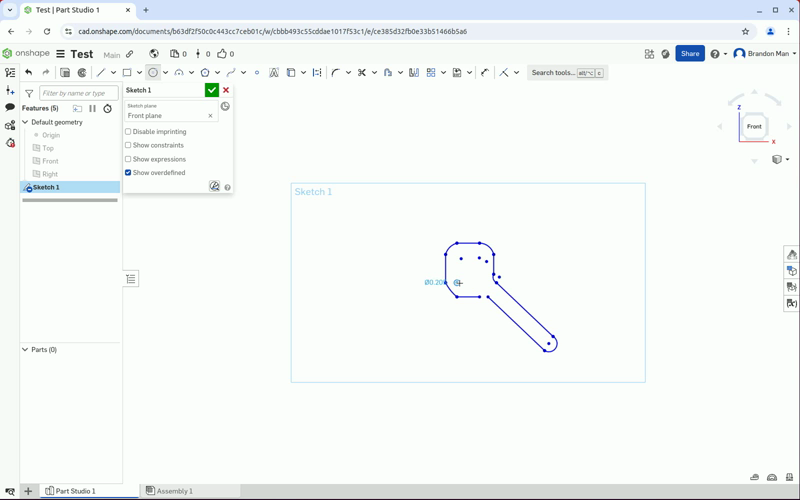
scroll(6)
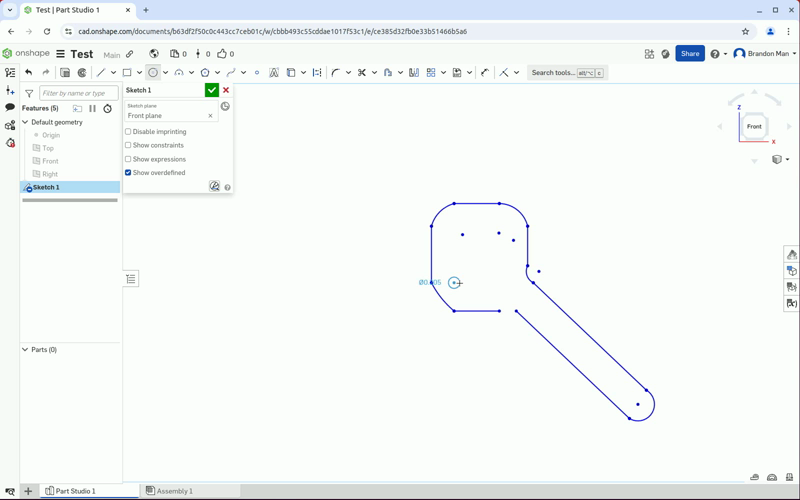
click(459, 282)
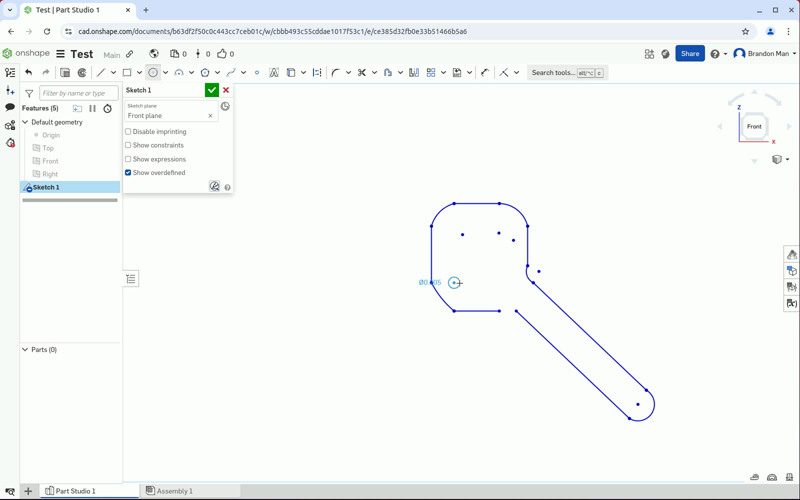
scroll(-6)
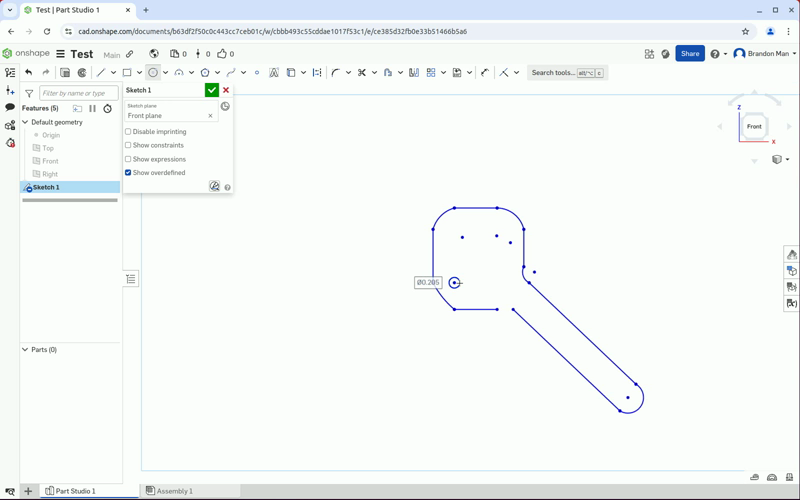
scroll(-6)
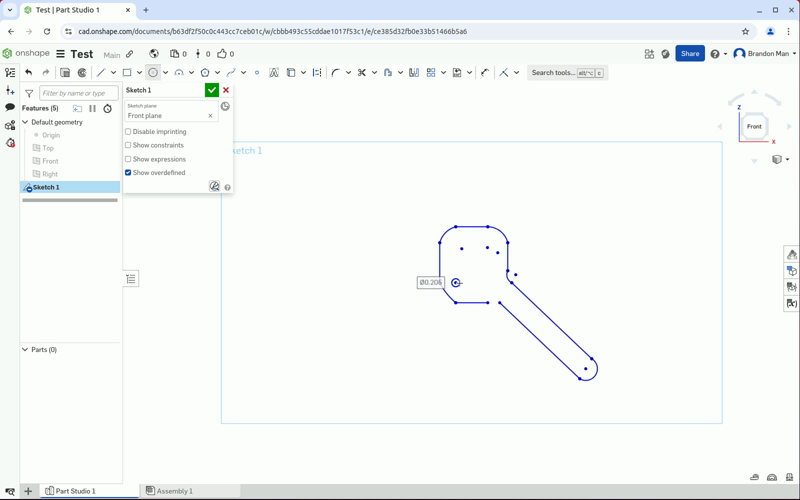
scroll(-6)
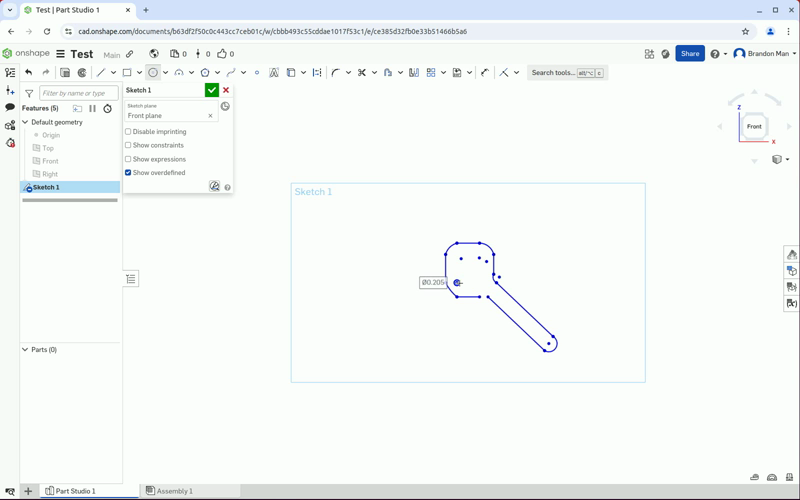
scroll(-6)
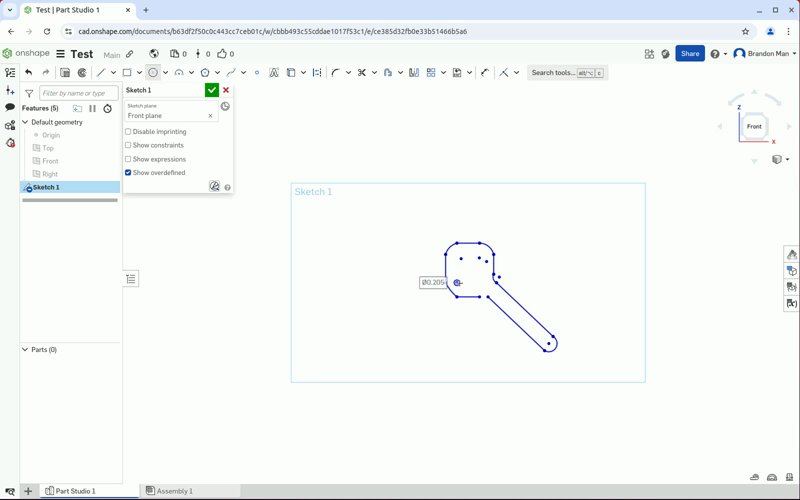
scroll(-6)
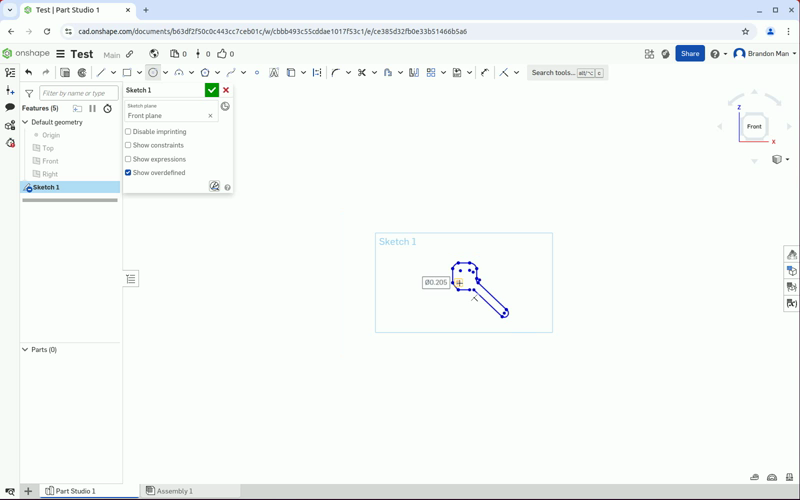
scroll(-6)
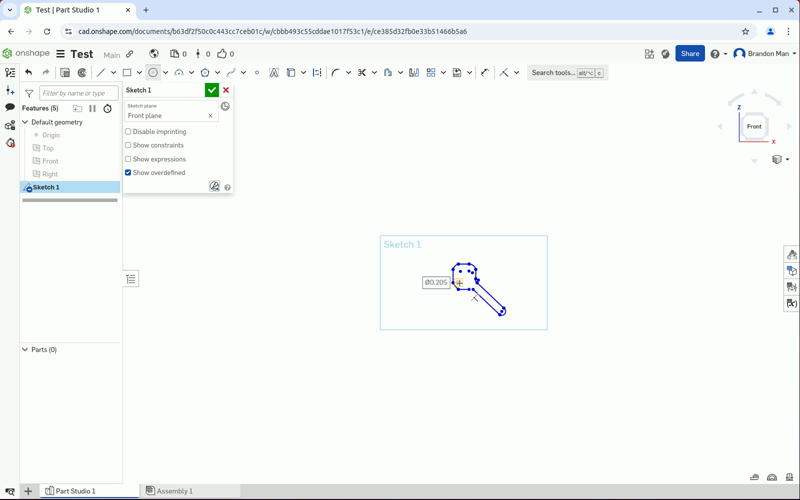
scroll(-6)
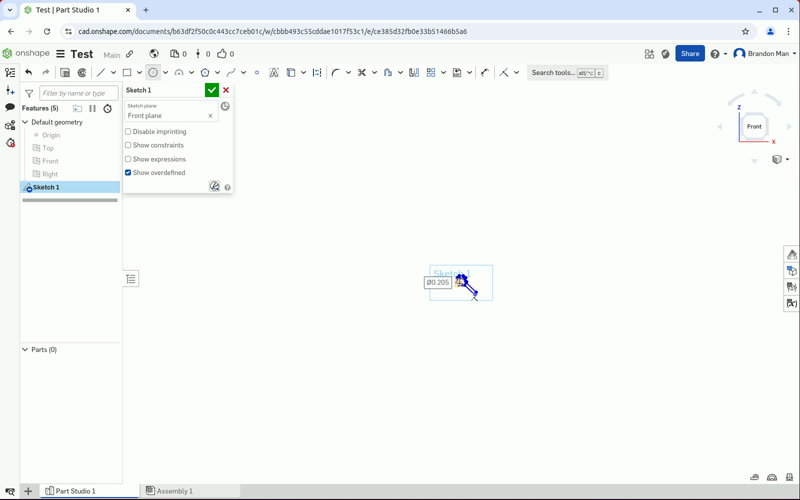
key(esc)
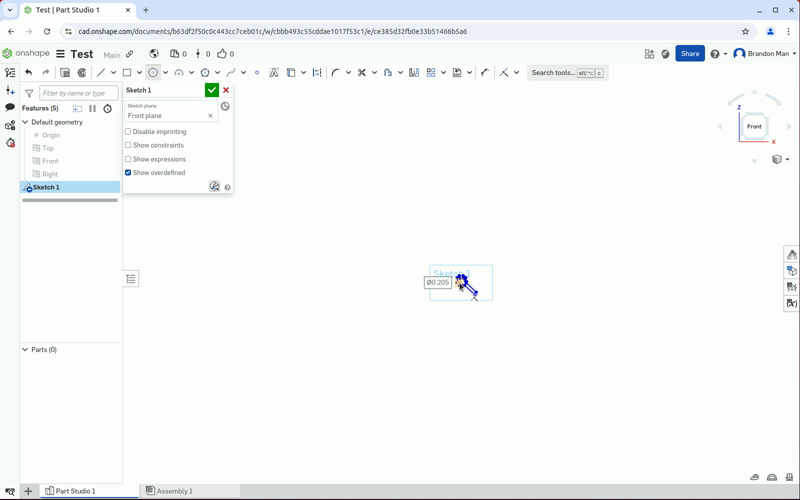
key(c)
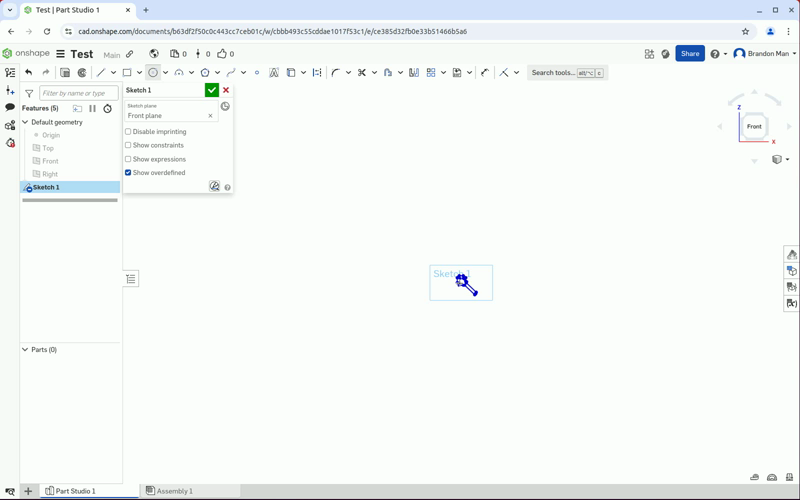
key_down(shift)
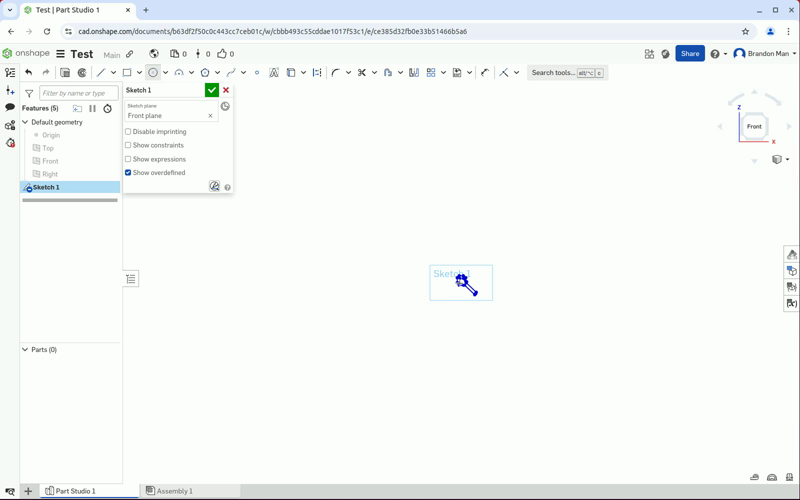
mouse_move(459, 277)
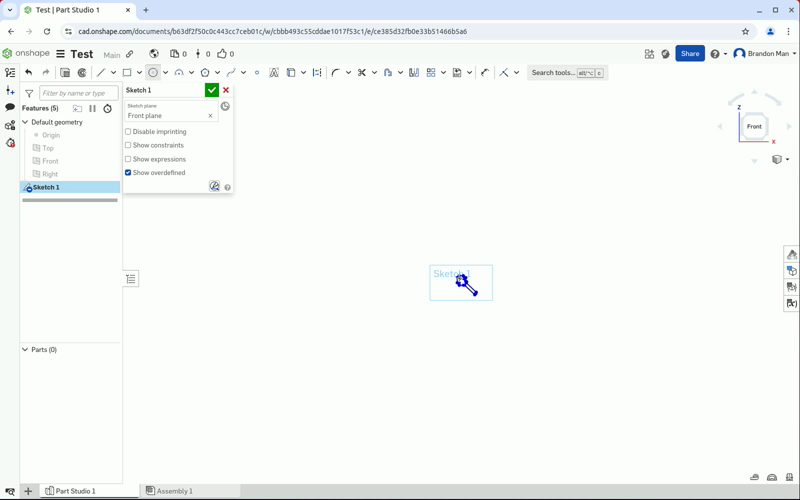
scroll(6)
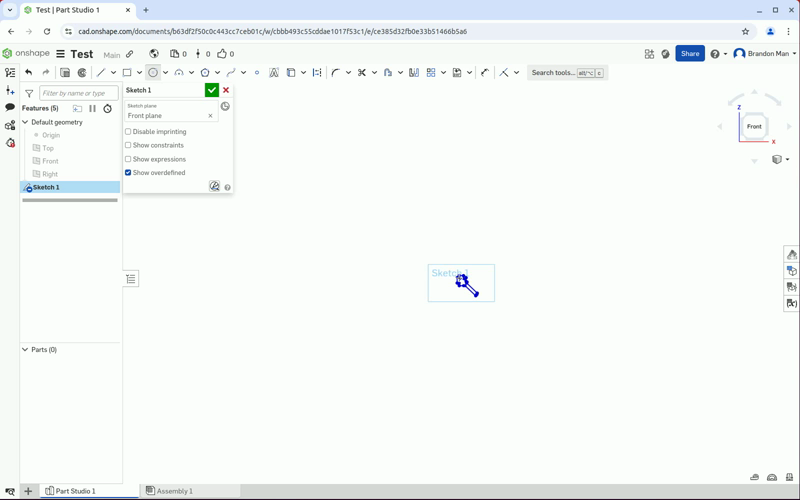
scroll(6)
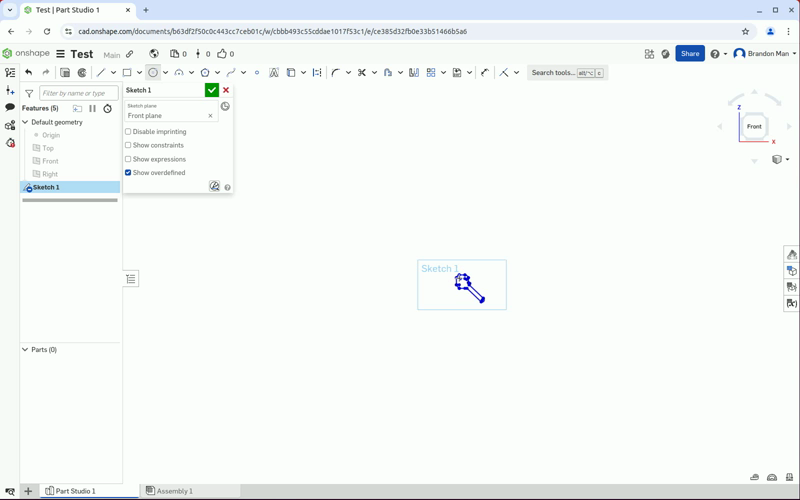
scroll(6)
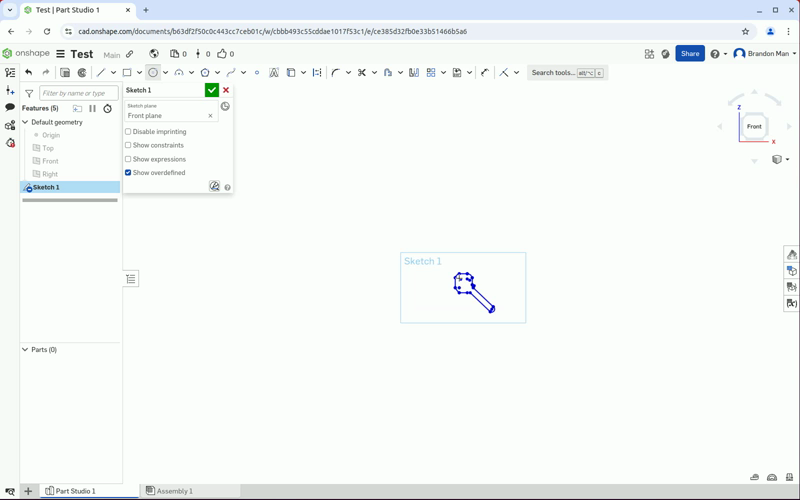
scroll(6)
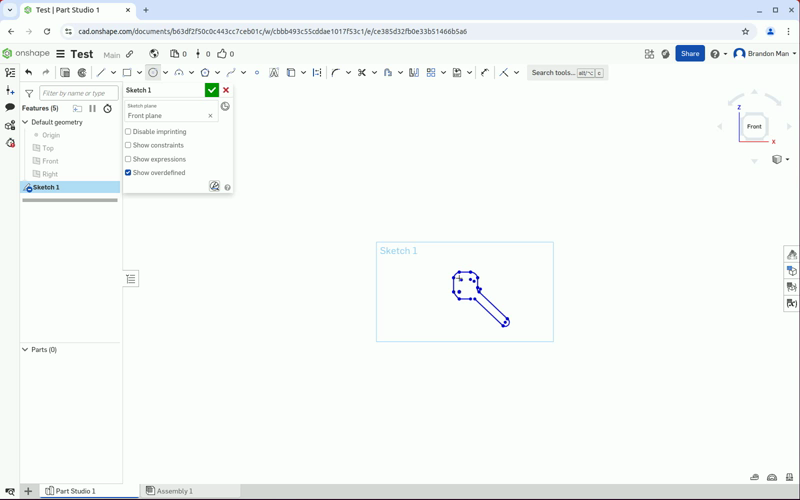
scroll(6)
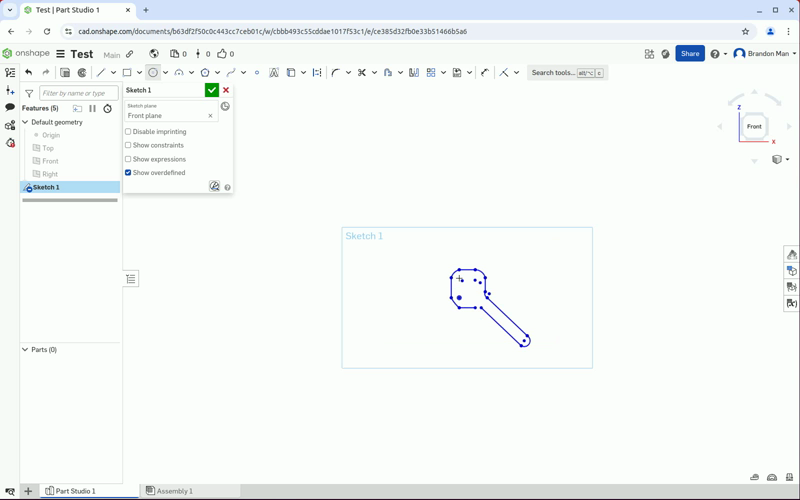
scroll(6)
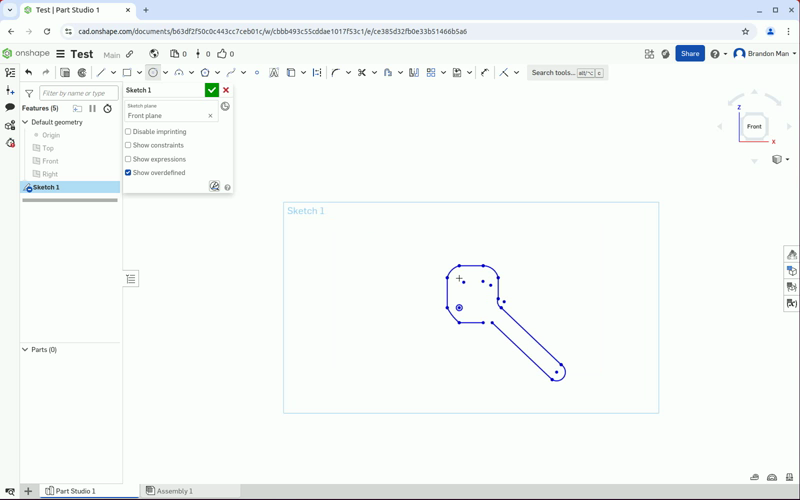
scroll(6)
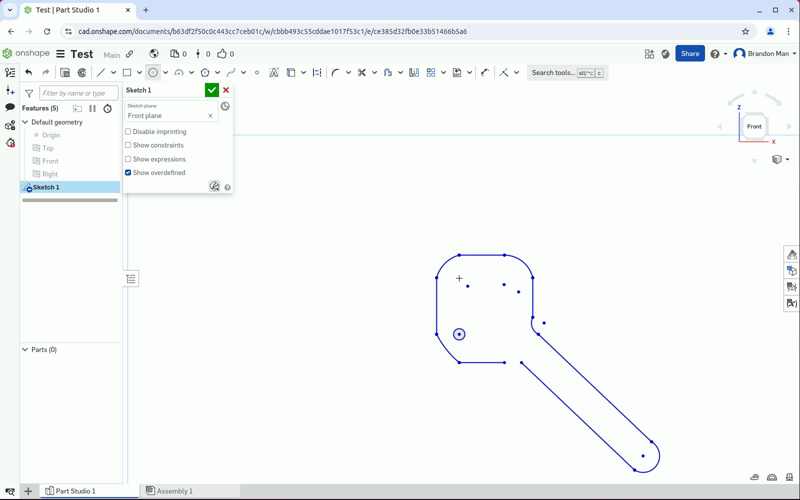
click(459, 277)
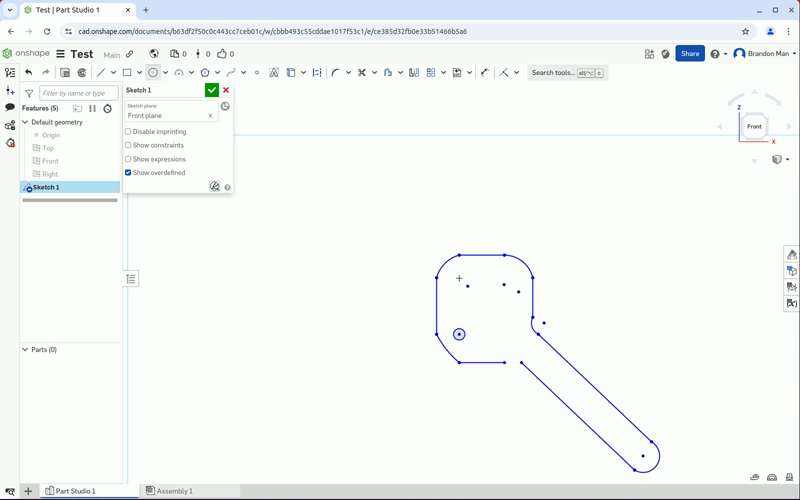
scroll(-6)
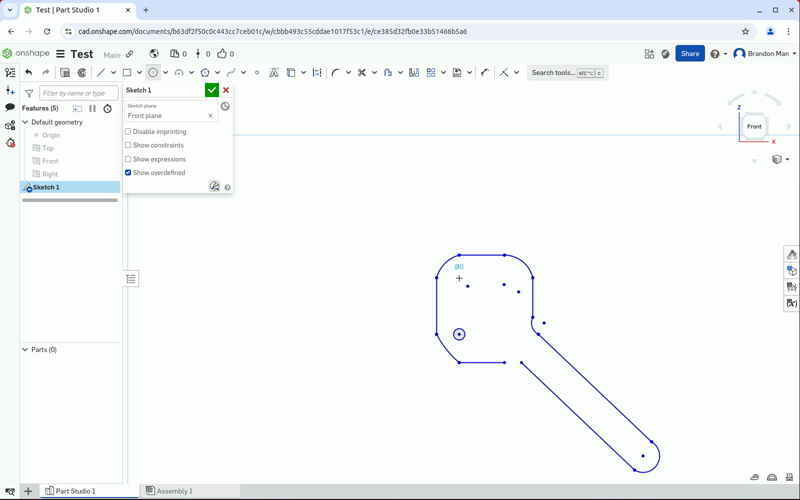
scroll(-6)
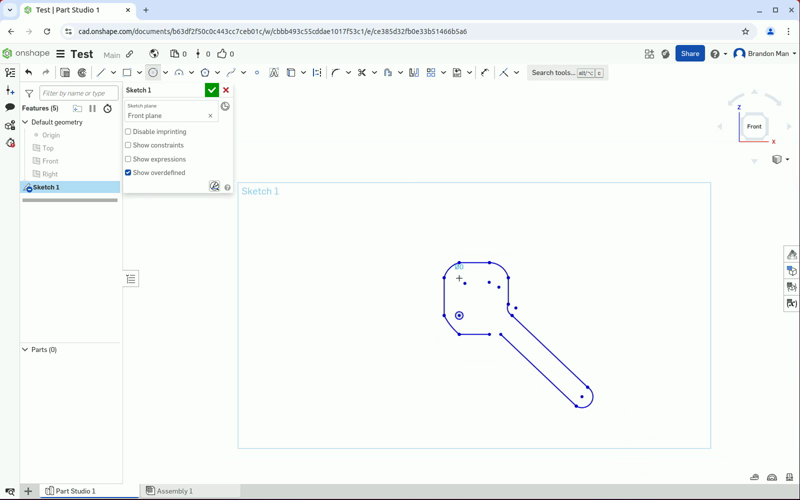
scroll(-6)
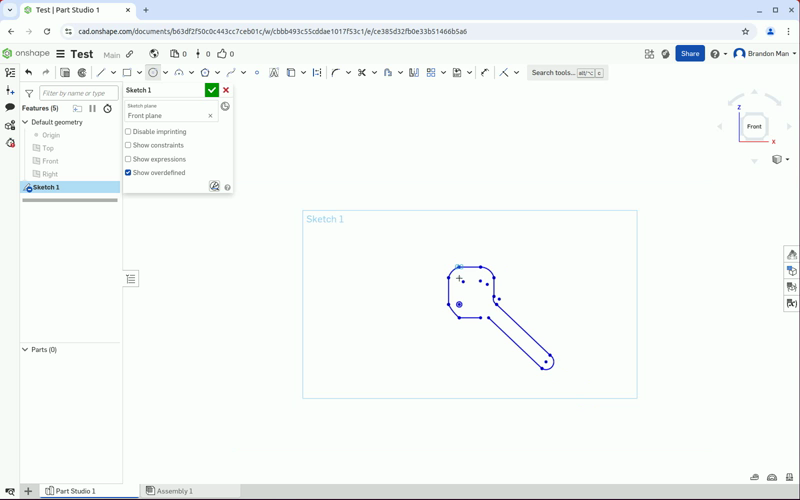
scroll(-6)
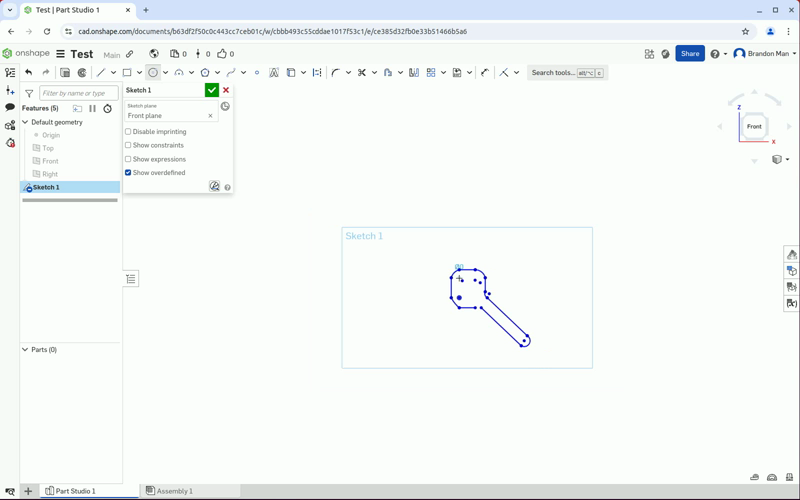
scroll(-6)
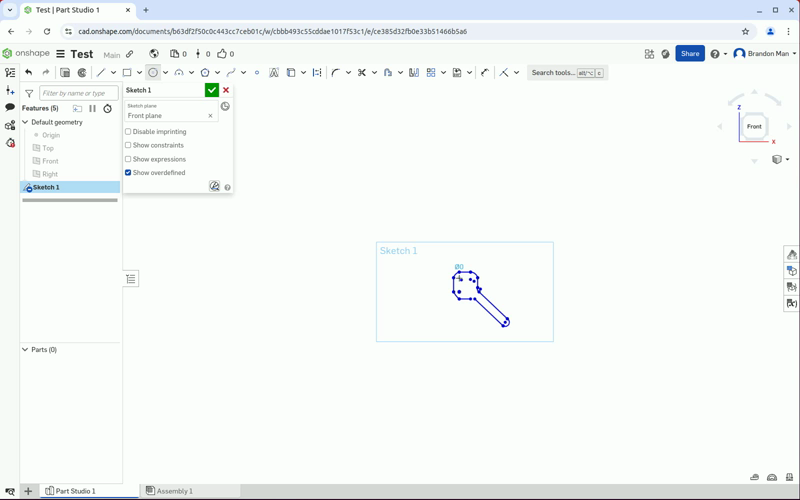
scroll(-6)
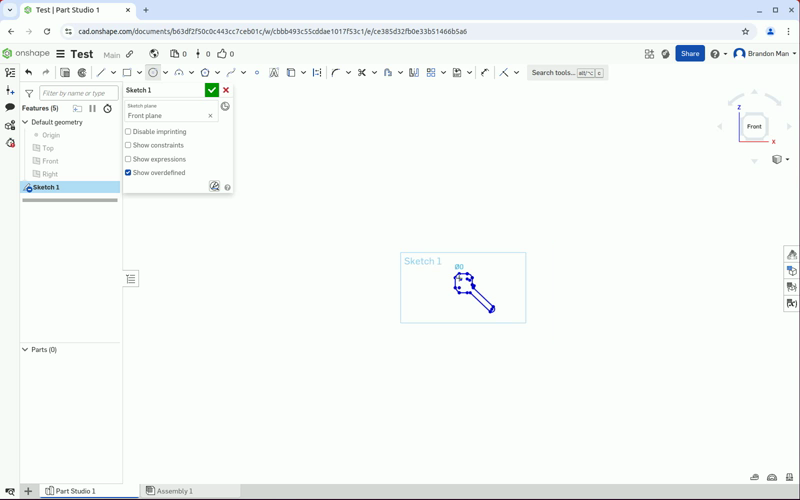
scroll(-6)
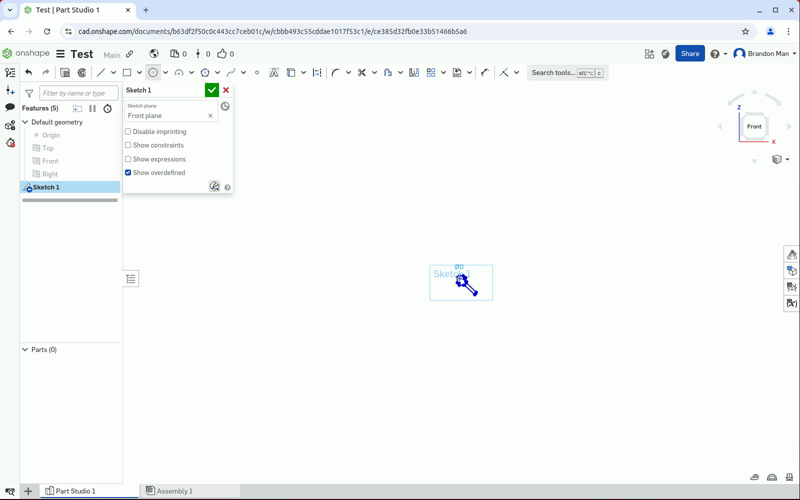
key_up(shift)
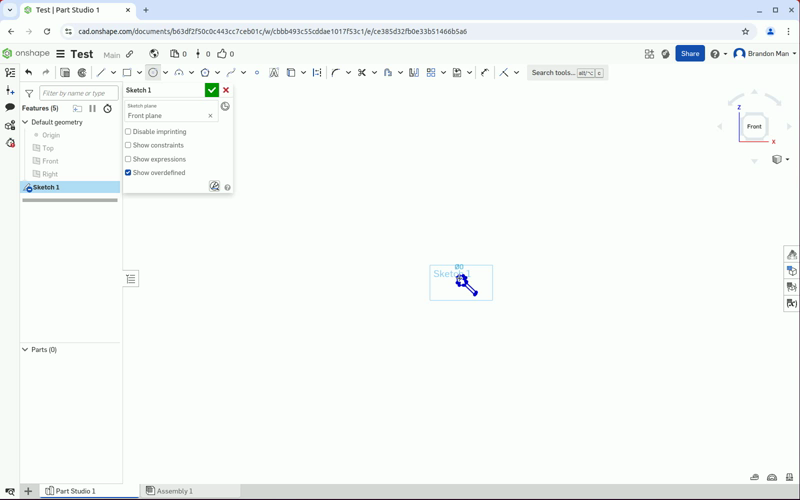
mouse_move(459, 277)
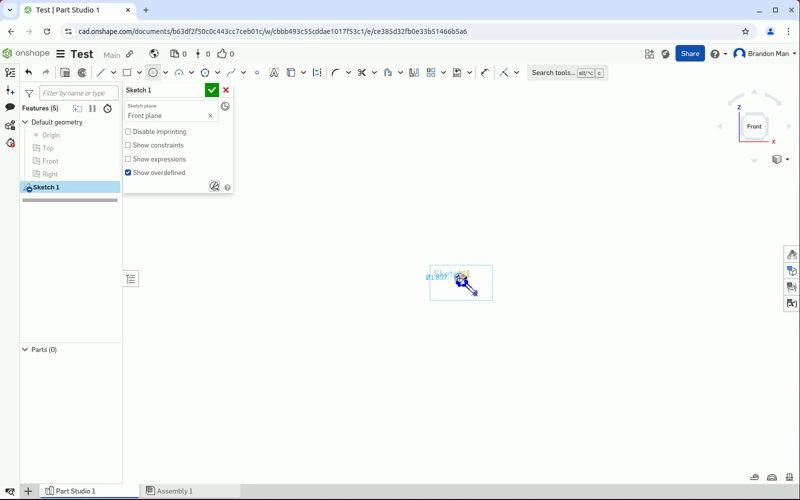
scroll(6)
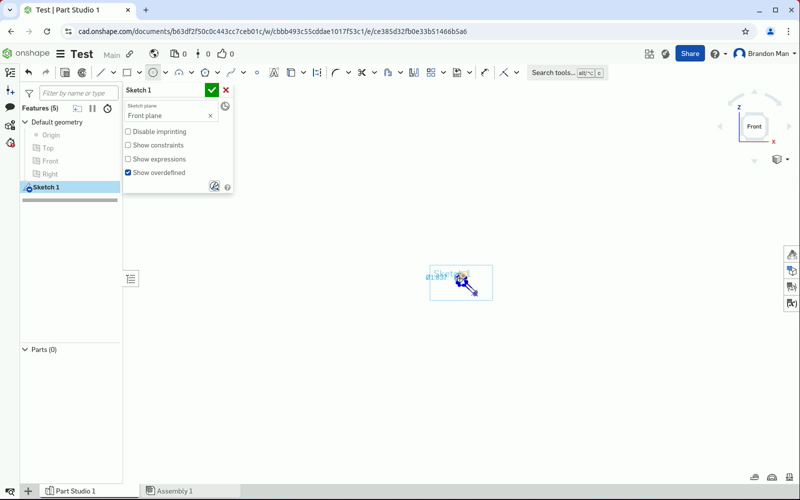
scroll(6)
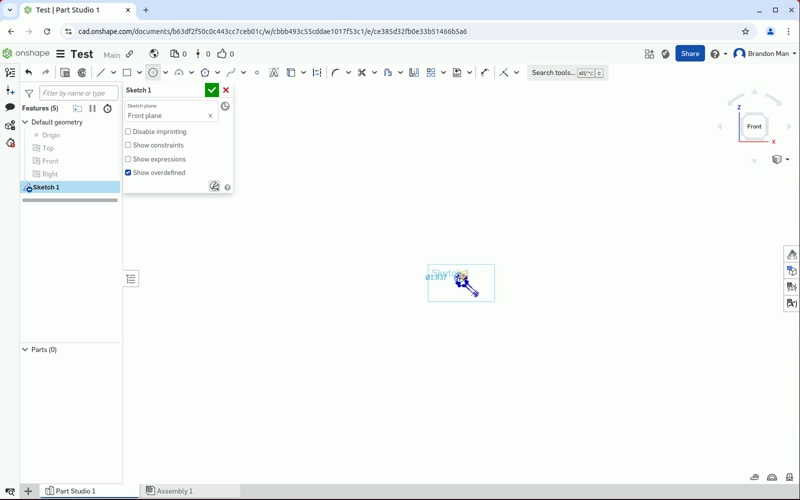
scroll(6)
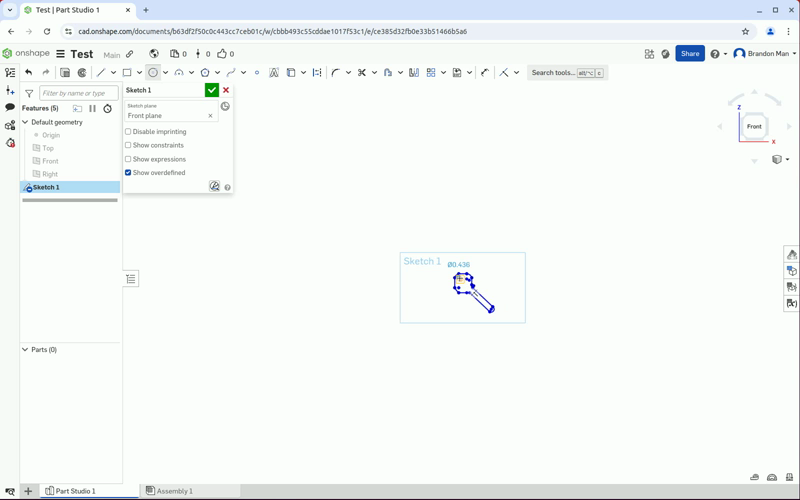
scroll(6)
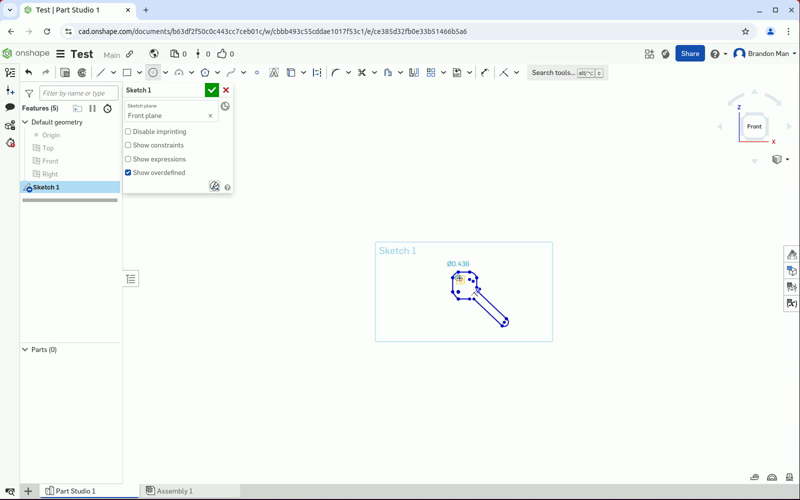
scroll(6)
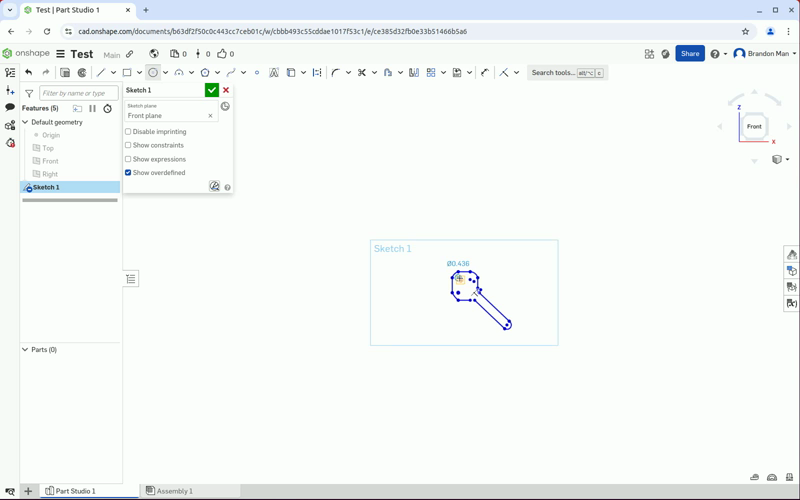
scroll(6)
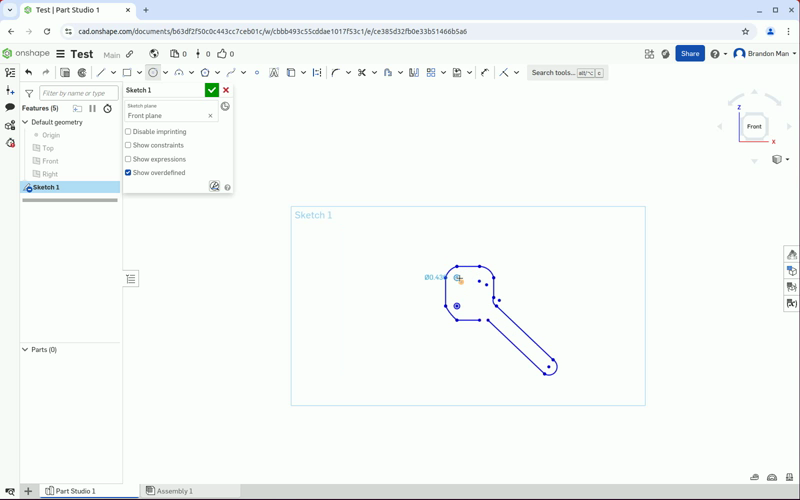
scroll(6)
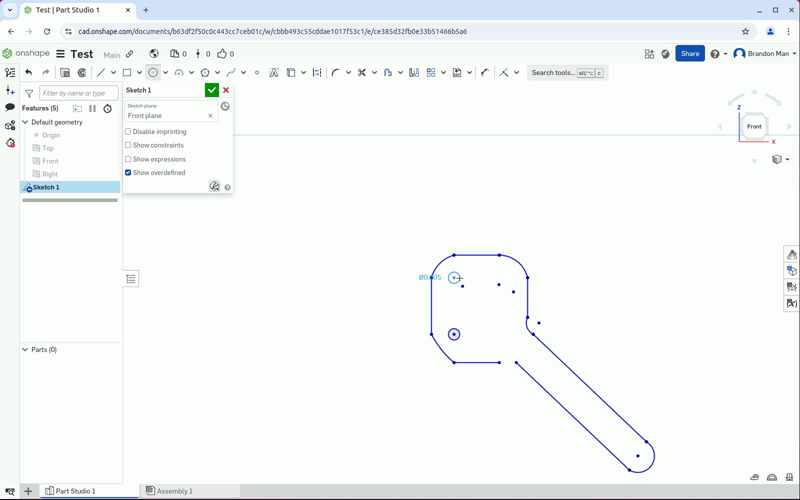
click(459, 277)
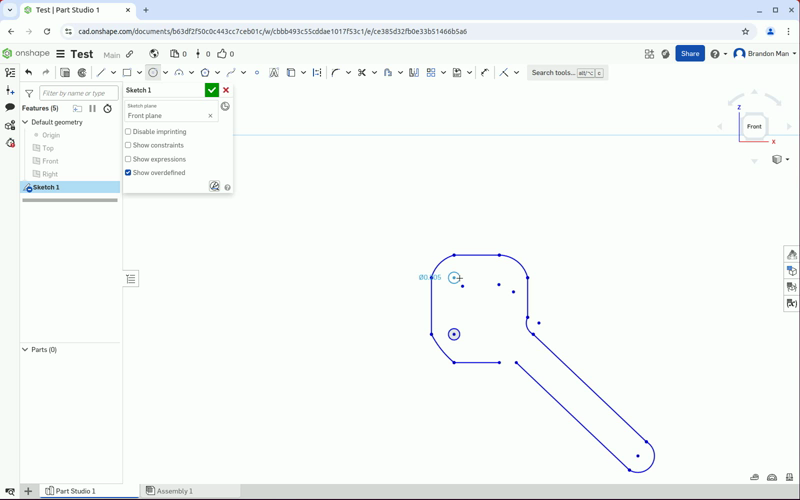
scroll(-6)
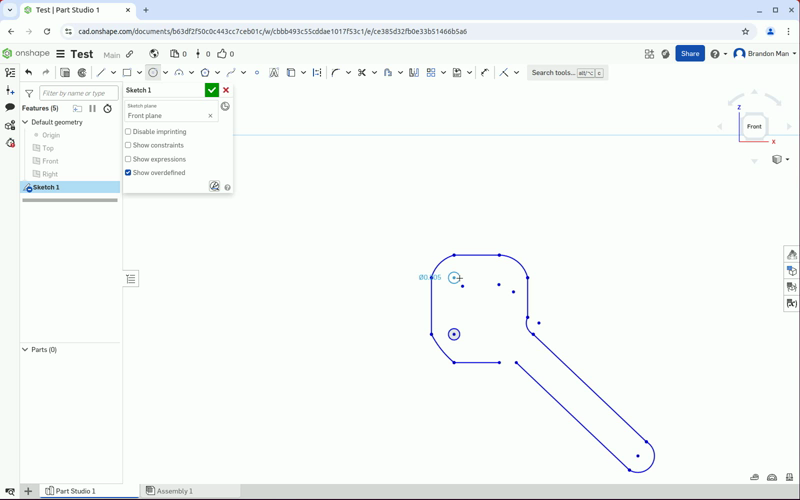
scroll(-6)
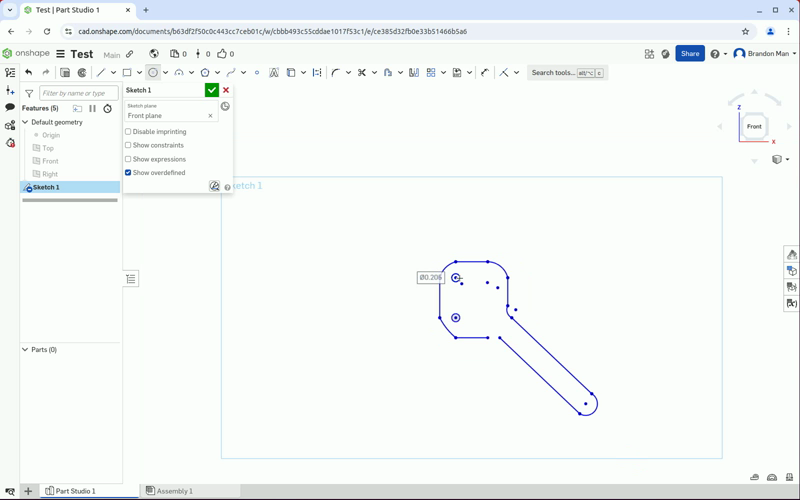
scroll(-6)
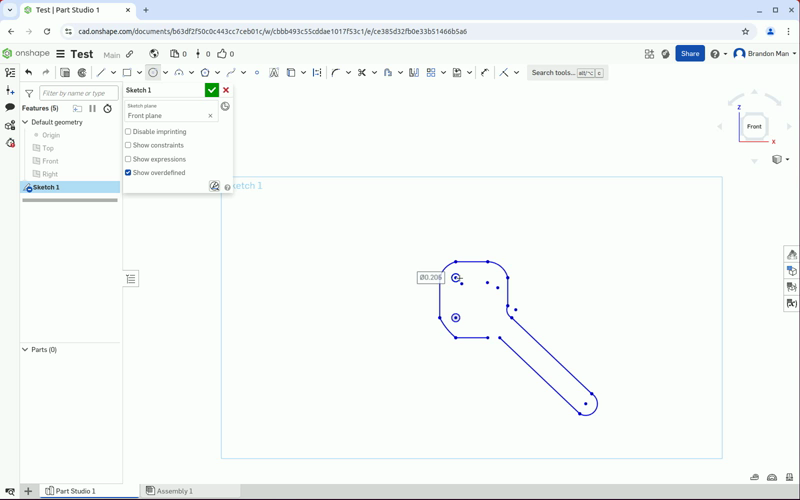
scroll(-6)
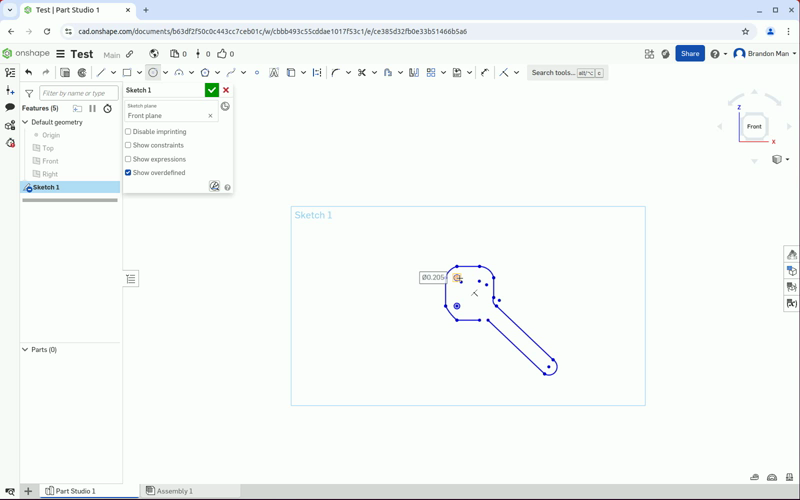
scroll(-6)
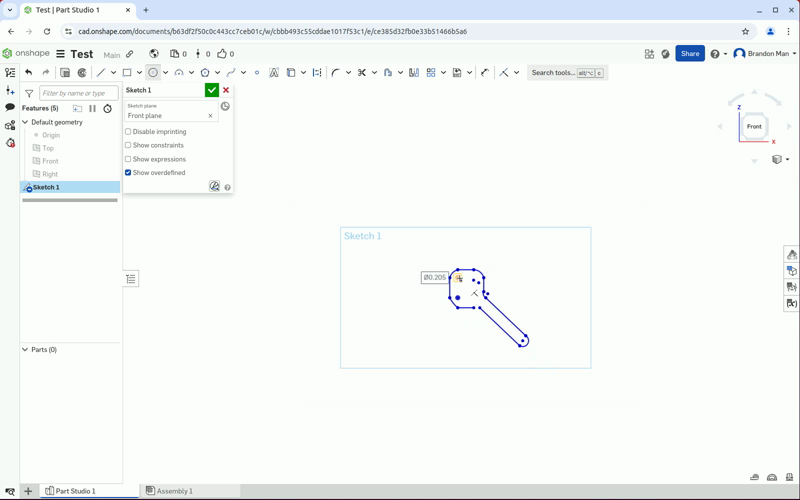
scroll(-6)
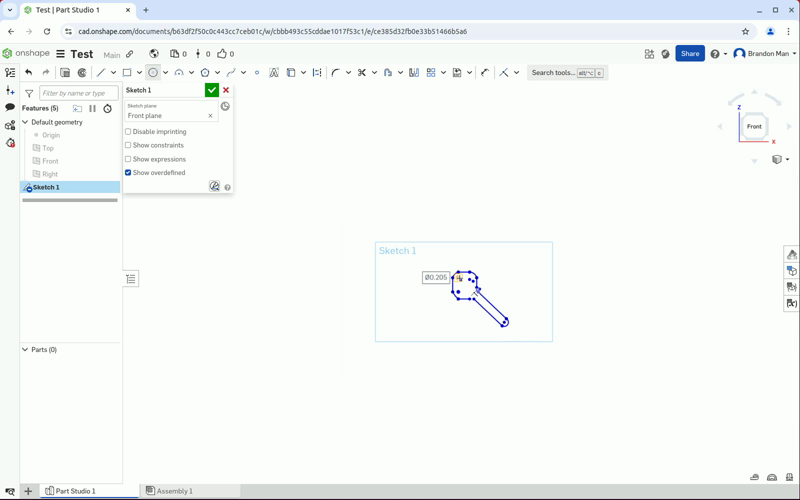
scroll(-6)
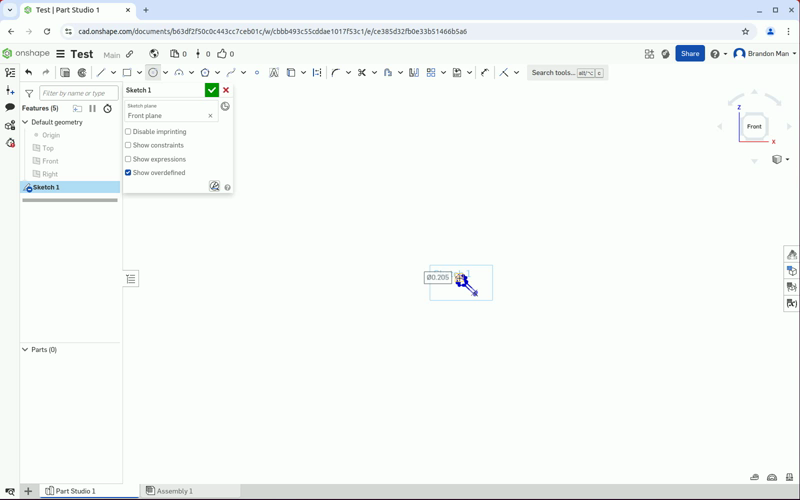
key(esc)
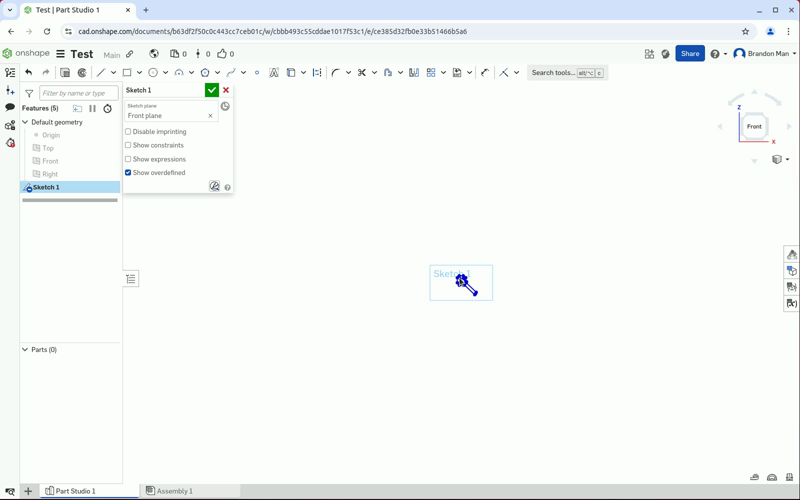
key(c)
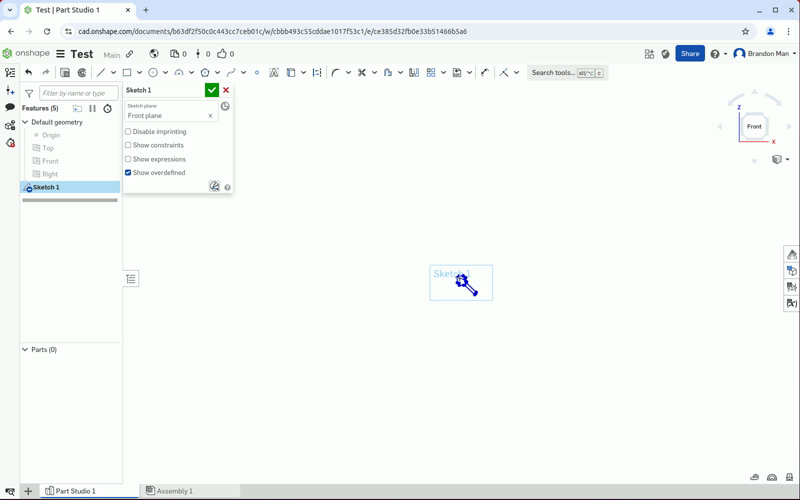
key_down(shift)
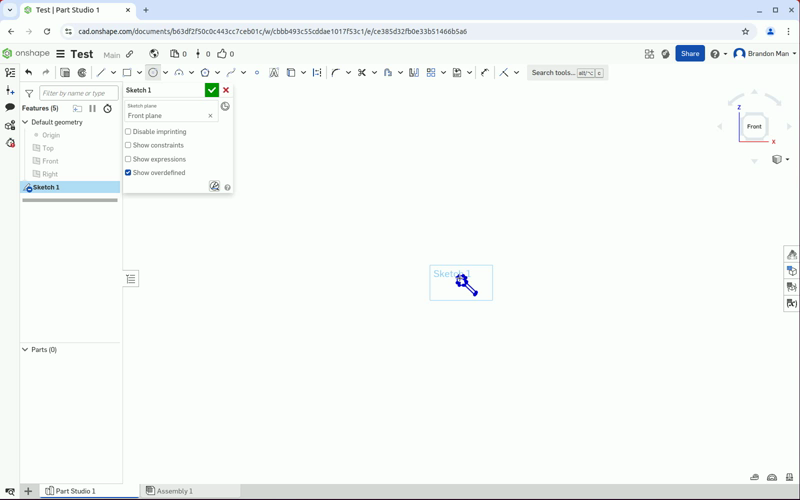
mouse_move(463, 282)
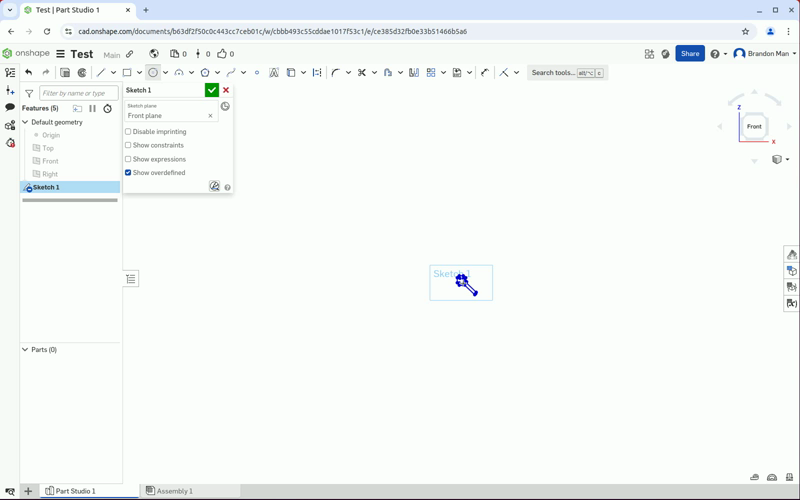
scroll(6)
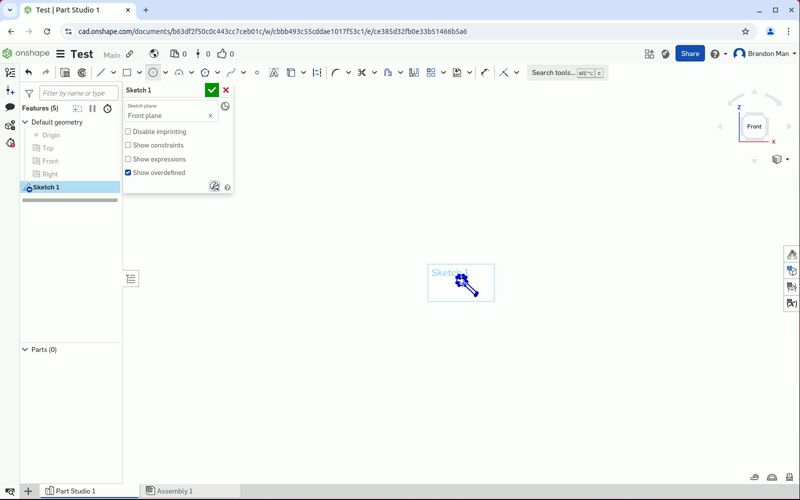
scroll(6)
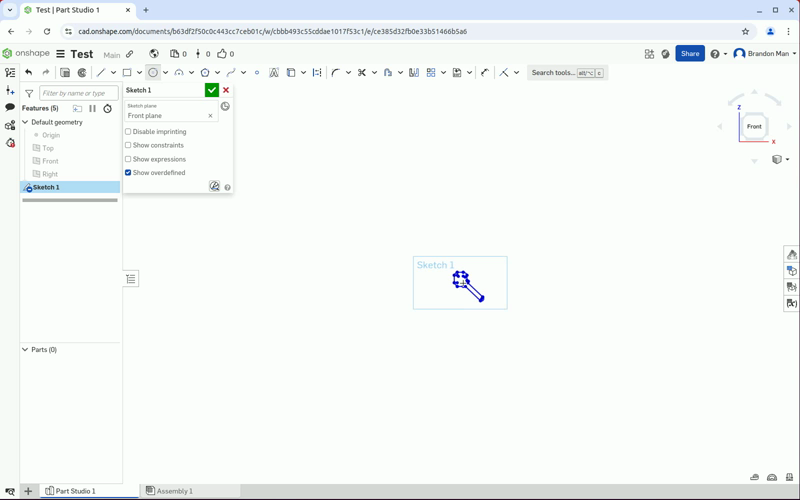
scroll(6)
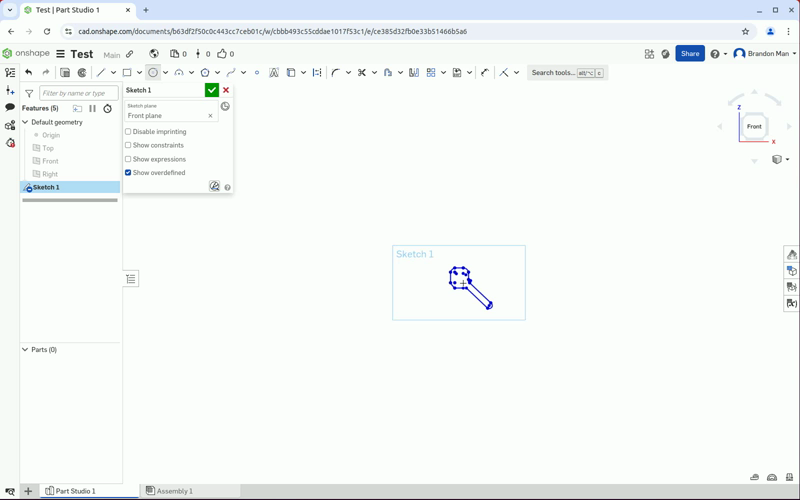
scroll(6)
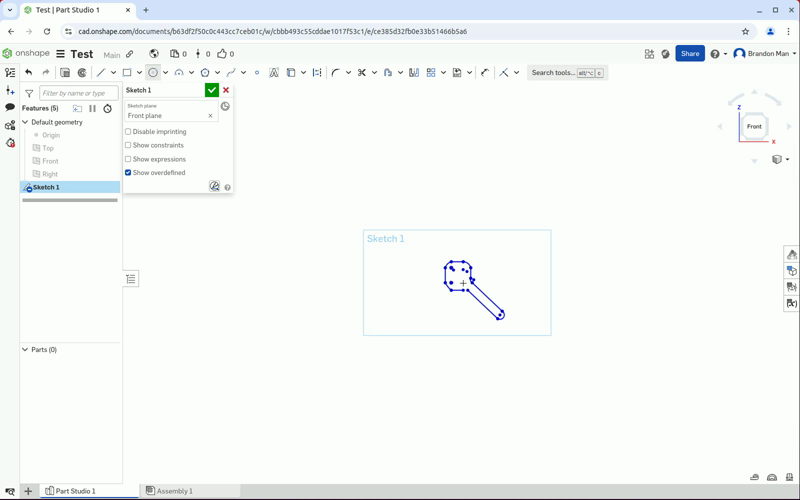
scroll(6)
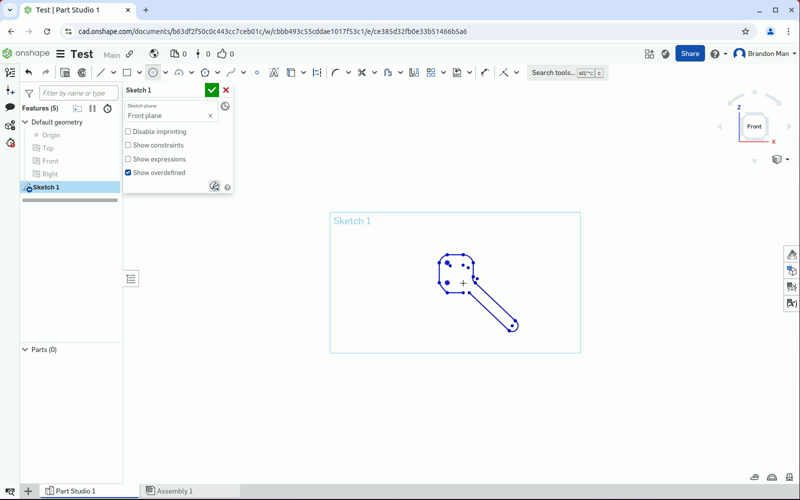
scroll(6)
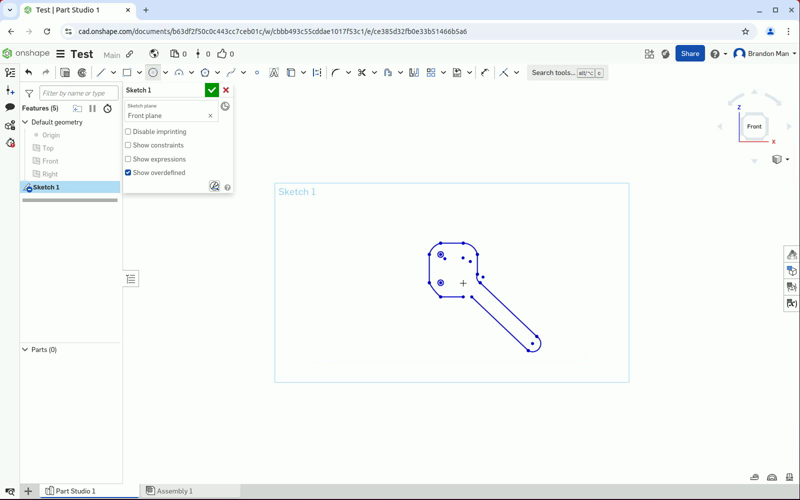
scroll(6)
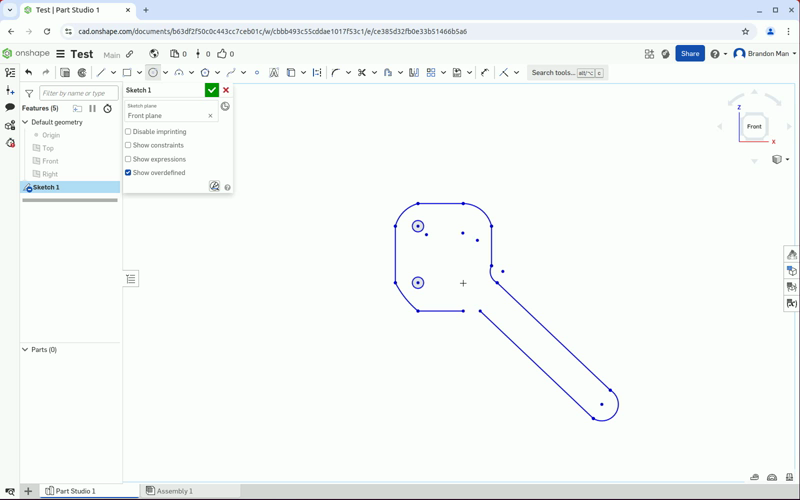
click(463, 282)
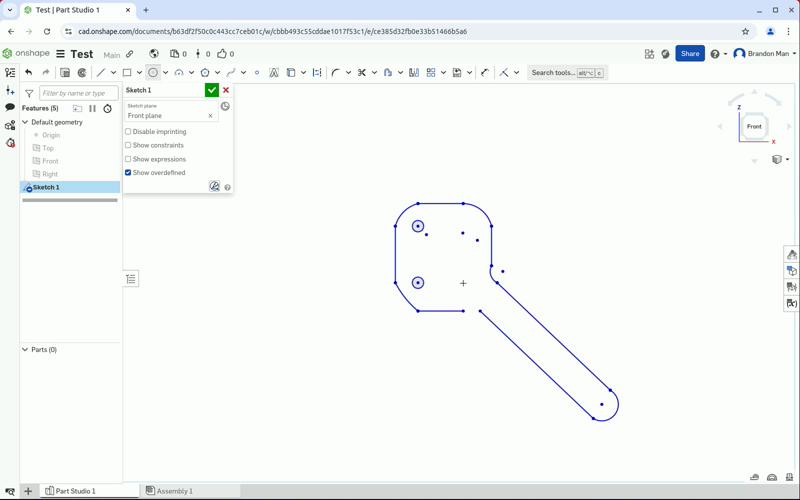
scroll(-6)
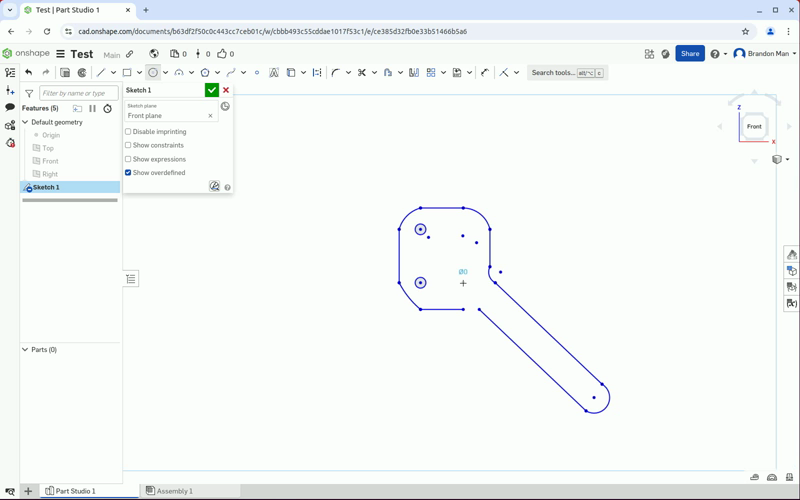
scroll(-6)
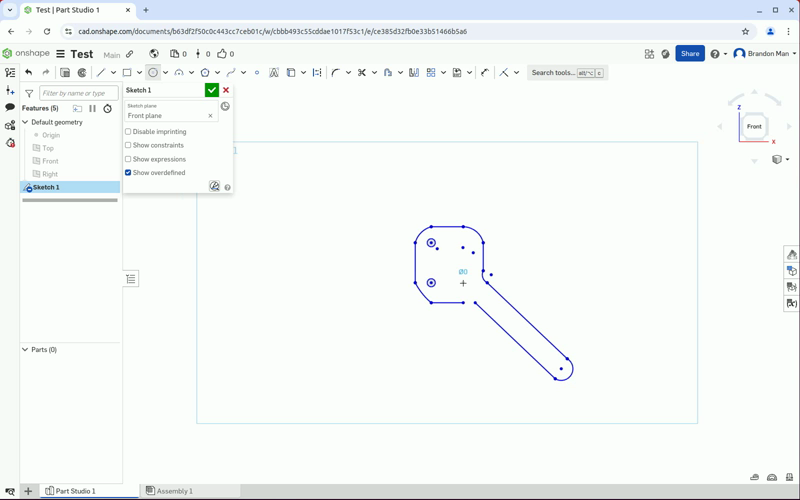
scroll(-6)
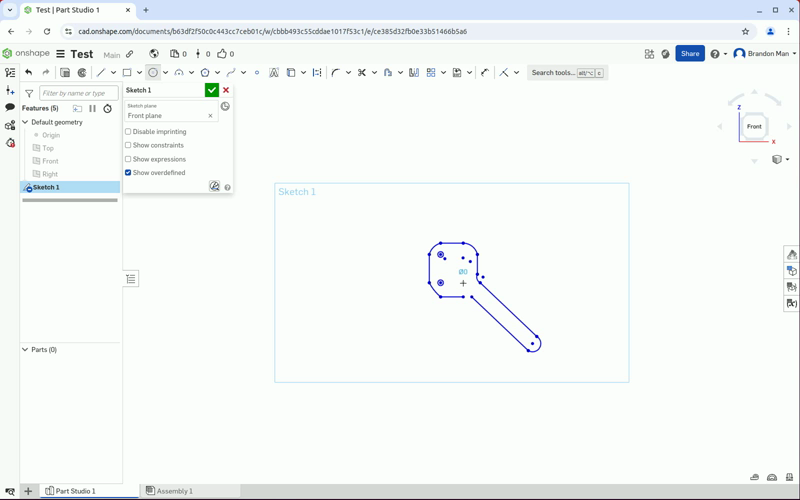
scroll(-6)
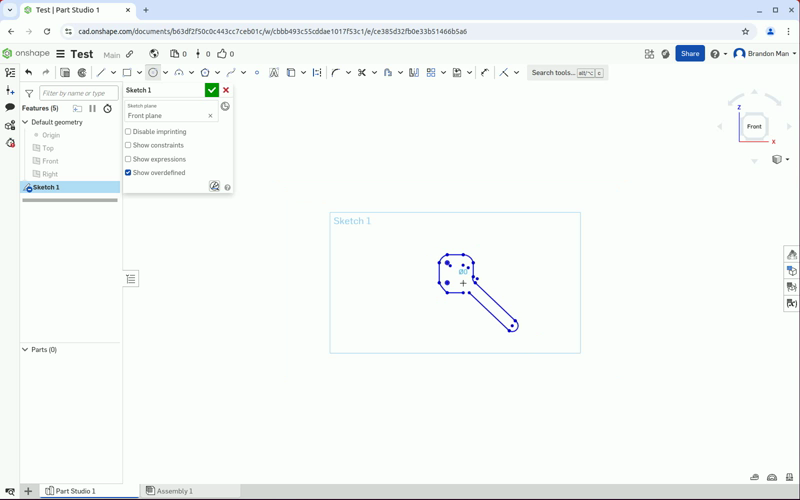
scroll(-6)
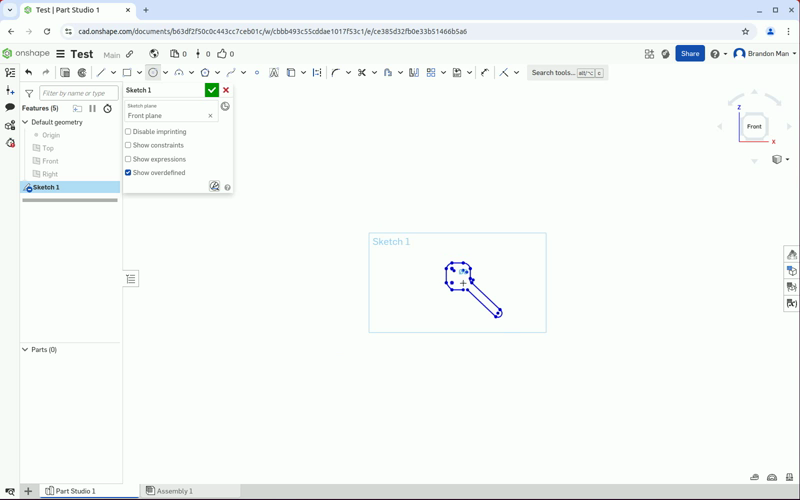
scroll(-6)
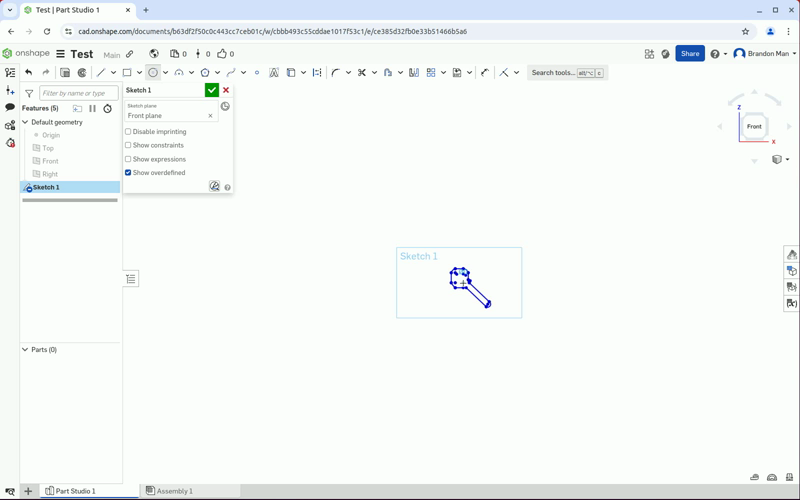
scroll(-6)
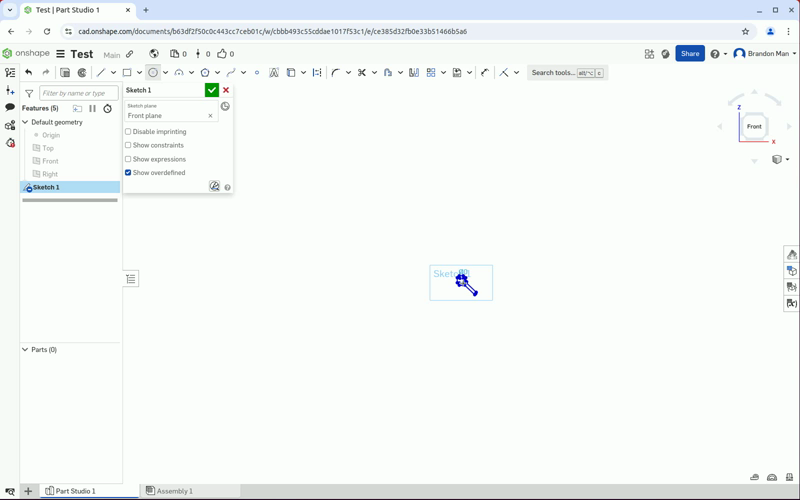
key_up(shift)
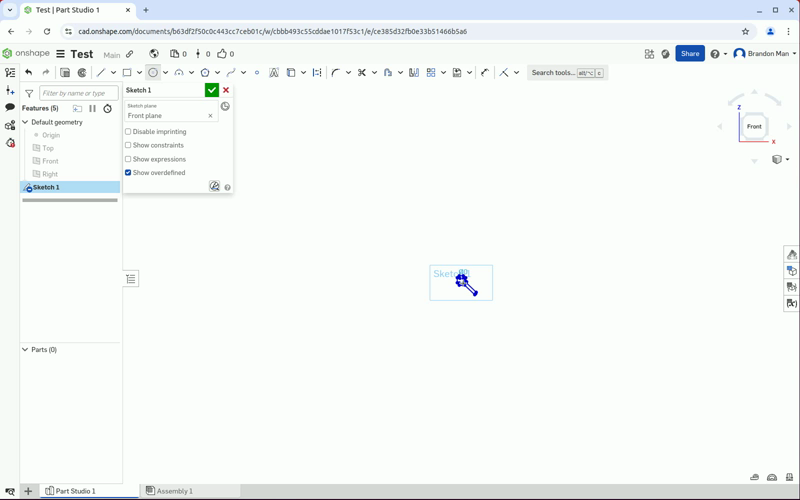
mouse_move(464, 282)
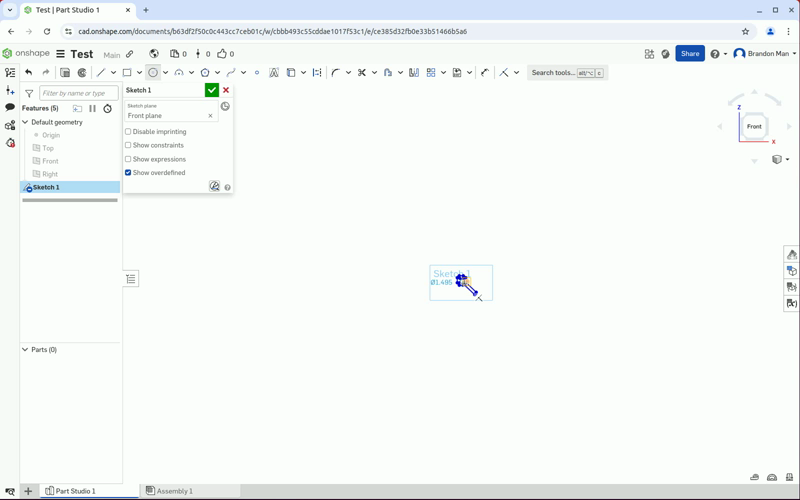
scroll(6)
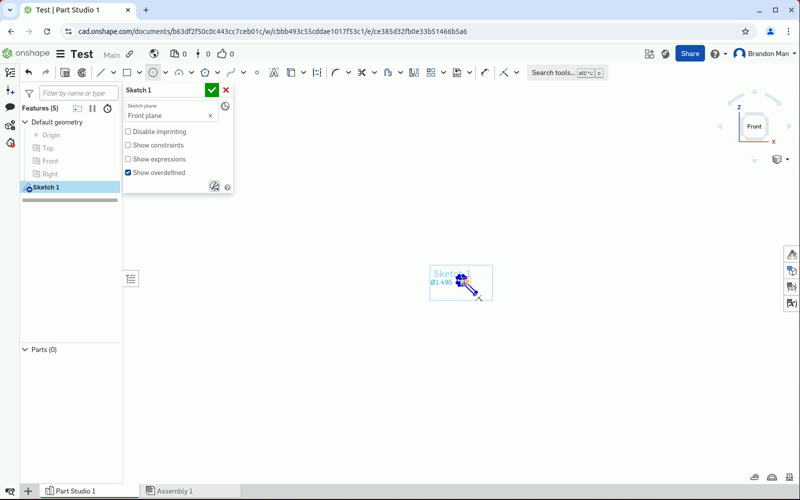
scroll(6)
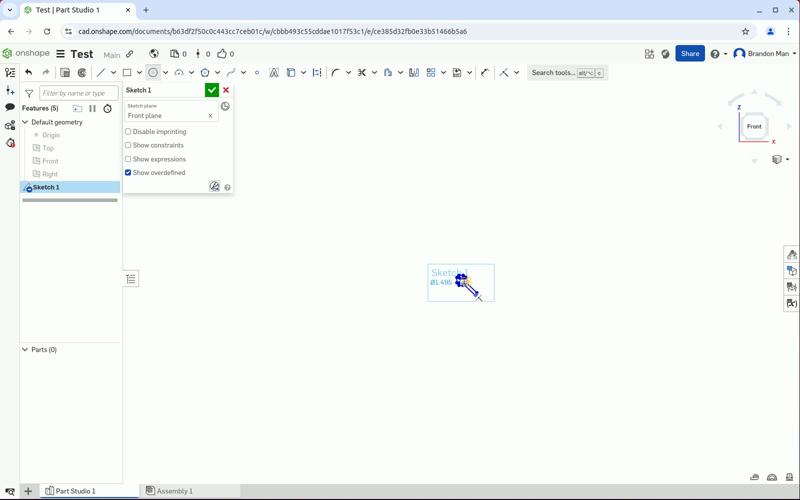
scroll(6)
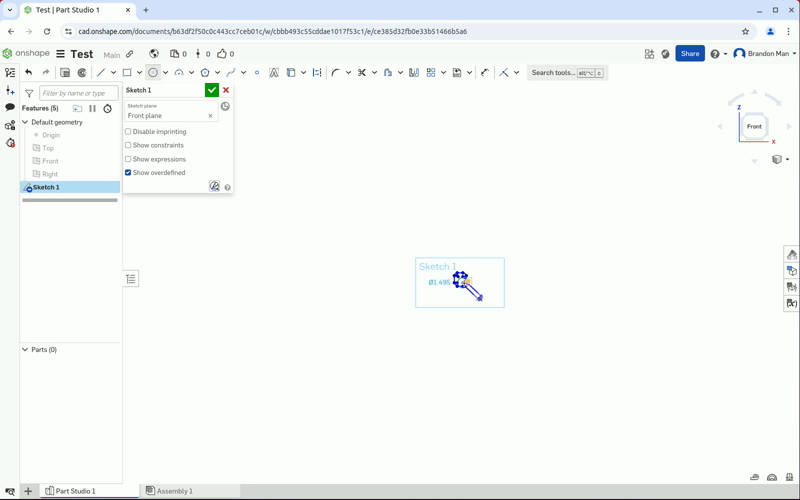
scroll(6)
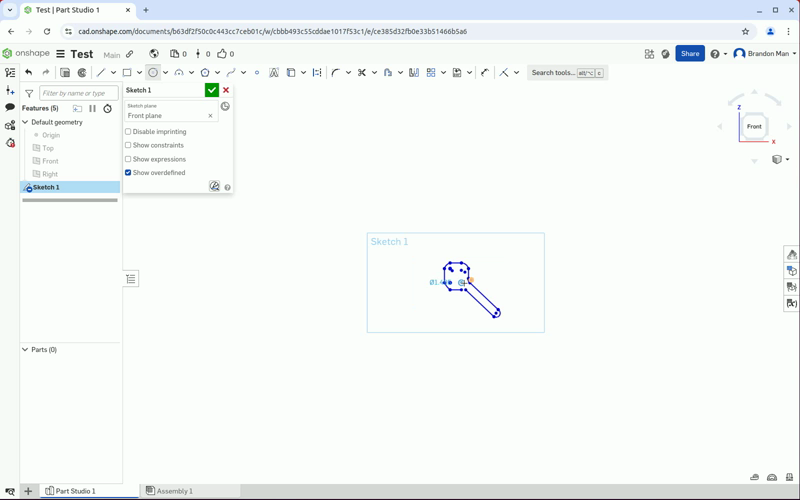
scroll(6)
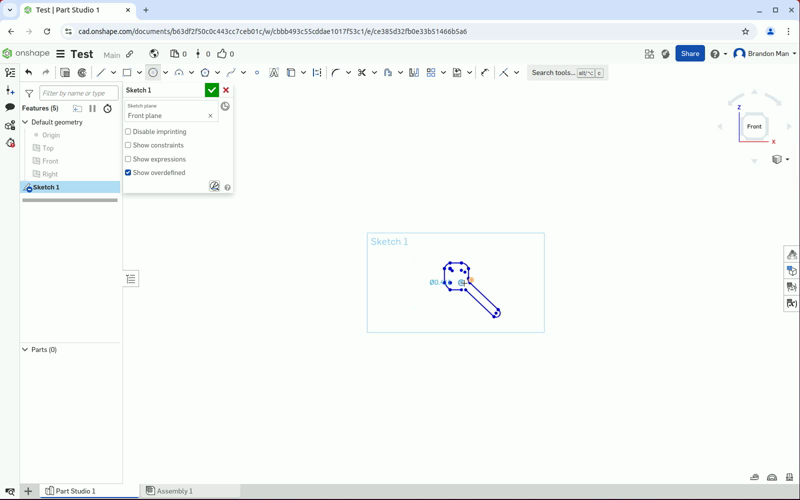
scroll(6)
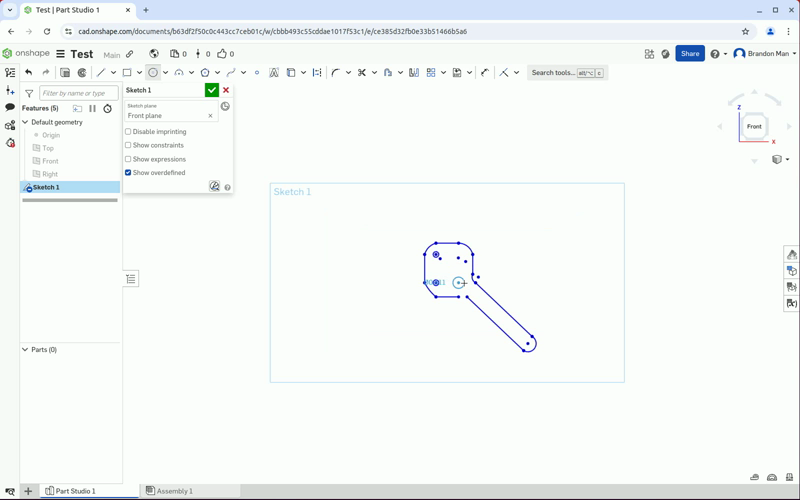
scroll(6)
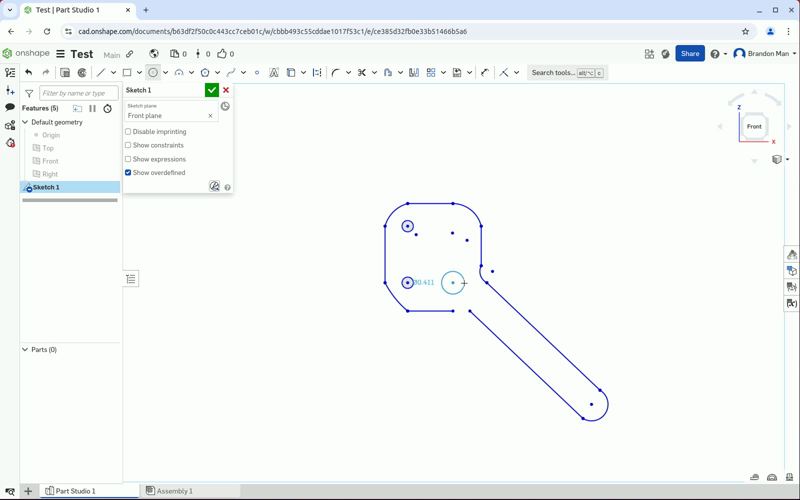
click(464, 282)
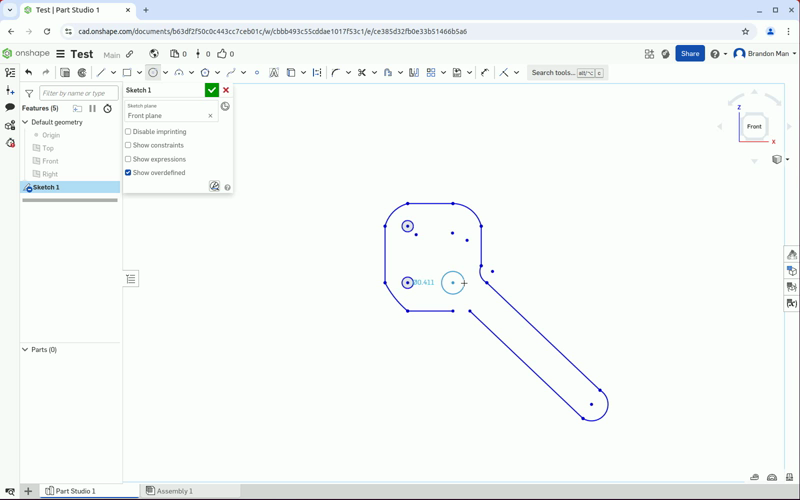
scroll(-6)
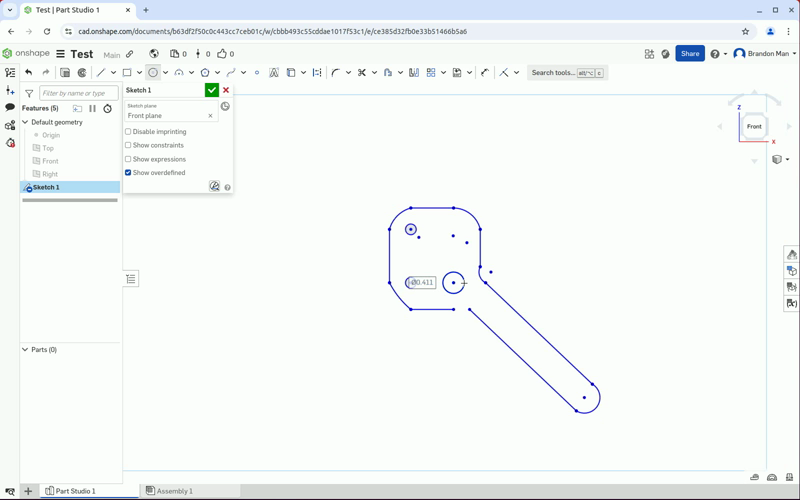
scroll(-6)
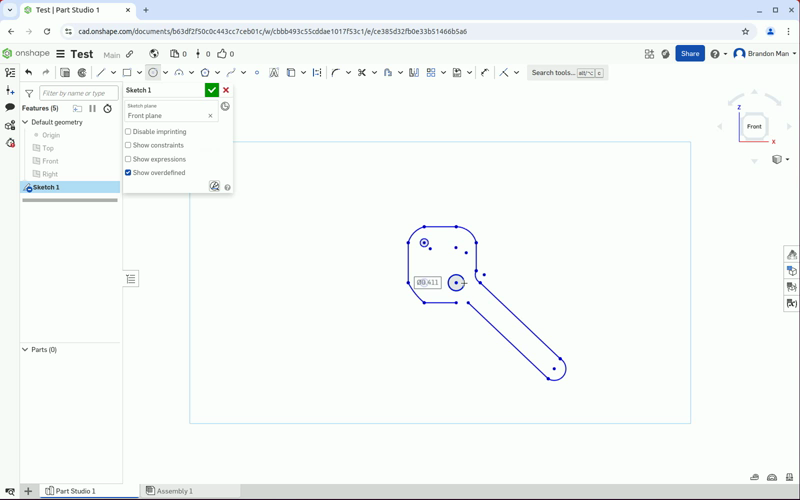
scroll(-6)
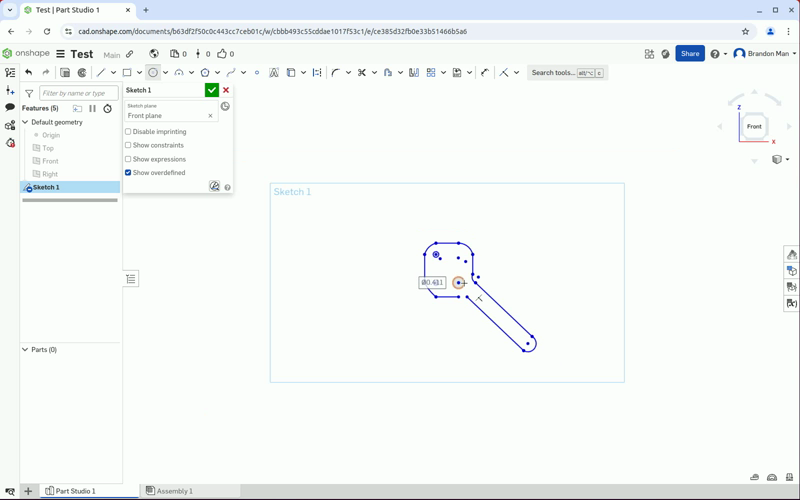
scroll(-6)
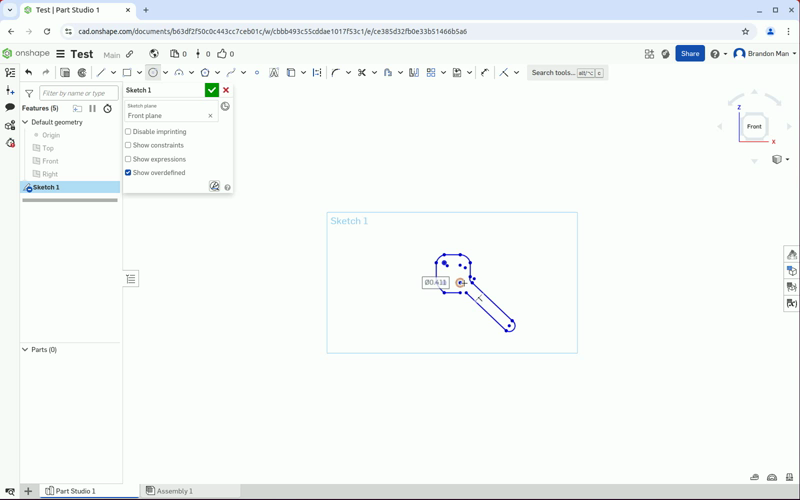
scroll(-6)
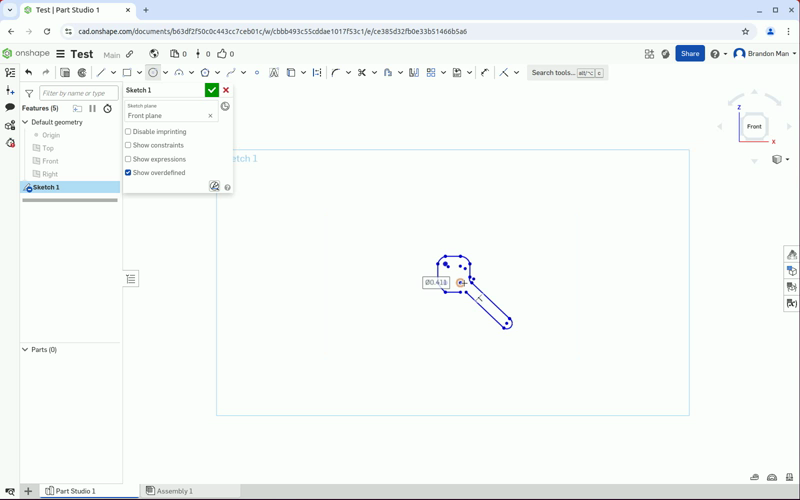
scroll(-6)
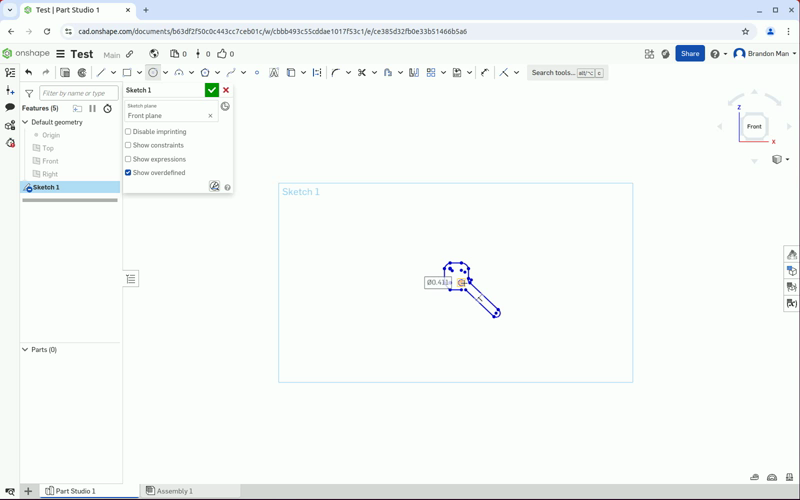
scroll(-6)
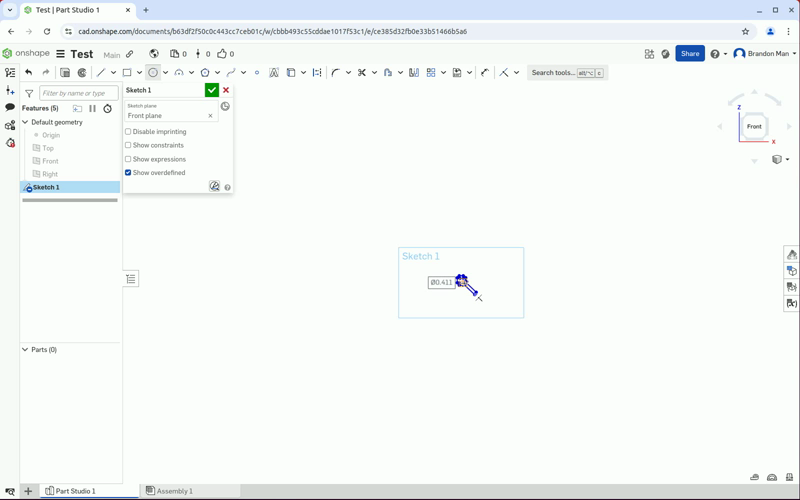
key(esc)
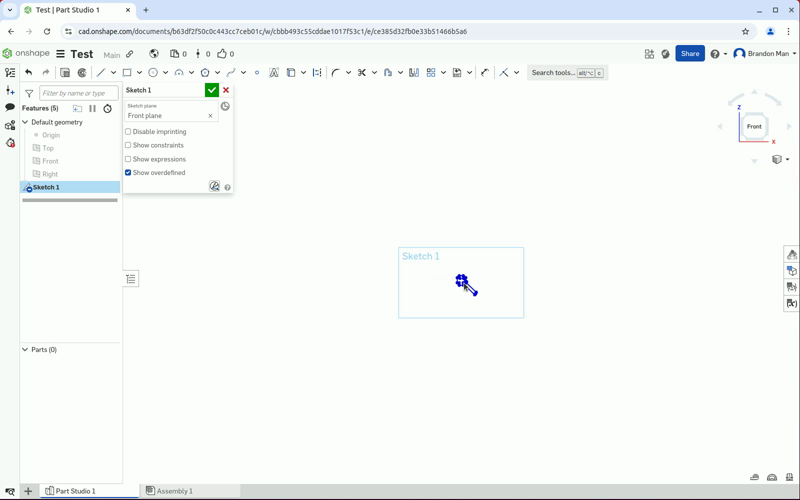
key(c)
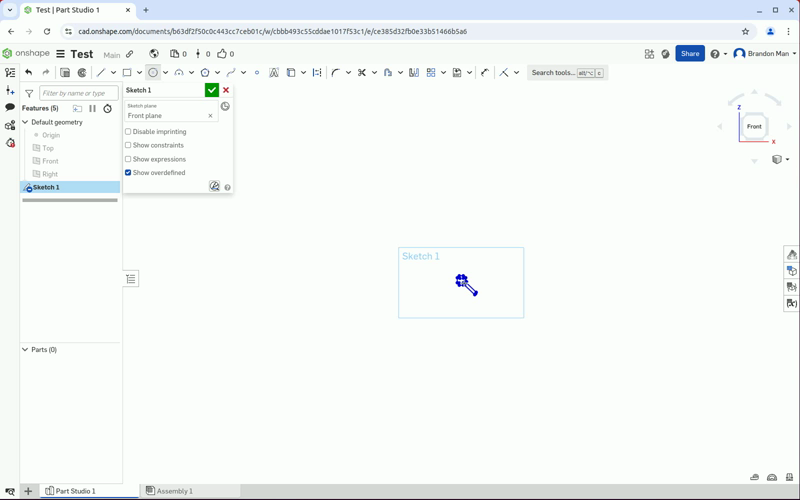
key_down(shift)
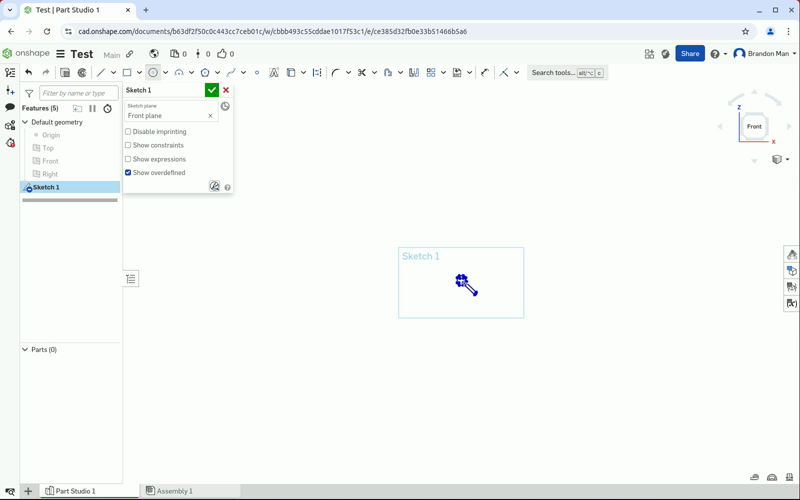
mouse_move(463, 277)
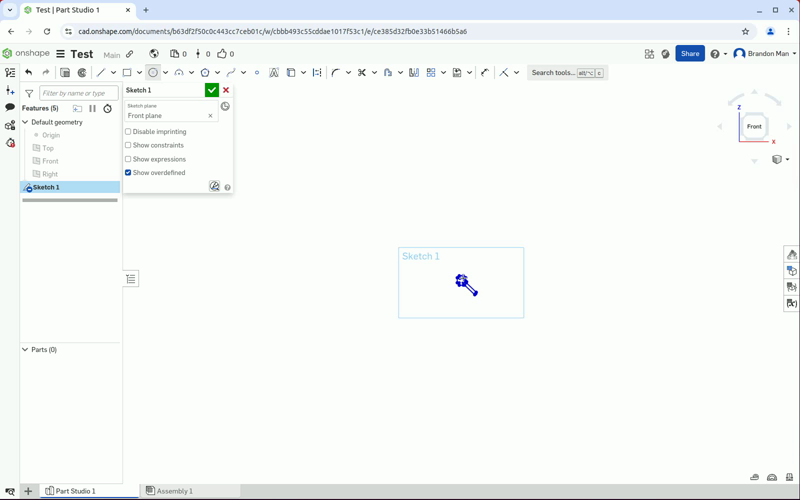
scroll(6)
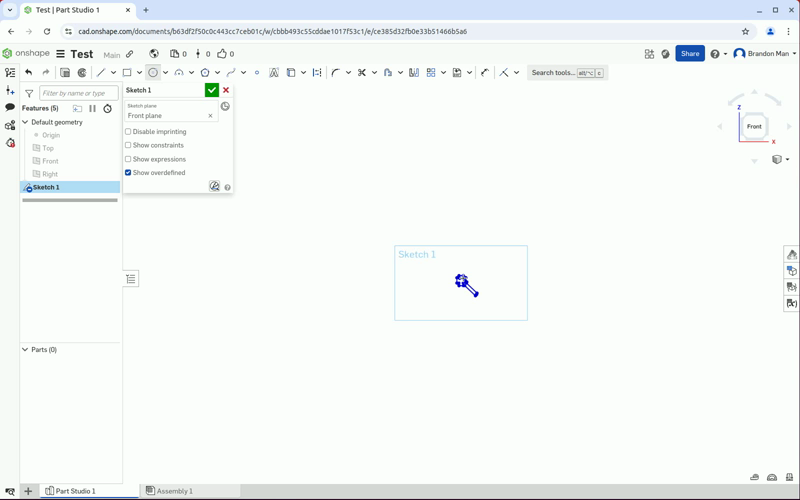
scroll(6)
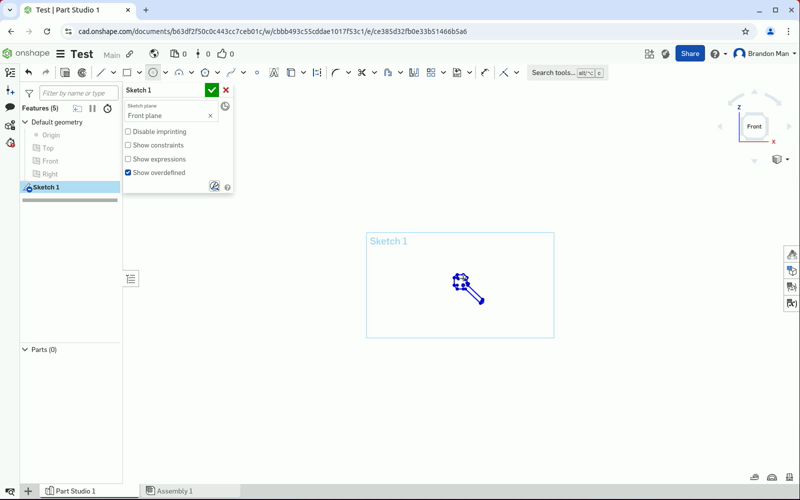
scroll(6)
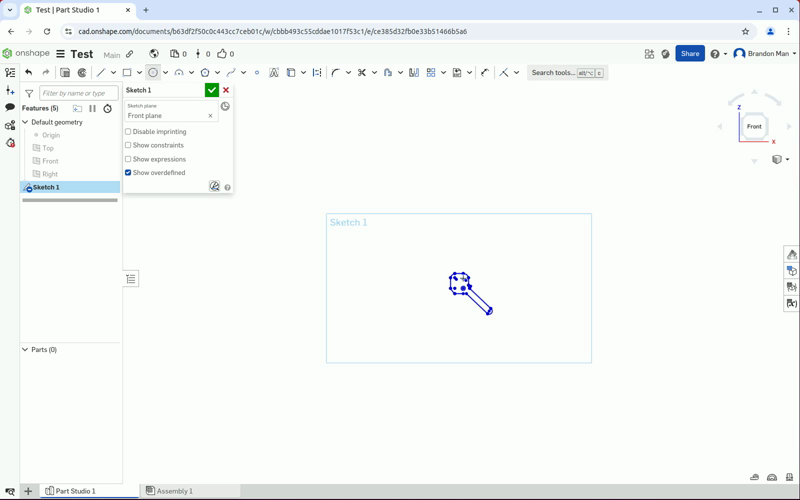
scroll(6)
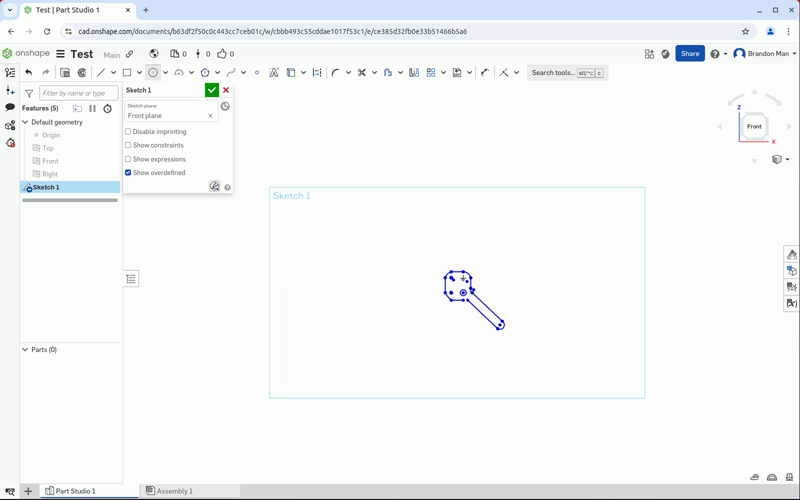
scroll(6)
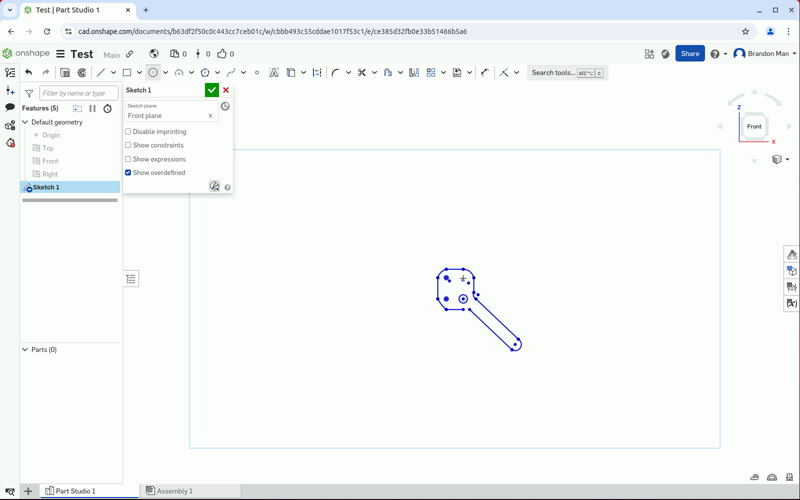
scroll(6)
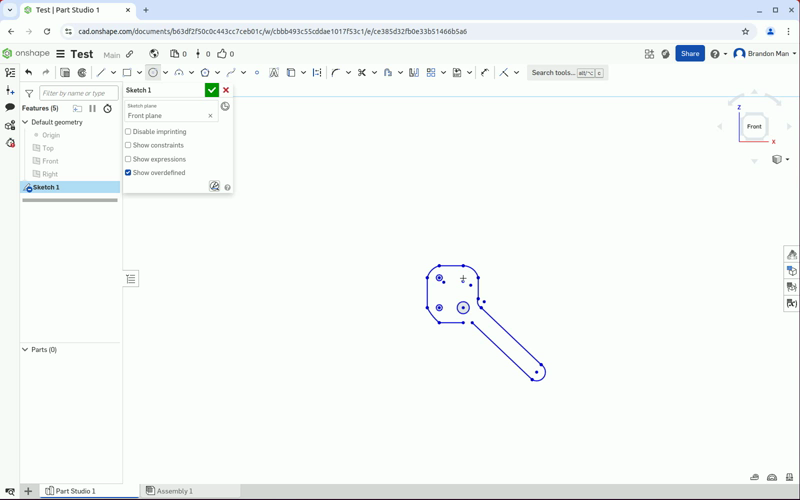
scroll(6)
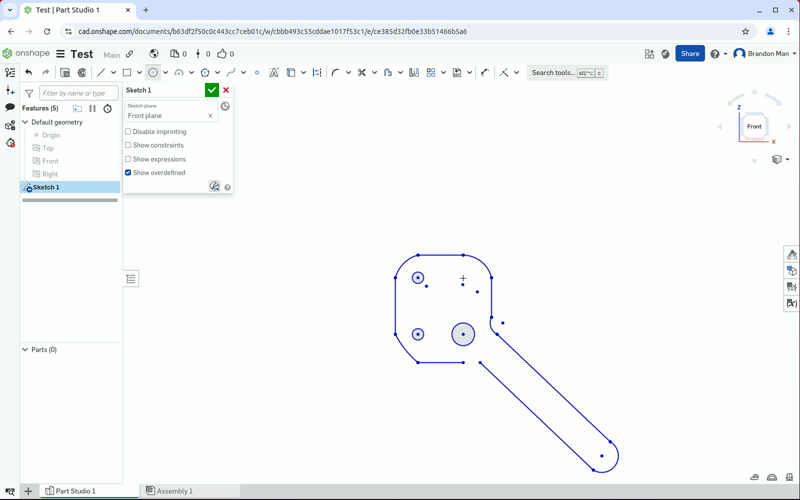
click(463, 277)
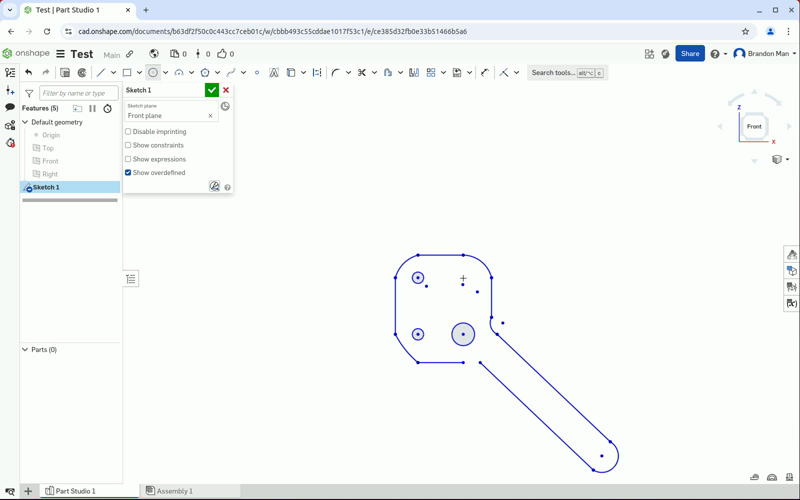
scroll(-6)
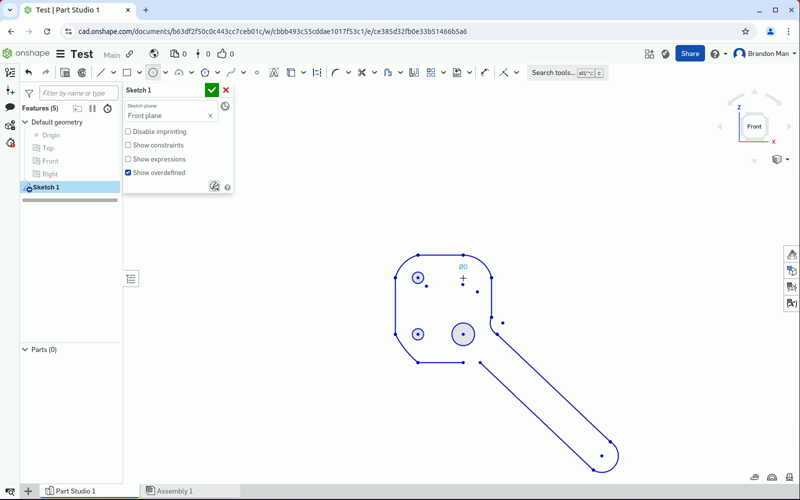
scroll(-6)
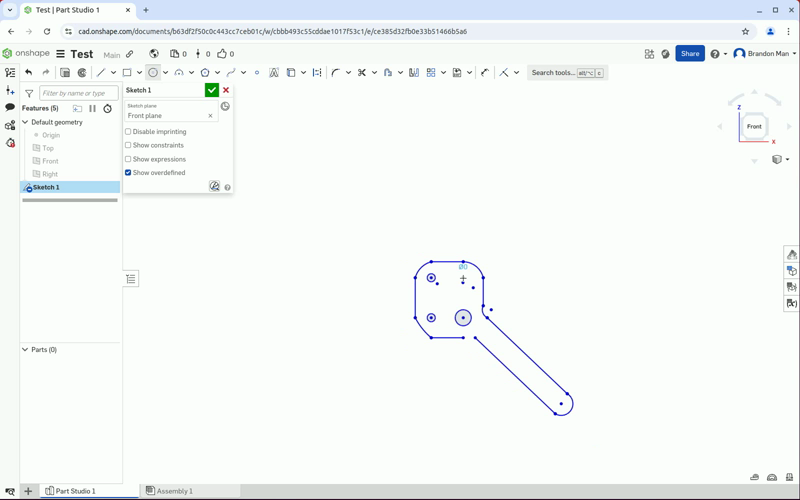
scroll(-6)
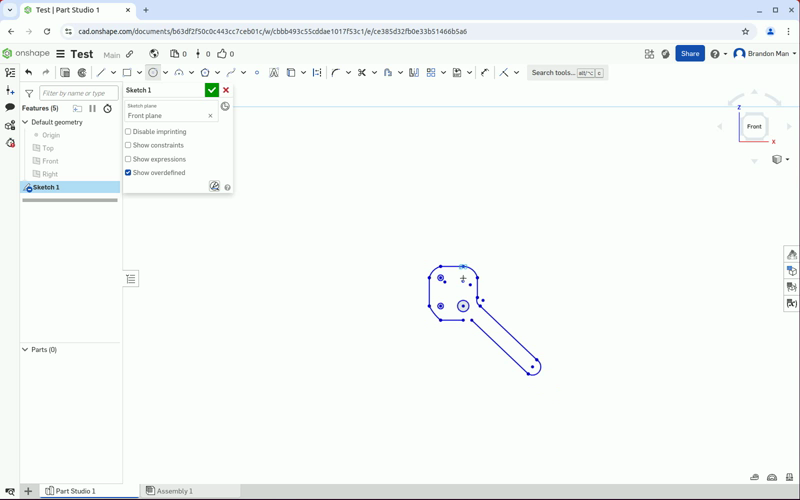
scroll(-6)
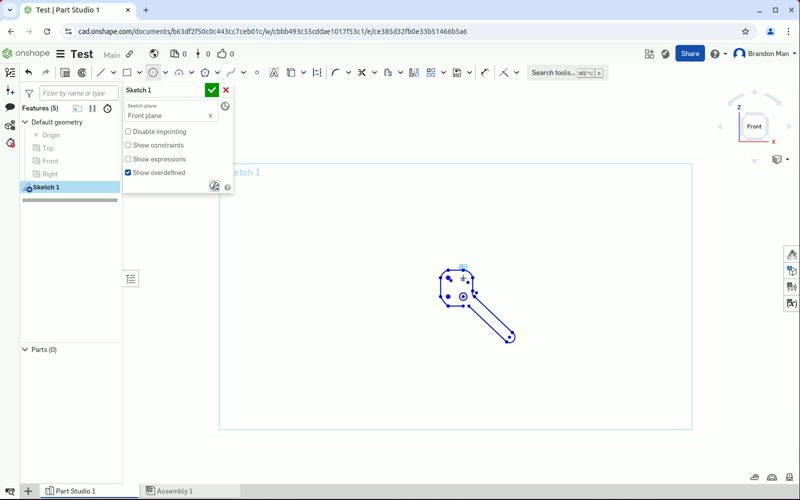
scroll(-6)
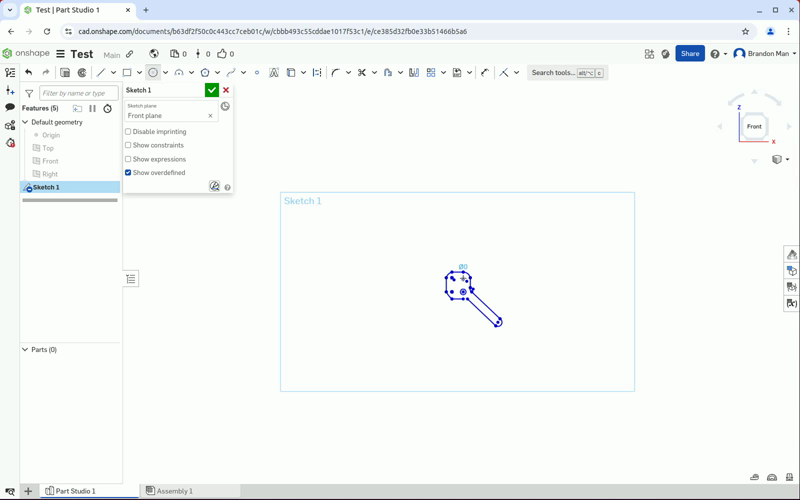
scroll(-6)
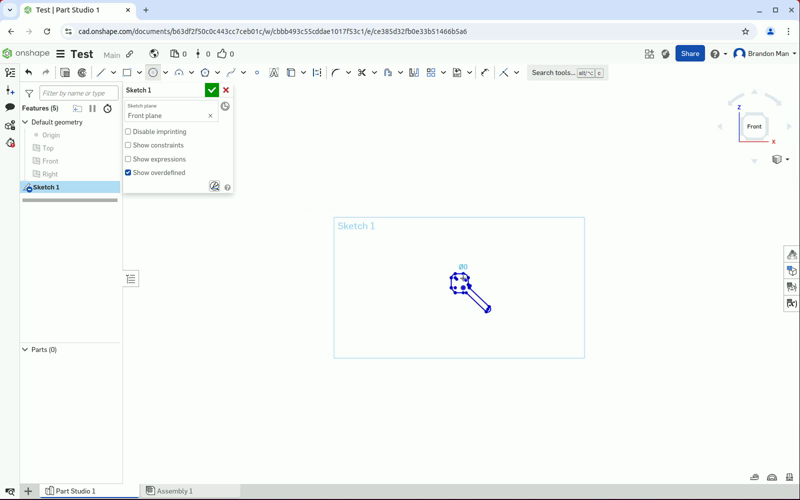
scroll(-6)
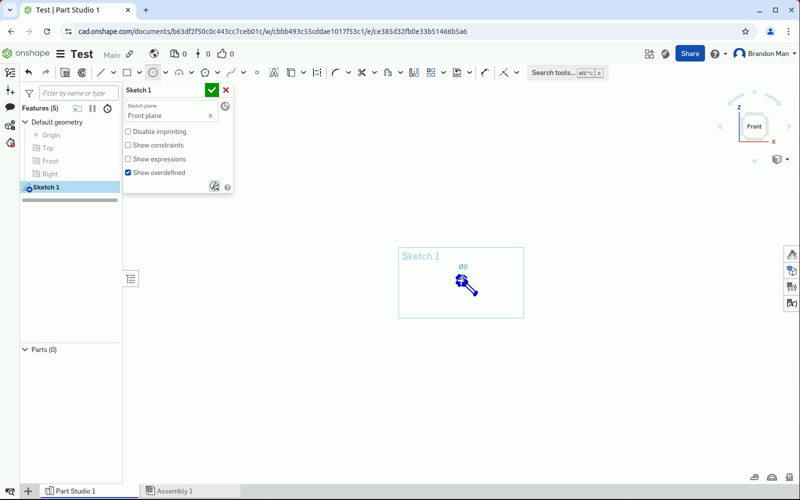
key_up(shift)
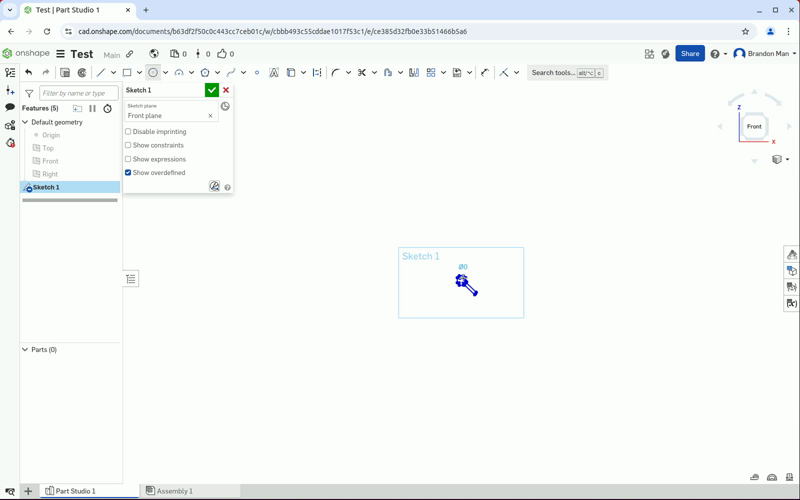
mouse_move(464, 277)
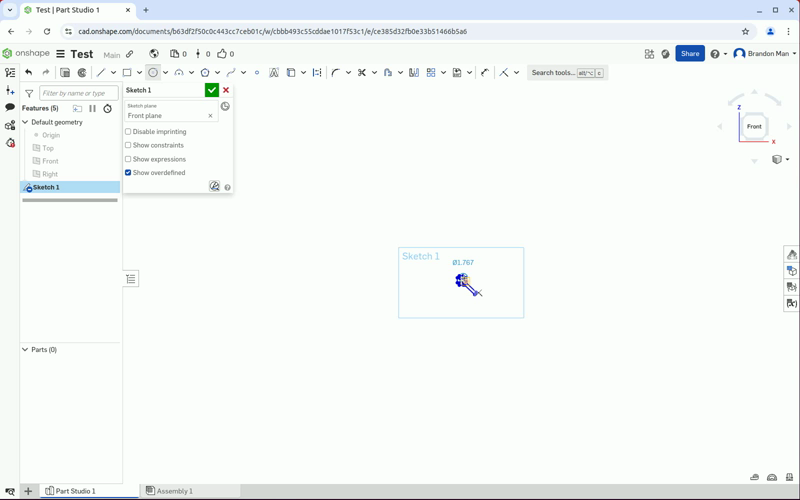
scroll(6)
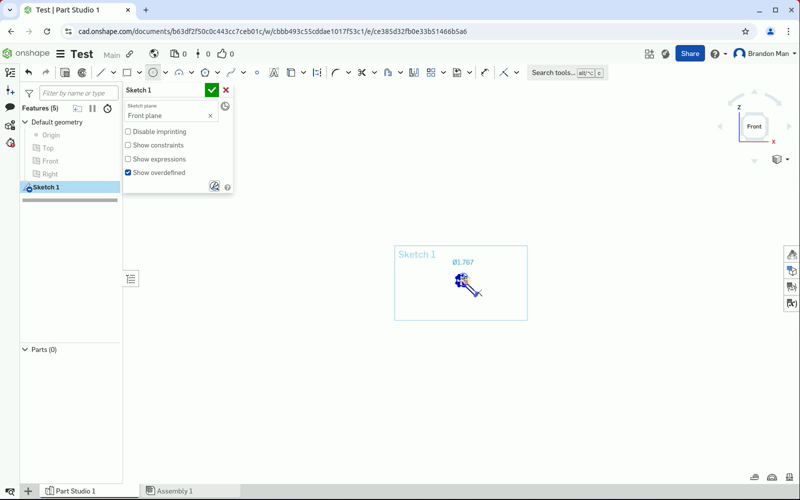
scroll(6)
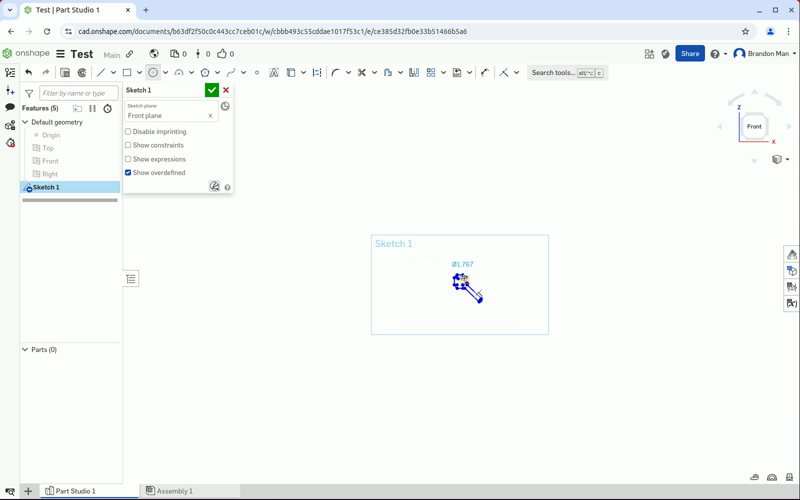
scroll(6)
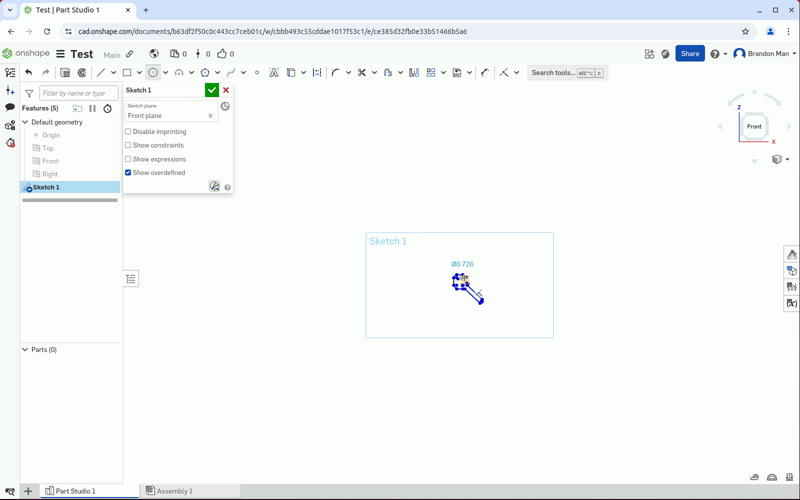
scroll(6)
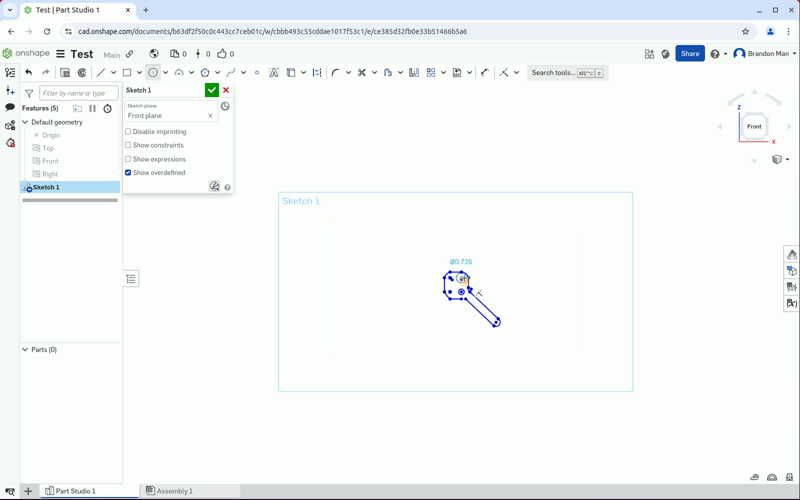
scroll(6)
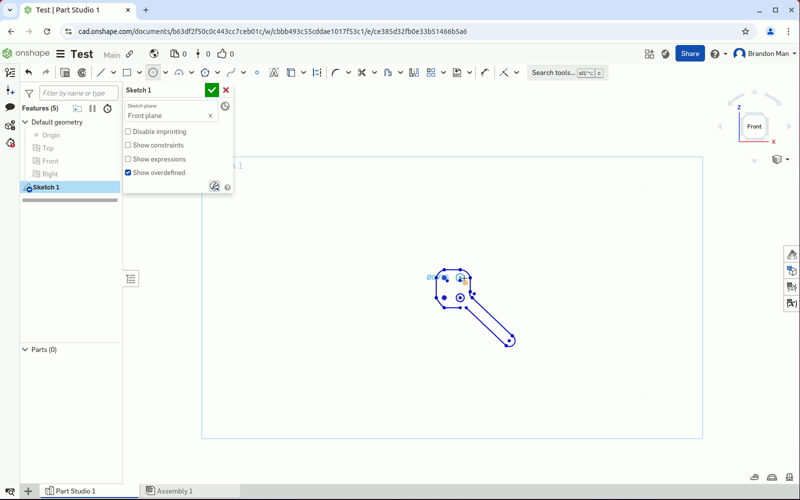
scroll(6)
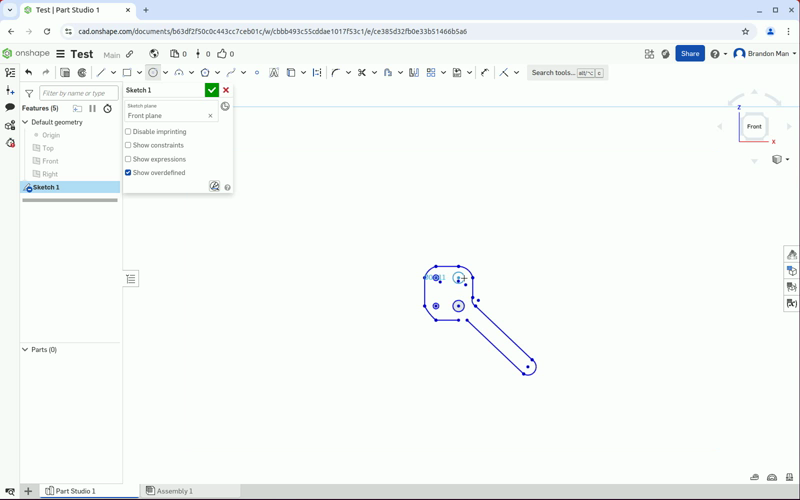
scroll(6)
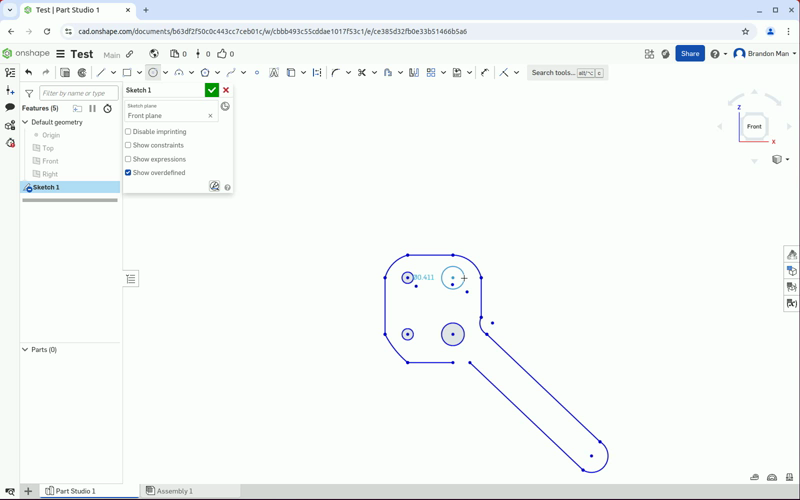
click(464, 277)
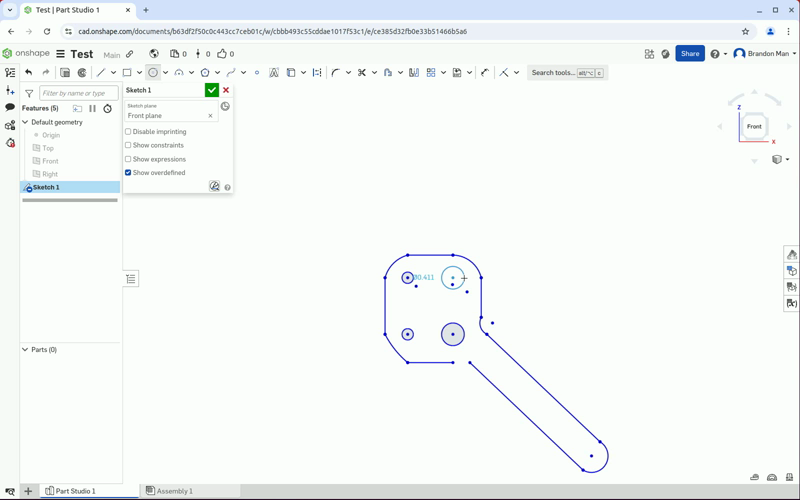
scroll(-6)
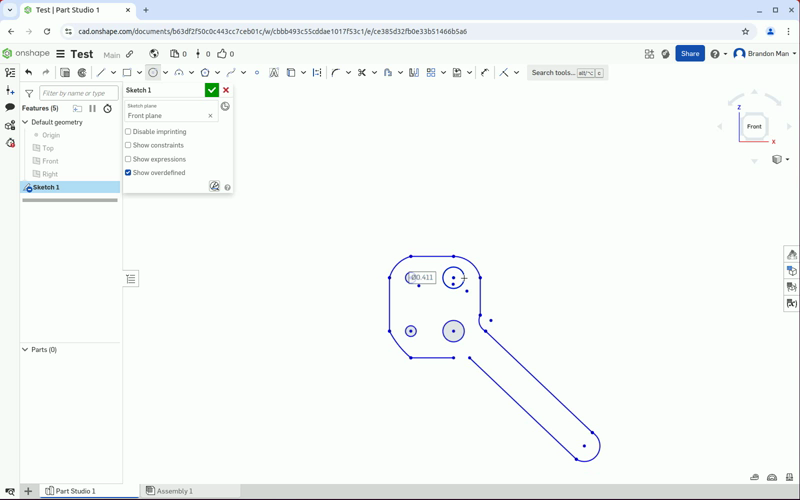
scroll(-6)
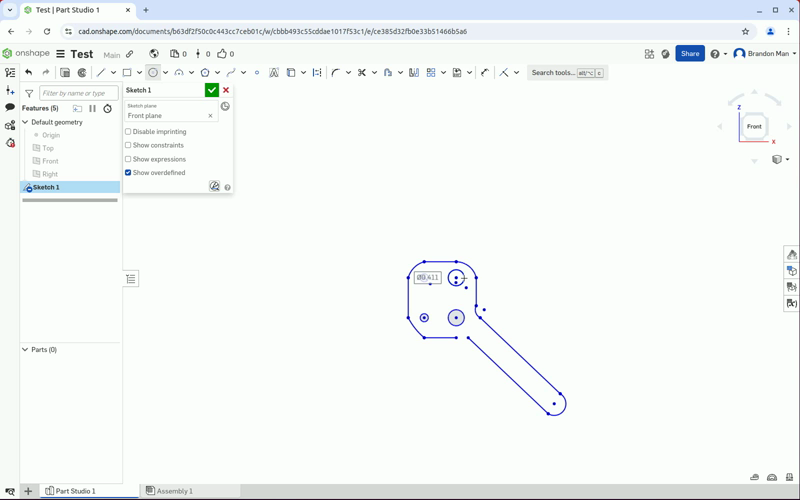
scroll(-6)
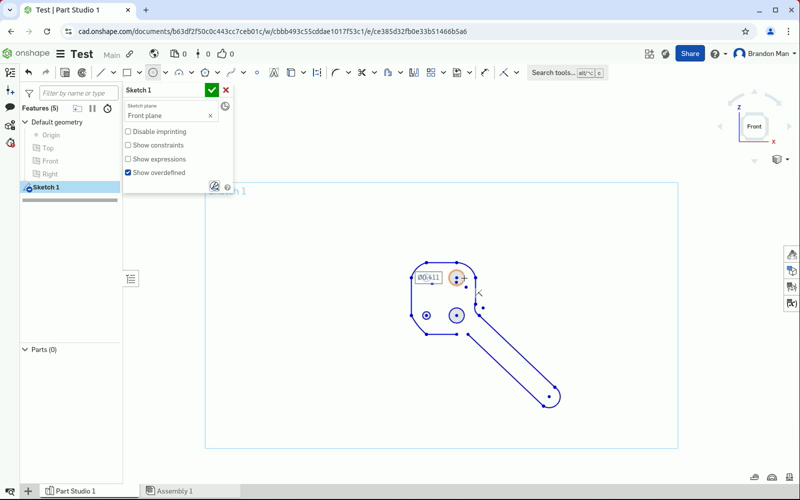
scroll(-6)
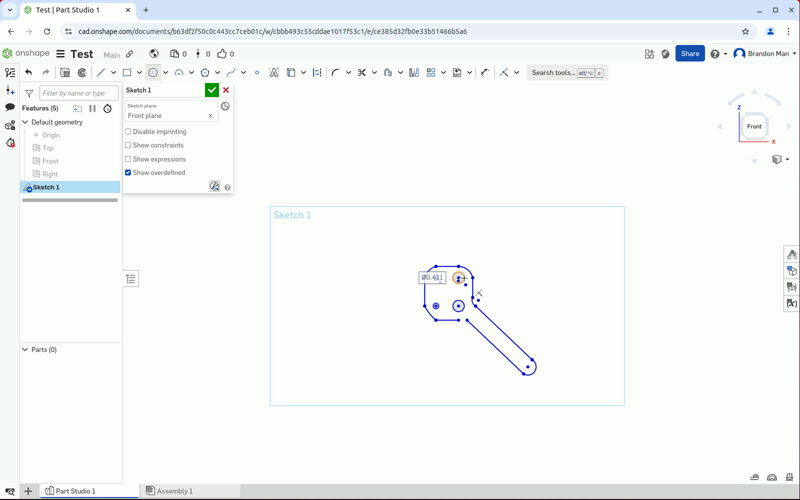
scroll(-6)
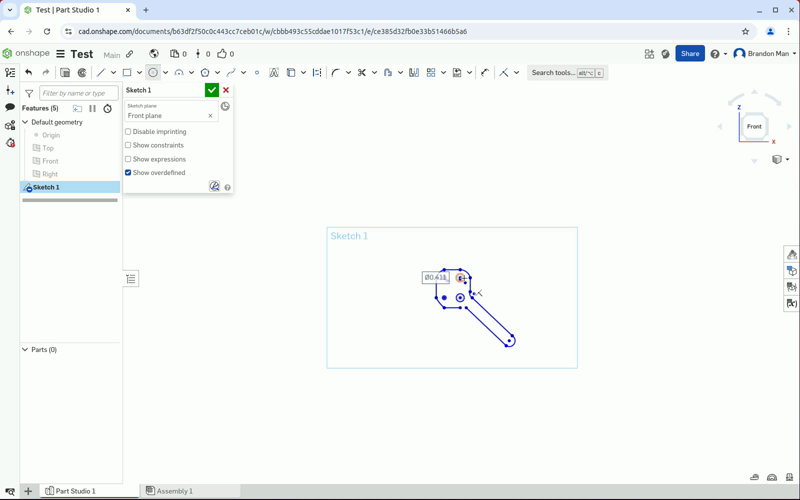
scroll(-6)
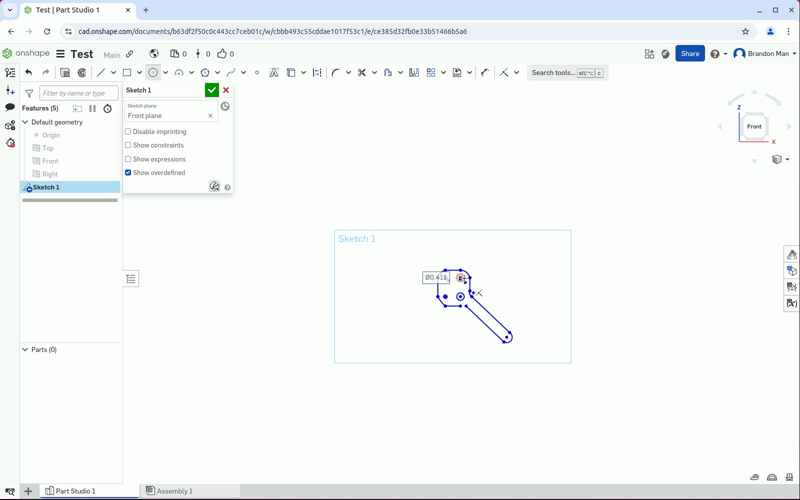
scroll(-6)
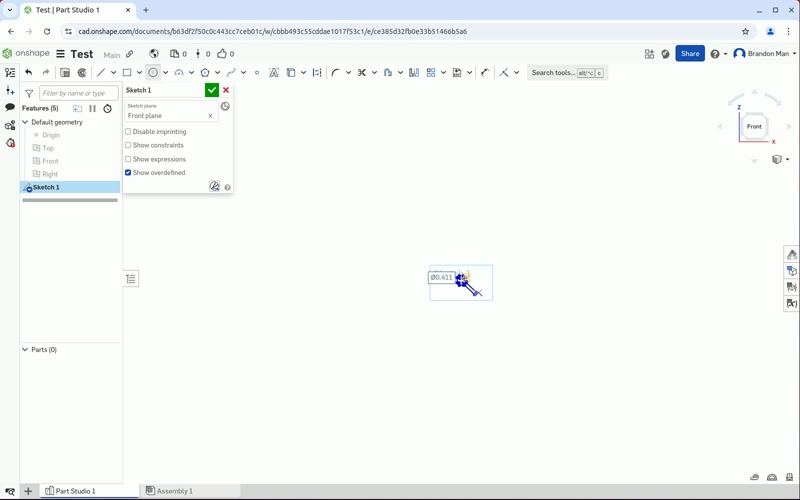
key(esc)
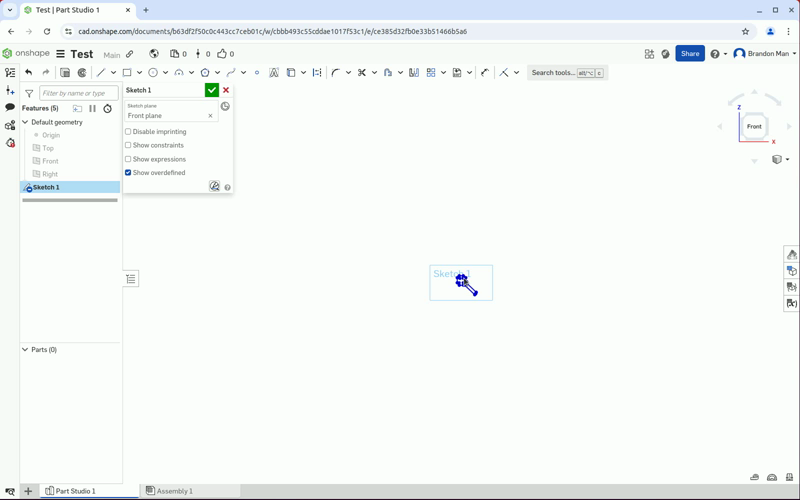
key(c)
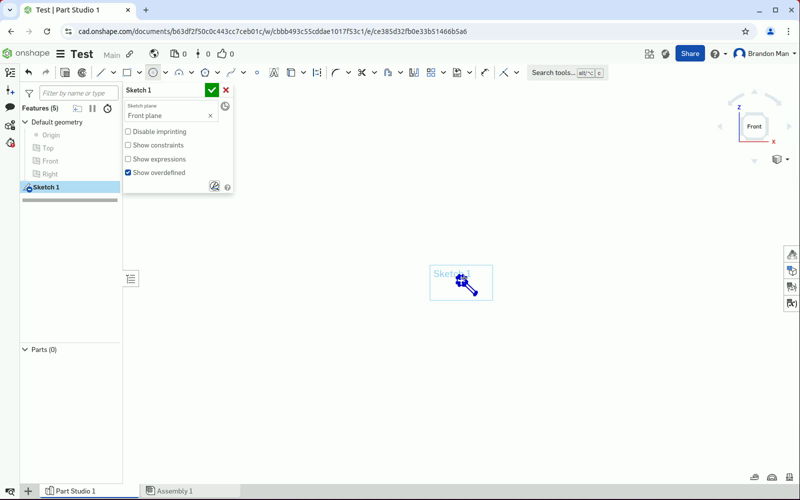
key_down(shift)
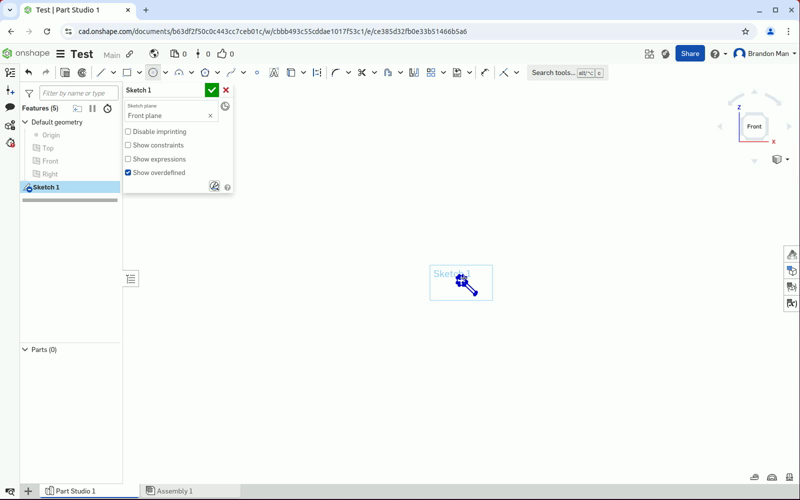
mouse_move(475, 293)
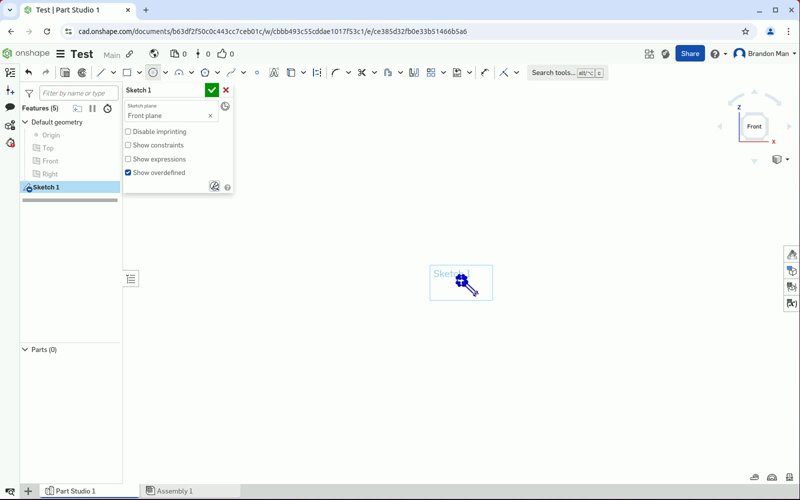
scroll(6)
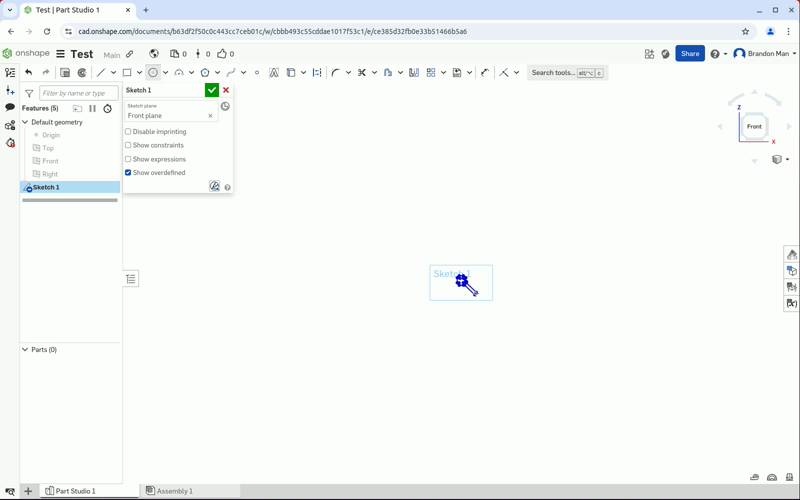
scroll(6)
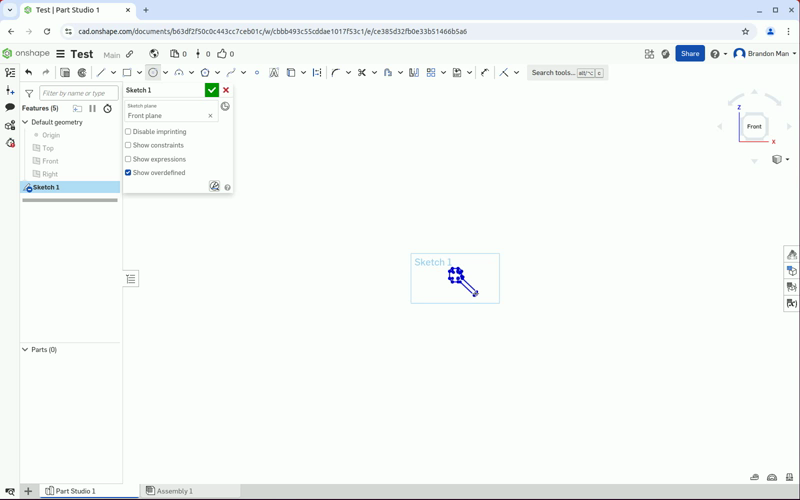
scroll(6)
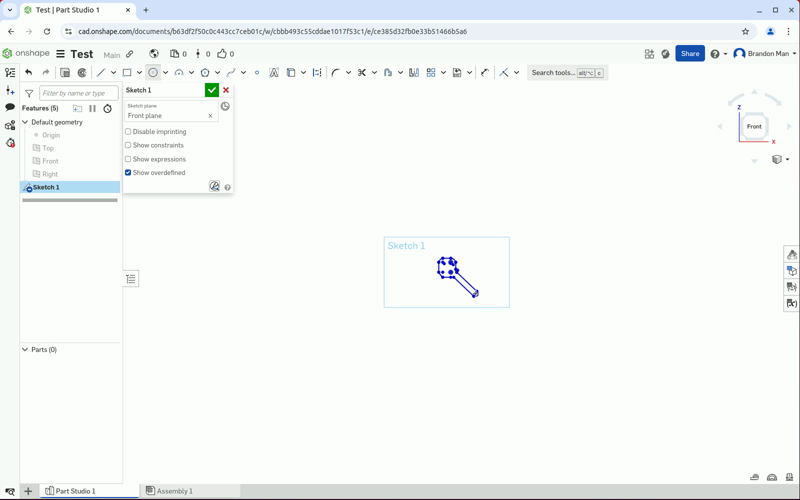
scroll(6)
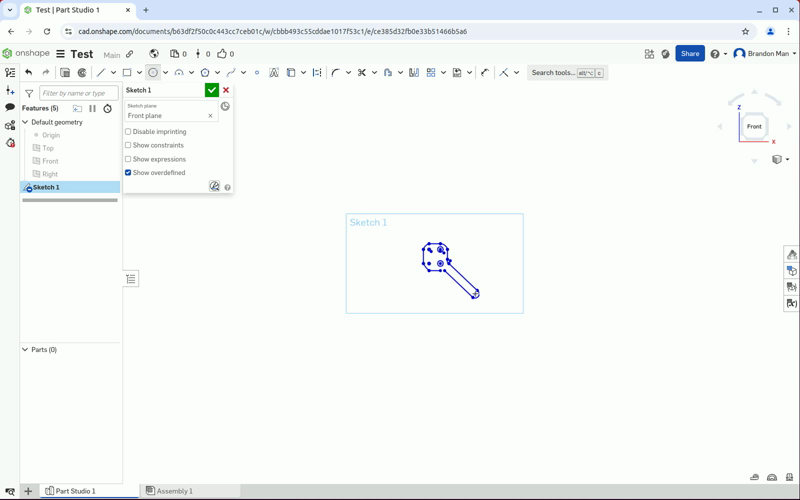
scroll(6)
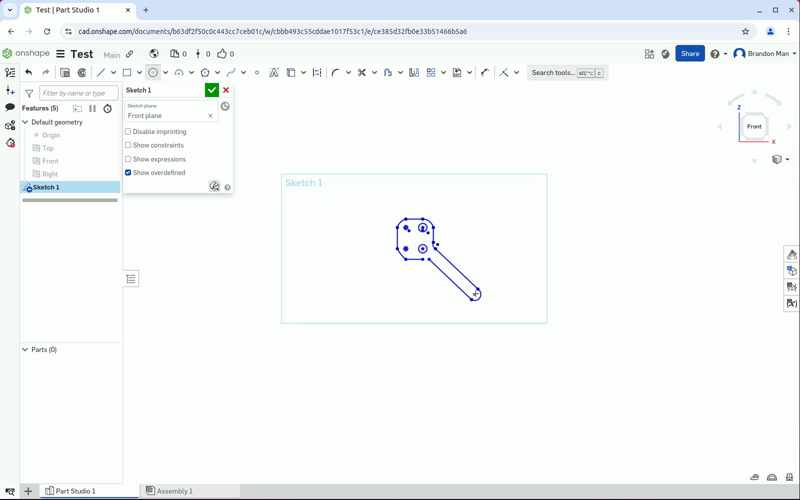
scroll(6)
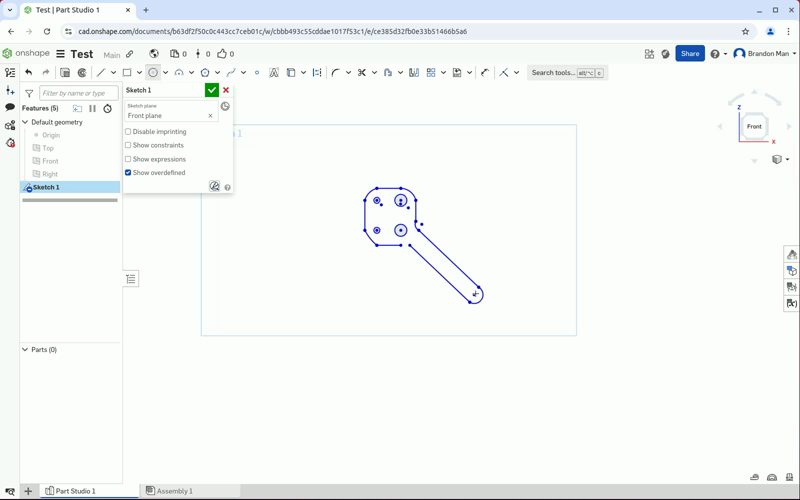
scroll(6)
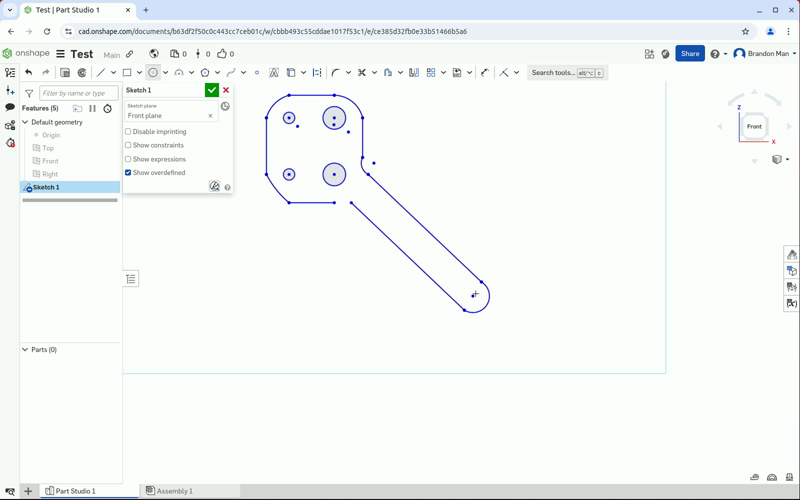
click(475, 293)
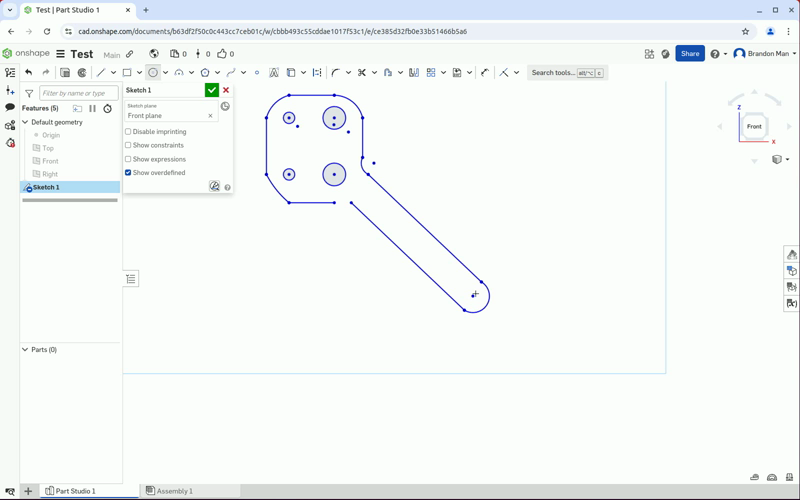
scroll(-6)
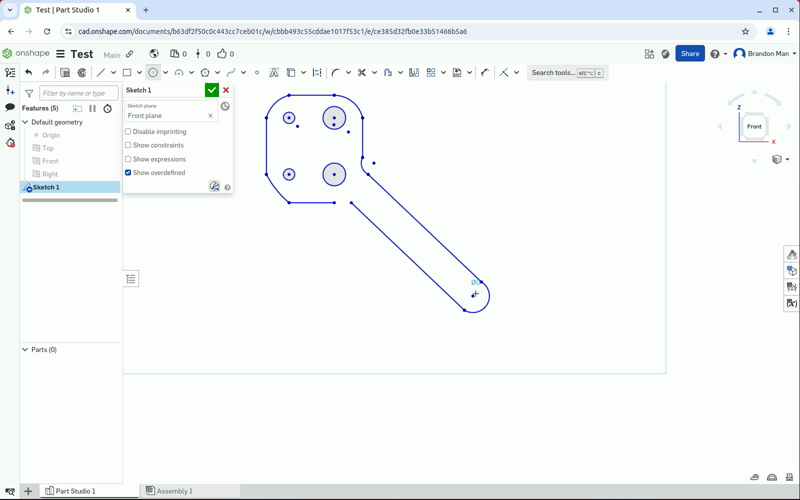
scroll(-6)
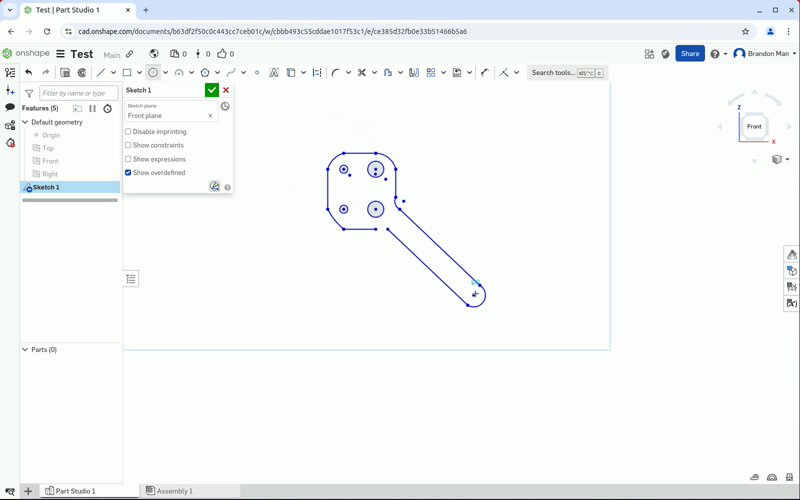
scroll(-6)
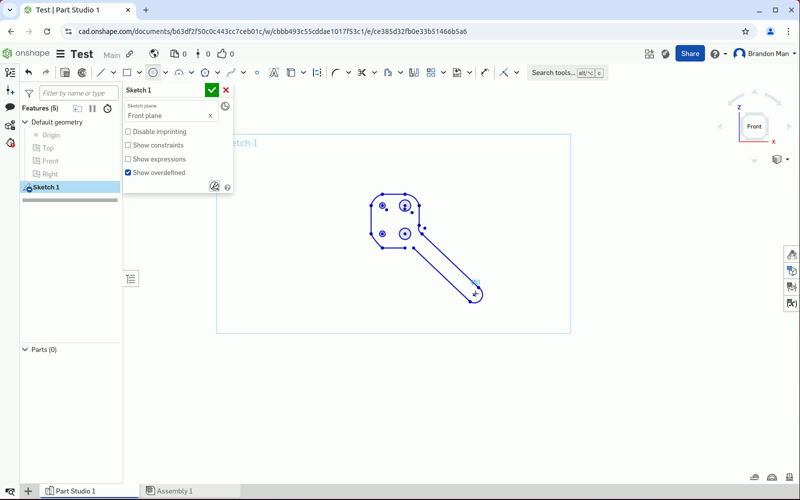
scroll(-6)
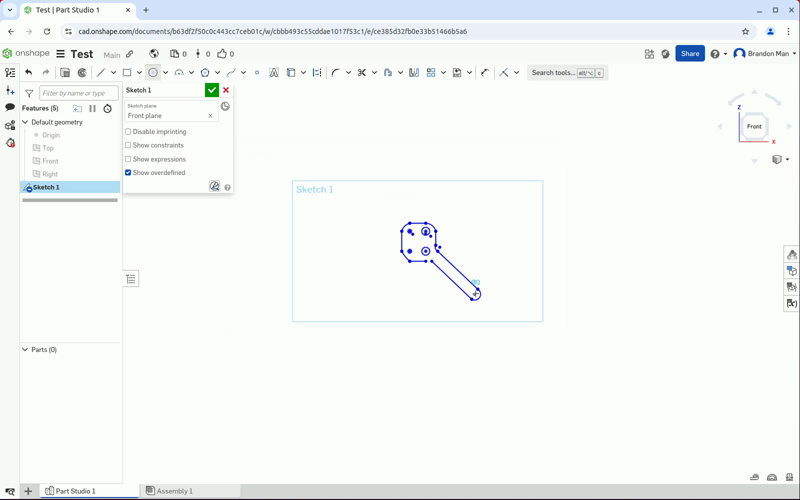
scroll(-6)
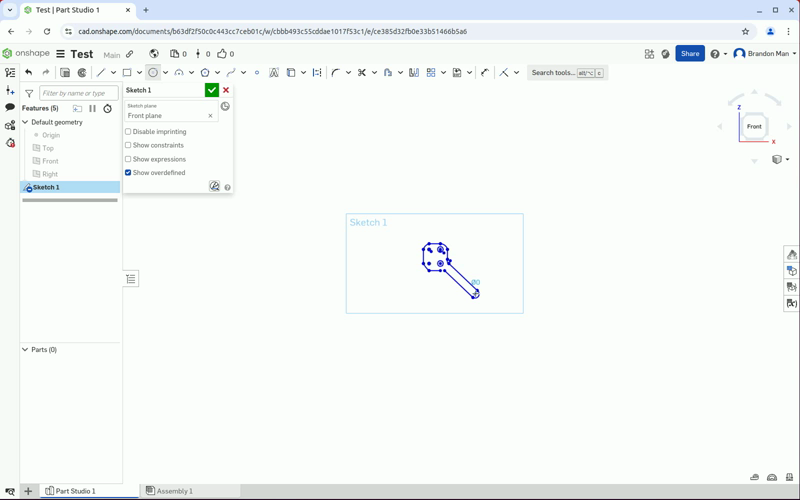
scroll(-6)
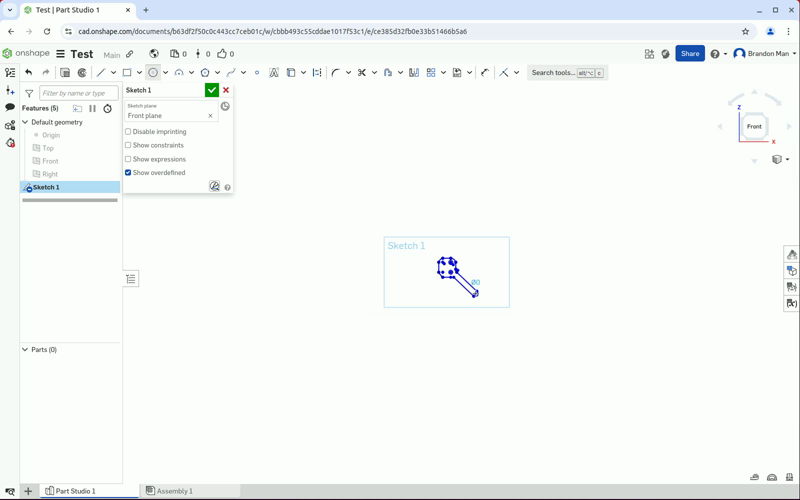
scroll(-6)
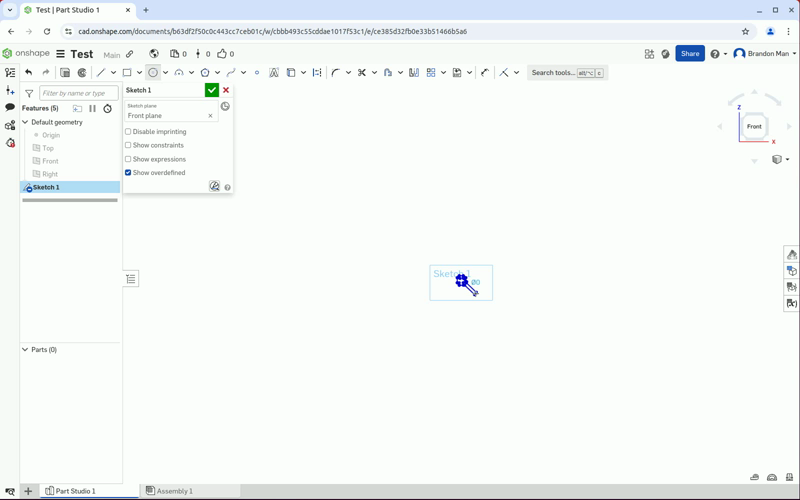
key_up(shift)
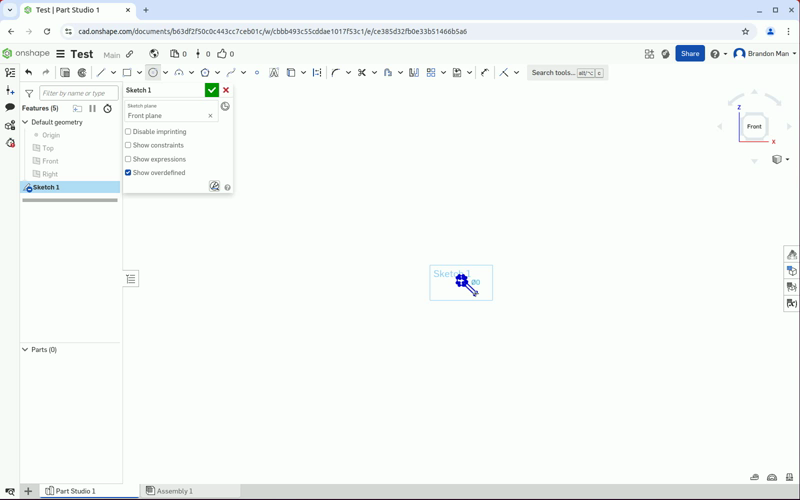
mouse_move(476, 293)
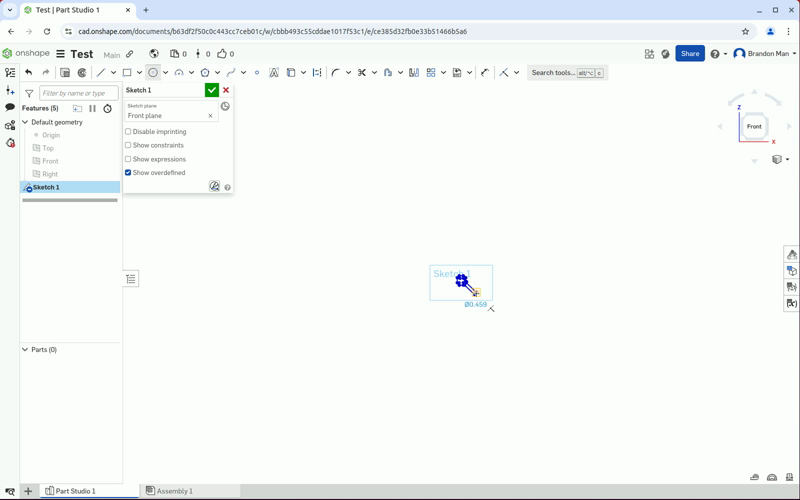
scroll(6)
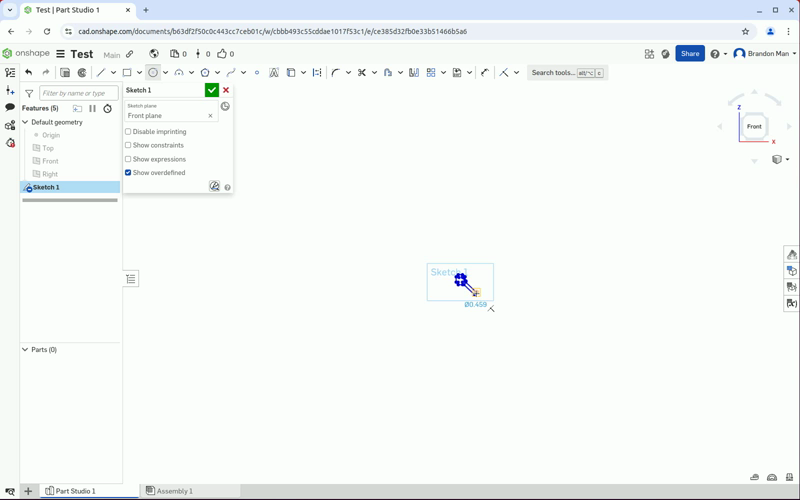
scroll(6)
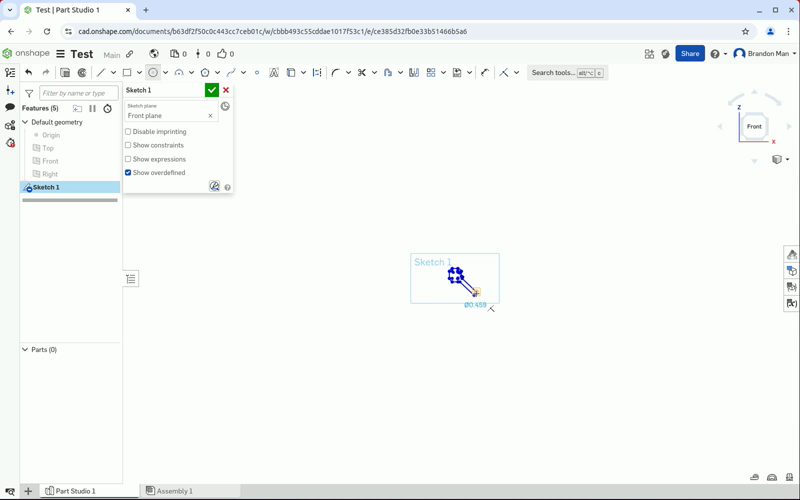
scroll(6)
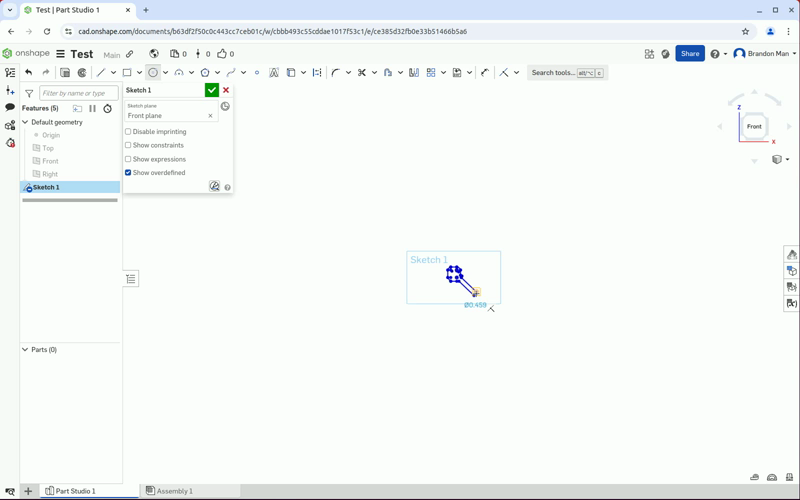
scroll(6)
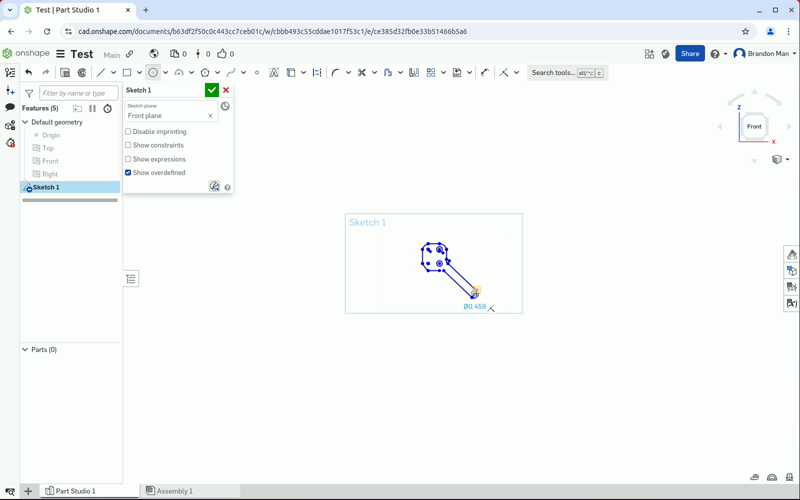
scroll(6)
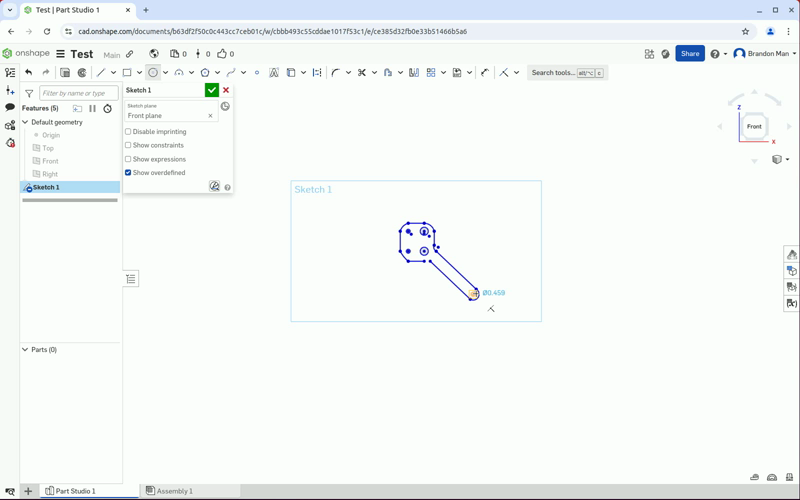
scroll(6)
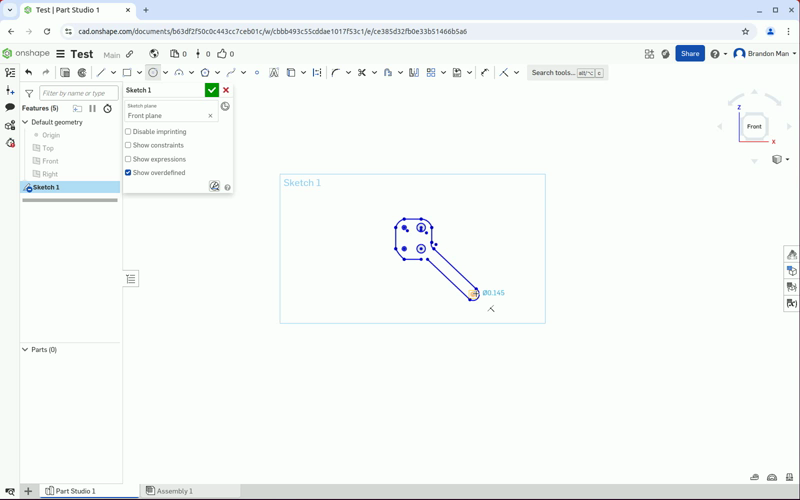
scroll(6)
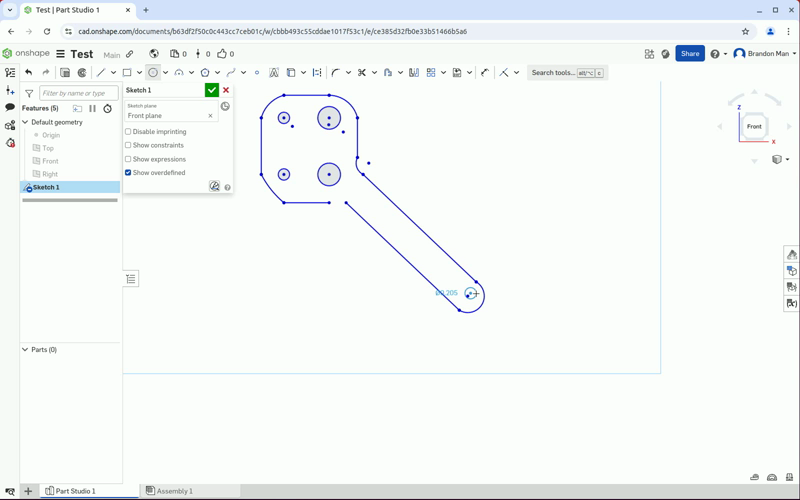
click(476, 293)
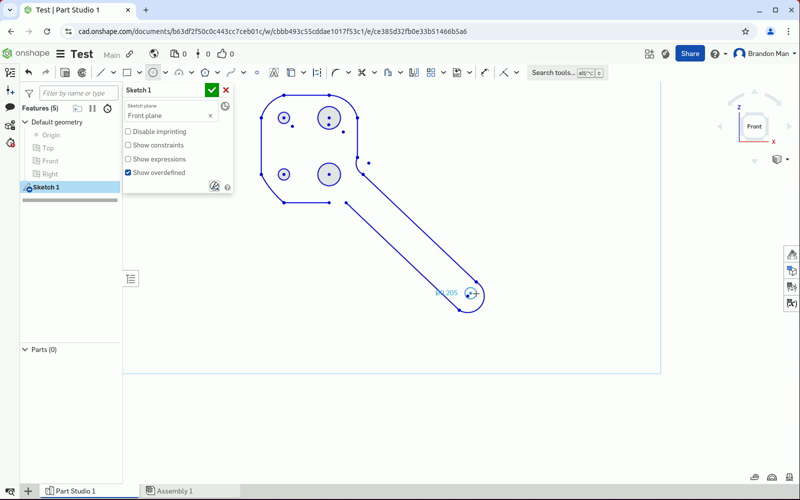
scroll(-6)
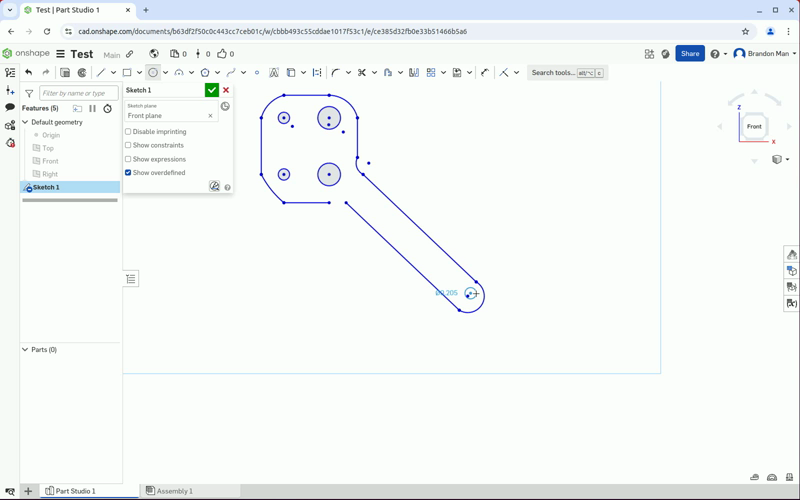
scroll(-6)
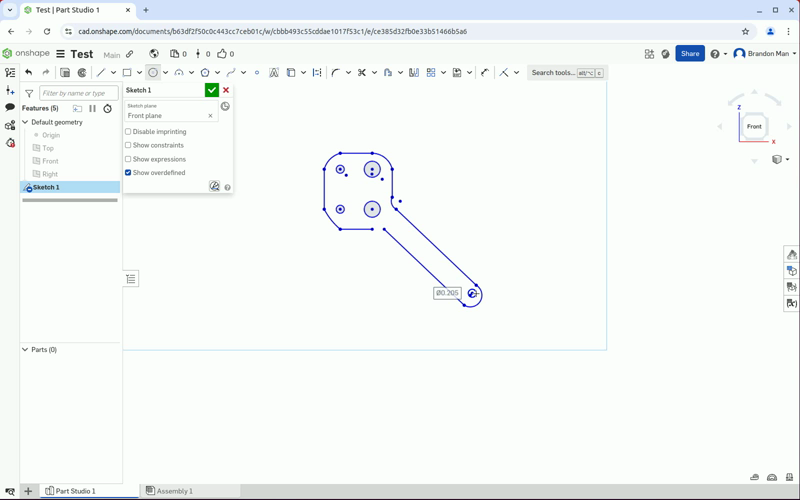
scroll(-6)
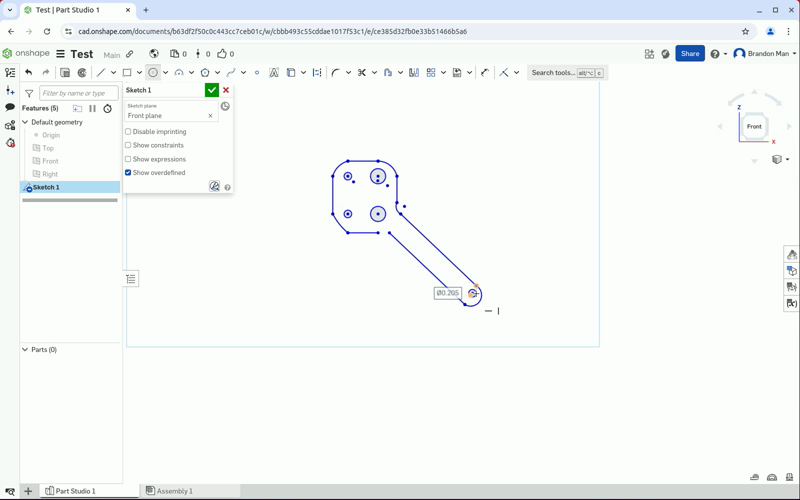
scroll(-6)
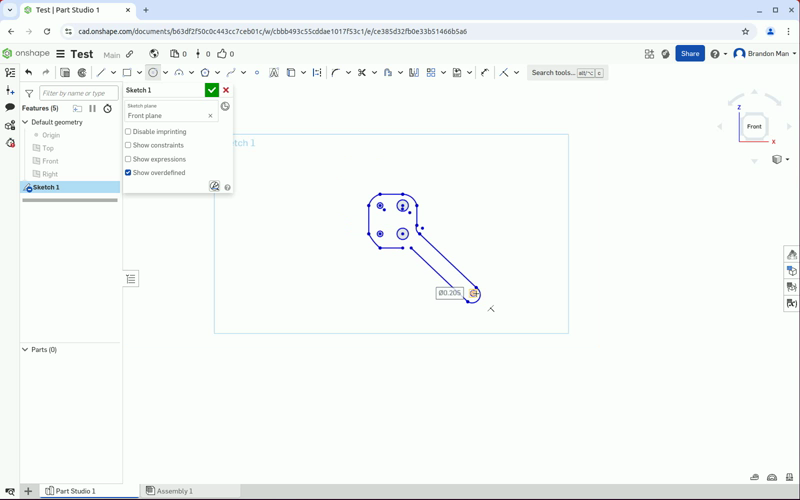
scroll(-6)
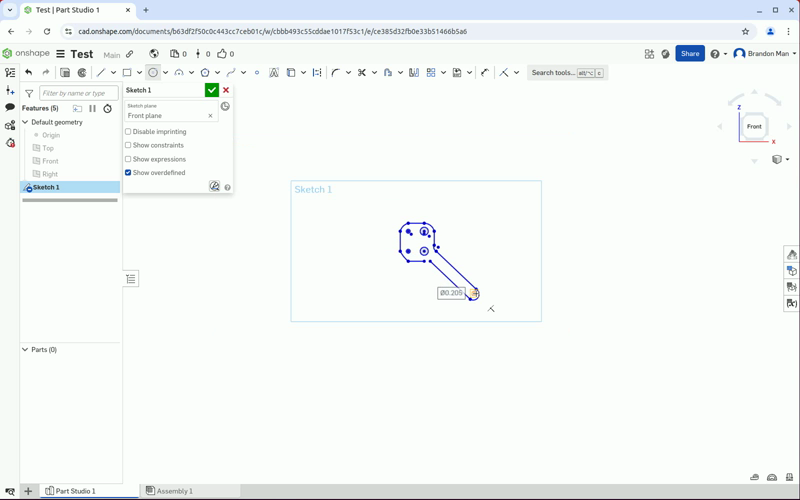
scroll(-6)
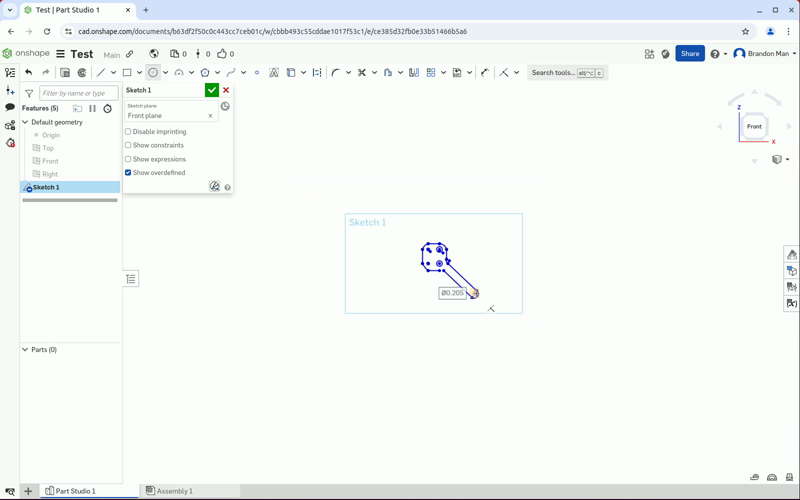
scroll(-6)
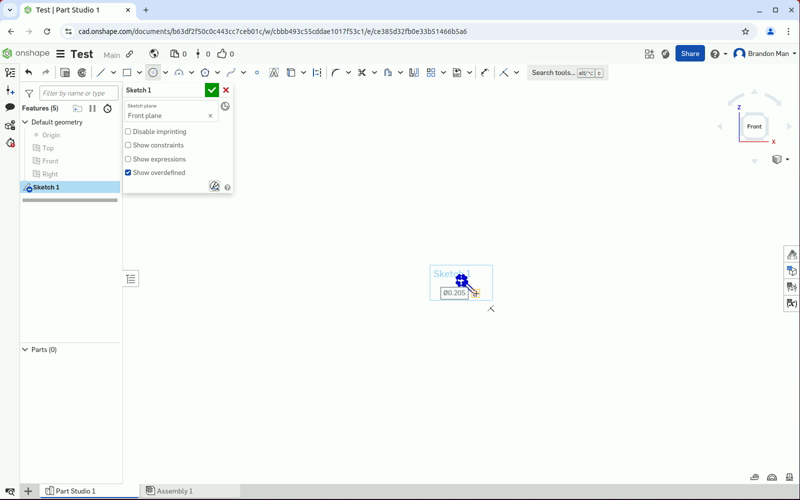
key(esc)
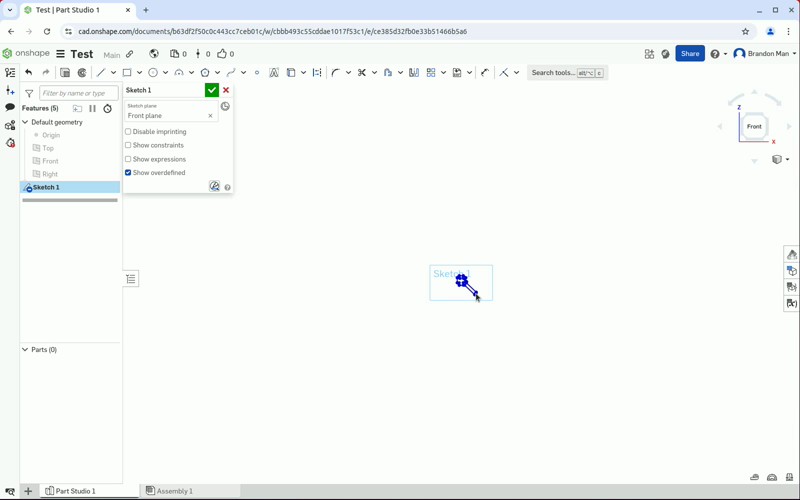
mouse_move(467, 284)
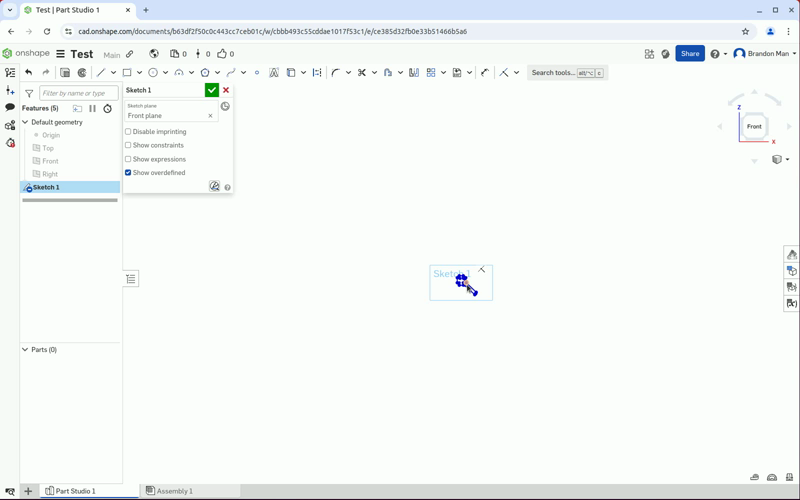
scroll(6)
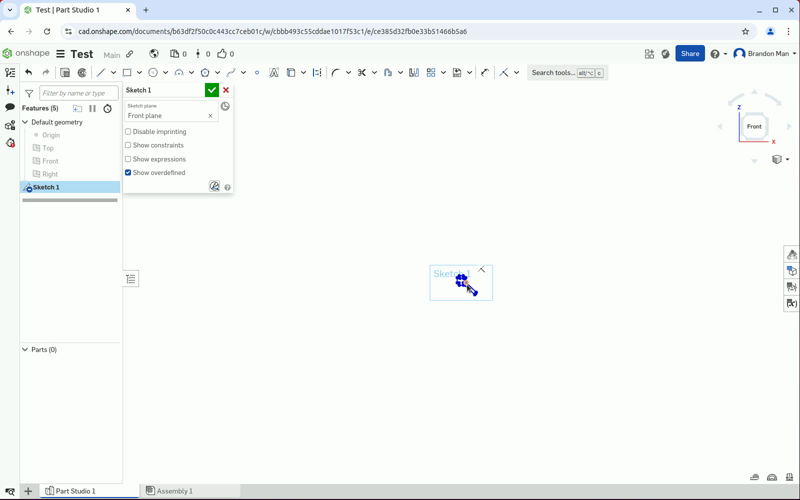
scroll(6)
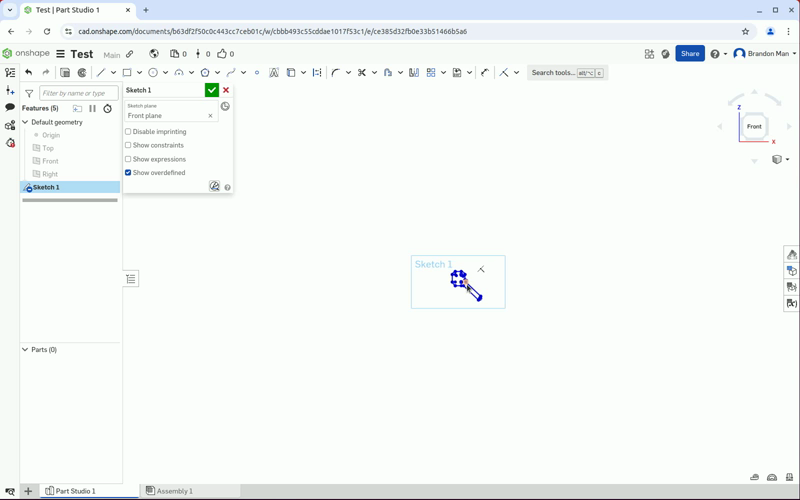
scroll(6)
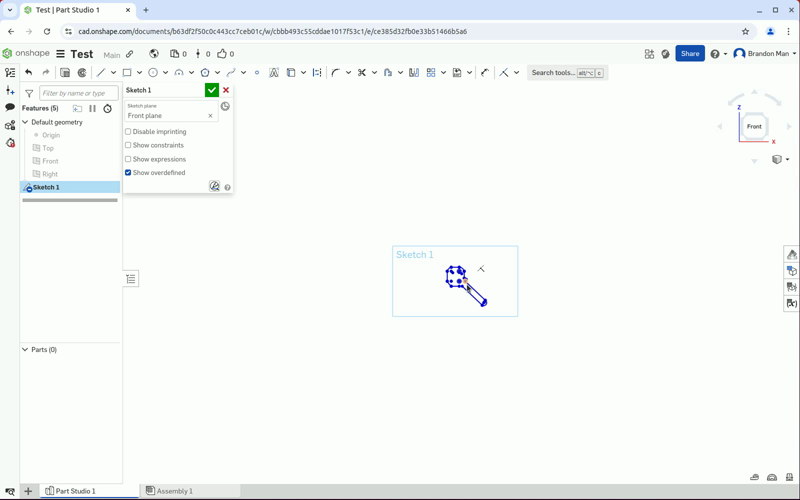
scroll(6)
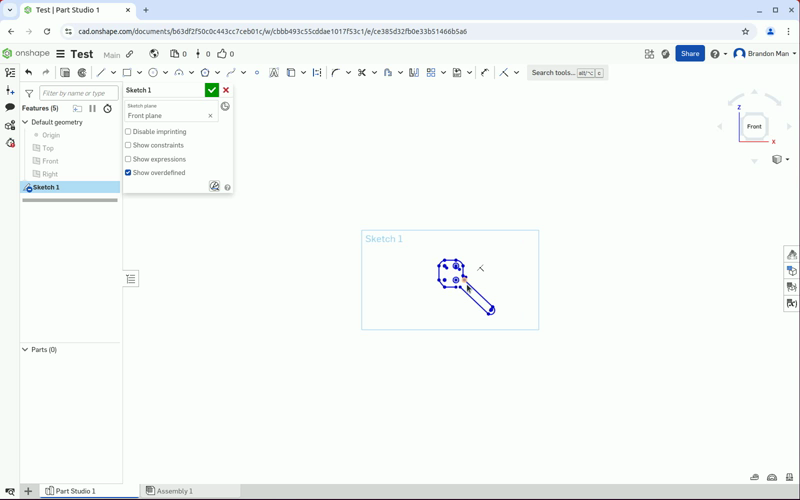
scroll(6)
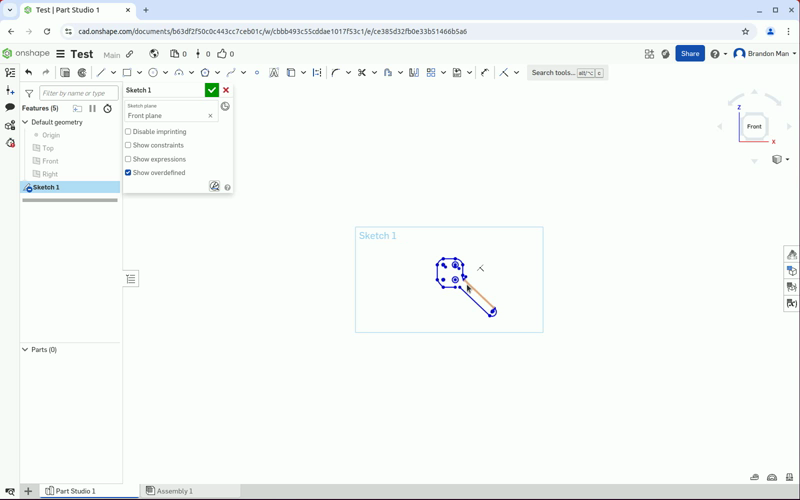
scroll(6)
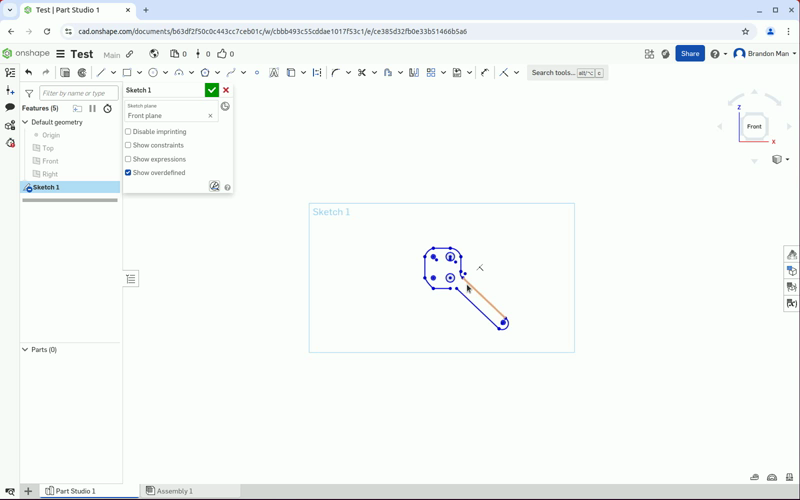
scroll(6)
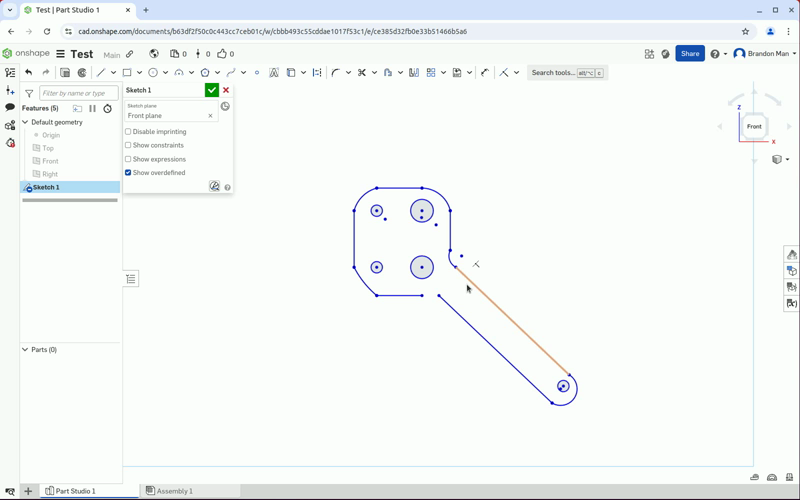
click(467, 284)
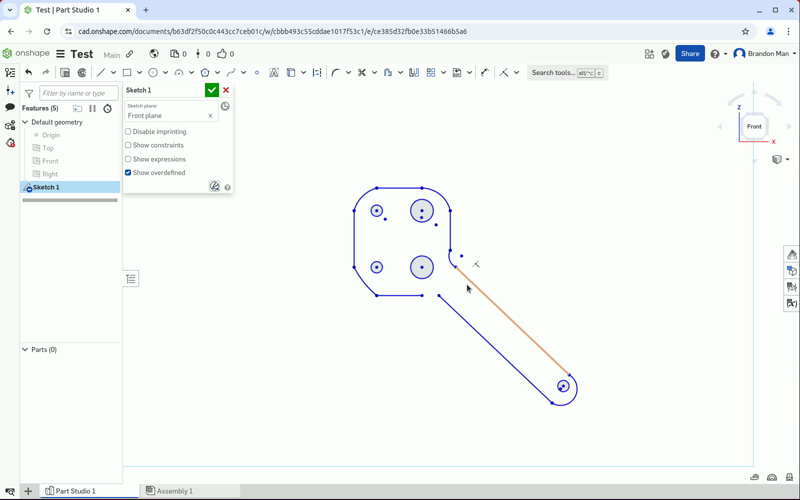
scroll(-6)
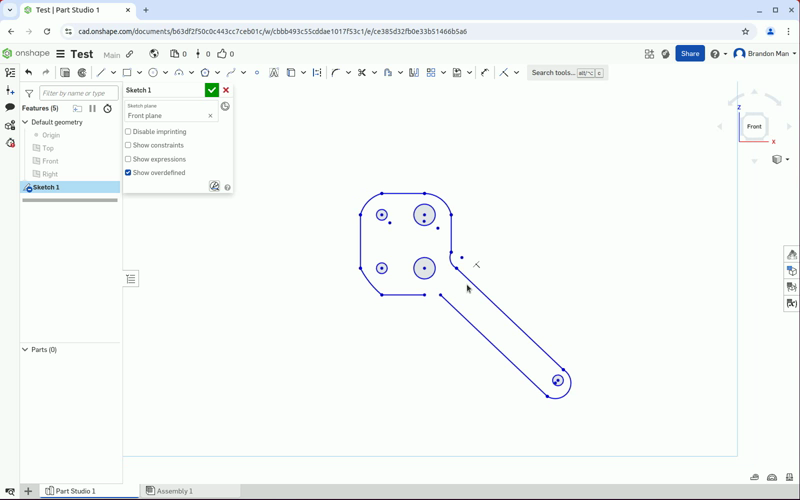
scroll(-6)
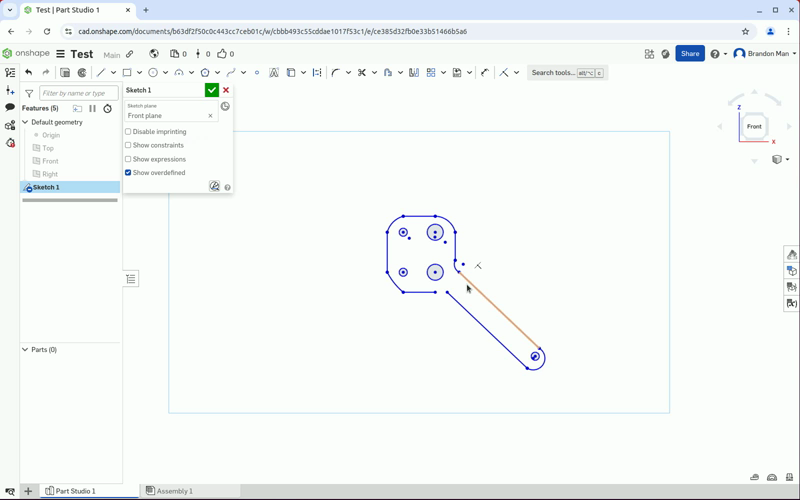
scroll(-6)
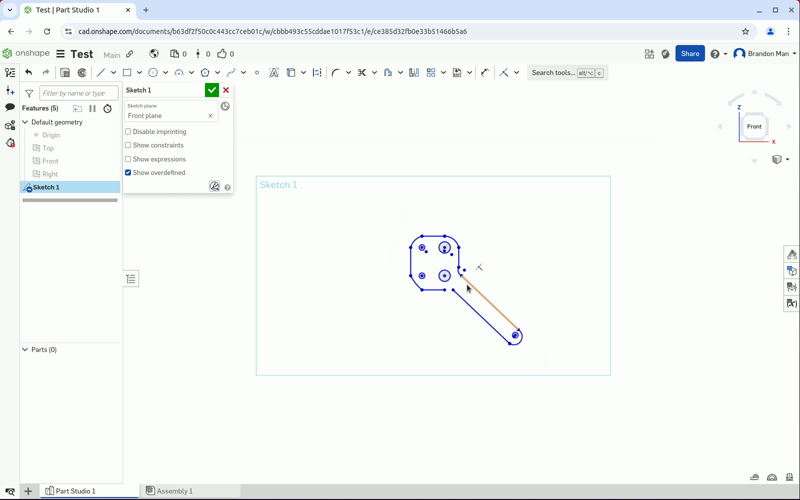
scroll(-6)
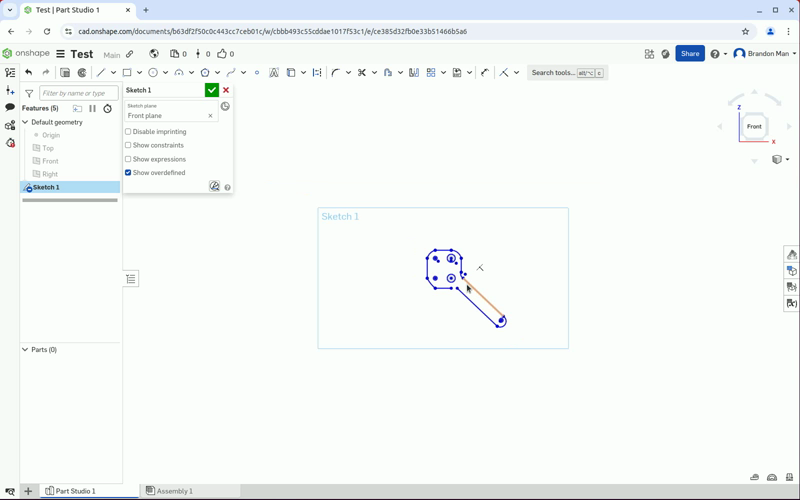
scroll(-6)
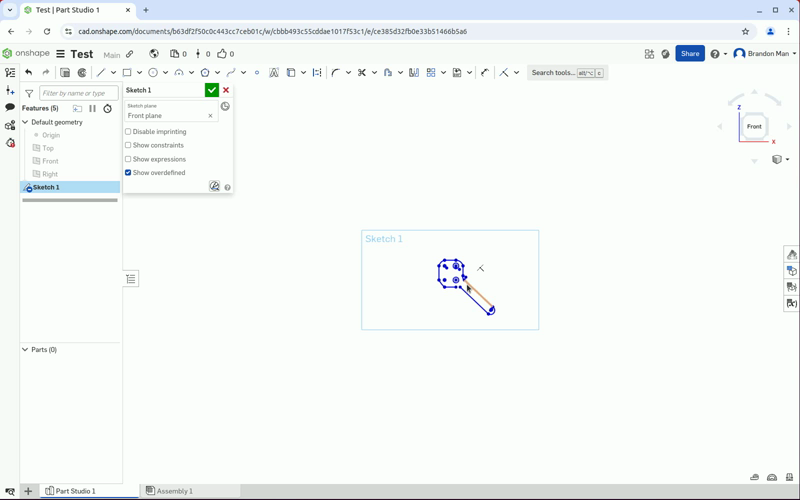
scroll(-6)
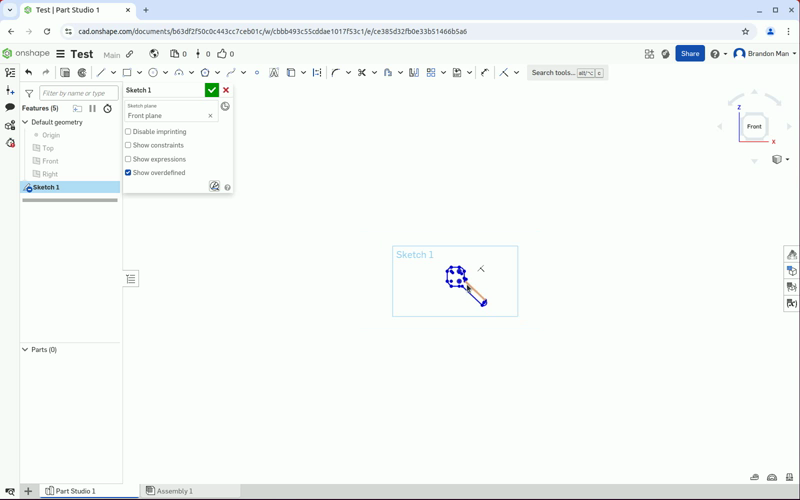
scroll(-6)
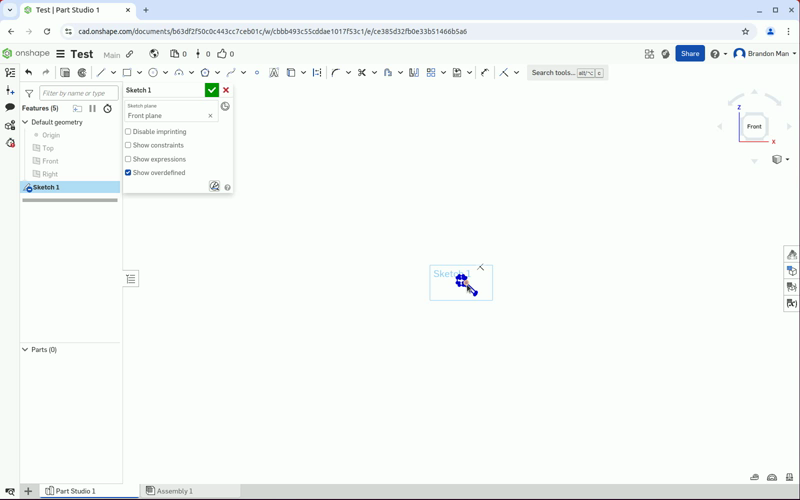
mouse_move(73, 352)
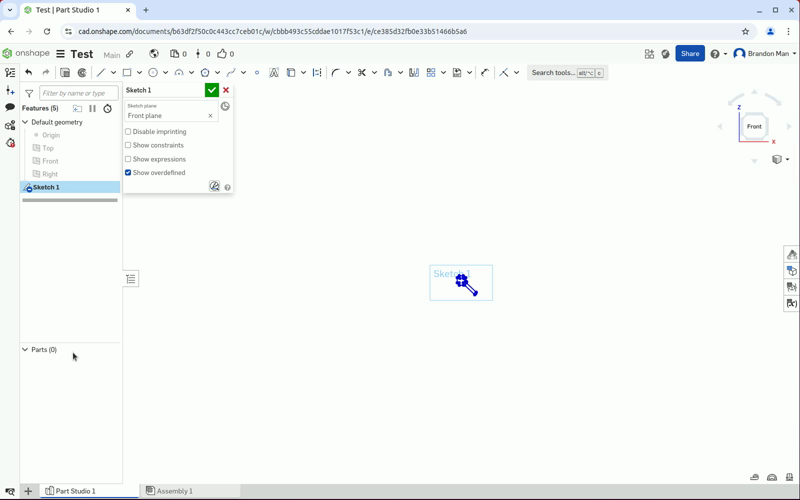
key(shift+y)
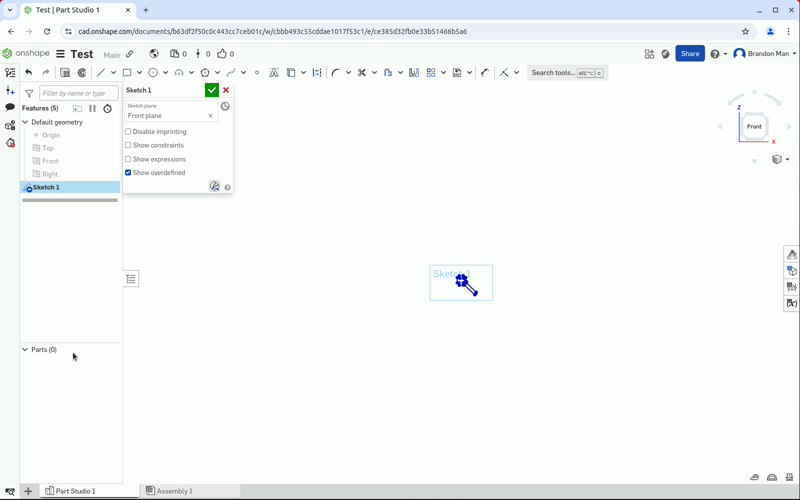
key(shift+e)
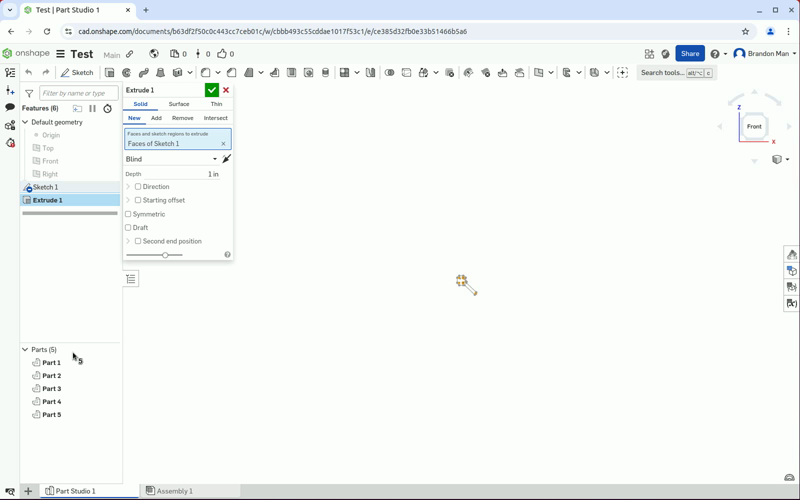
mouse_move(143, 106)
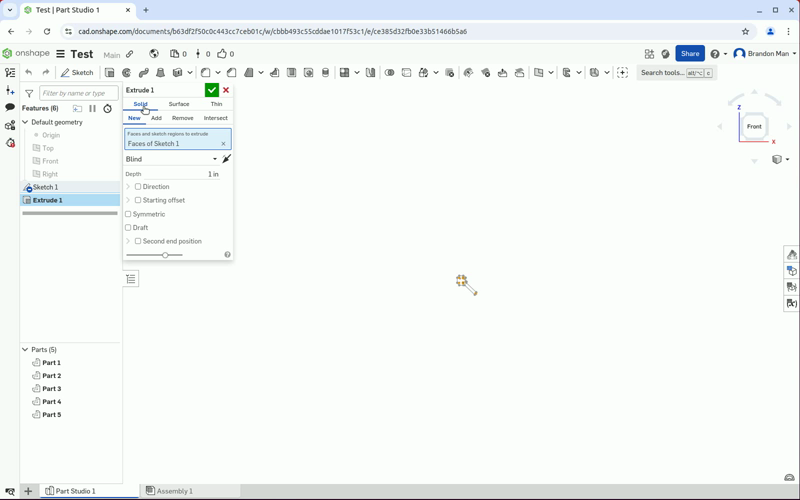
click(143, 106)
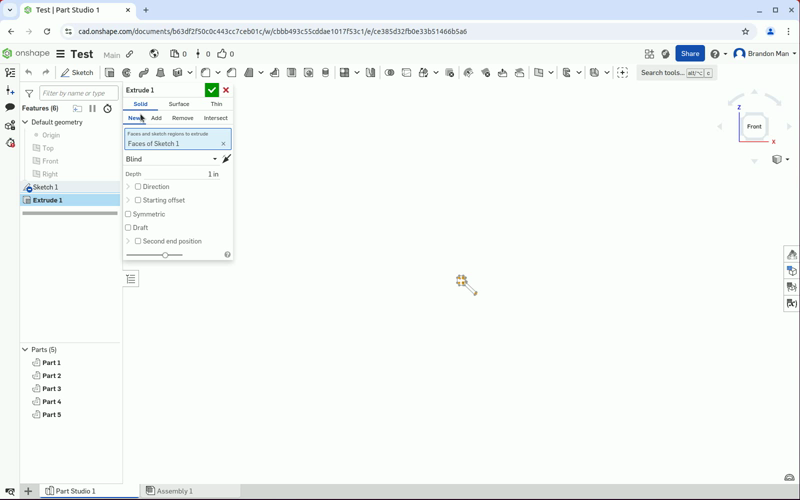
mouse_move(137, 120)
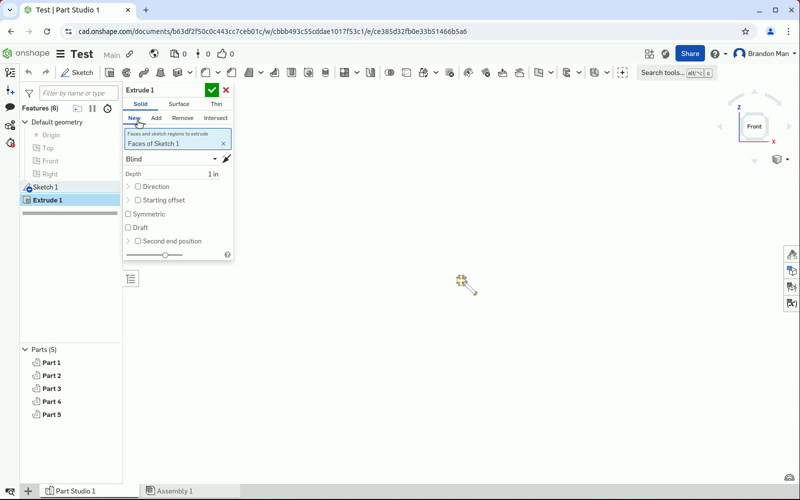
click(137, 120)
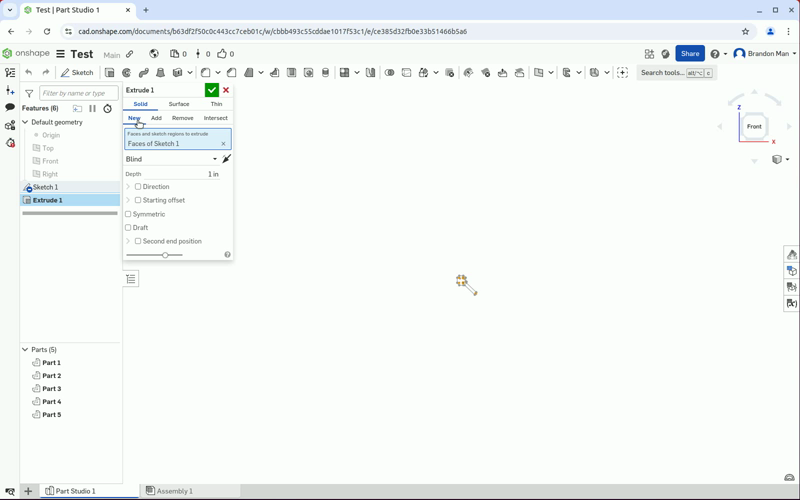
key(tab, 4)
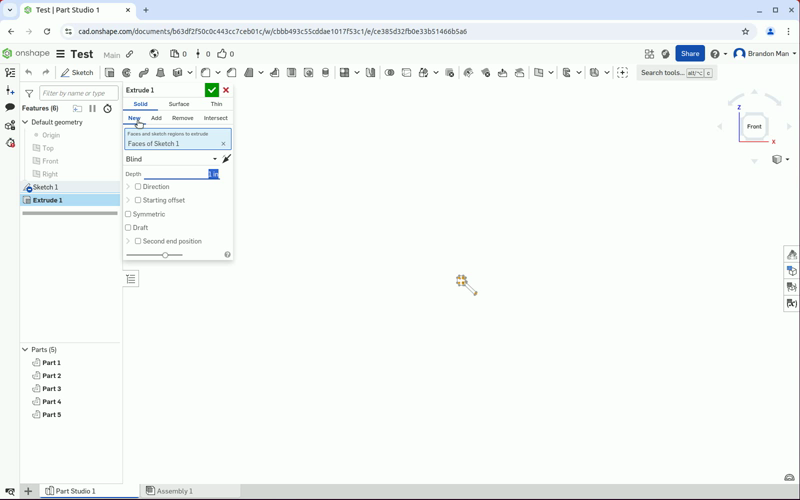
text(-0.482)
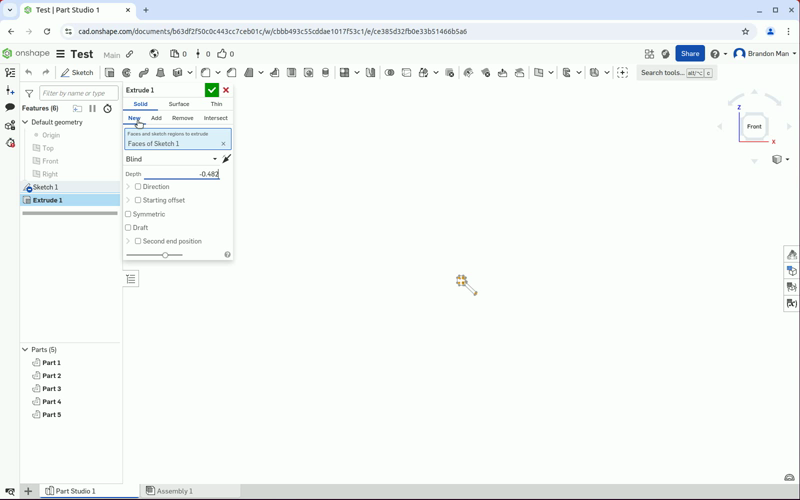
key(tab, 3)
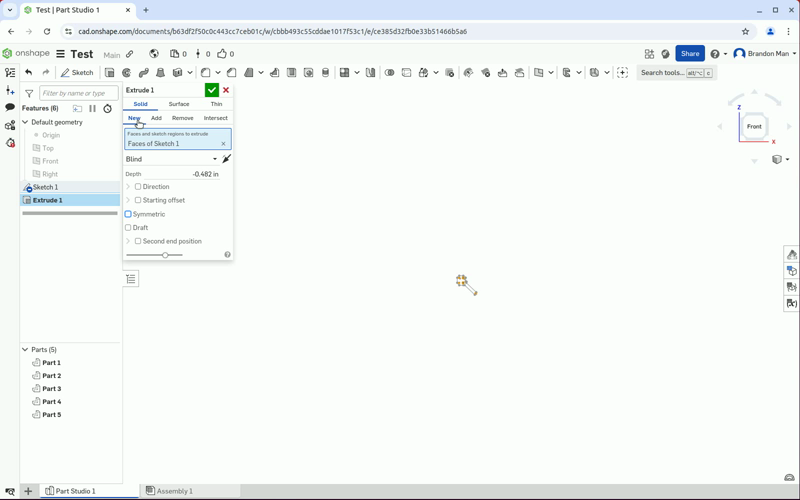
key(space)
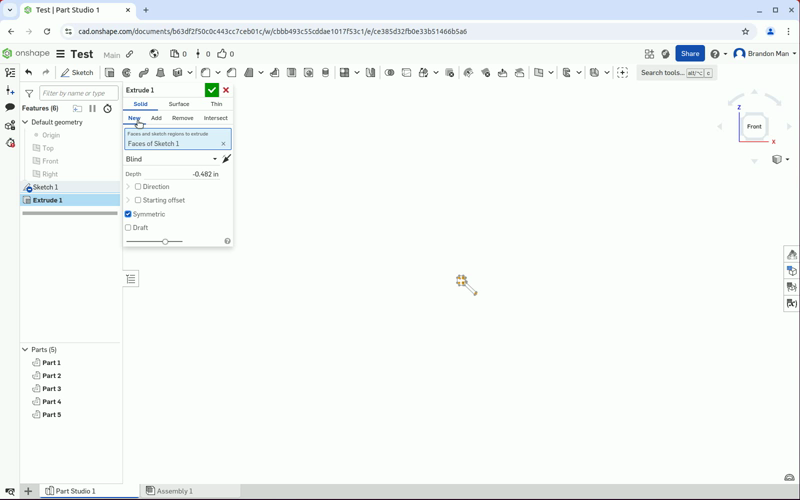
key(enter)
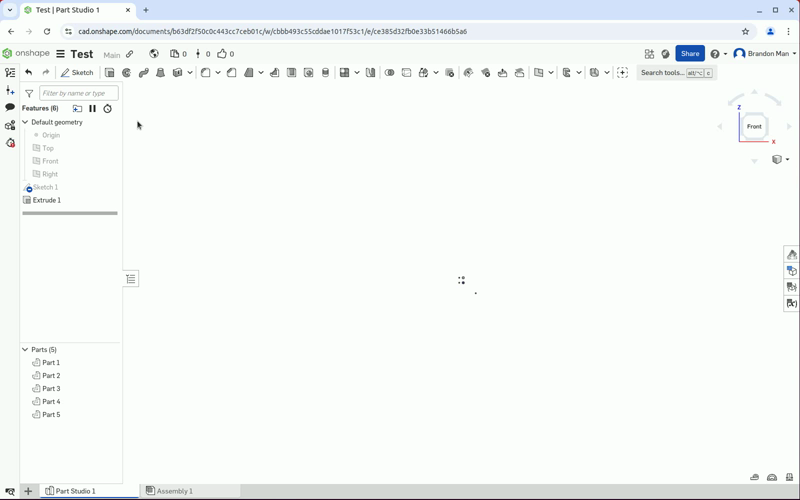
key(shift+h)
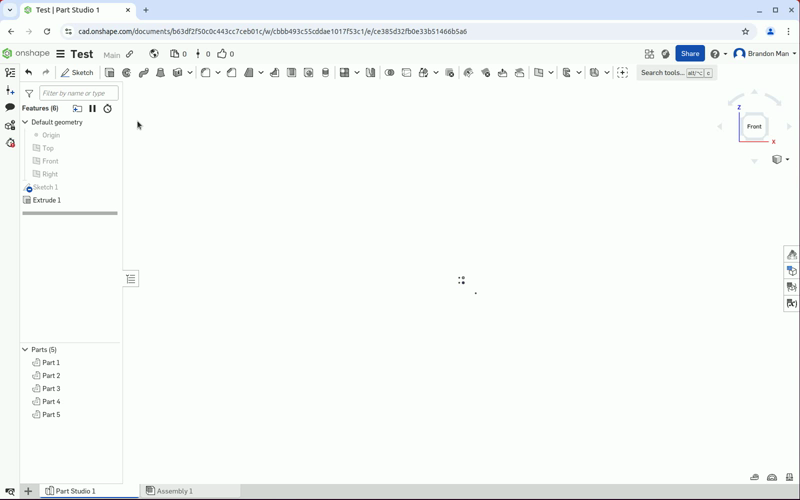
key(shift+h)
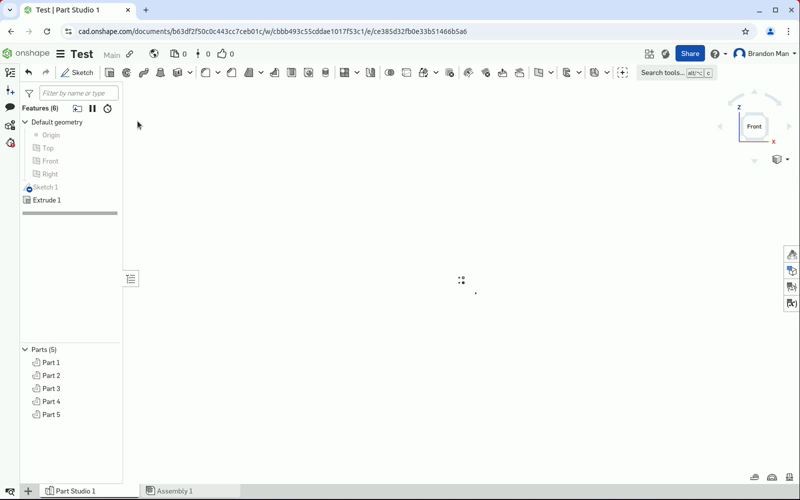
mouse_move(73, 189)
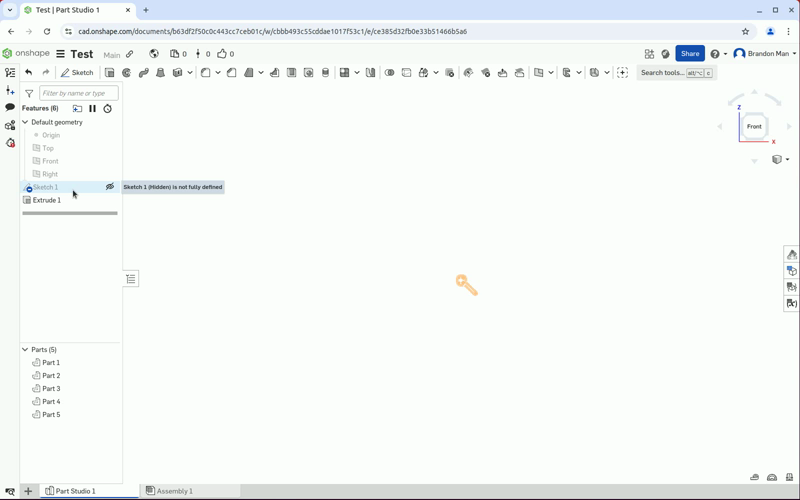
click(73, 189)
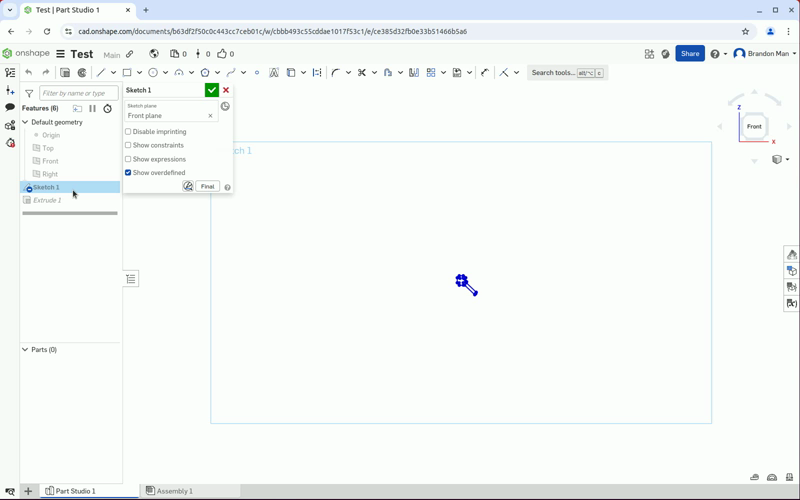
mouse_move(229, 92)
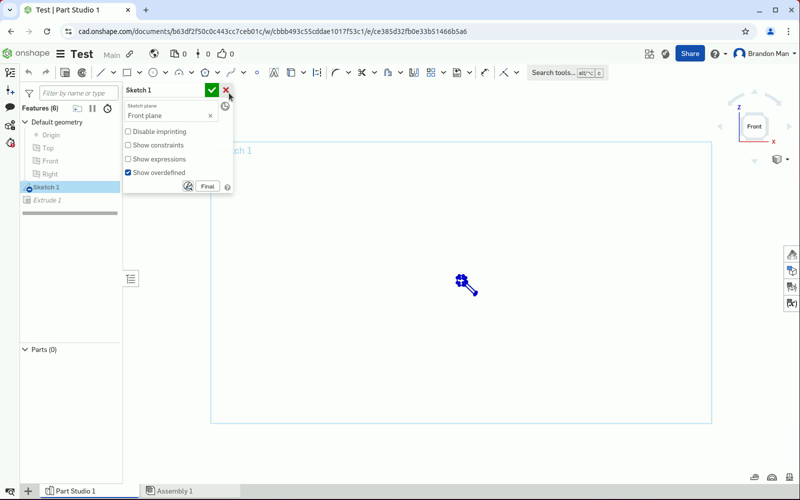
click(229, 92)
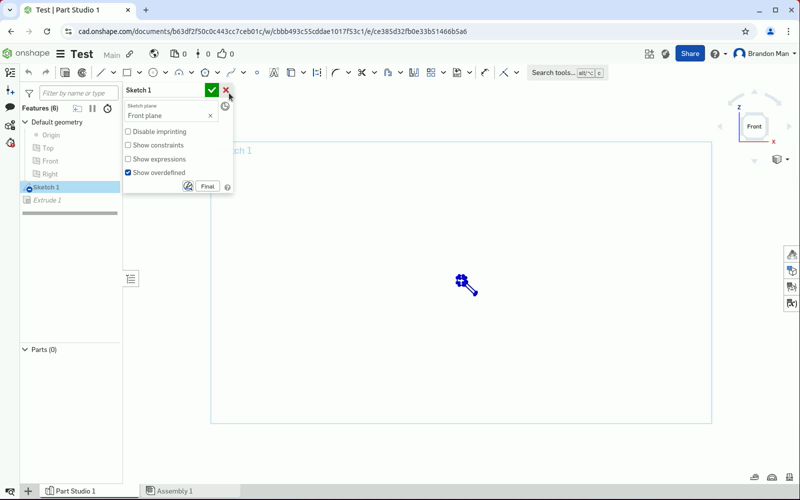
key(shift+s)
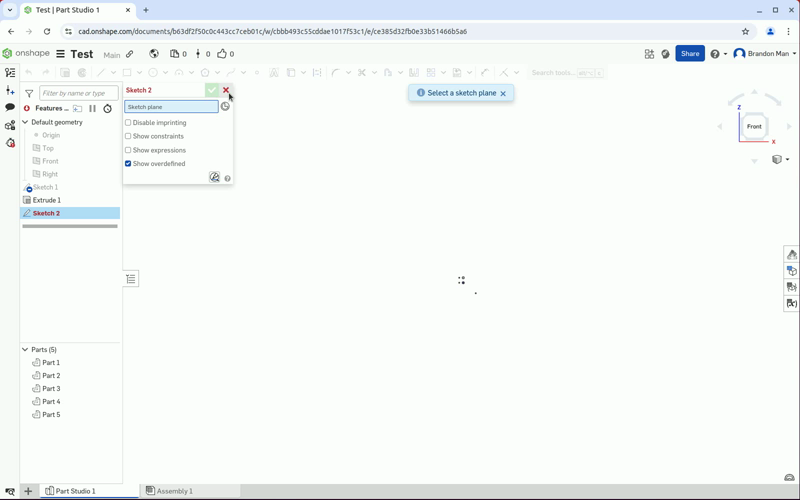
mouse_move(73, 163)
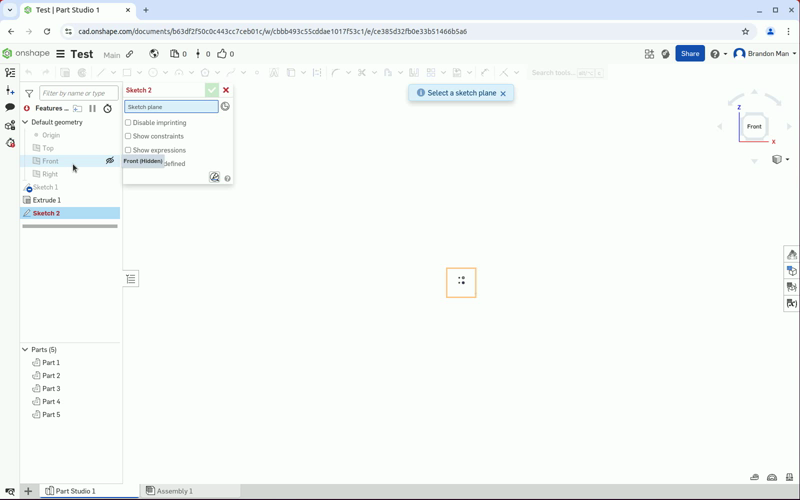
click(73, 163)
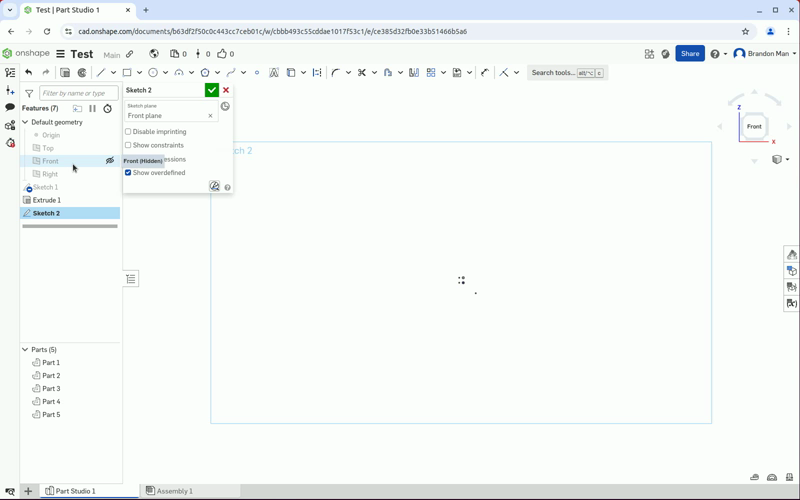
mouse_move(73, 352)
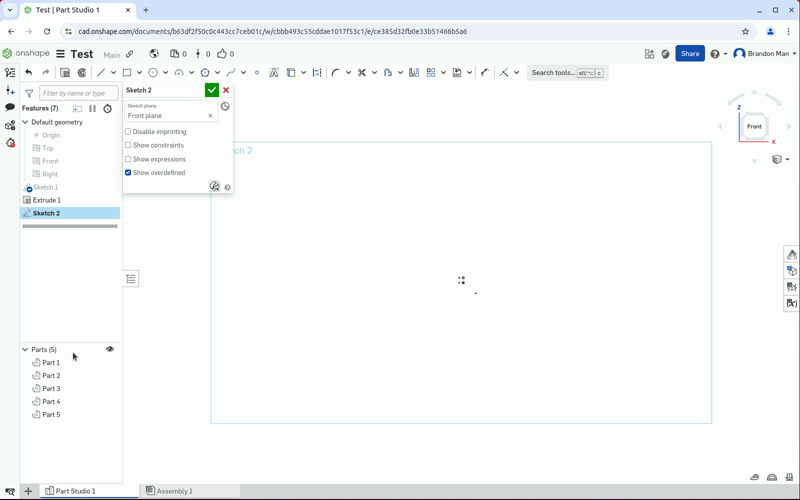
key(y)
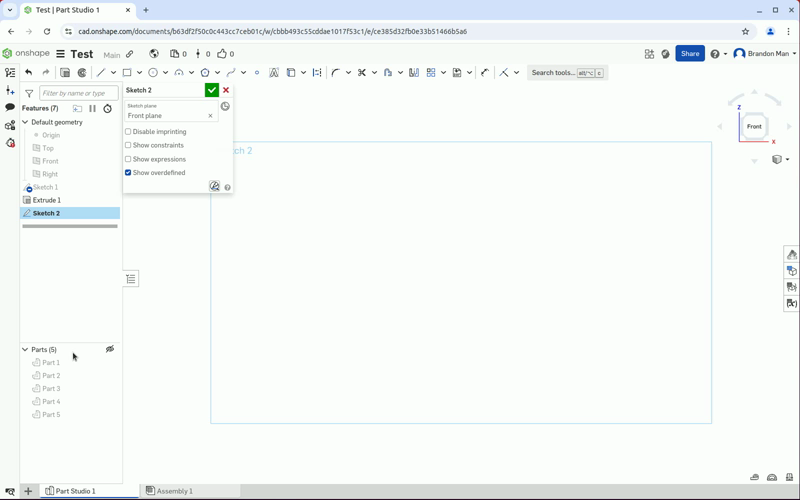
key(c)
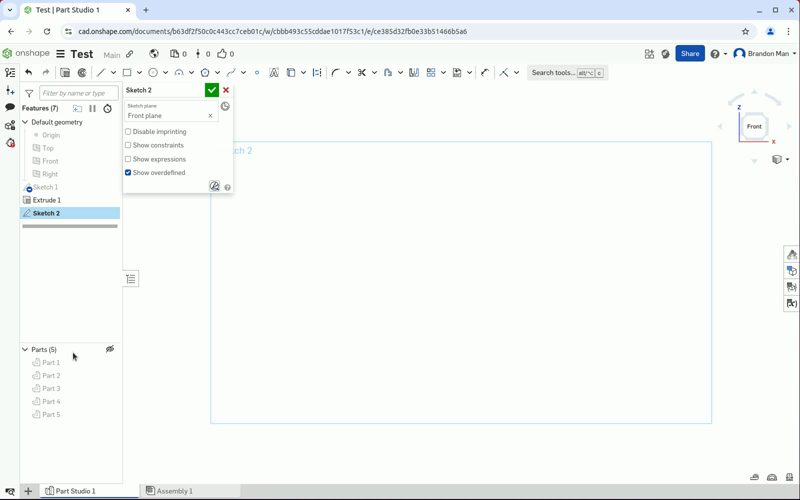
key_down(shift)
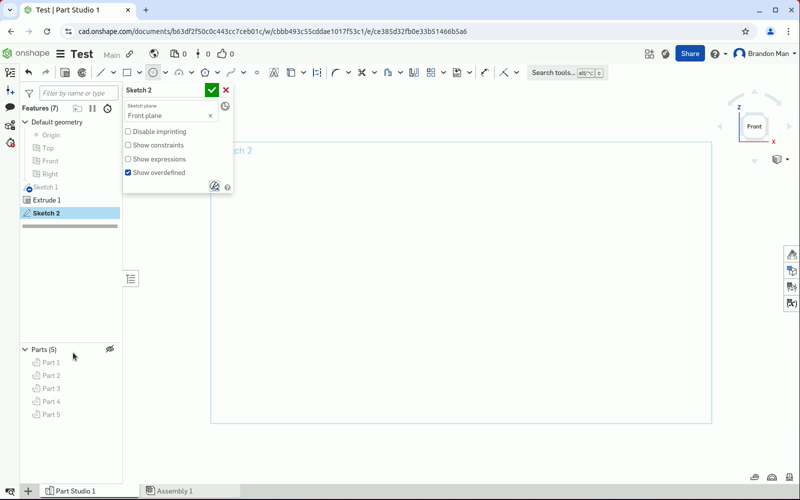
mouse_move(460, 282)
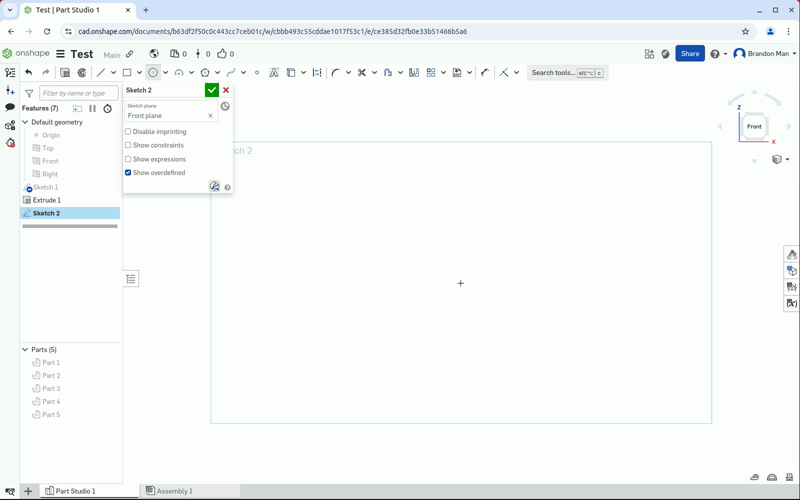
click(460, 282)
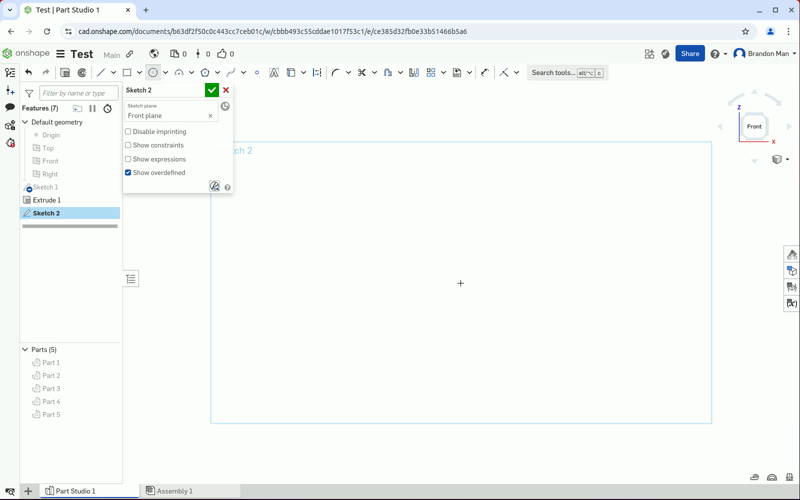
key_up(shift)
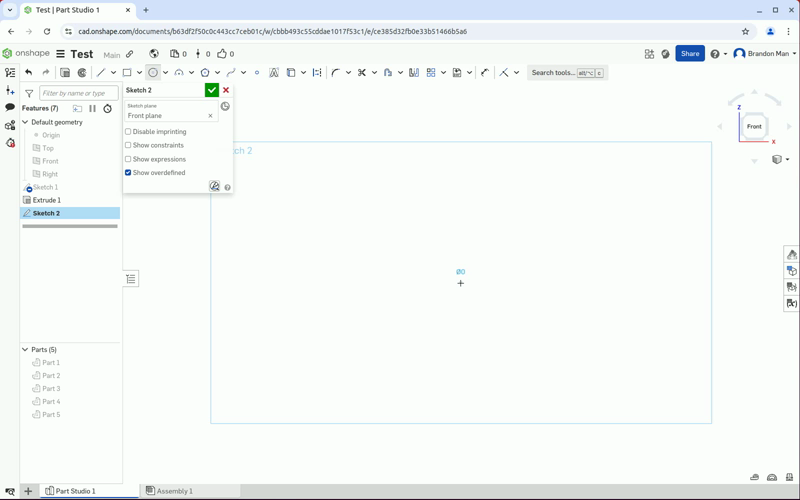
mouse_move(463, 282)
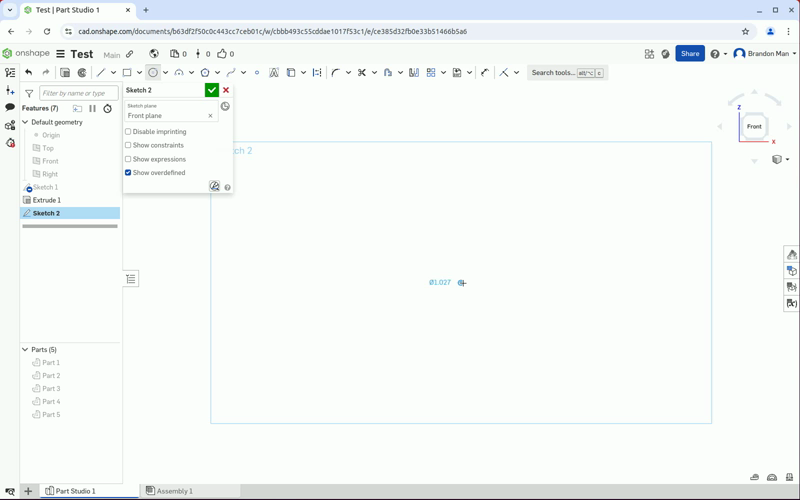
scroll(6)
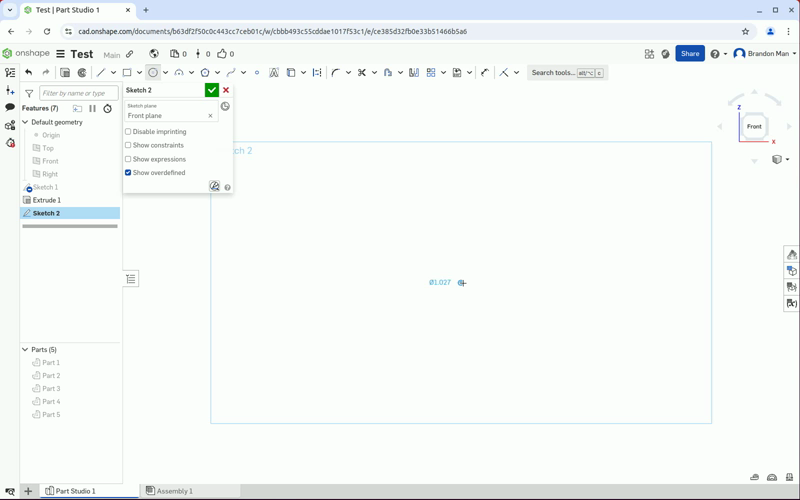
scroll(6)
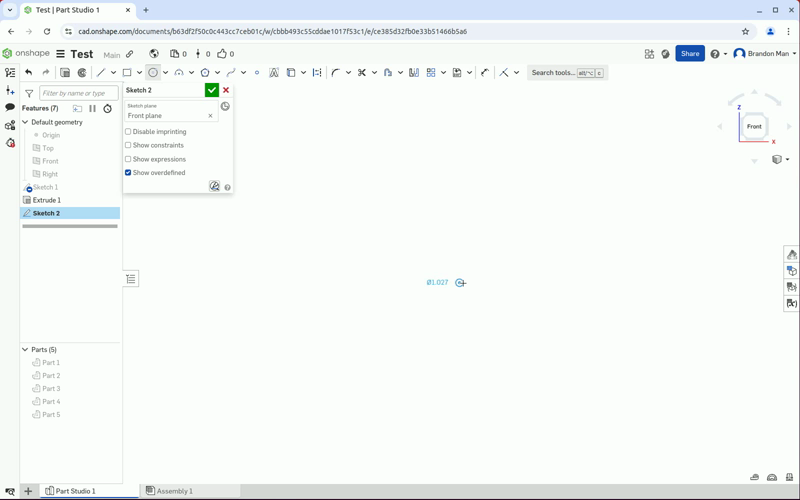
scroll(6)
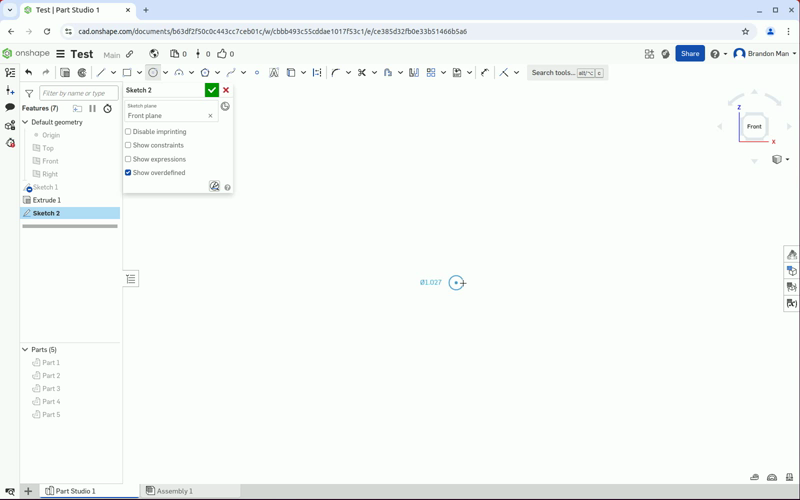
scroll(6)
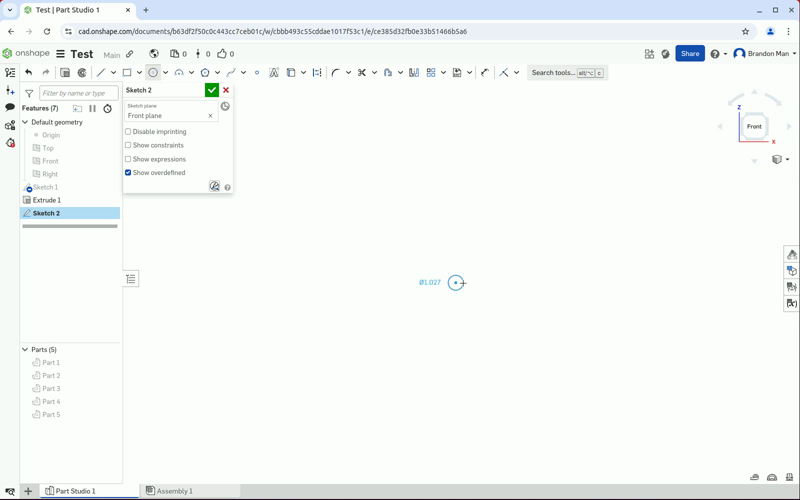
scroll(6)
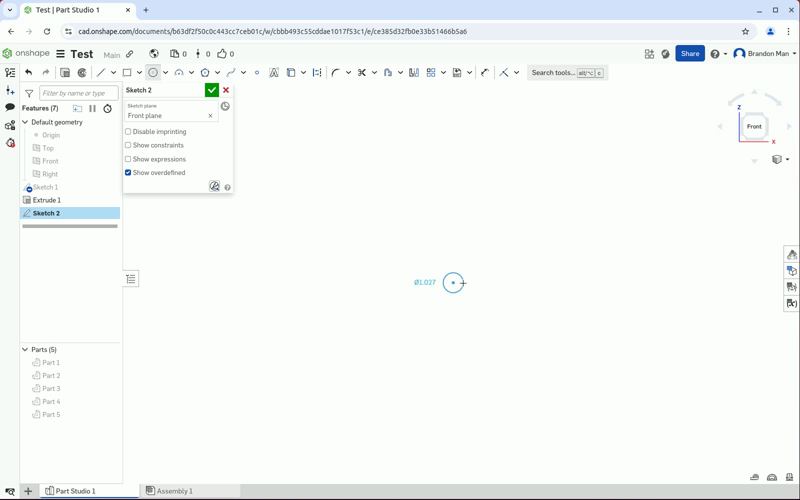
scroll(6)
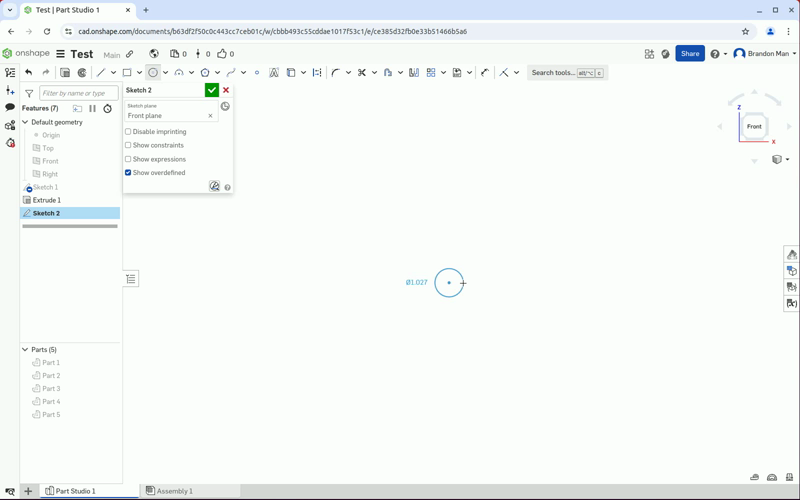
scroll(6)
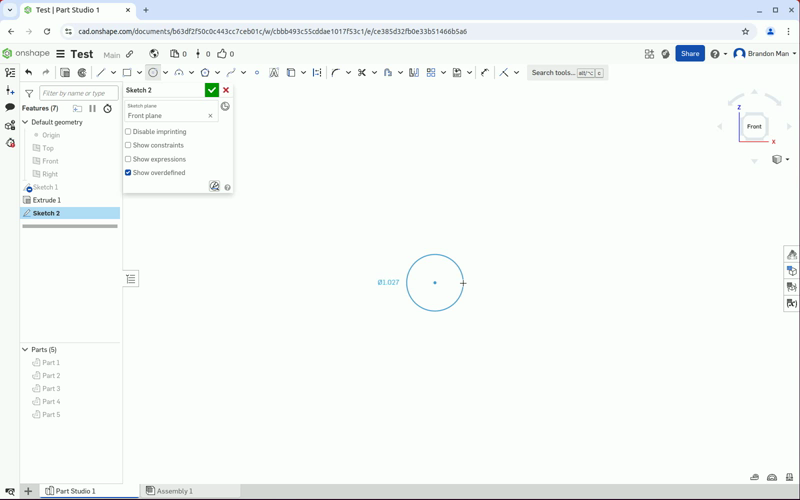
click(463, 282)
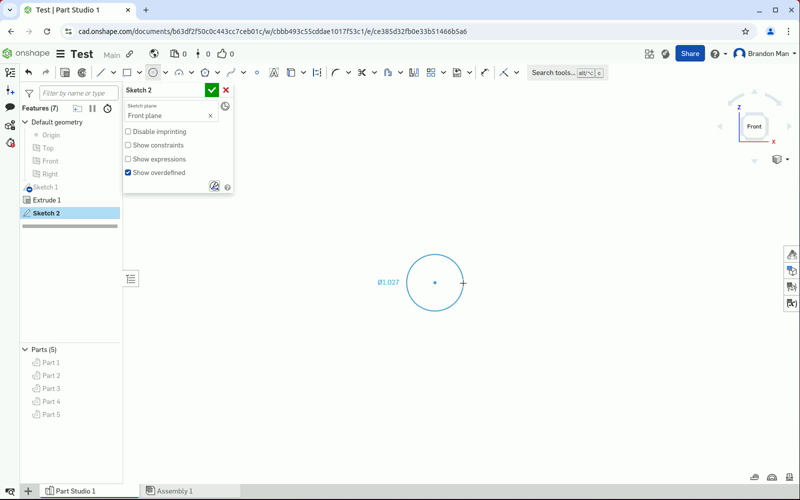
scroll(-6)
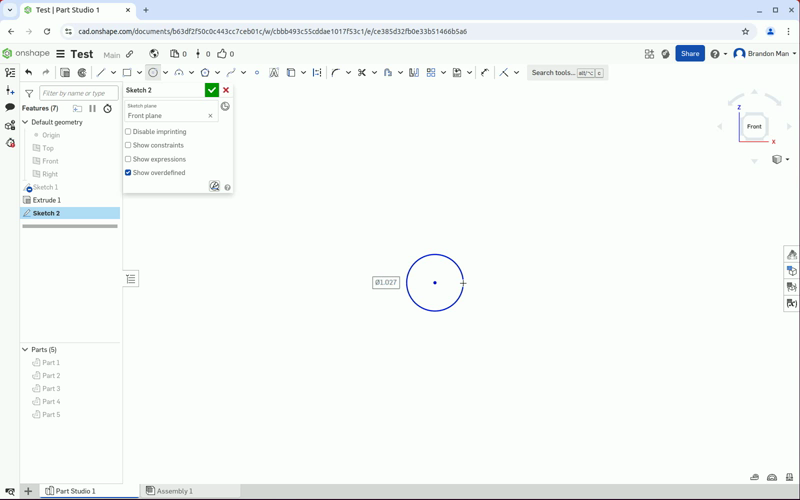
scroll(-6)
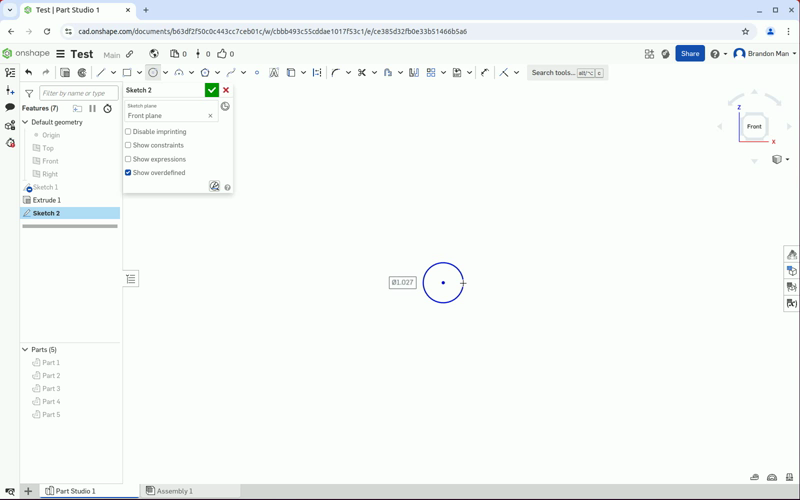
scroll(-6)
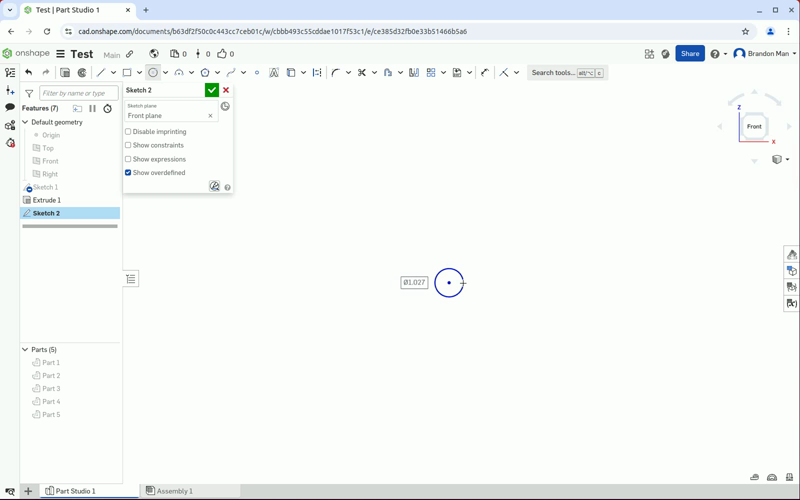
scroll(-6)
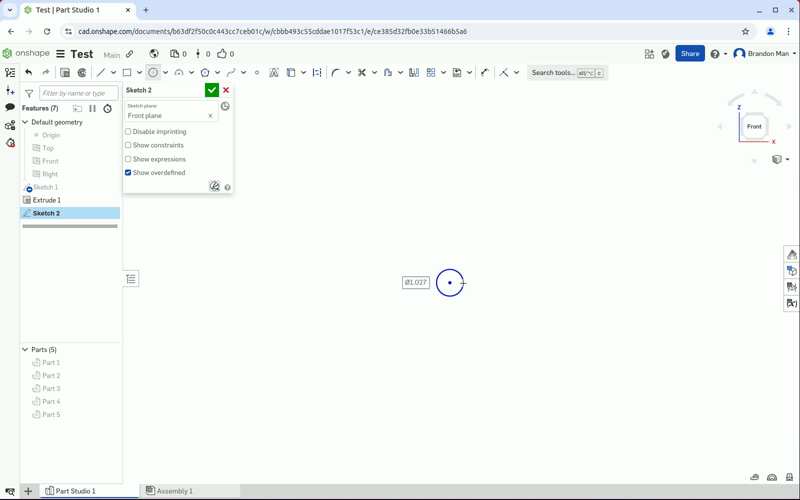
scroll(-6)
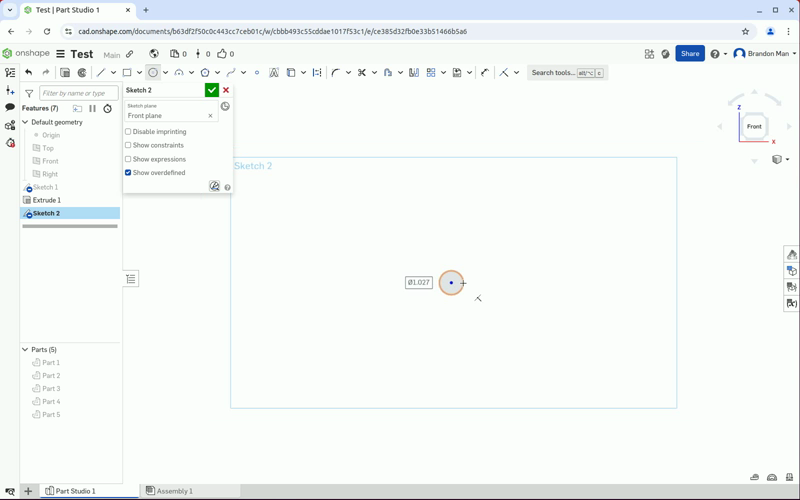
scroll(-6)
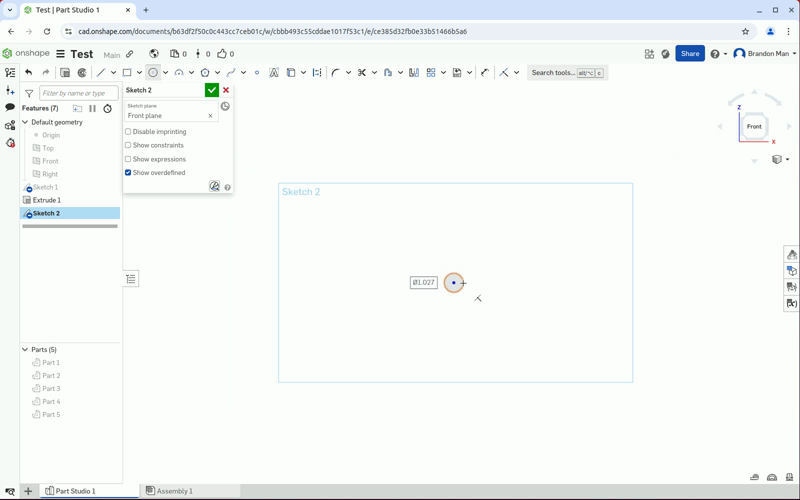
scroll(-6)
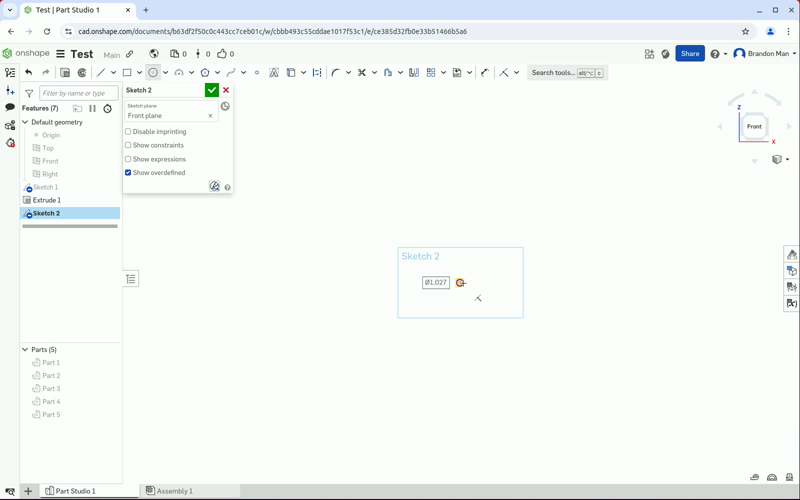
key(esc)
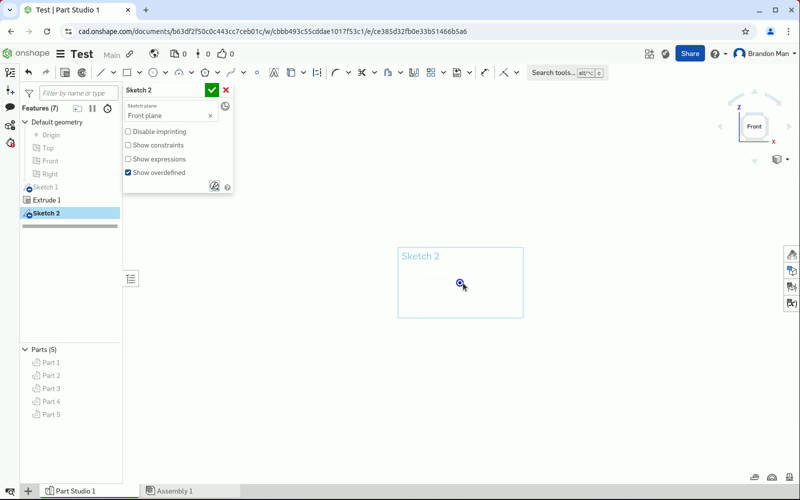
mouse_move(462, 284)
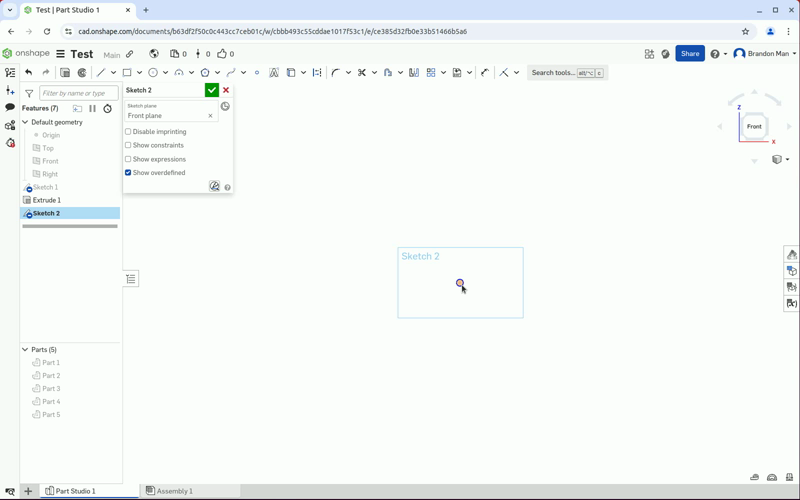
scroll(6)
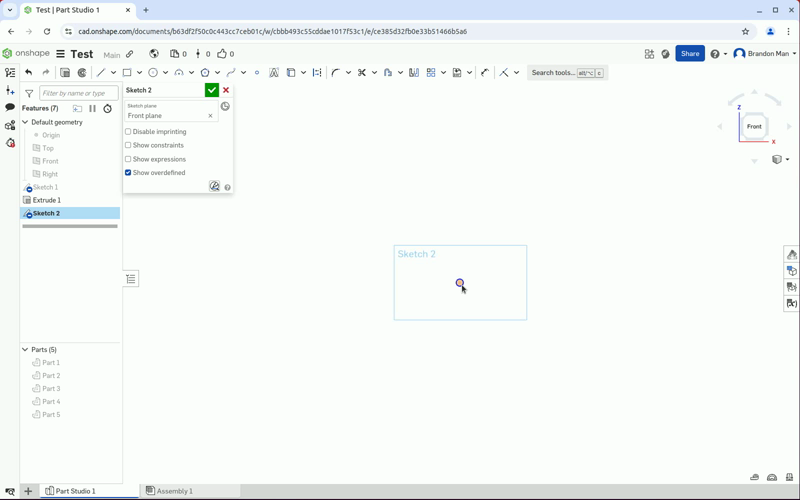
scroll(6)
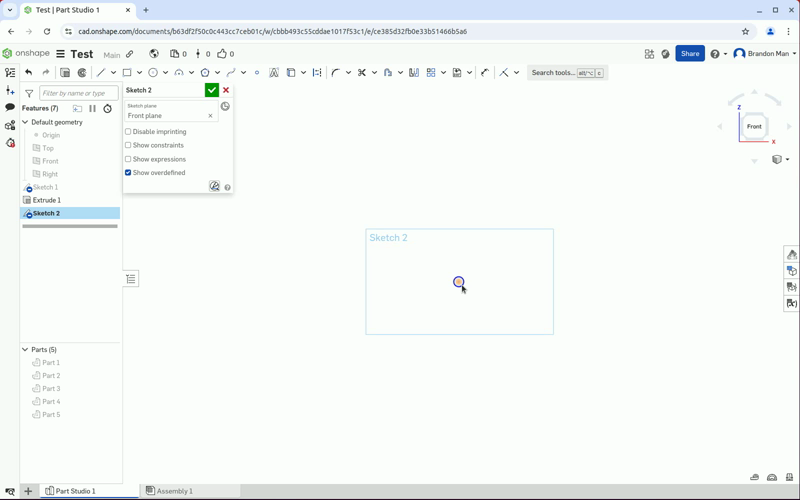
scroll(6)
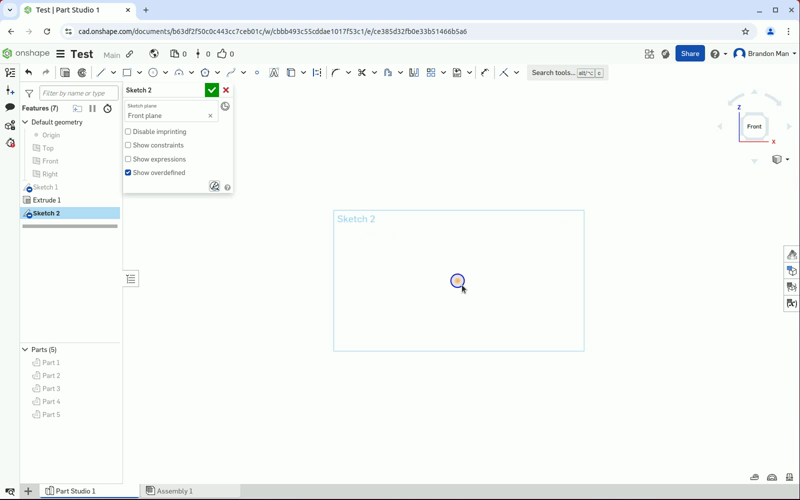
scroll(6)
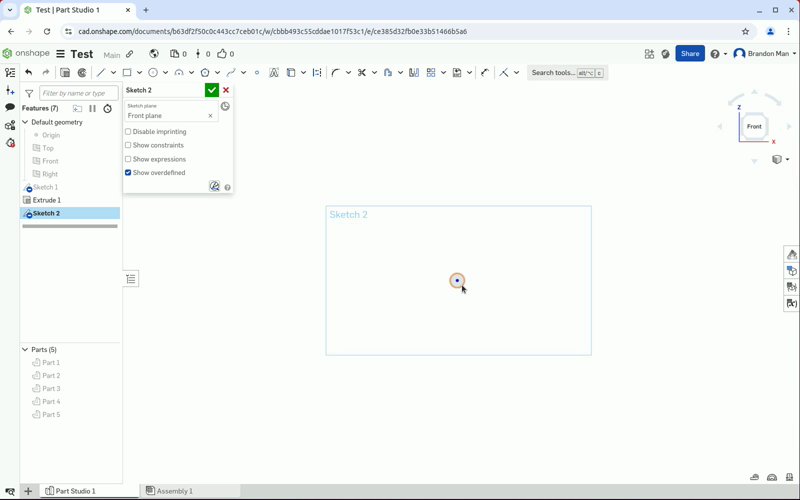
scroll(6)
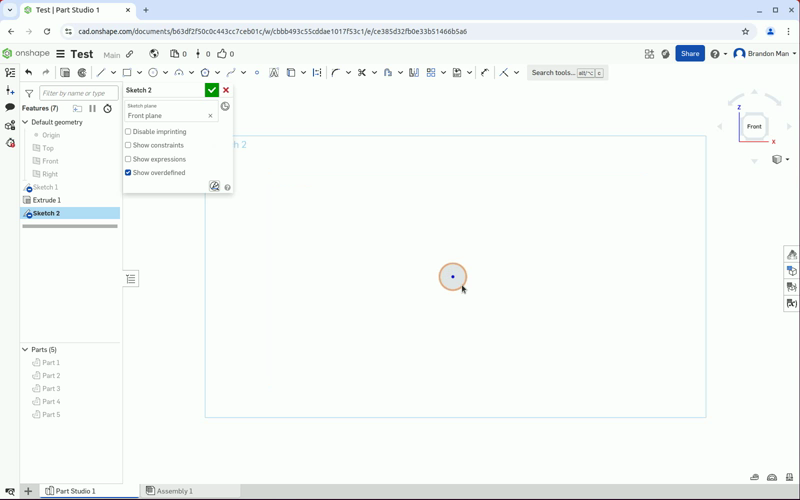
scroll(6)
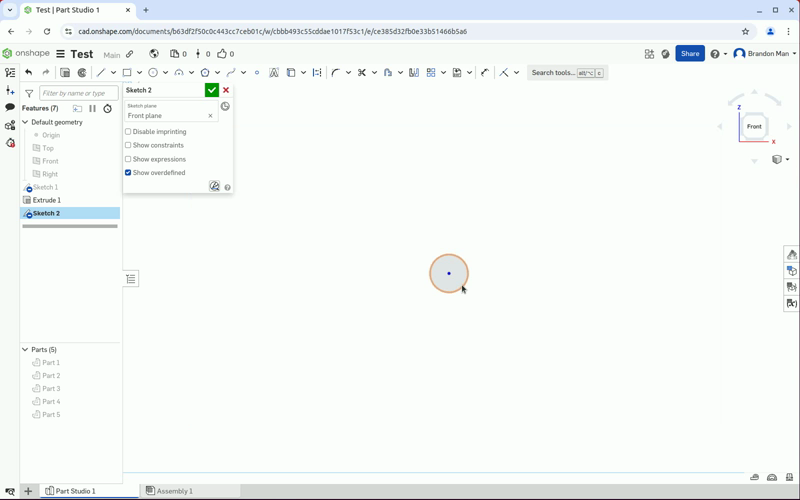
scroll(6)
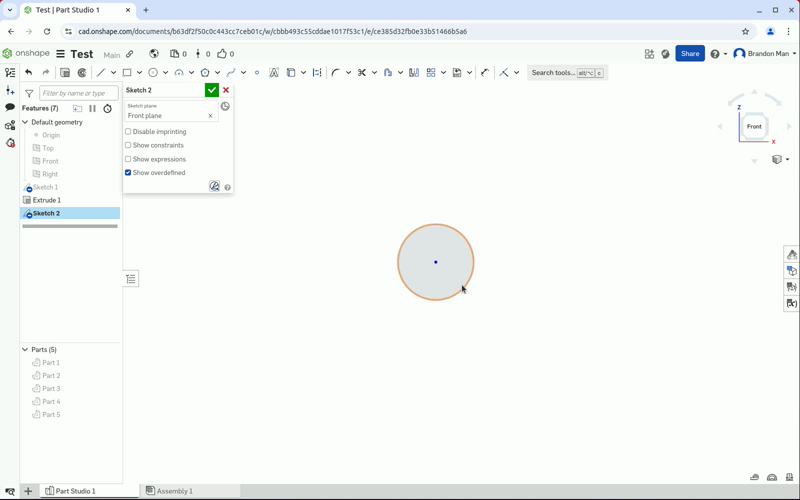
click(462, 284)
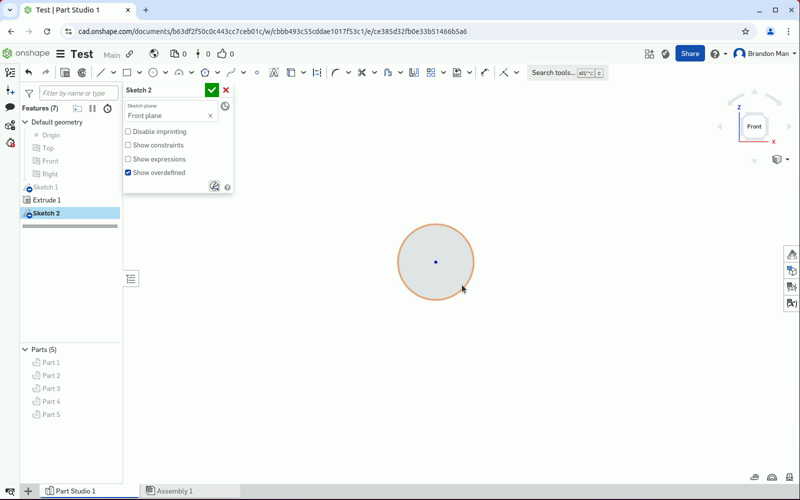
scroll(-6)
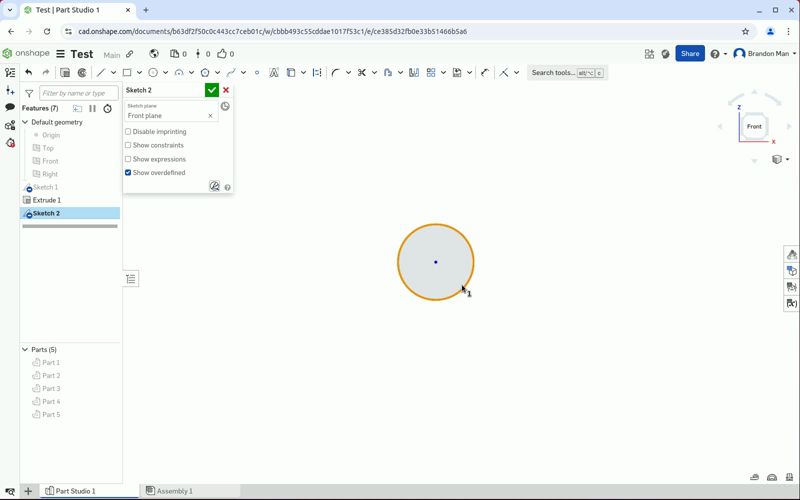
scroll(-6)
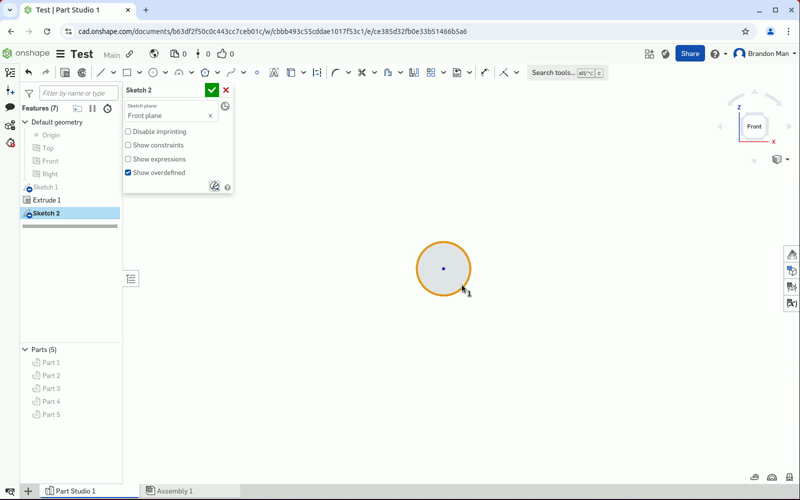
scroll(-6)
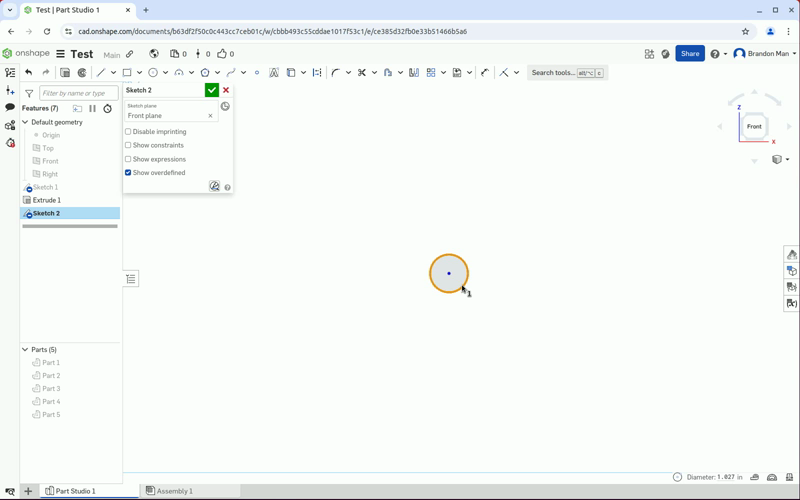
scroll(-6)
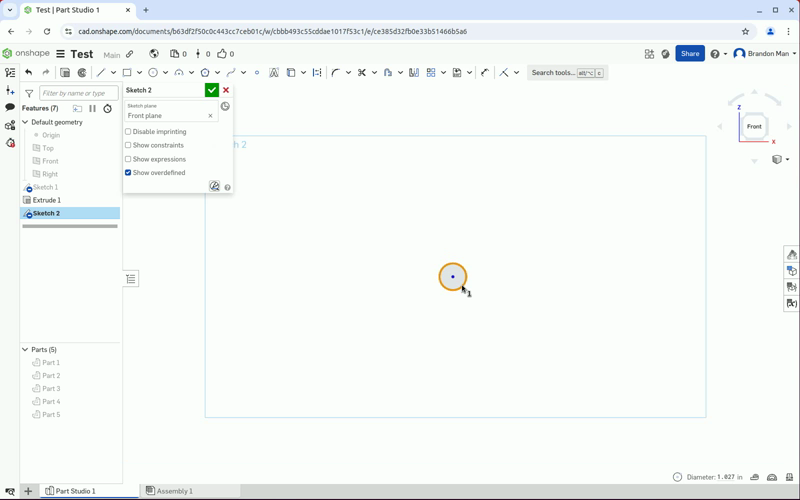
scroll(-6)
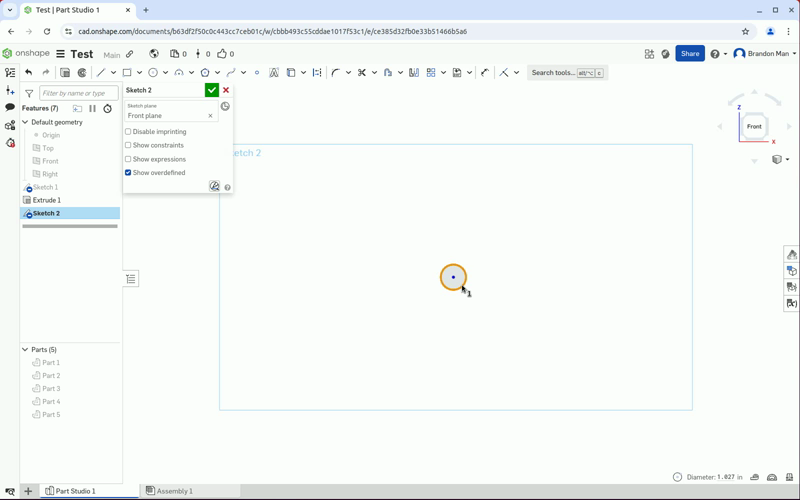
scroll(-6)
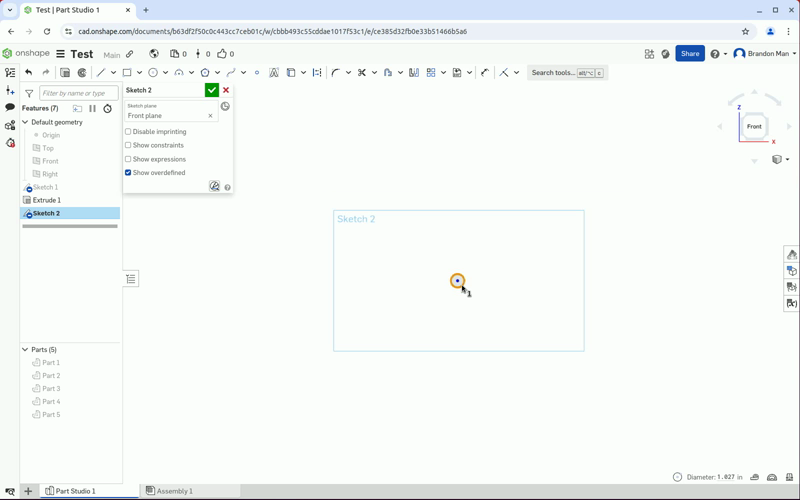
scroll(-6)
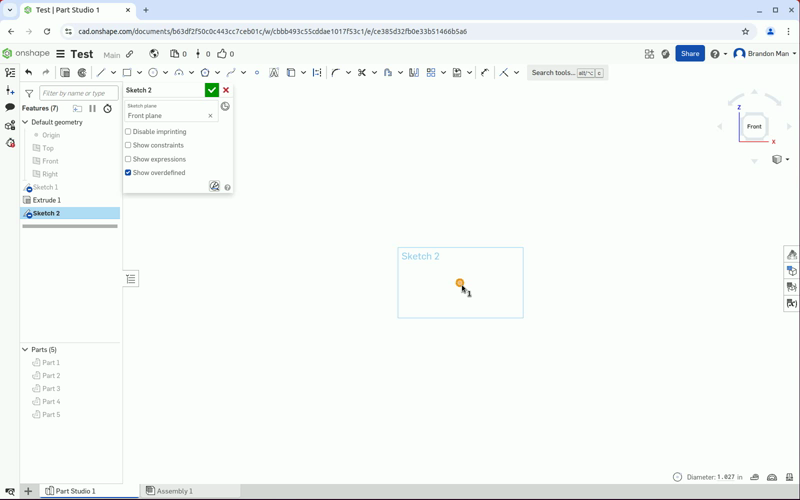
mouse_move(73, 352)
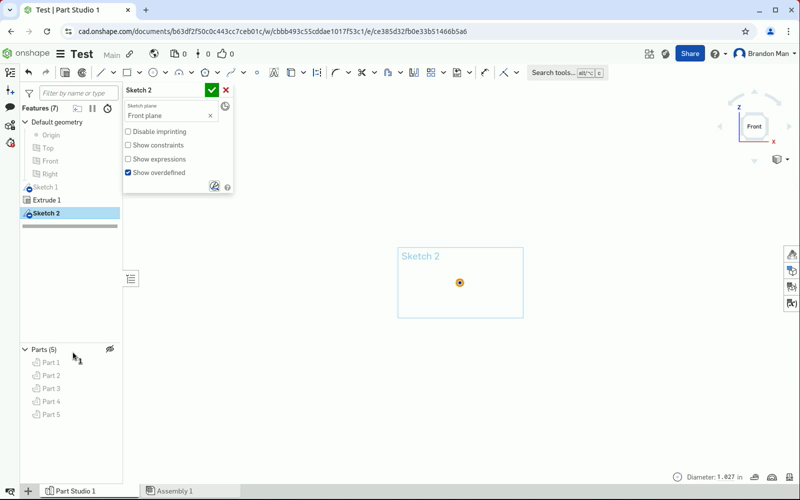
key(shift+y)
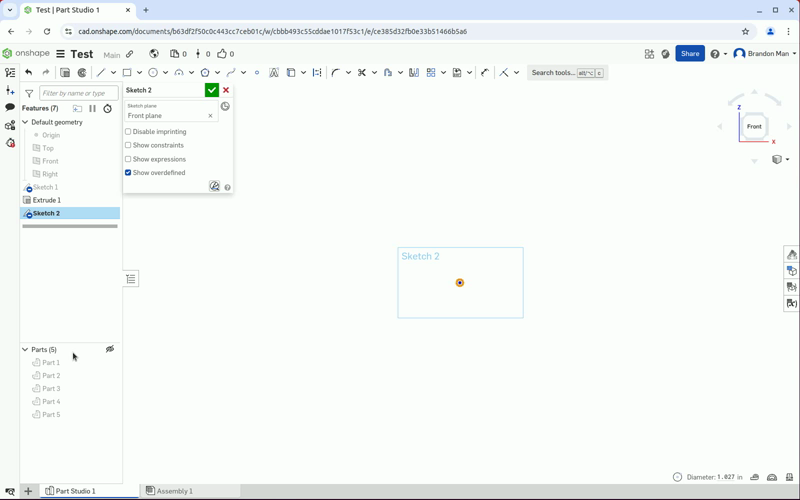
key(shift+e)
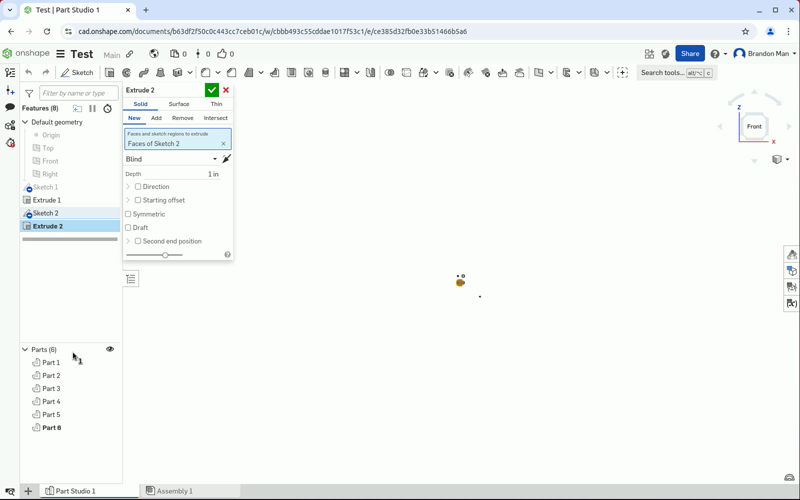
mouse_move(143, 106)
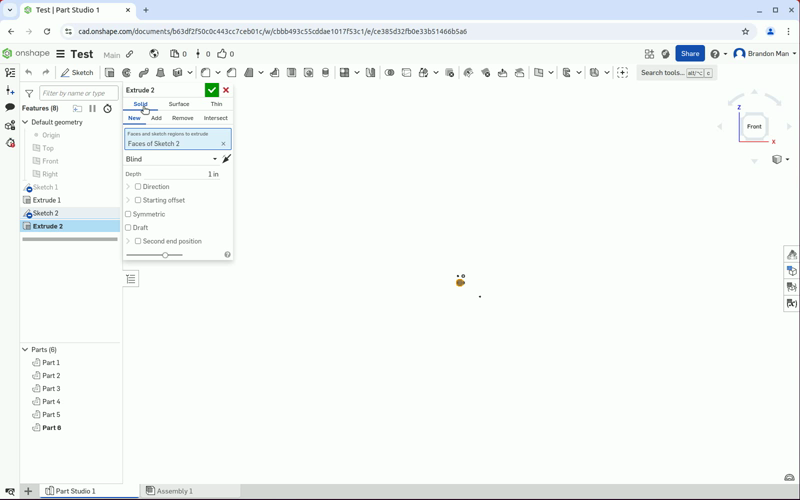
click(143, 106)
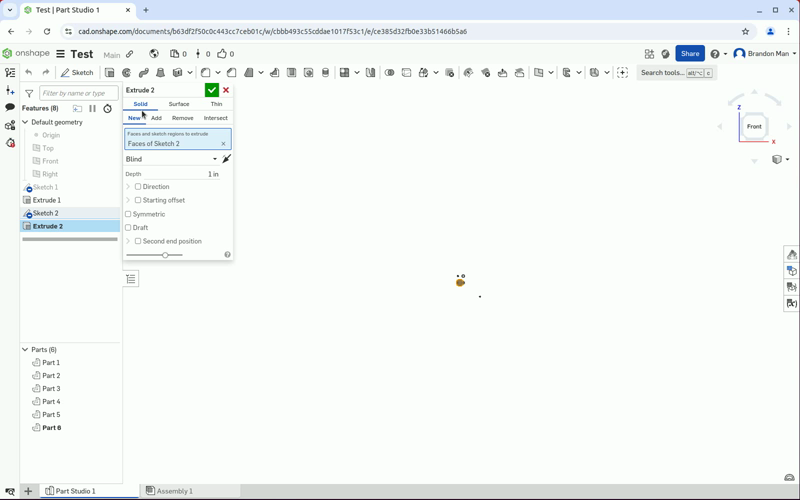
mouse_move(137, 120)
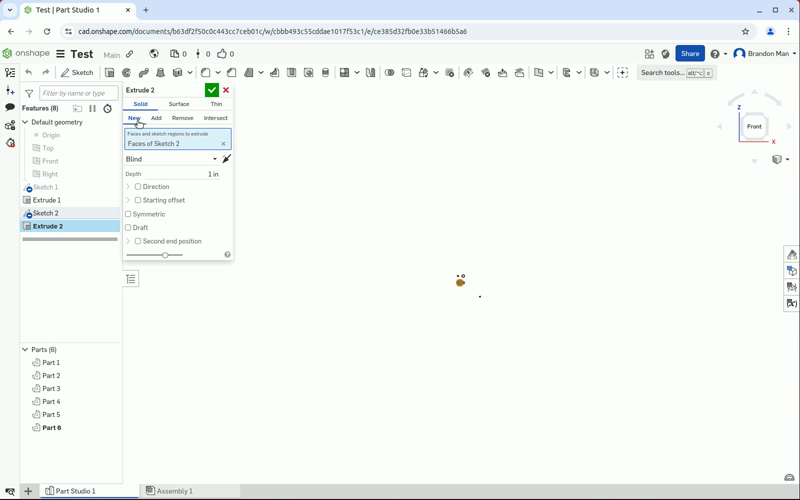
click(137, 120)
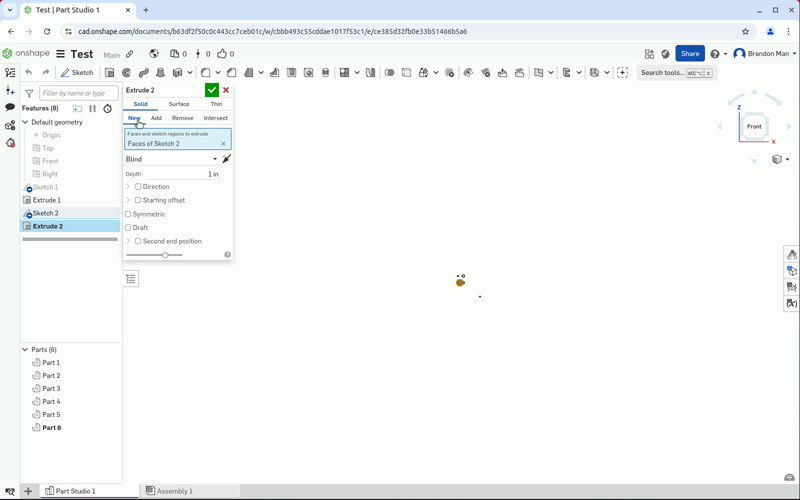
key(tab, 4)
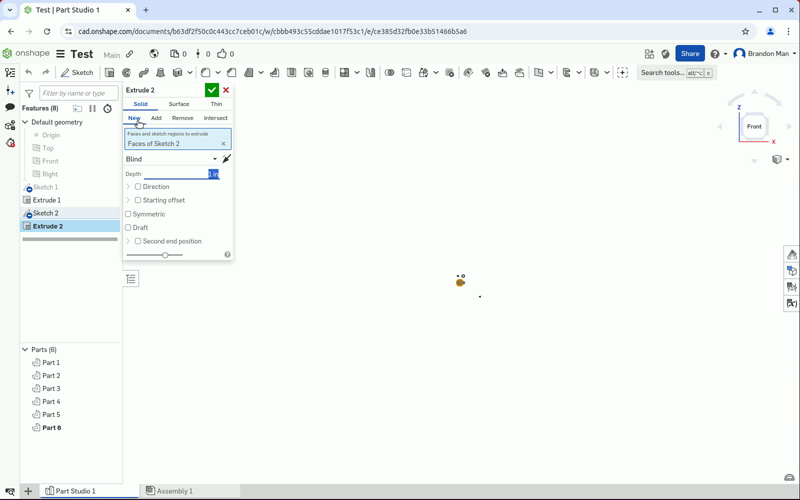
text(46.216)
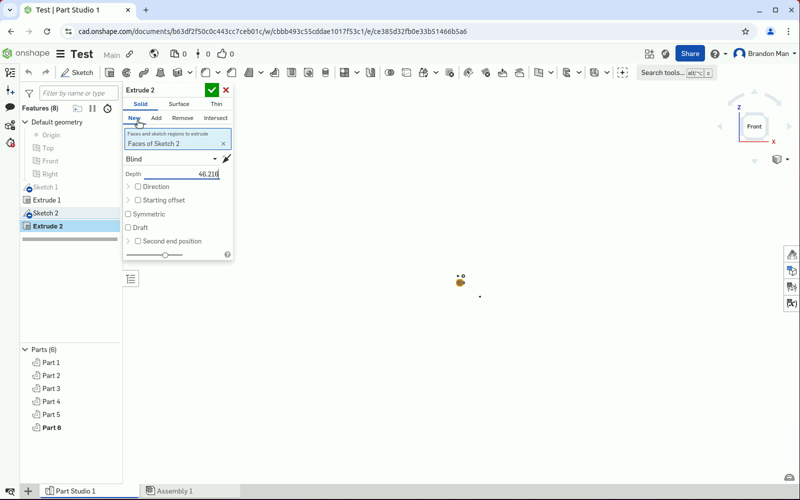
key(tab, 3)
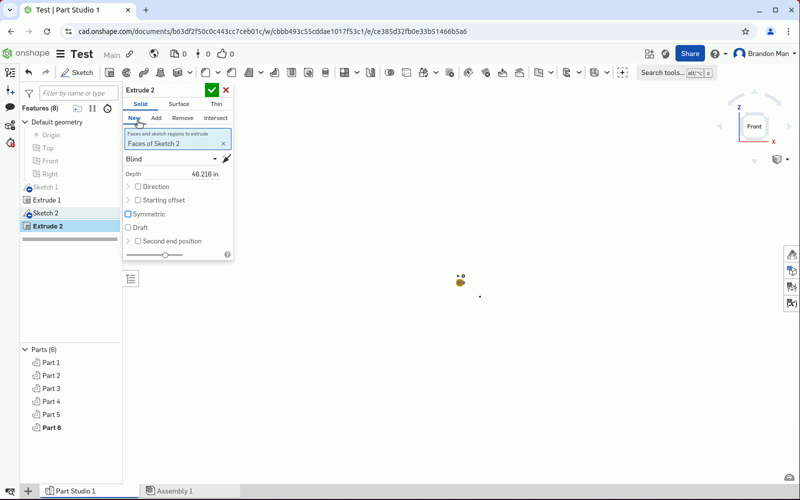
key(space)
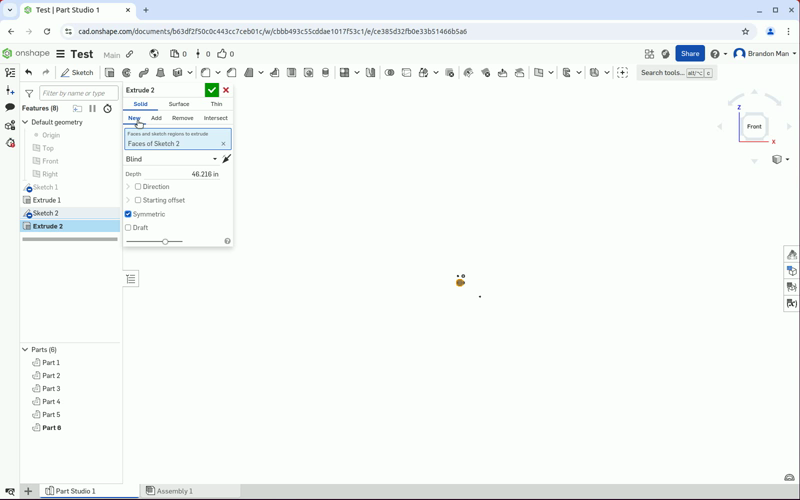
key(enter)
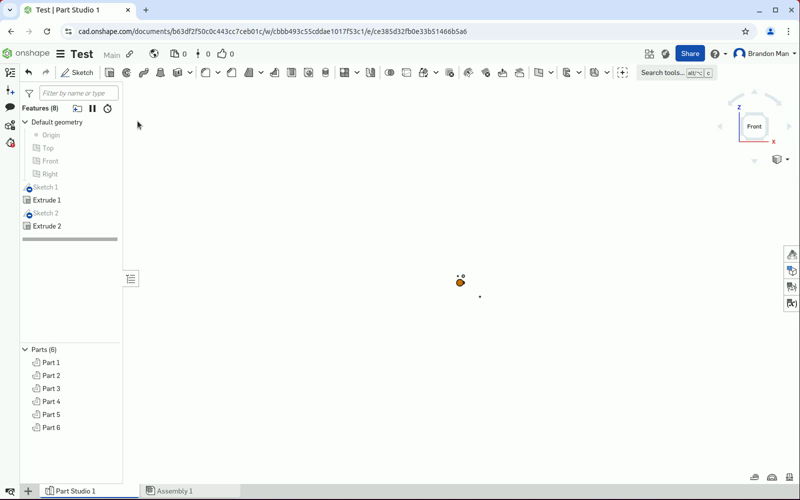
key(shift+h)
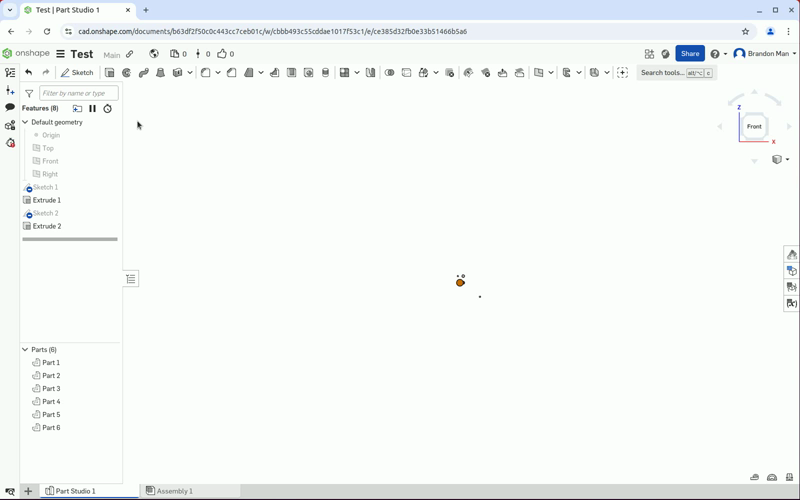
key(shift+h)
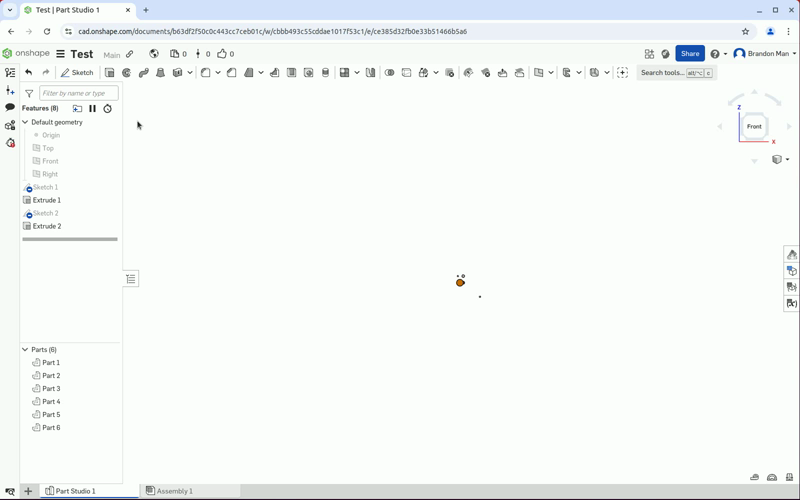
mouse_move(73, 189)
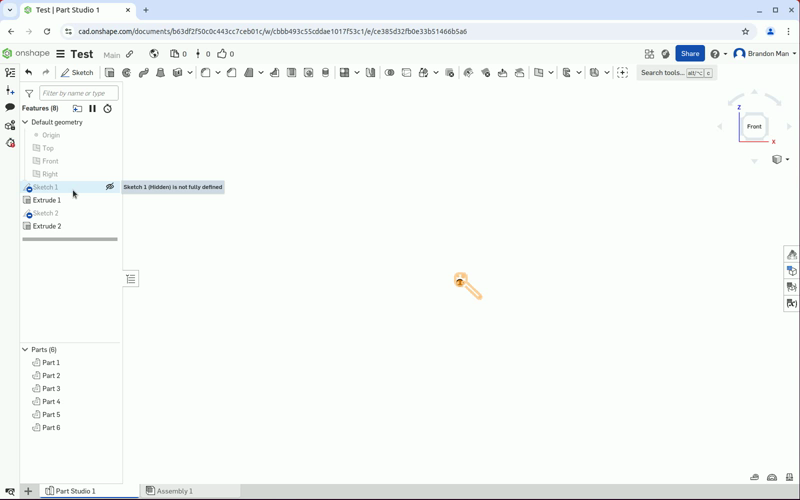
click(73, 189)
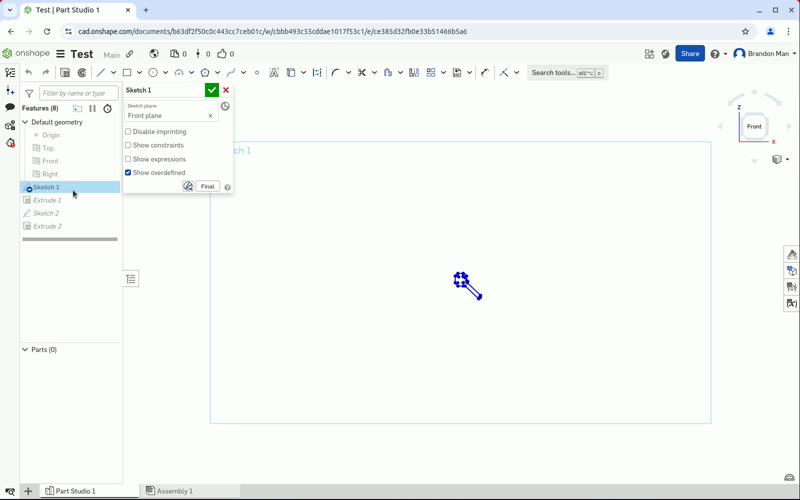
mouse_move(229, 92)
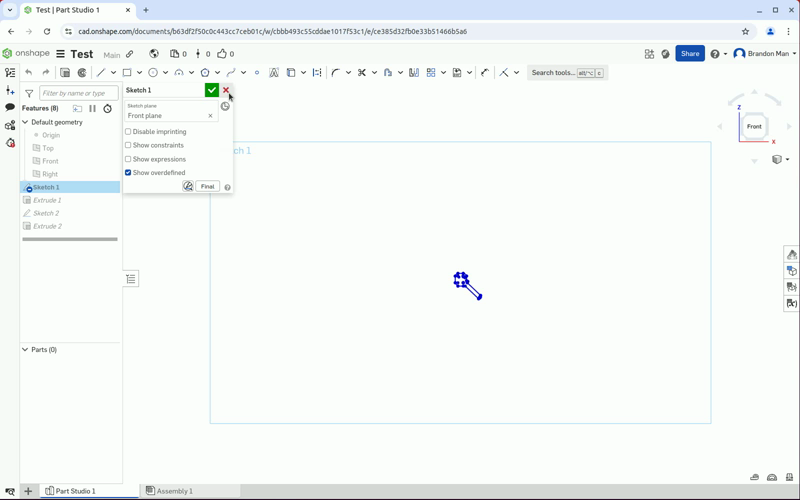
click(229, 92)
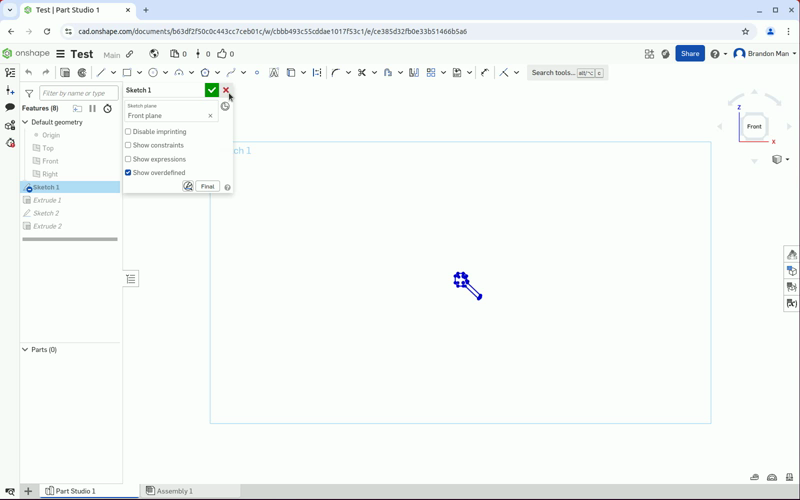
key(shift+s)
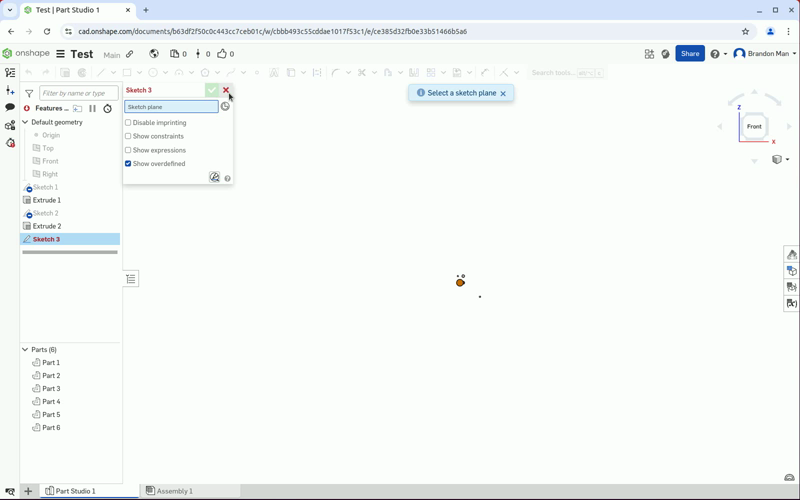
mouse_move(73, 163)
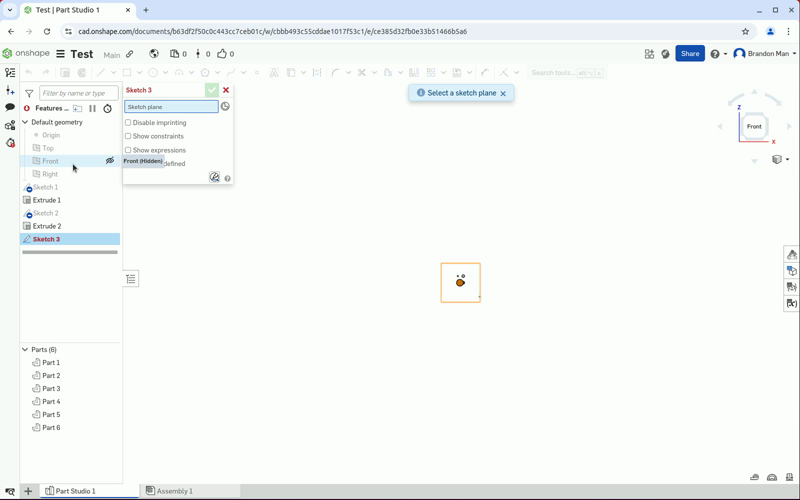
click(73, 163)
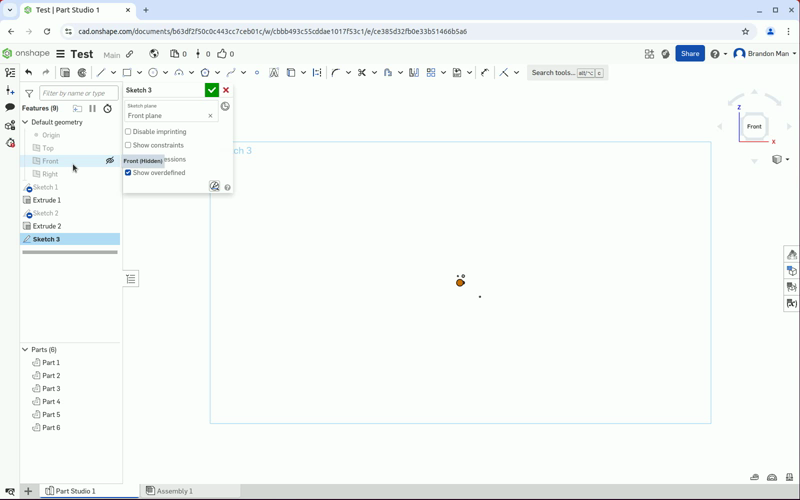
mouse_move(73, 352)
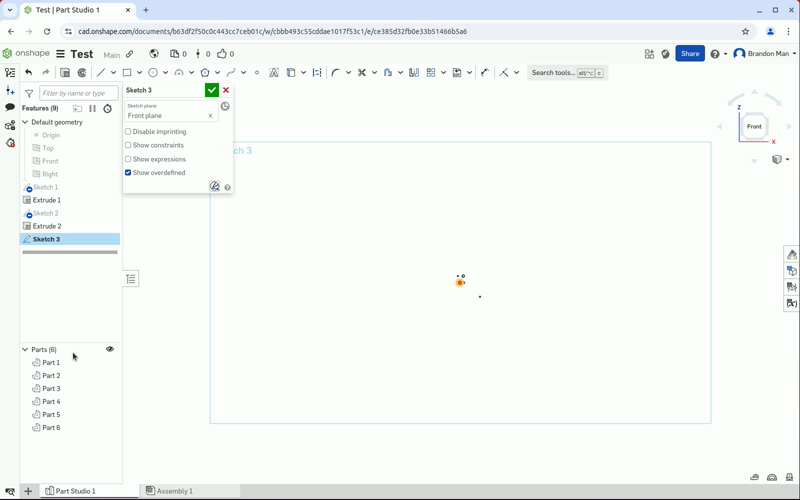
key(y)
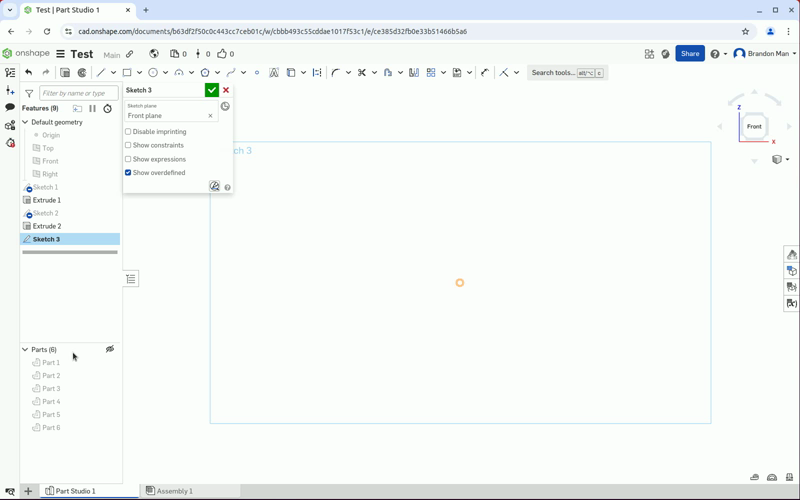
key(c)
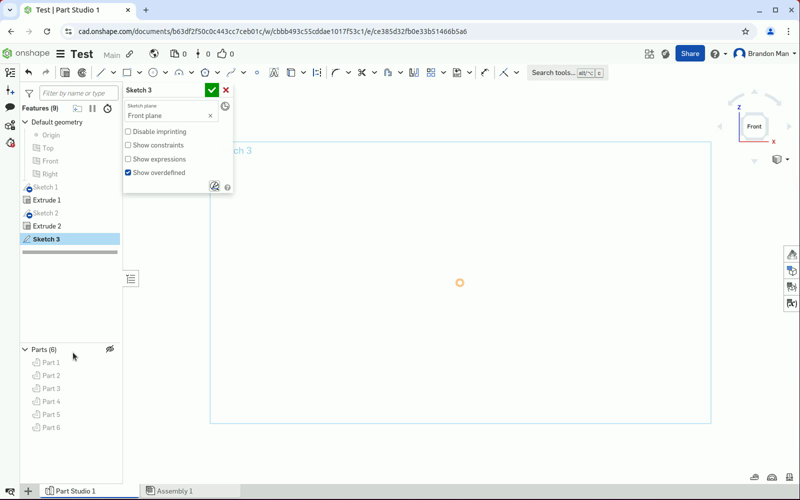
key_down(shift)
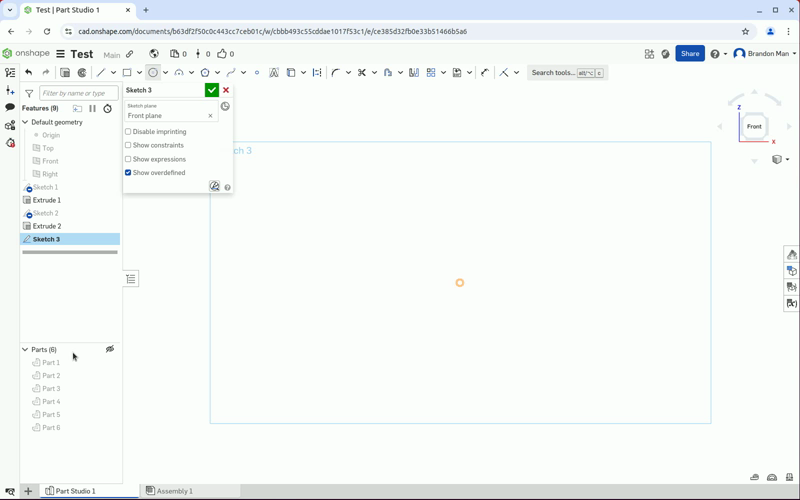
mouse_move(460, 346)
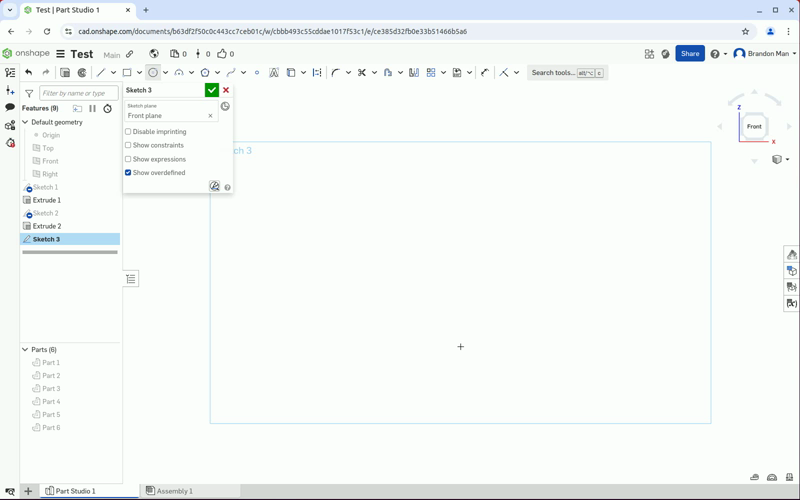
click(460, 346)
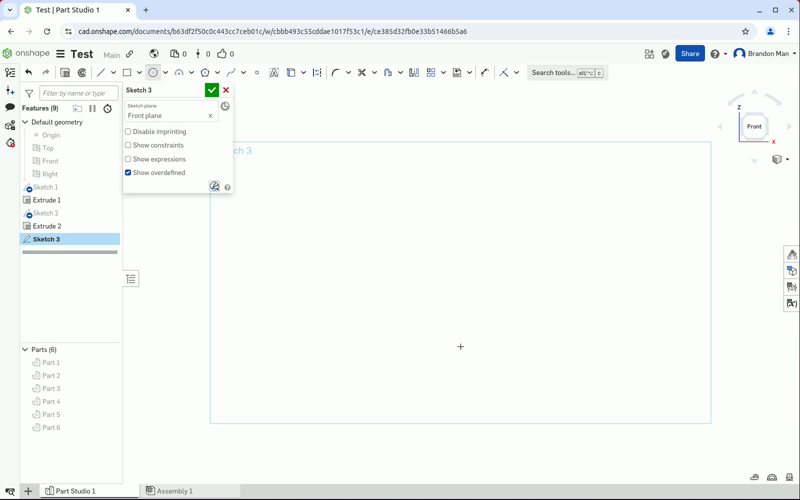
key_up(shift)
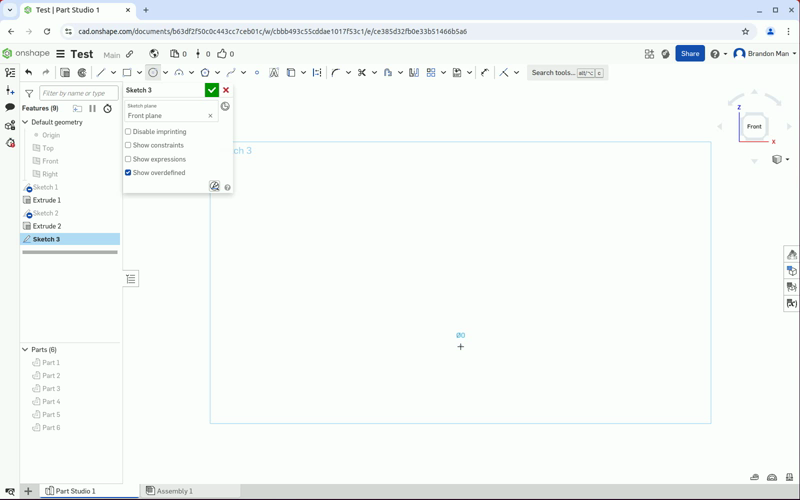
mouse_move(463, 346)
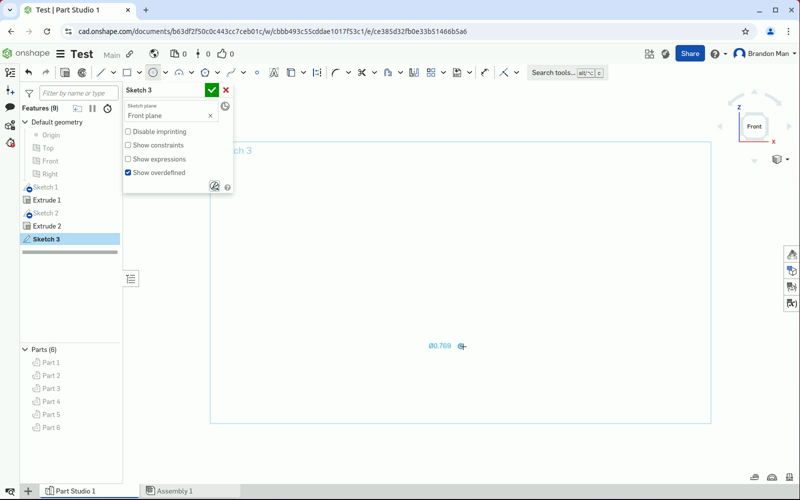
scroll(6)
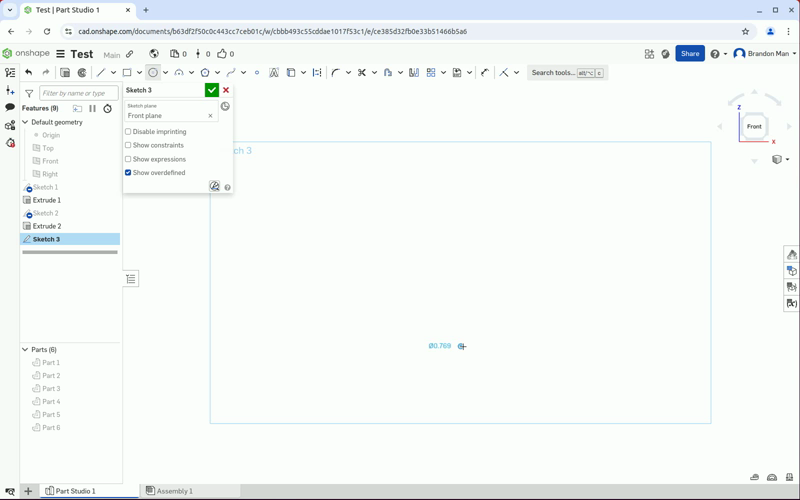
scroll(6)
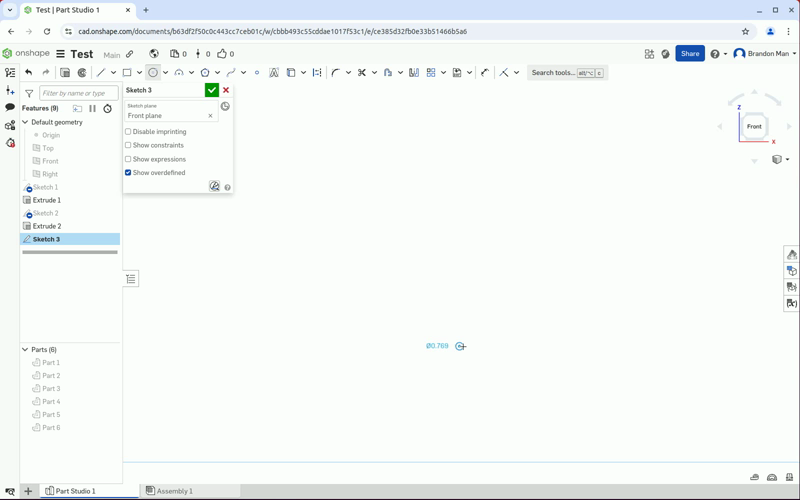
scroll(6)
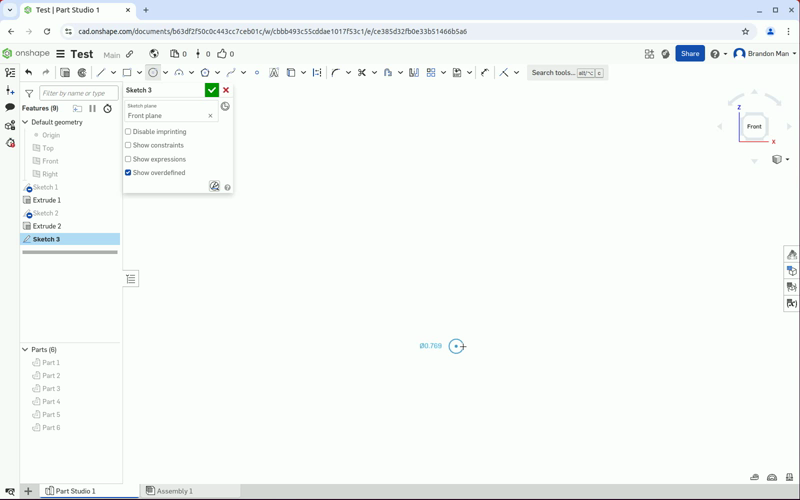
scroll(6)
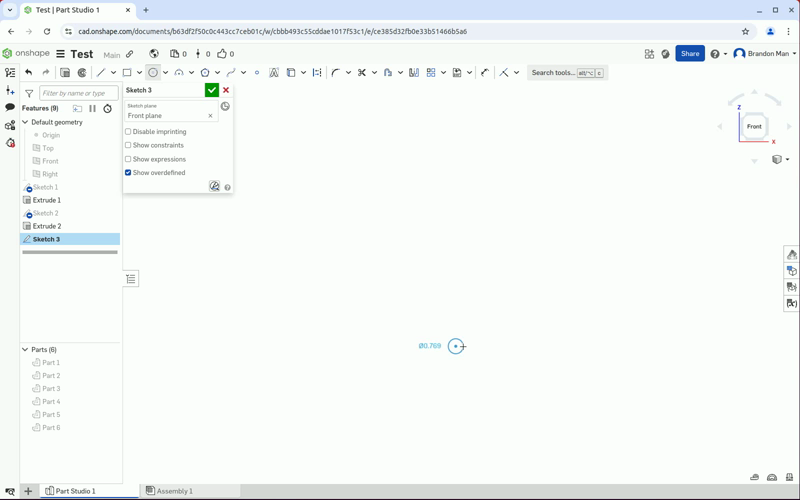
scroll(6)
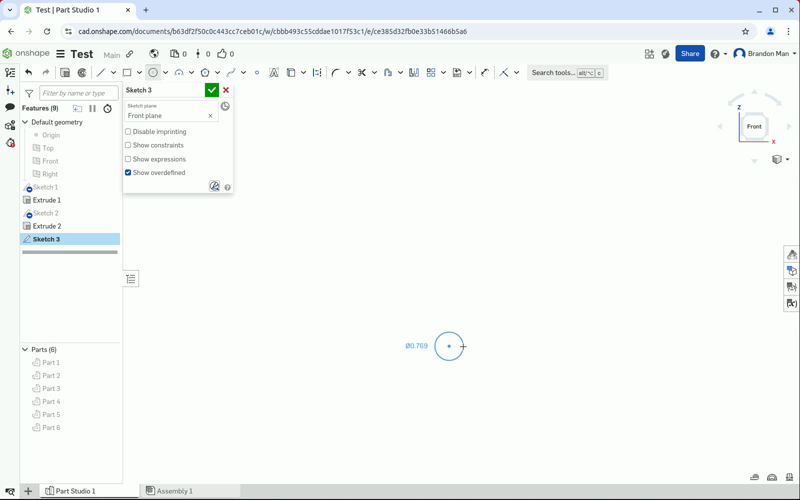
scroll(6)
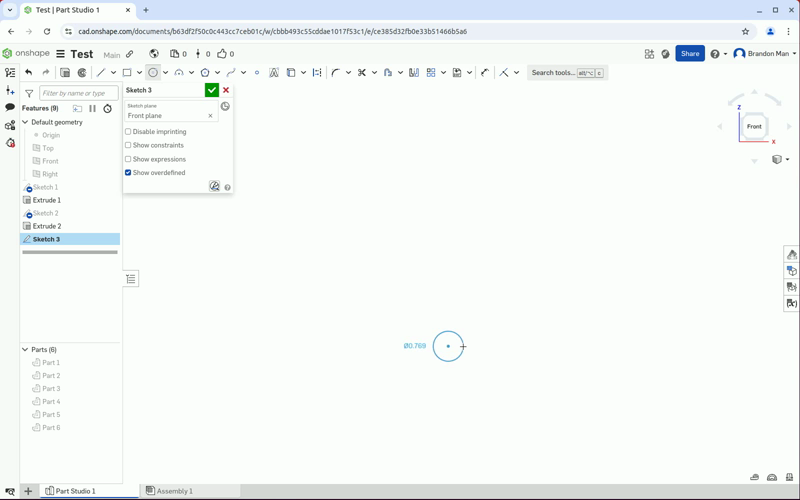
scroll(6)
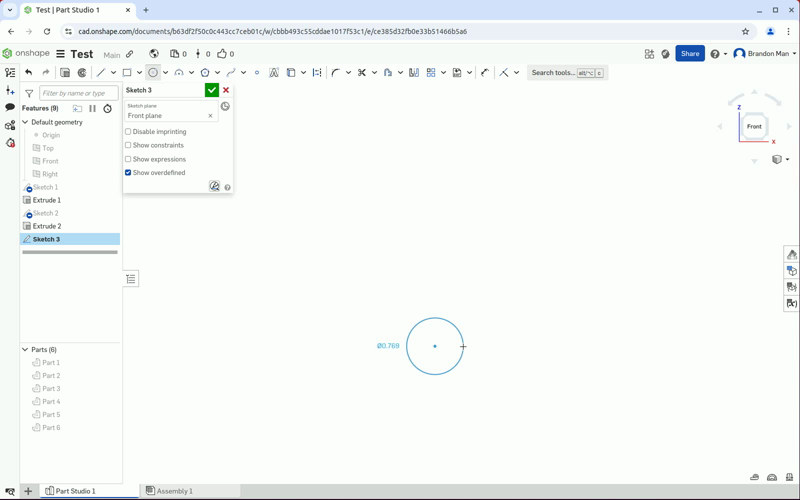
click(463, 346)
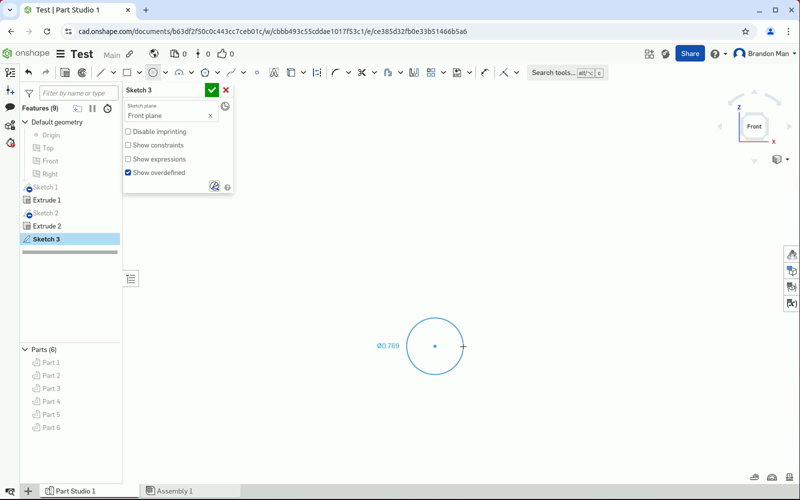
scroll(-6)
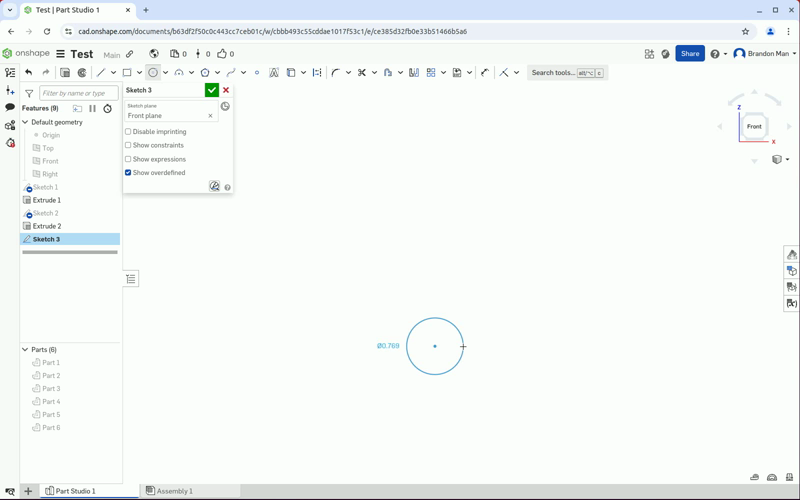
scroll(-6)
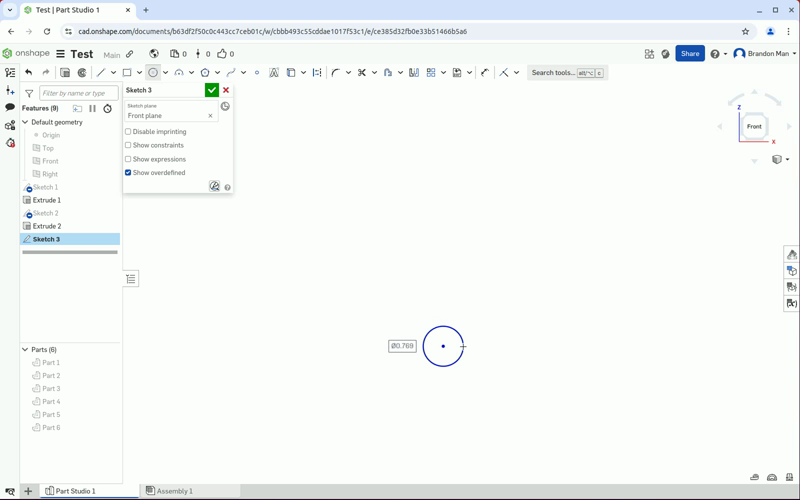
scroll(-6)
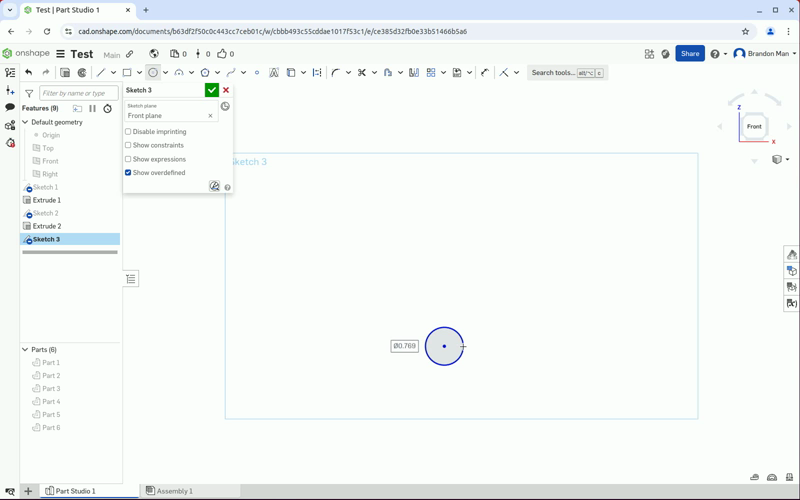
scroll(-6)
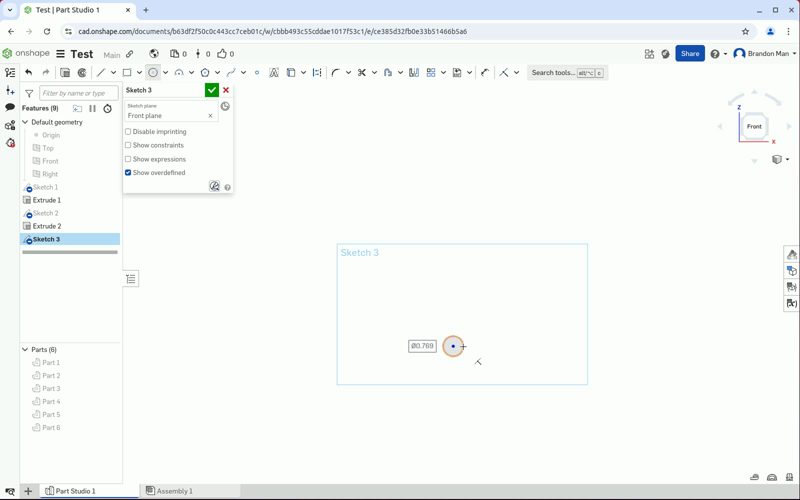
scroll(-6)
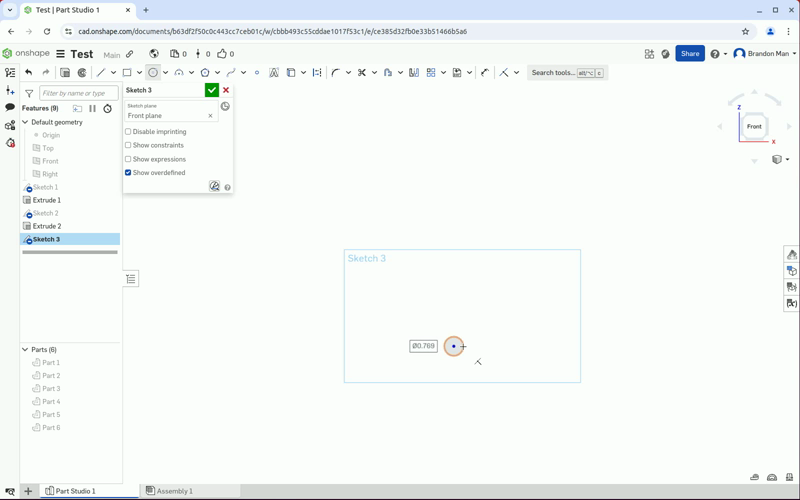
scroll(-6)
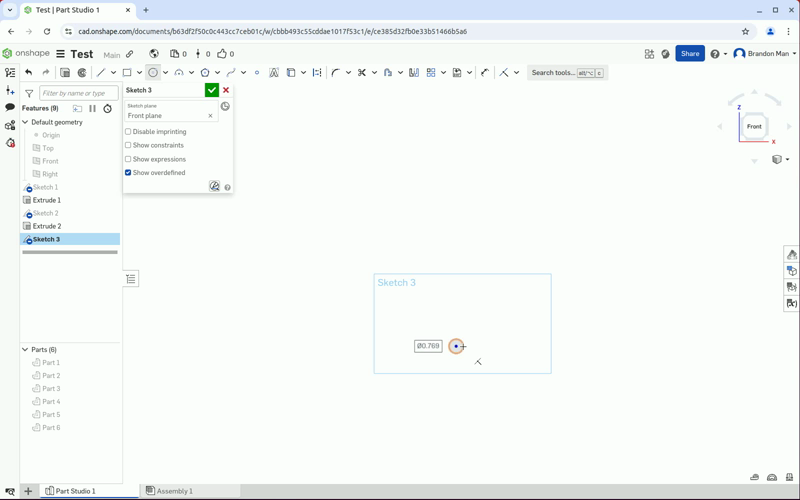
scroll(-6)
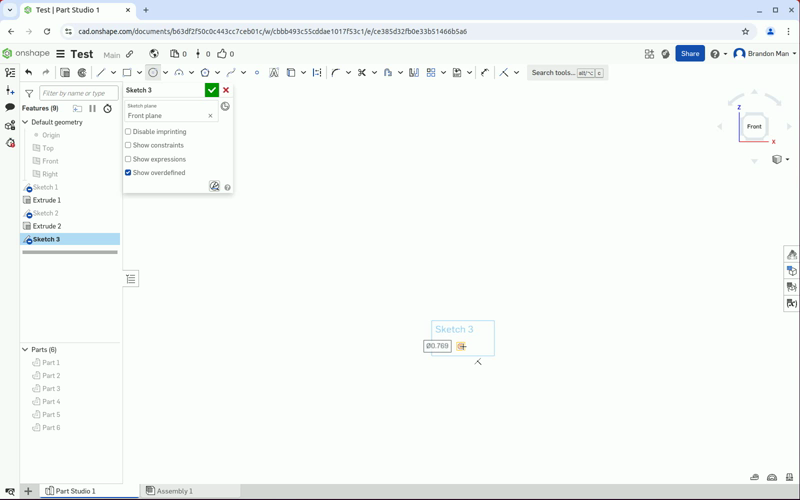
key(esc)
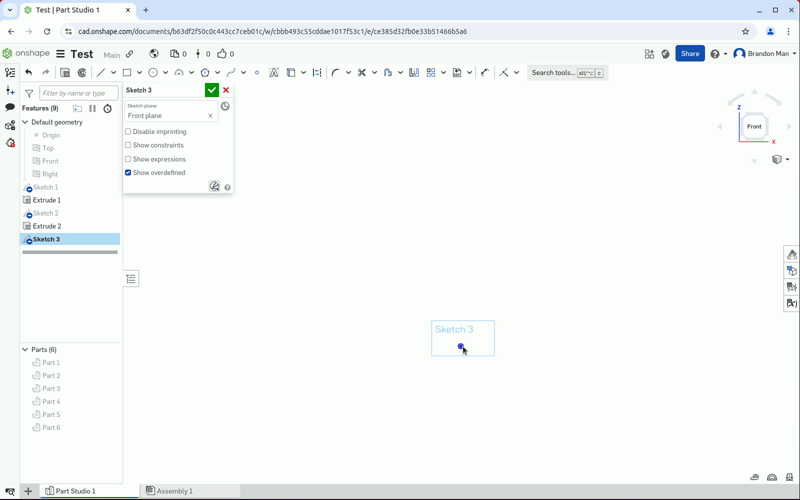
mouse_move(461, 348)
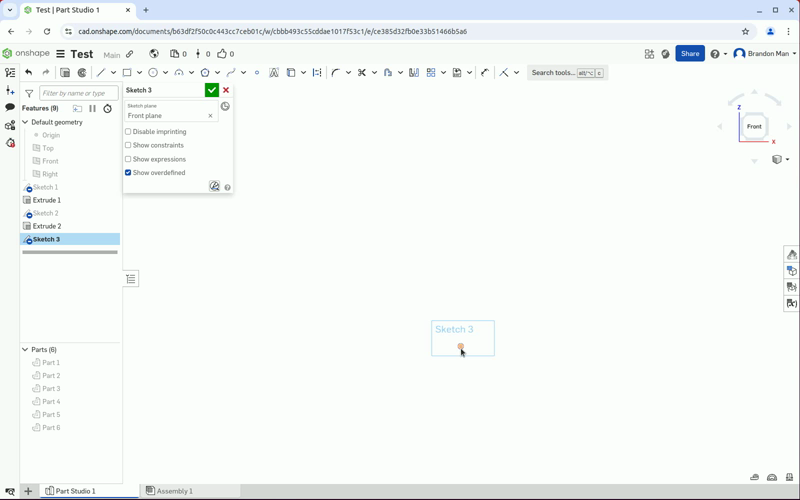
scroll(6)
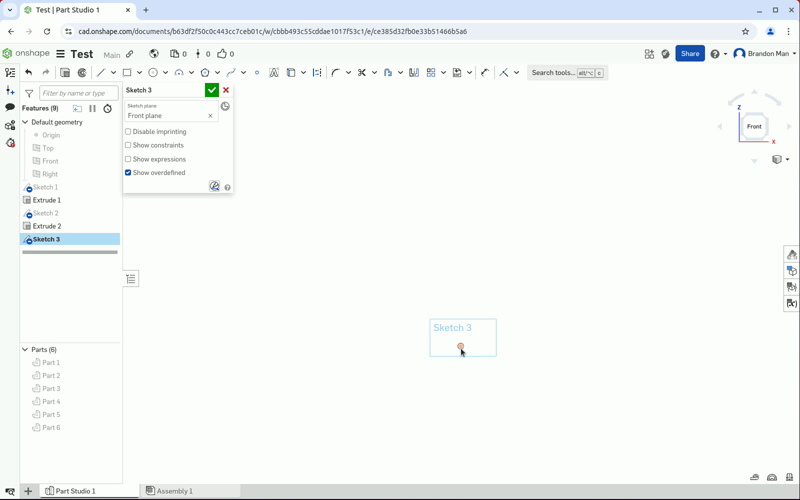
scroll(6)
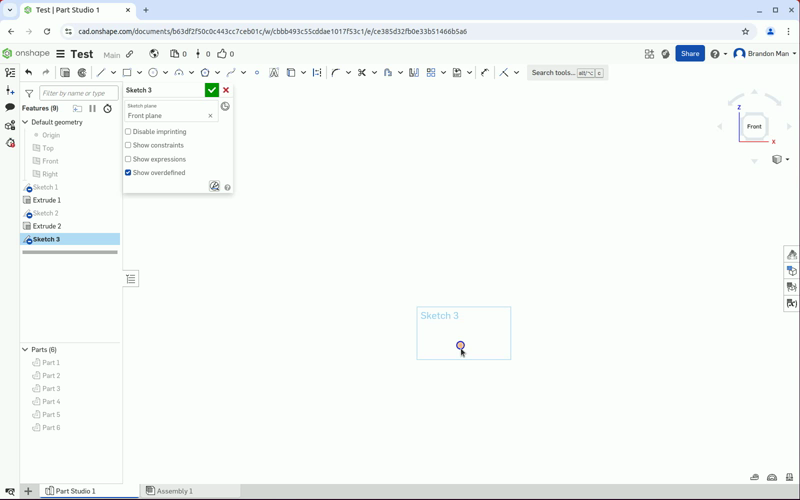
scroll(6)
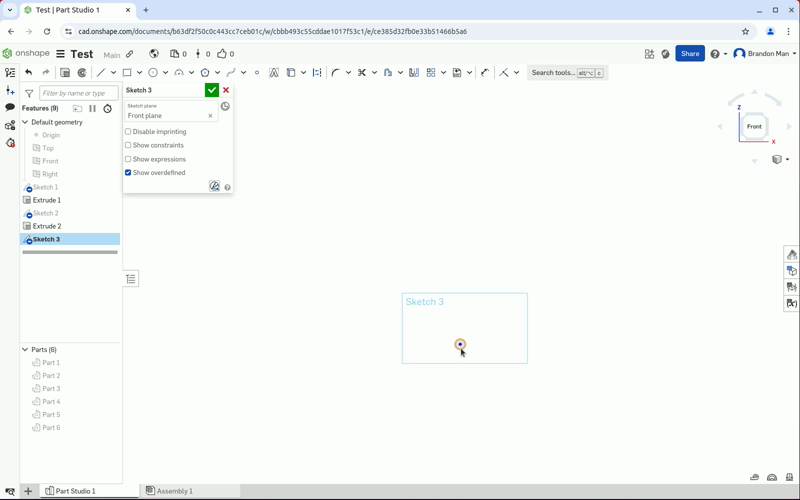
scroll(6)
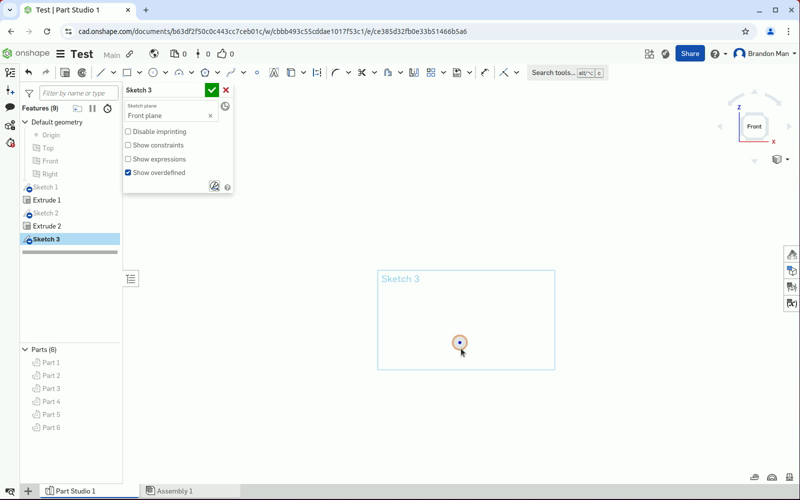
scroll(6)
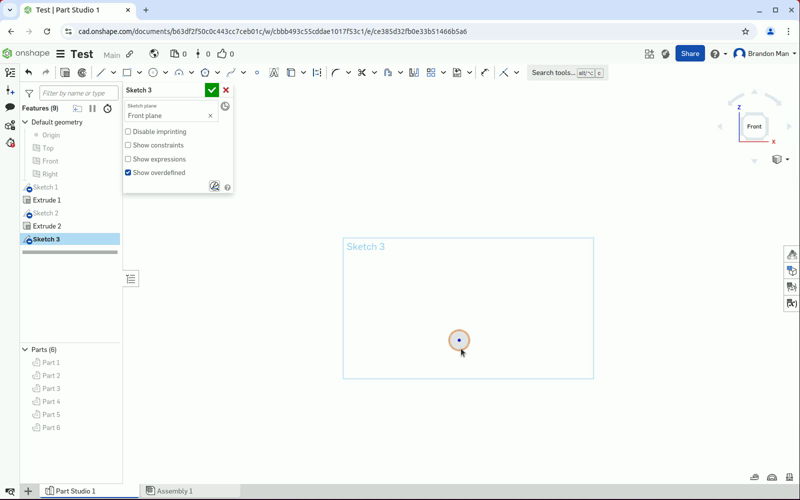
scroll(6)
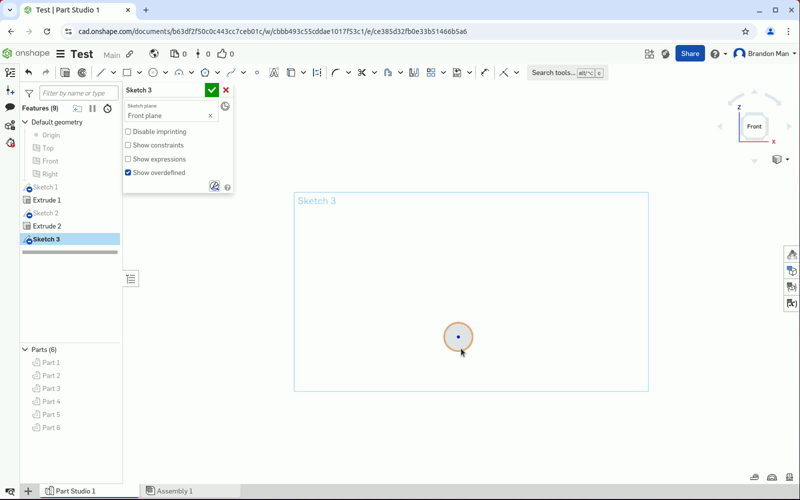
scroll(6)
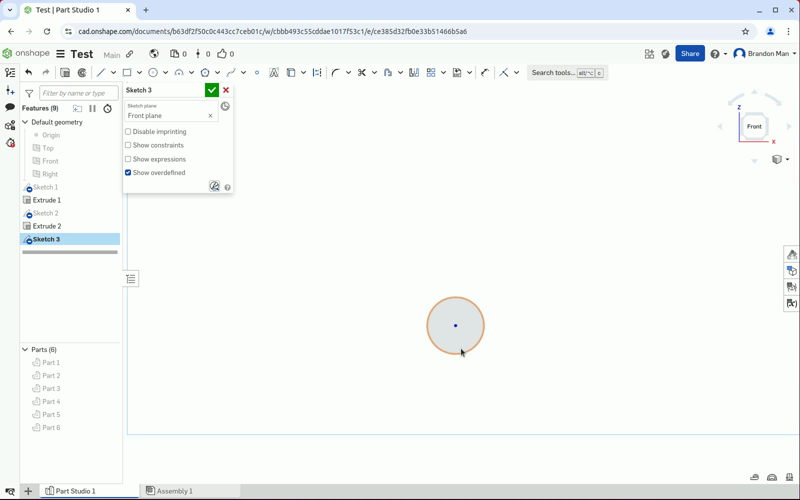
click(461, 348)
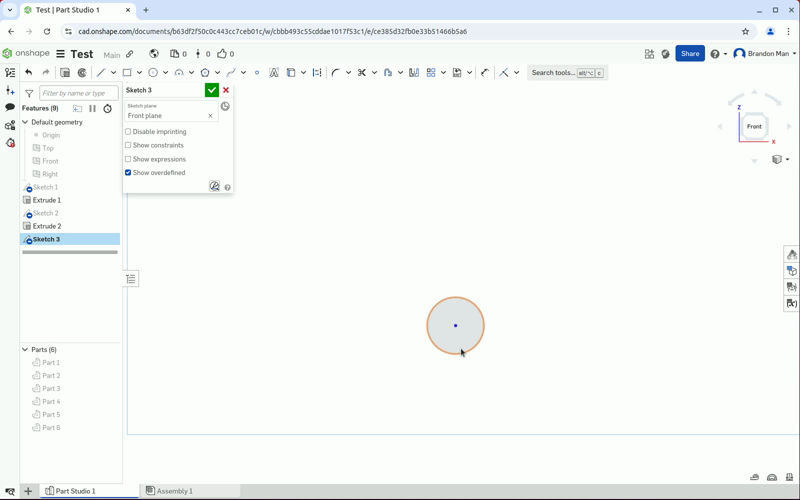
scroll(-6)
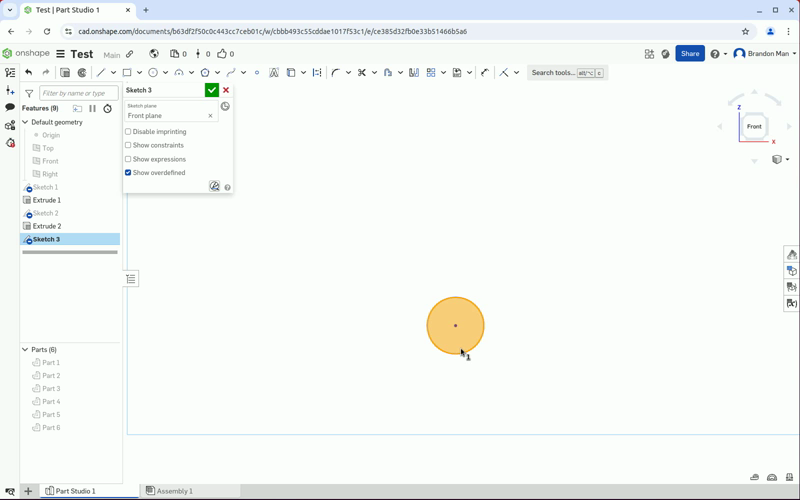
scroll(-6)
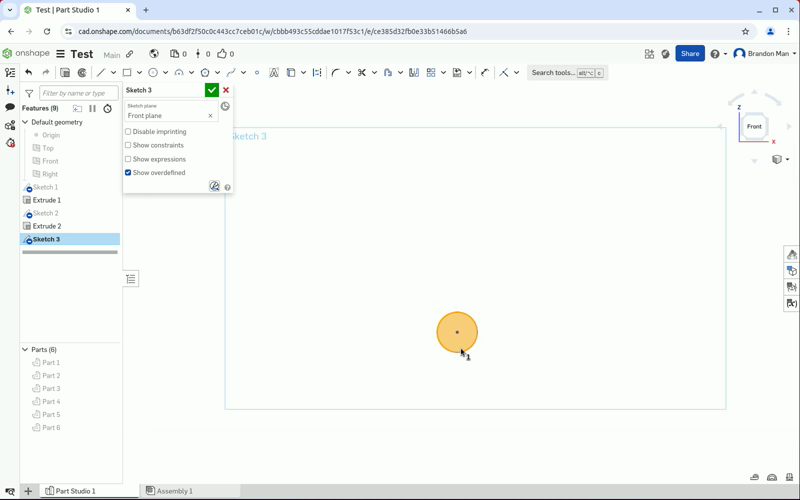
scroll(-6)
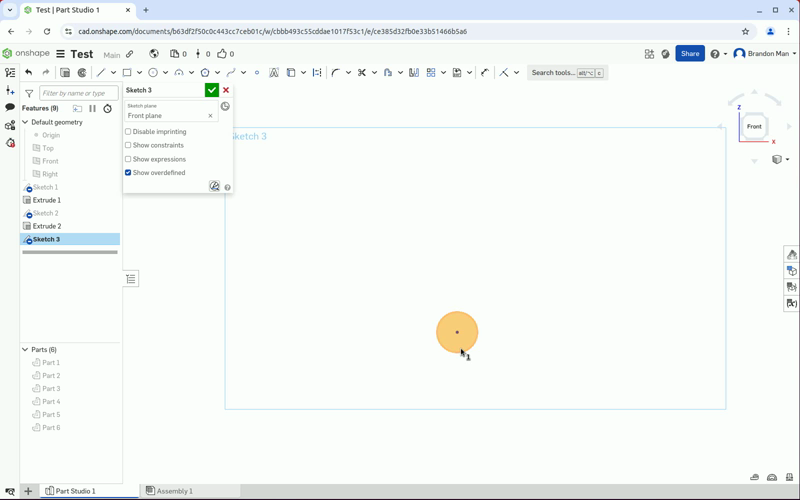
scroll(-6)
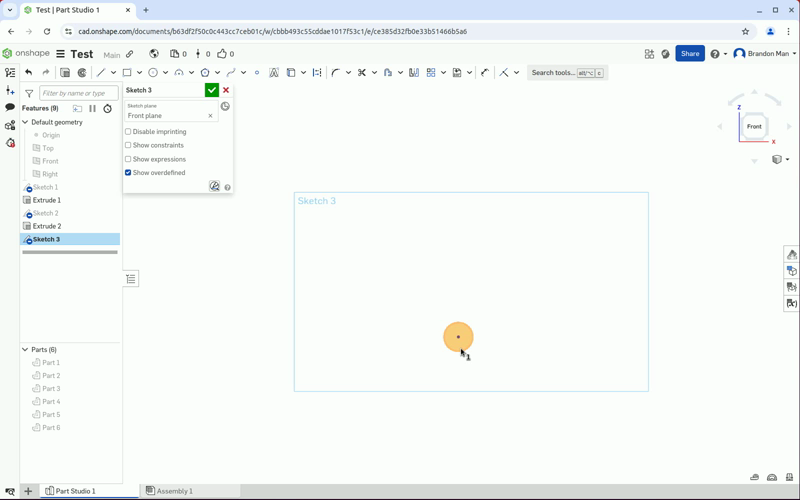
scroll(-6)
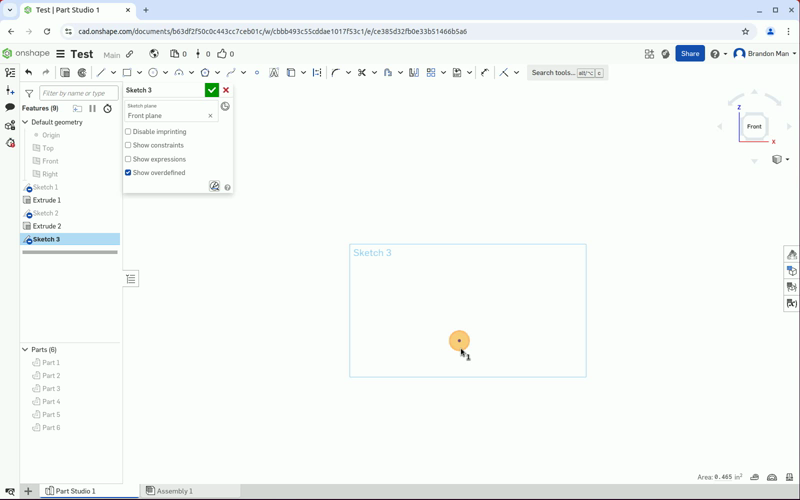
scroll(-6)
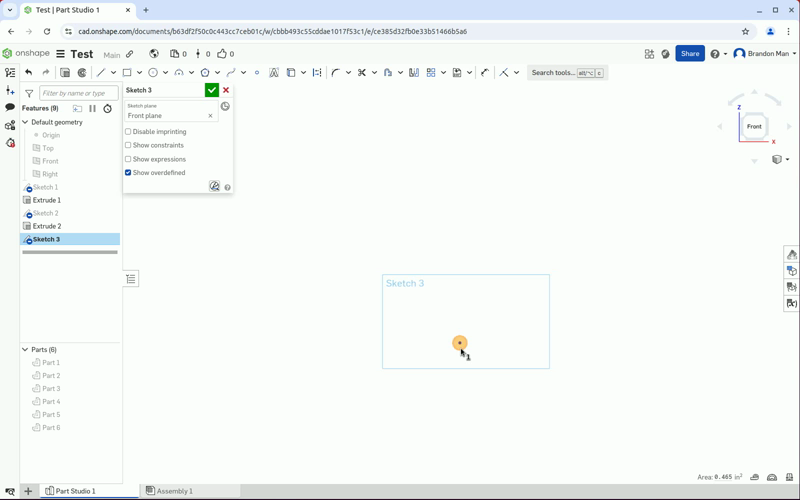
scroll(-6)
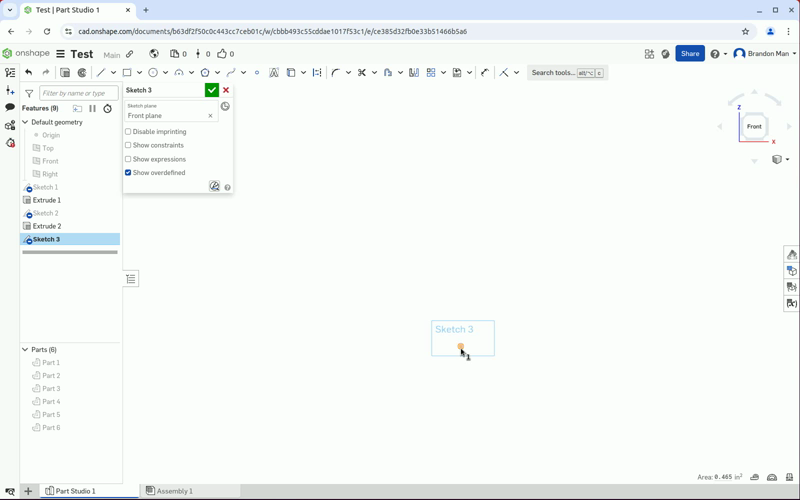
mouse_move(73, 352)
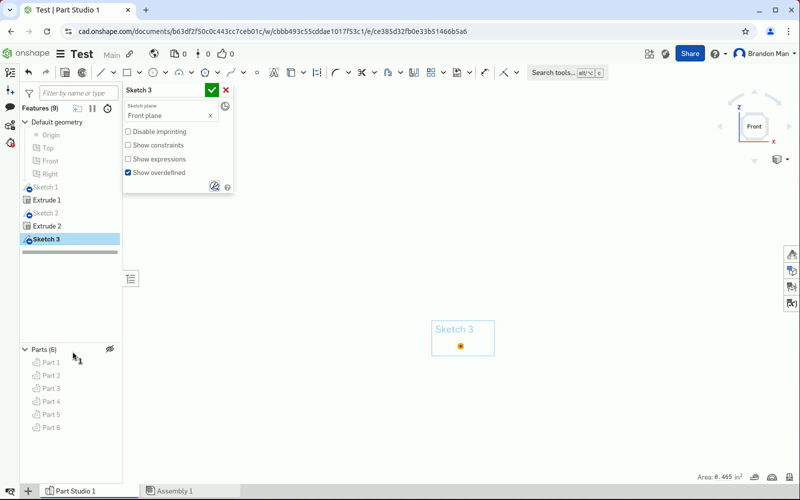
key(shift+y)
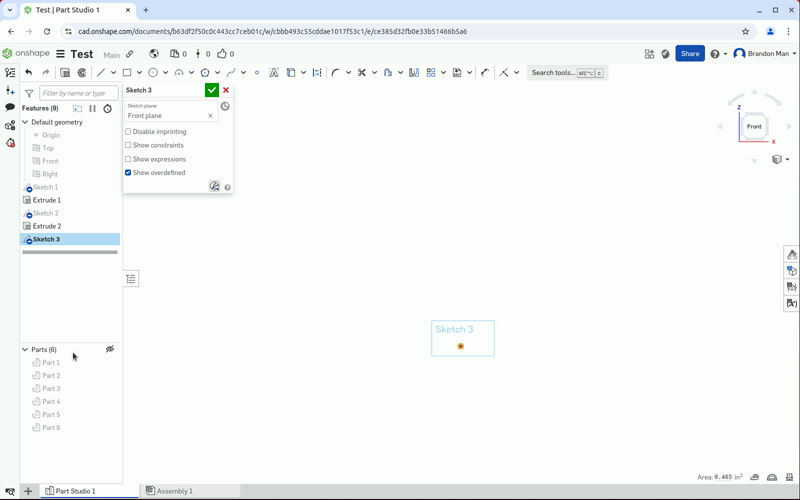
key(shift+e)
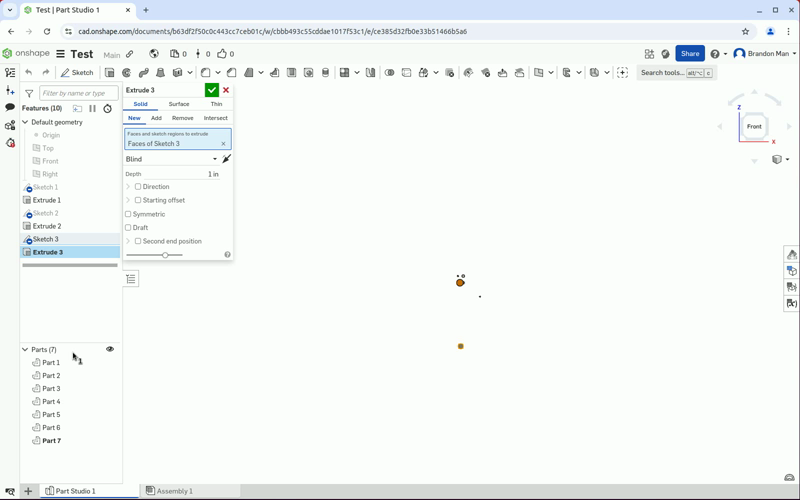
mouse_move(143, 106)
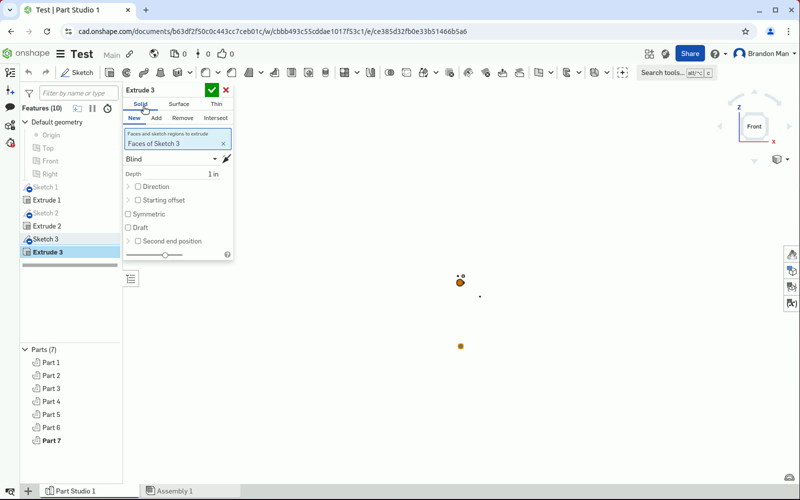
click(143, 106)
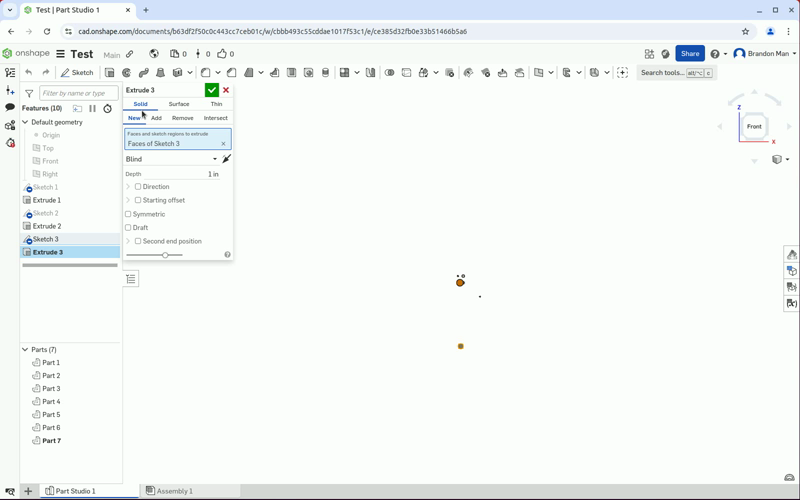
mouse_move(137, 120)
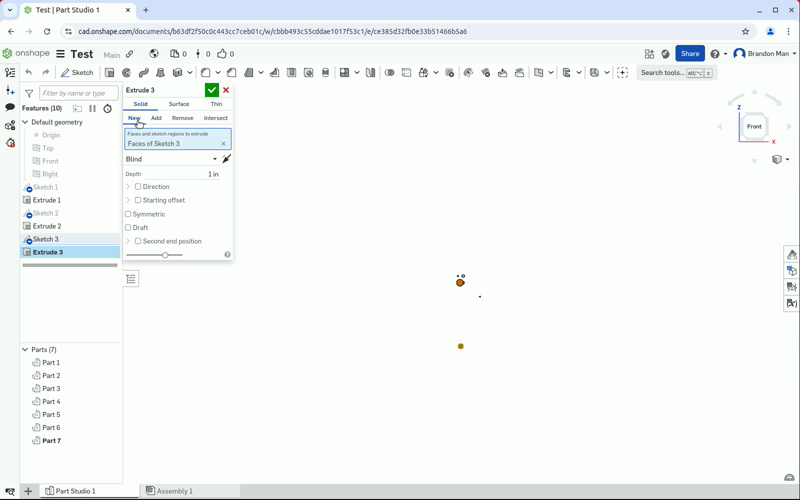
click(137, 120)
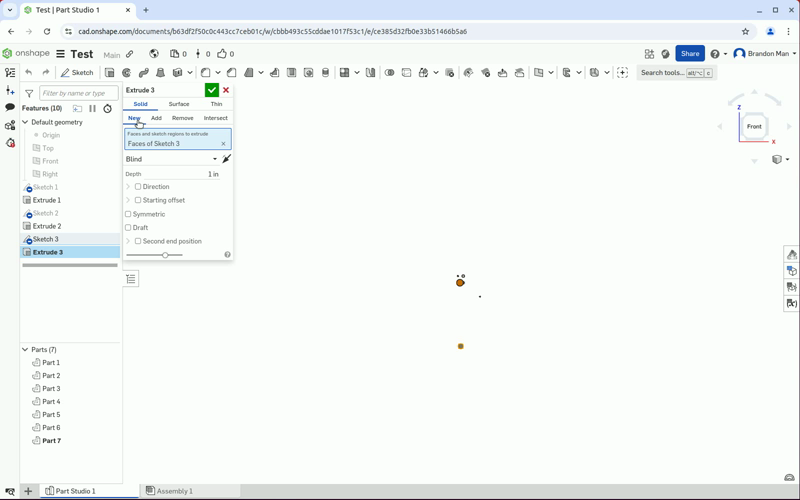
key(tab, 4)
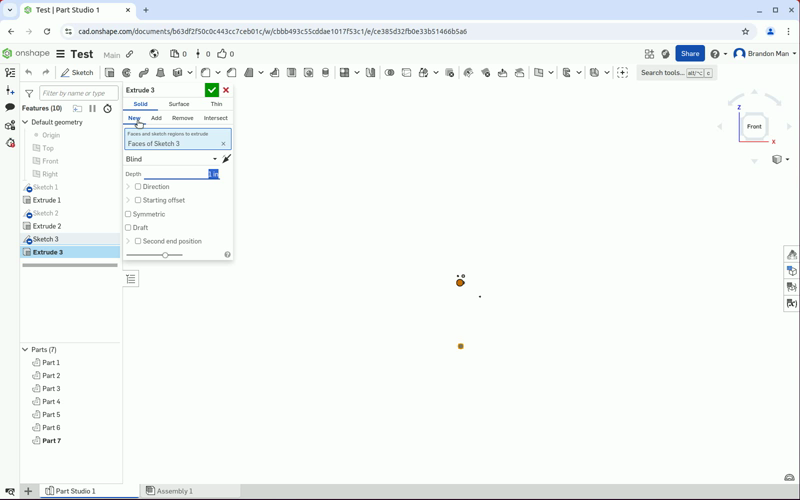
text(46.216)
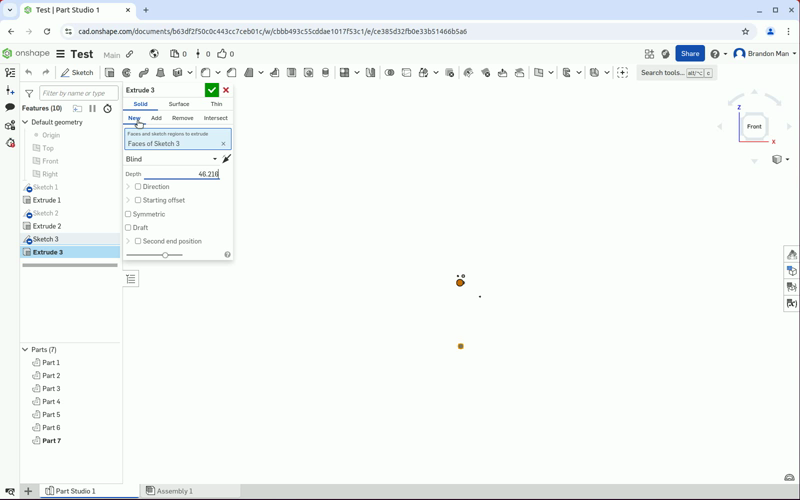
key(tab, 3)
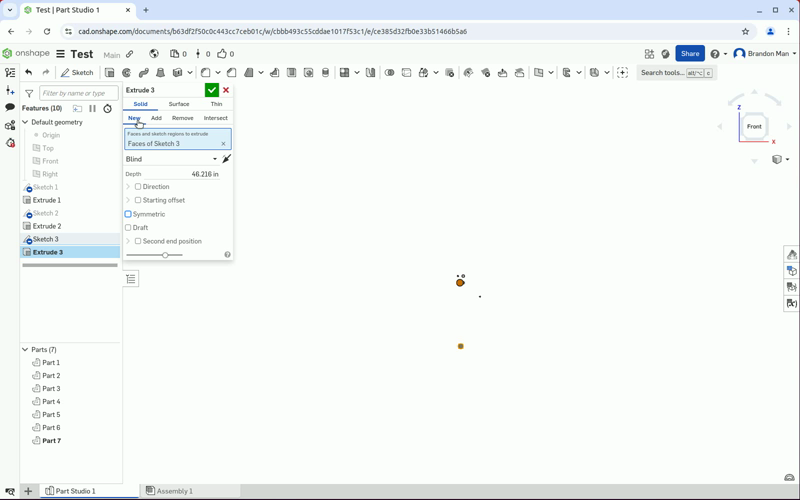
key(space)
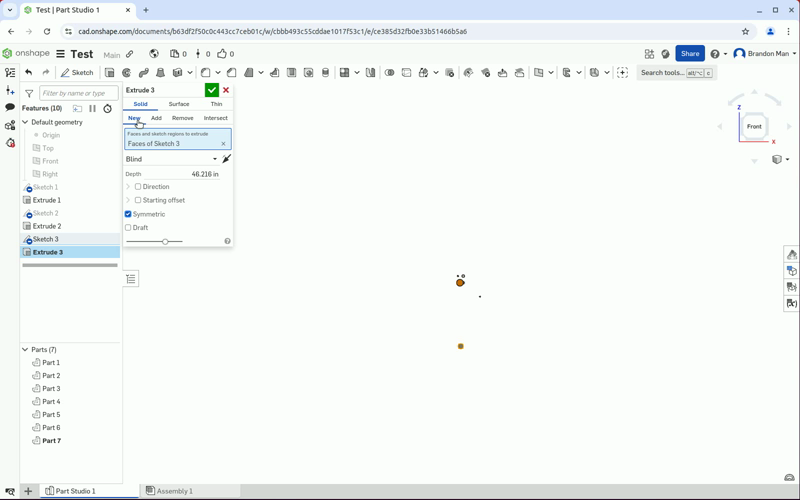
key(enter)
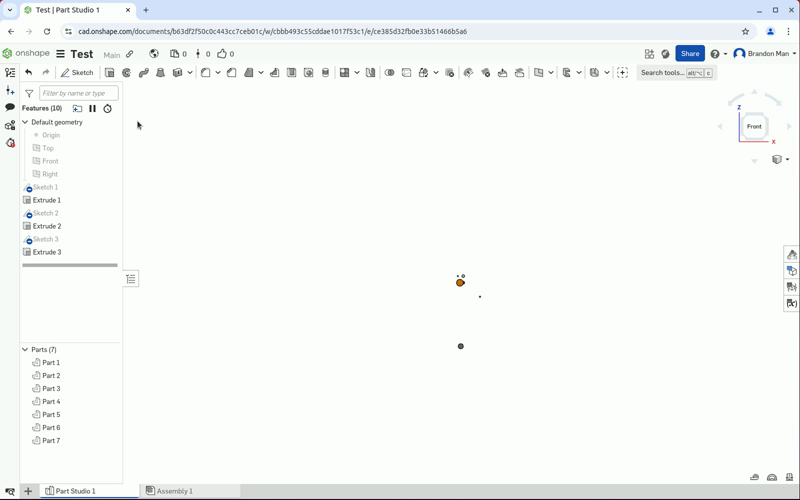
key(shift+h)
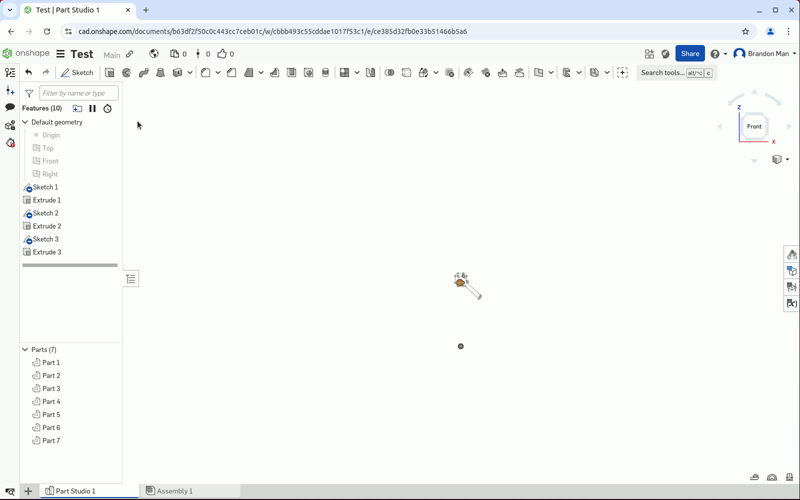
key(shift+h)
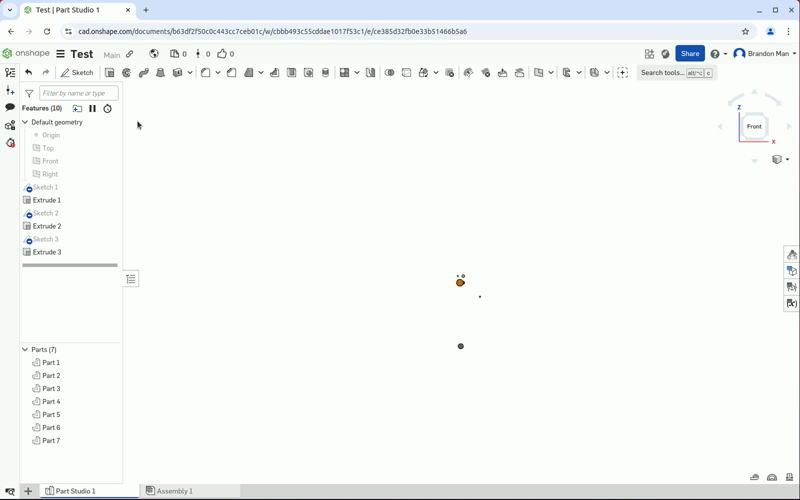
mouse_move(73, 189)
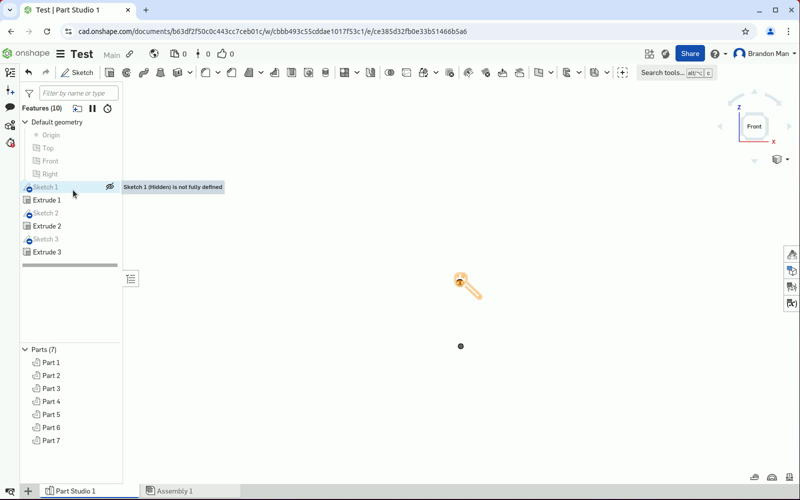
click(73, 189)
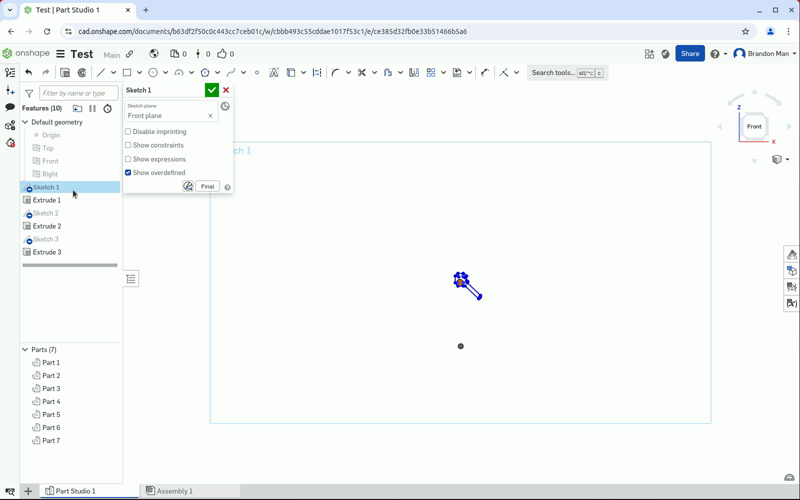
mouse_move(229, 92)
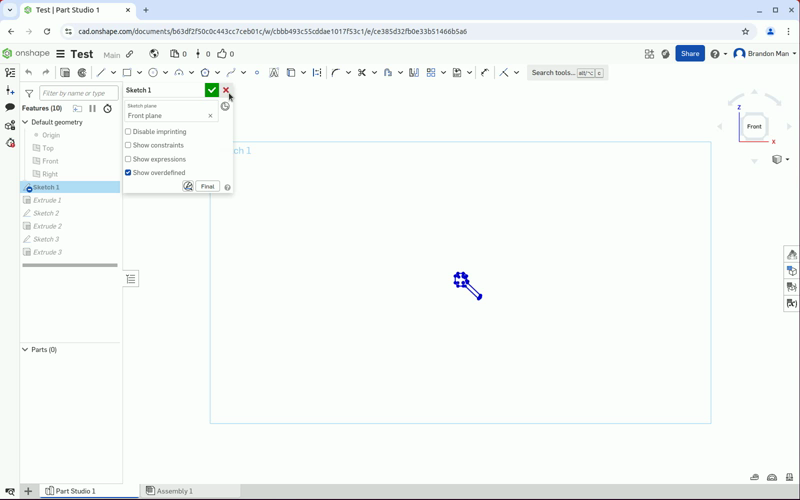
click(229, 92)
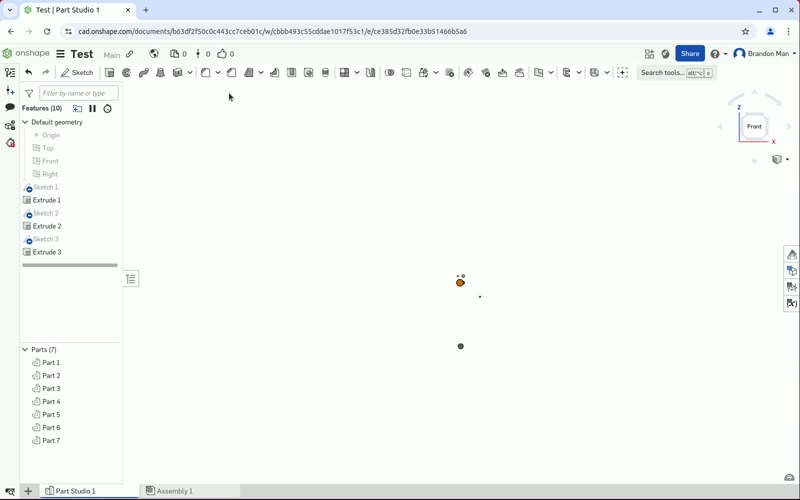
mouse_move(73, 352)
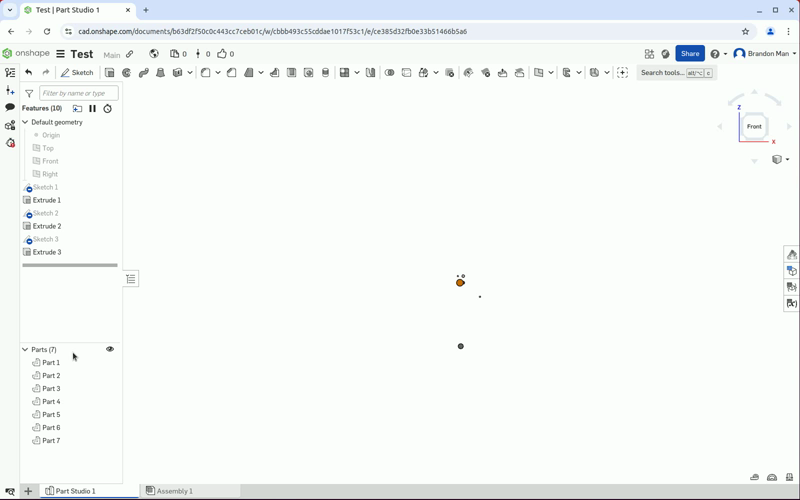
key(y)
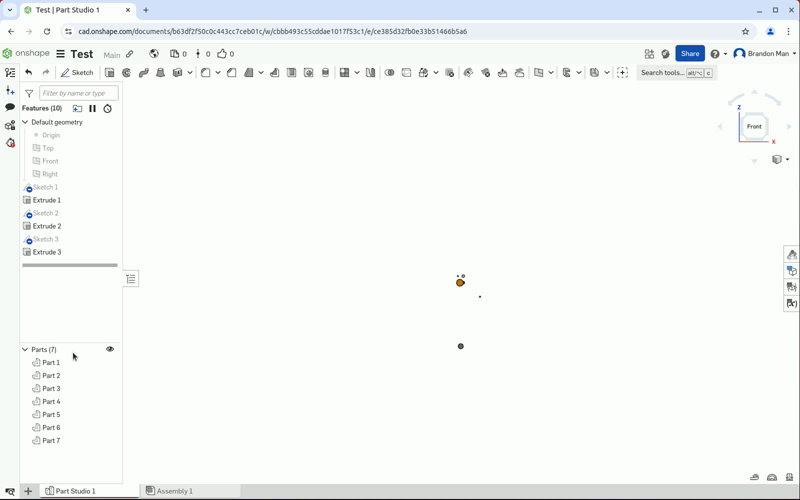
key(shift+p)
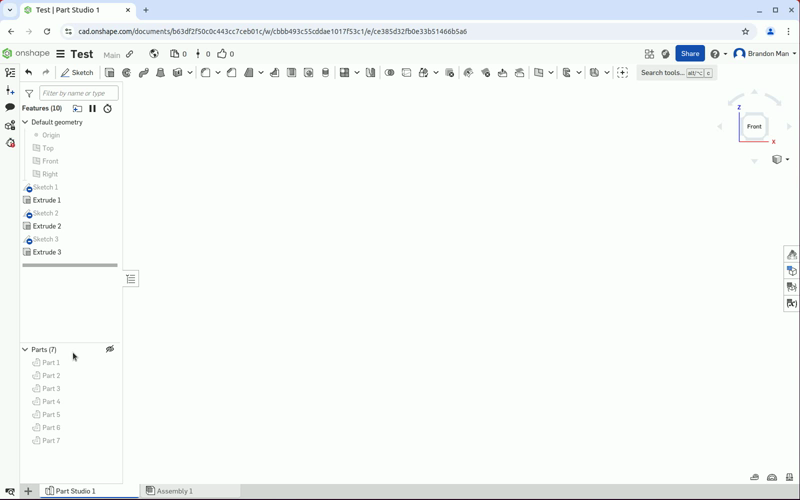
key(space)
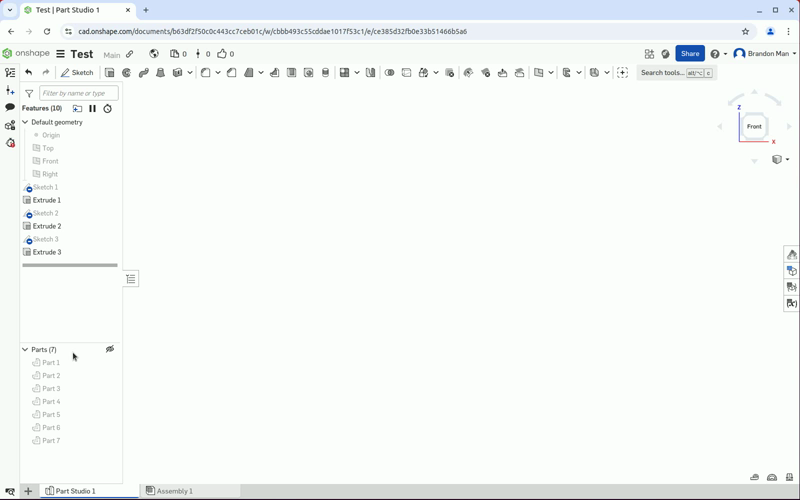
key_down(shift)
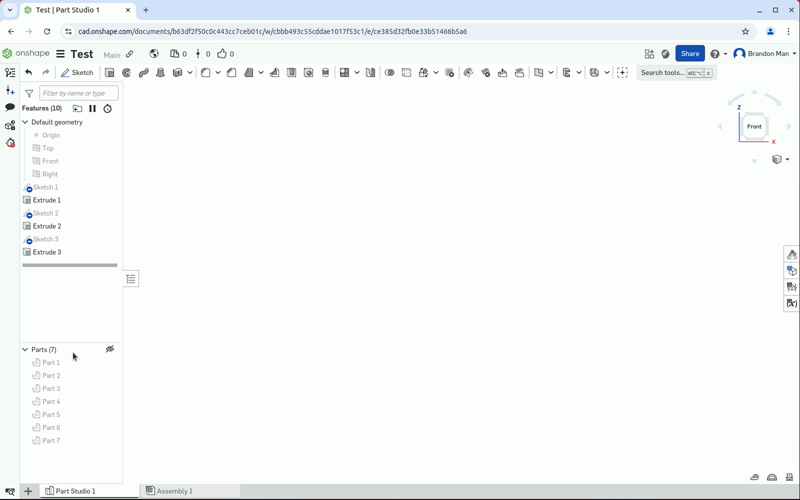
key(down)
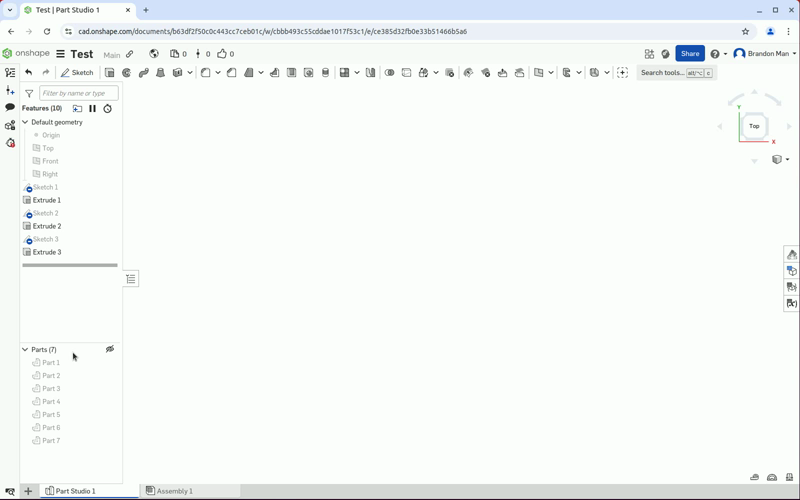
key_up(shift)
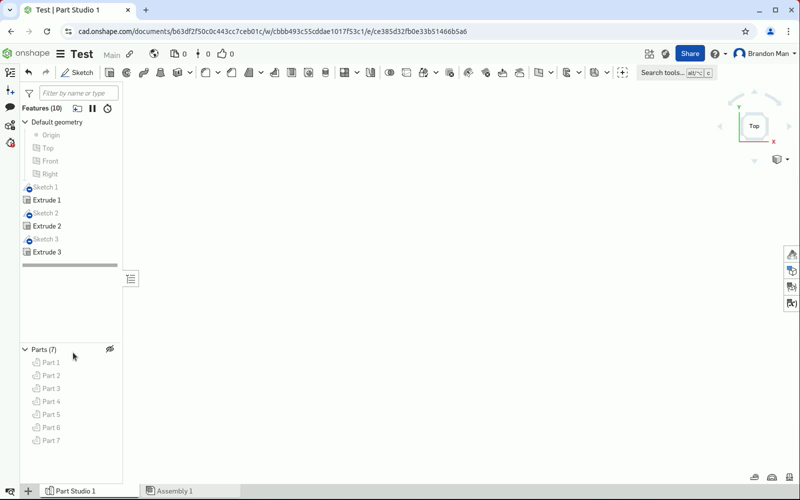
mouse_move(73, 352)
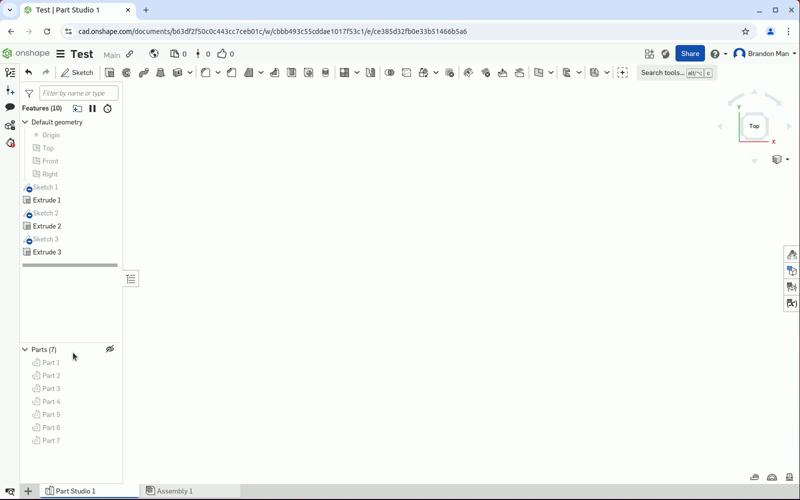
key(shift+y)
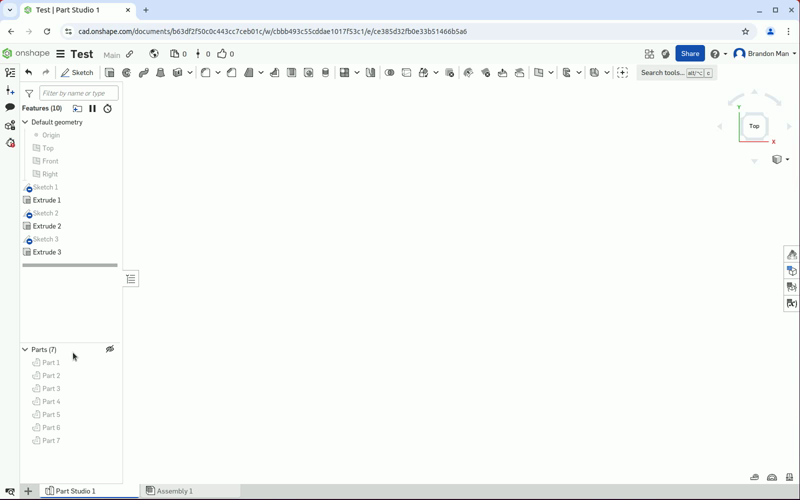
key(shift+s)
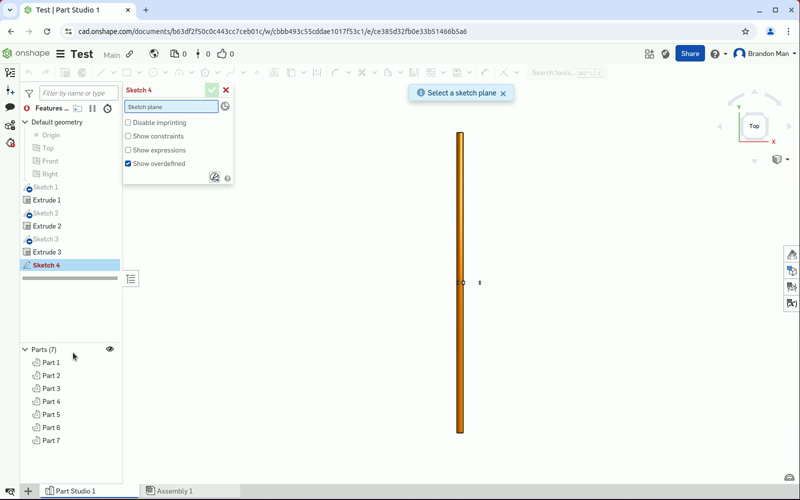
mouse_move(73, 150)
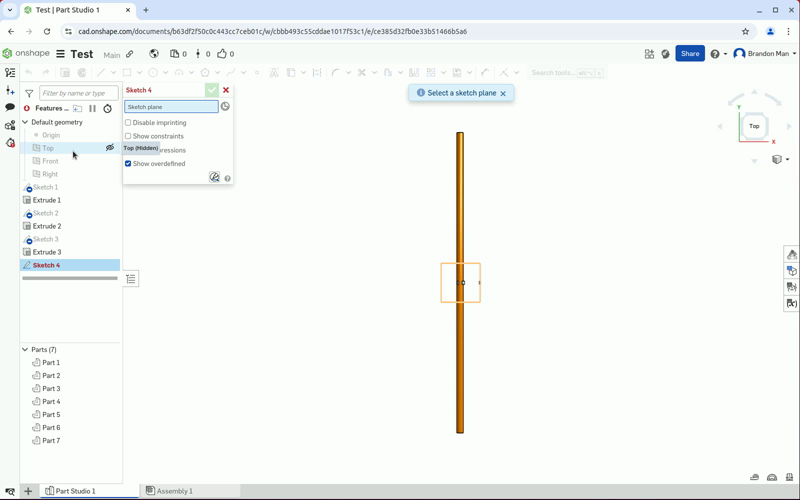
click(73, 150)
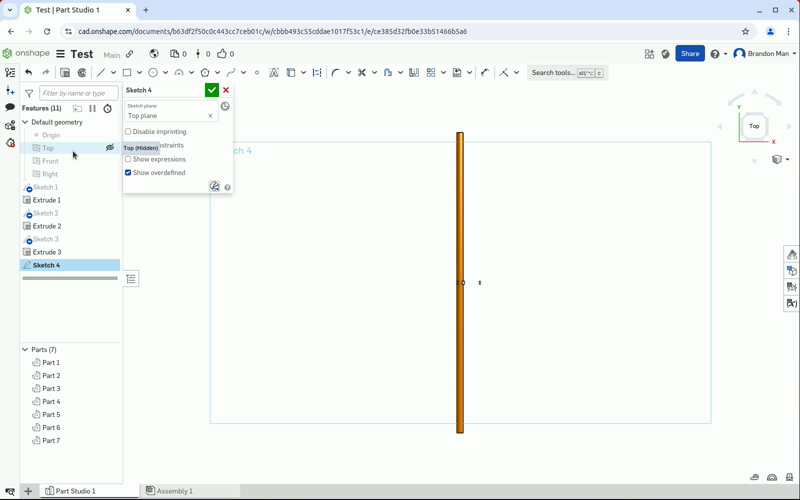
mouse_move(73, 352)
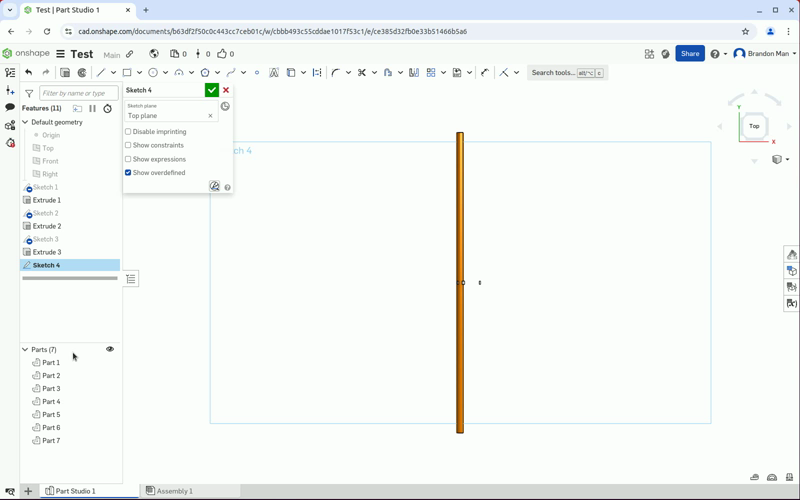
key(y)
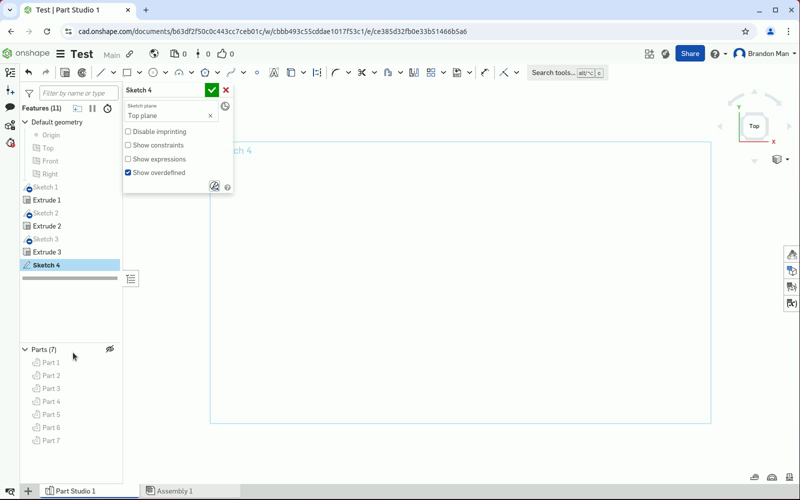
key(c)
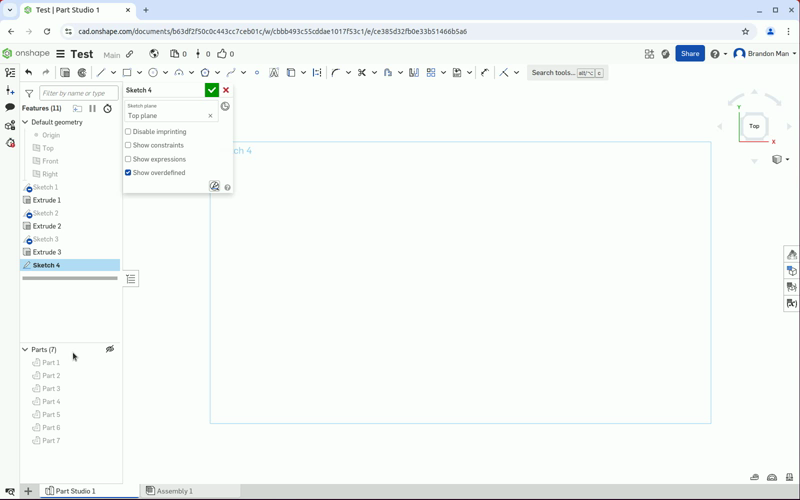
key_down(shift)
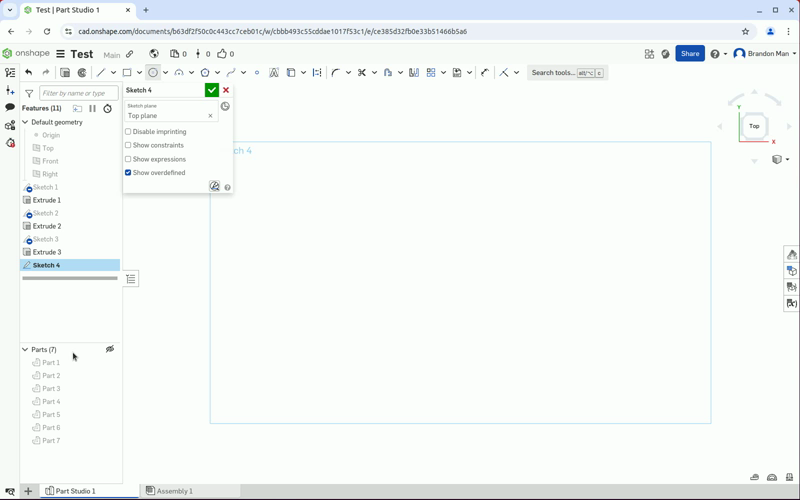
mouse_move(461, 249)
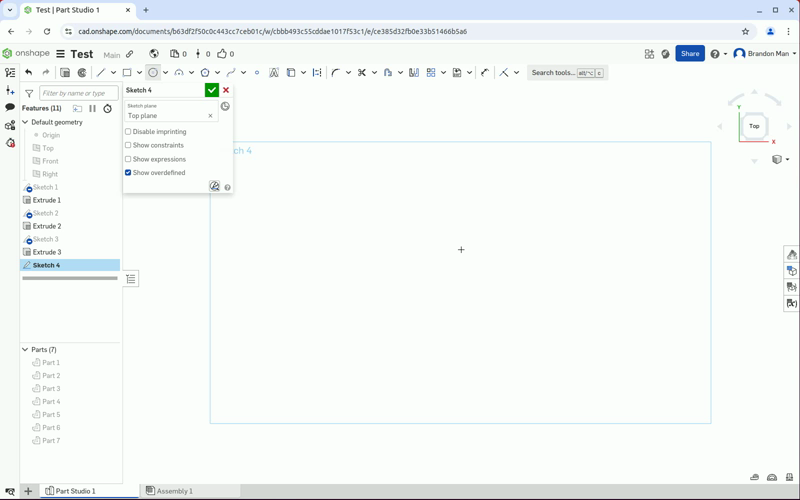
click(461, 249)
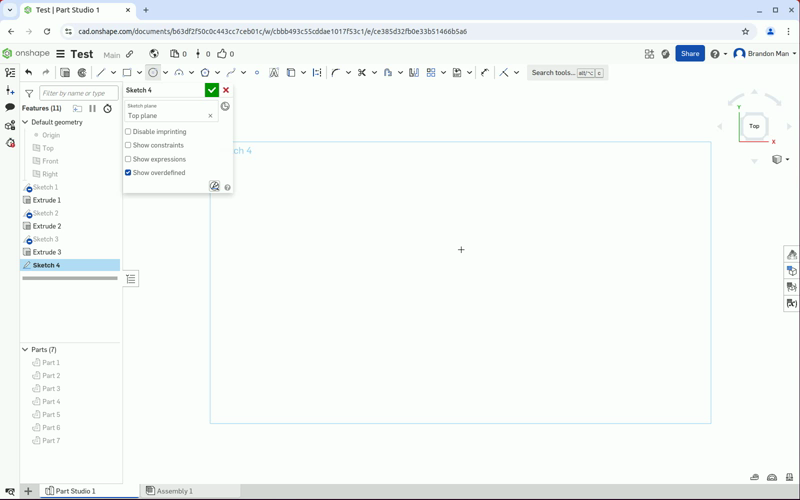
key_up(shift)
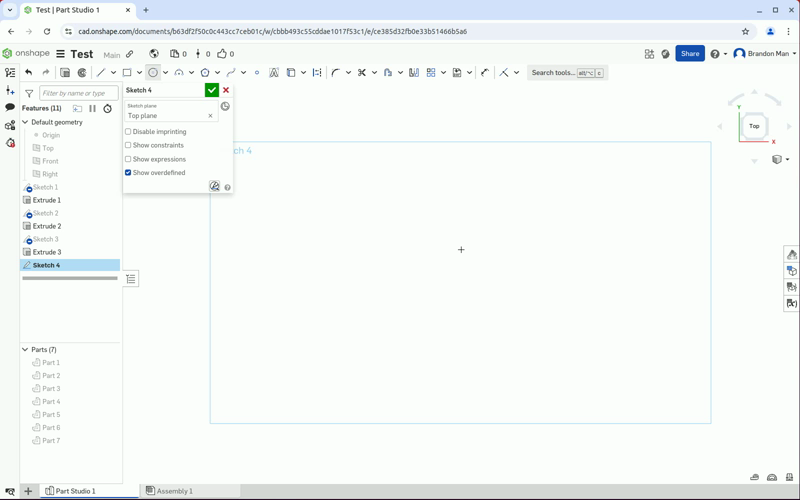
mouse_move(463, 249)
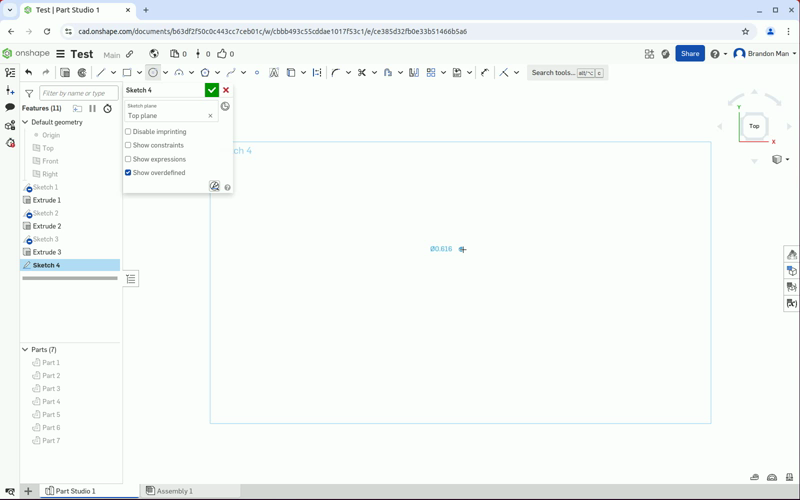
scroll(6)
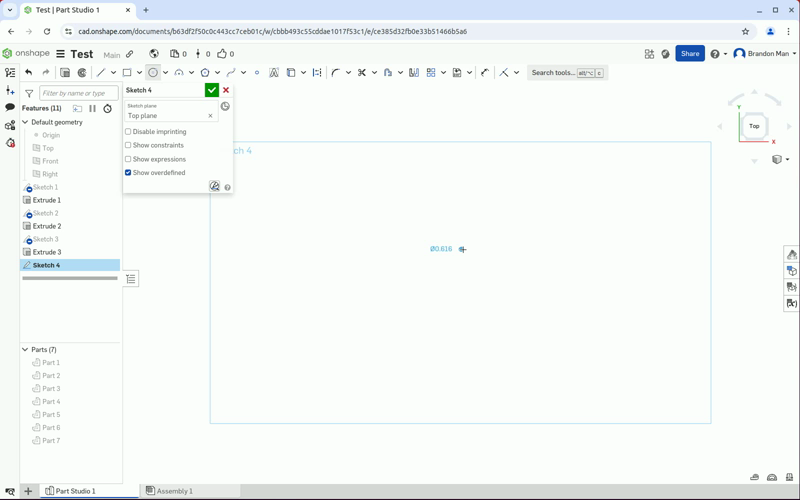
scroll(6)
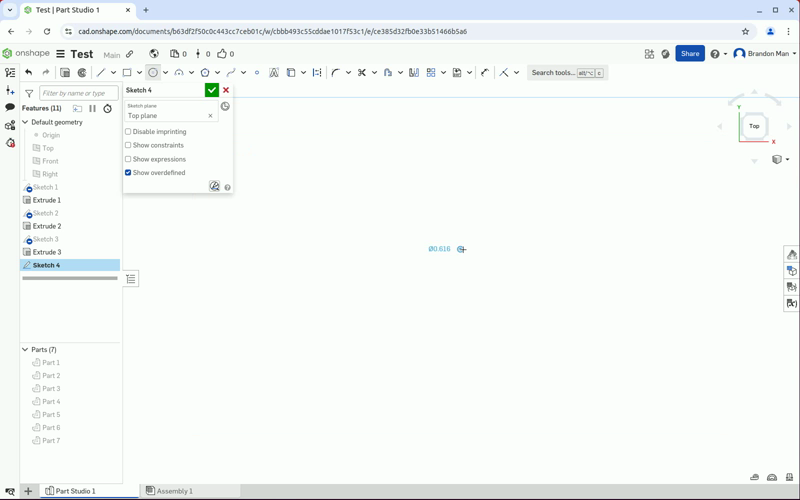
scroll(6)
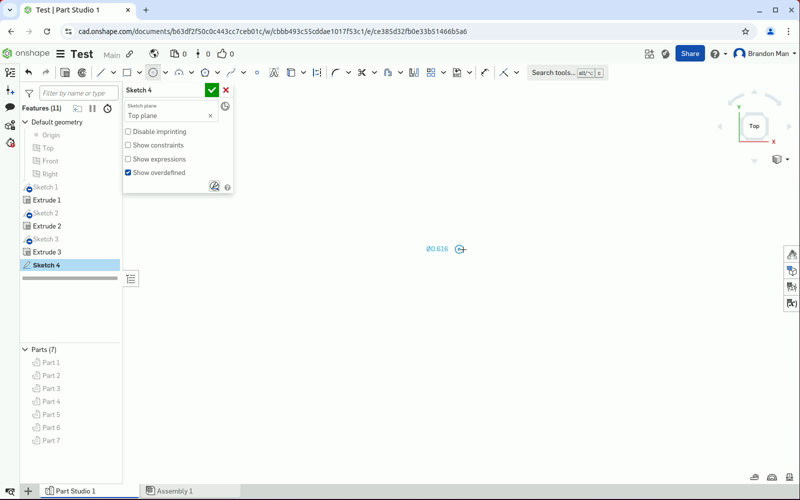
scroll(6)
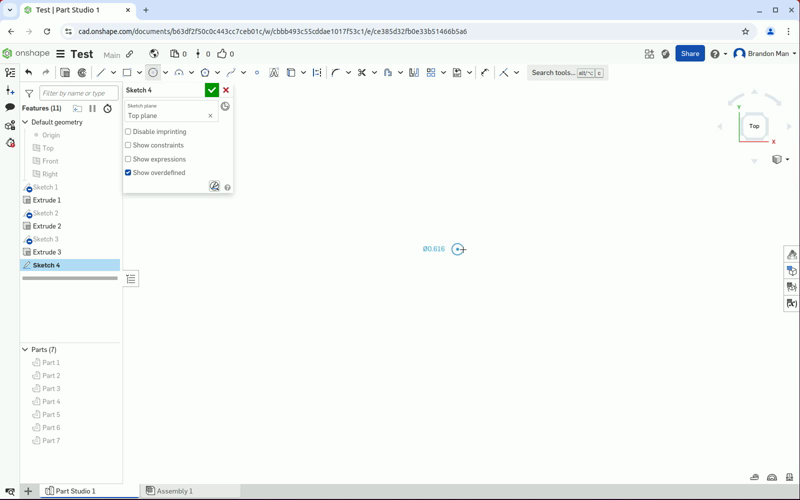
scroll(6)
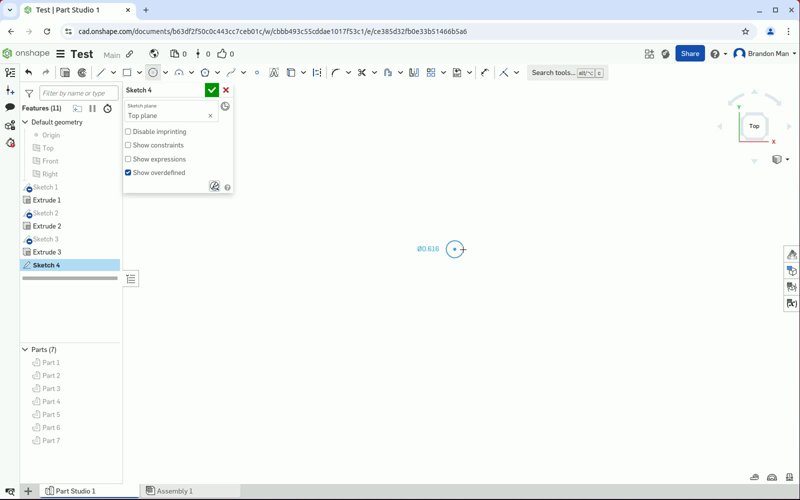
scroll(6)
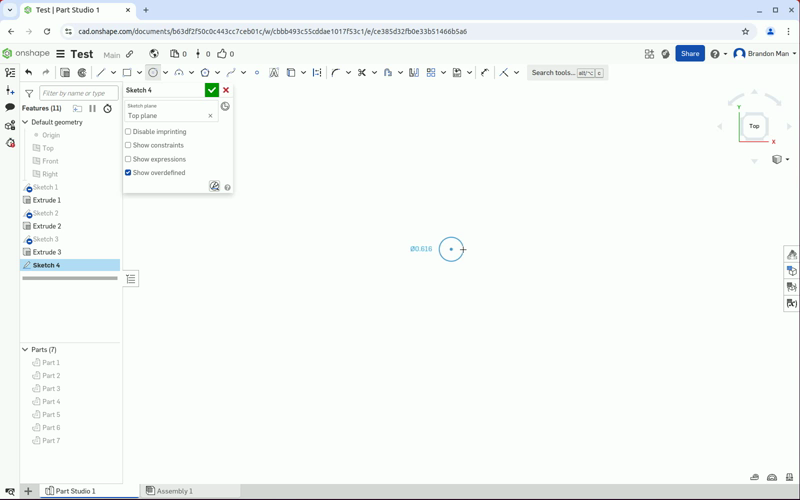
scroll(6)
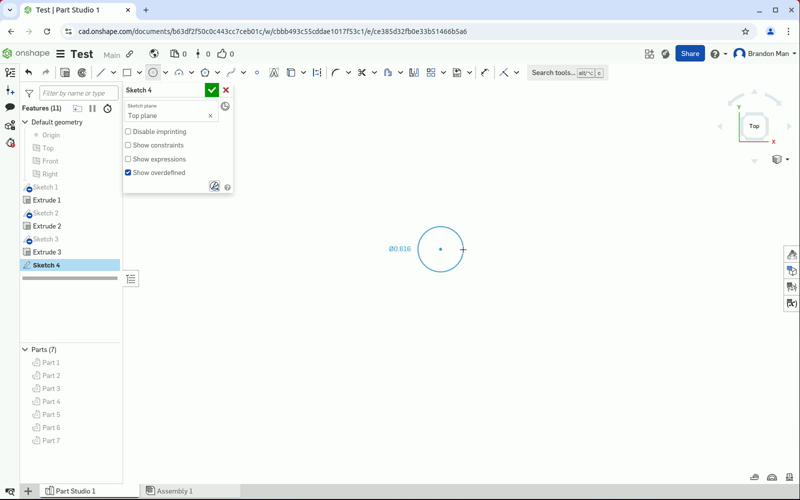
click(463, 249)
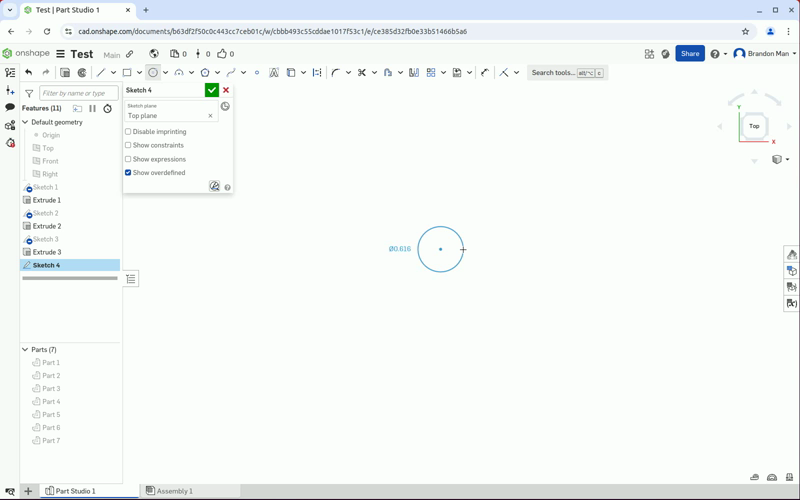
scroll(-6)
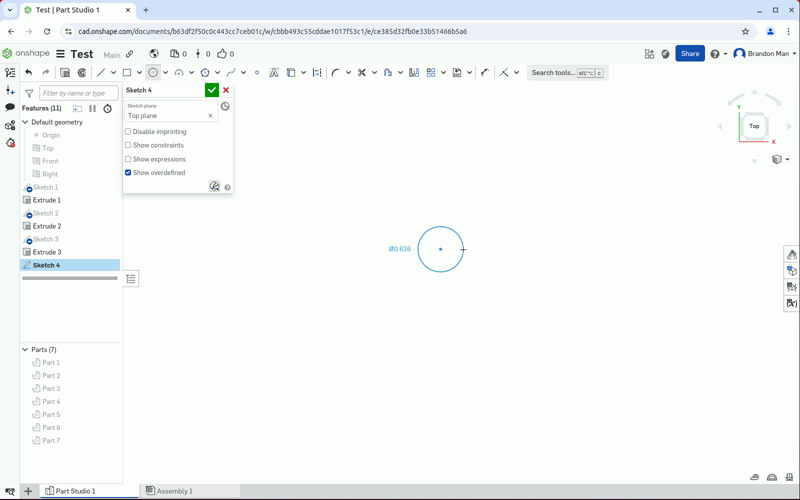
scroll(-6)
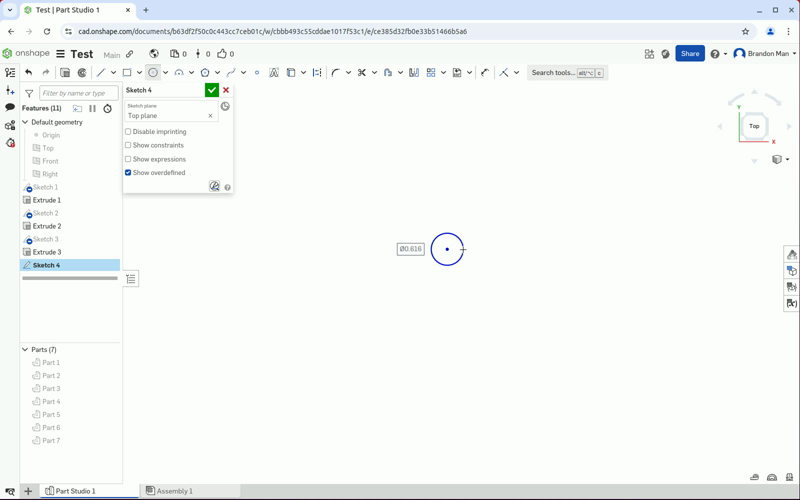
scroll(-6)
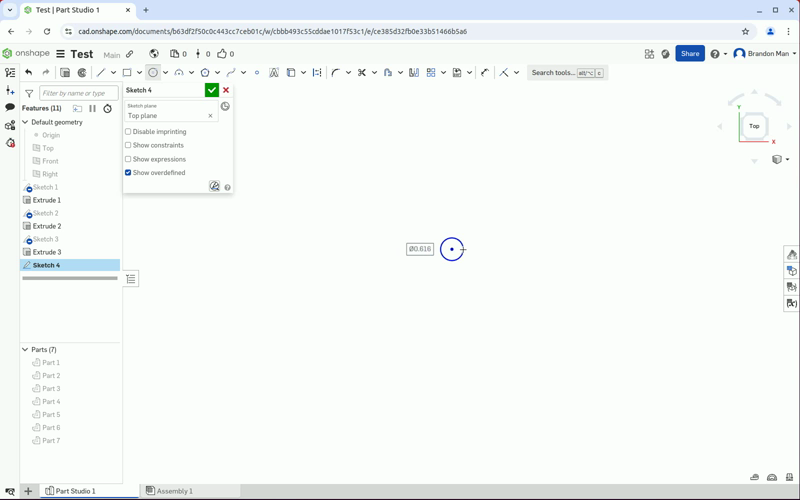
scroll(-6)
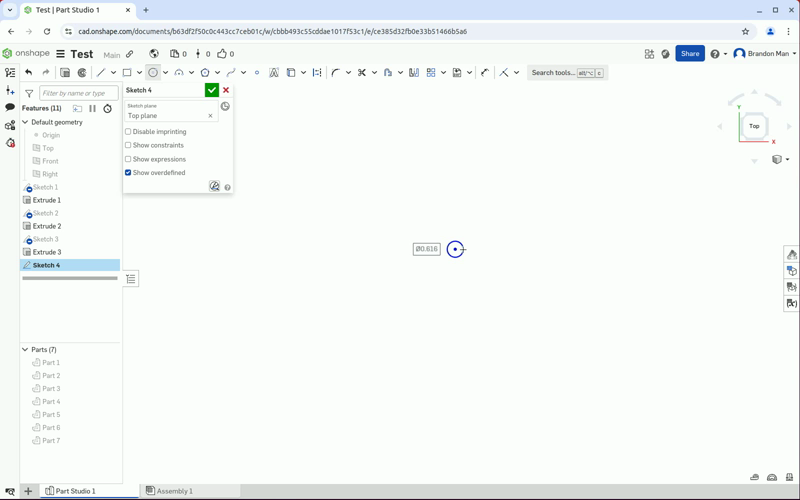
scroll(-6)
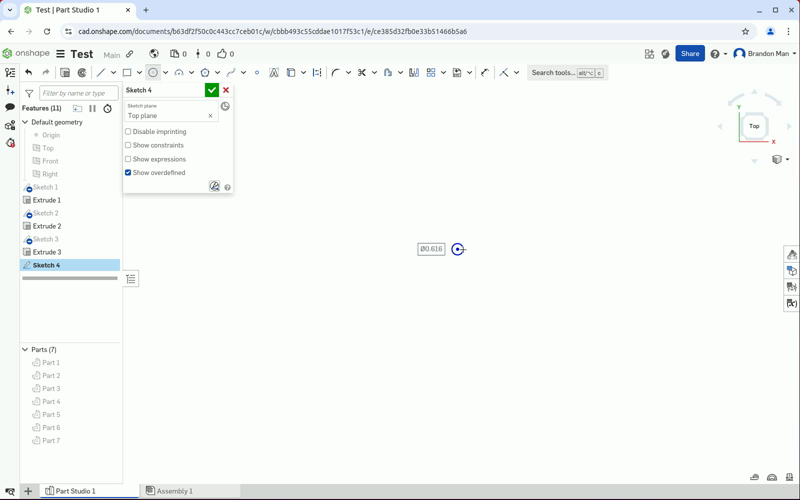
scroll(-6)
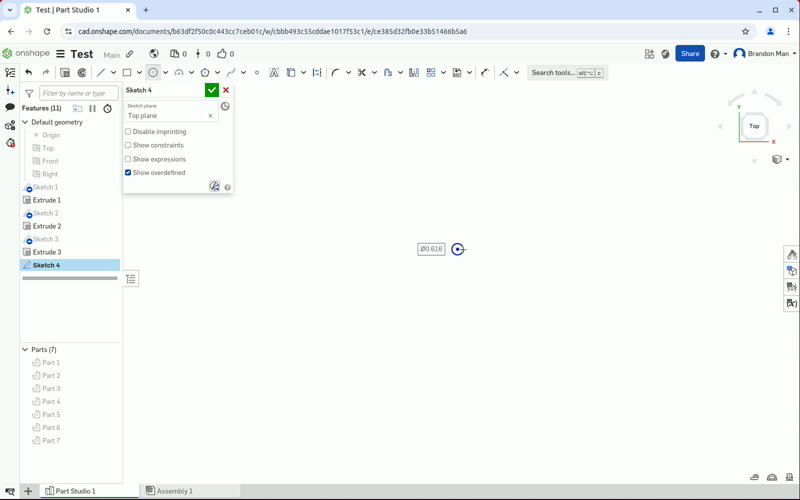
scroll(-6)
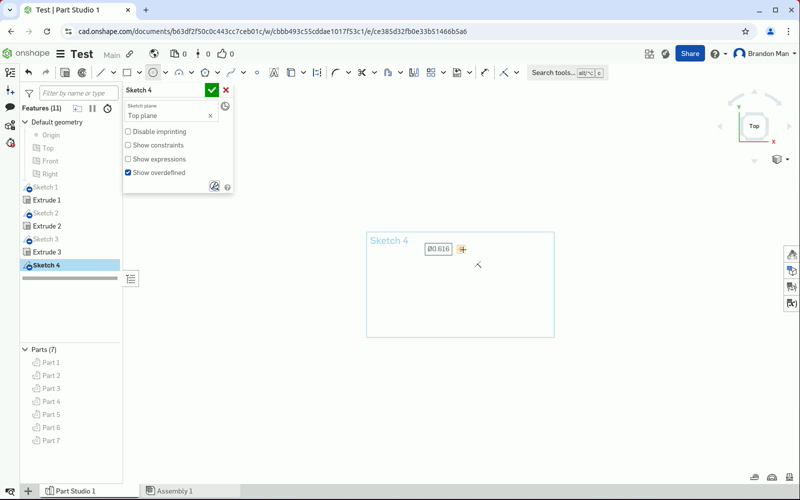
key(esc)
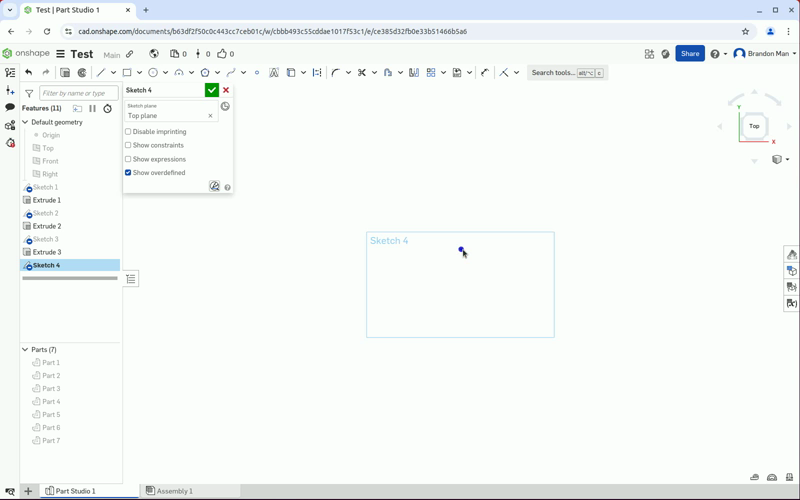
mouse_move(461, 248)
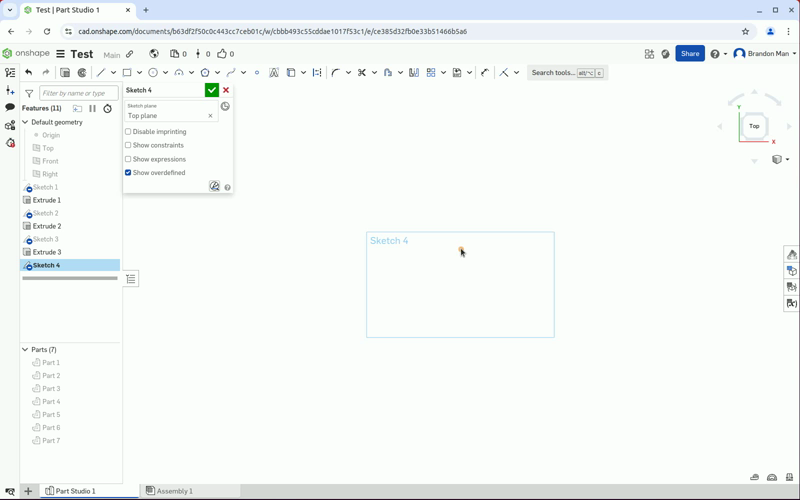
scroll(6)
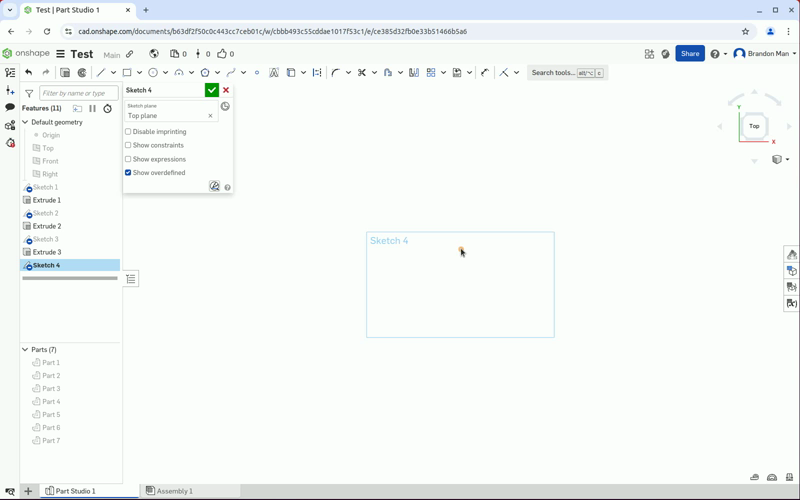
scroll(6)
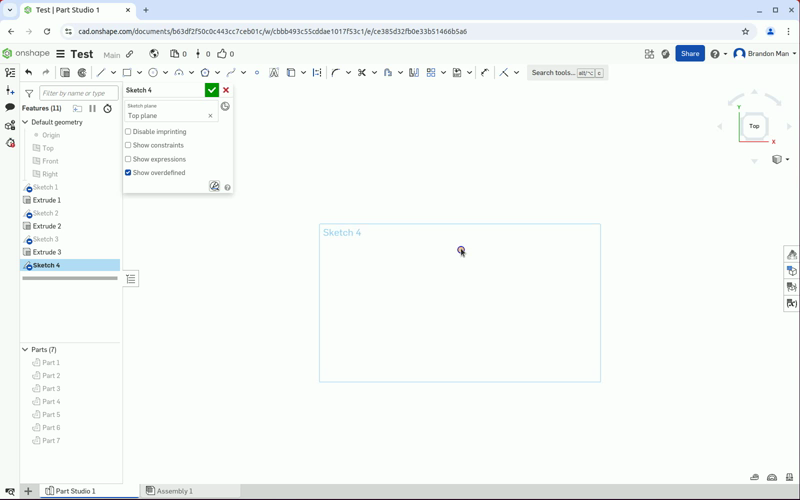
scroll(6)
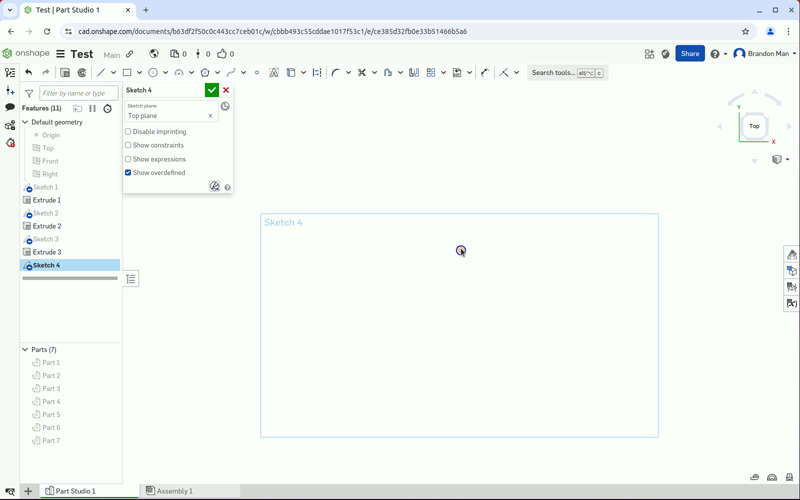
scroll(6)
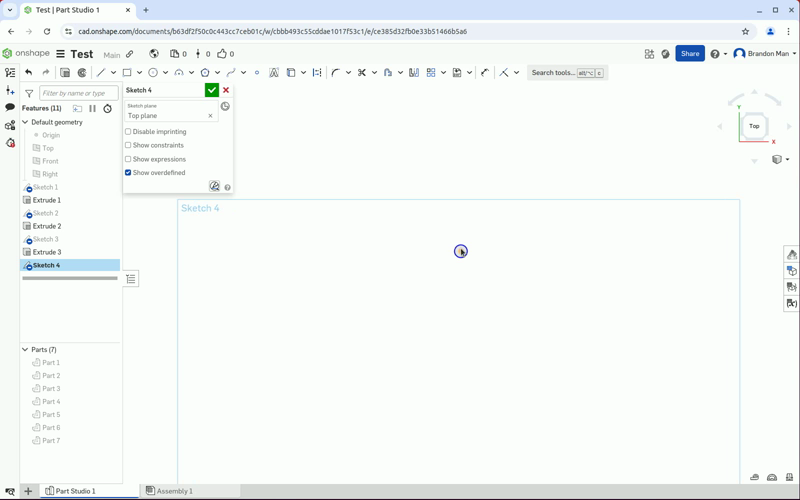
scroll(6)
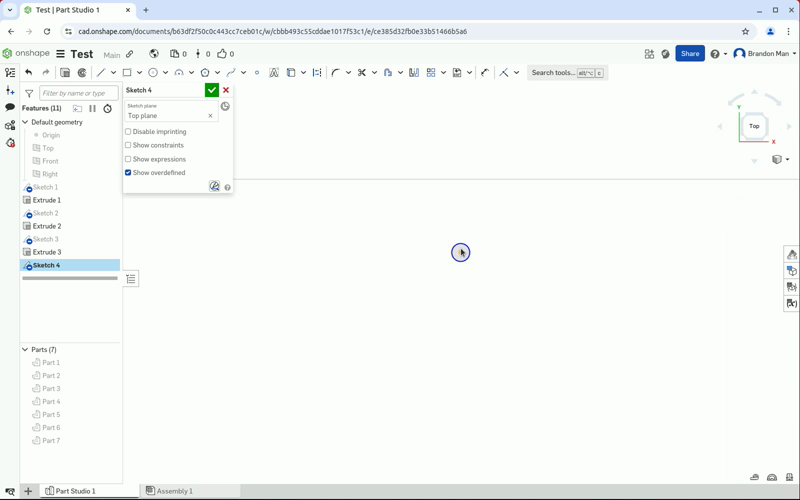
scroll(6)
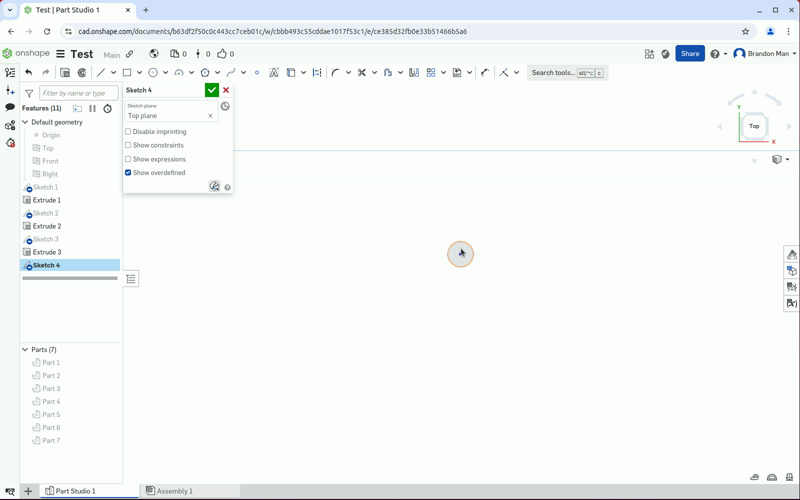
scroll(6)
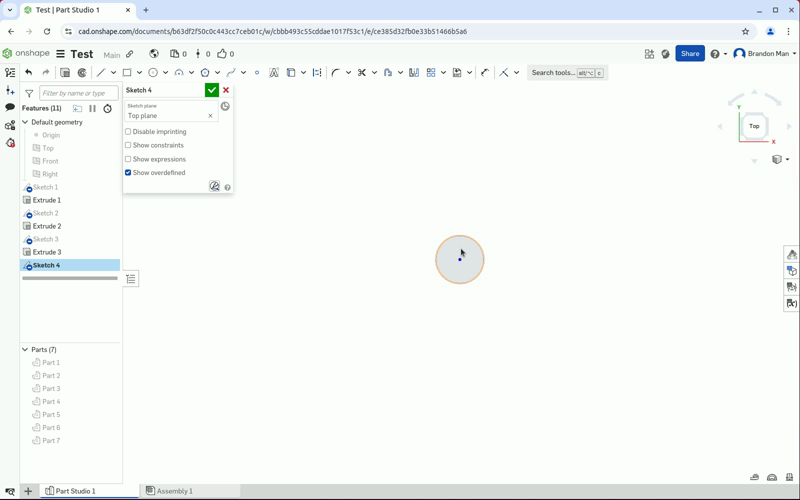
click(461, 248)
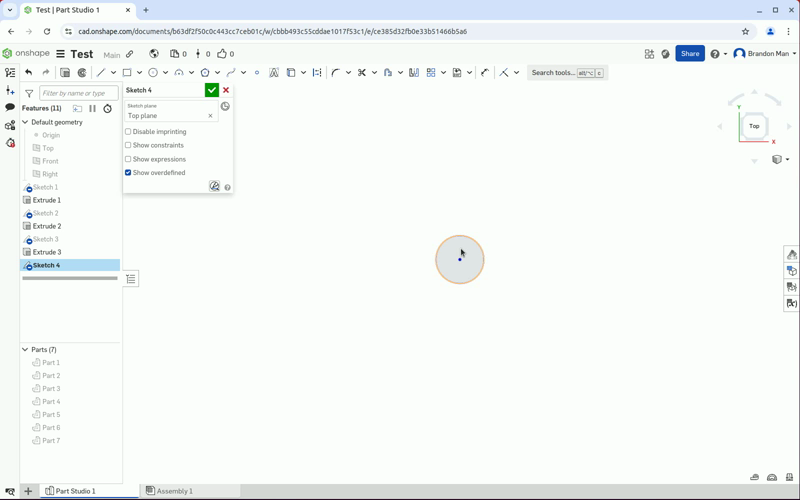
scroll(-6)
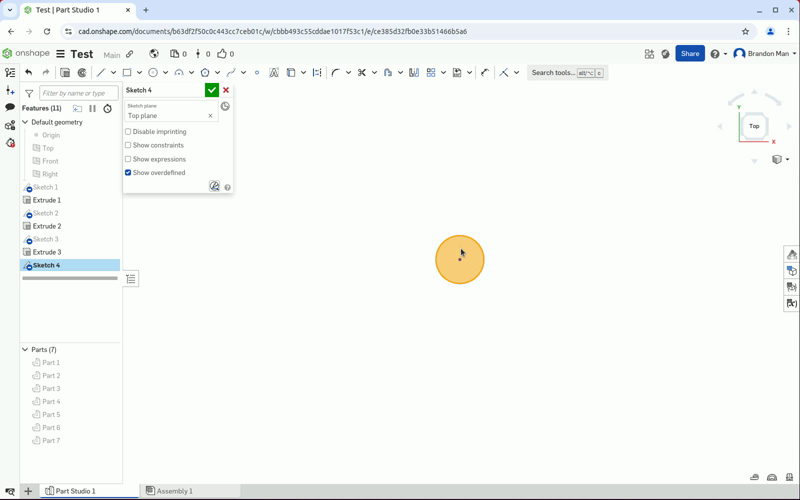
scroll(-6)
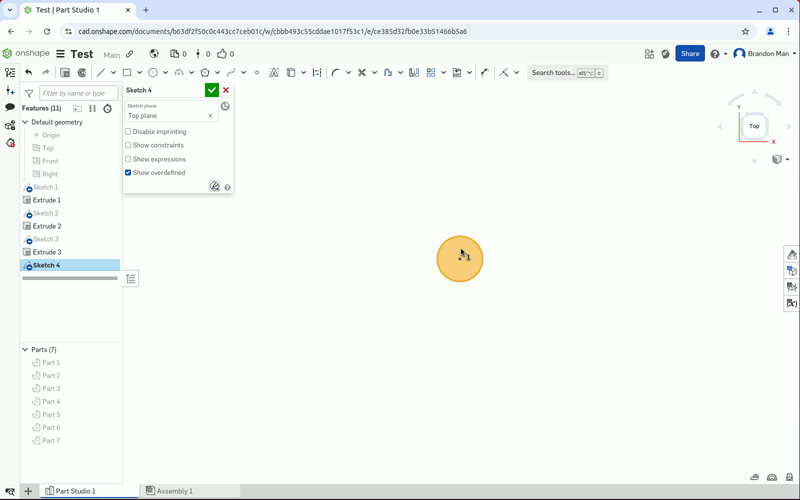
scroll(-6)
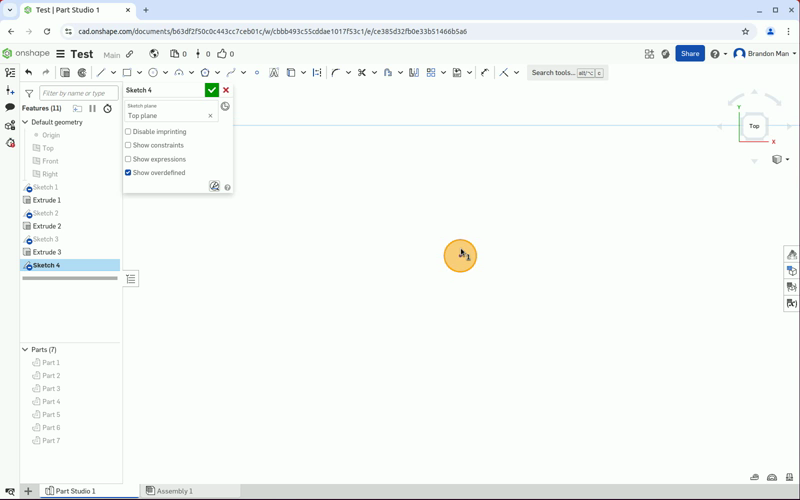
scroll(-6)
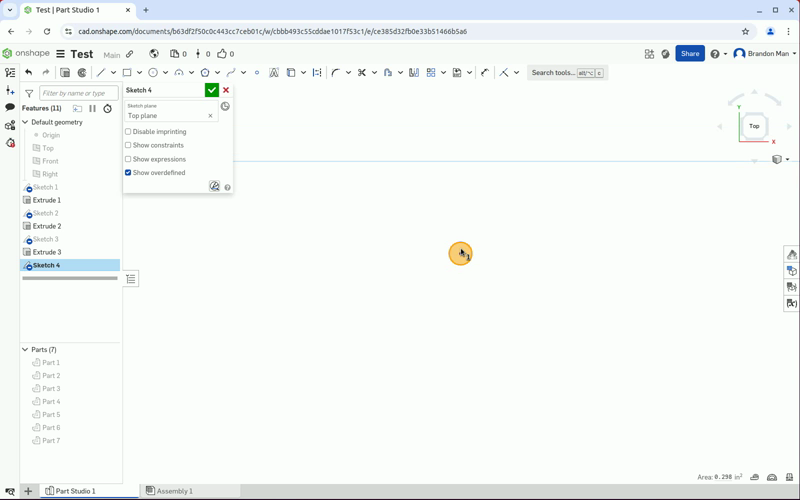
scroll(-6)
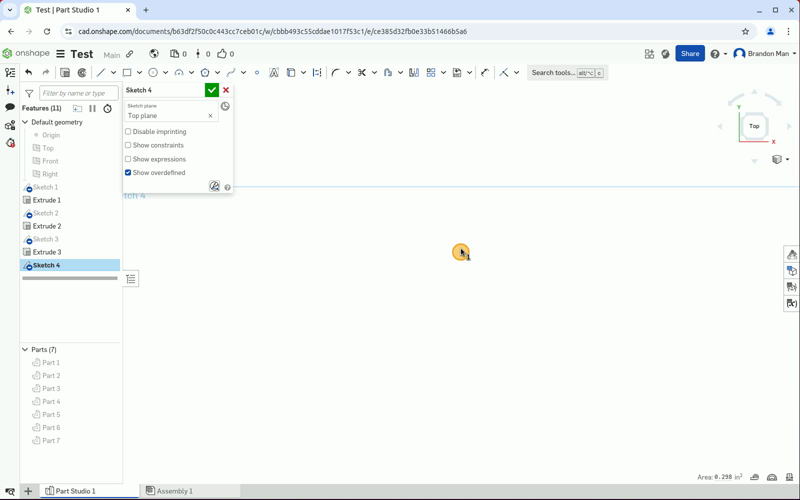
scroll(-6)
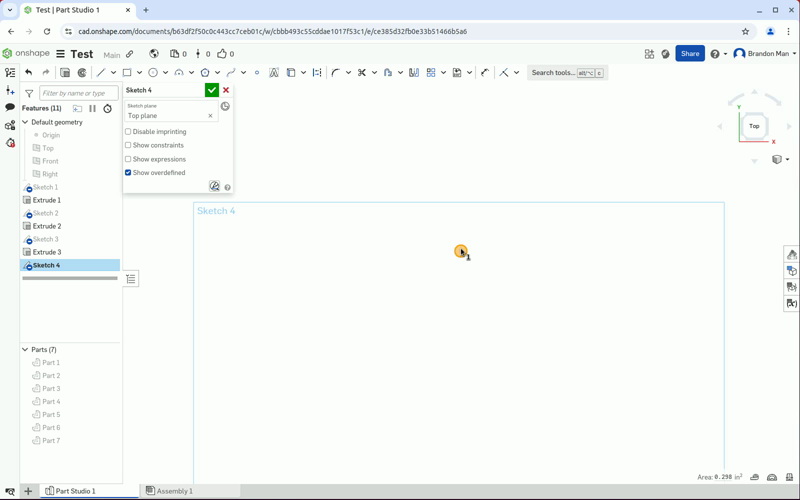
scroll(-6)
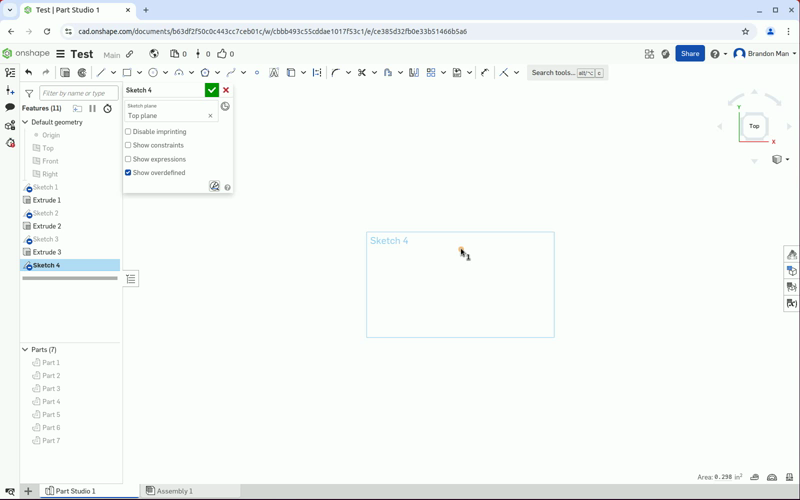
mouse_move(73, 352)
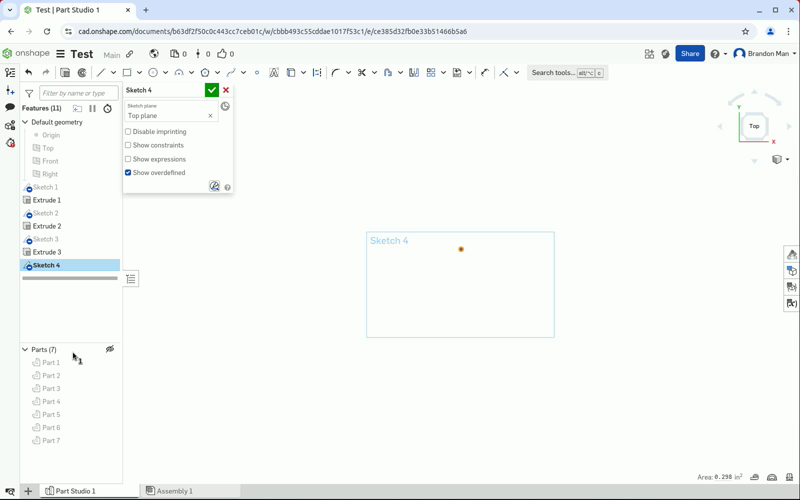
key(shift+y)
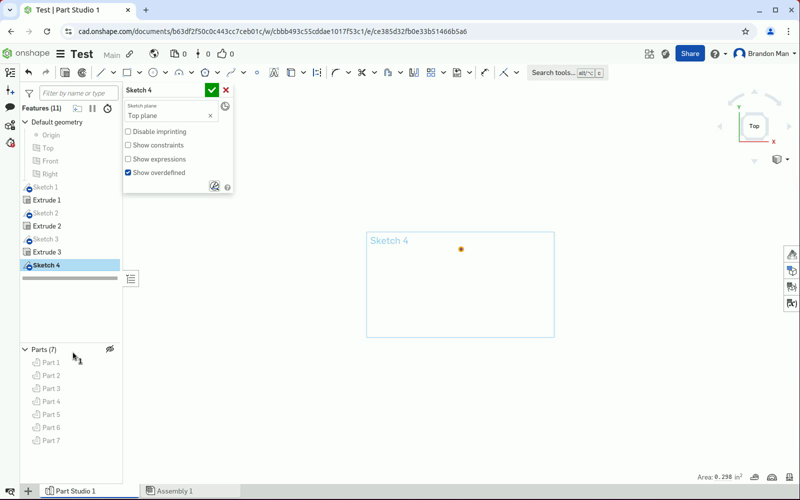
key(shift+e)
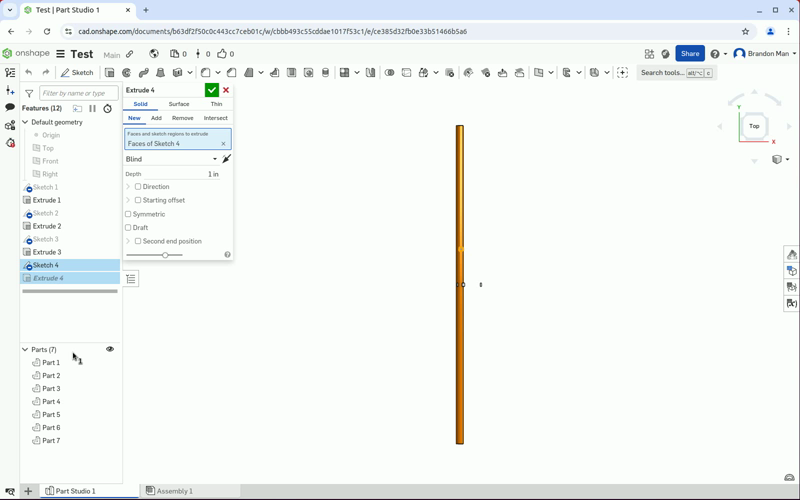
mouse_move(143, 106)
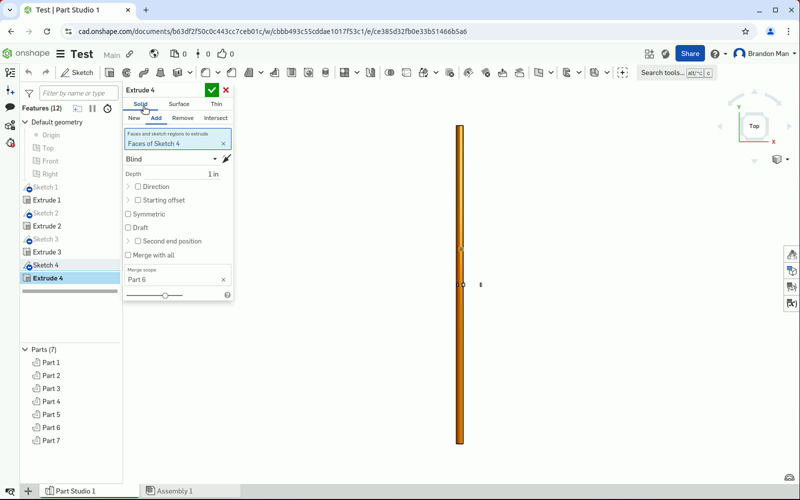
click(143, 106)
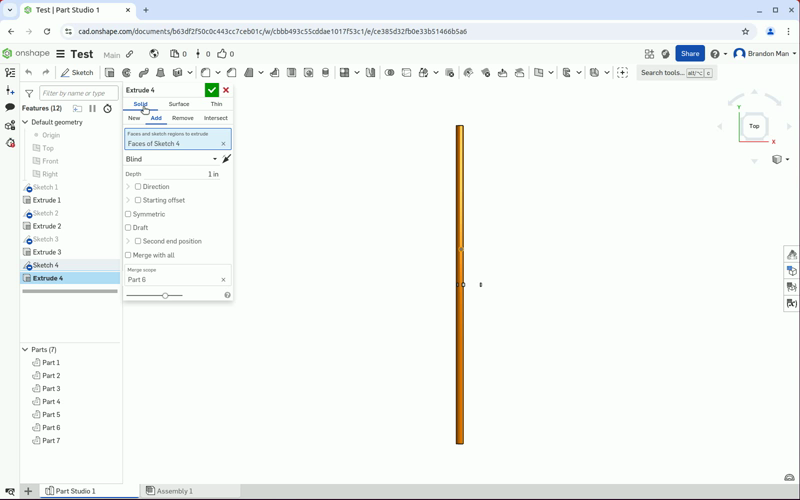
mouse_move(137, 120)
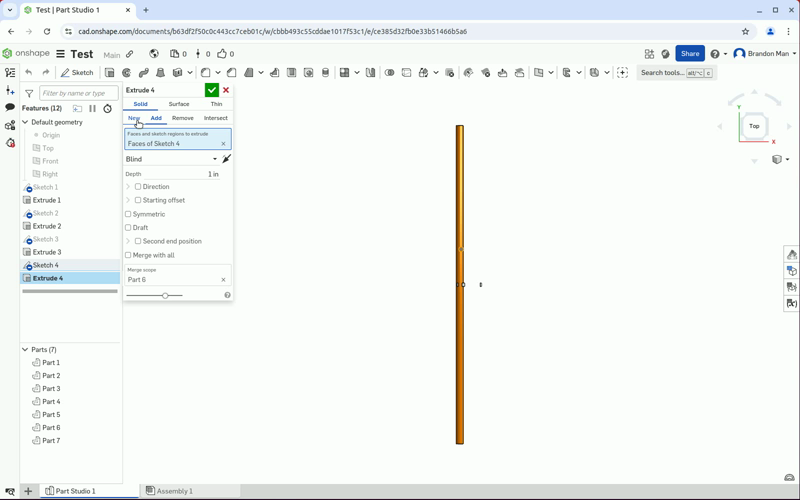
click(137, 120)
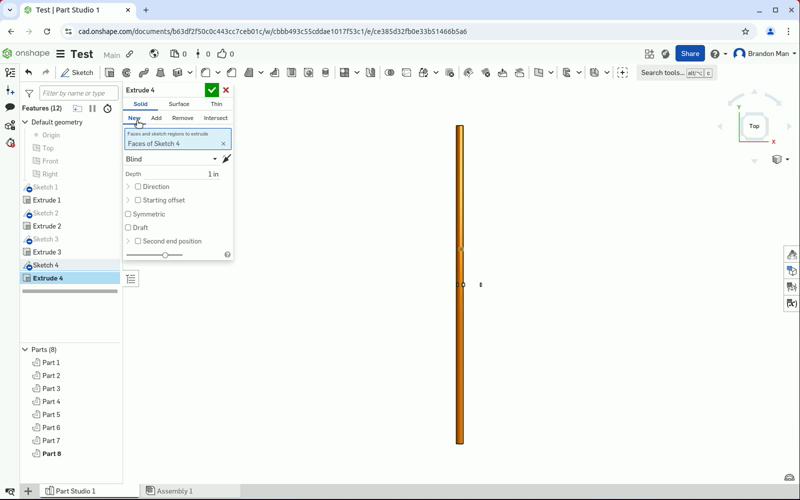
key(tab, 4)
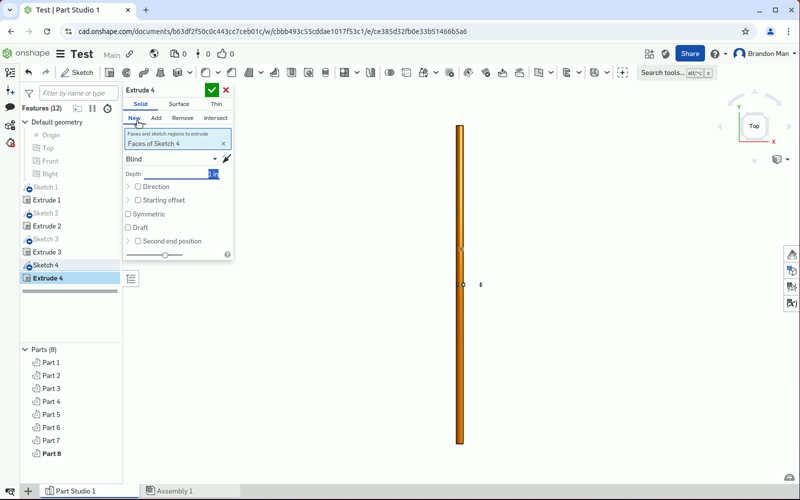
text(12.998)
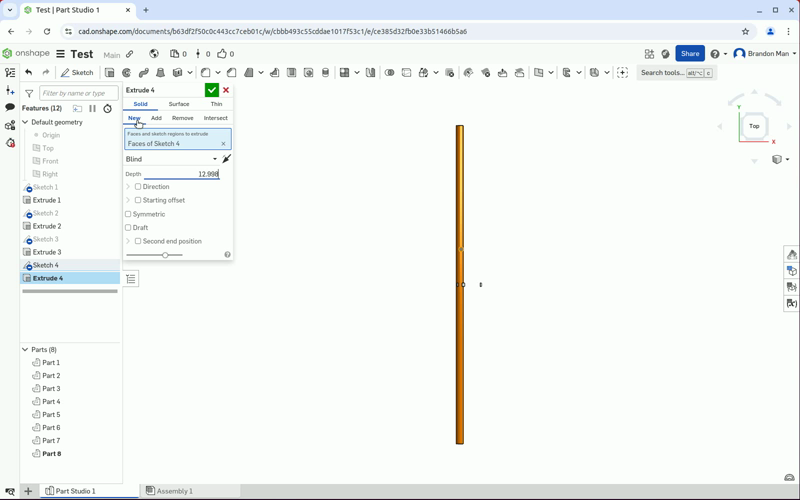
key(tab, 3)
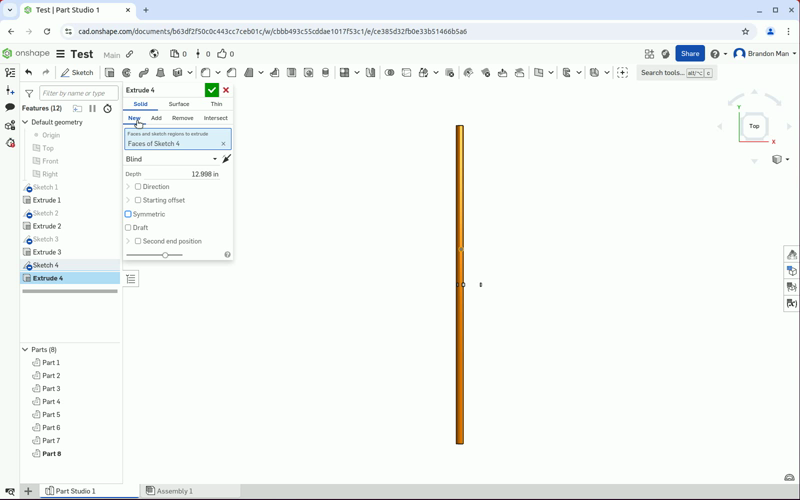
key(space)
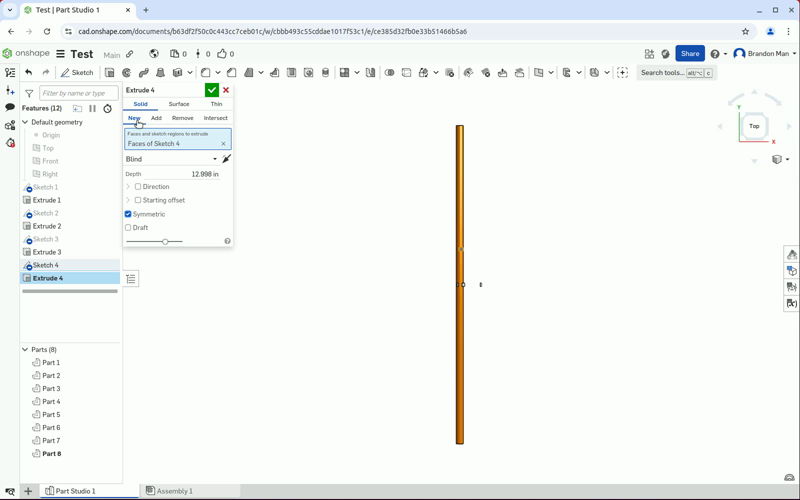
key(enter)
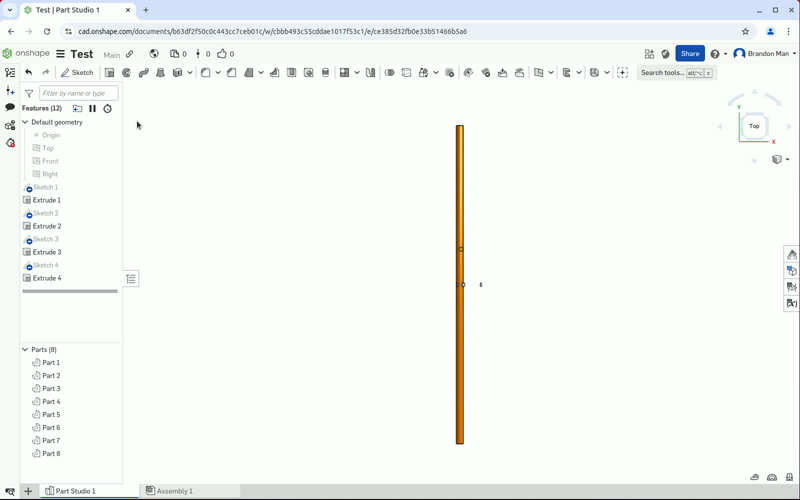
key(shift+h)
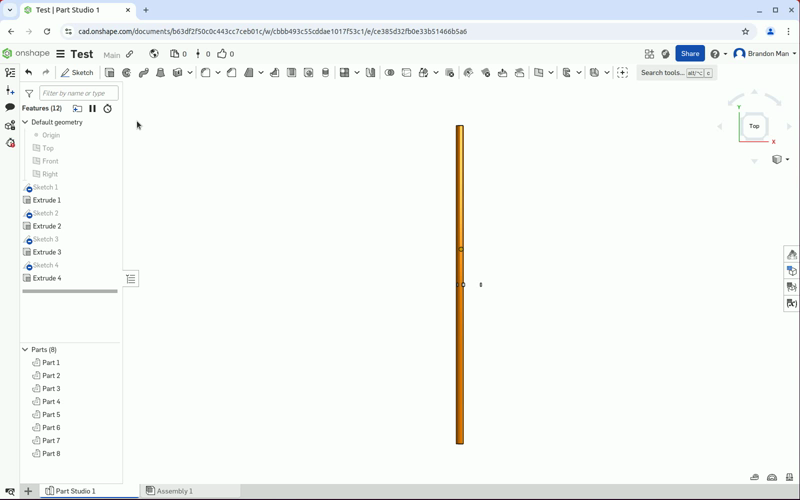
key(shift+h)
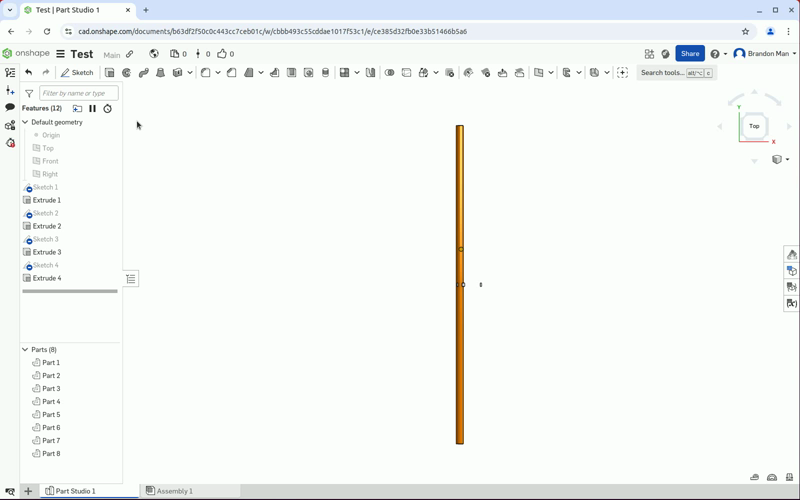
mouse_move(73, 189)
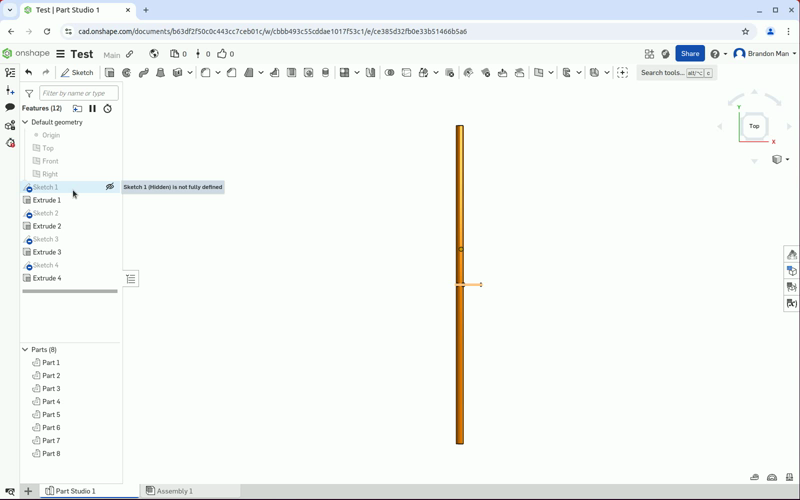
click(73, 189)
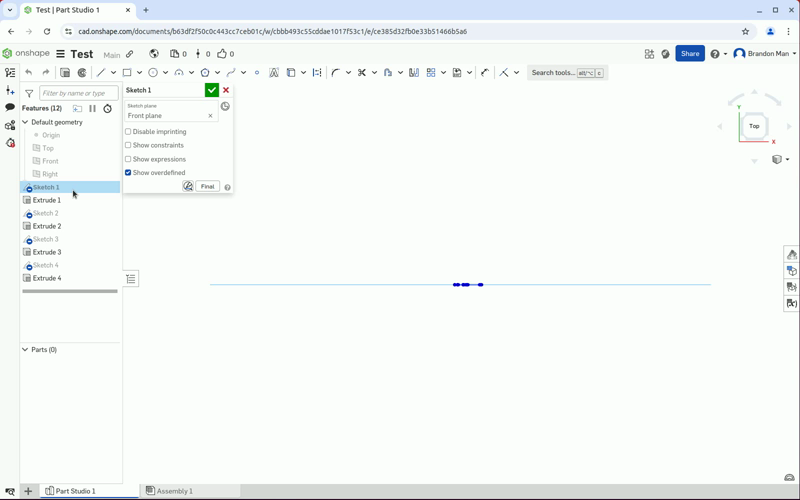
mouse_move(229, 92)
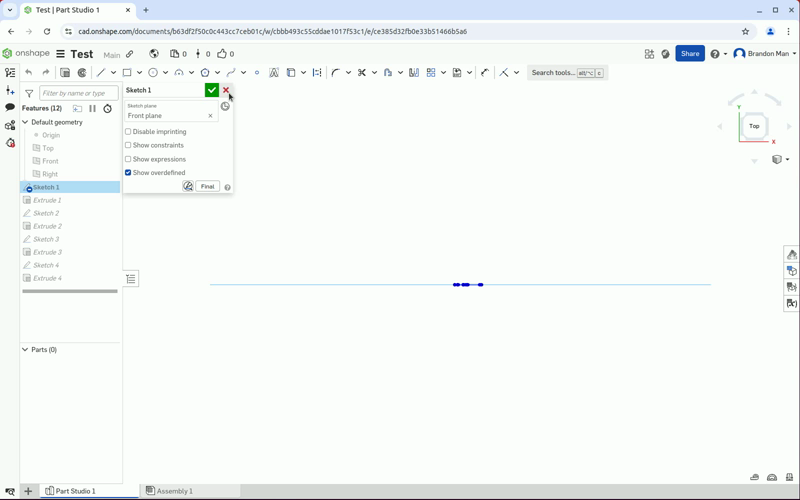
click(229, 92)
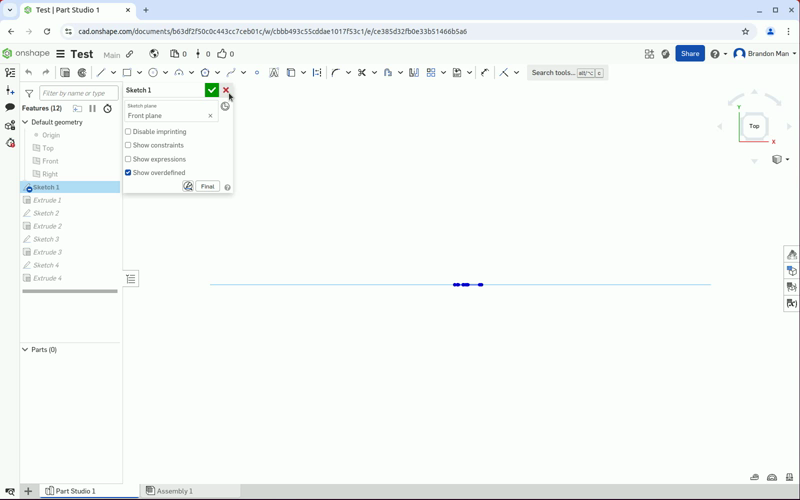
key(shift+s)
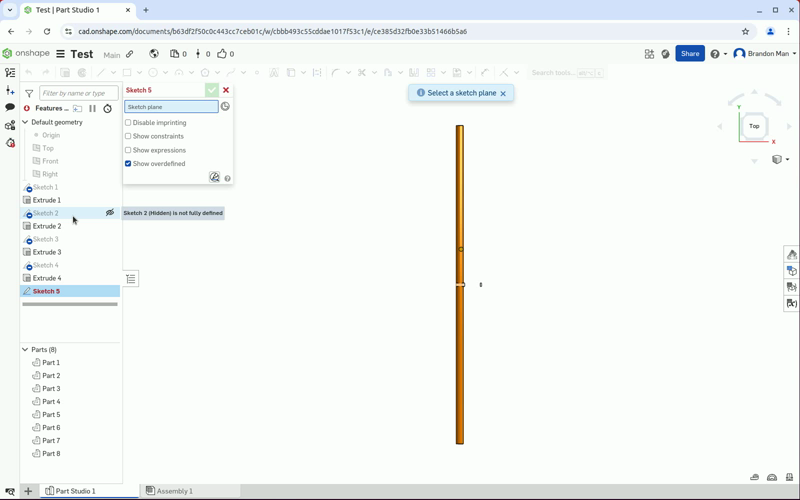
scroll(3)
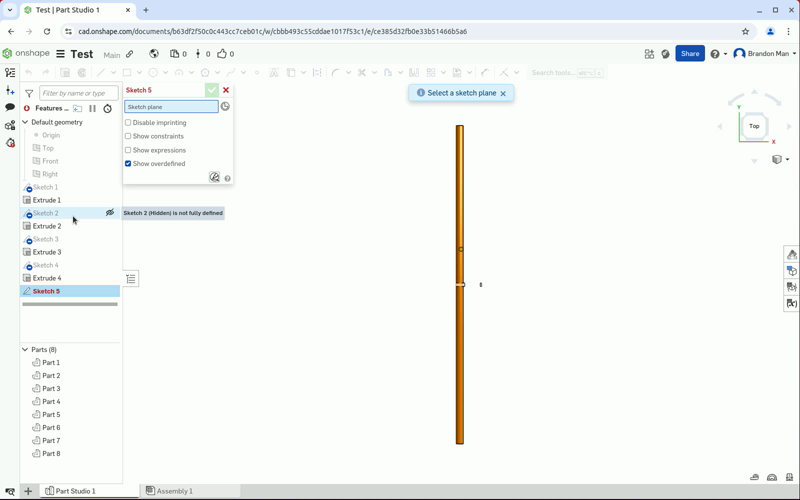
mouse_move(73, 150)
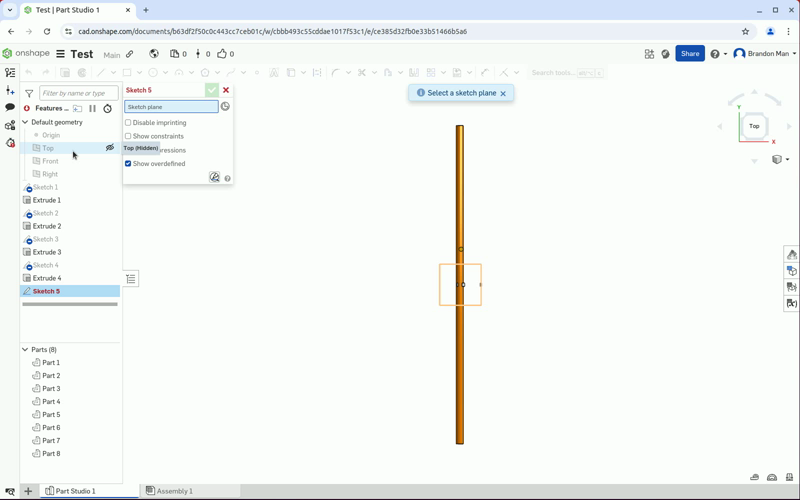
click(73, 150)
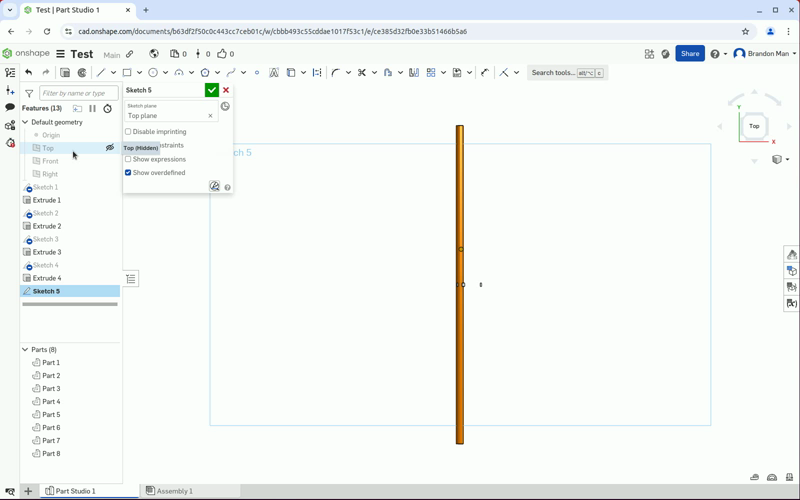
mouse_move(73, 352)
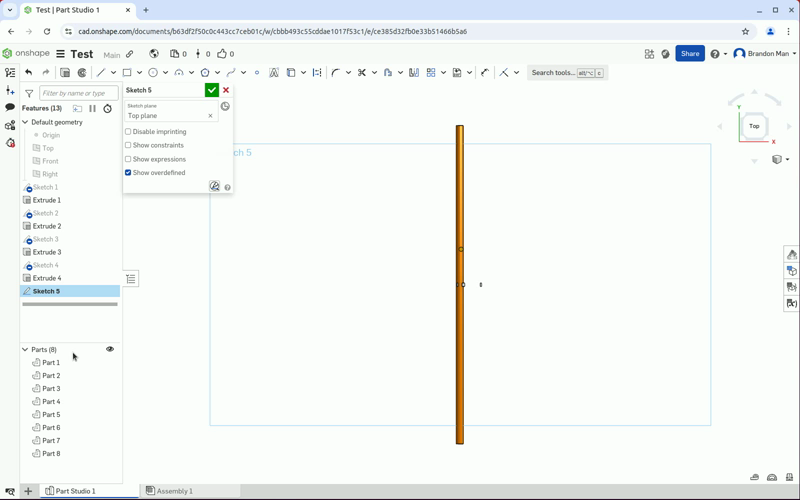
key(y)
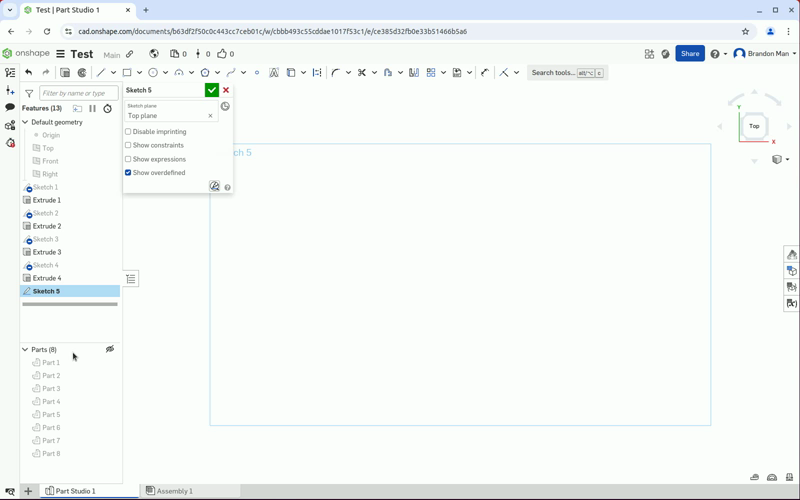
key(c)
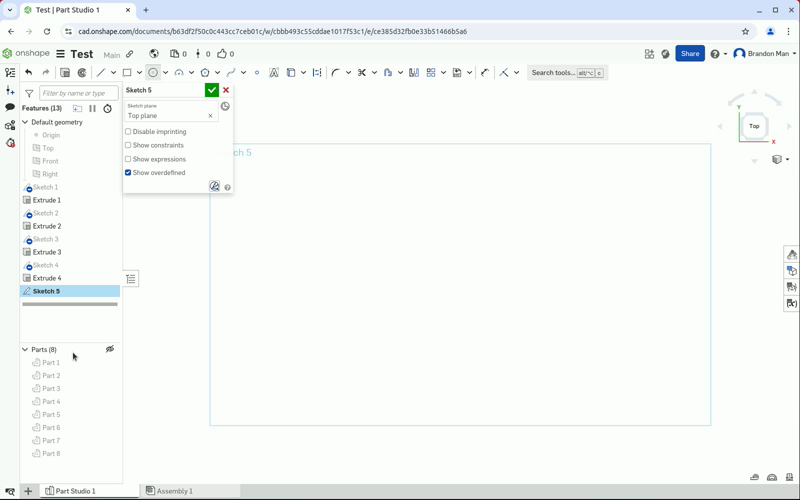
key_down(shift)
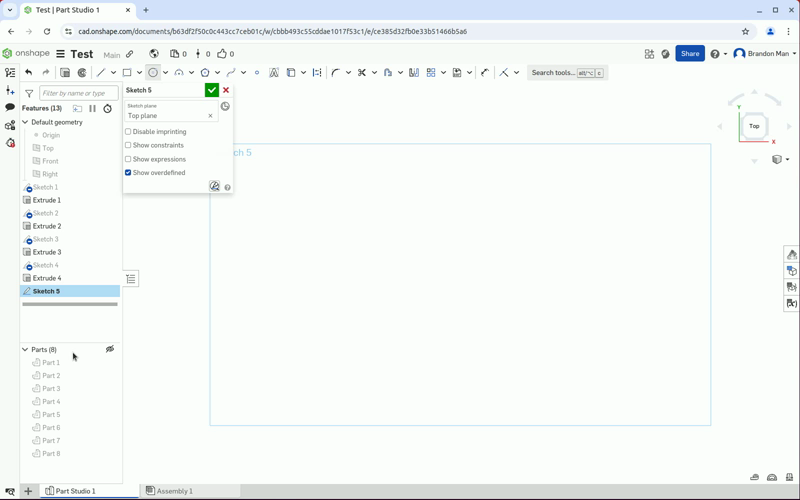
mouse_move(461, 316)
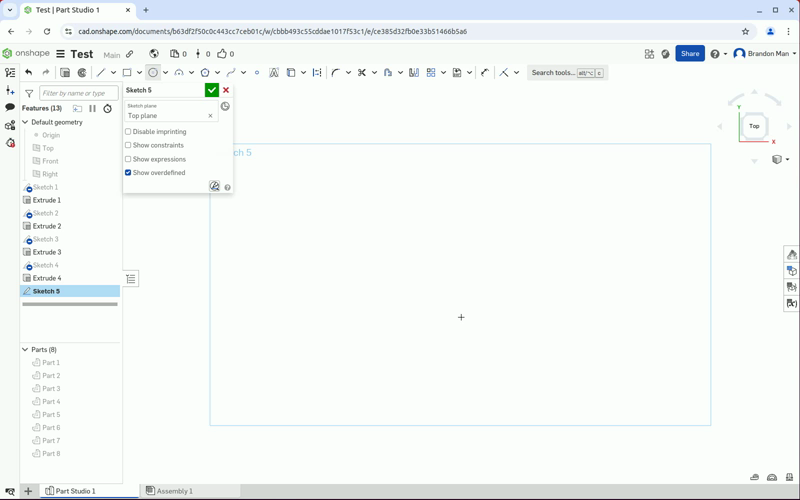
click(461, 316)
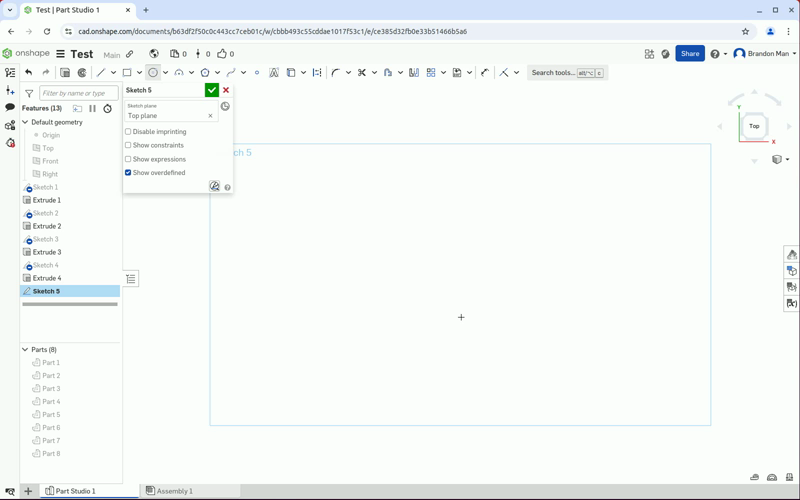
key_up(shift)
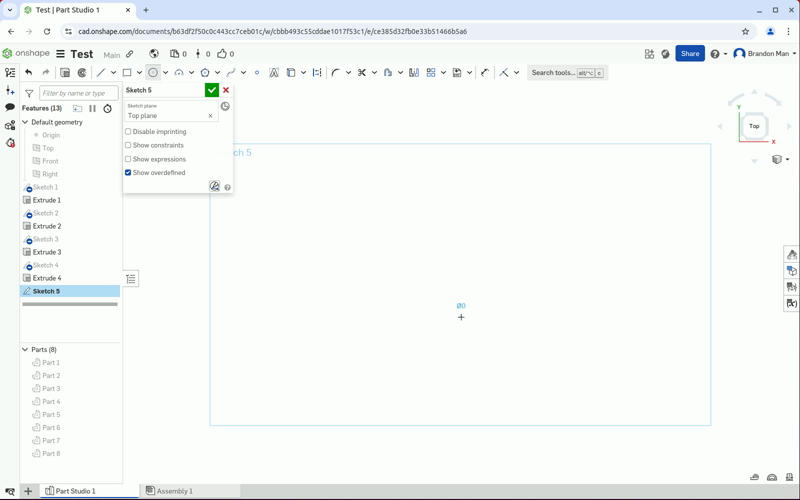
mouse_move(463, 316)
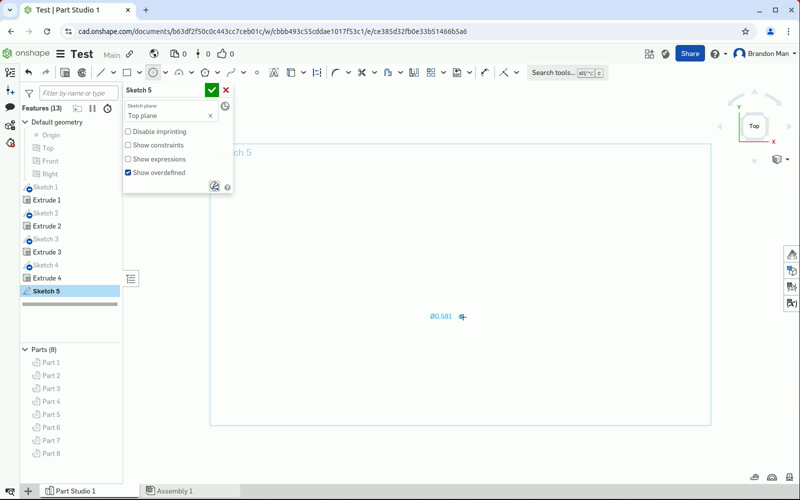
scroll(6)
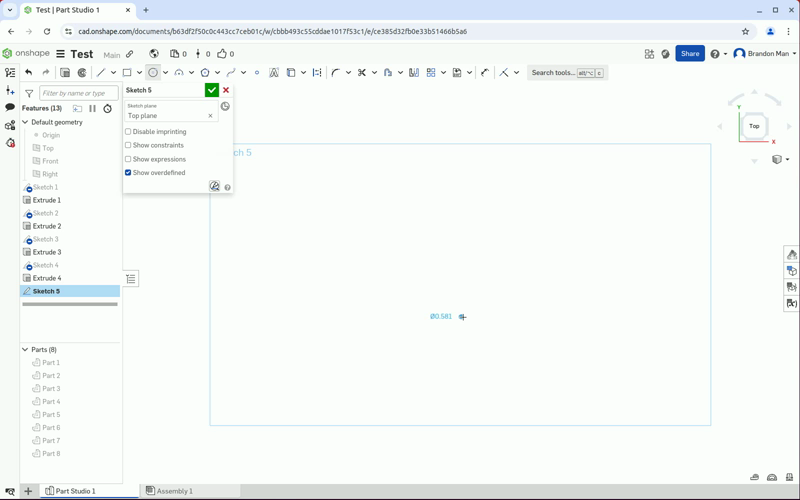
scroll(6)
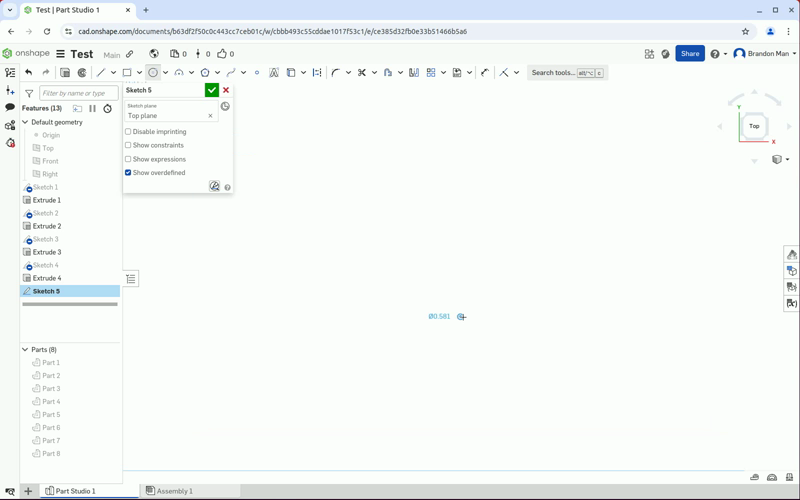
scroll(6)
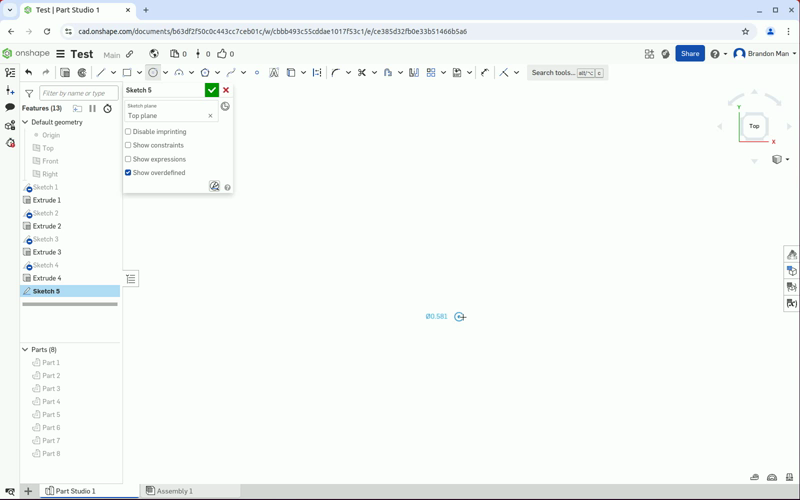
scroll(6)
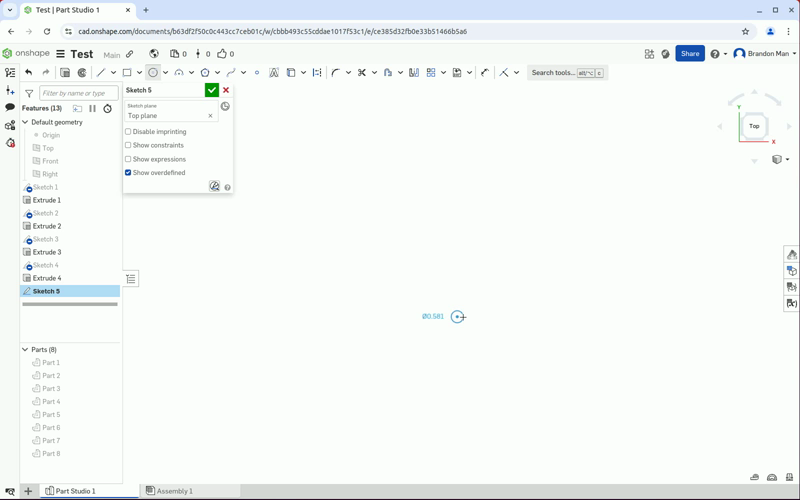
scroll(6)
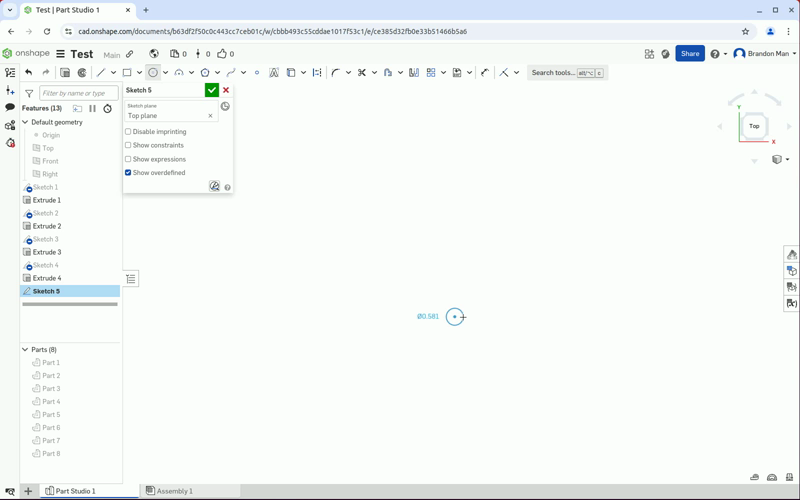
scroll(6)
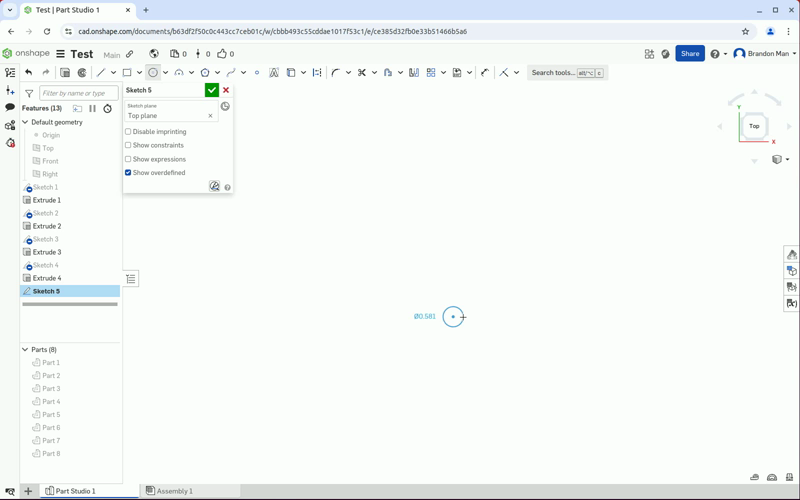
scroll(6)
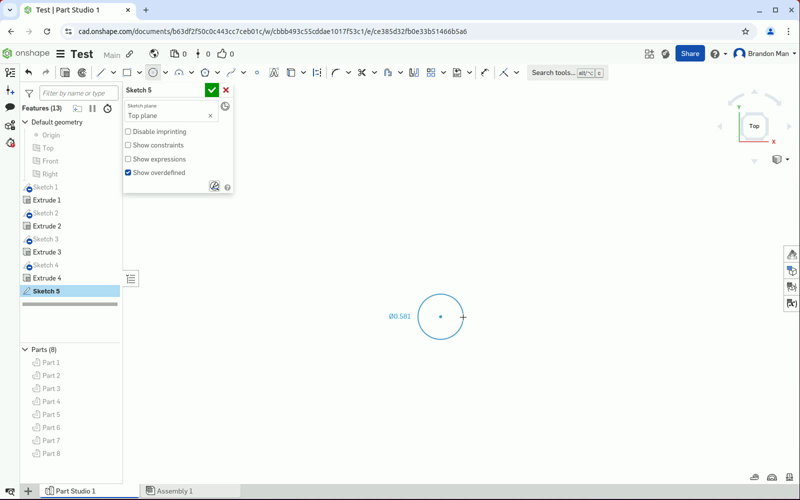
click(463, 316)
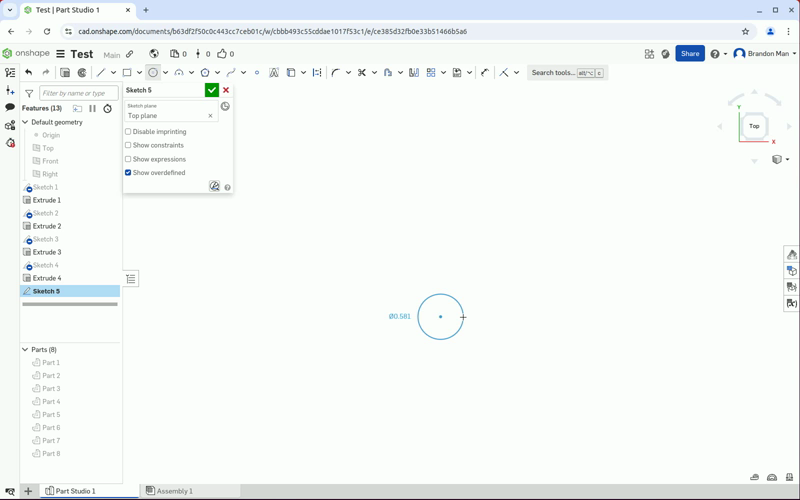
scroll(-6)
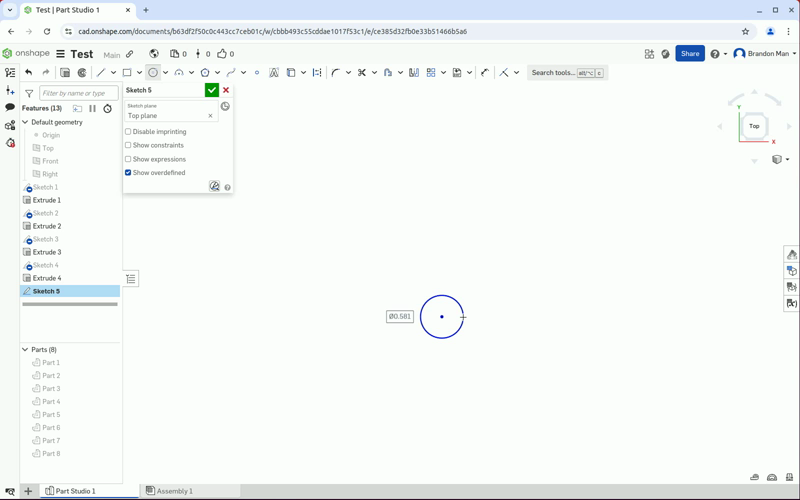
scroll(-6)
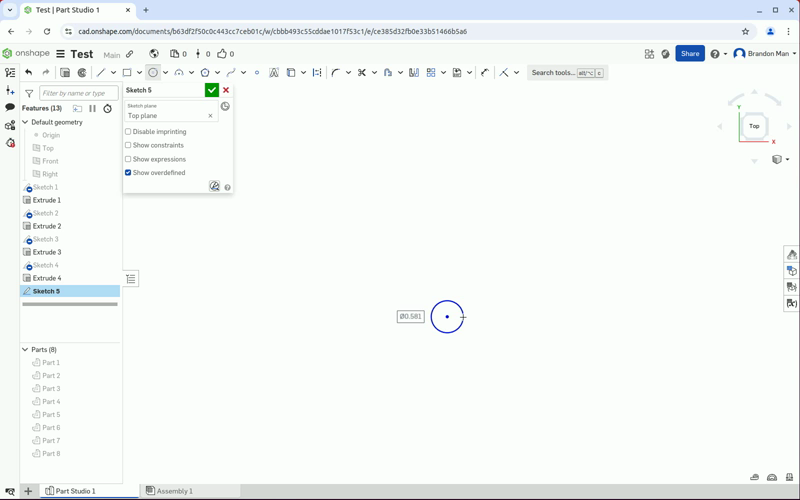
scroll(-6)
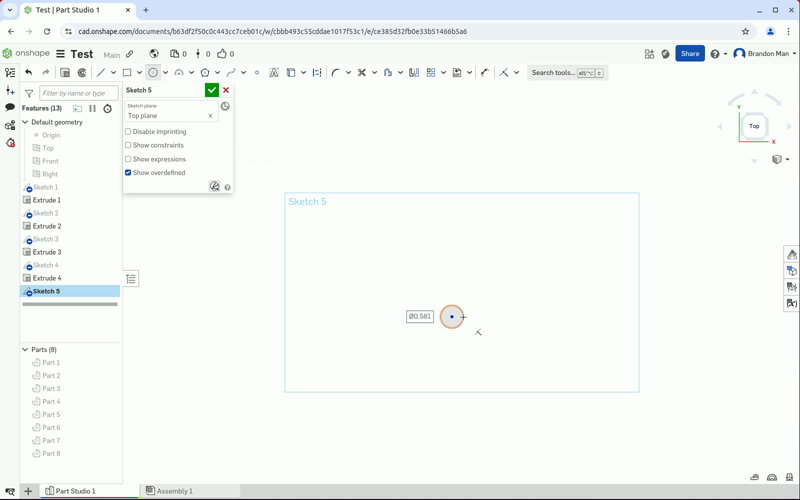
scroll(-6)
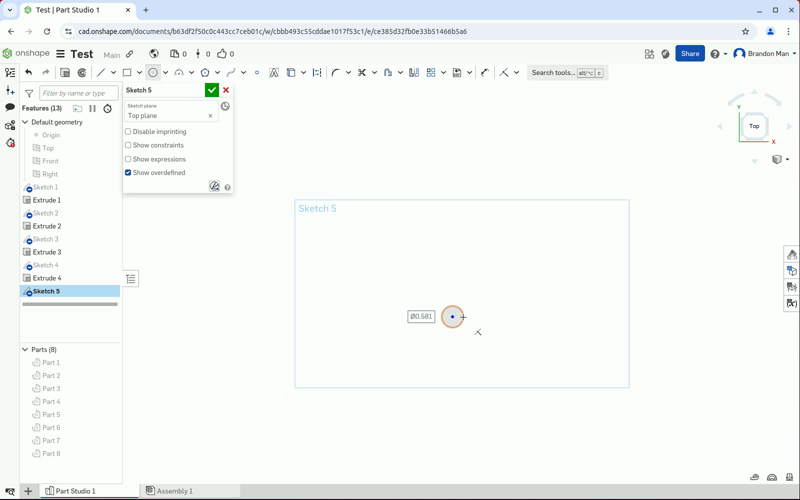
scroll(-6)
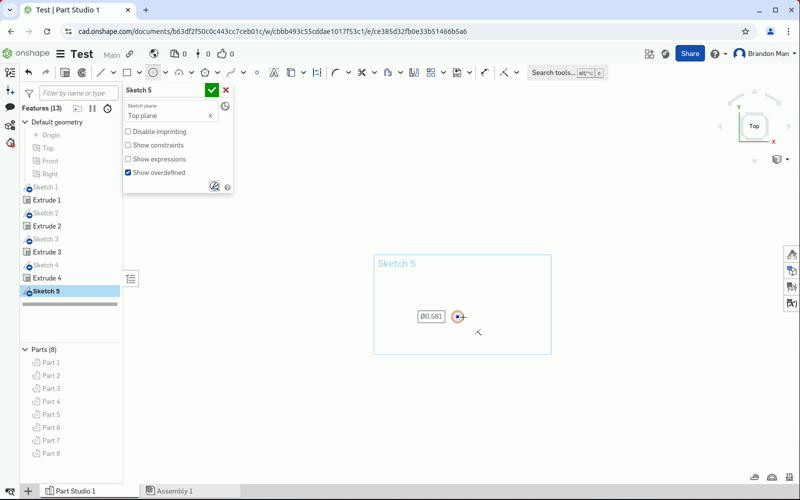
scroll(-6)
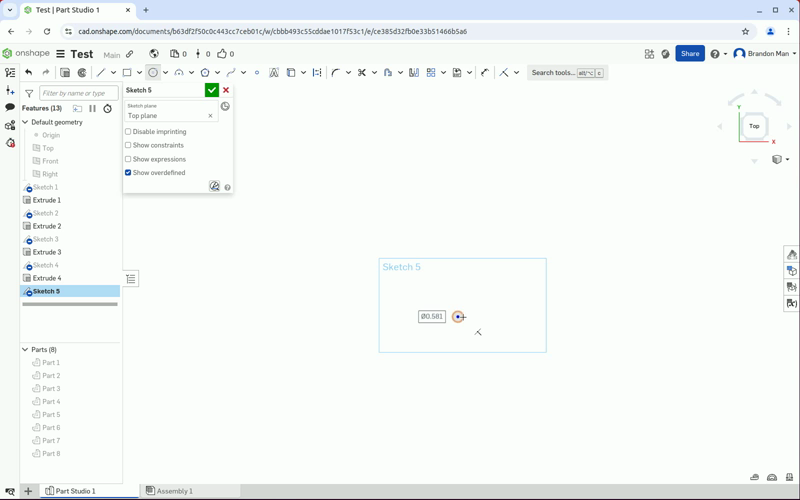
scroll(-6)
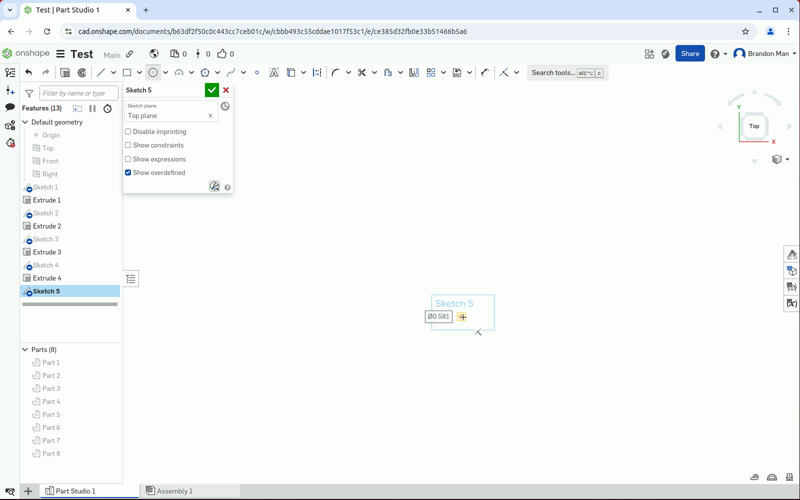
key(esc)
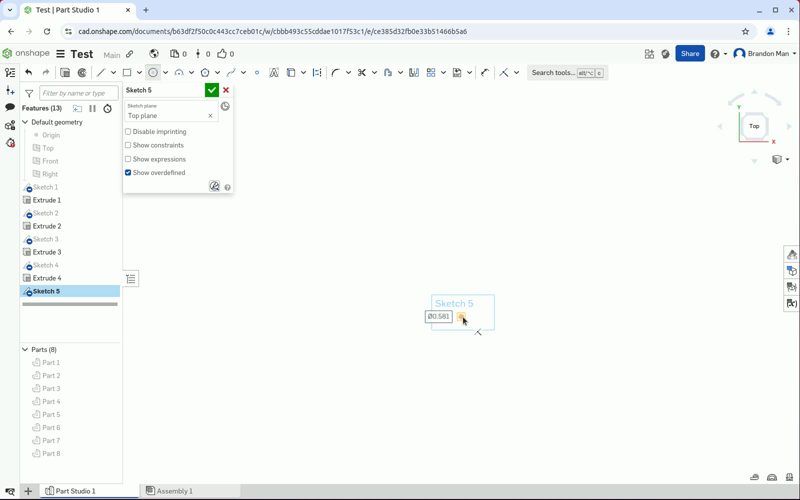
mouse_move(461, 316)
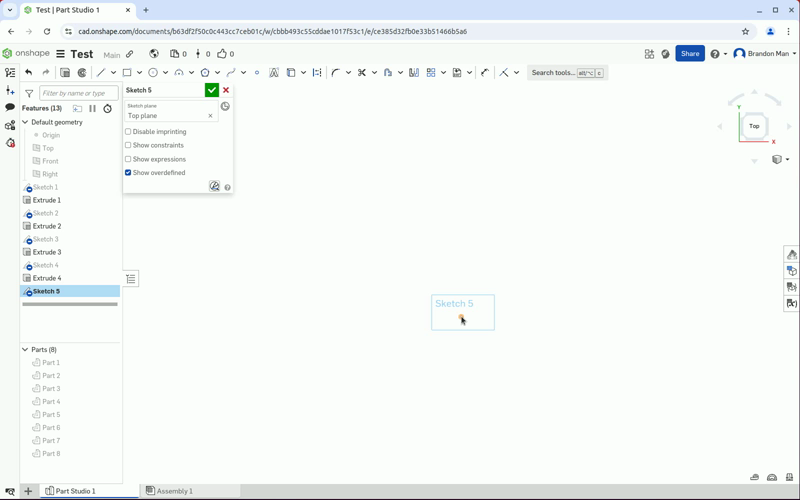
scroll(6)
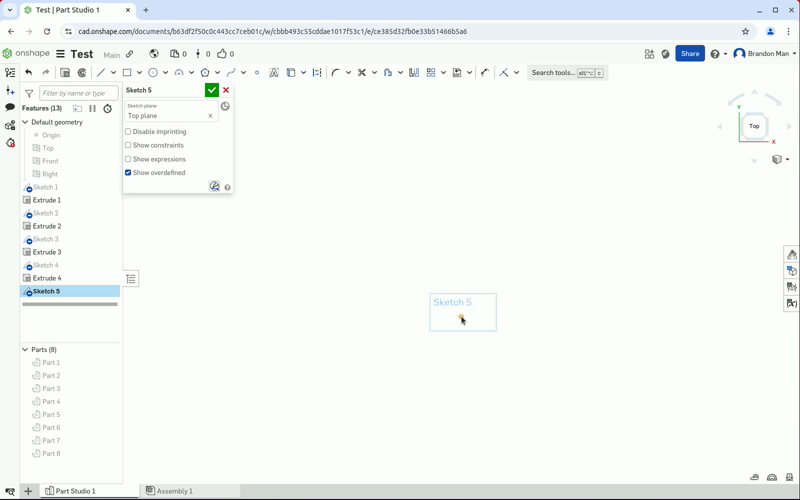
scroll(6)
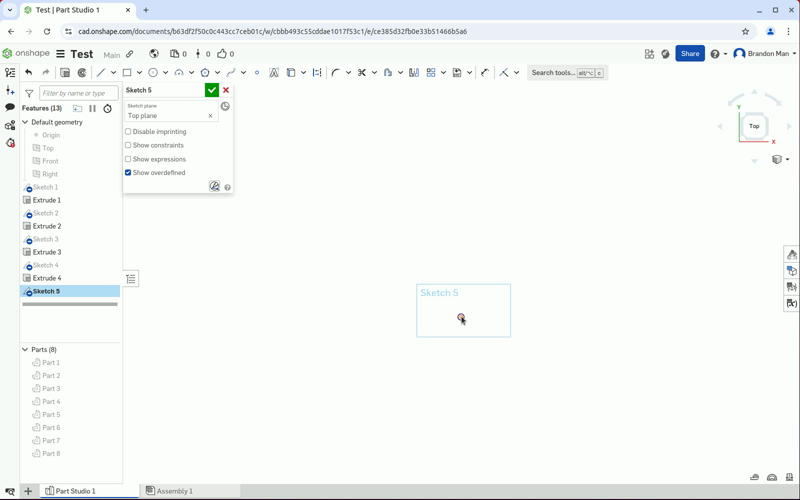
scroll(6)
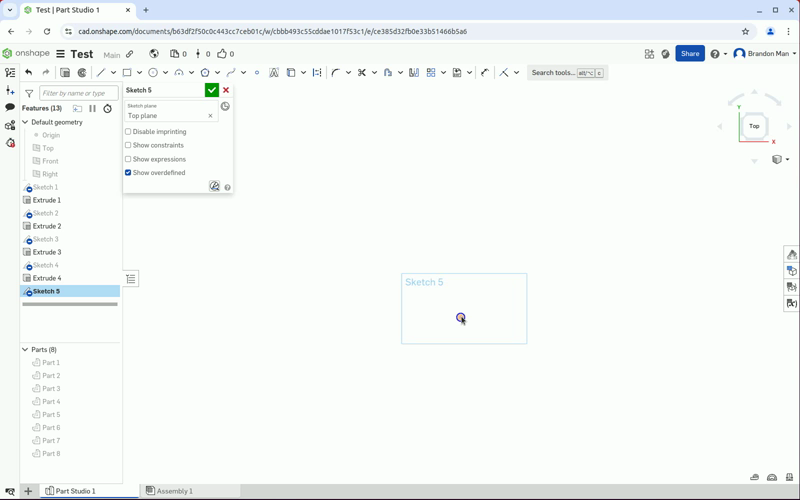
scroll(6)
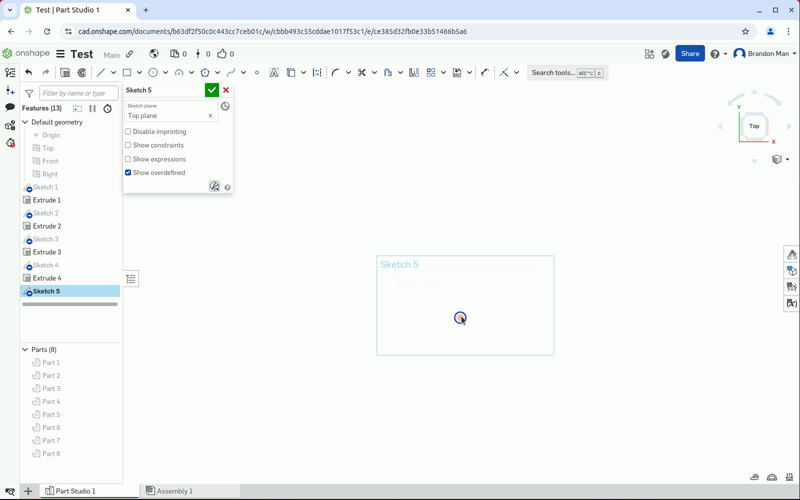
scroll(6)
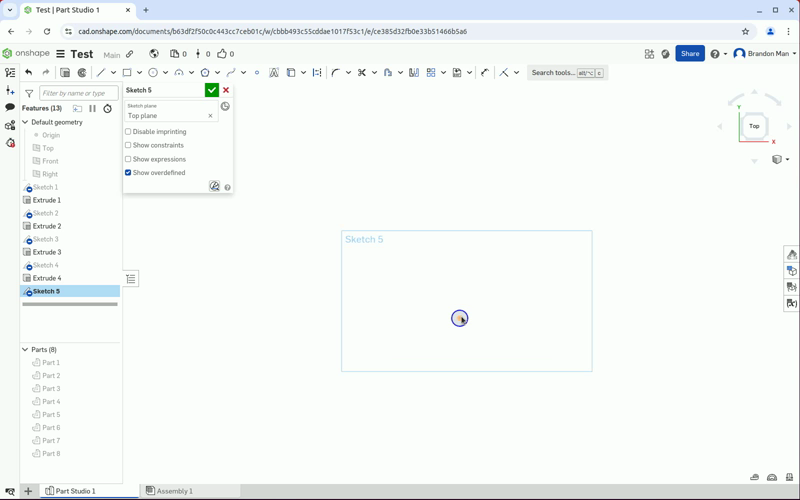
scroll(6)
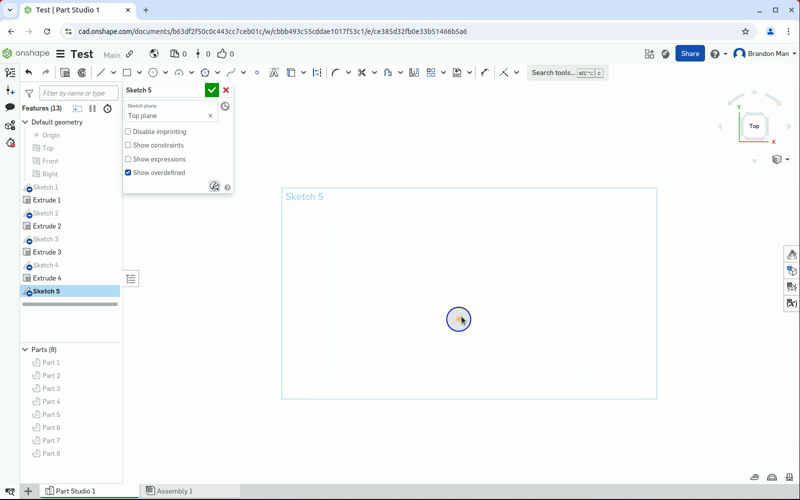
scroll(6)
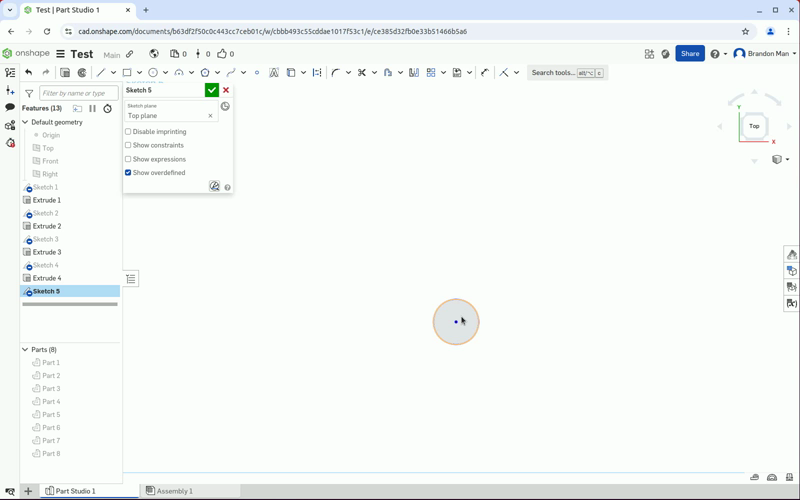
click(461, 316)
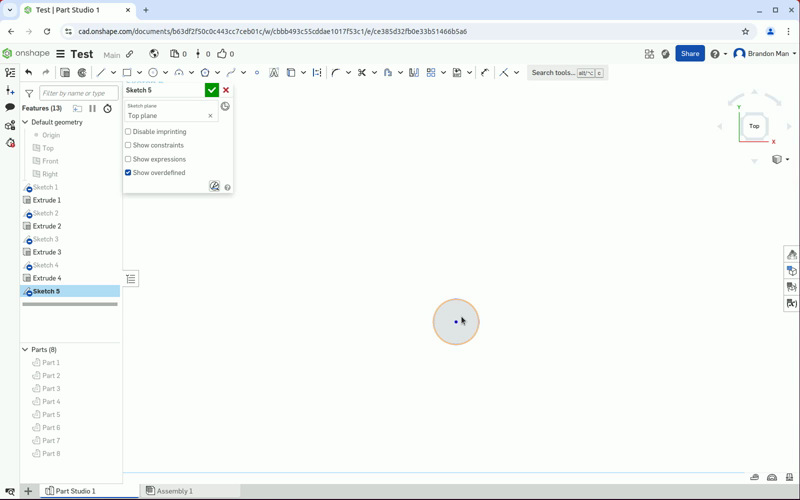
scroll(-6)
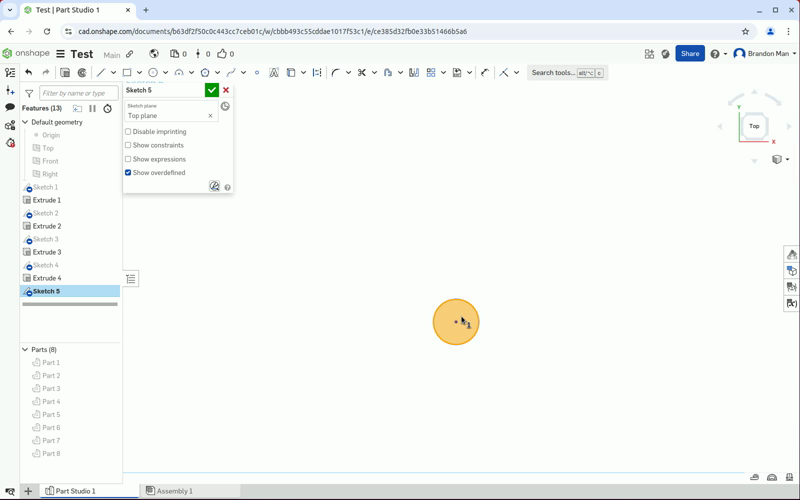
scroll(-6)
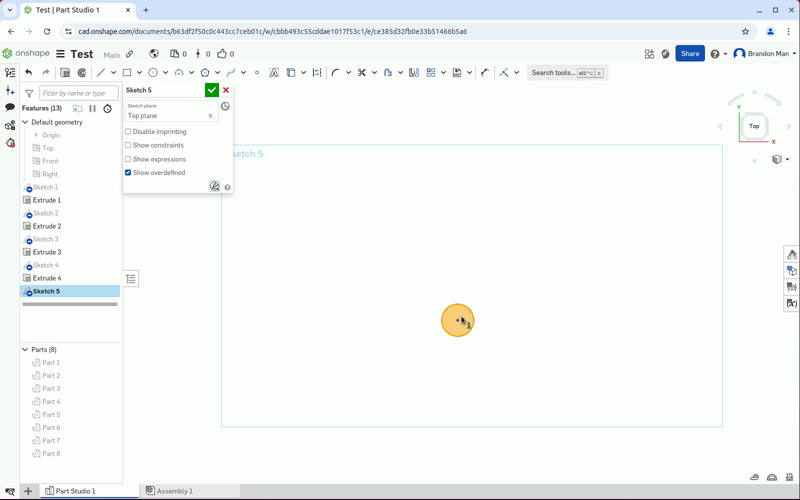
scroll(-6)
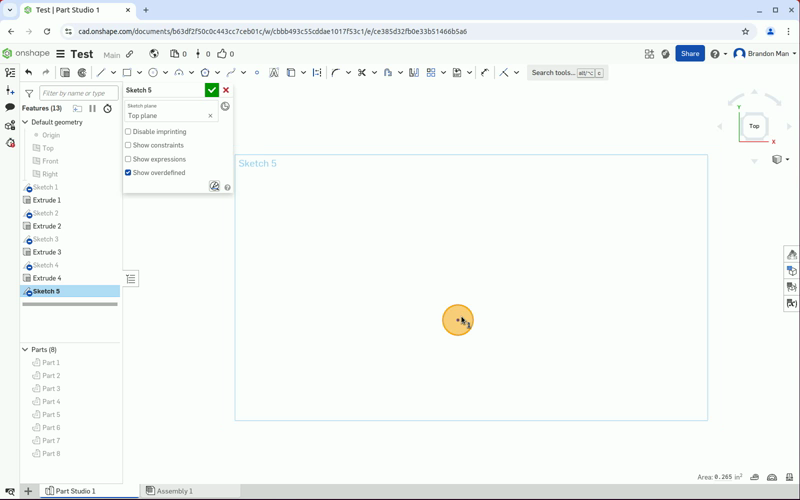
scroll(-6)
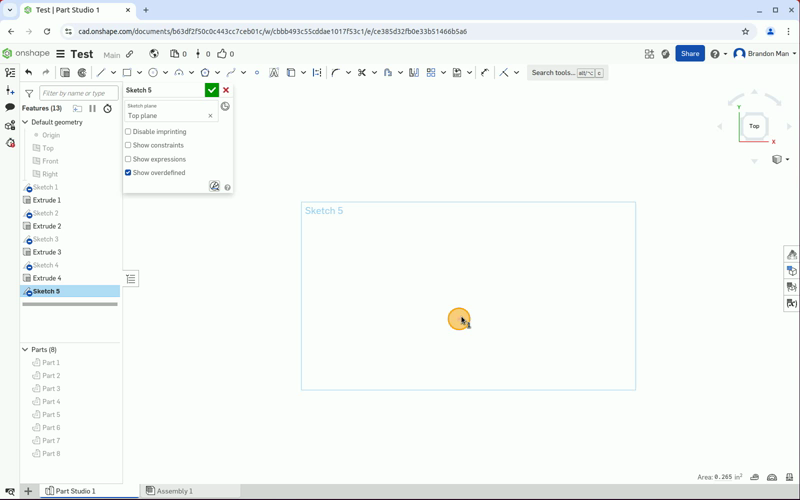
scroll(-6)
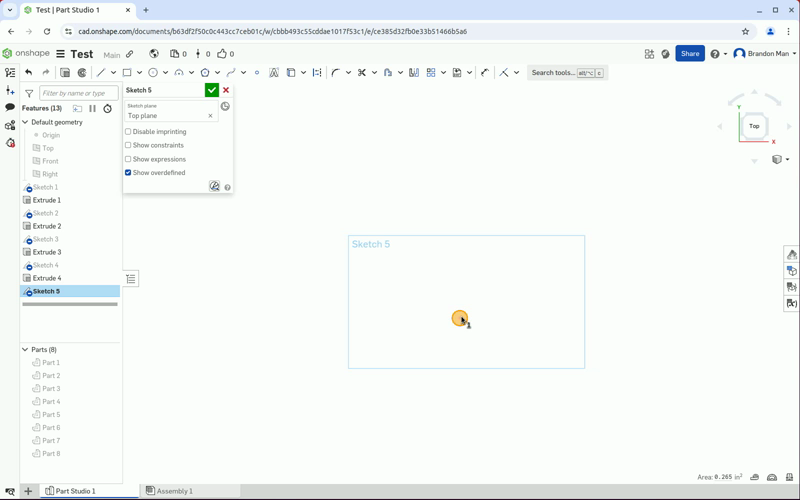
scroll(-6)
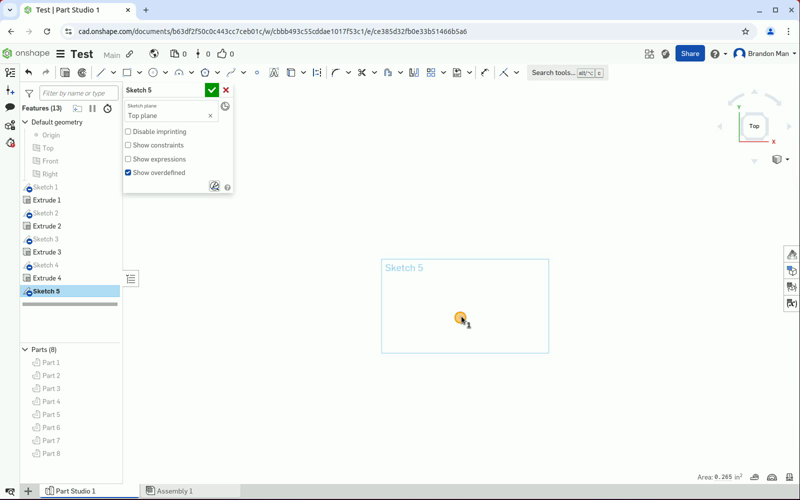
scroll(-6)
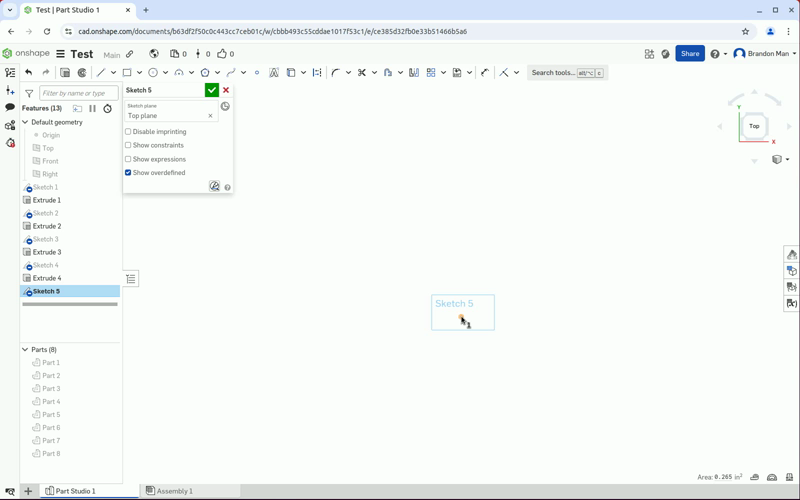
mouse_move(73, 352)
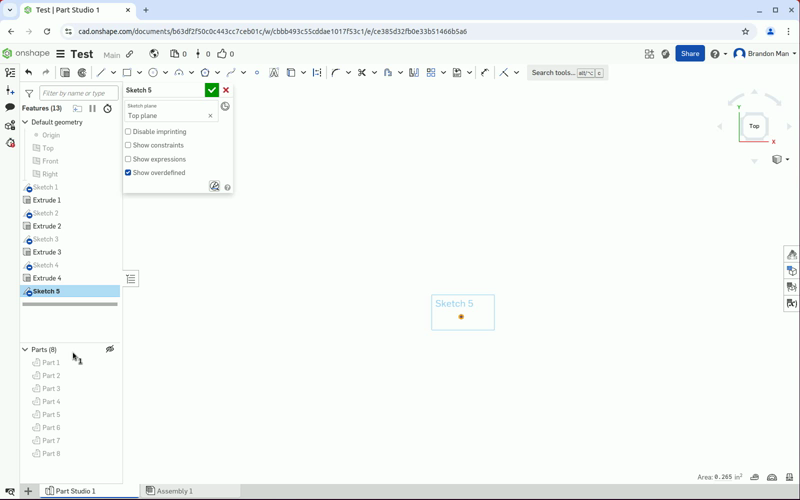
key(shift+y)
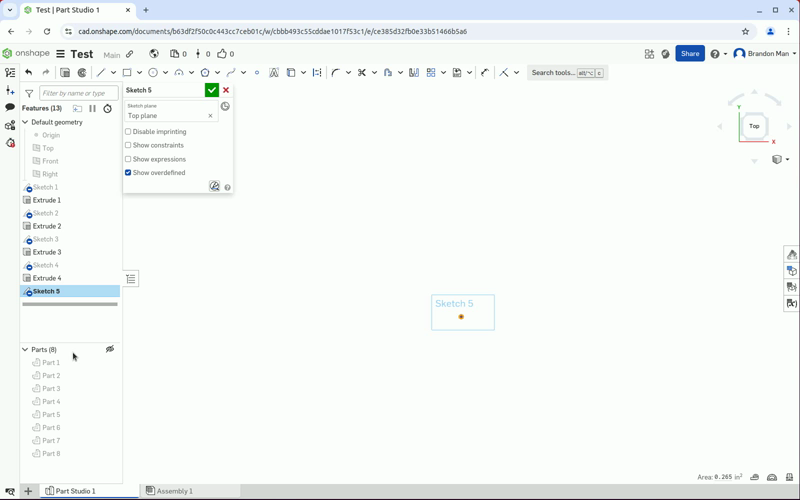
key(shift+e)
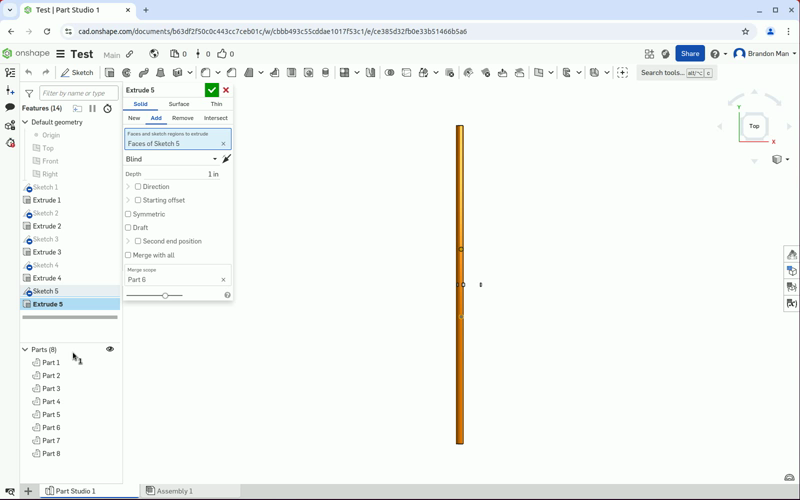
mouse_move(143, 106)
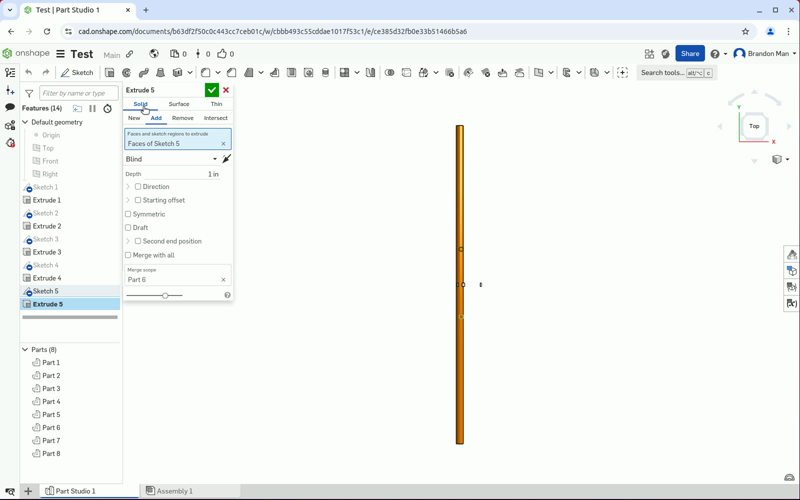
click(143, 106)
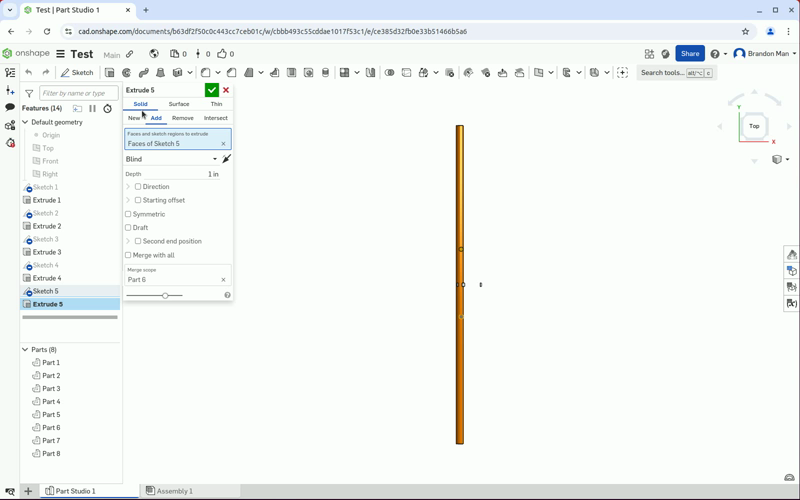
mouse_move(137, 120)
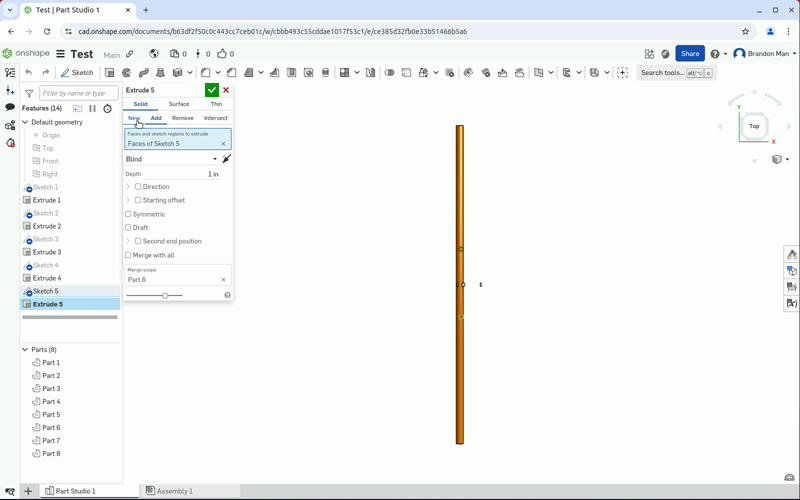
click(137, 120)
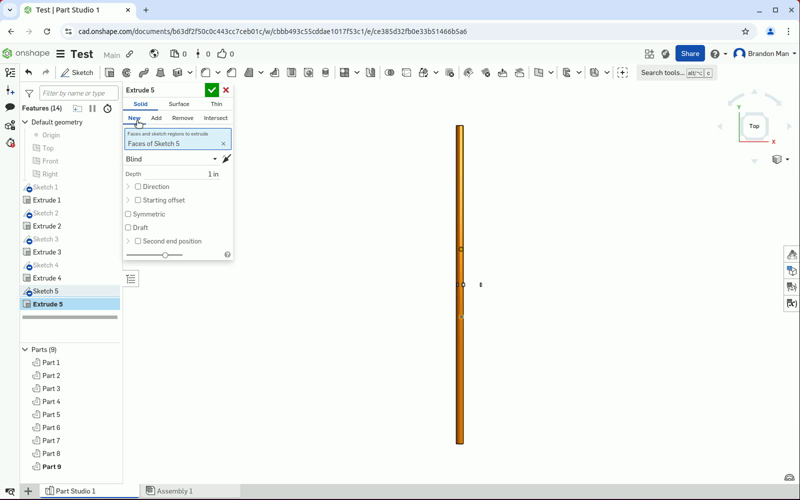
key(tab, 4)
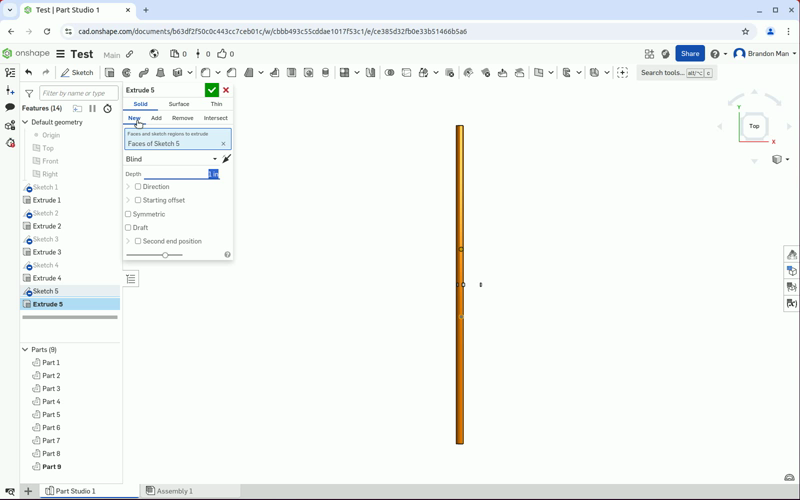
text(12.998)
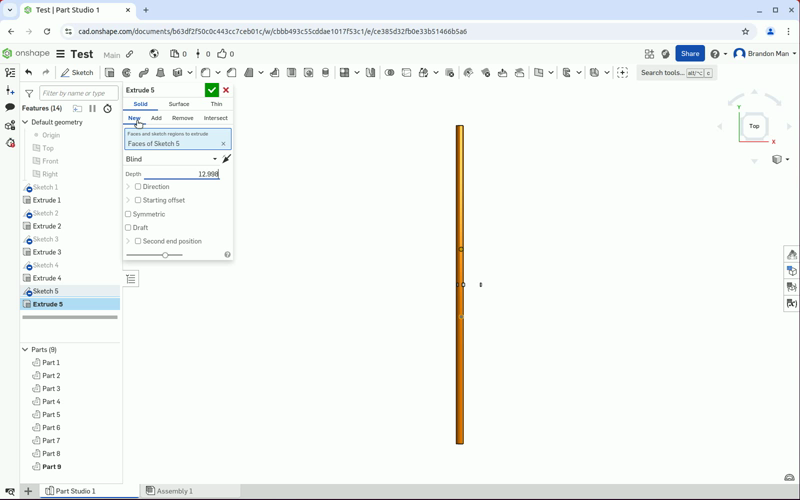
key(tab, 3)
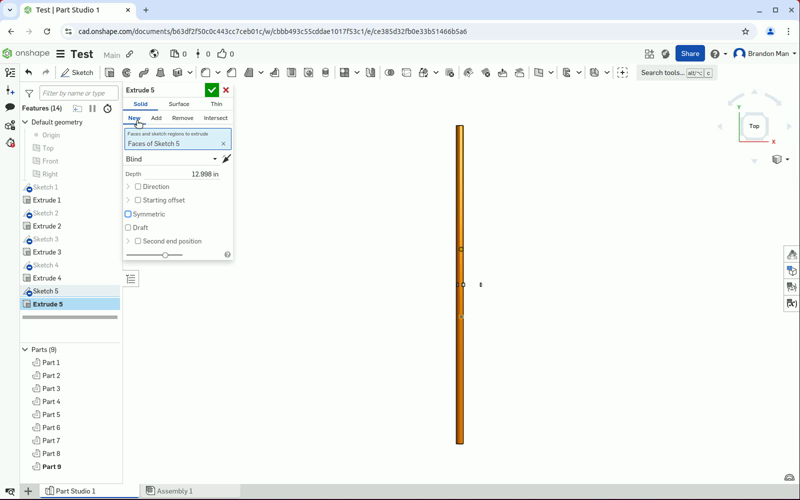
key(space)
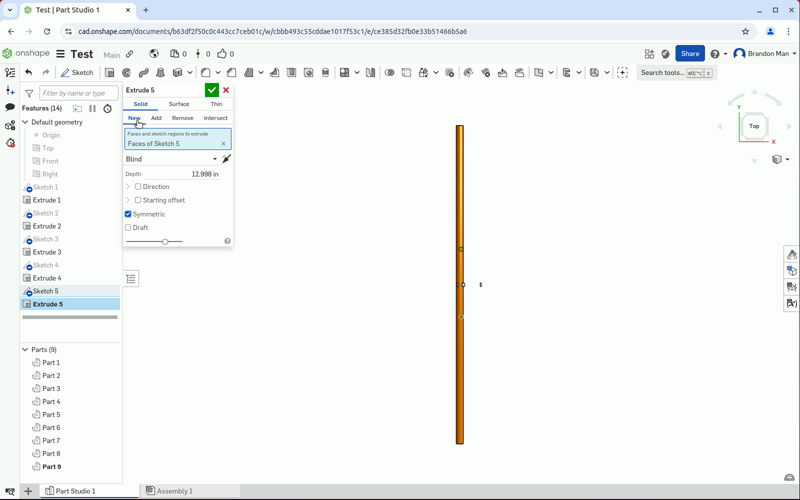
key(enter)
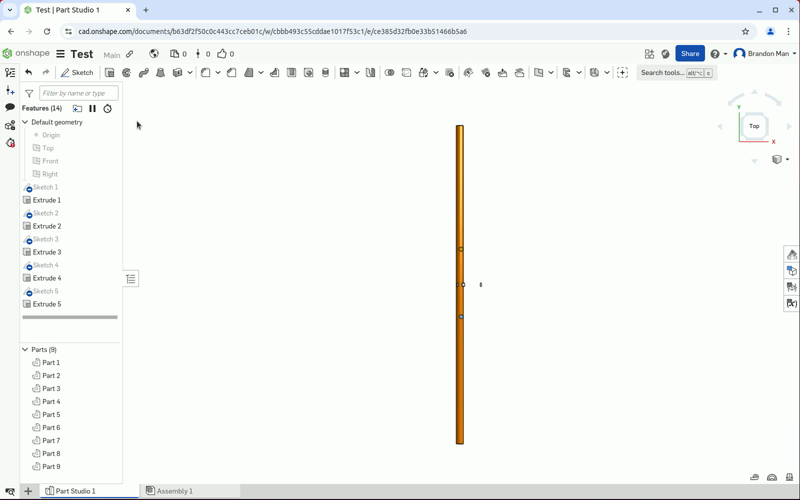
key(shift+h)
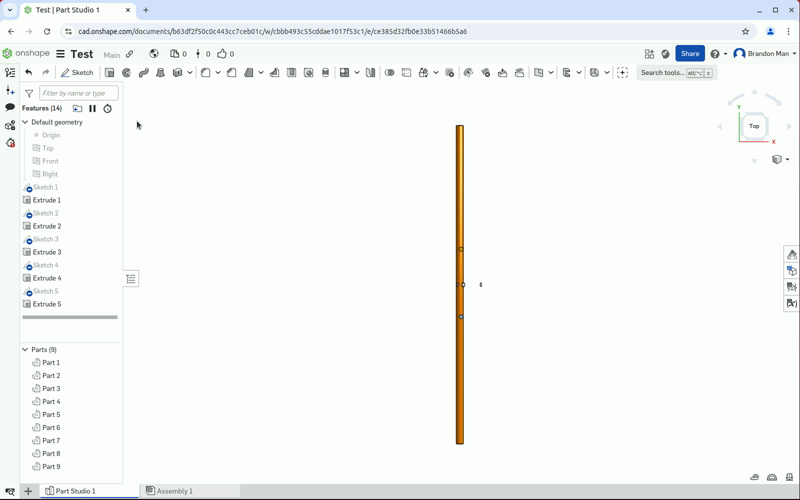
key(shift+h)
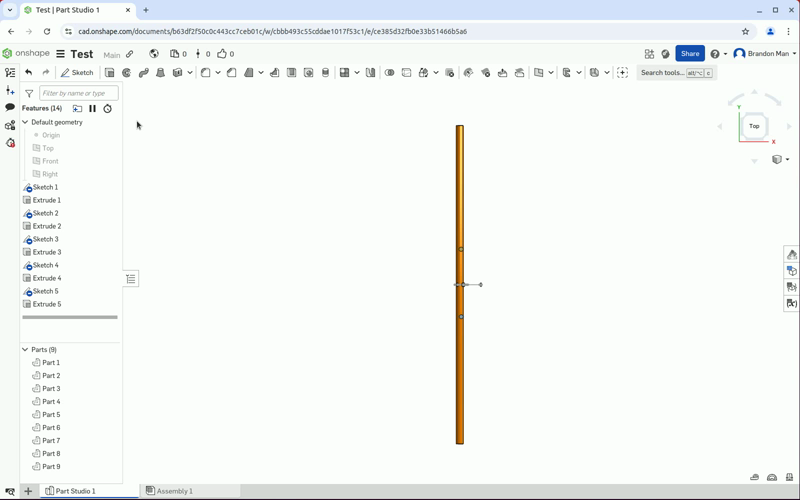
key(shift+7)
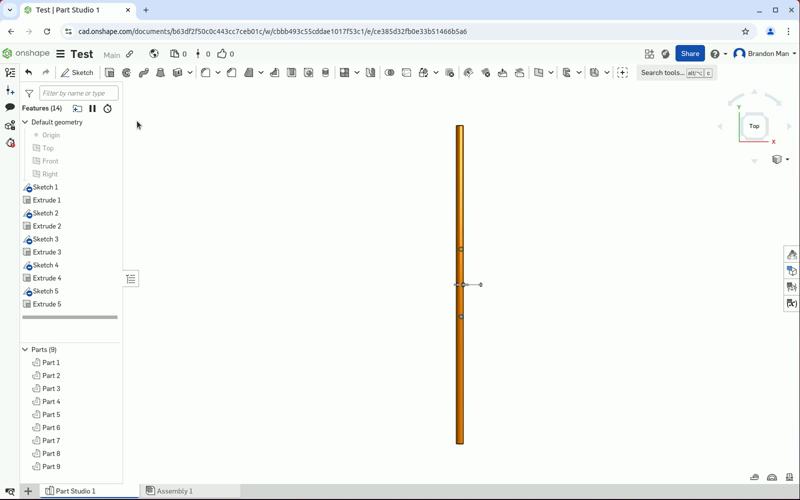
key(up, 3)
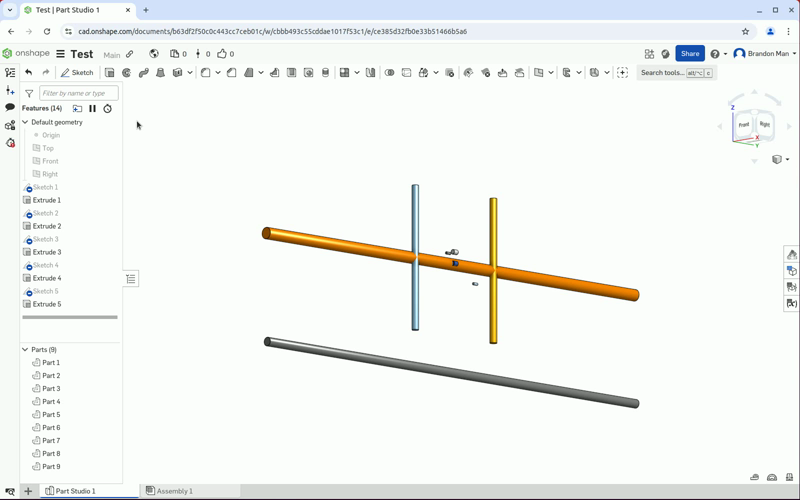
key(left, 3)
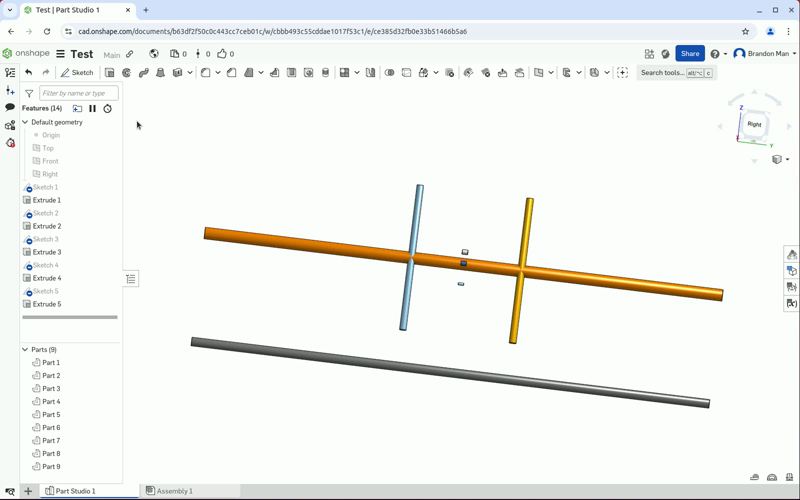
key(right, 3)
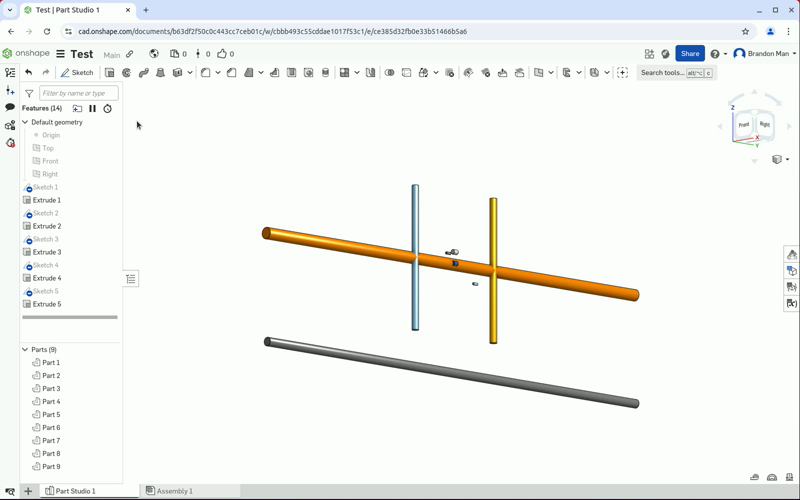
key(down, 3)
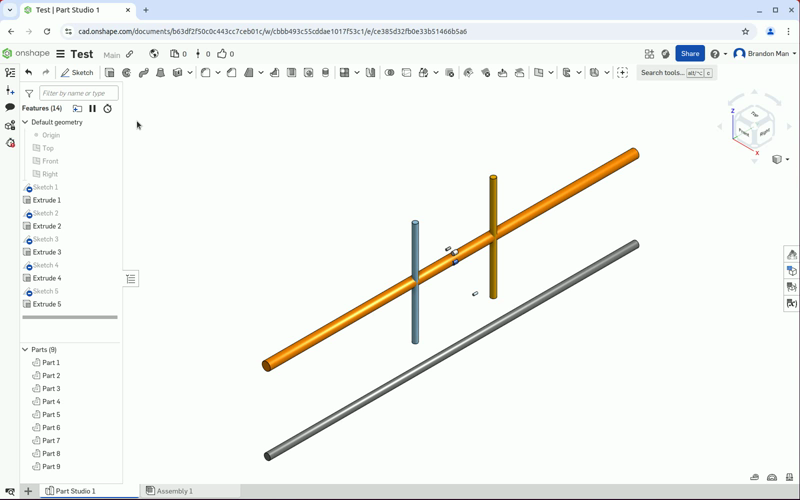
mouse_move(73, 189)
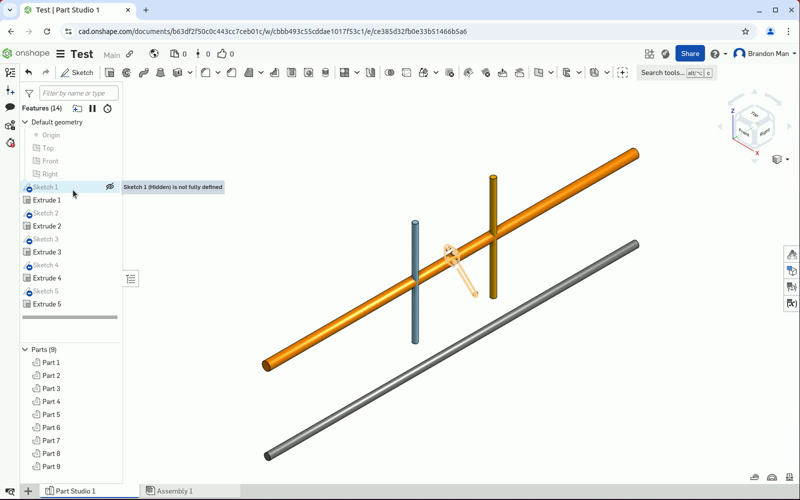
click(73, 189)